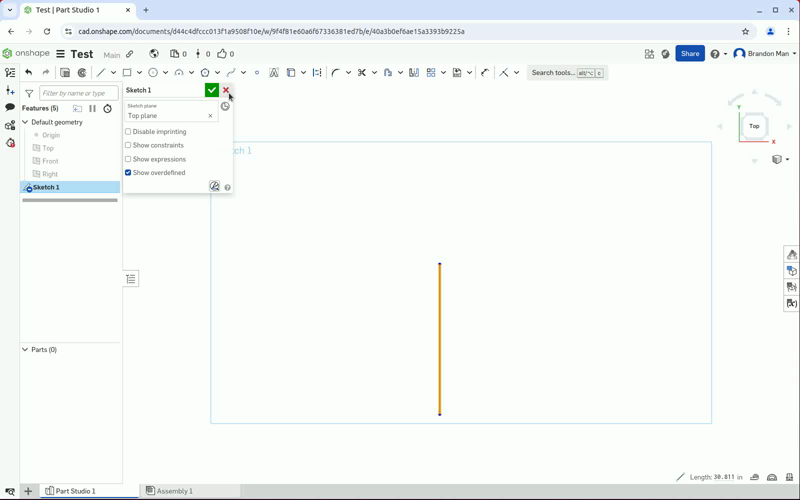
key(shift+h)
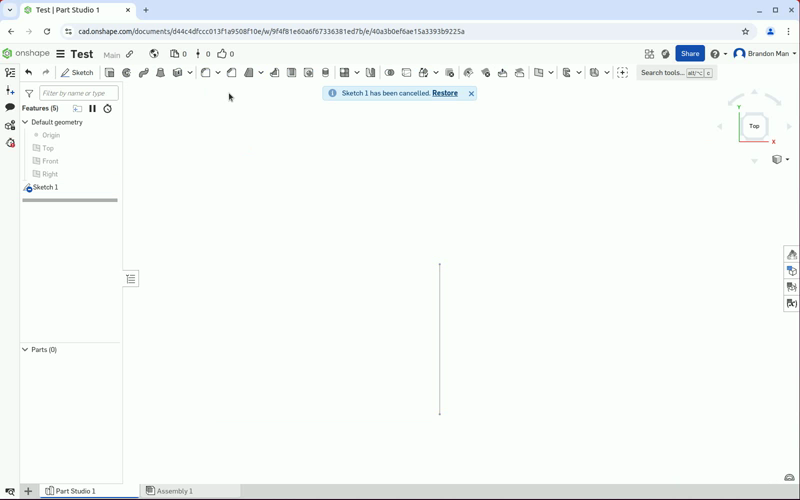
key(shift+s)
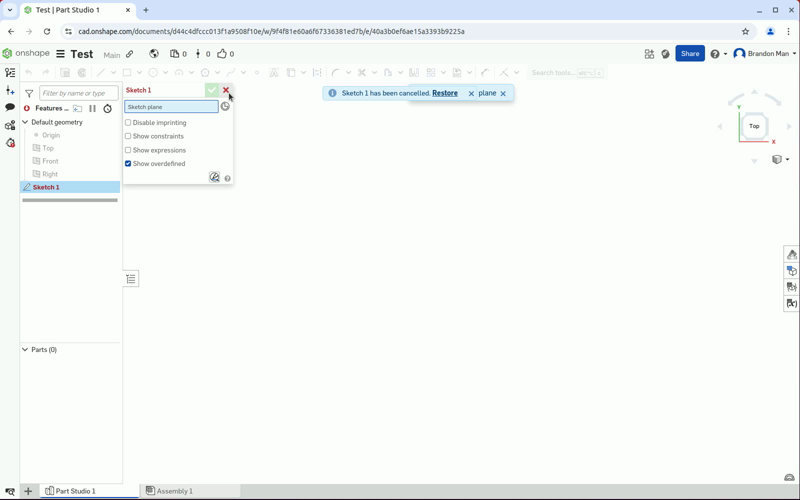
mouse_move(73, 150)
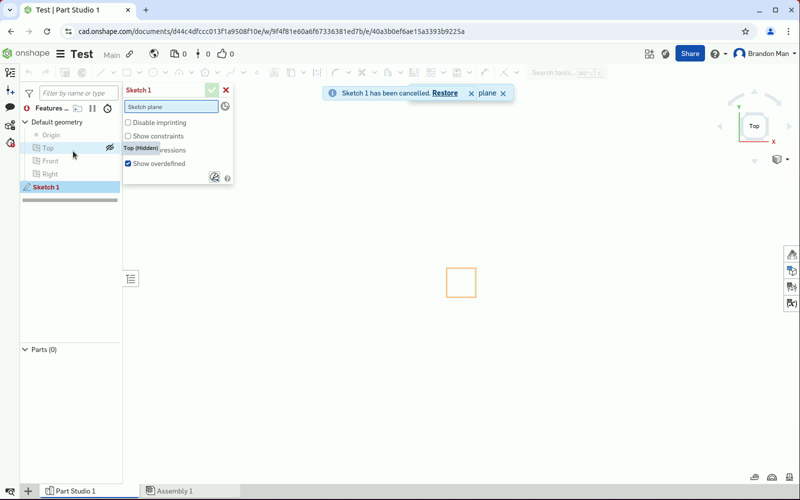
click(73, 150)
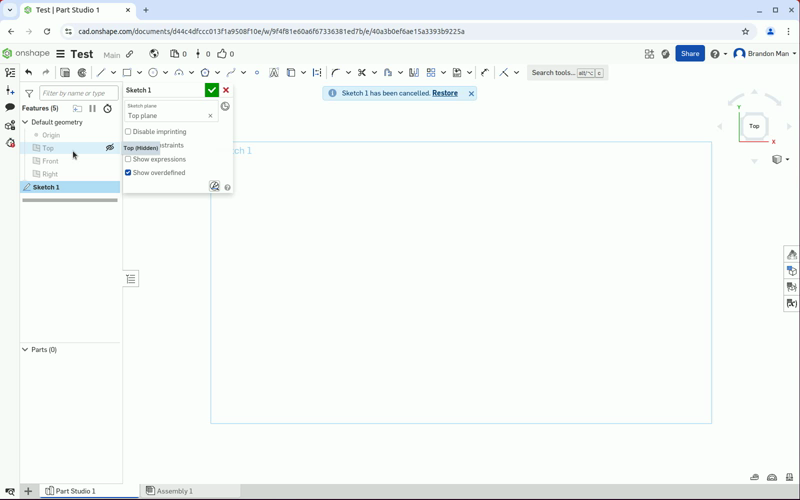
mouse_move(73, 352)
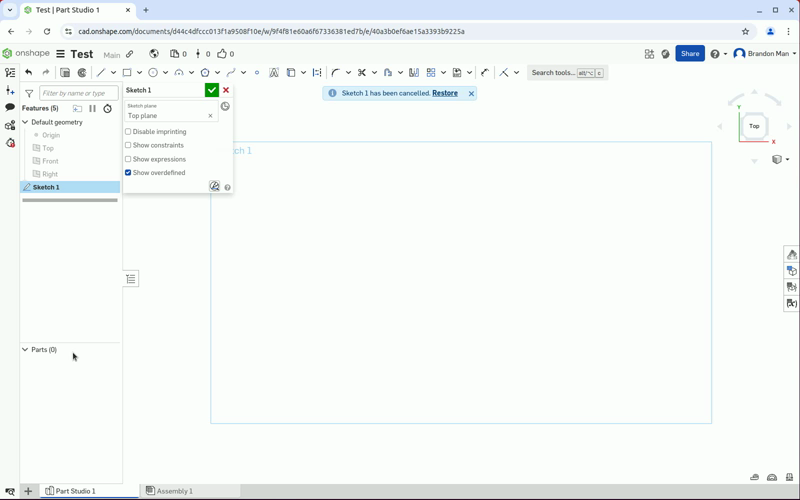
key(y)
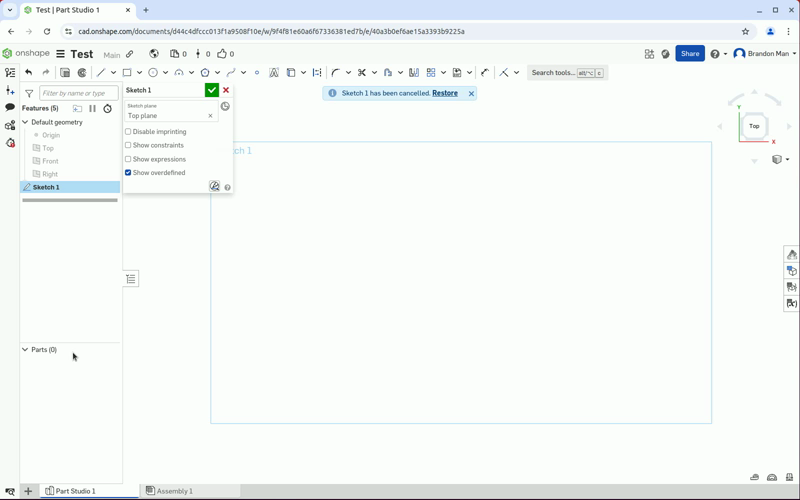
key(l)
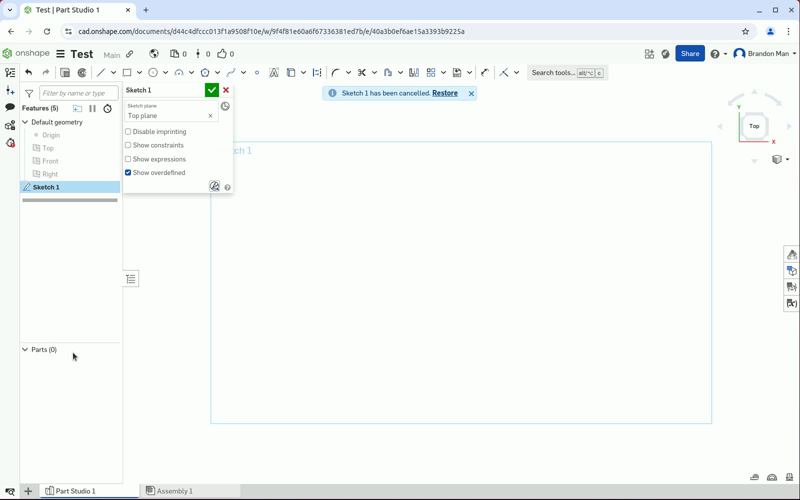
key_down(shift)
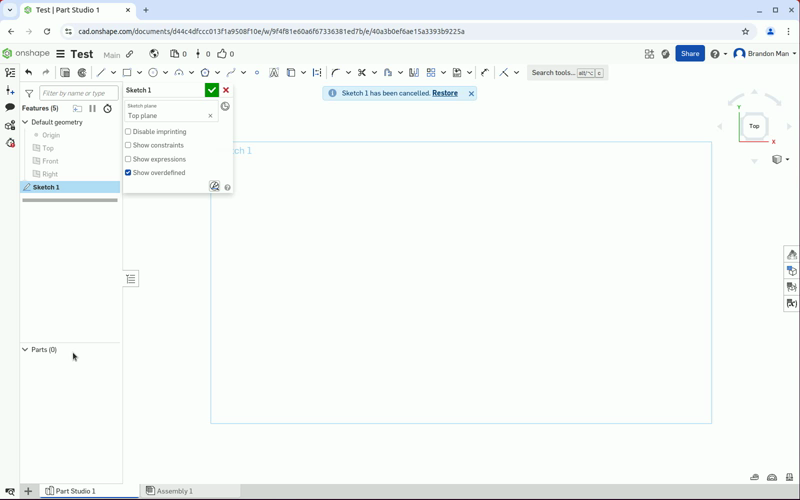
mouse_move(414, 303)
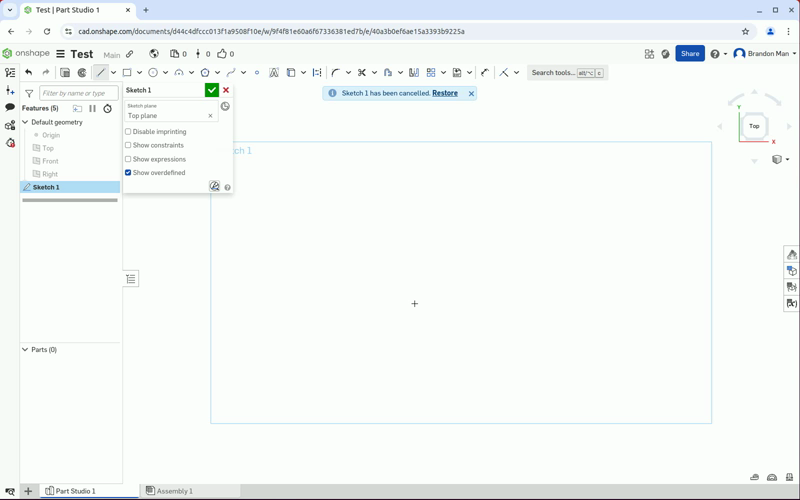
click(414, 303)
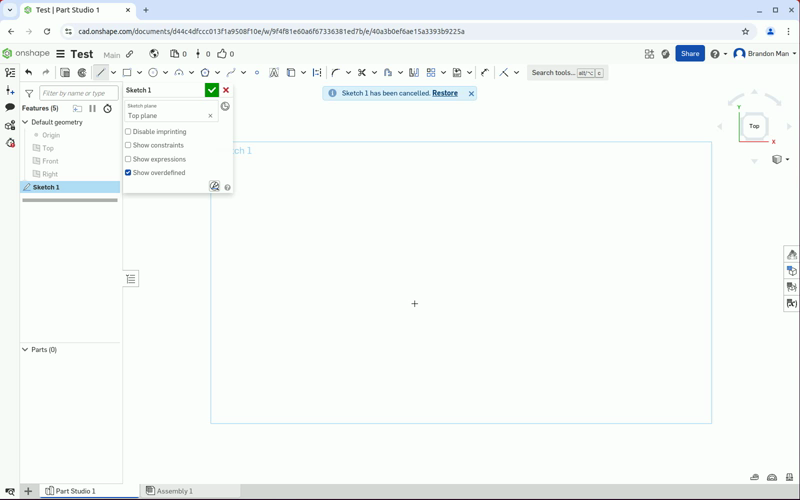
key_up(shift)
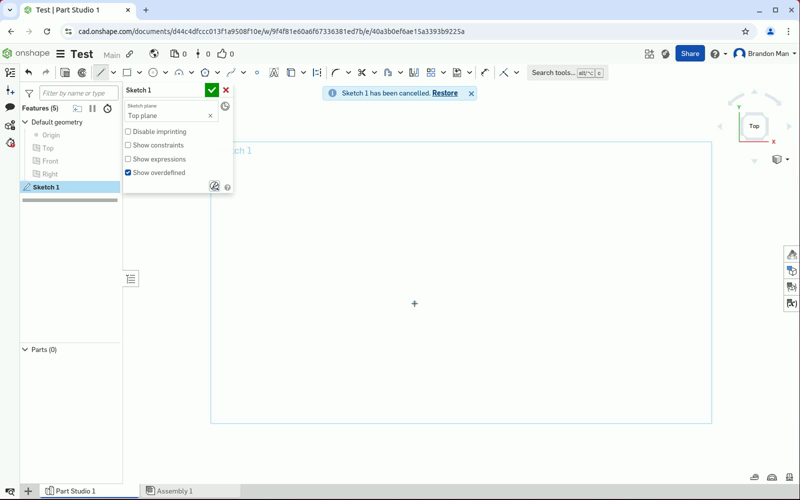
key_down(shift)
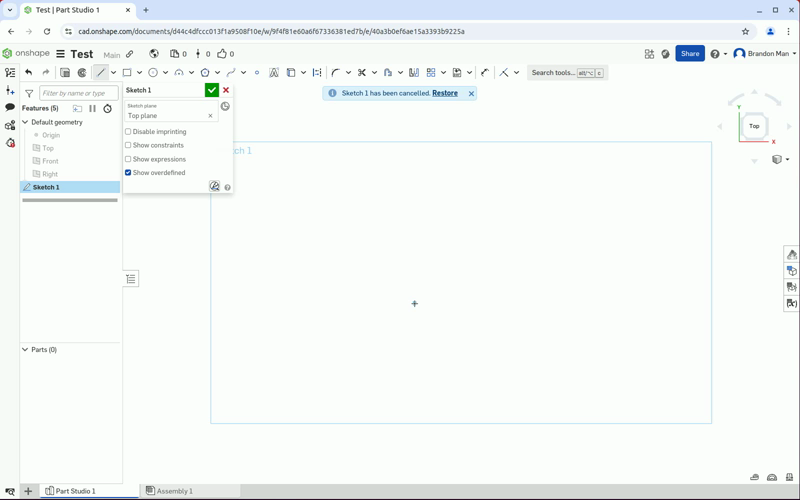
mouse_move(444, 303)
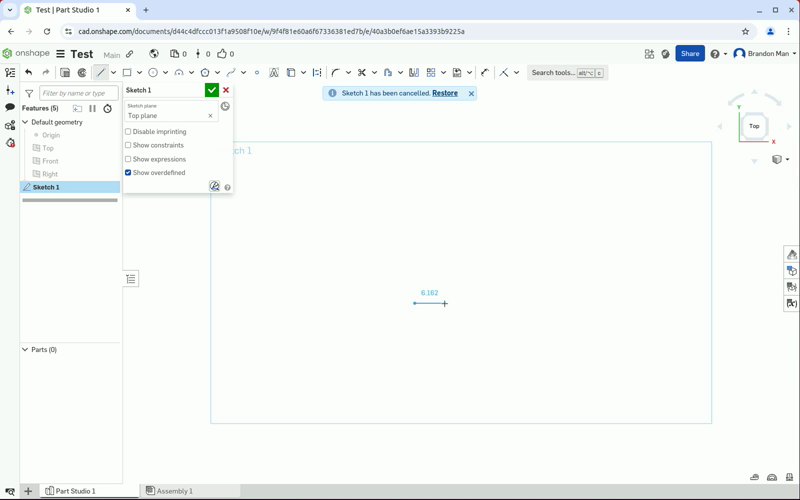
mouse_move(461, 329)
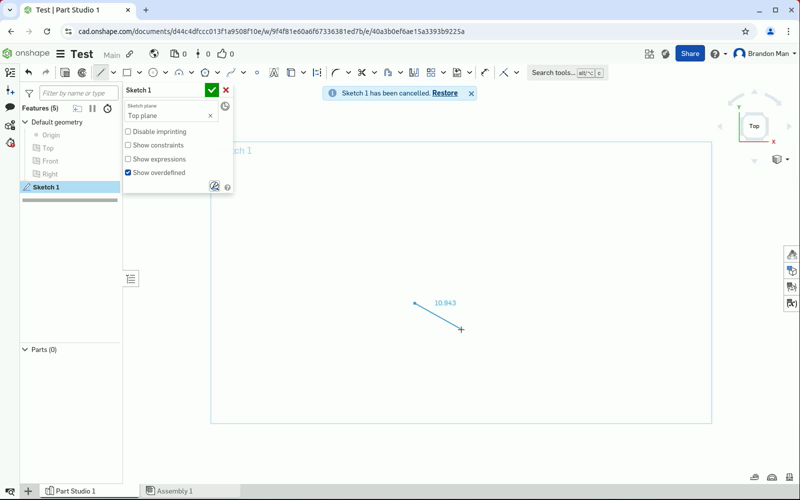
click(461, 329)
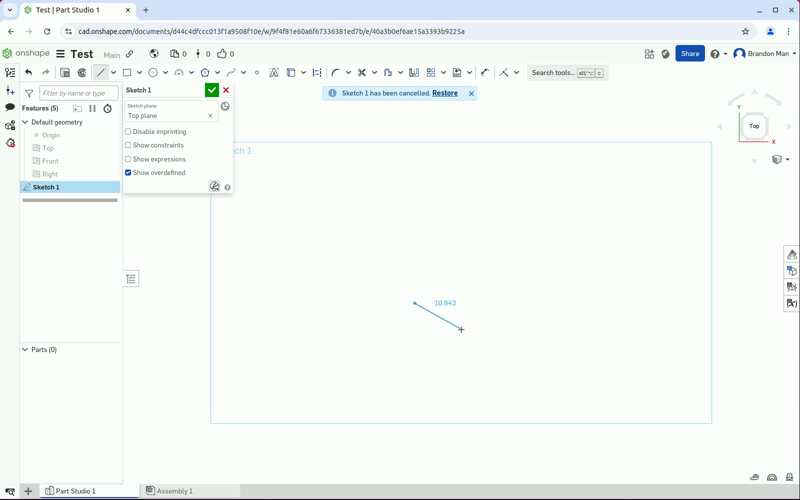
key_up(shift)
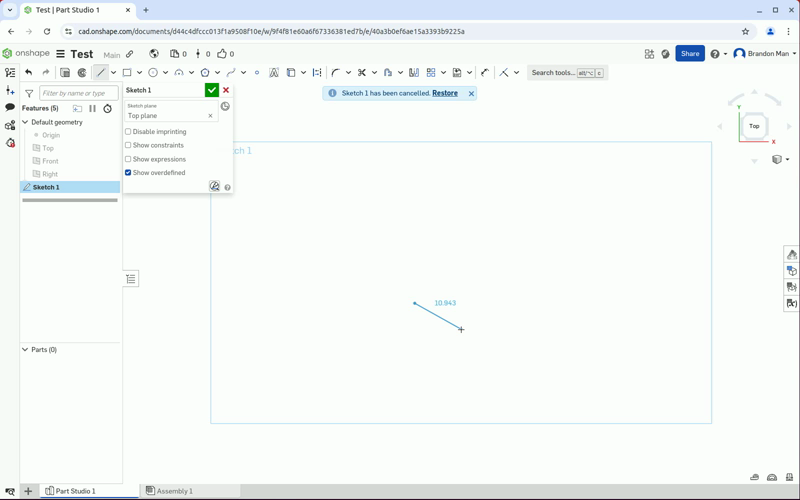
key(esc)
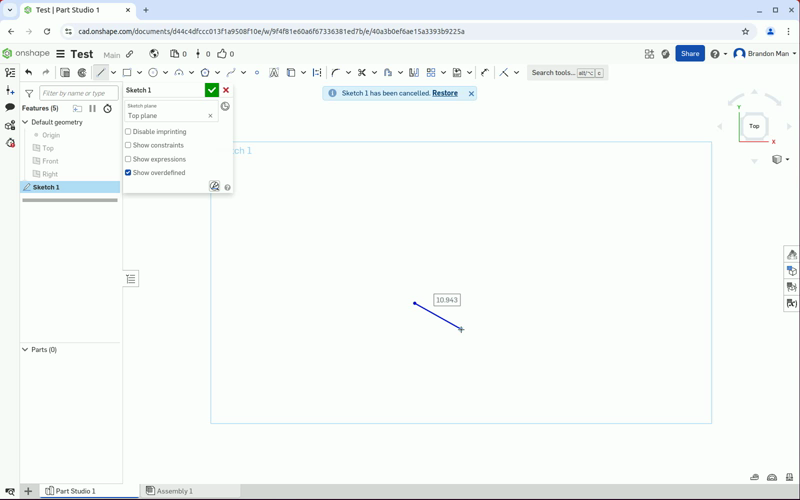
key(a)
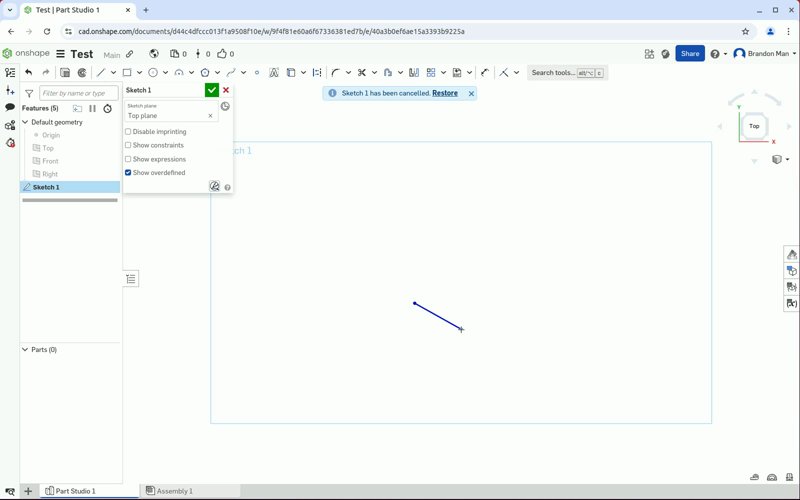
mouse_move(461, 329)
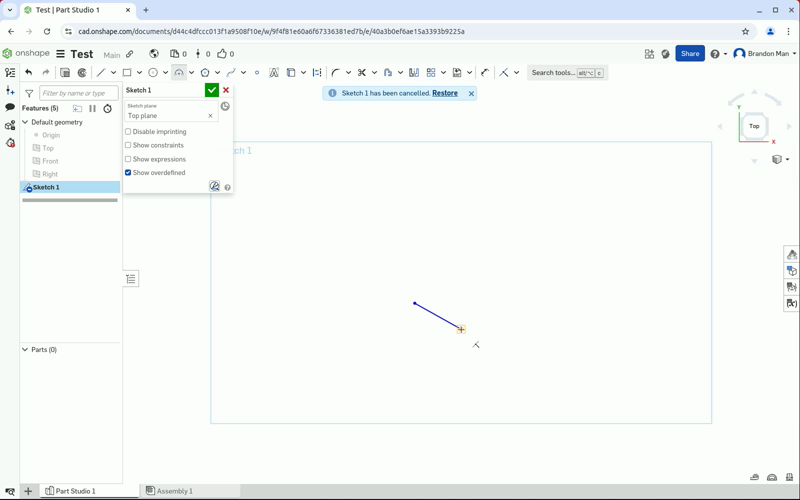
click(461, 329)
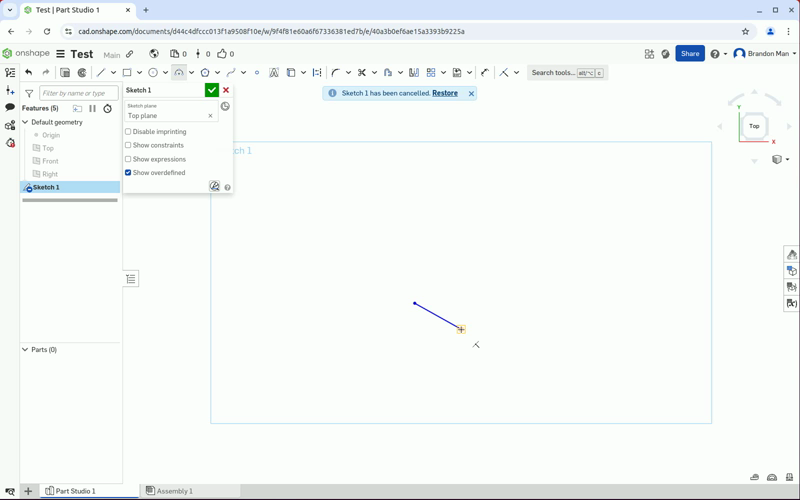
key_down(shift)
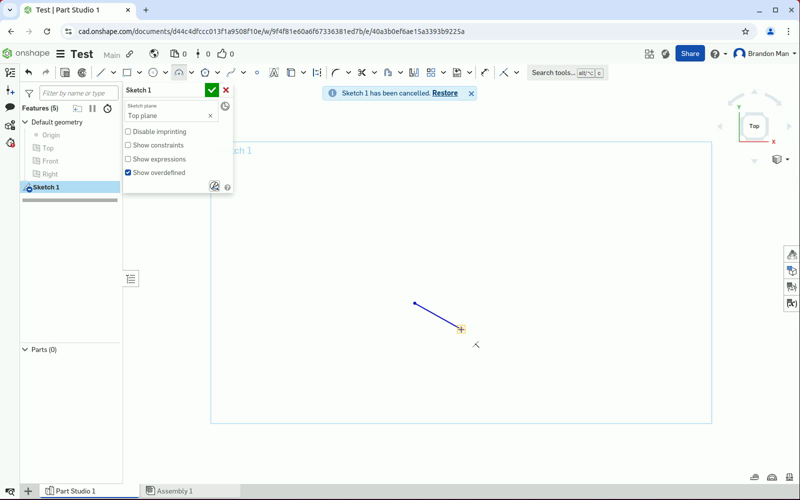
mouse_move(514, 329)
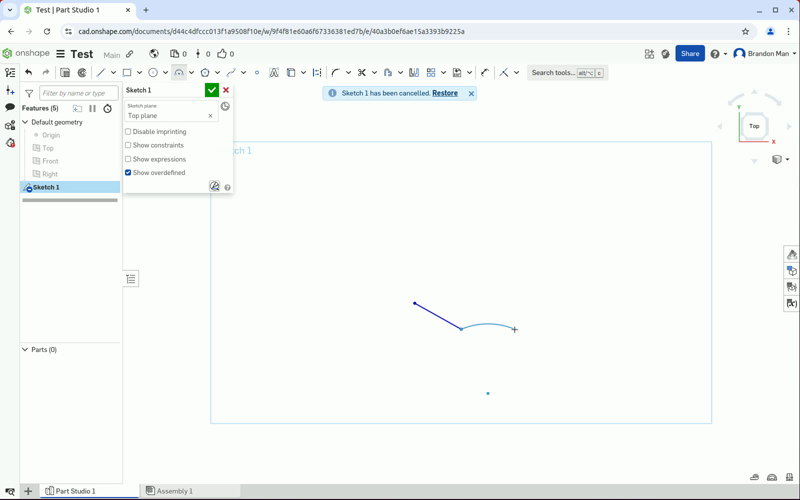
click(514, 329)
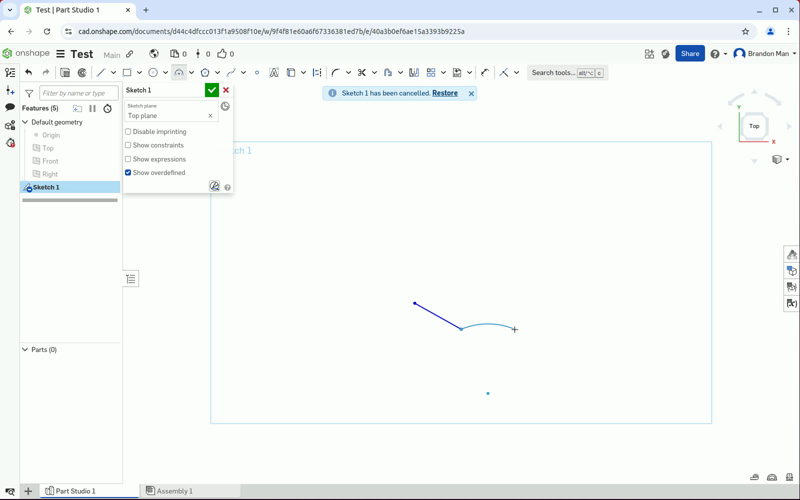
mouse_move(488, 336)
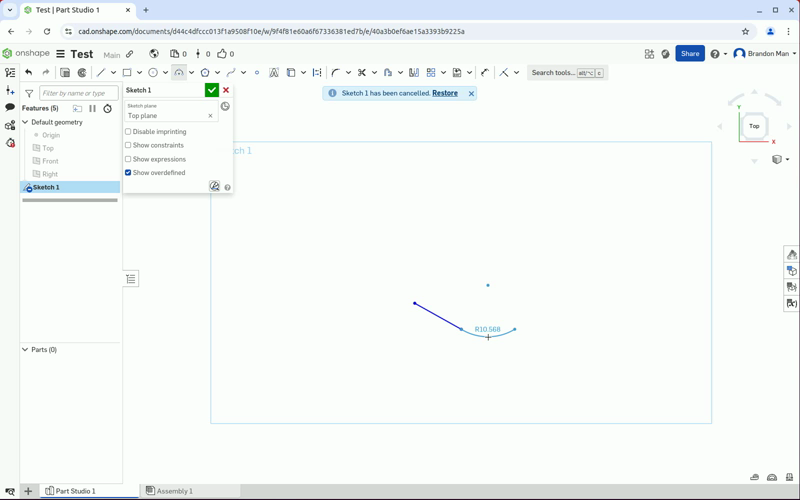
click(488, 336)
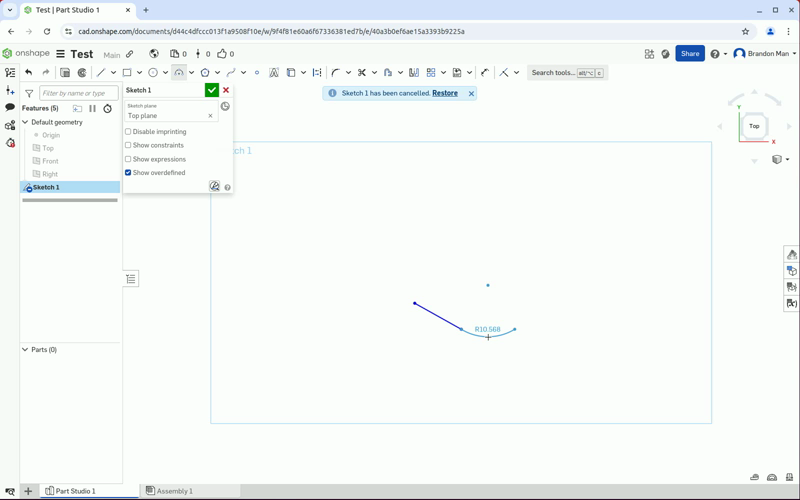
key_up(shift)
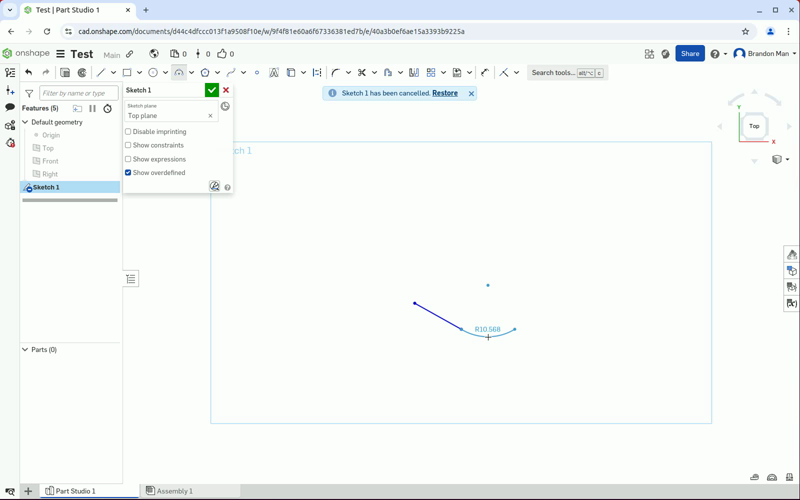
key(esc)
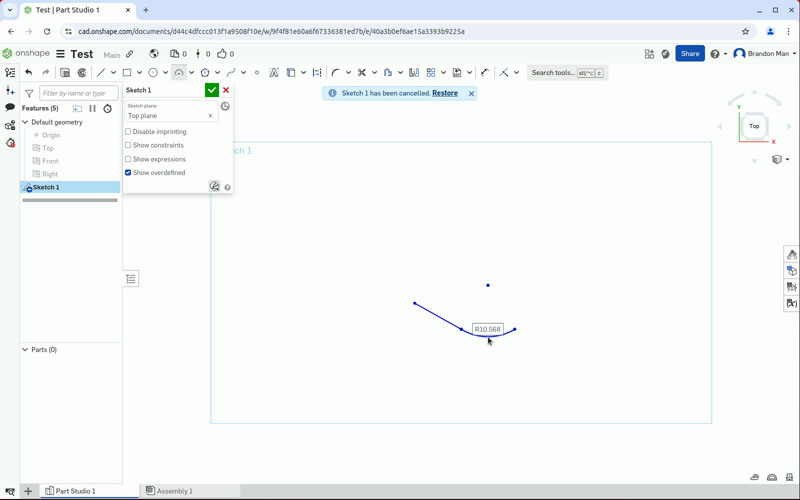
key(l)
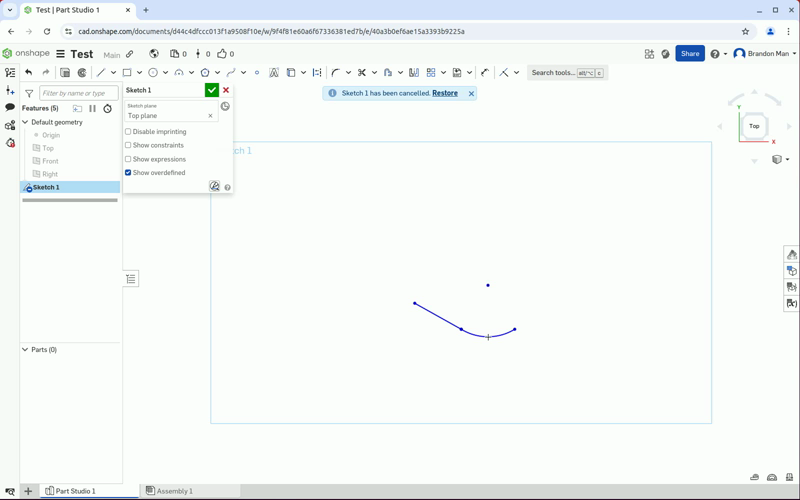
mouse_move(514, 329)
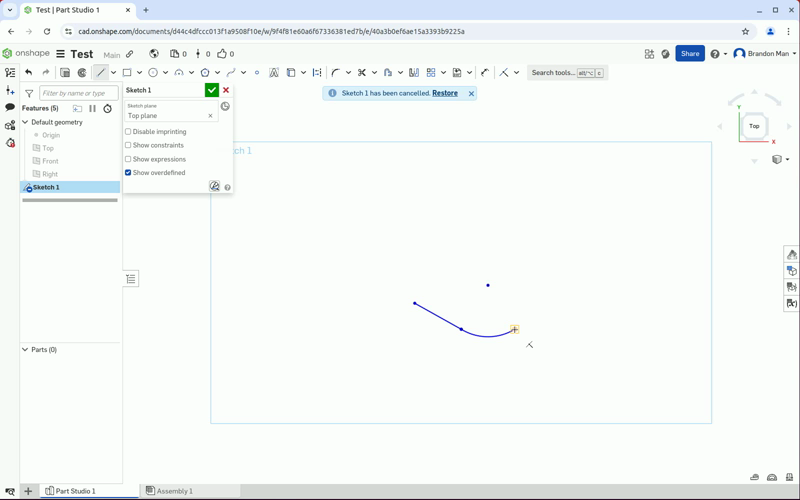
click(514, 329)
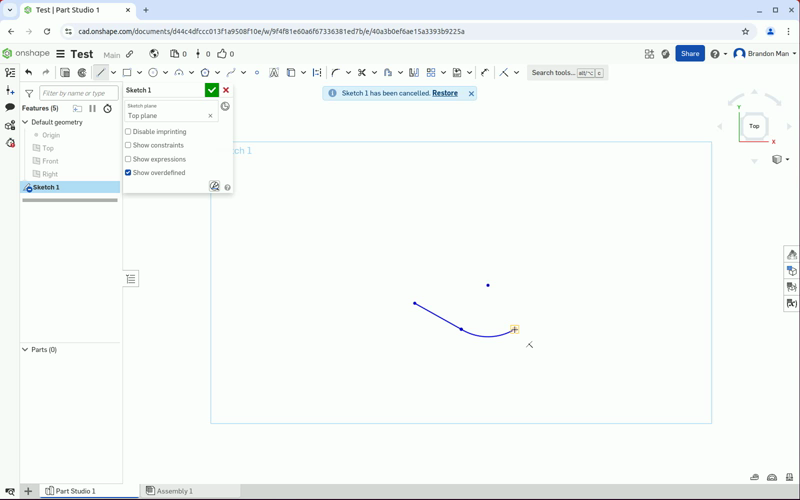
key_down(shift)
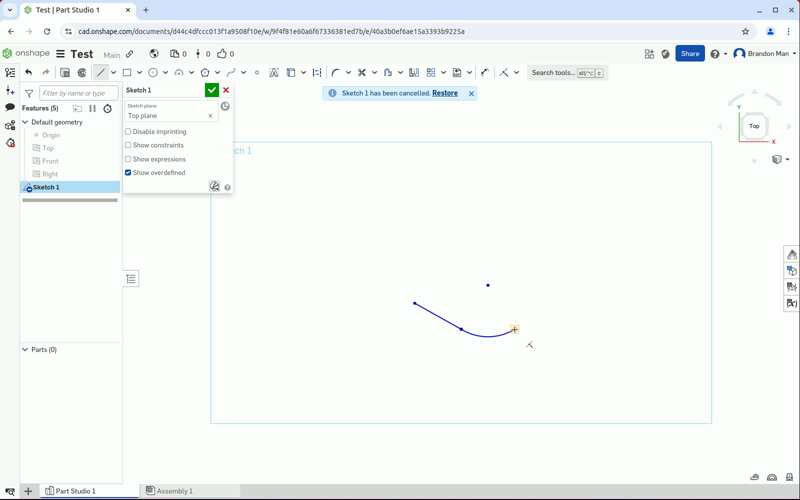
mouse_move(544, 329)
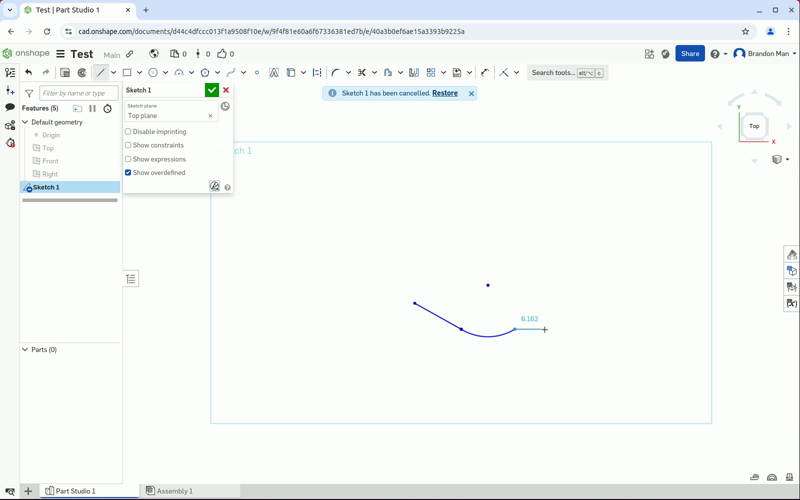
mouse_move(561, 303)
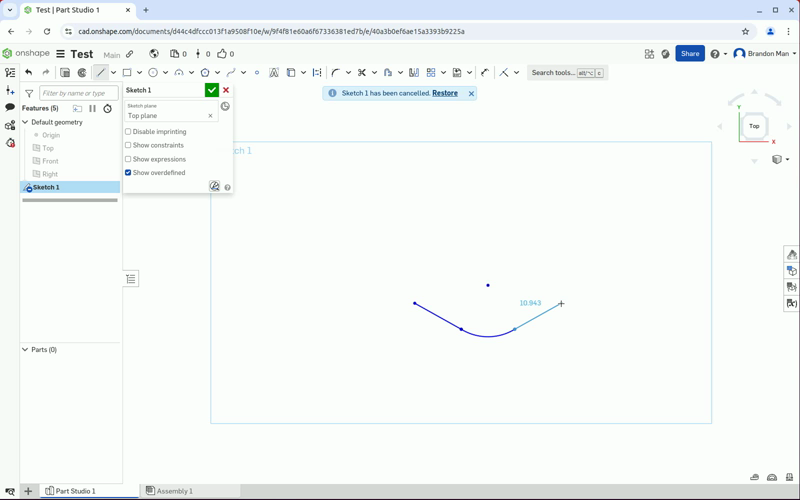
click(561, 303)
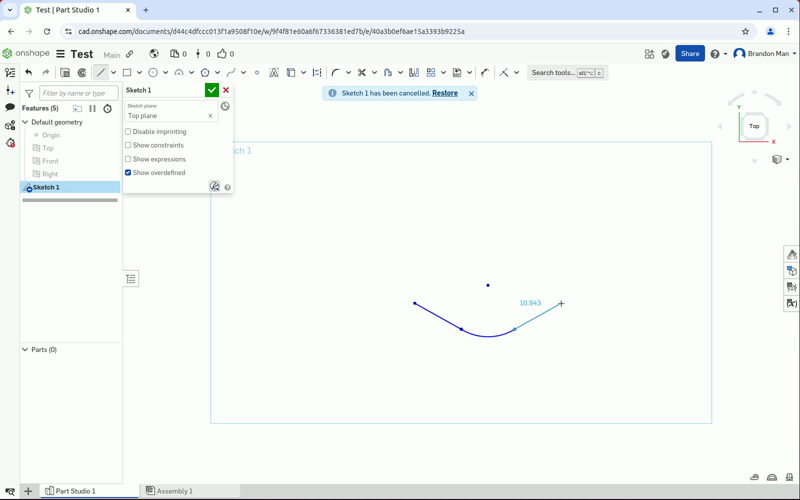
key_up(shift)
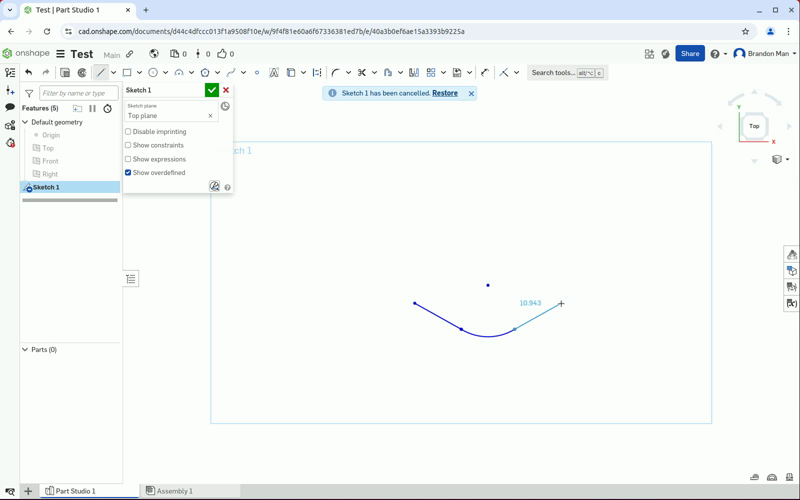
key(esc)
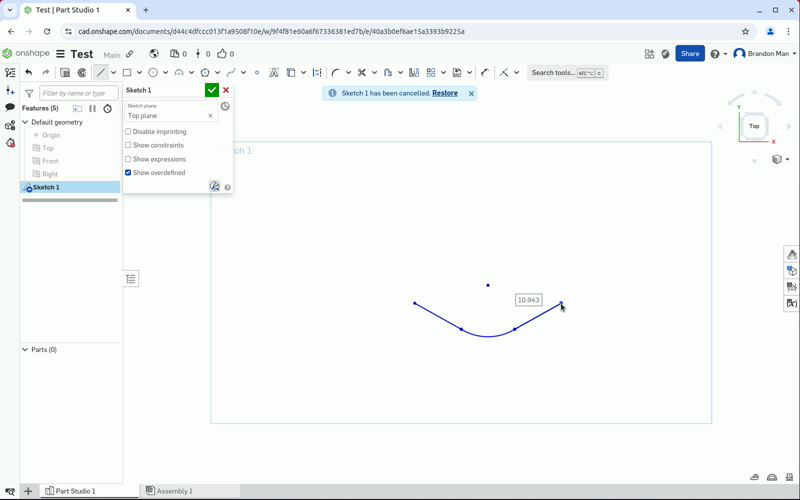
key(a)
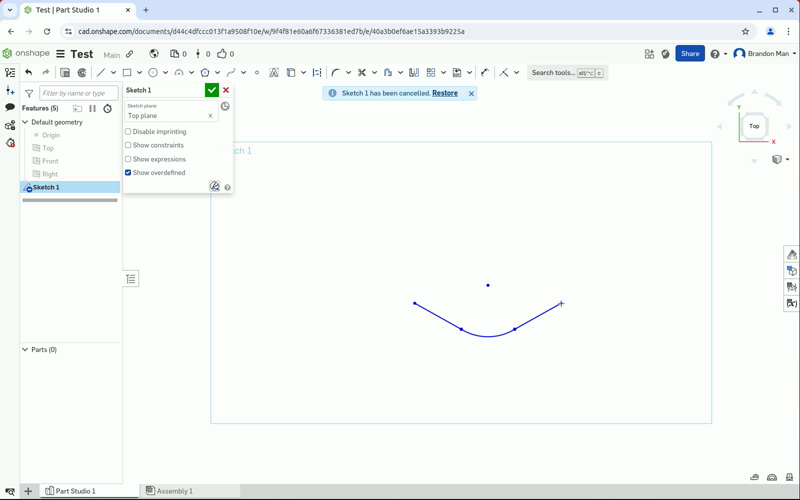
mouse_move(561, 303)
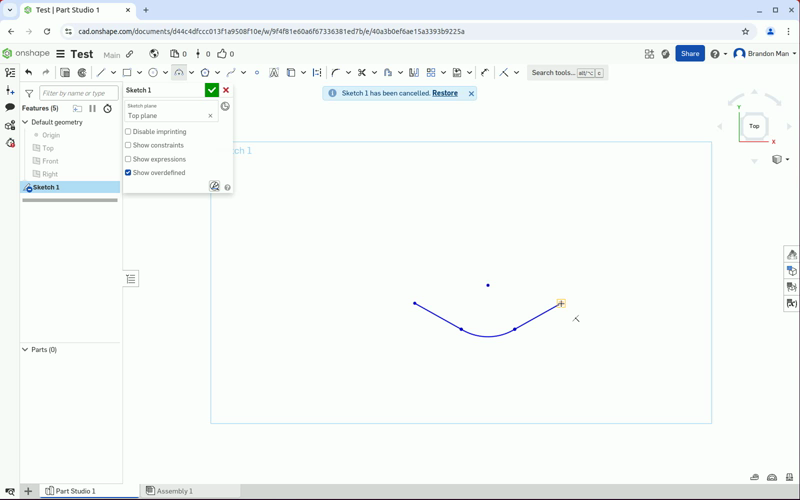
click(561, 303)
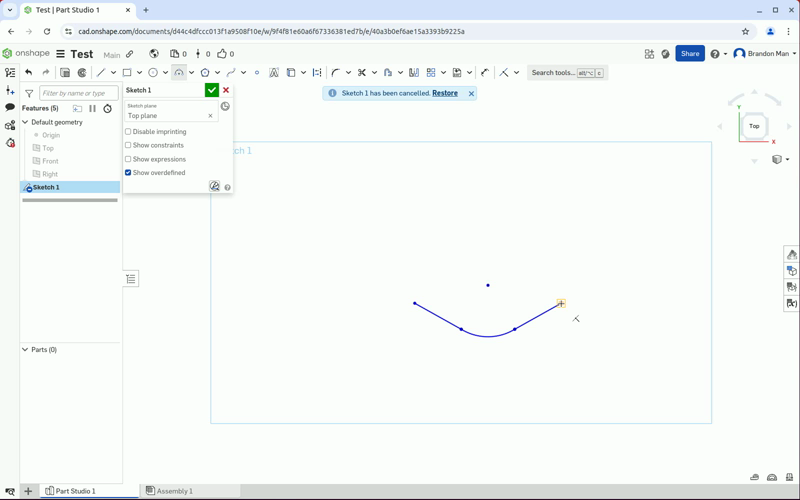
key_down(shift)
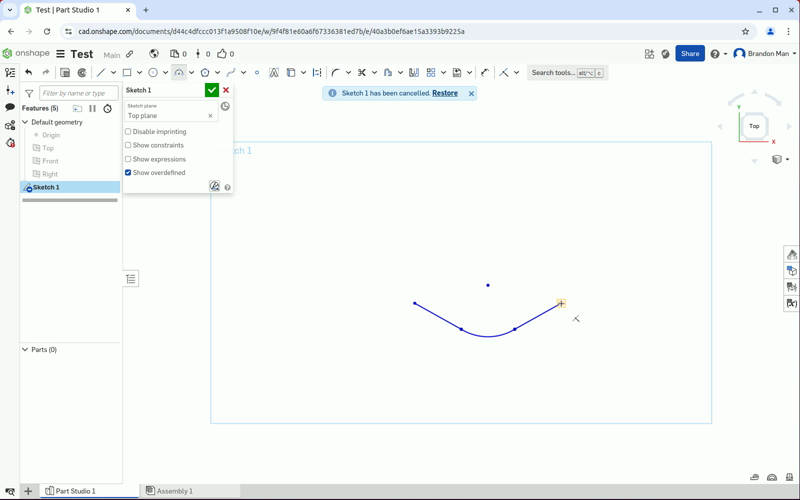
mouse_move(561, 263)
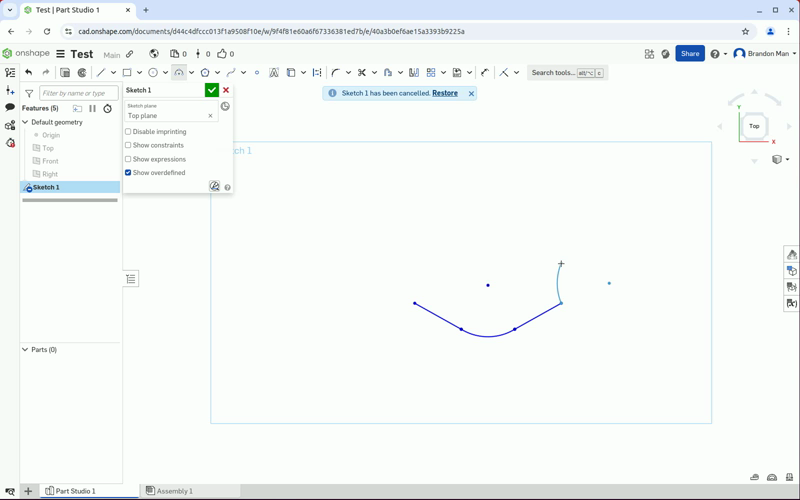
click(561, 263)
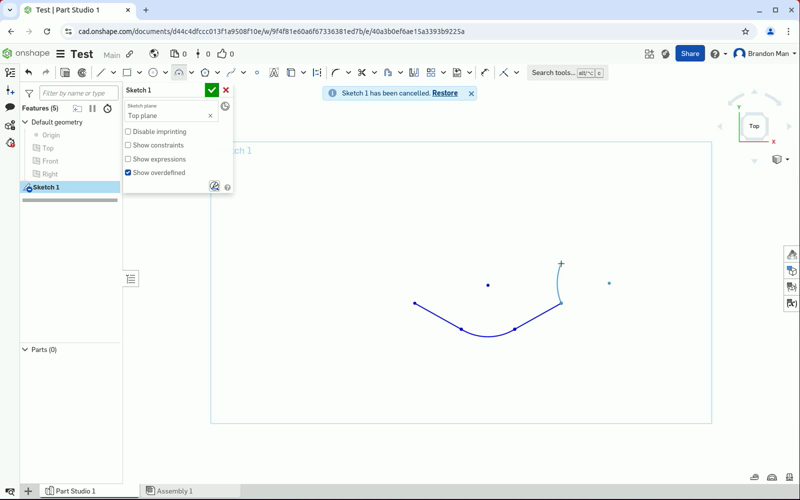
mouse_move(572, 282)
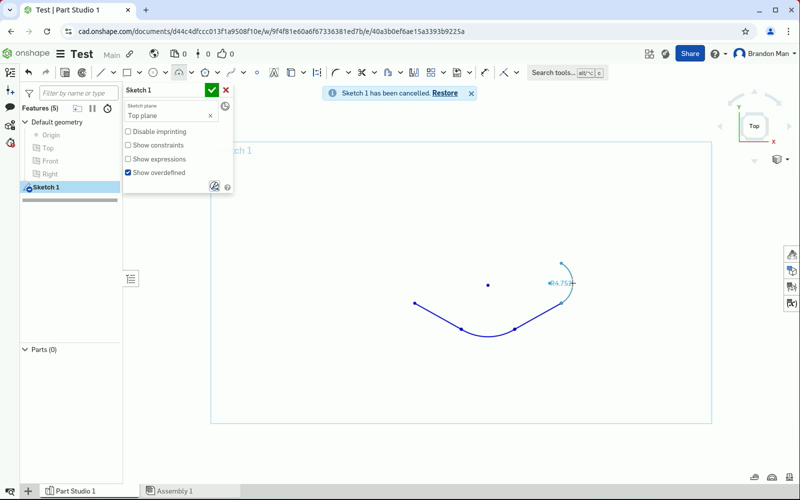
click(572, 282)
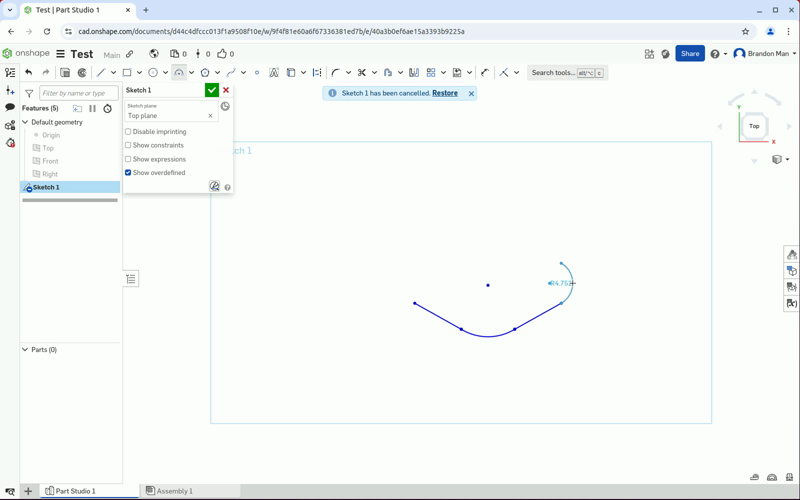
key_up(shift)
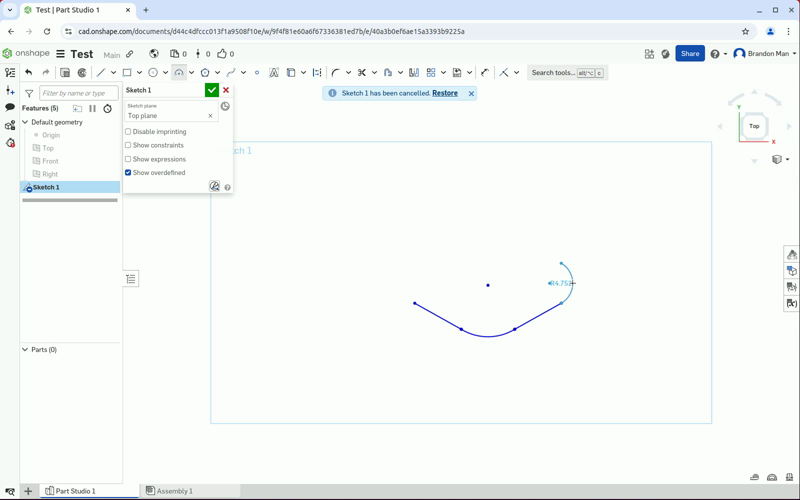
key(esc)
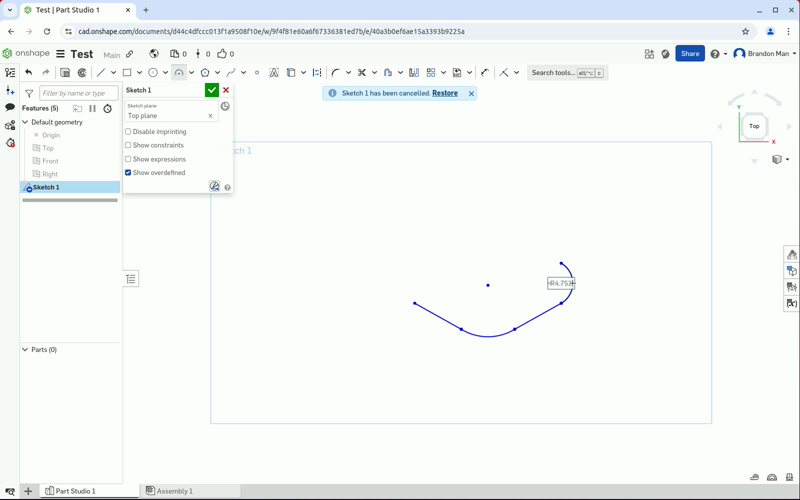
key(l)
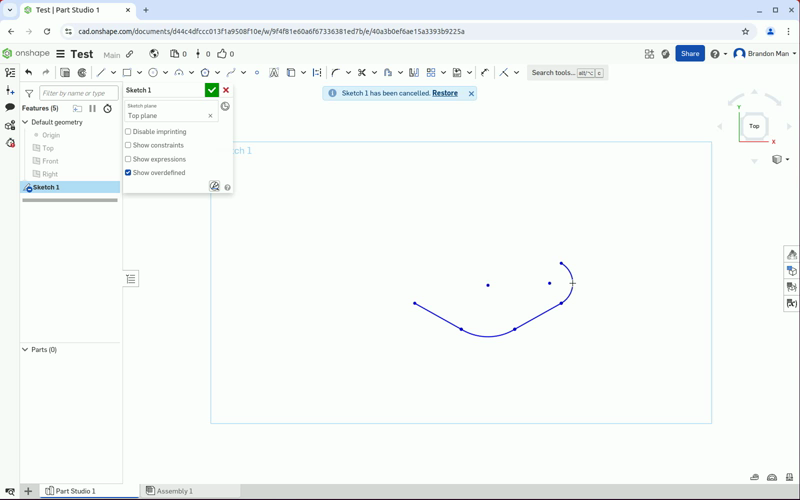
mouse_move(561, 263)
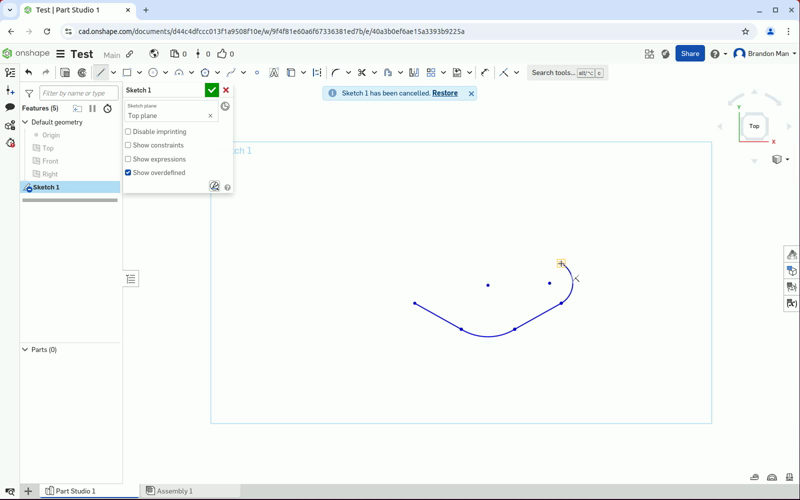
click(561, 263)
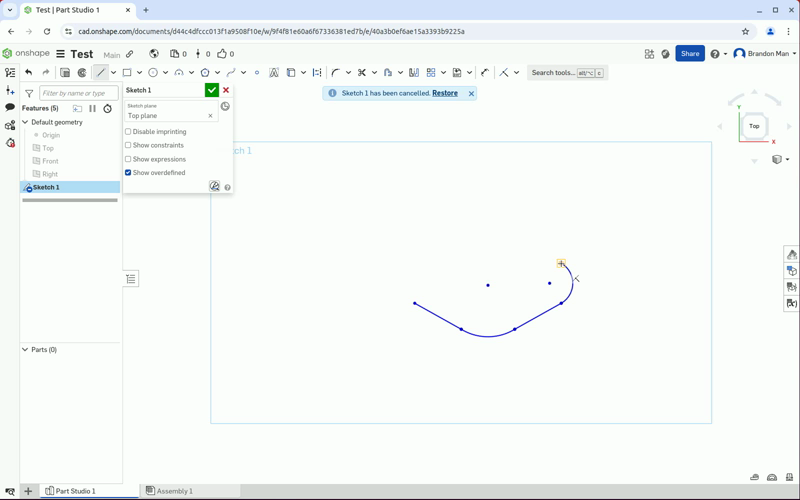
key_down(shift)
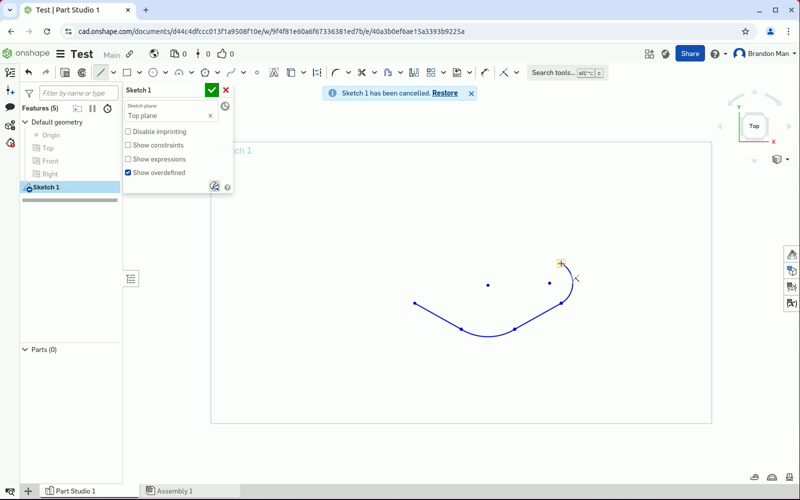
mouse_move(589, 263)
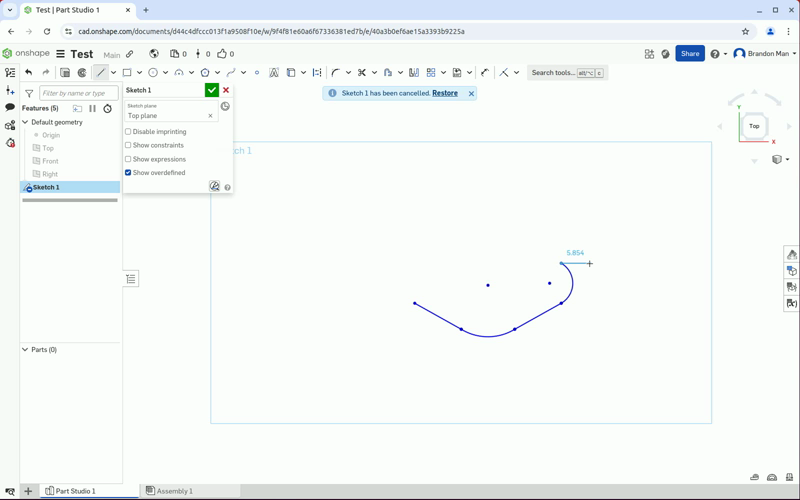
mouse_move(514, 236)
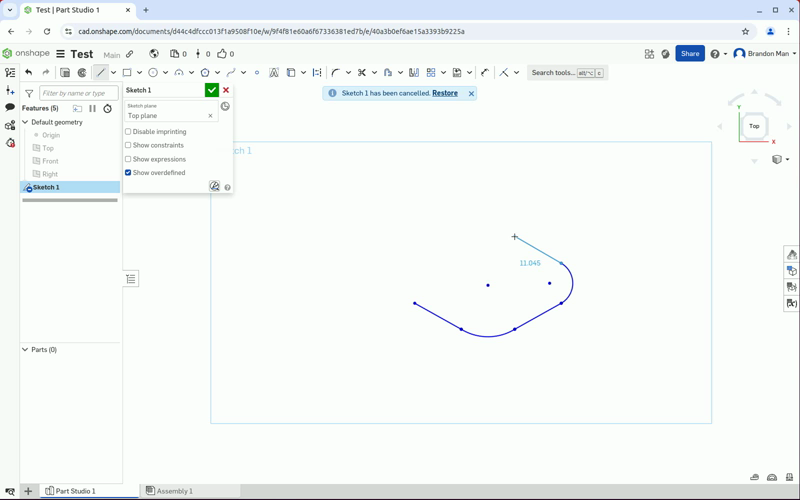
click(514, 236)
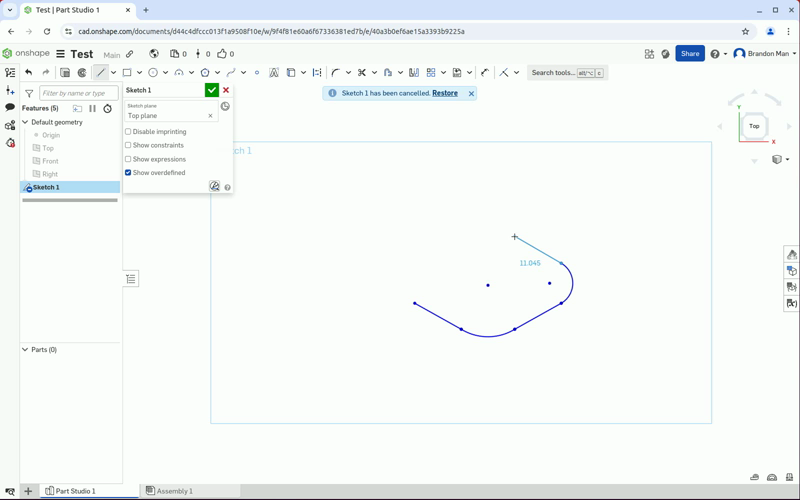
key_up(shift)
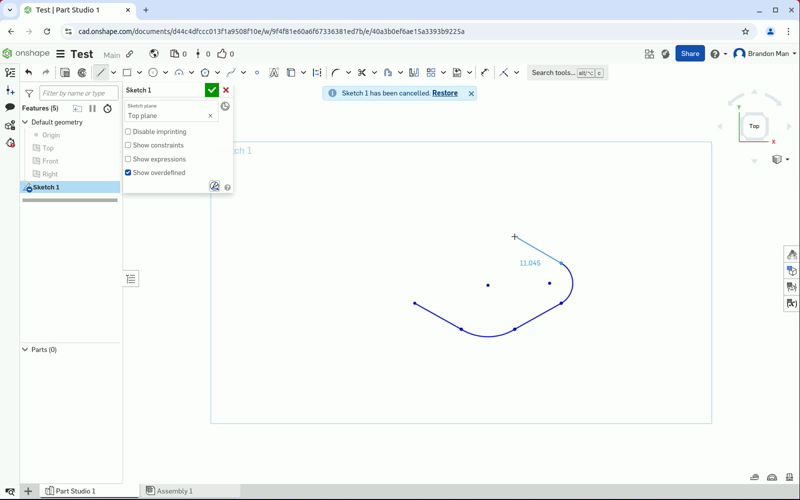
key(esc)
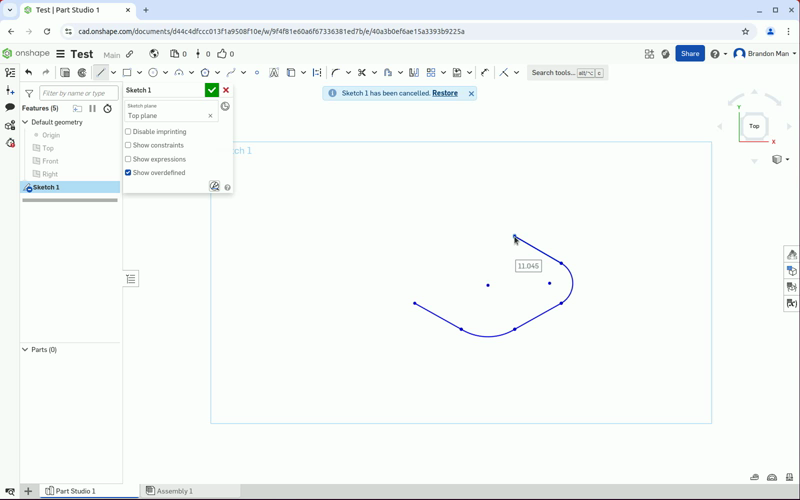
key(a)
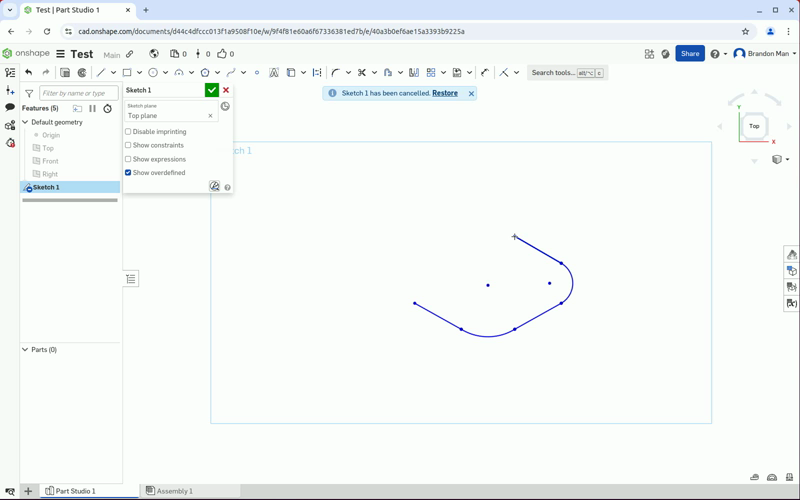
mouse_move(514, 236)
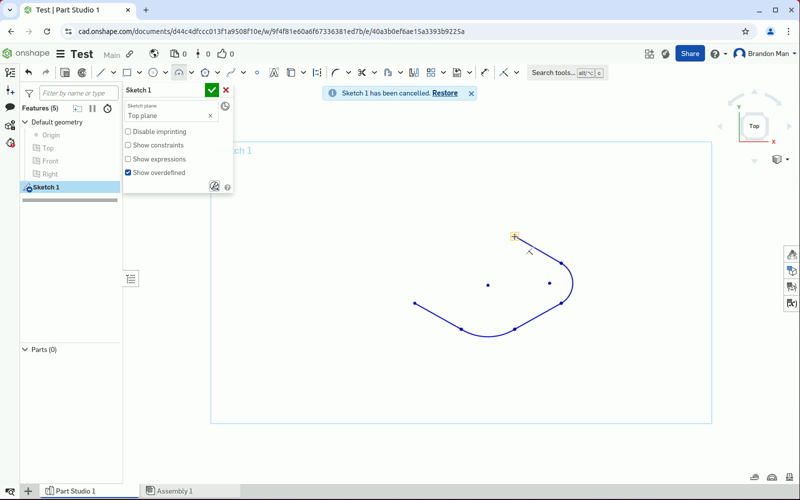
click(514, 236)
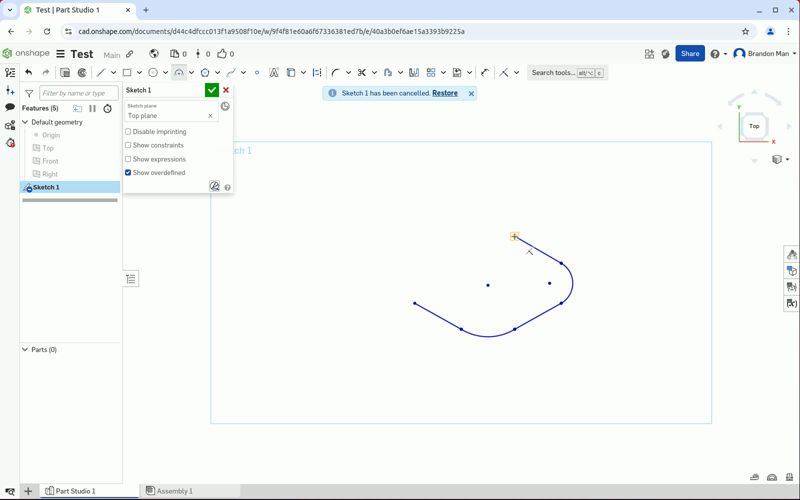
key_down(shift)
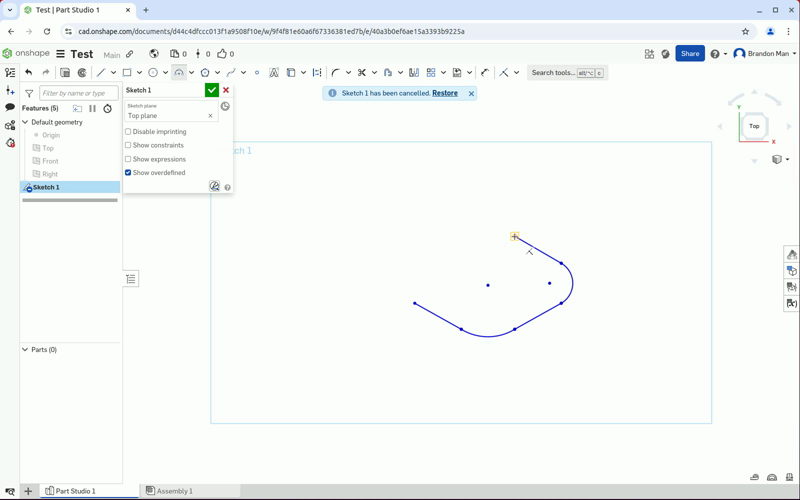
mouse_move(461, 236)
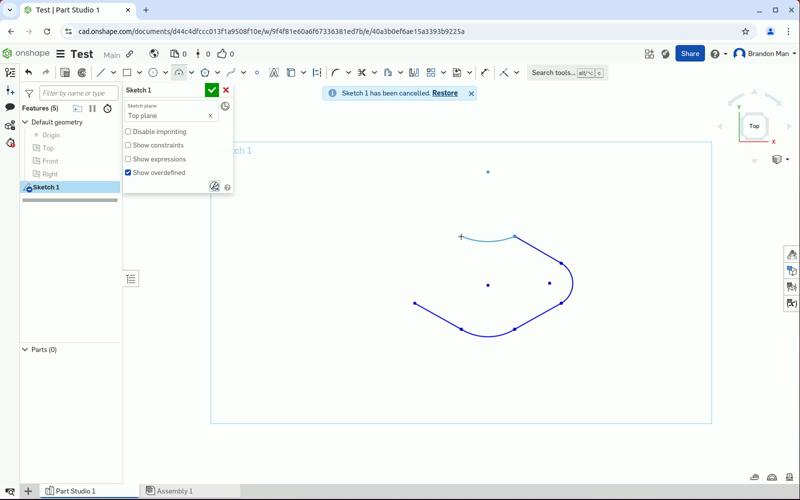
click(461, 236)
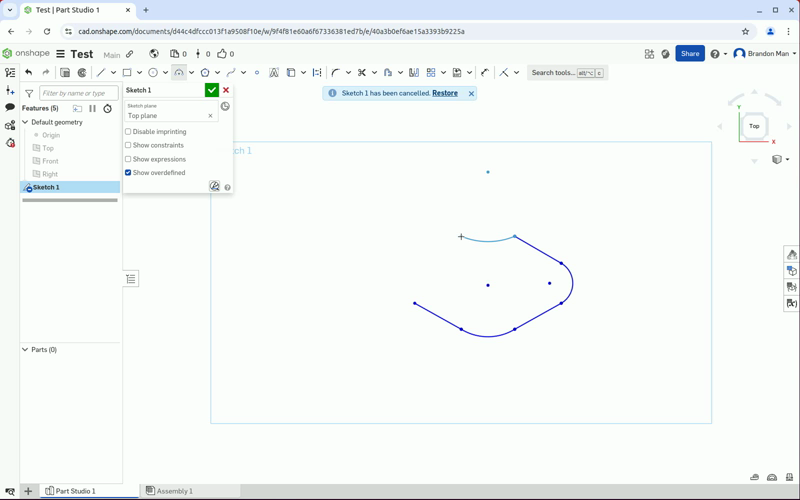
mouse_move(488, 229)
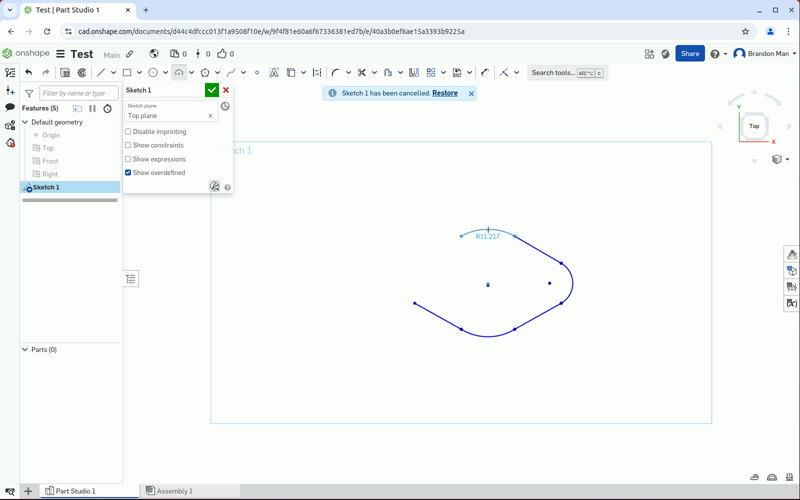
click(488, 229)
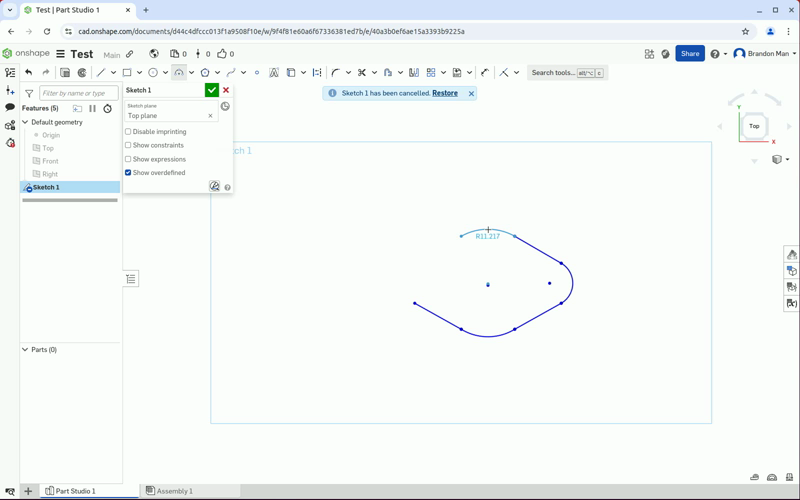
key_up(shift)
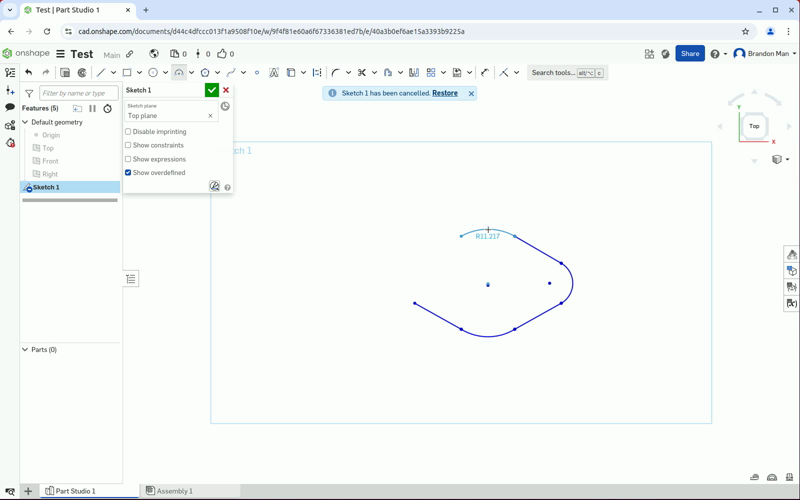
key(esc)
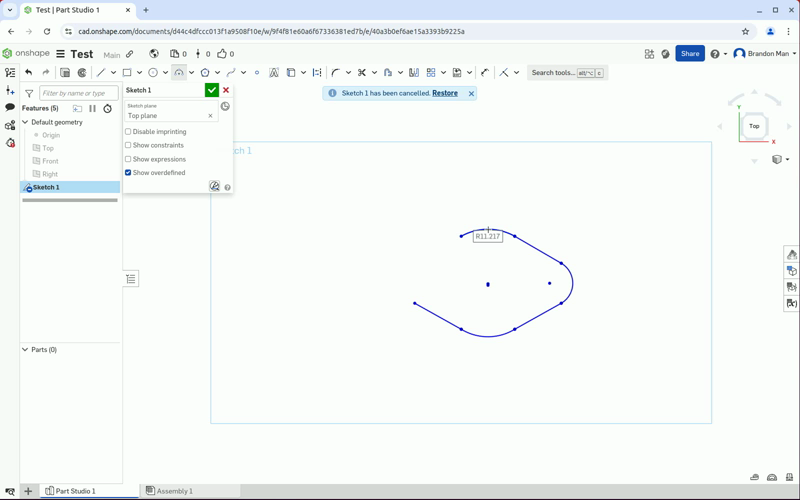
key(l)
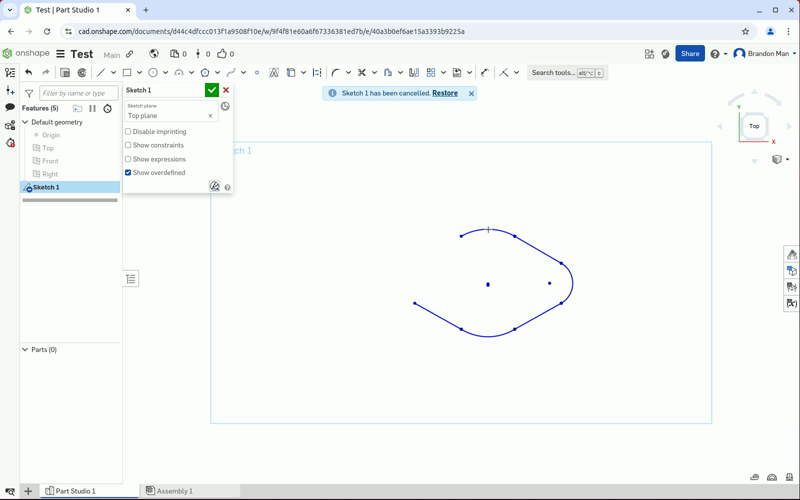
mouse_move(461, 236)
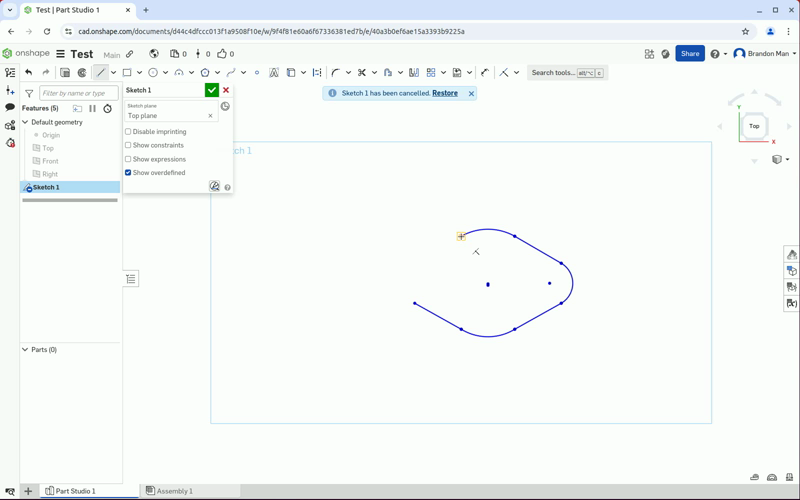
click(461, 236)
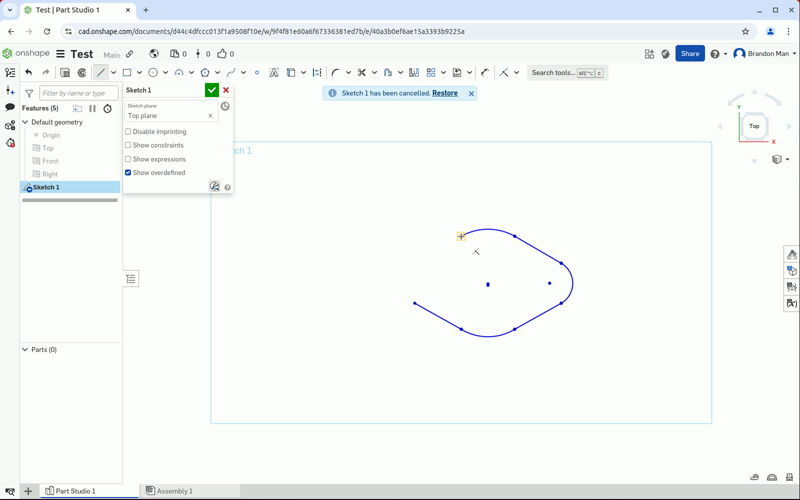
key_down(shift)
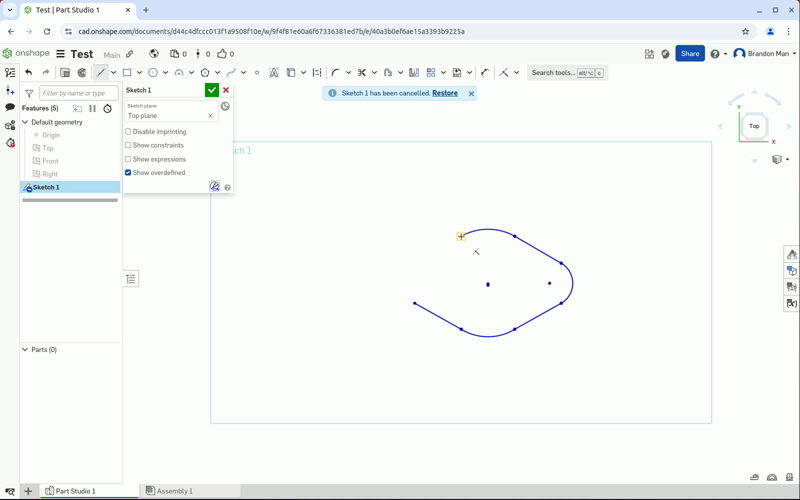
mouse_move(491, 236)
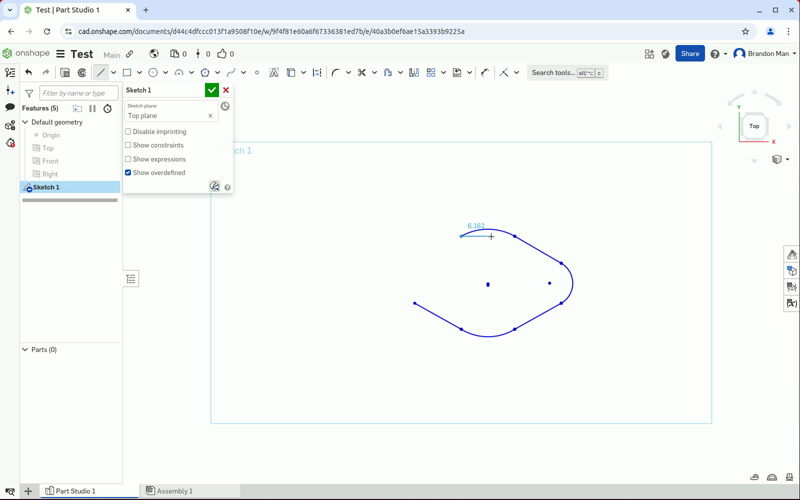
mouse_move(414, 263)
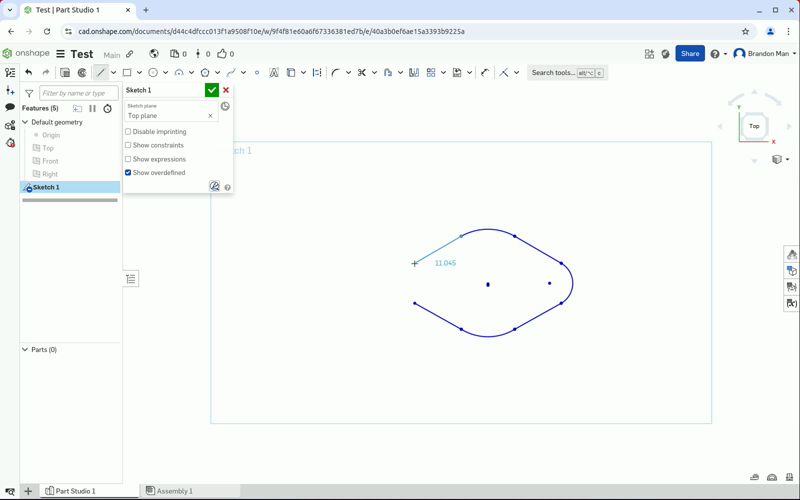
click(414, 263)
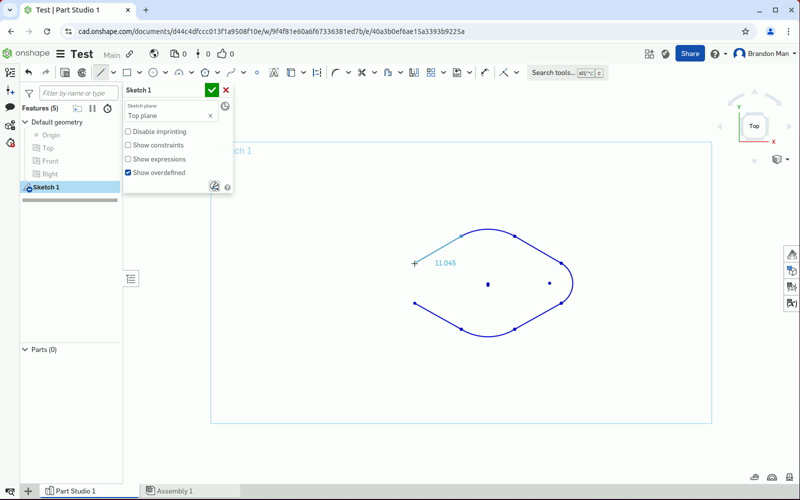
key_up(shift)
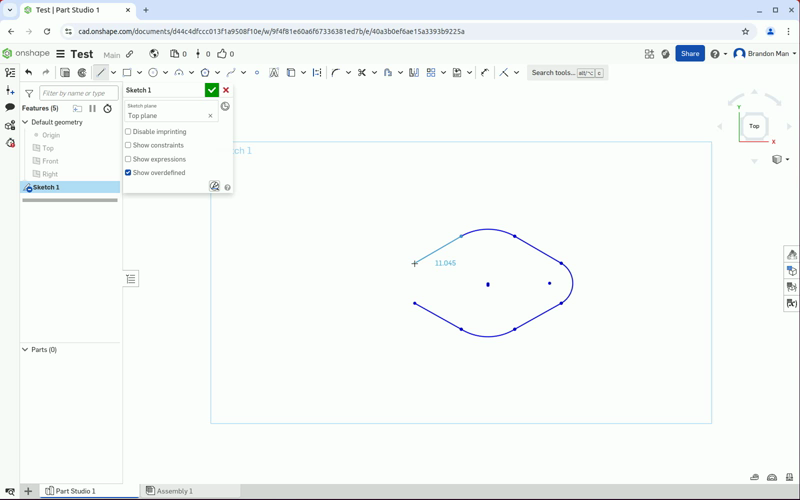
key(esc)
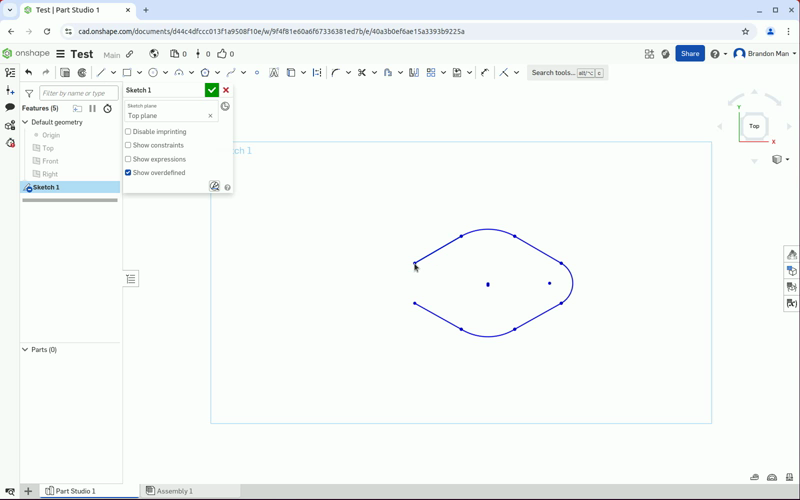
key(a)
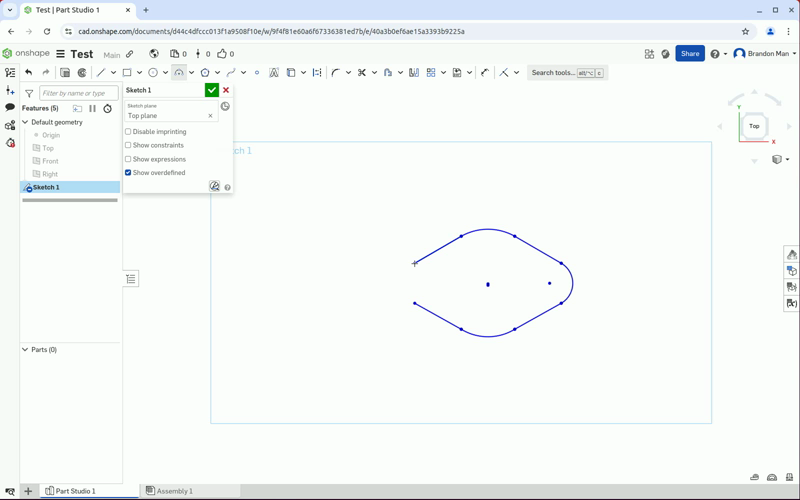
mouse_move(414, 263)
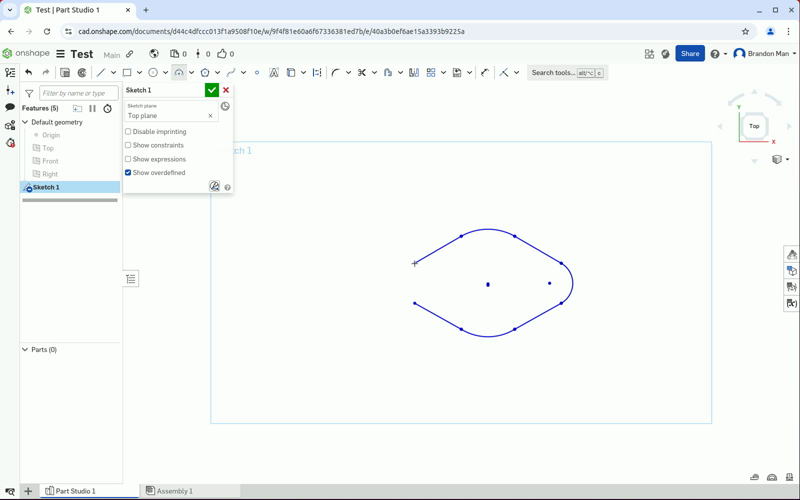
click(414, 263)
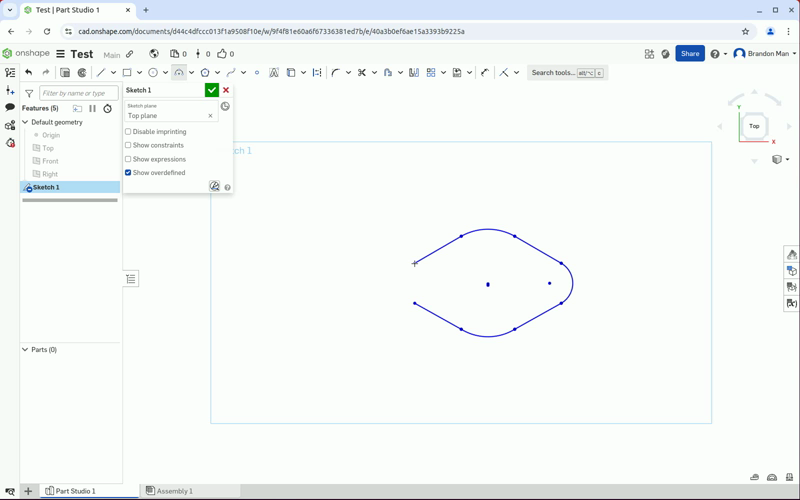
mouse_move(414, 303)
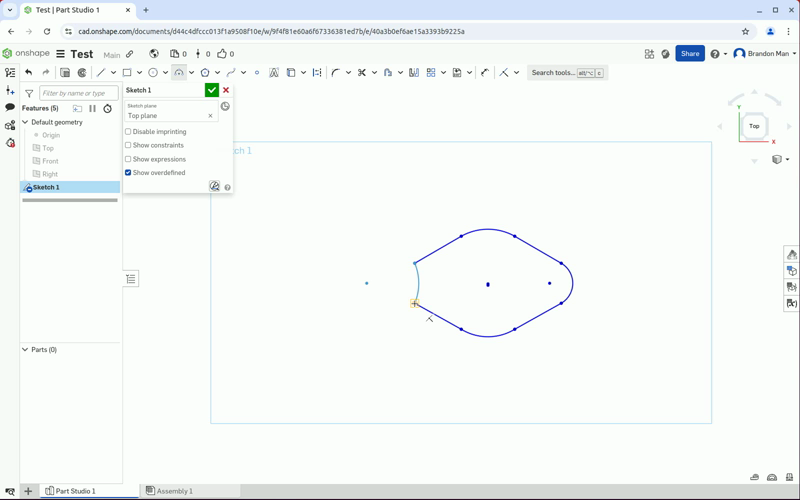
click(414, 303)
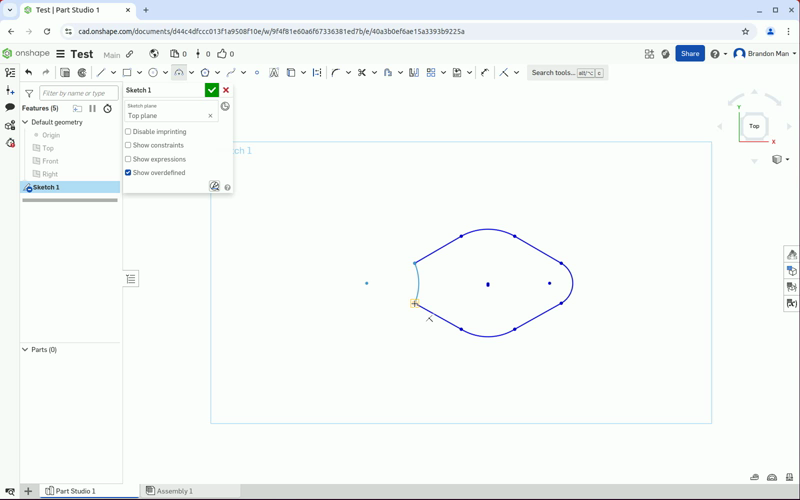
key_down(shift)
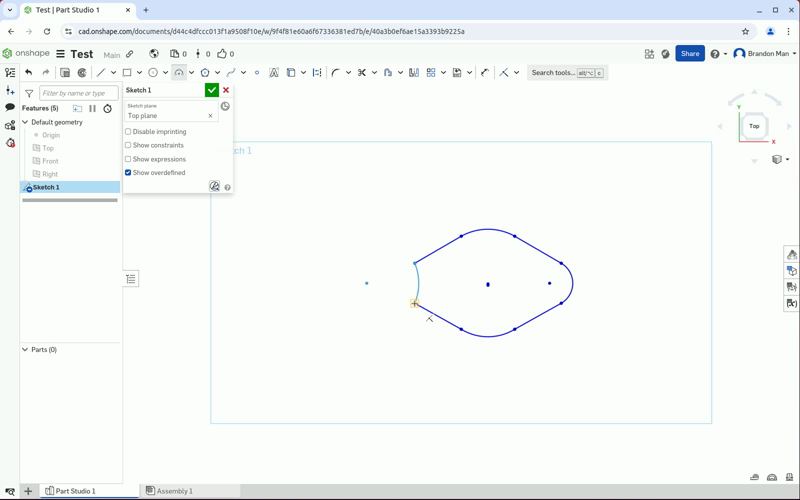
mouse_move(403, 282)
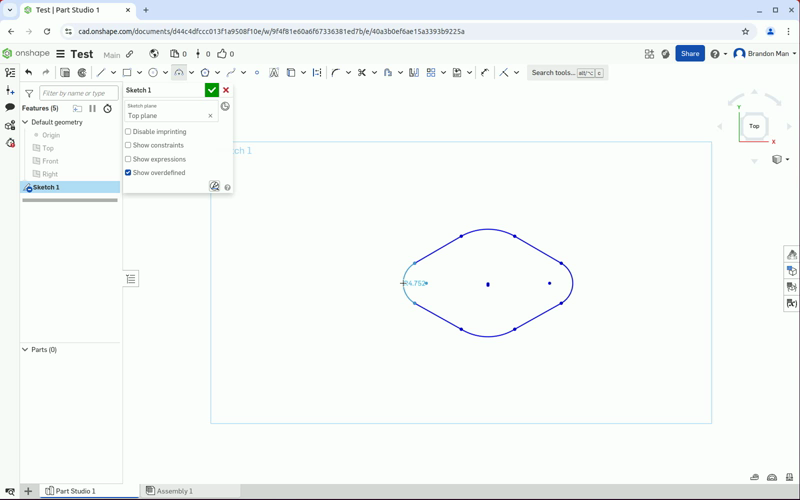
click(403, 282)
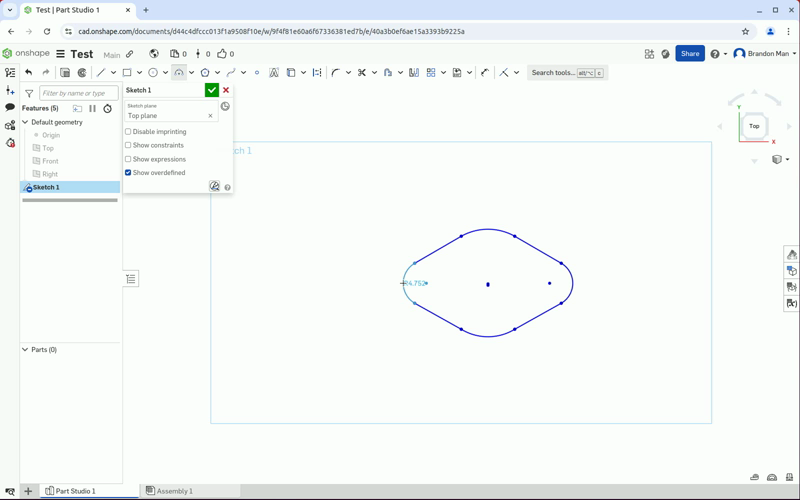
key_up(shift)
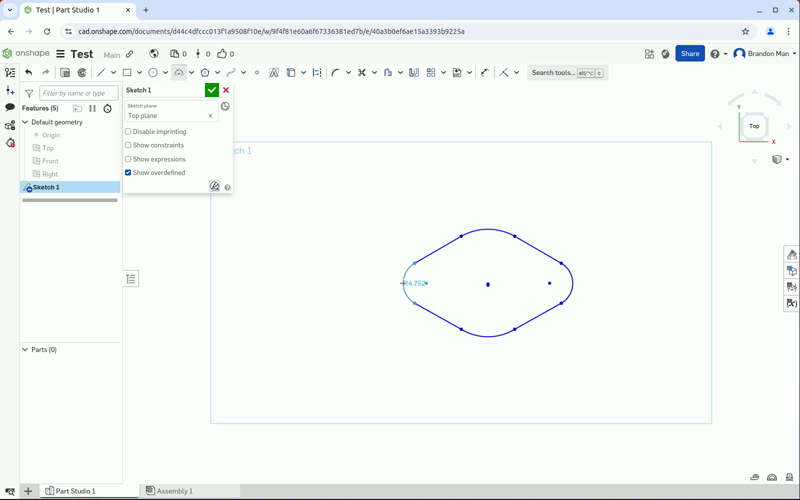
key(esc)
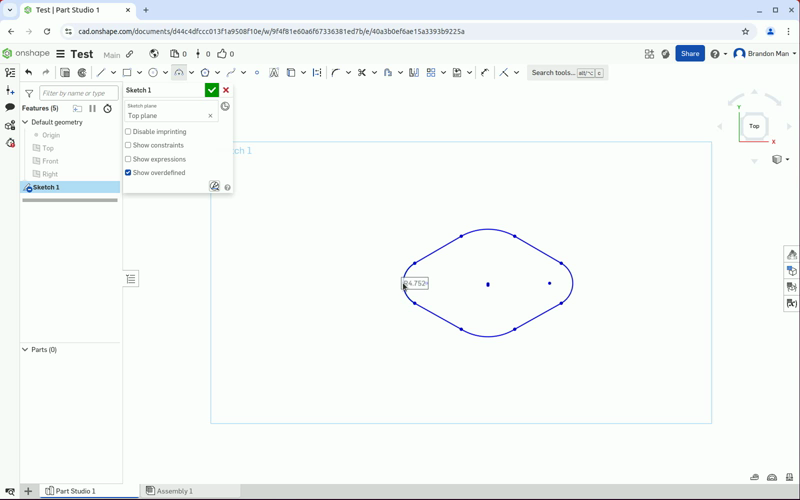
key(c)
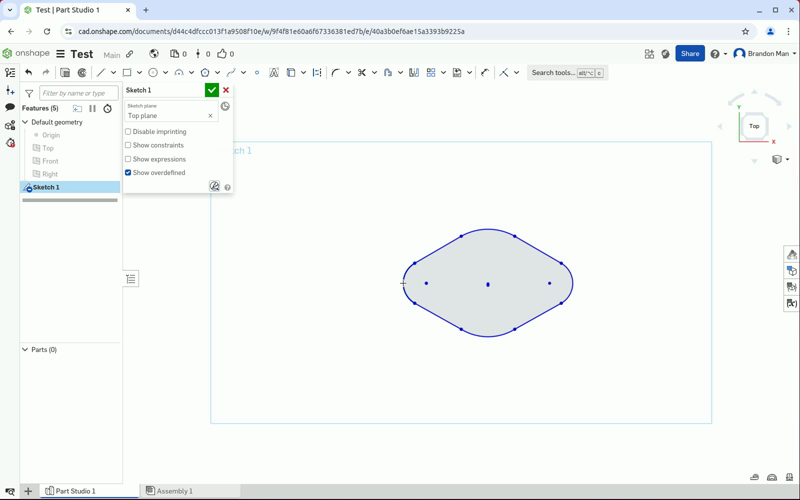
key_down(shift)
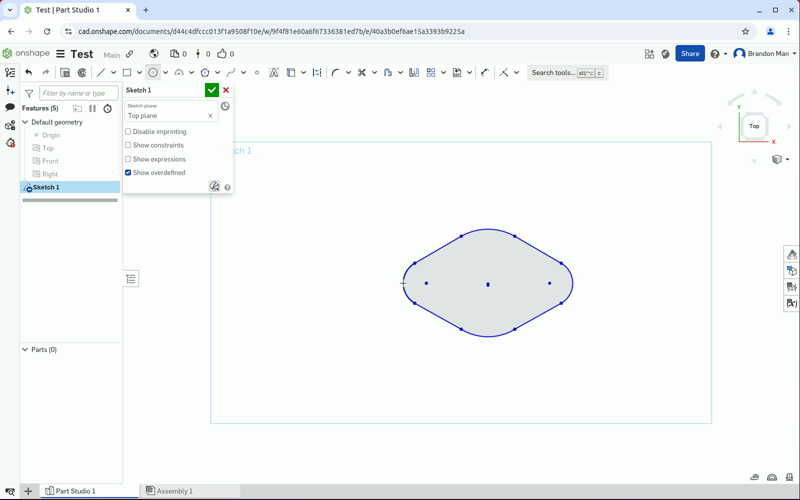
mouse_move(426, 282)
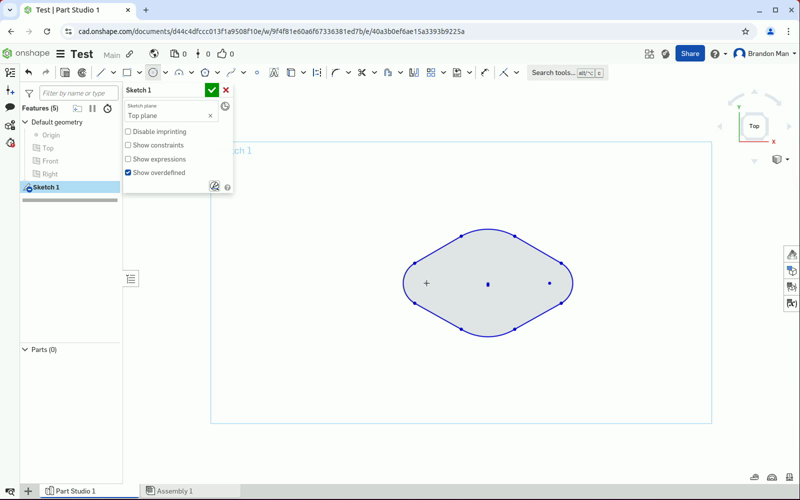
click(426, 282)
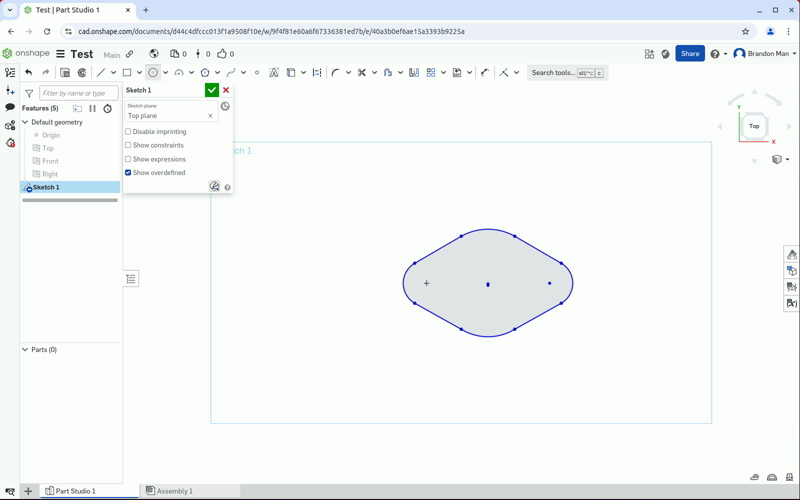
key_up(shift)
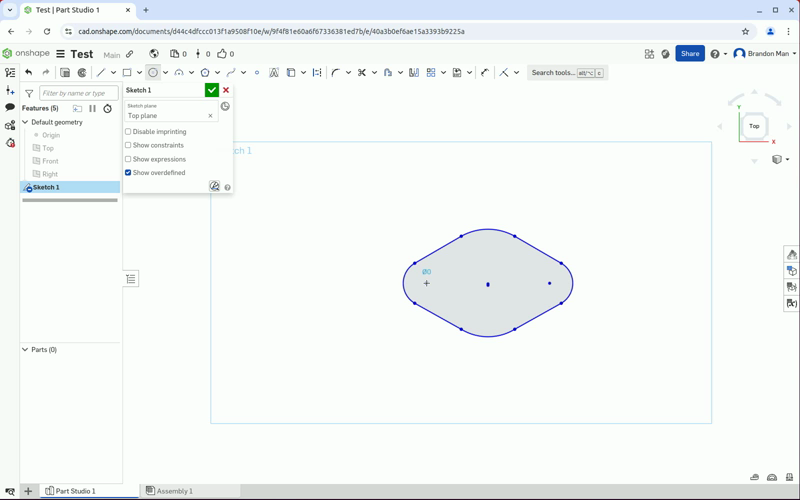
mouse_move(438, 282)
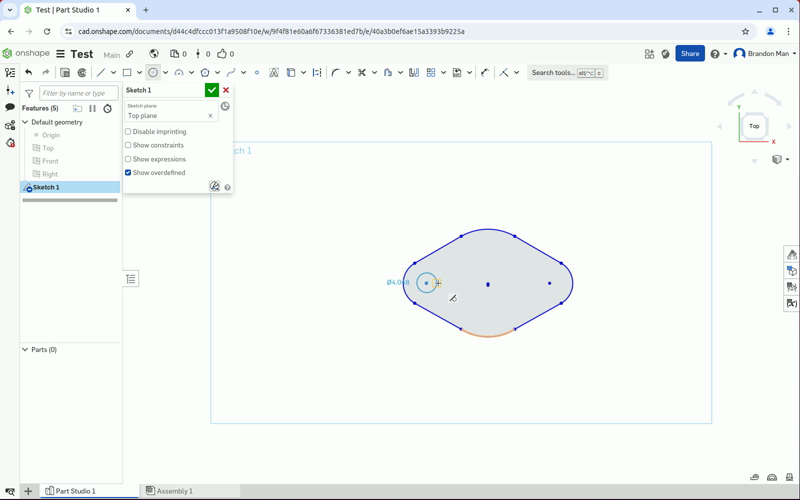
click(438, 282)
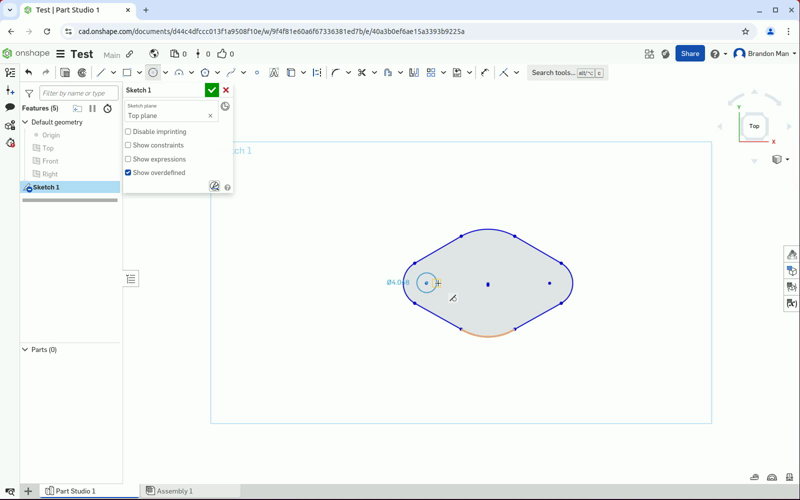
key(esc)
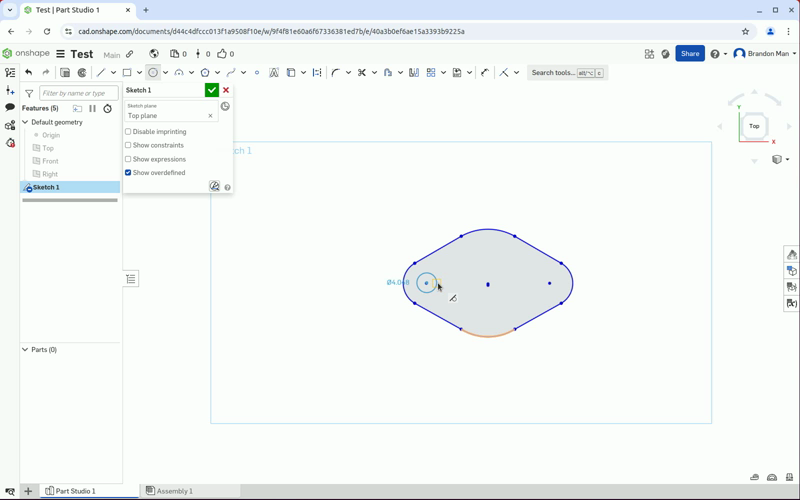
key(c)
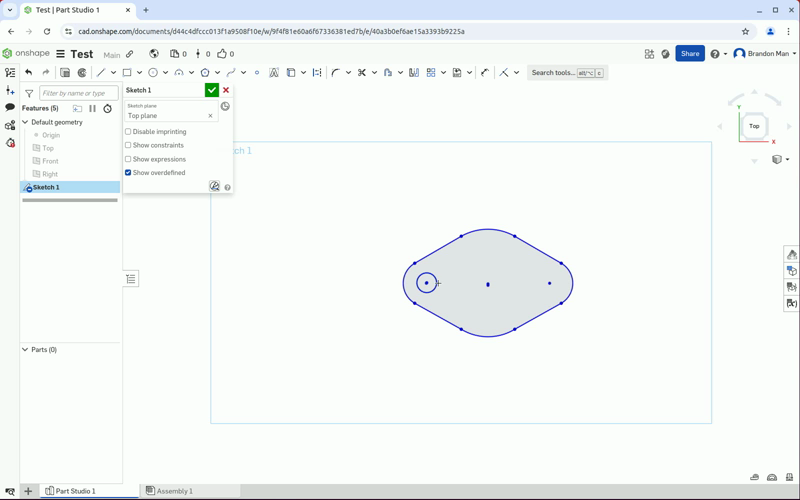
key_down(shift)
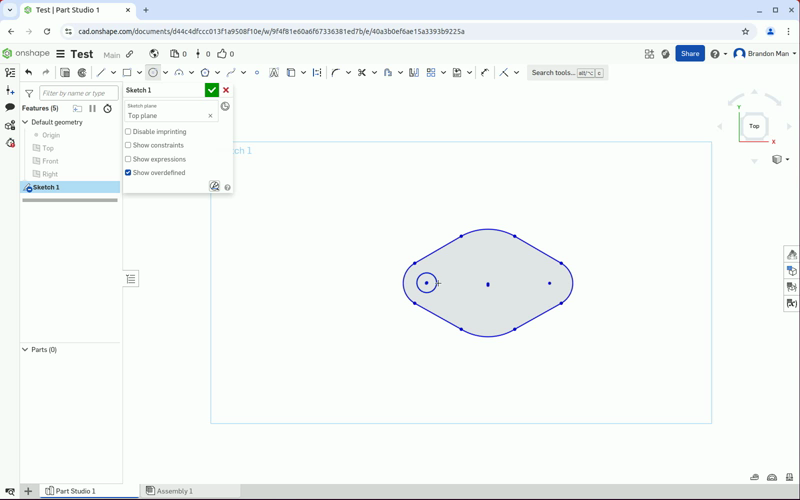
mouse_move(488, 282)
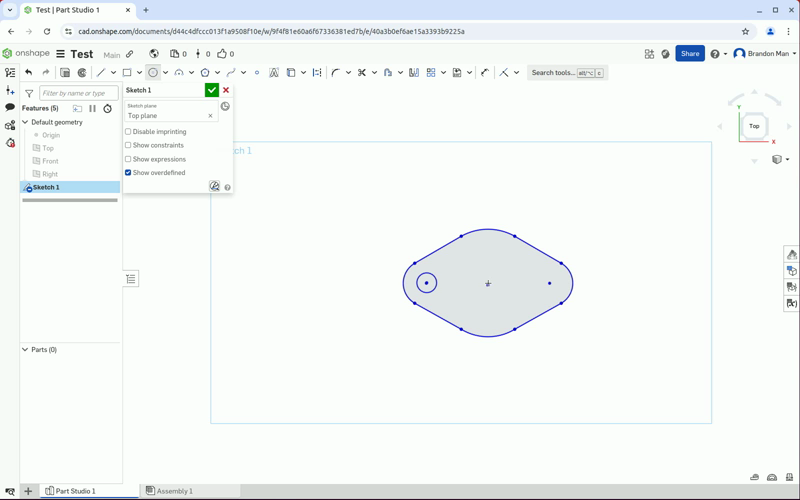
scroll(6)
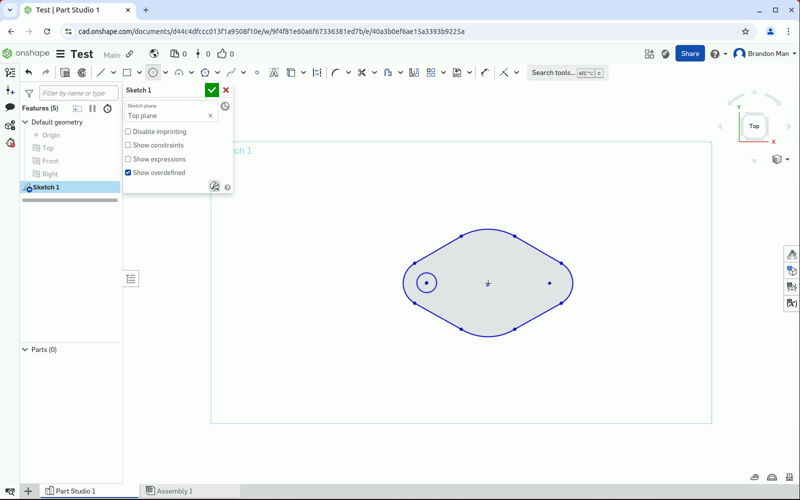
scroll(6)
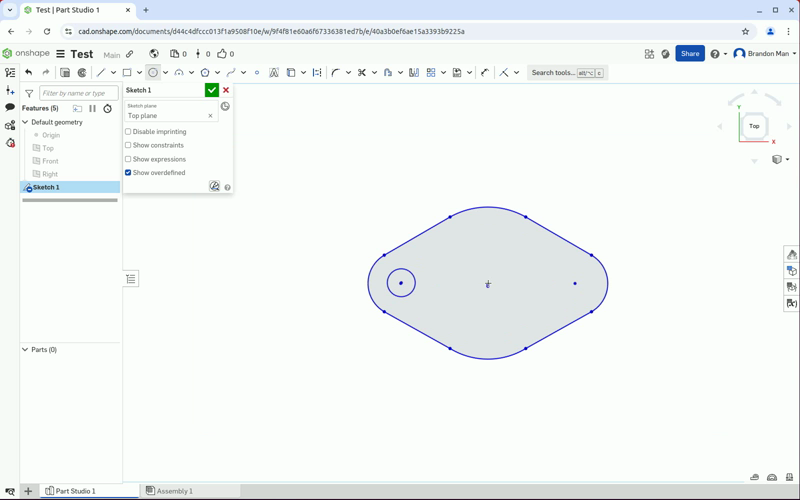
scroll(6)
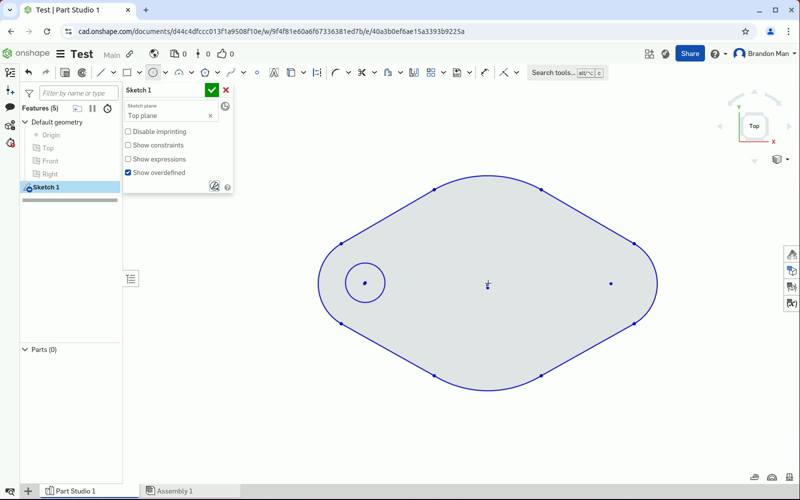
scroll(6)
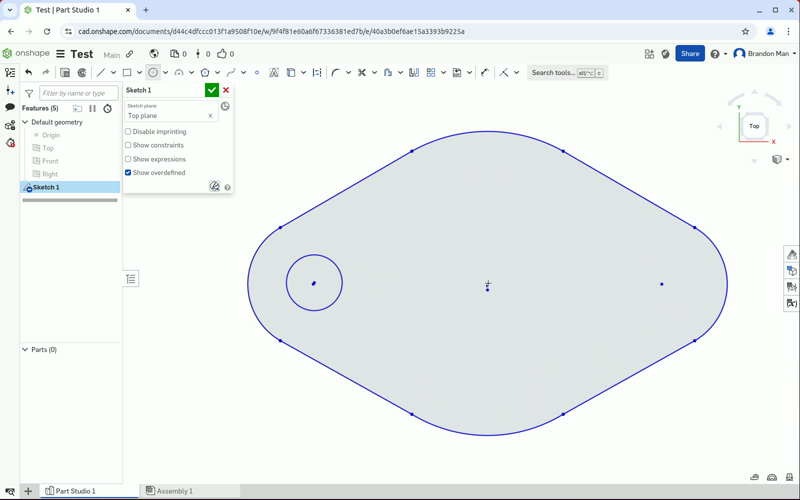
scroll(6)
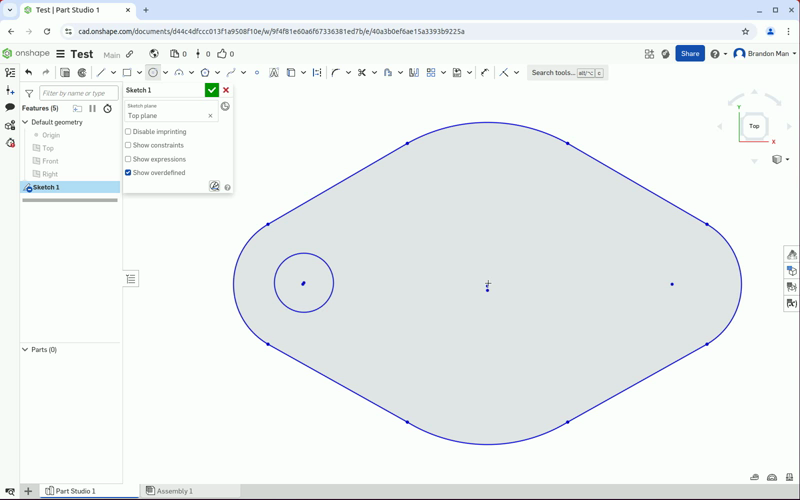
scroll(6)
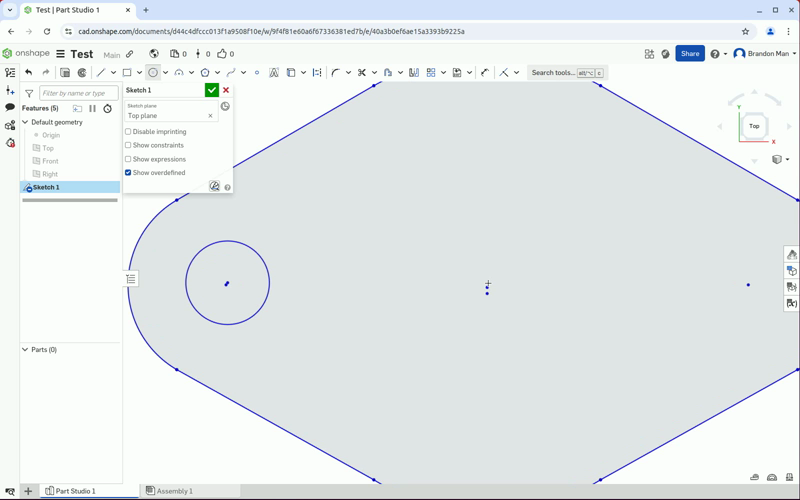
scroll(6)
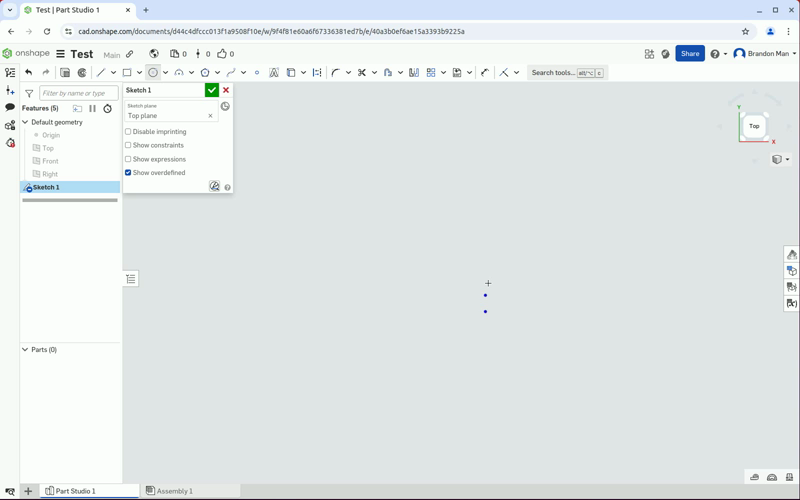
click(488, 282)
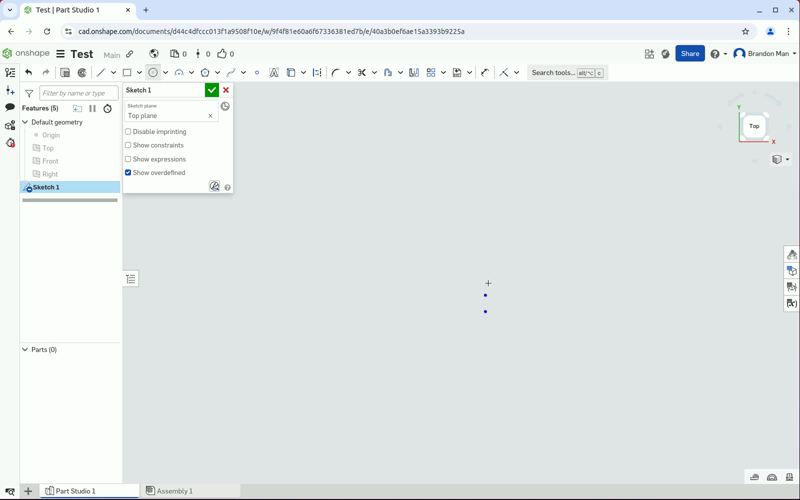
scroll(-6)
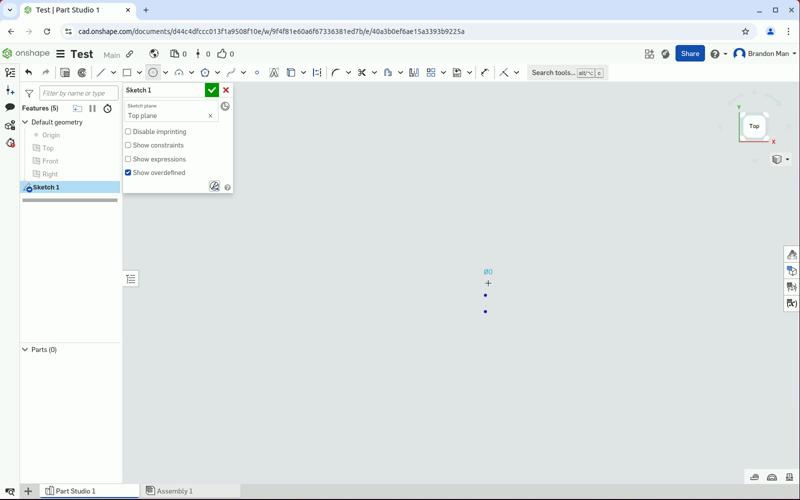
scroll(-6)
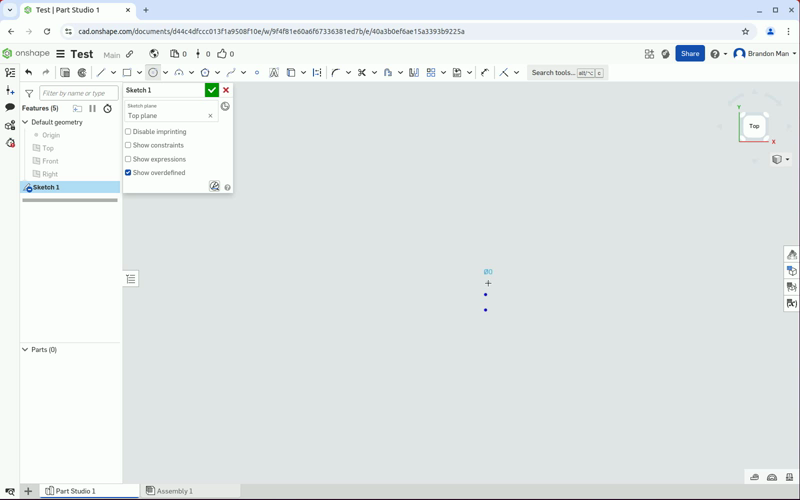
scroll(-6)
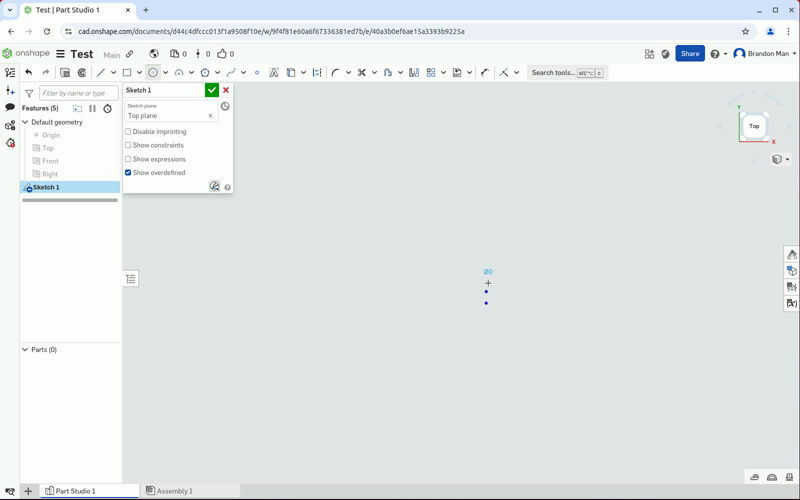
scroll(-6)
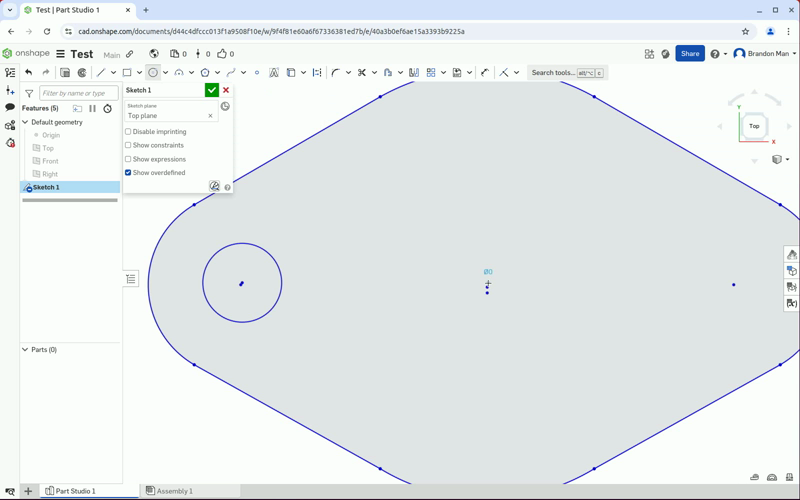
scroll(-6)
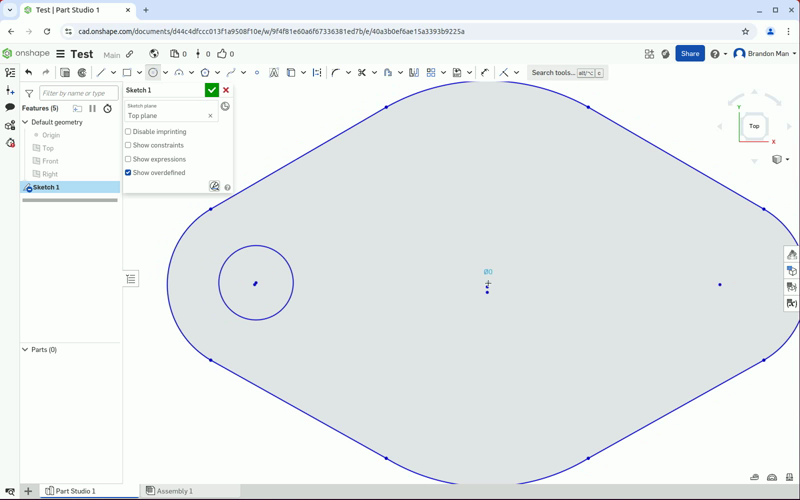
scroll(-6)
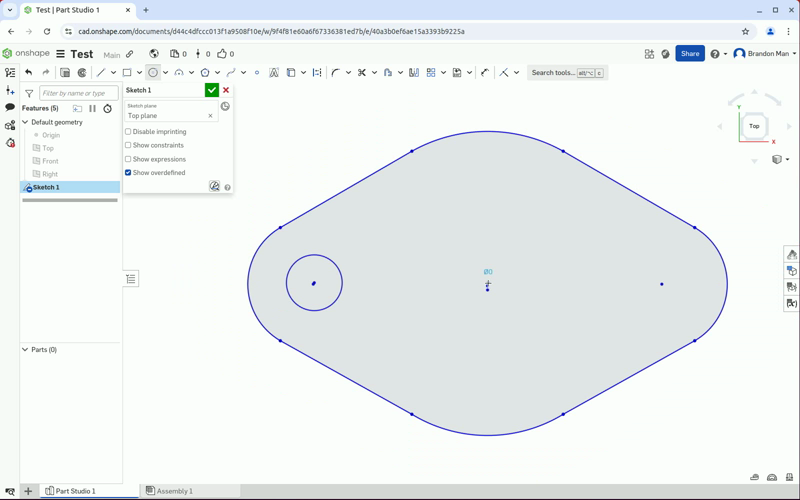
scroll(-6)
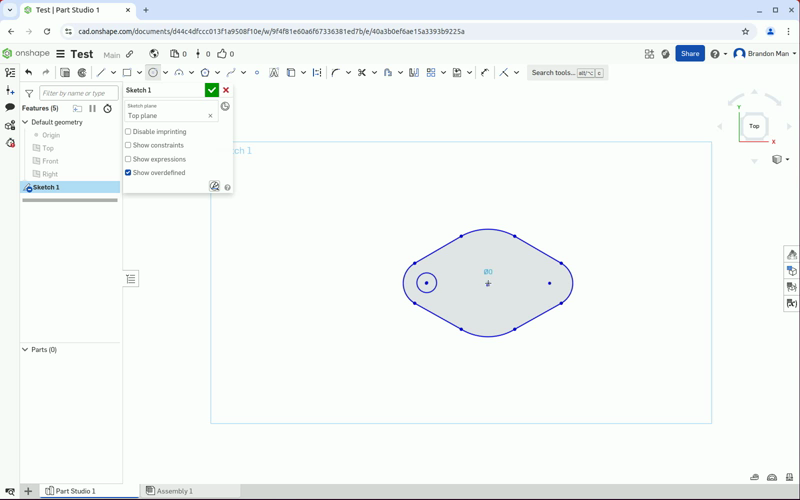
key_up(shift)
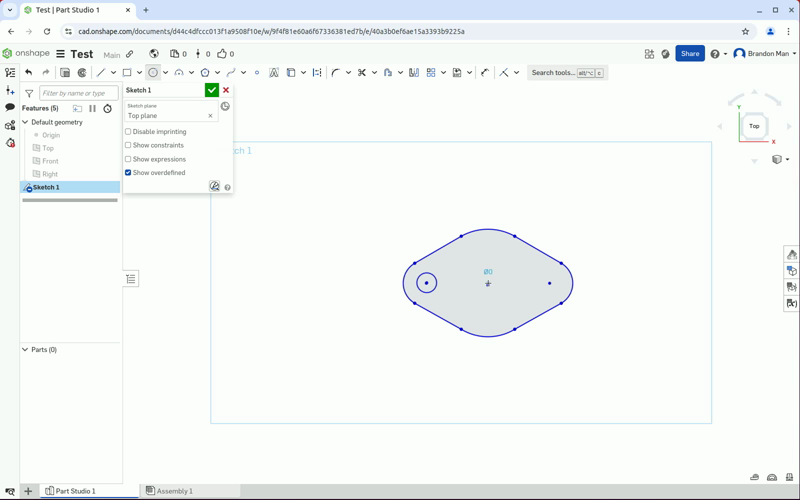
mouse_move(503, 282)
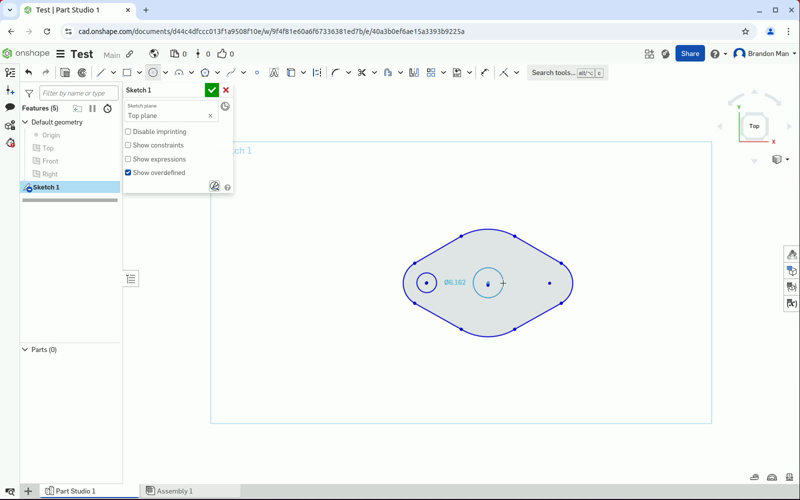
click(503, 282)
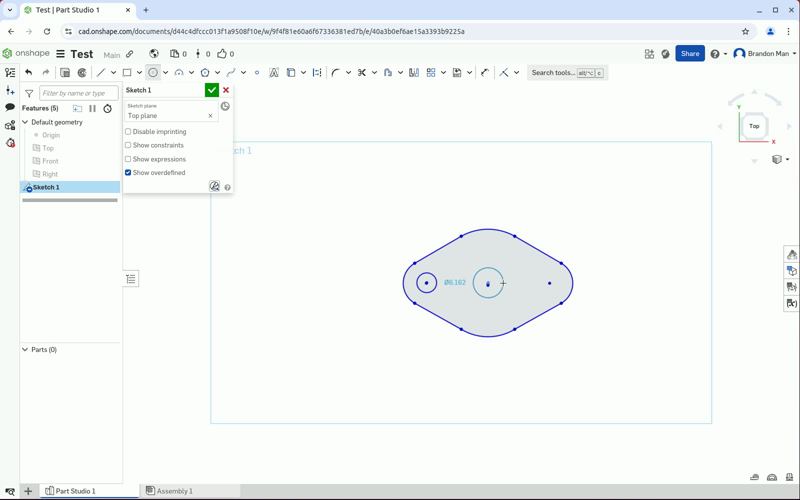
key(esc)
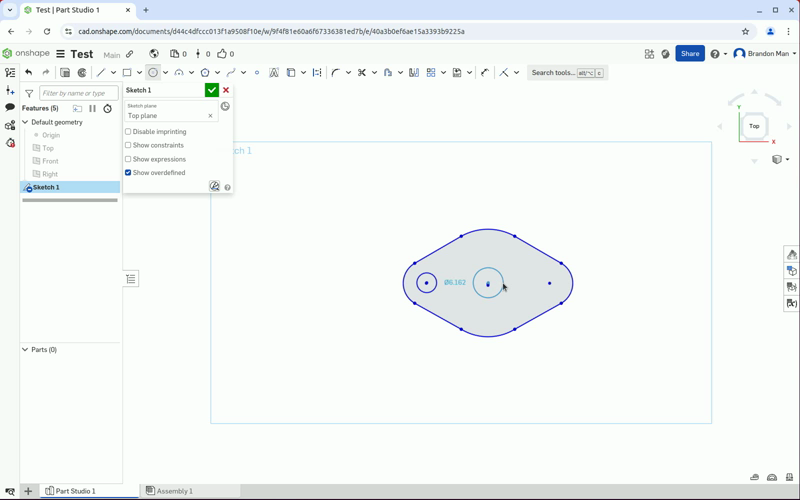
key(c)
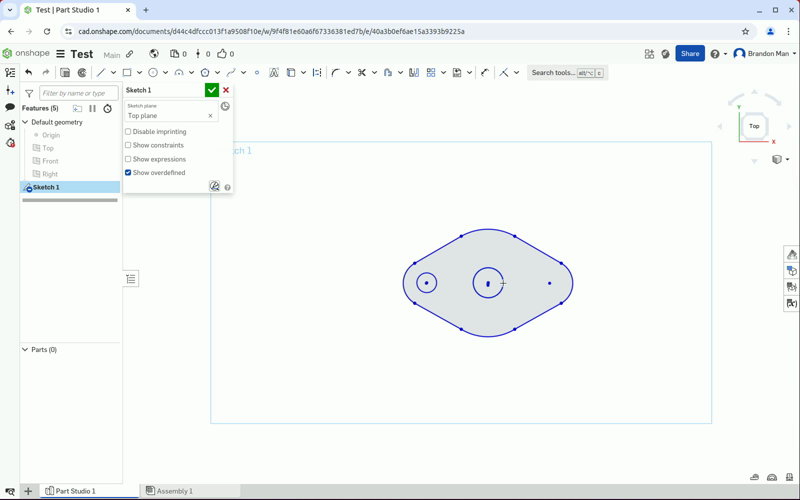
key_down(shift)
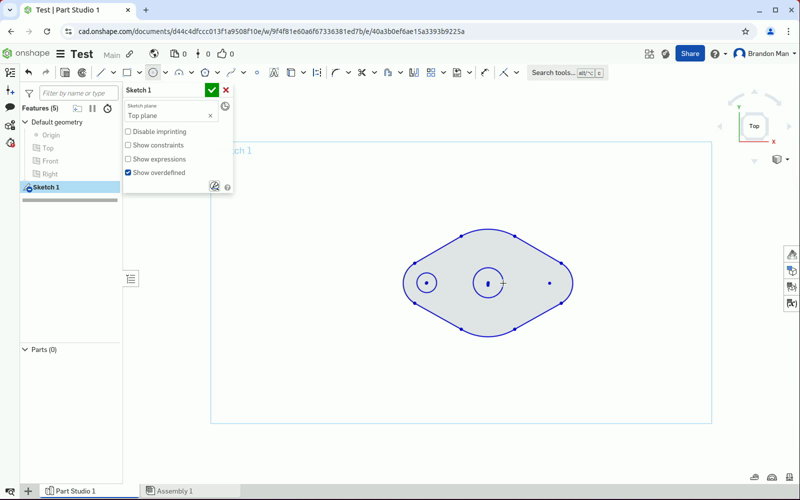
mouse_move(549, 282)
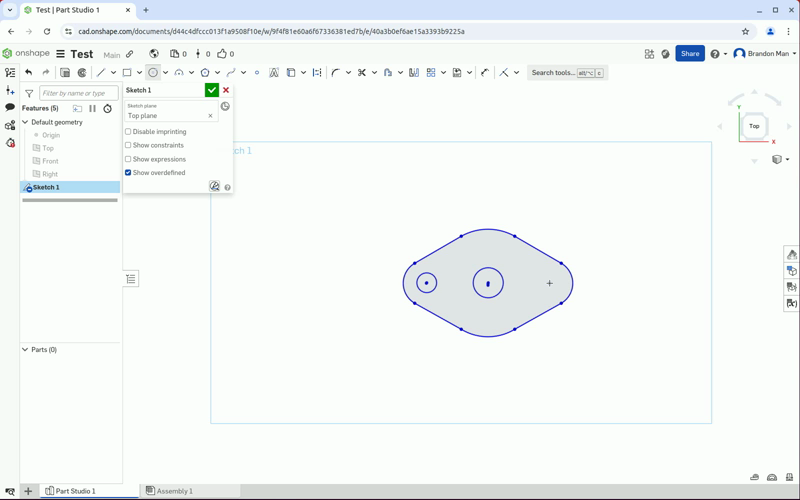
click(549, 282)
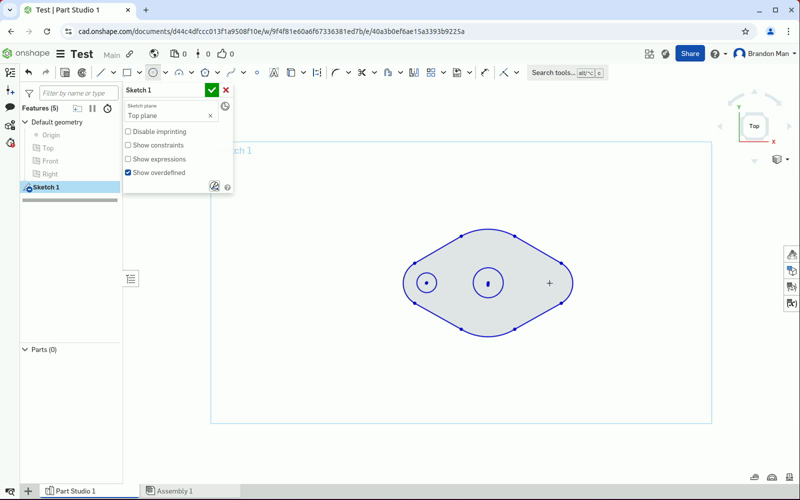
key_up(shift)
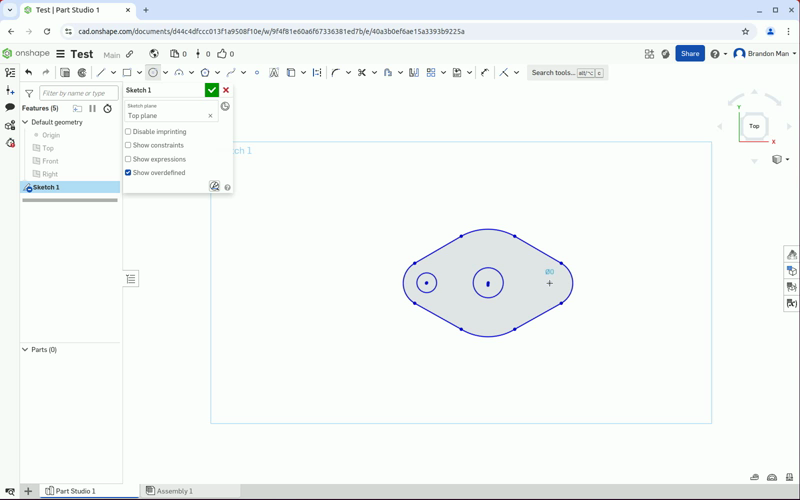
mouse_move(561, 282)
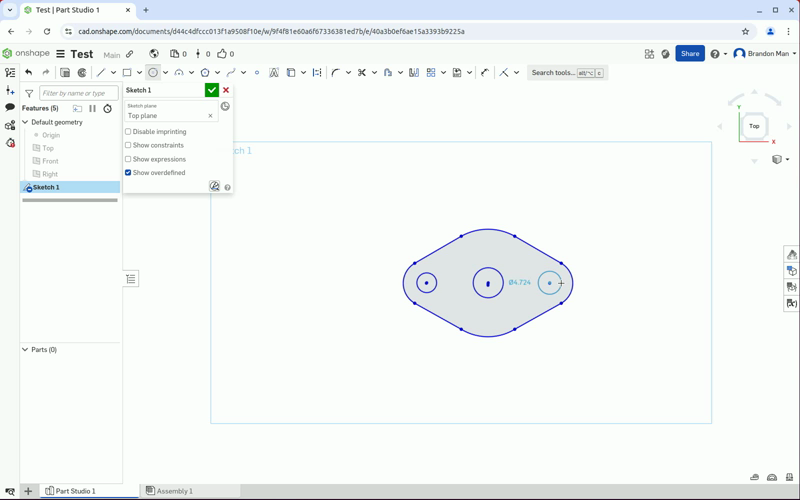
click(561, 282)
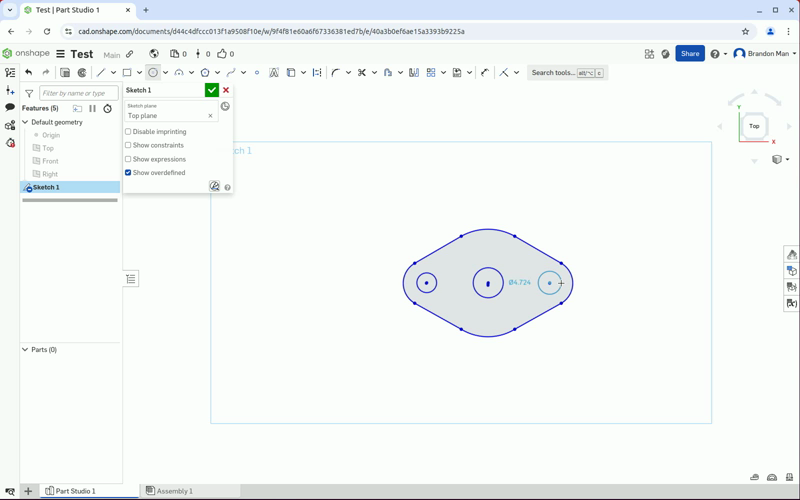
key(esc)
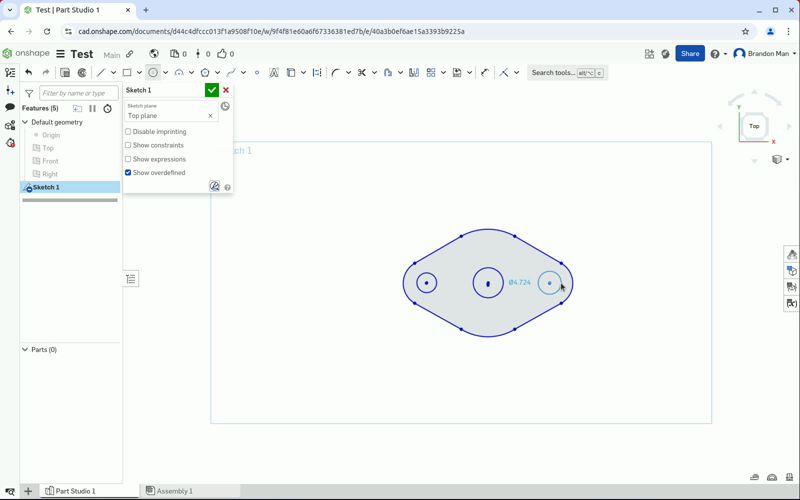
mouse_move(477, 308)
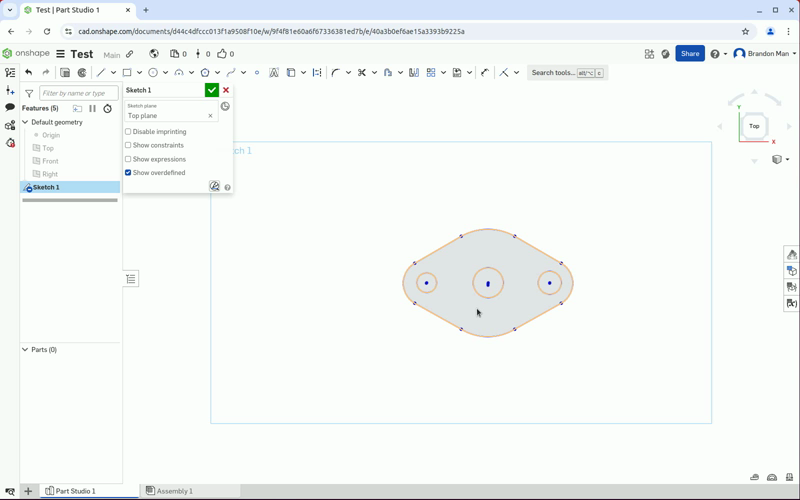
click(477, 308)
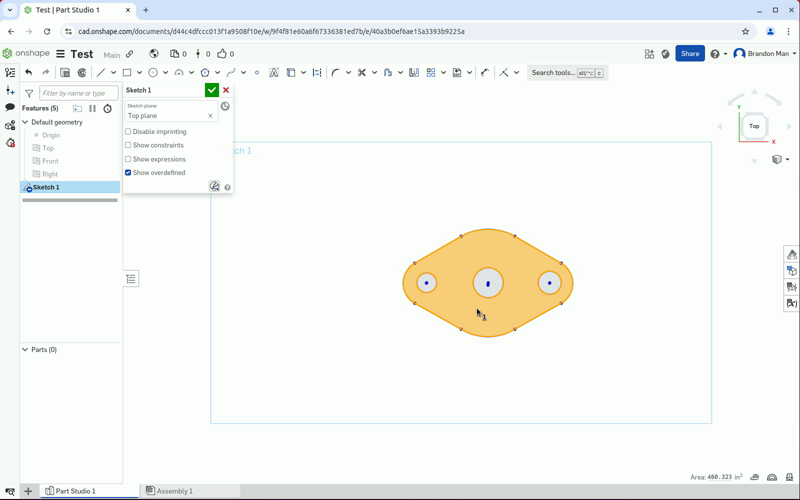
mouse_move(73, 352)
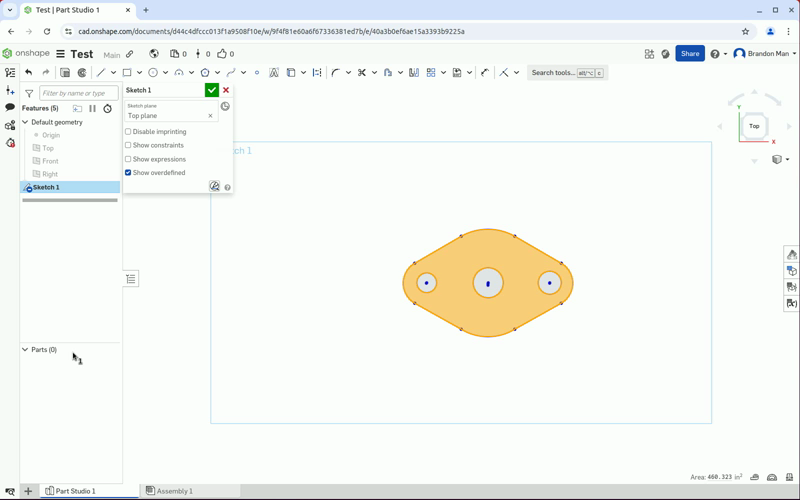
key(shift+y)
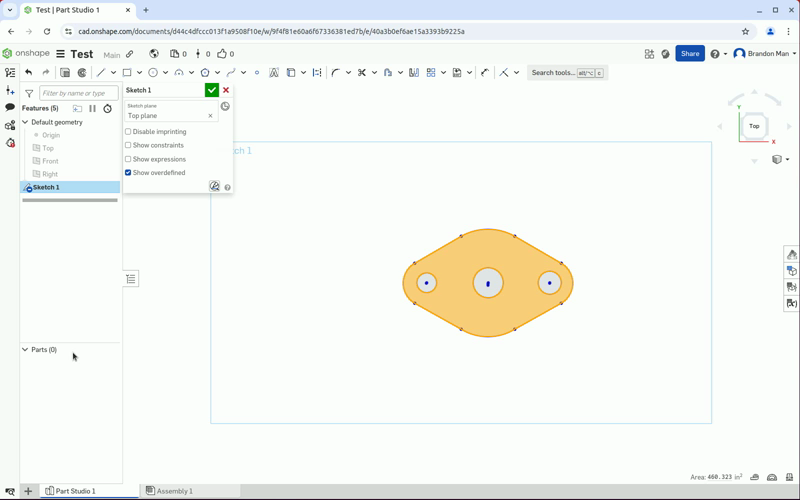
key(shift+e)
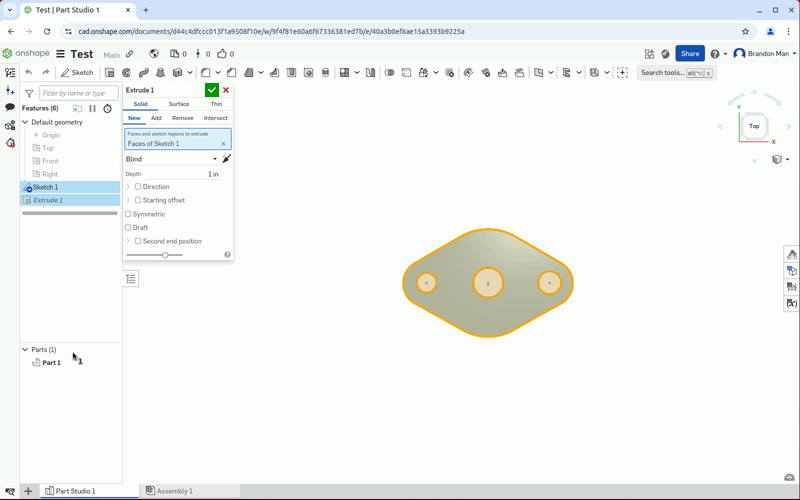
mouse_move(143, 106)
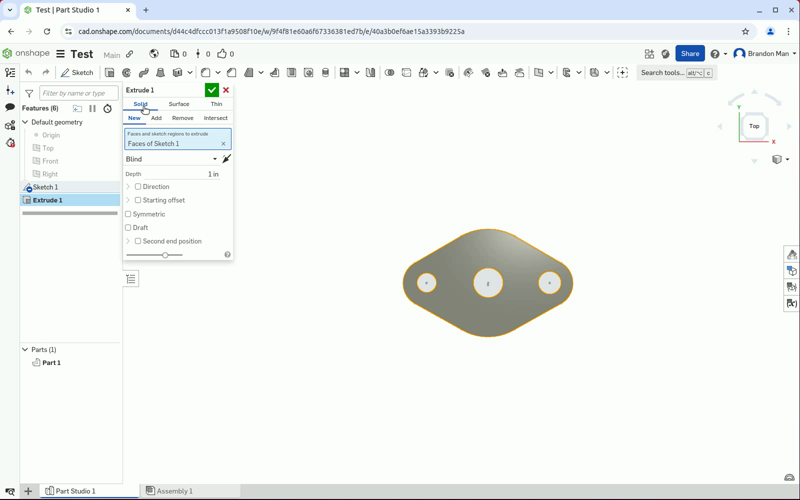
click(143, 106)
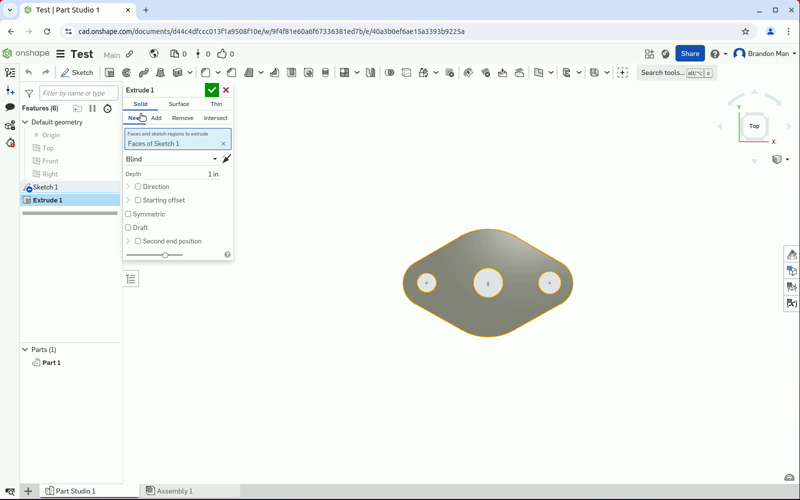
mouse_move(137, 120)
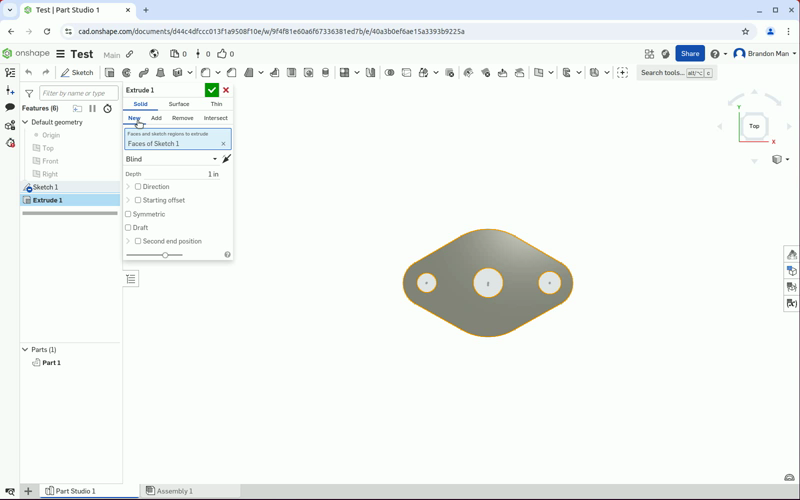
click(137, 120)
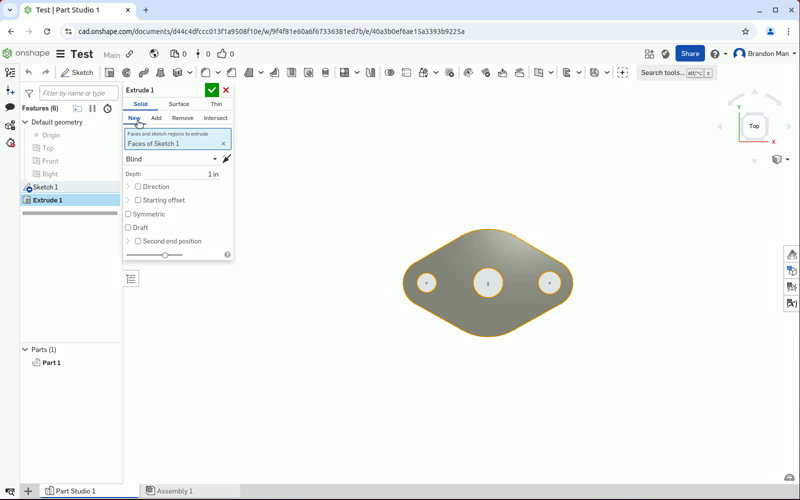
key(tab, 4)
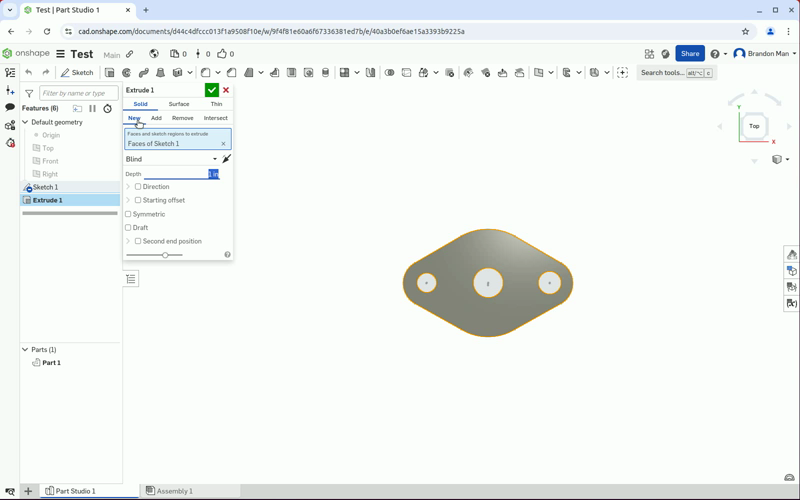
text(4.814)
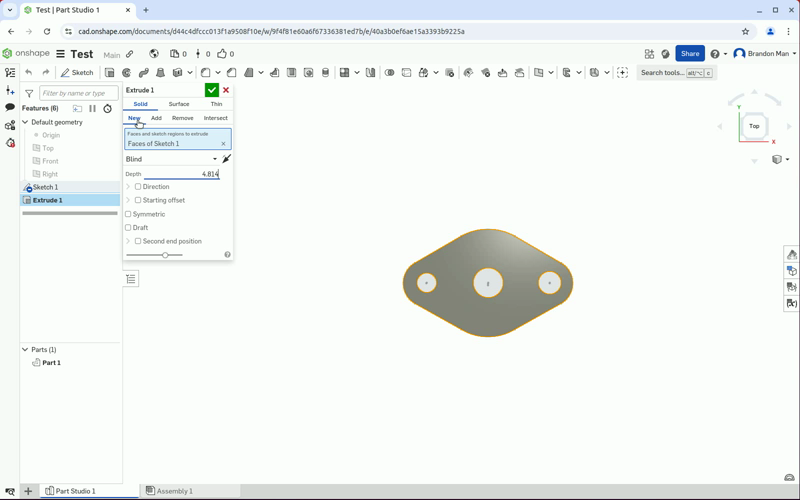
key(enter)
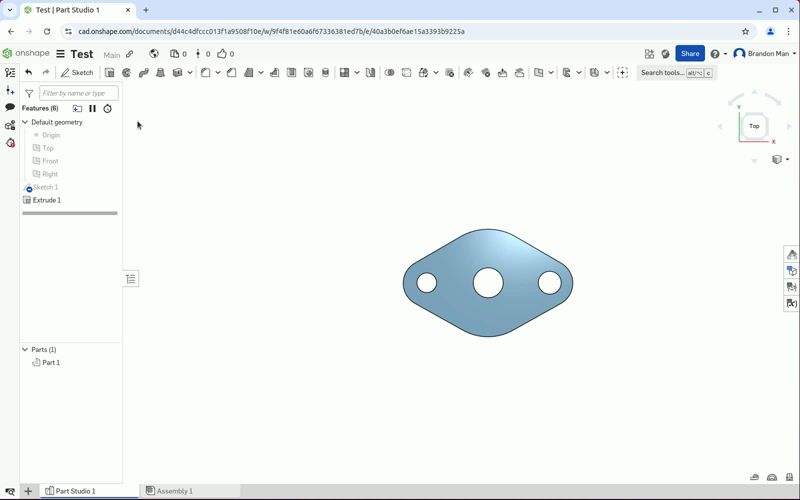
key(shift+h)
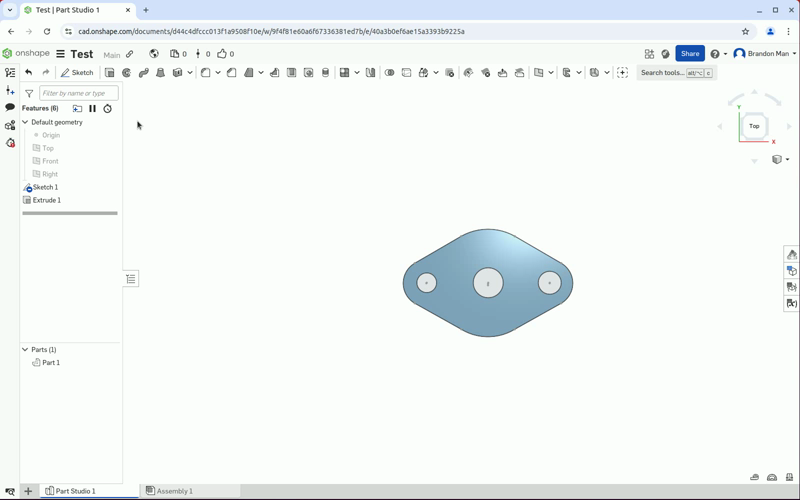
key(shift+h)
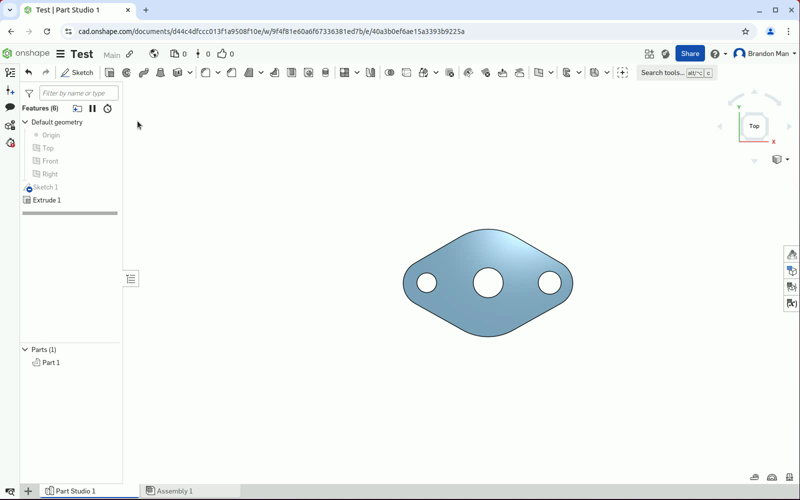
mouse_move(73, 189)
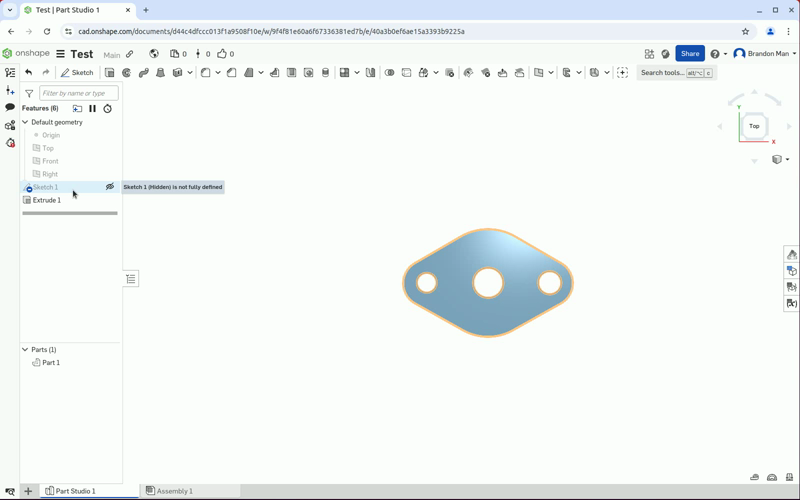
click(73, 189)
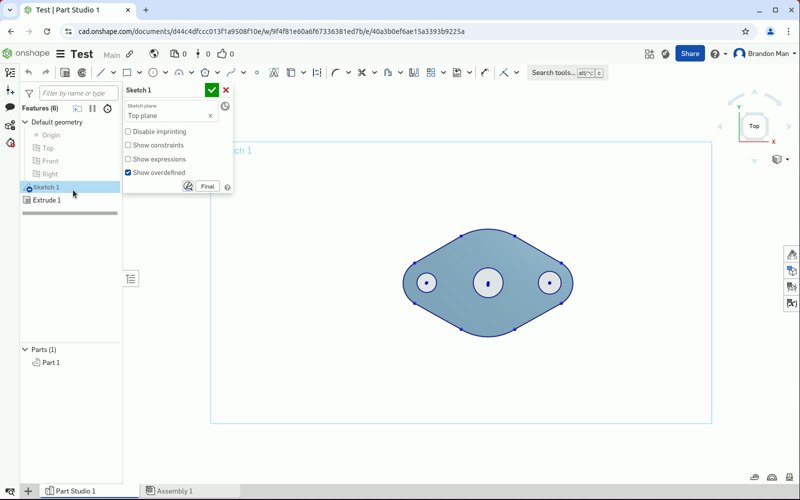
mouse_move(229, 92)
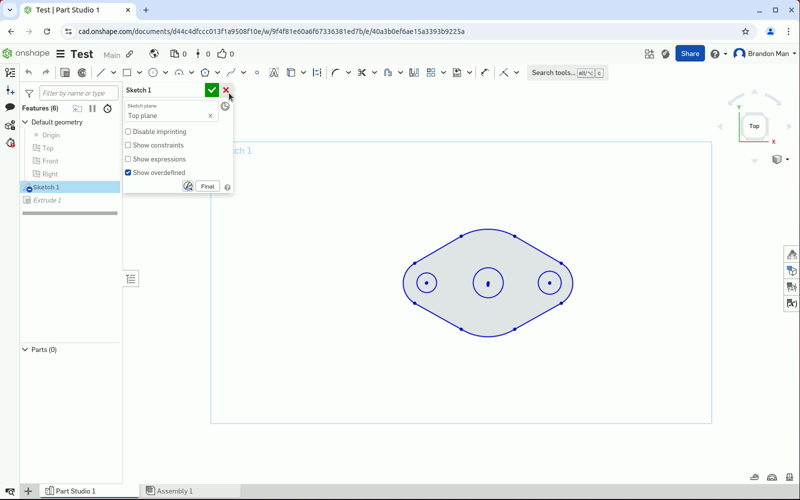
click(229, 92)
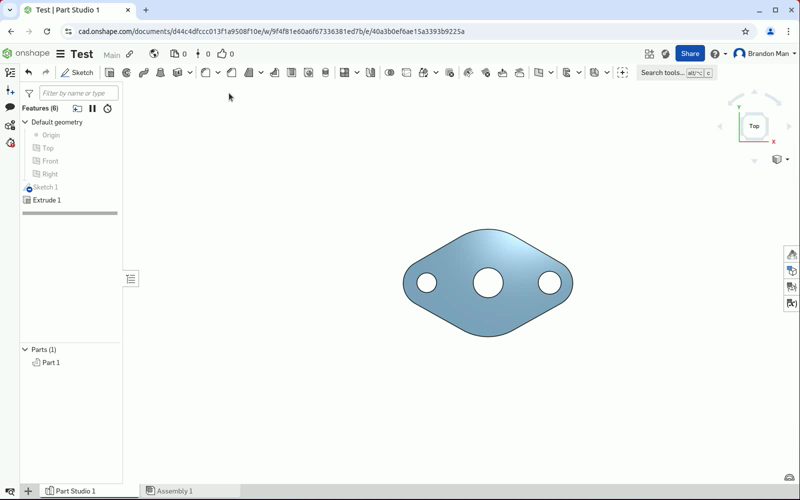
mouse_move(541, 75)
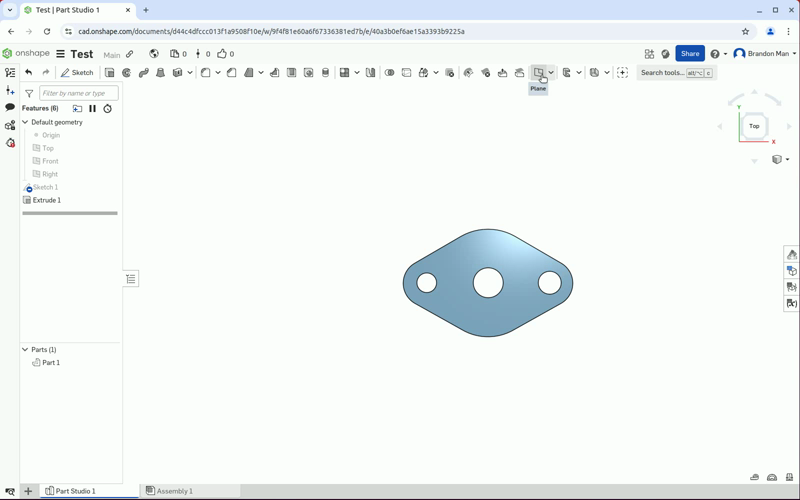
click(541, 75)
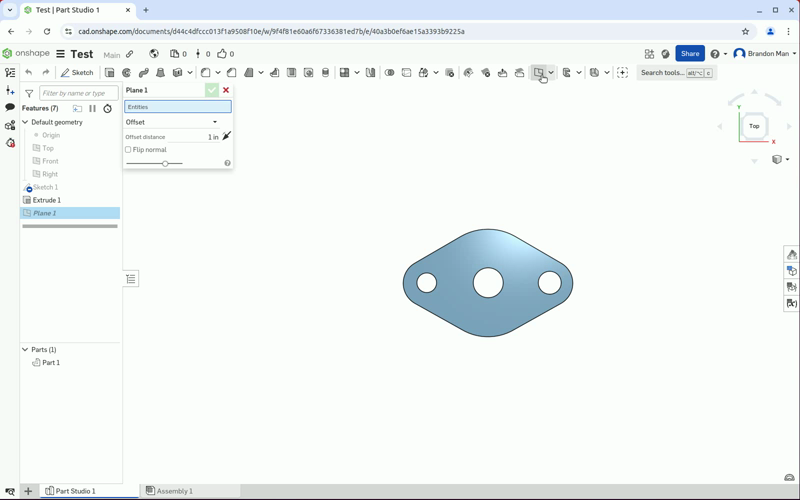
mouse_move(73, 150)
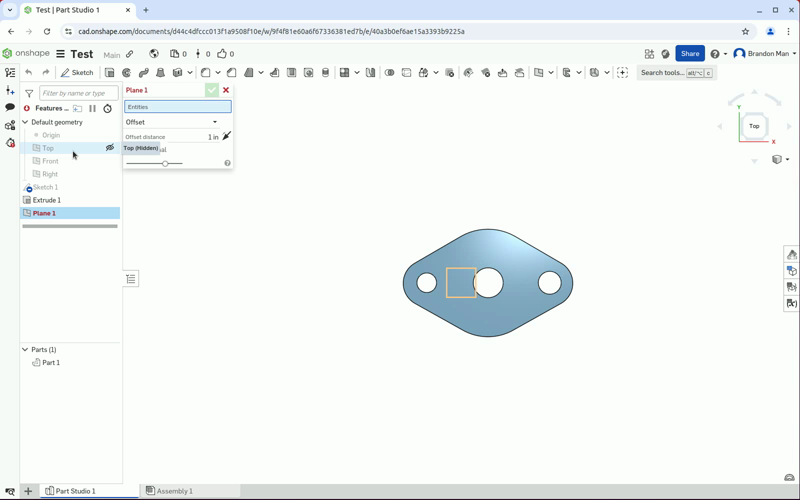
click(73, 150)
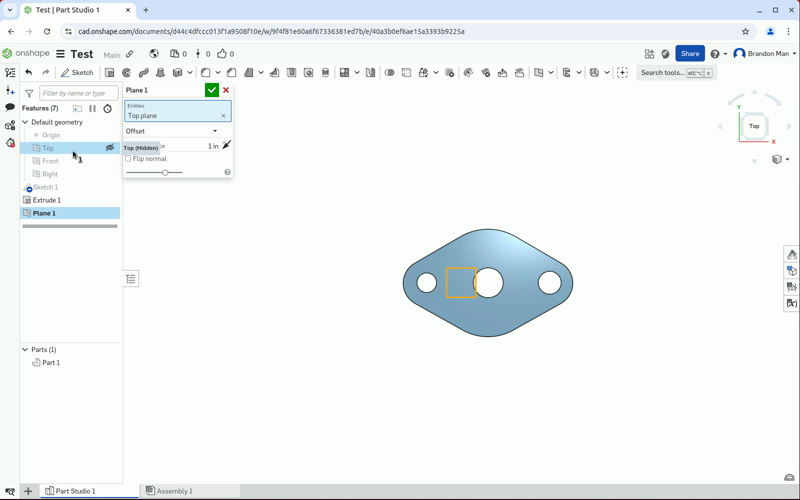
key(tab, 2)
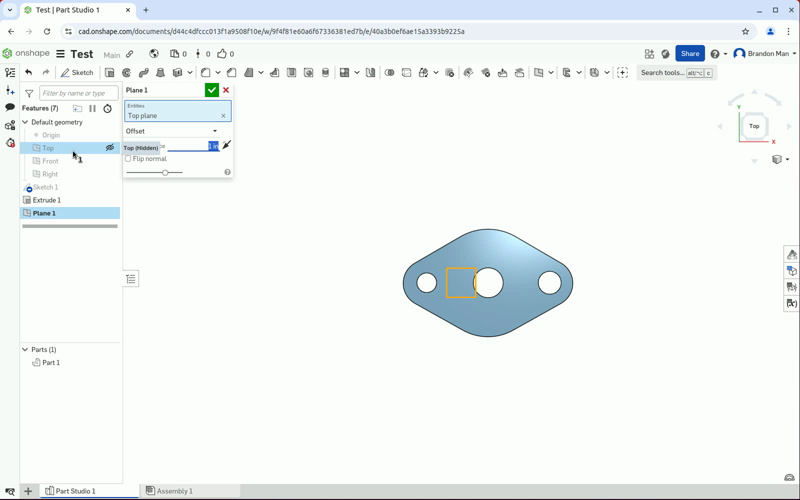
text(4.807)
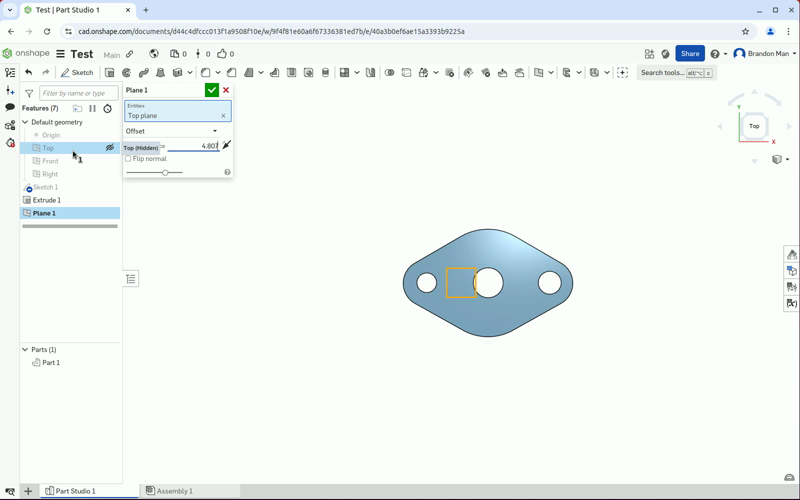
key(enter, 2)
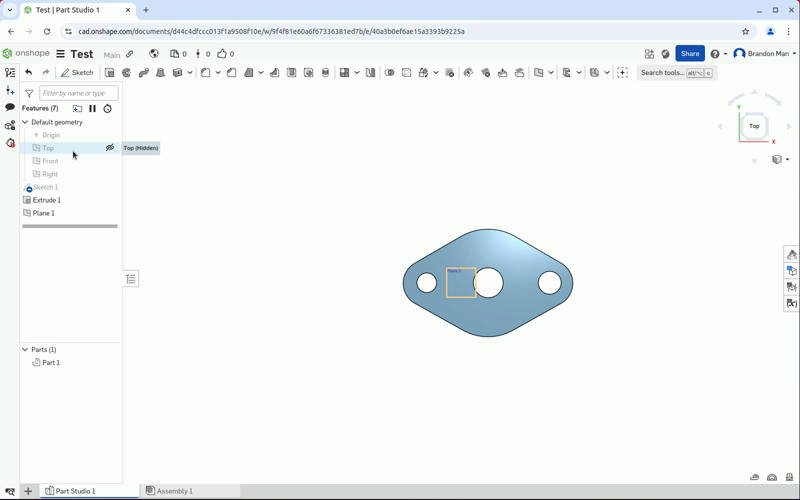
key(shift+s)
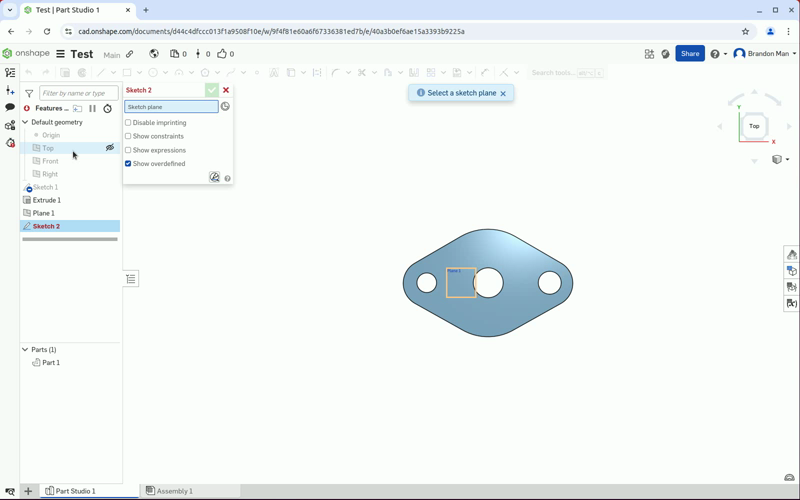
mouse_move(73, 215)
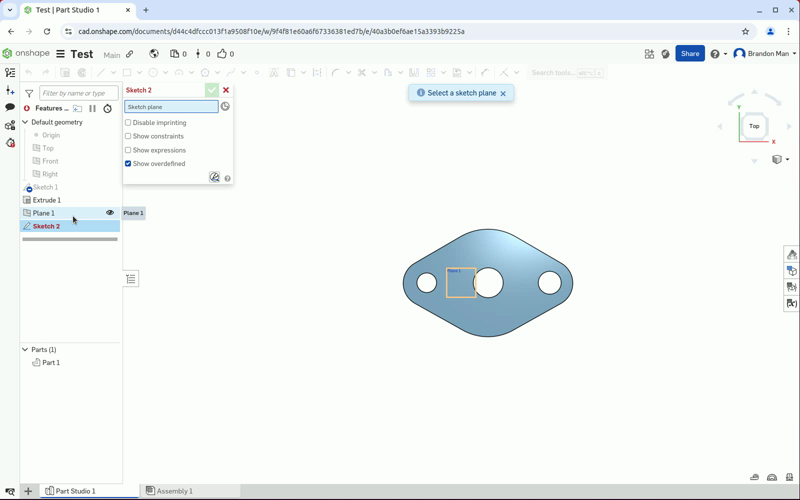
click(73, 215)
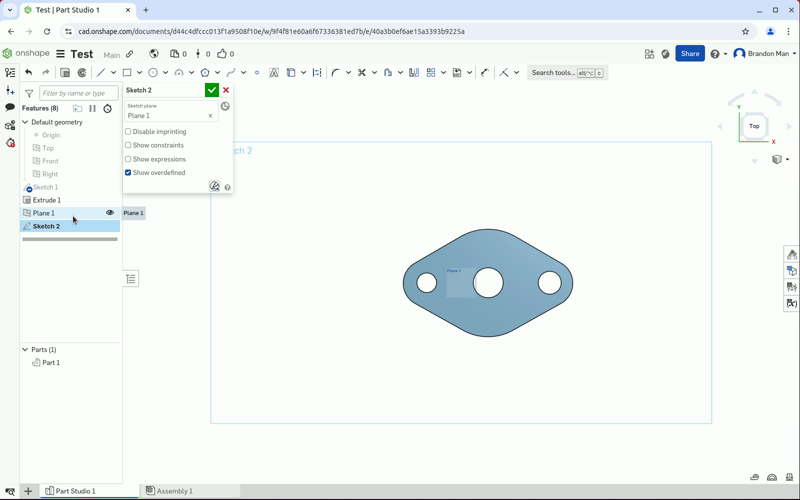
mouse_move(73, 352)
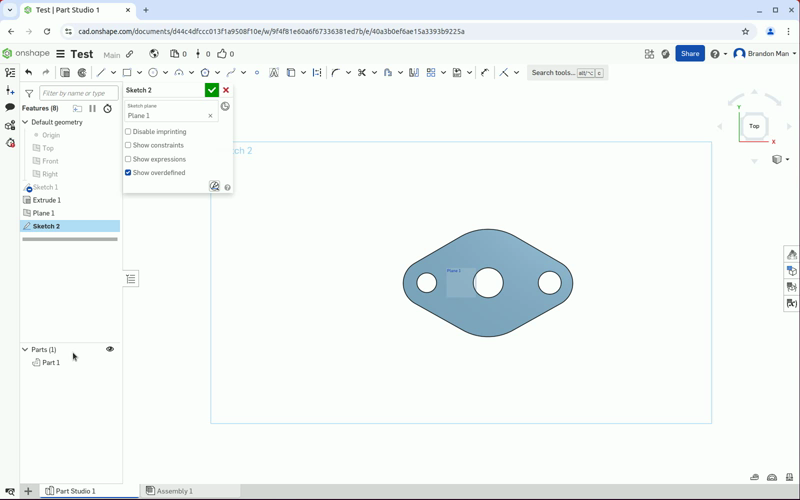
key(y)
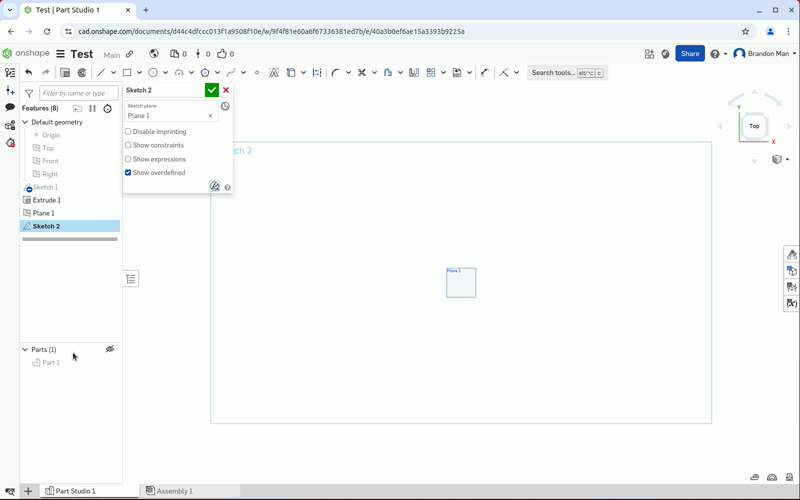
key(c)
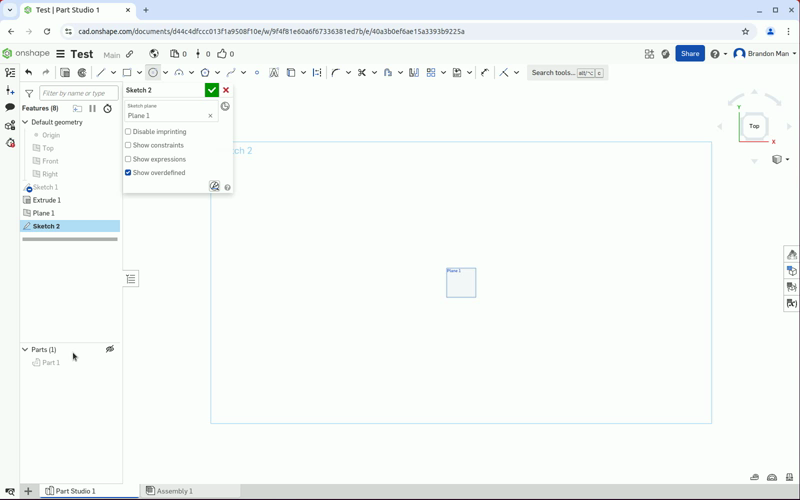
key_down(shift)
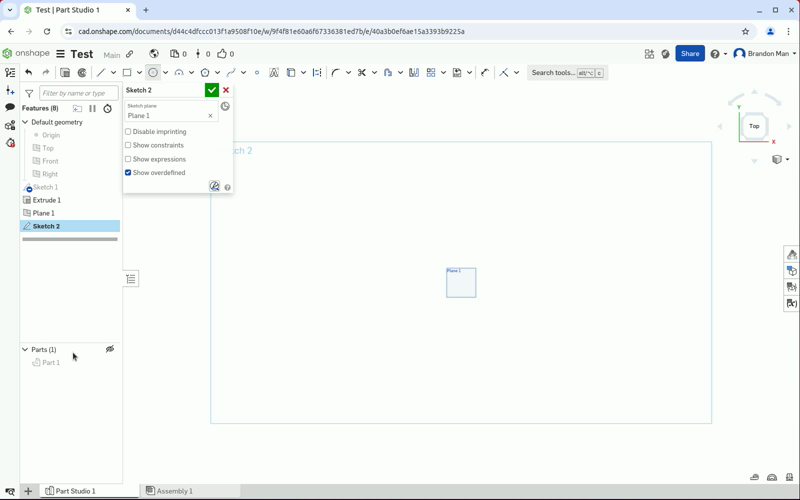
mouse_move(489, 282)
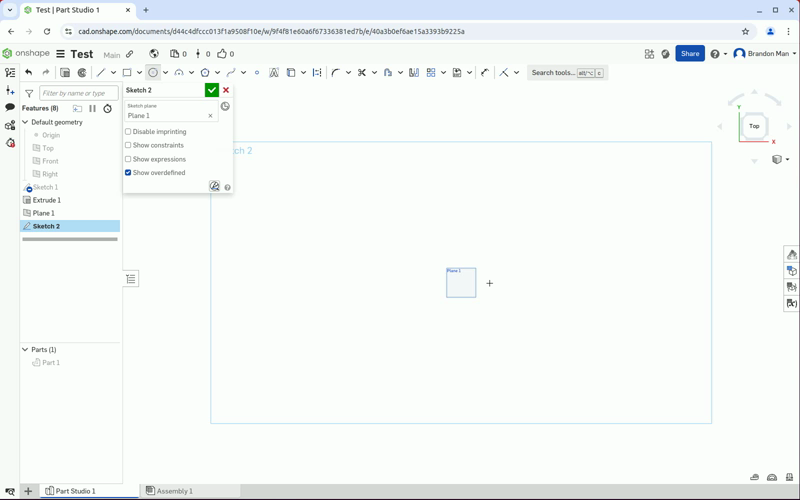
click(489, 282)
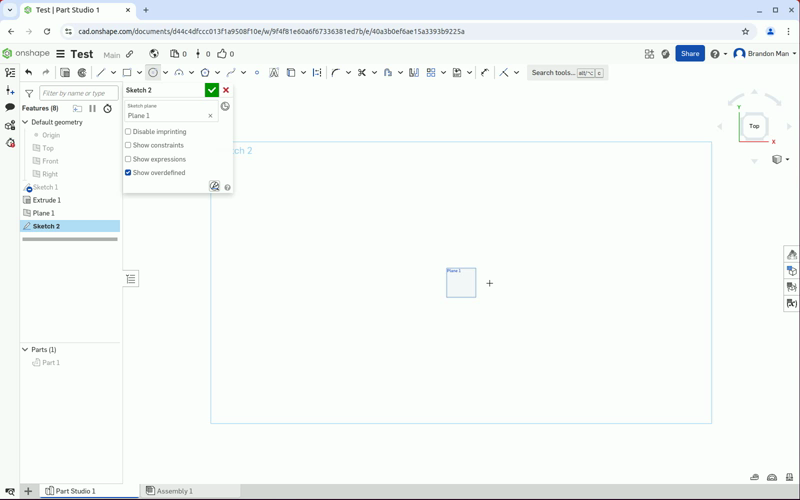
key_up(shift)
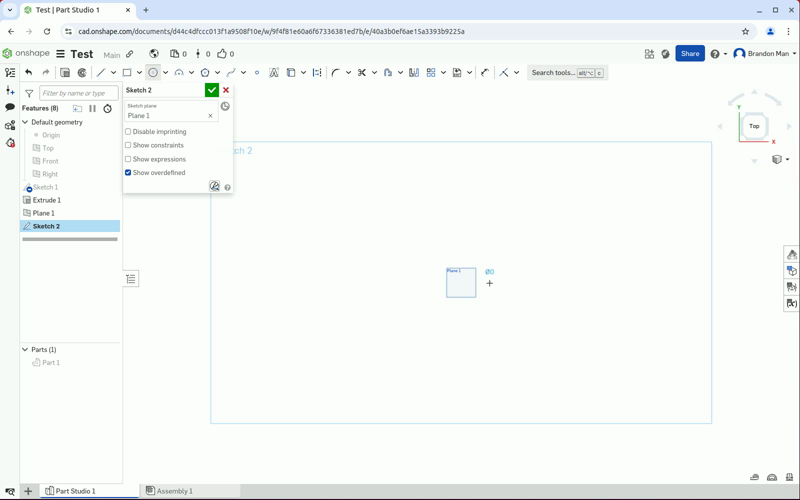
mouse_move(532, 282)
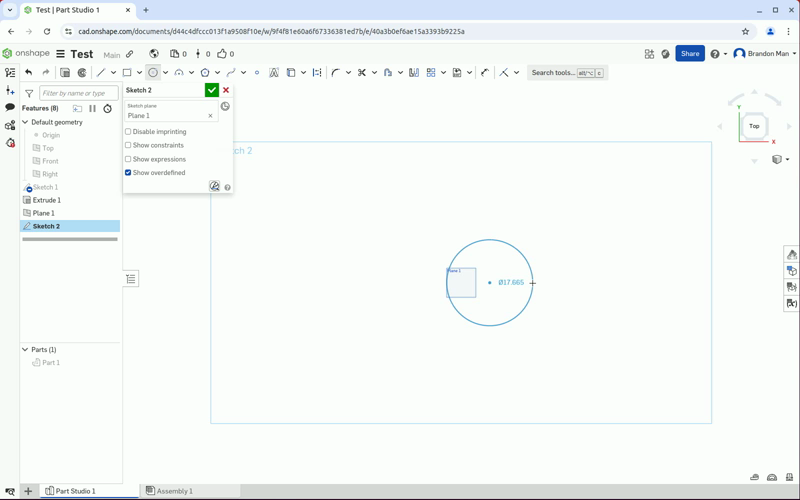
click(532, 282)
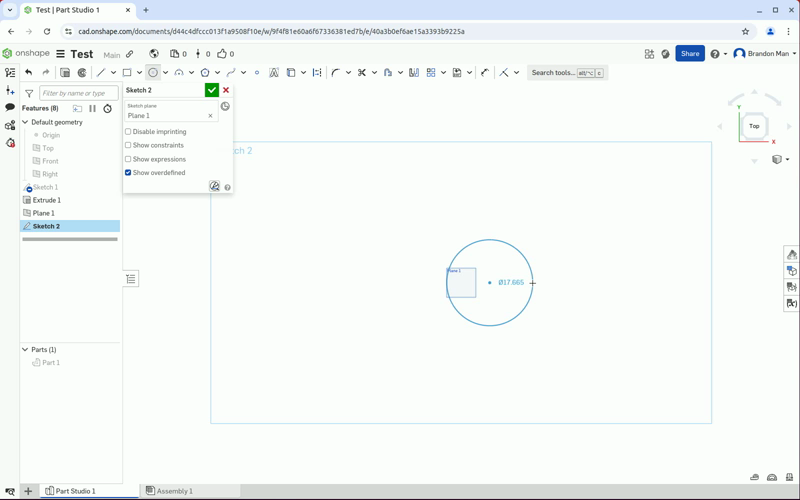
key(esc)
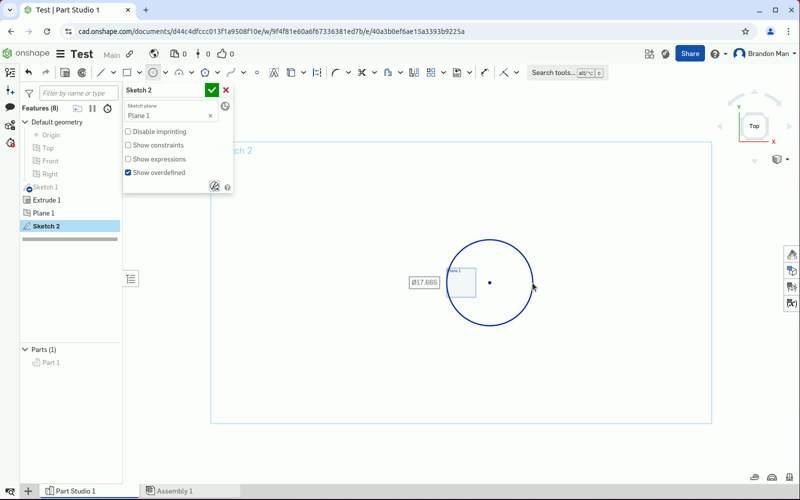
key(c)
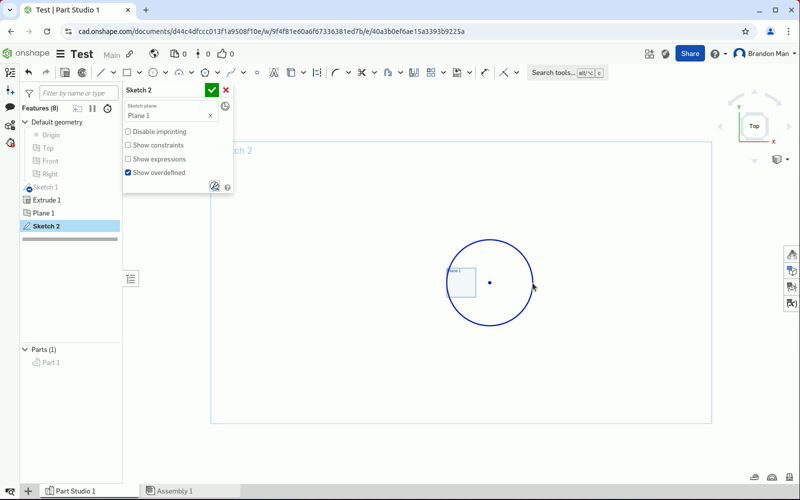
key_down(shift)
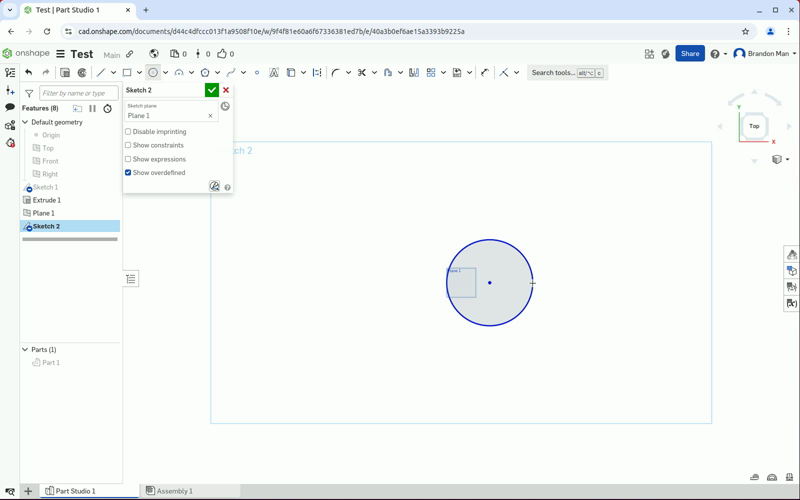
mouse_move(489, 282)
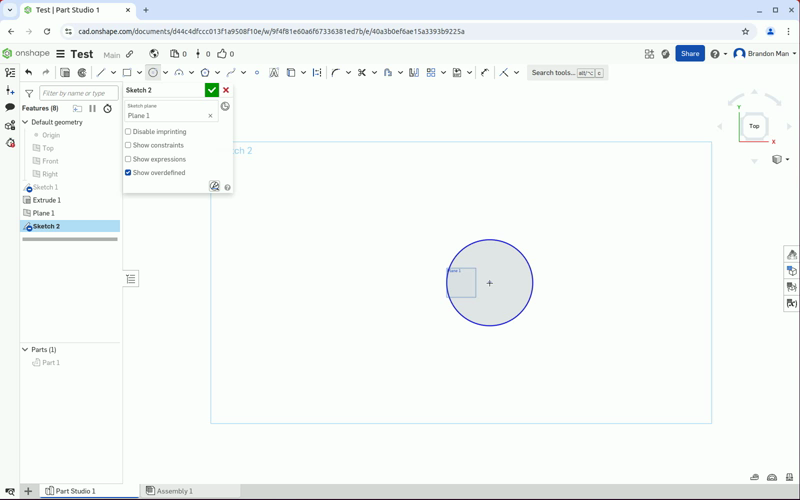
click(489, 282)
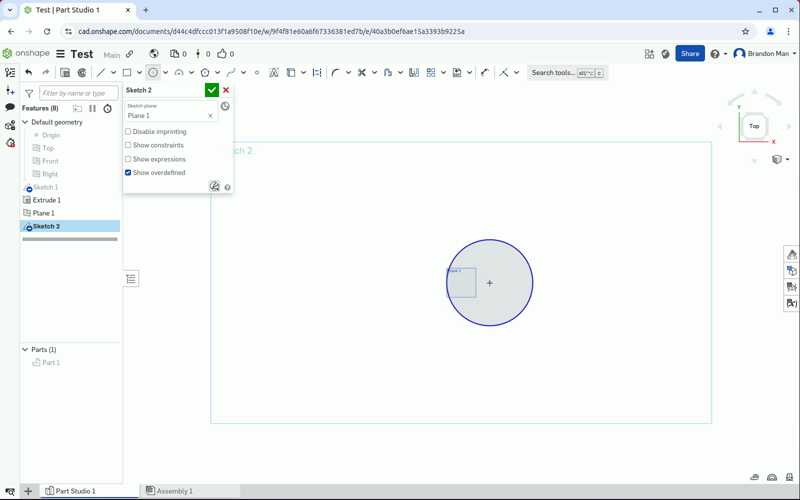
key_up(shift)
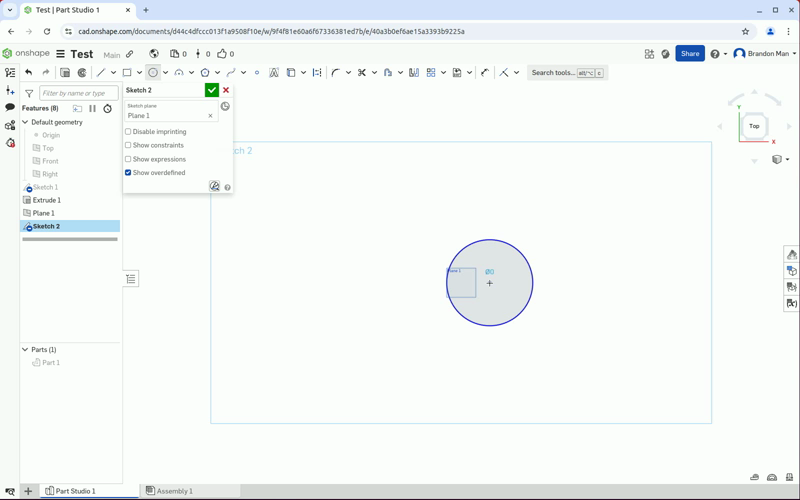
mouse_move(504, 282)
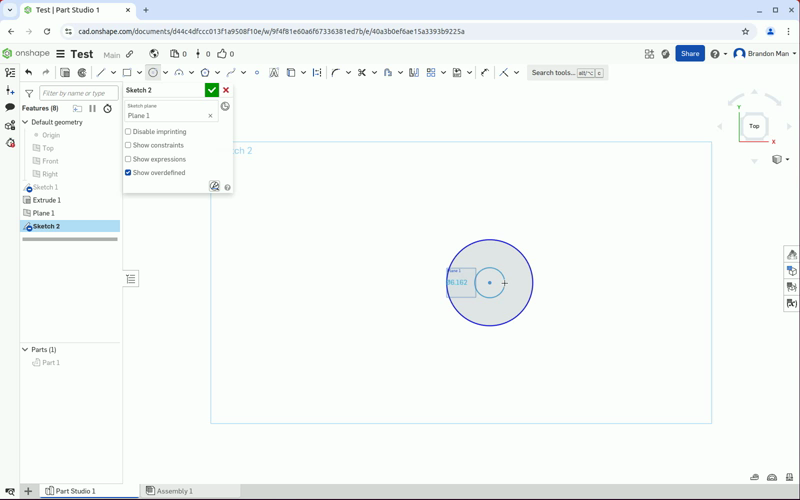
click(504, 282)
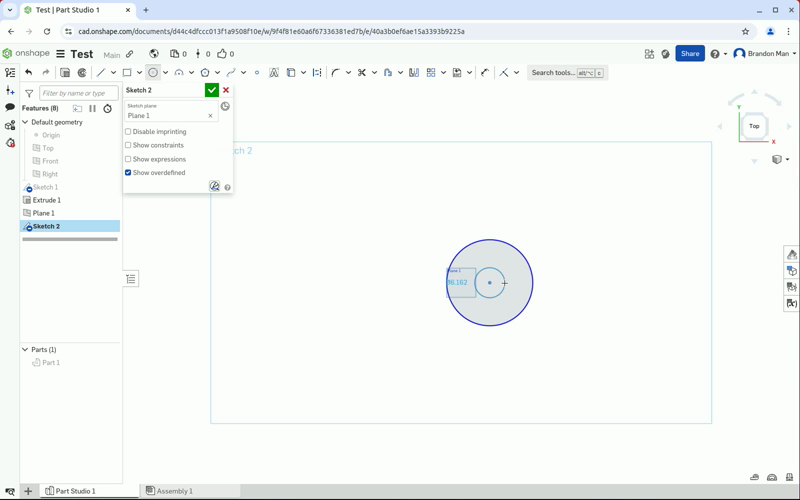
key(esc)
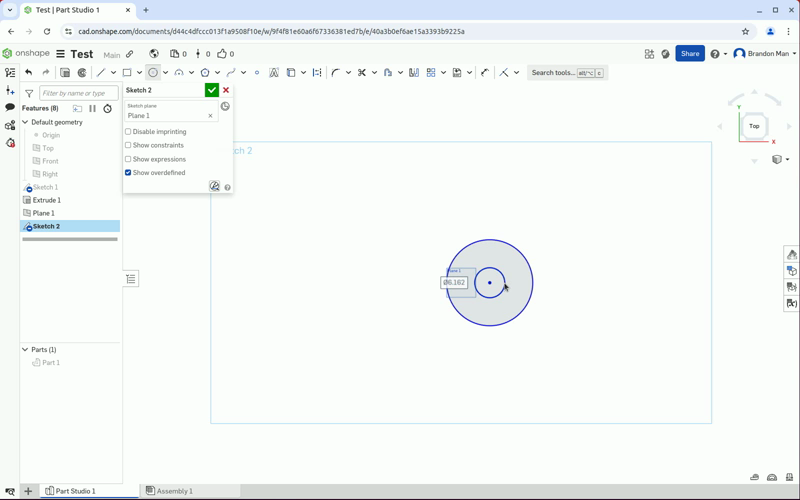
mouse_move(464, 295)
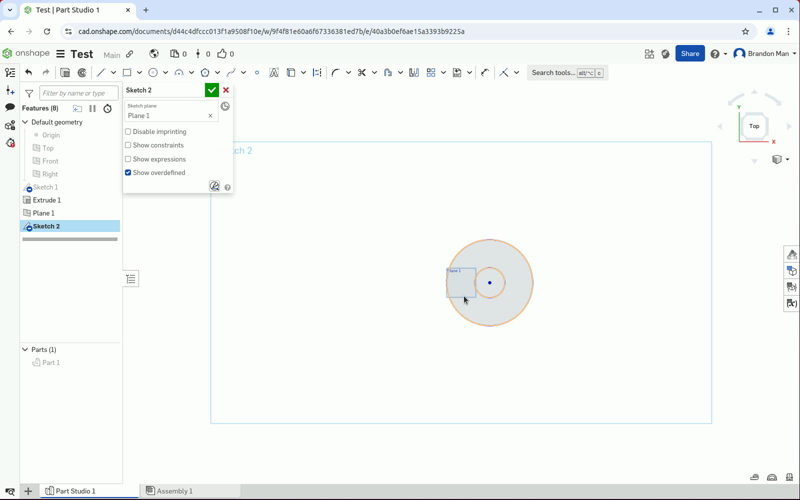
click(464, 295)
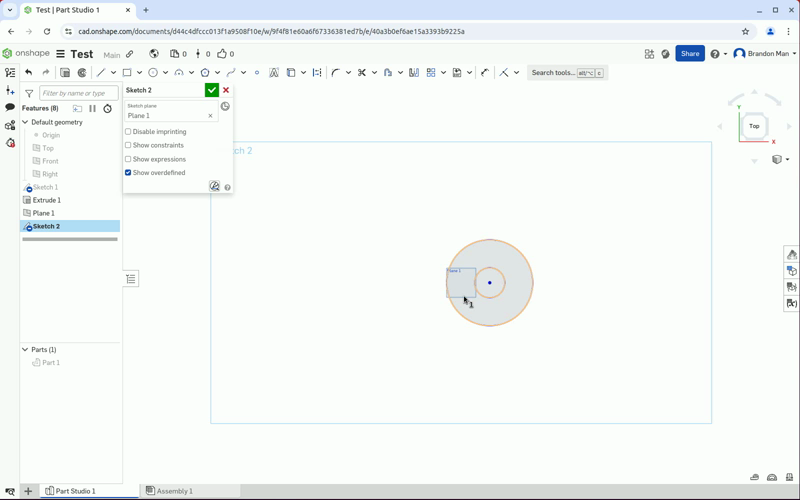
mouse_move(73, 352)
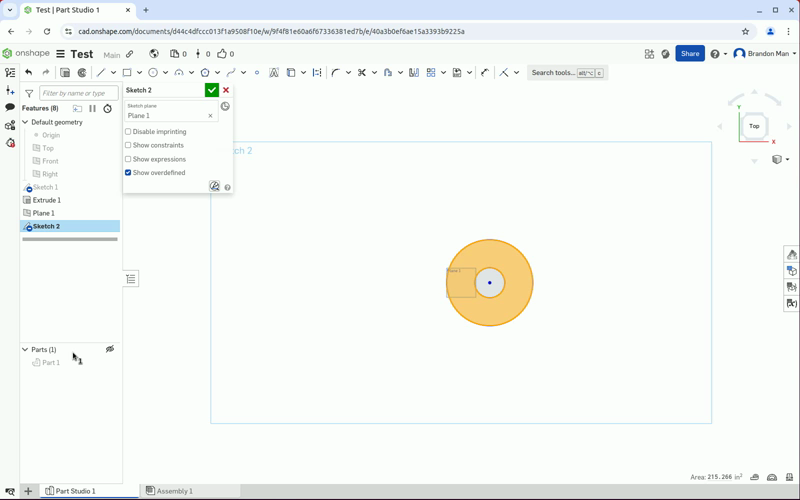
key(shift+y)
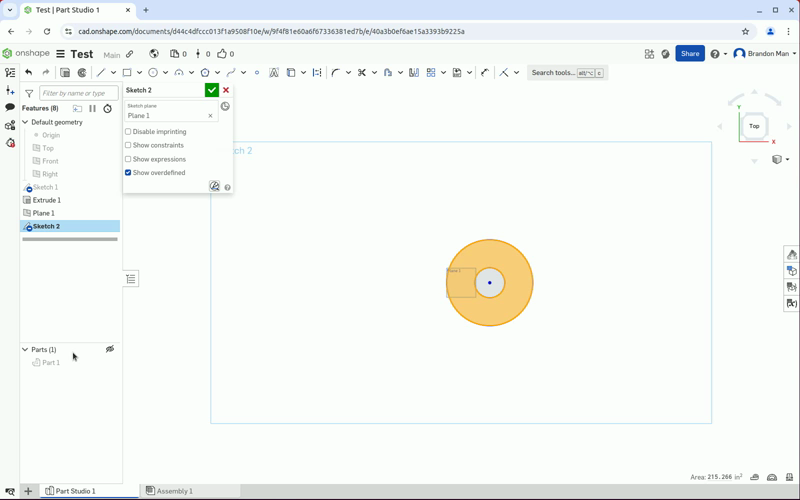
key(shift+e)
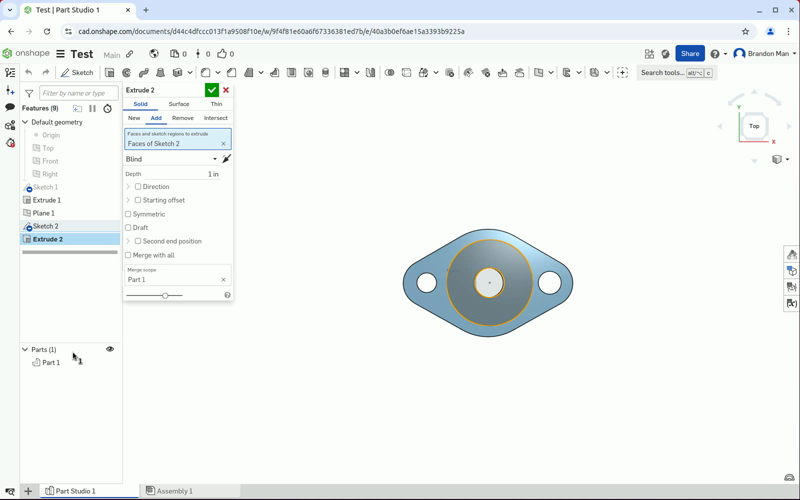
mouse_move(143, 106)
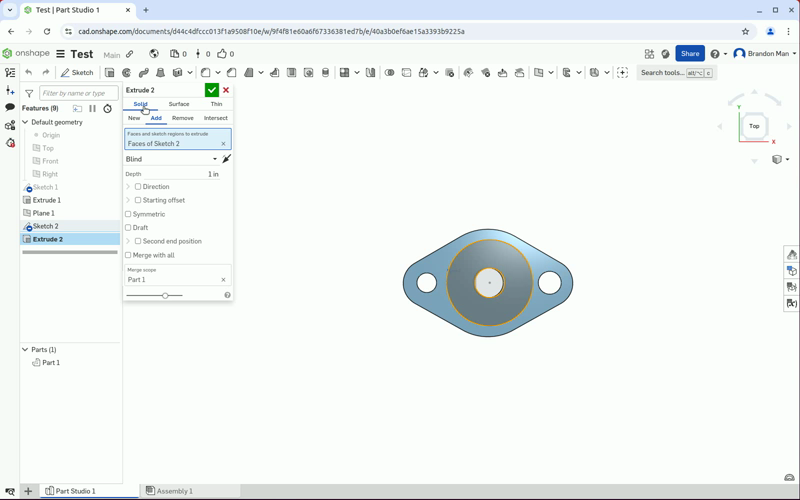
click(143, 106)
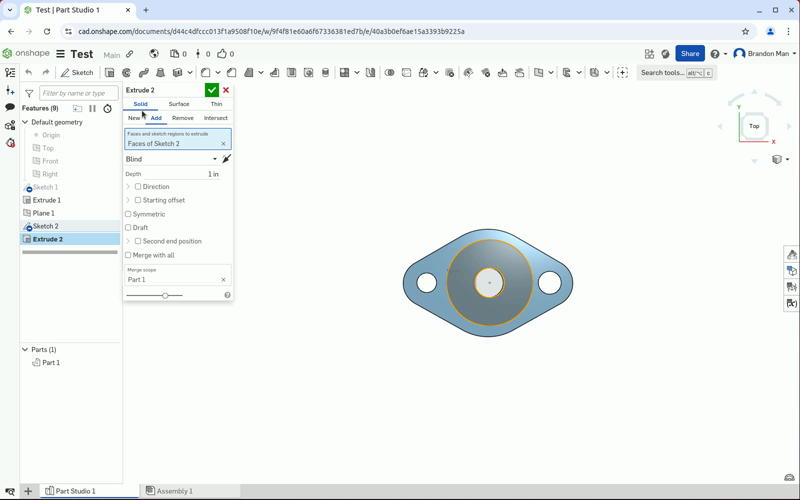
mouse_move(137, 120)
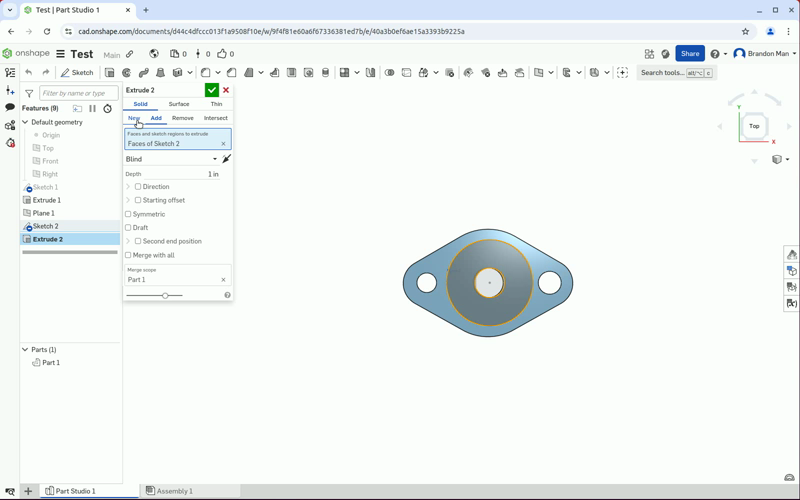
click(137, 120)
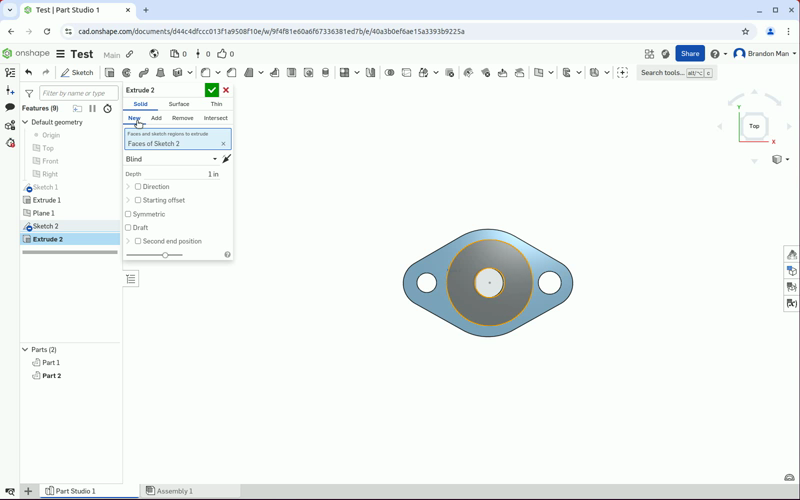
key(tab, 4)
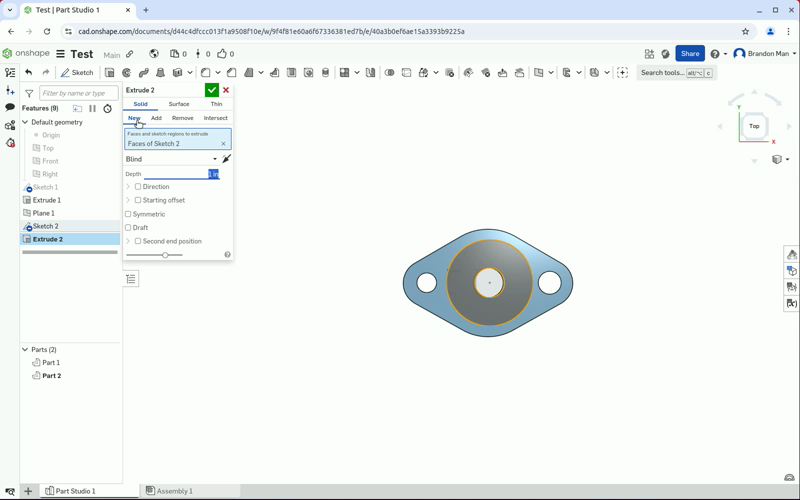
text(4.814)
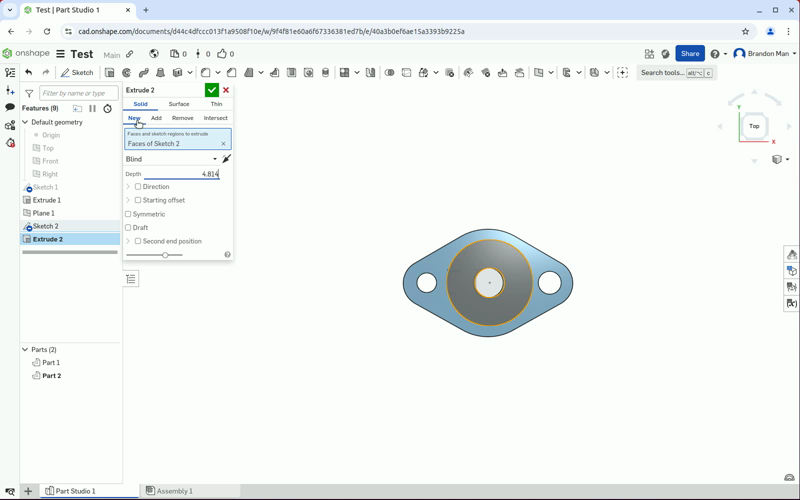
key(enter)
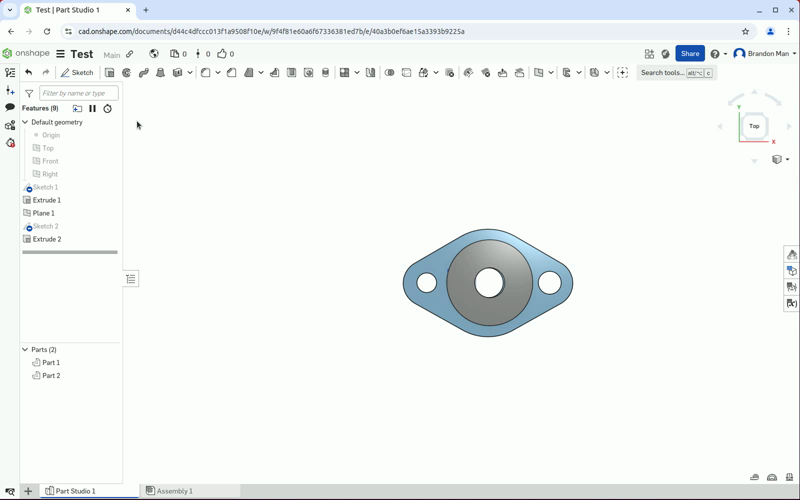
key(shift+h)
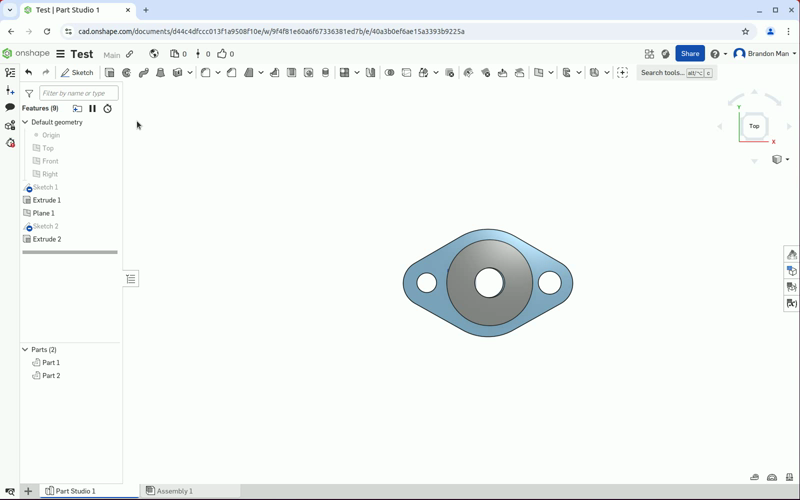
key(shift+h)
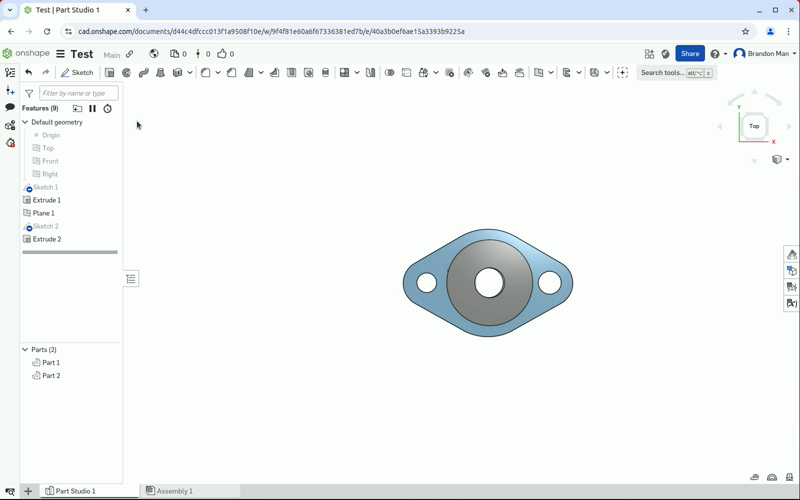
mouse_move(73, 189)
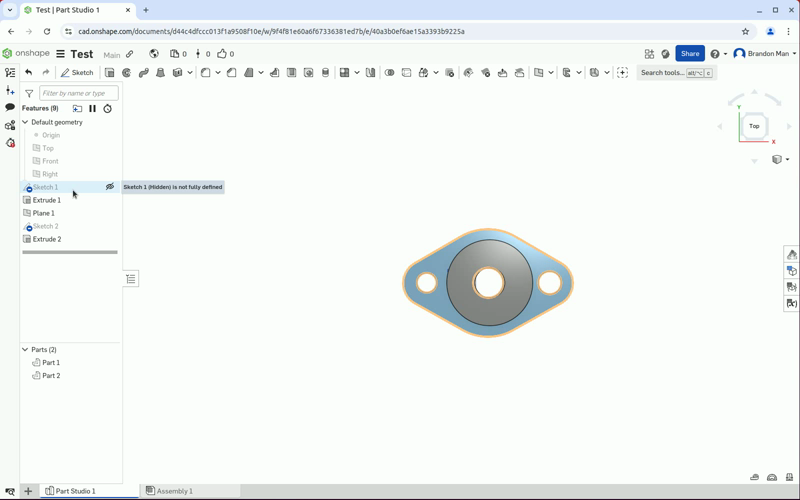
click(73, 189)
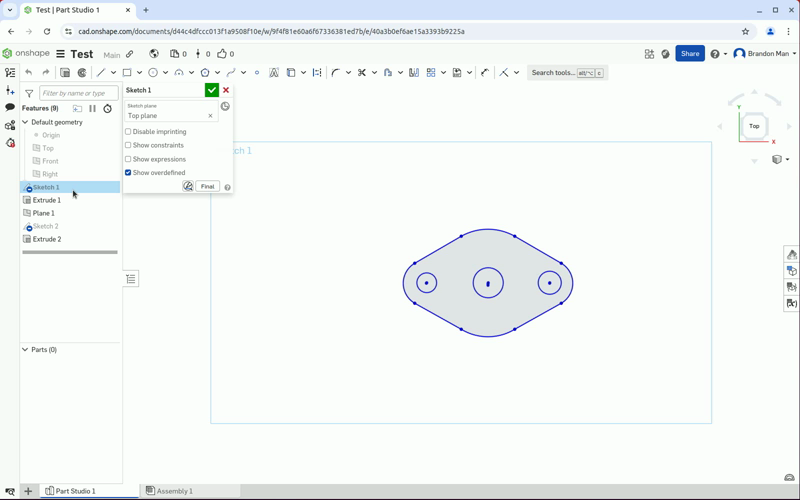
mouse_move(229, 92)
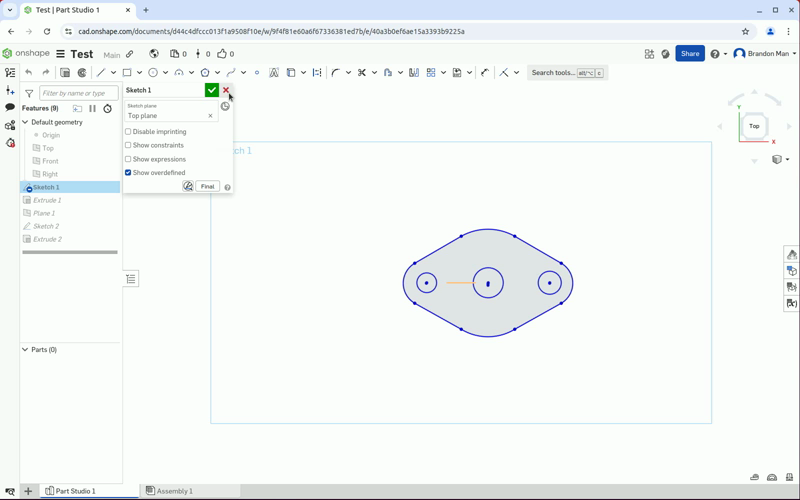
click(229, 92)
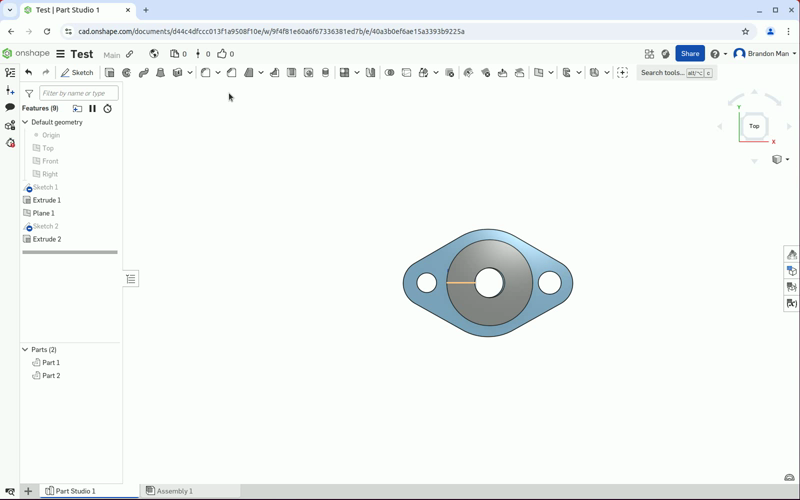
mouse_move(541, 75)
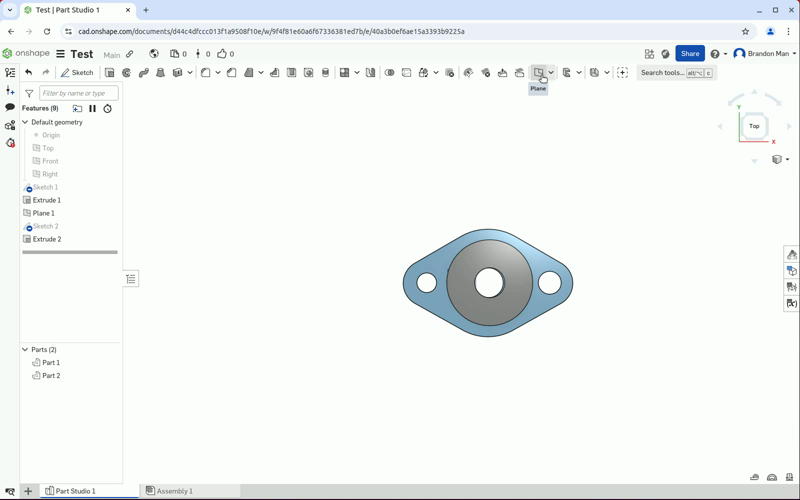
click(541, 75)
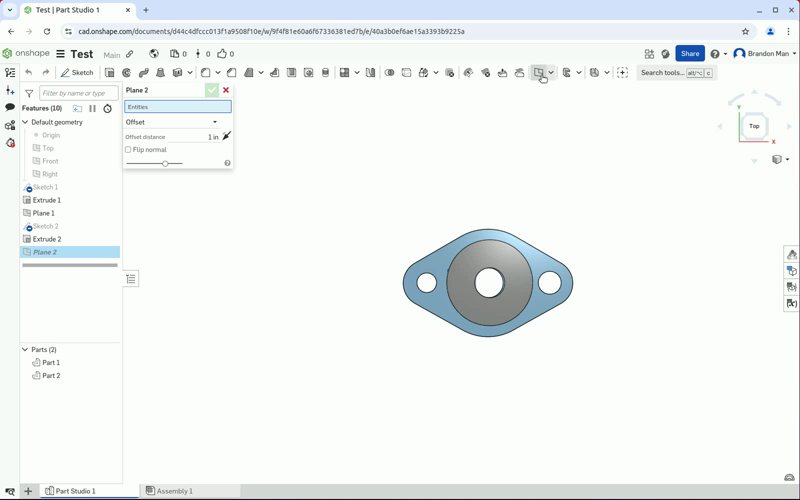
mouse_move(73, 150)
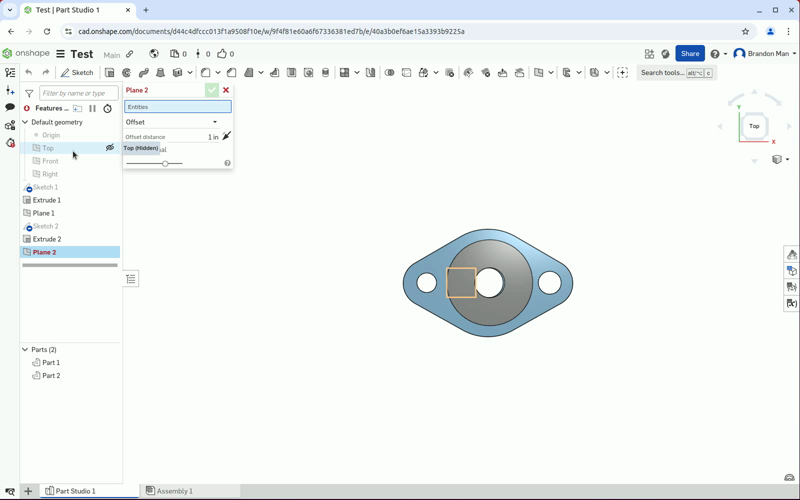
click(73, 150)
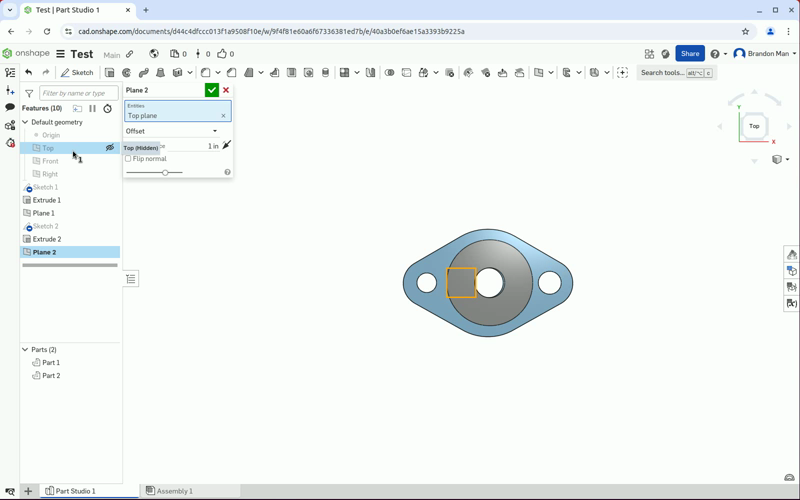
key(tab, 2)
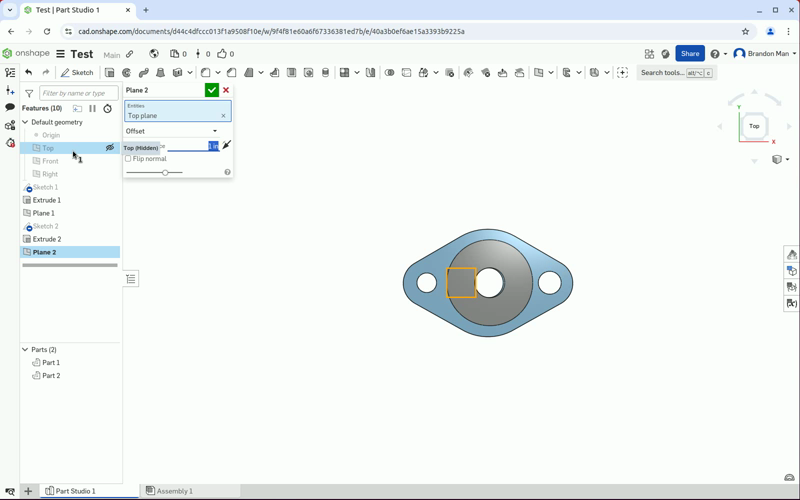
text(9.397)
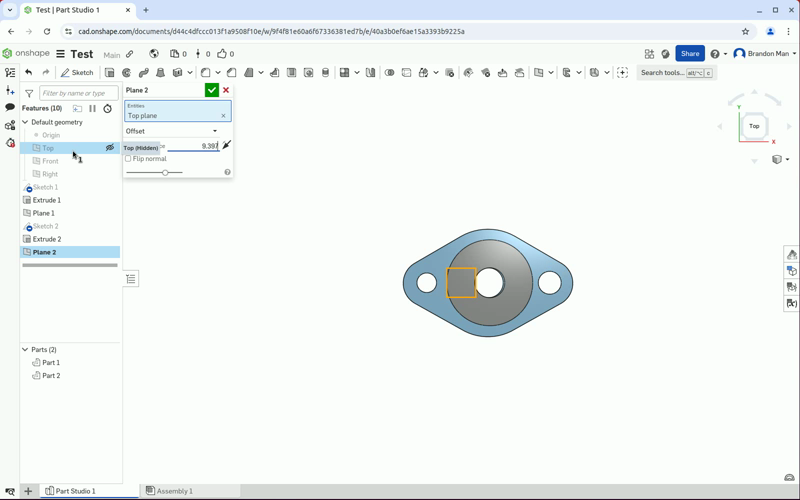
key(enter, 2)
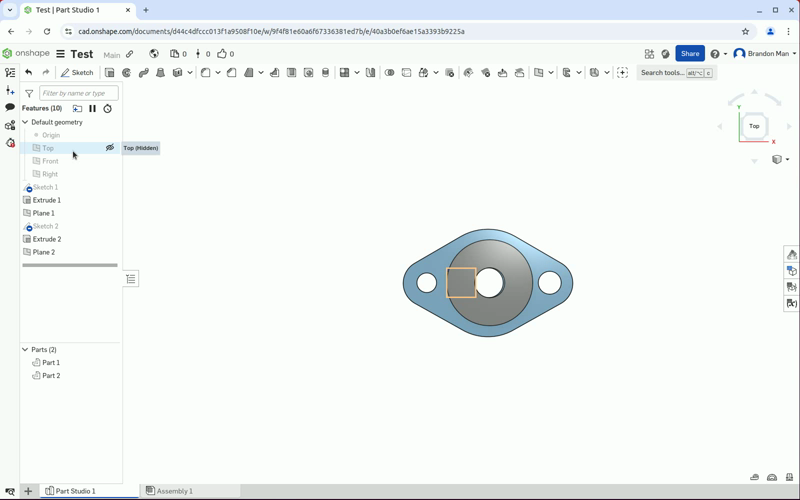
key(shift+s)
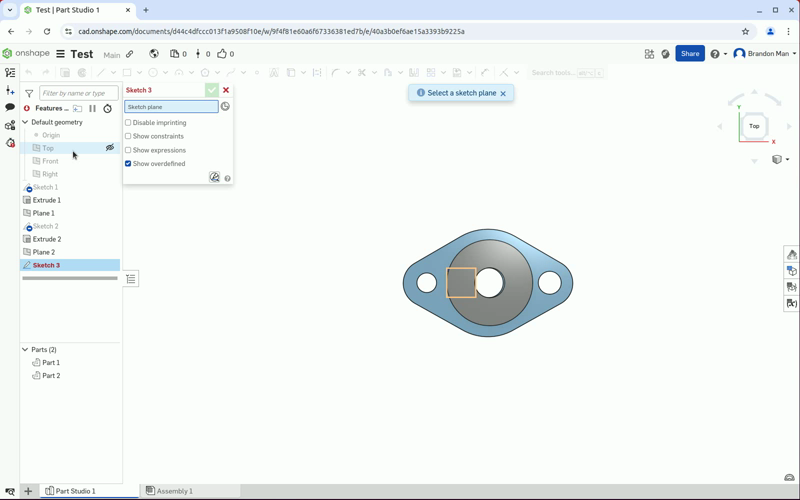
mouse_move(73, 254)
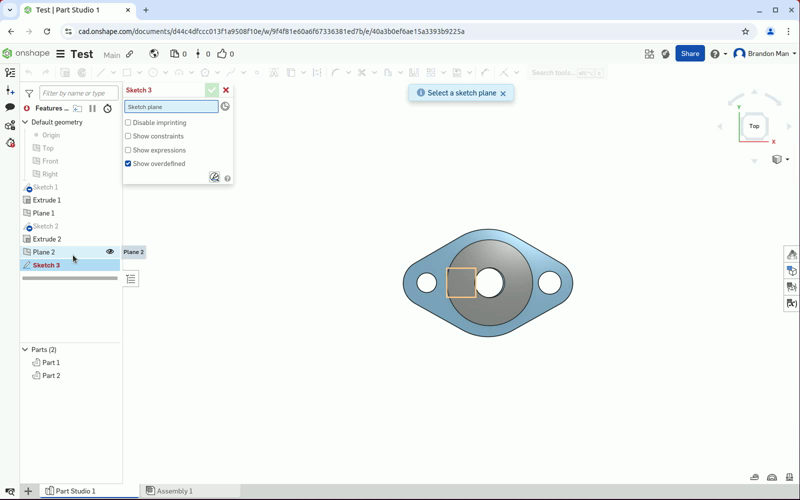
click(73, 254)
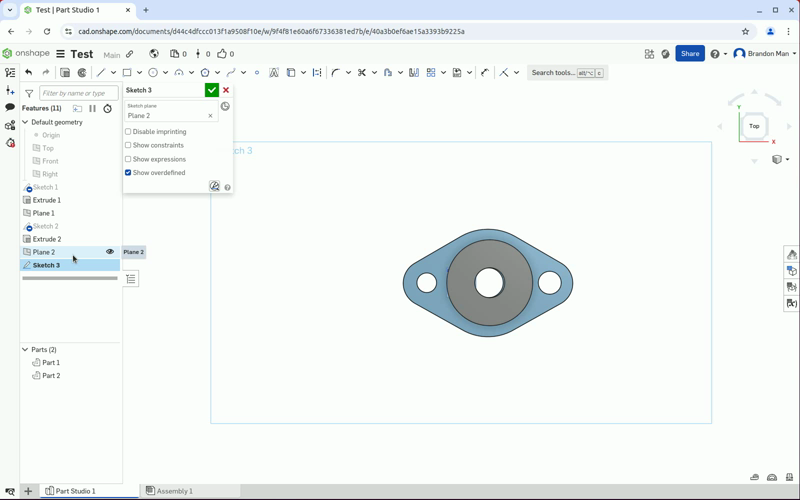
mouse_move(73, 352)
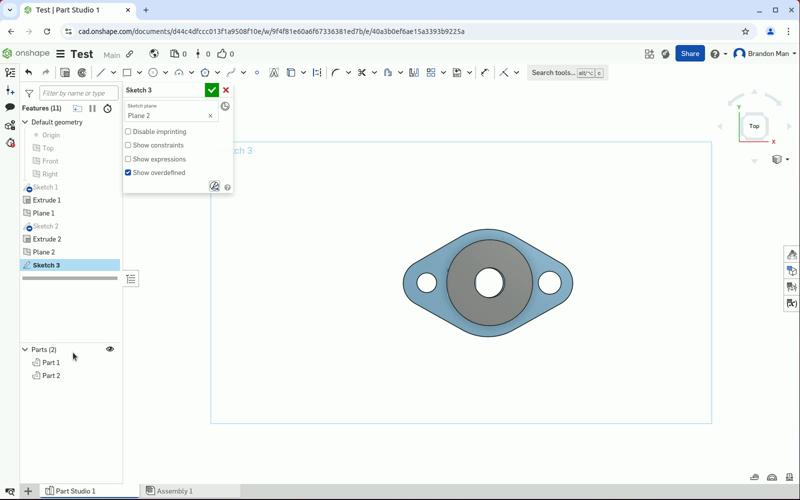
key(y)
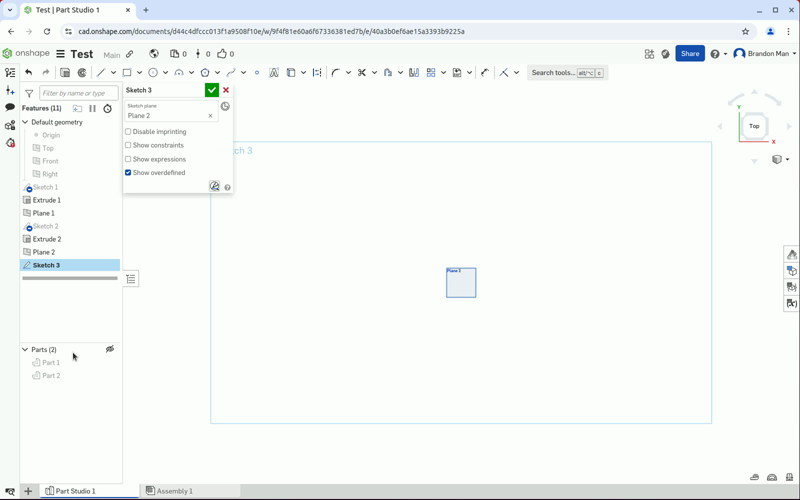
key(a)
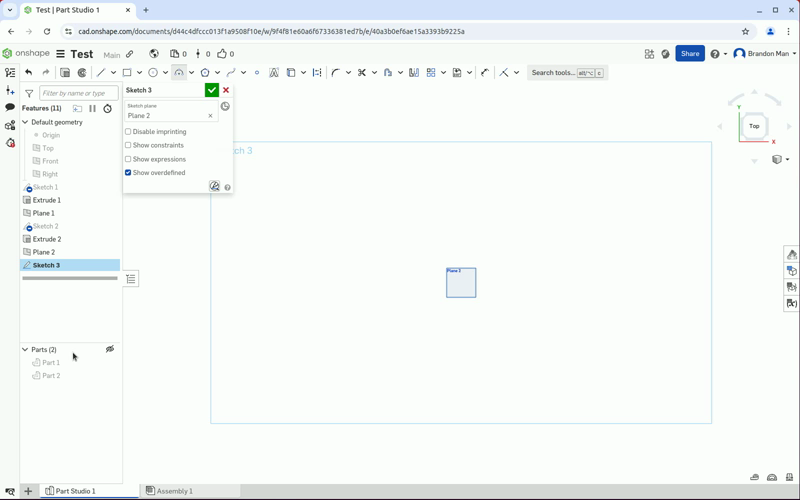
key_down(shift)
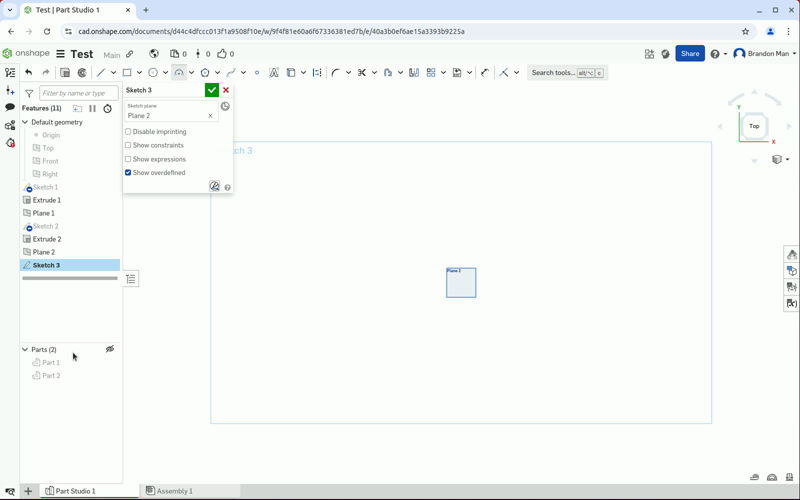
mouse_move(495, 253)
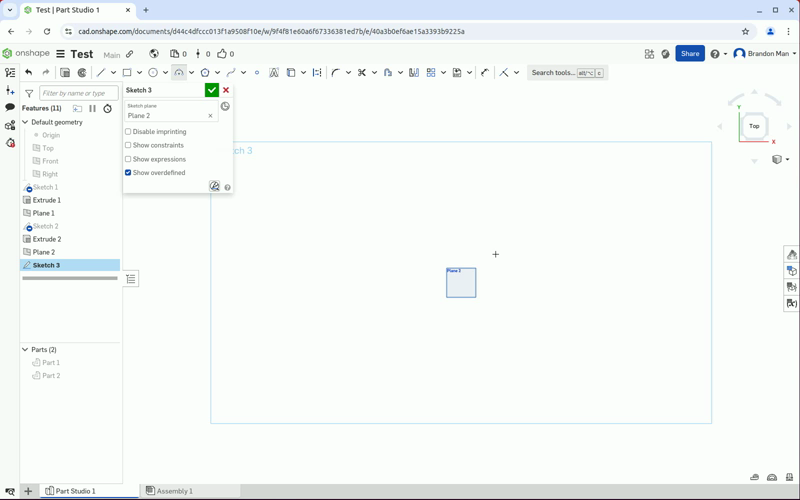
click(495, 253)
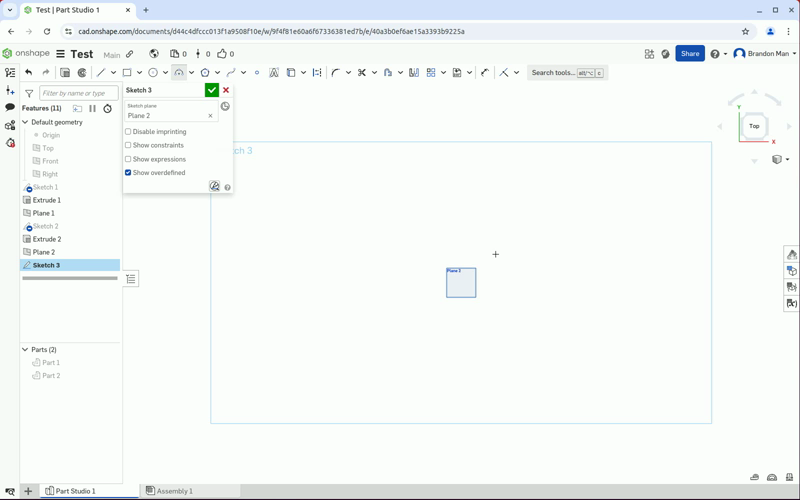
key_up(shift)
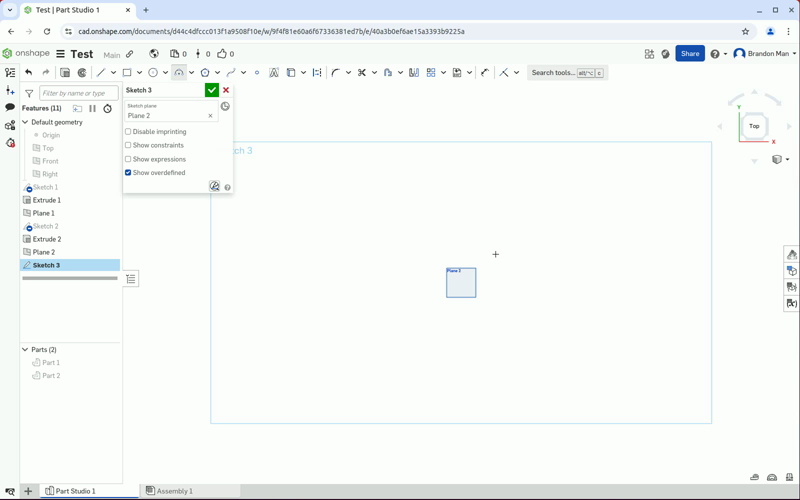
key_down(shift)
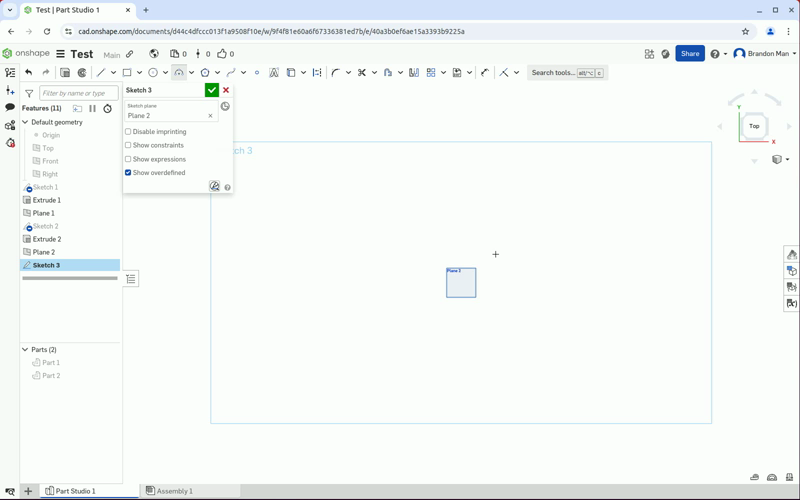
mouse_move(518, 276)
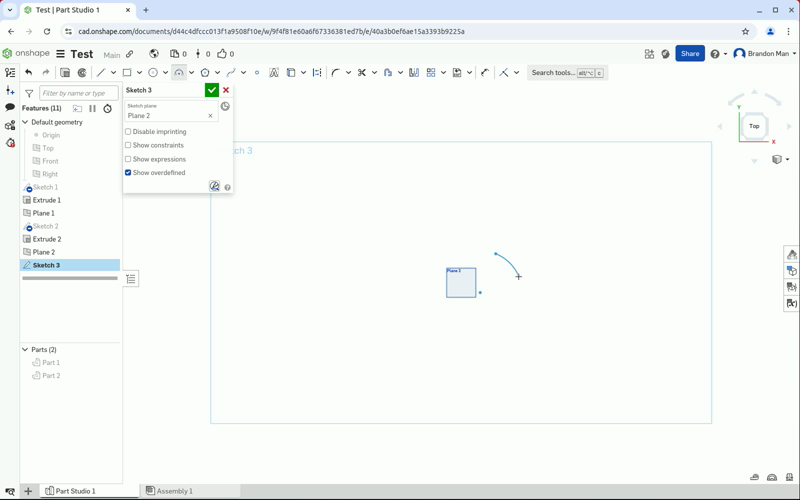
click(518, 276)
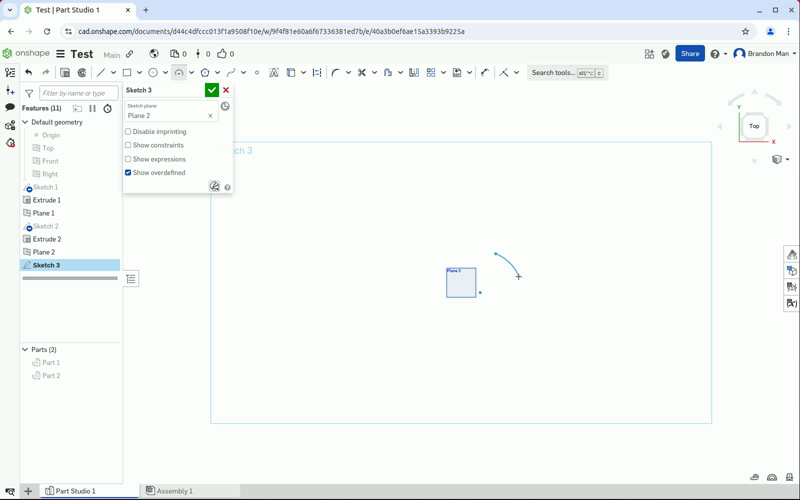
mouse_move(510, 261)
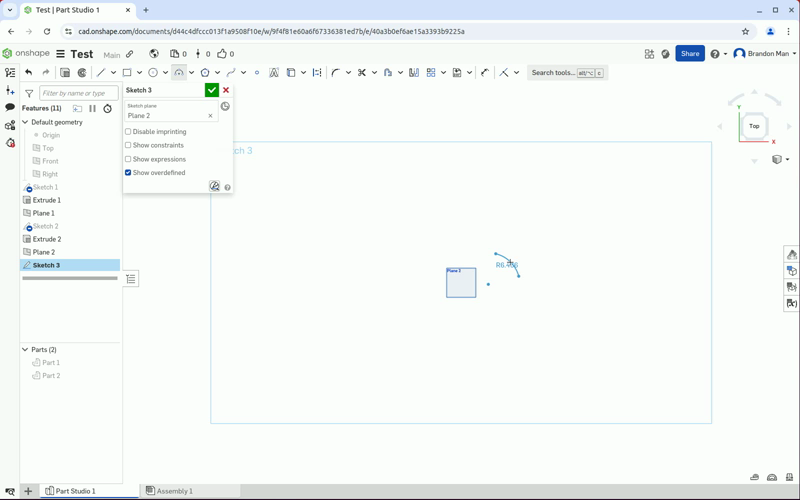
click(510, 261)
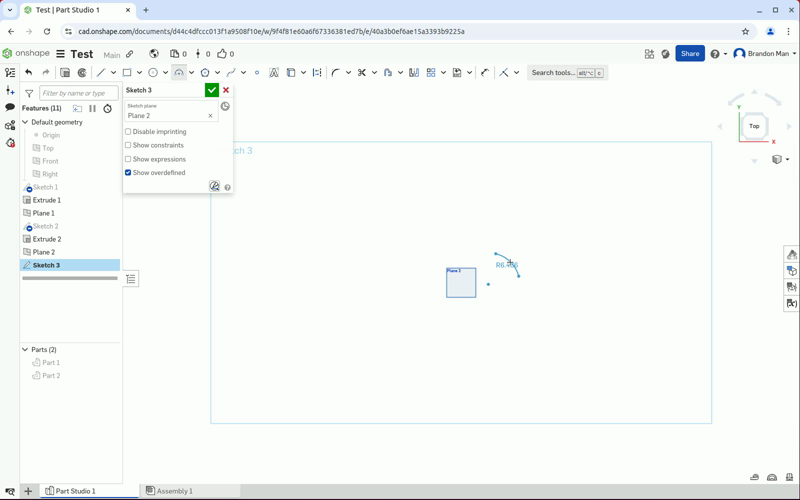
key_up(shift)
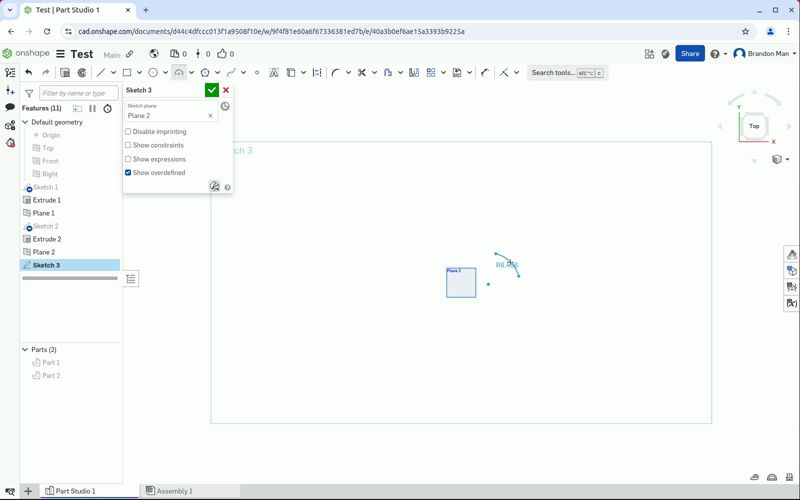
key(esc)
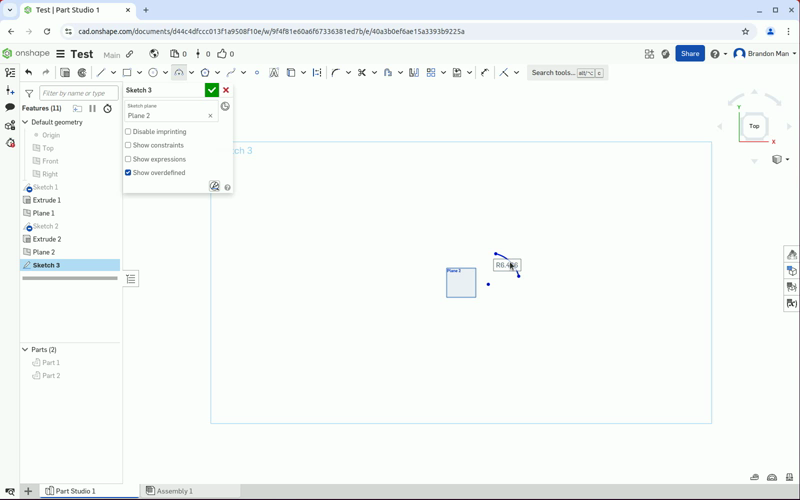
key(l)
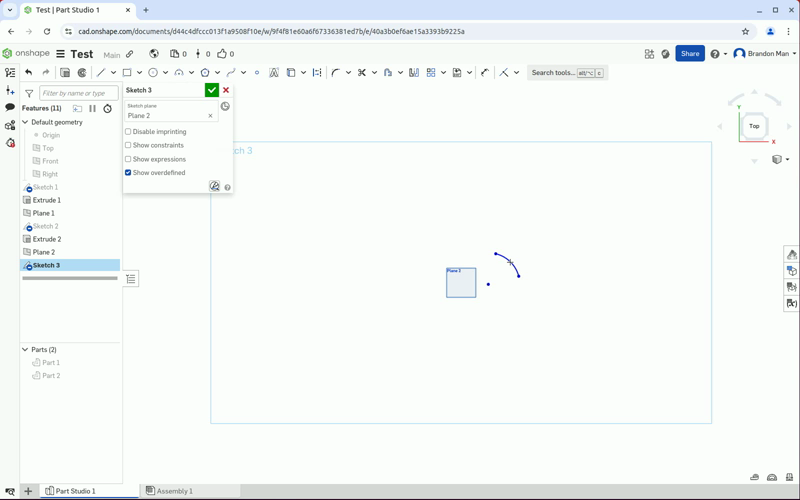
mouse_move(518, 276)
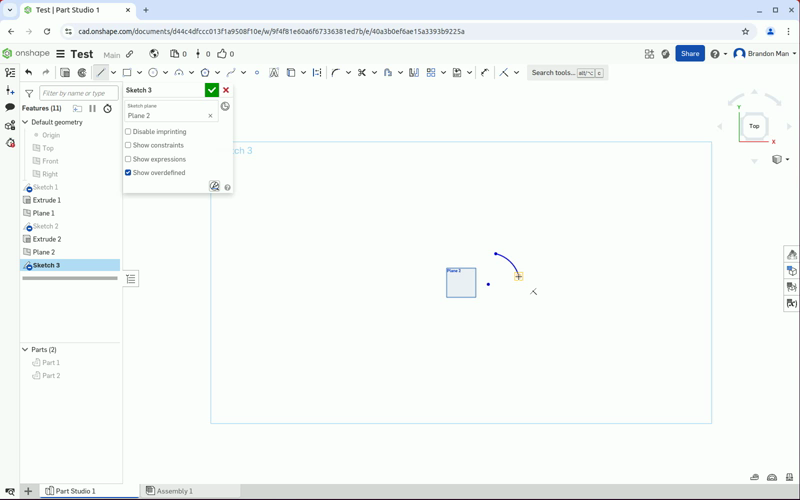
click(518, 276)
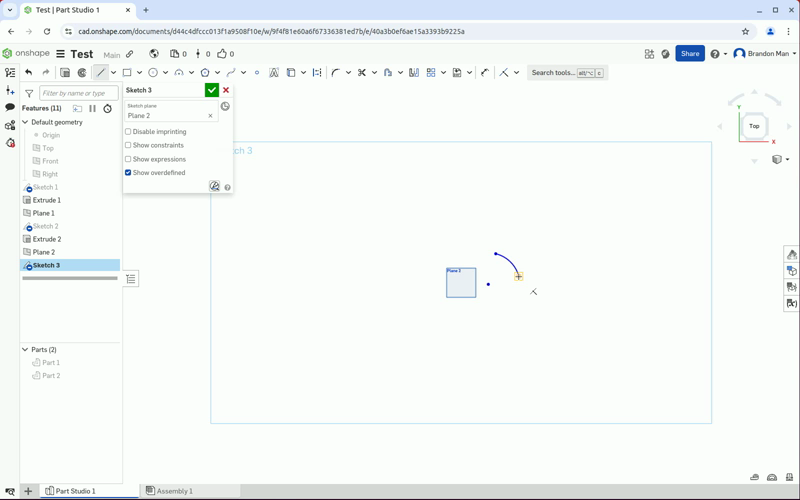
key_down(shift)
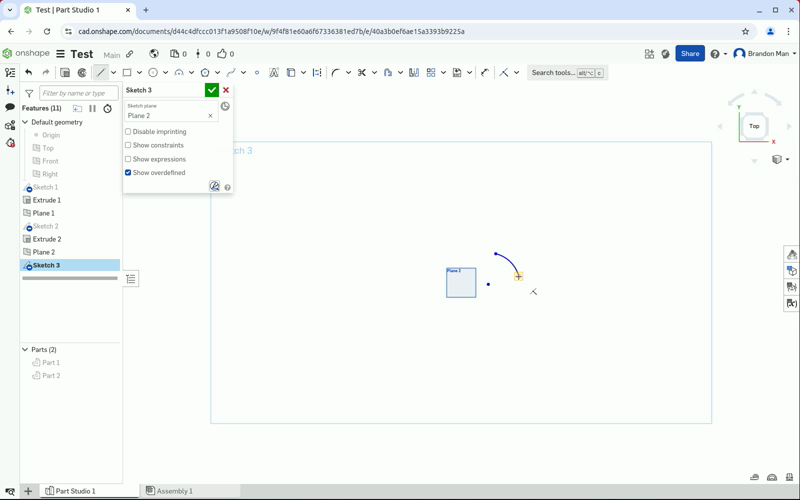
mouse_move(548, 276)
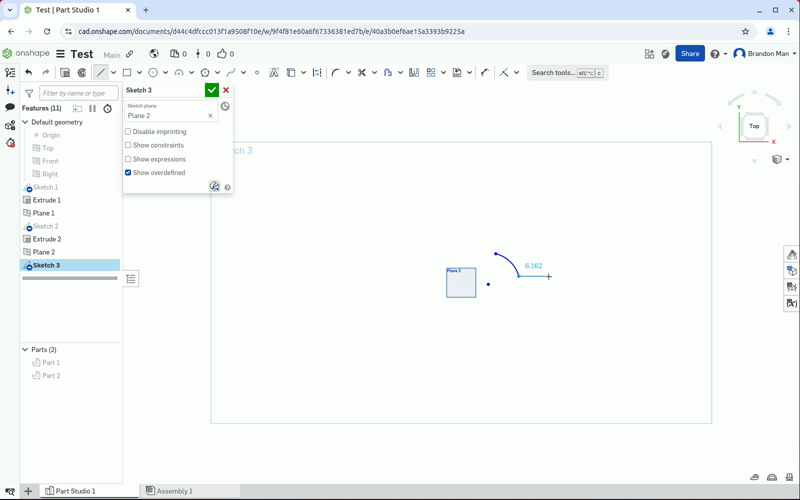
mouse_move(525, 276)
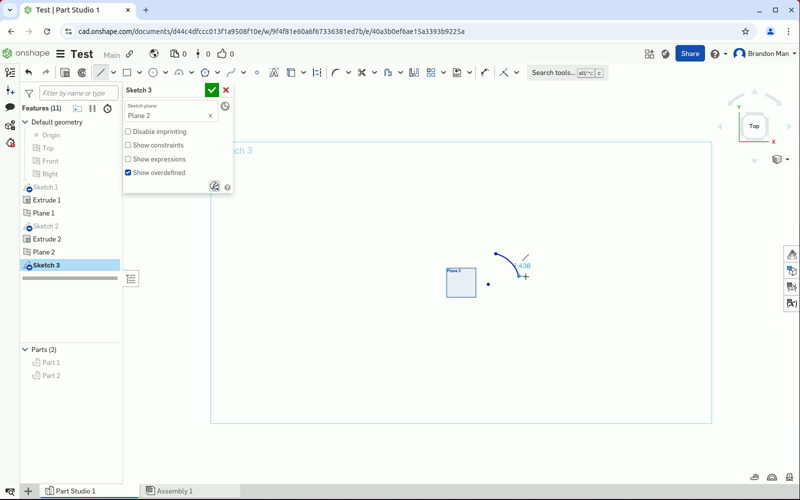
scroll(6)
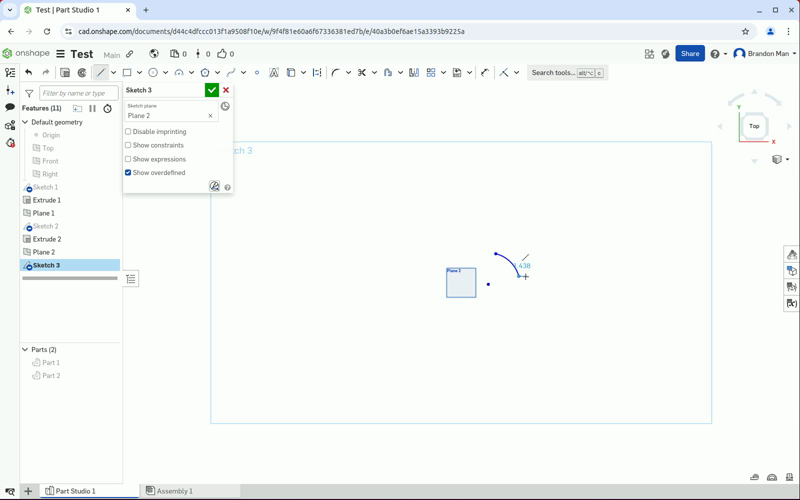
scroll(6)
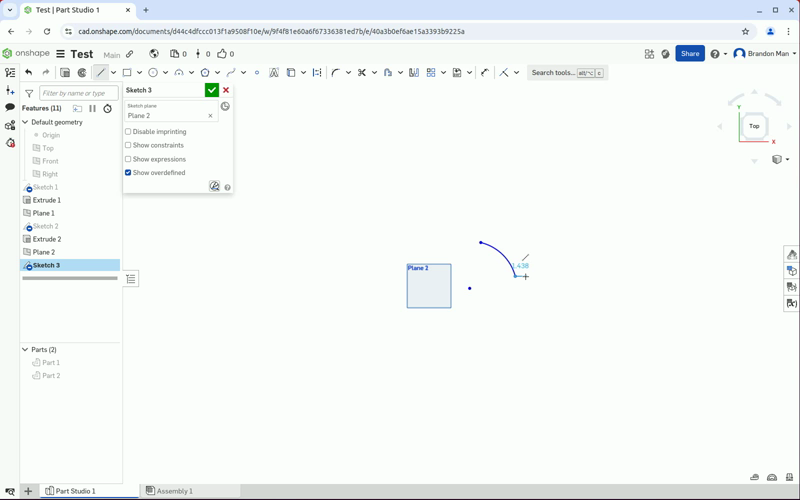
scroll(6)
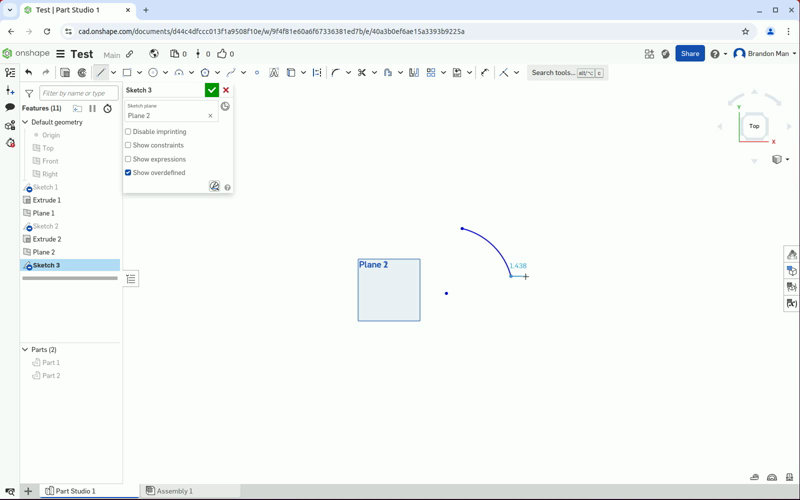
scroll(6)
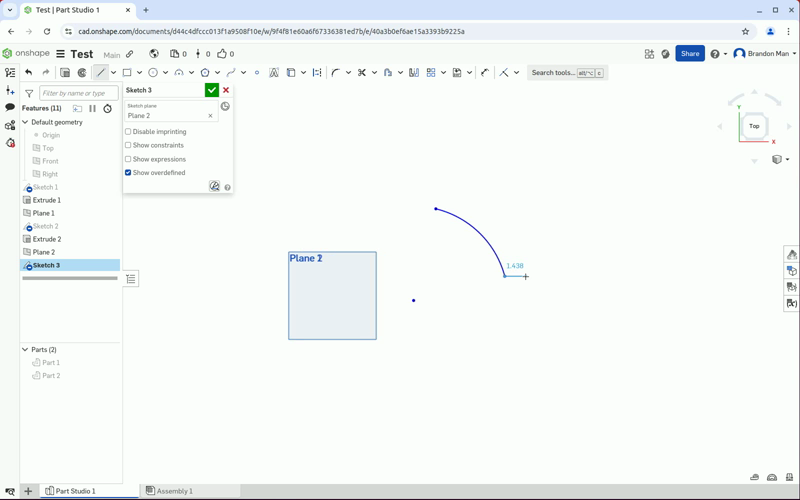
scroll(6)
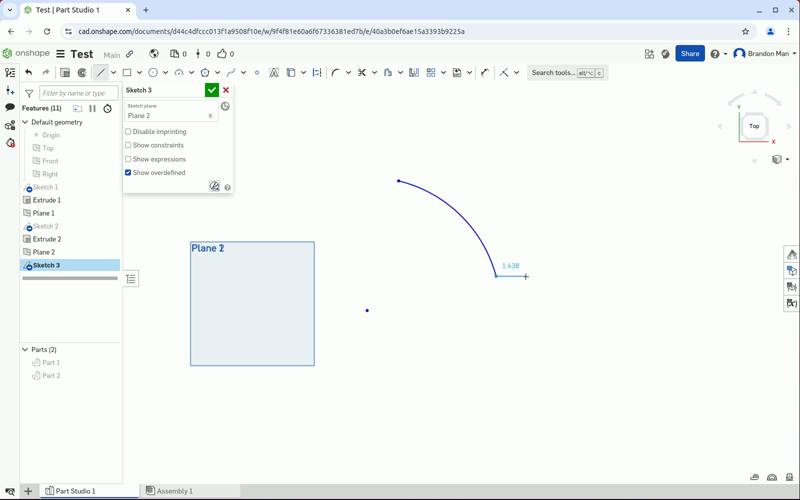
scroll(6)
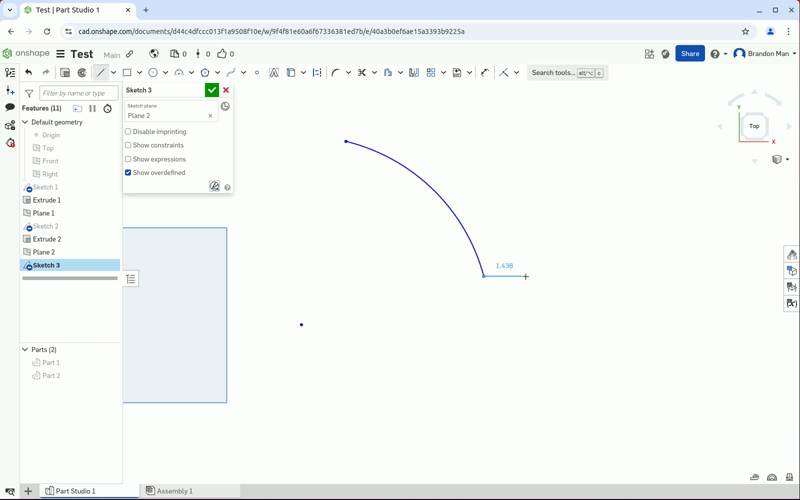
scroll(6)
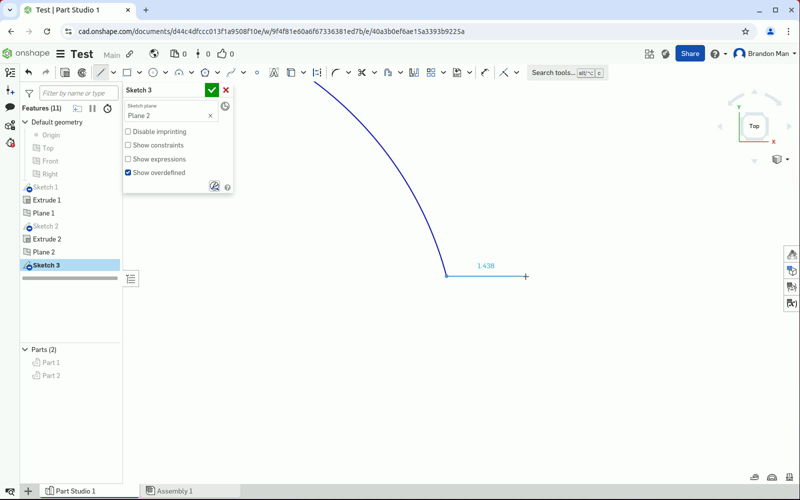
click(525, 276)
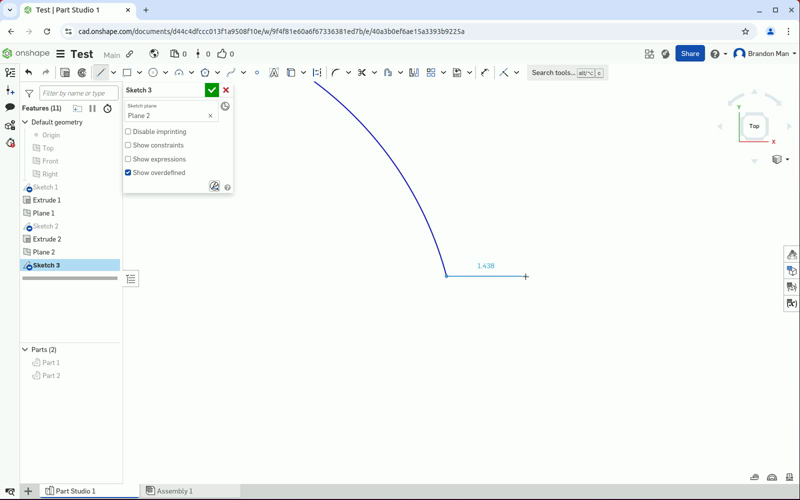
scroll(-6)
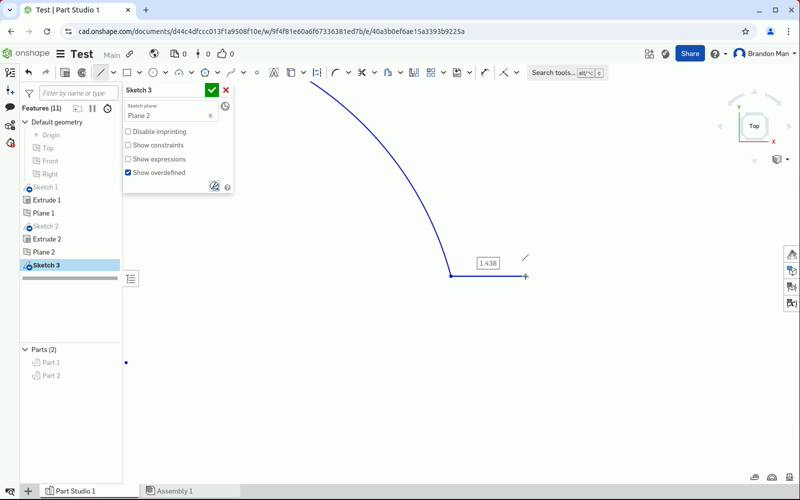
scroll(-6)
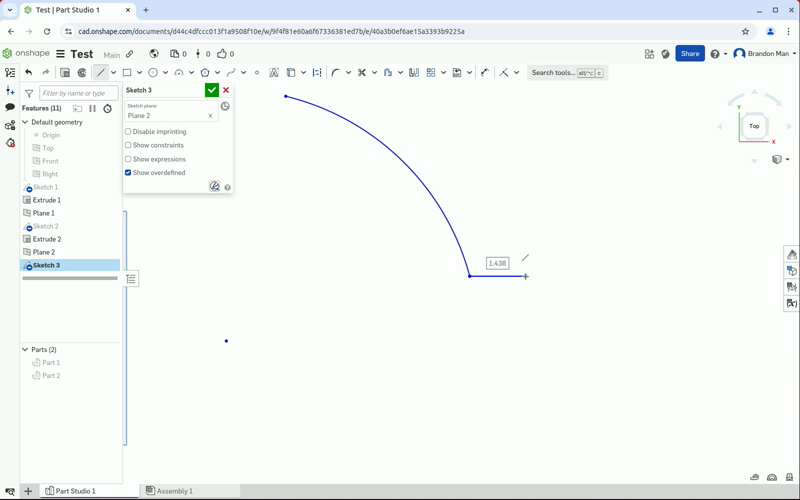
scroll(-6)
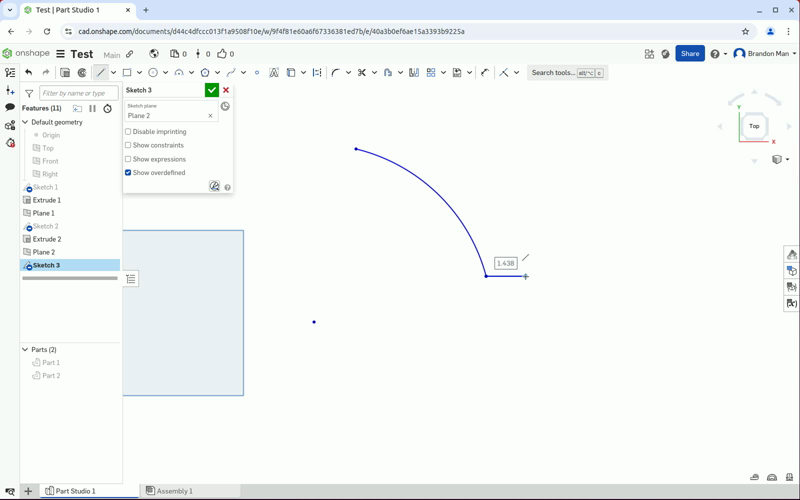
scroll(-6)
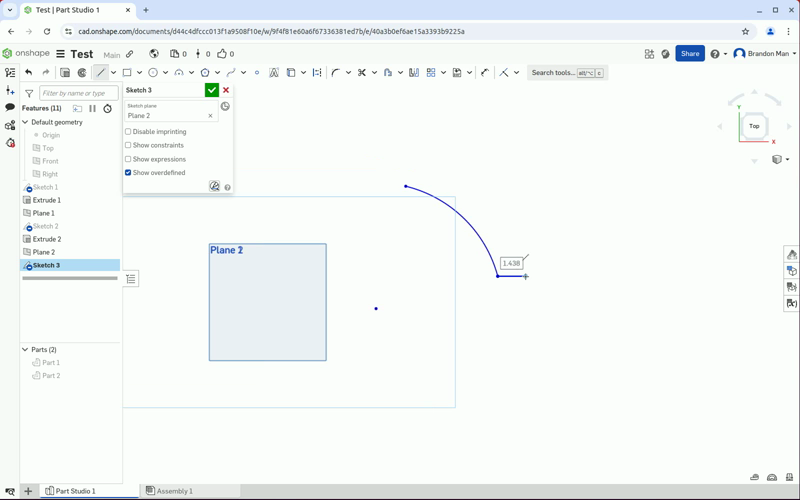
scroll(-6)
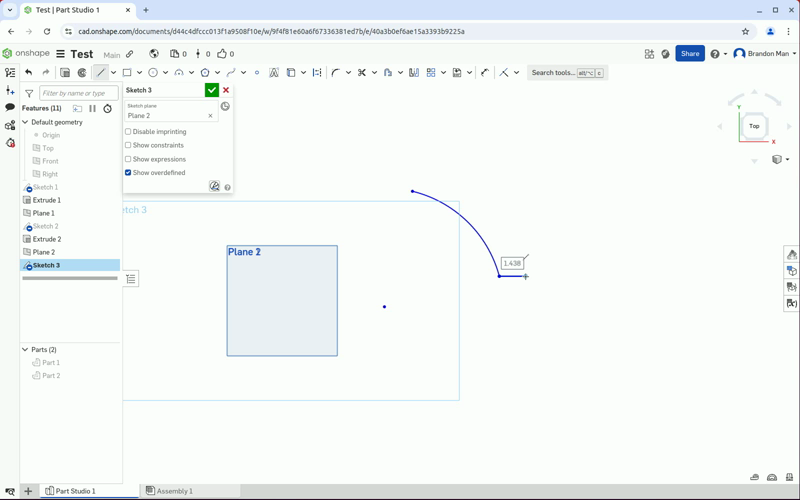
scroll(-6)
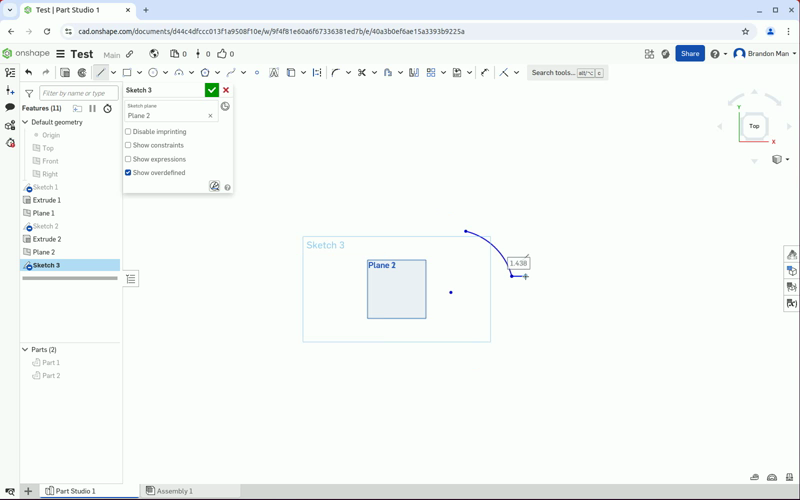
scroll(-6)
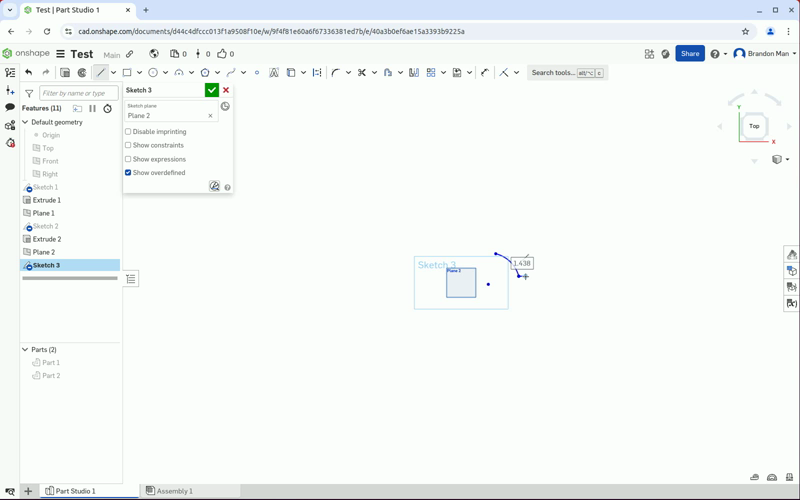
key_up(shift)
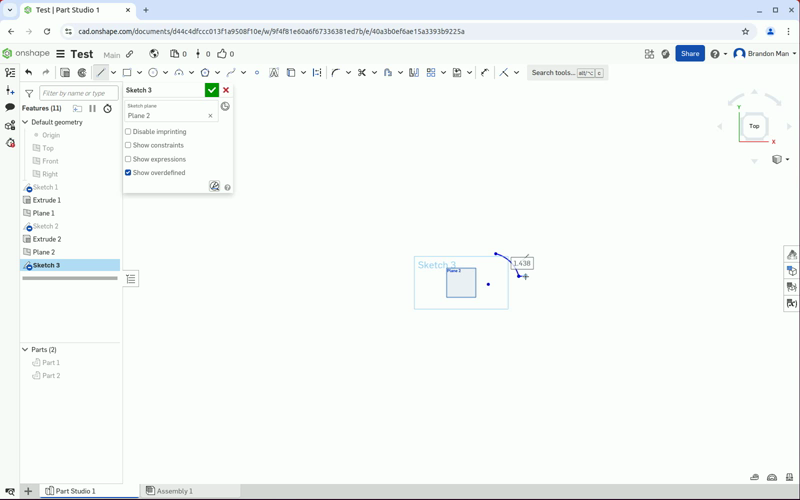
key_down(shift)
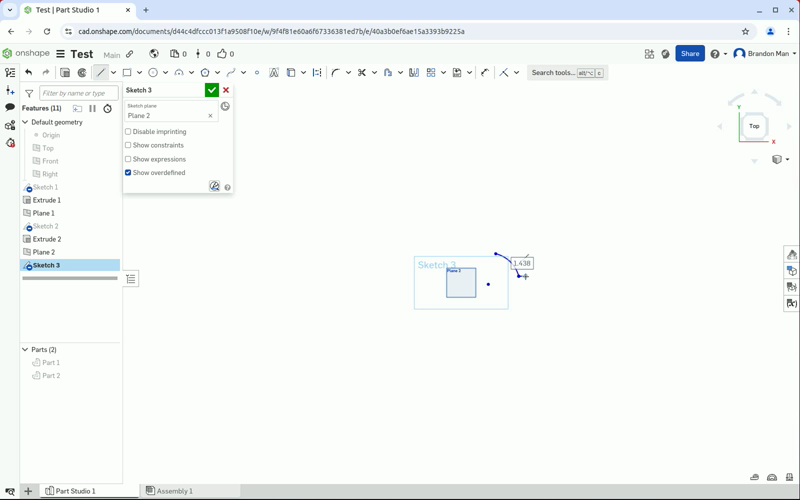
mouse_move(555, 276)
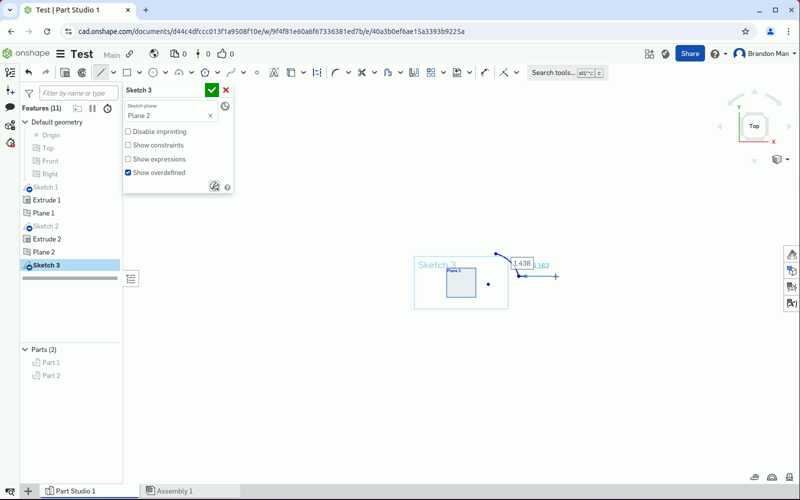
mouse_move(530, 276)
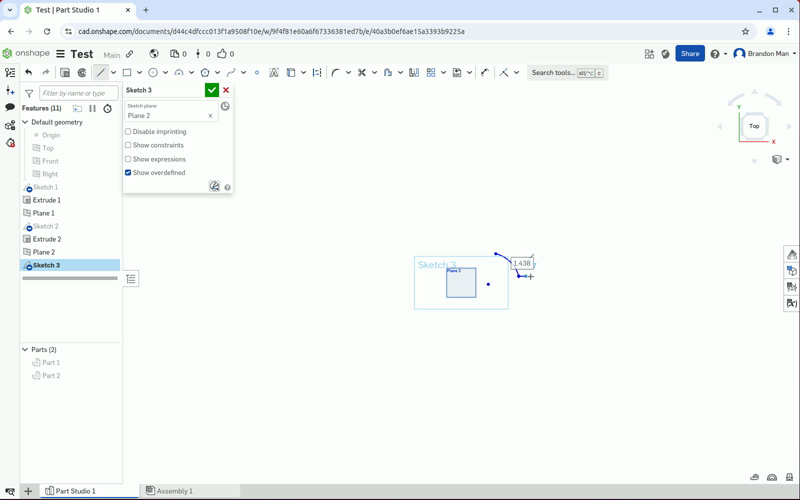
scroll(6)
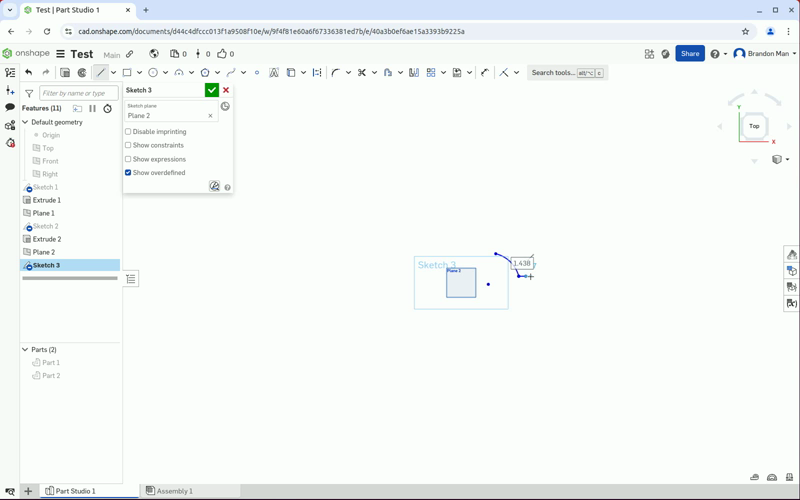
scroll(6)
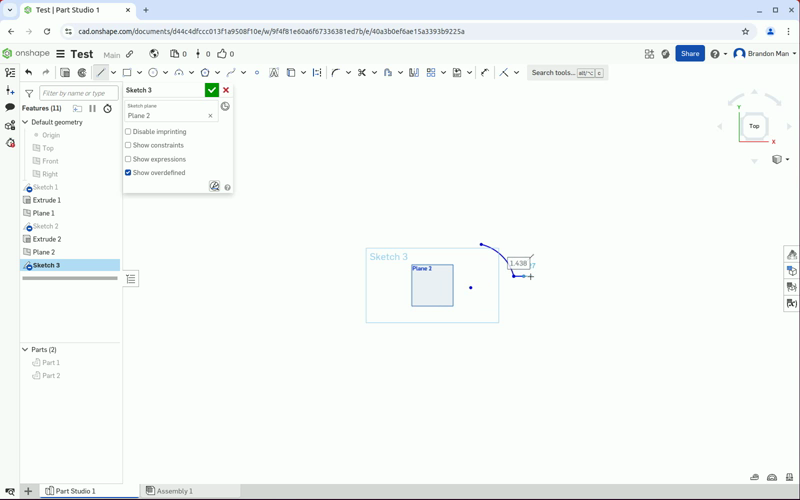
scroll(6)
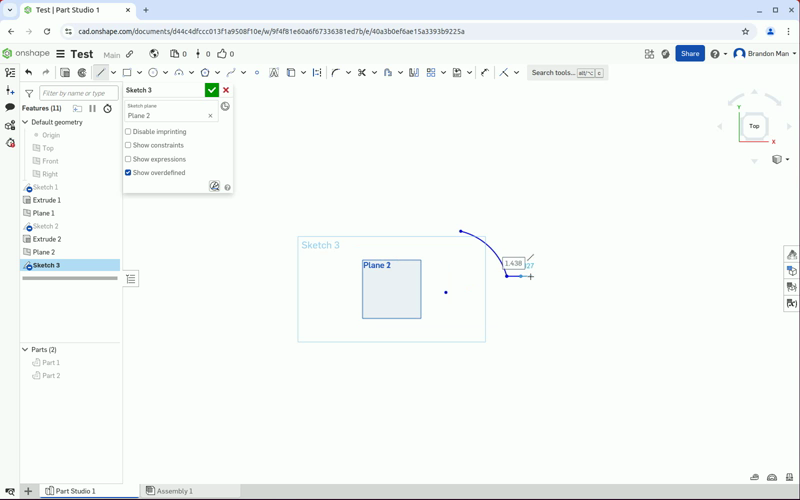
scroll(6)
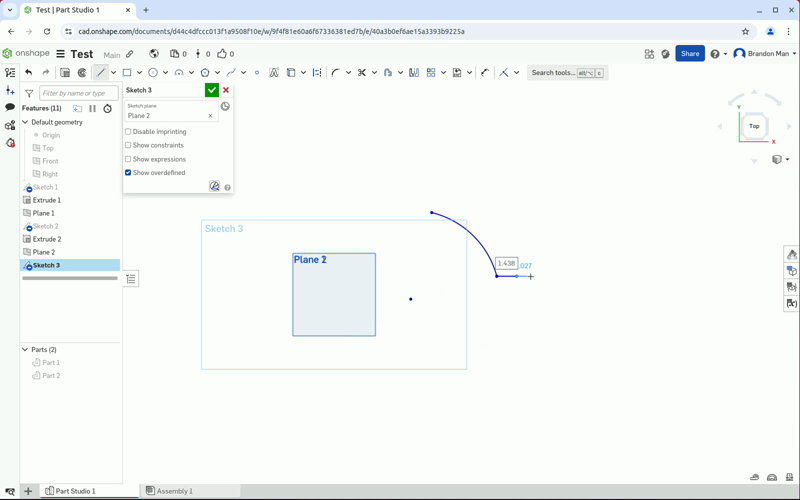
scroll(6)
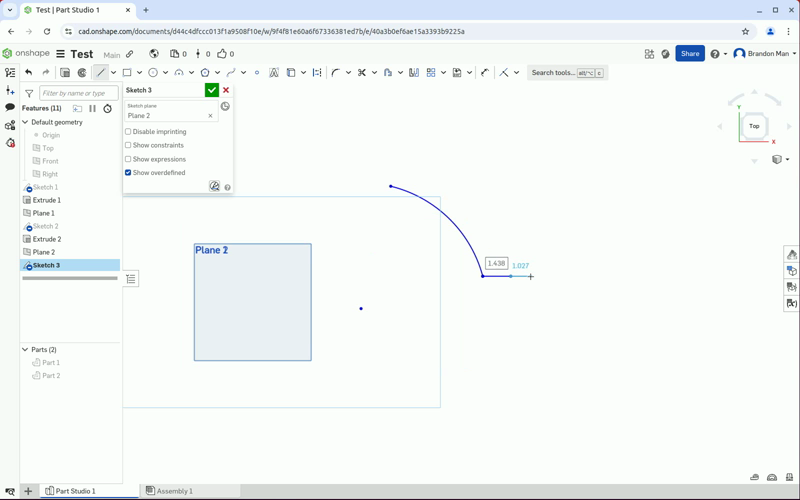
scroll(6)
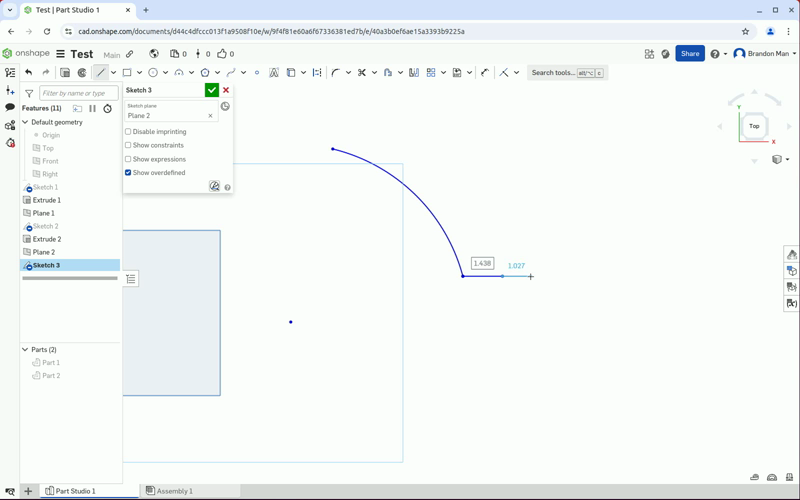
scroll(6)
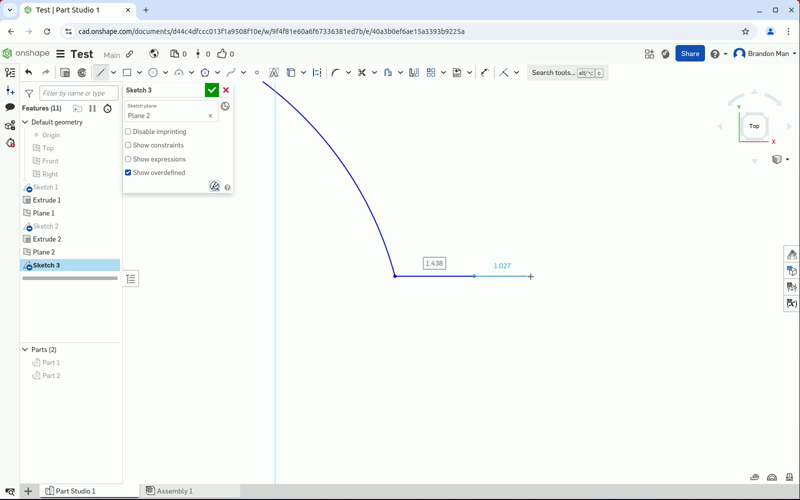
click(530, 276)
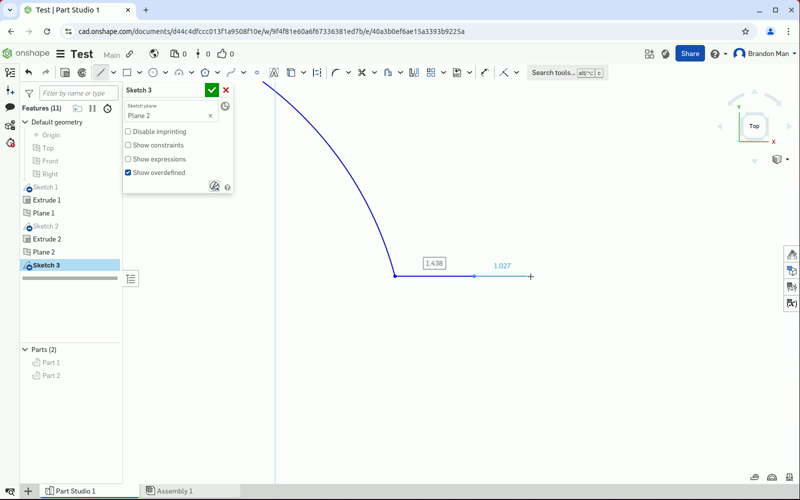
scroll(-6)
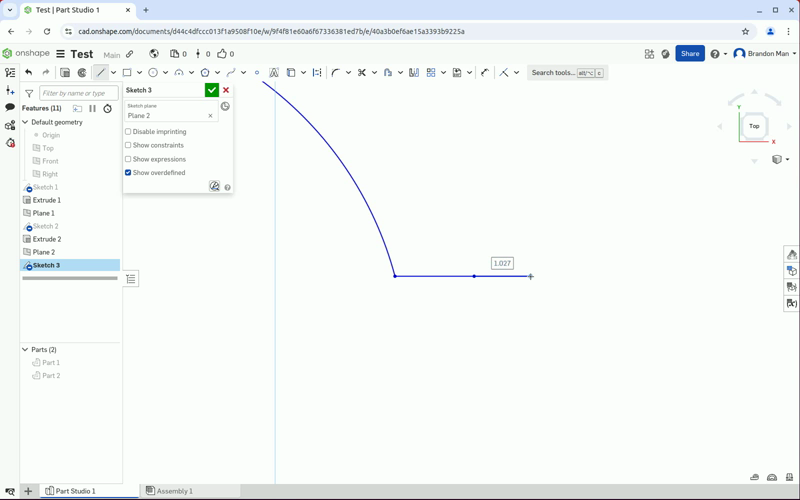
scroll(-6)
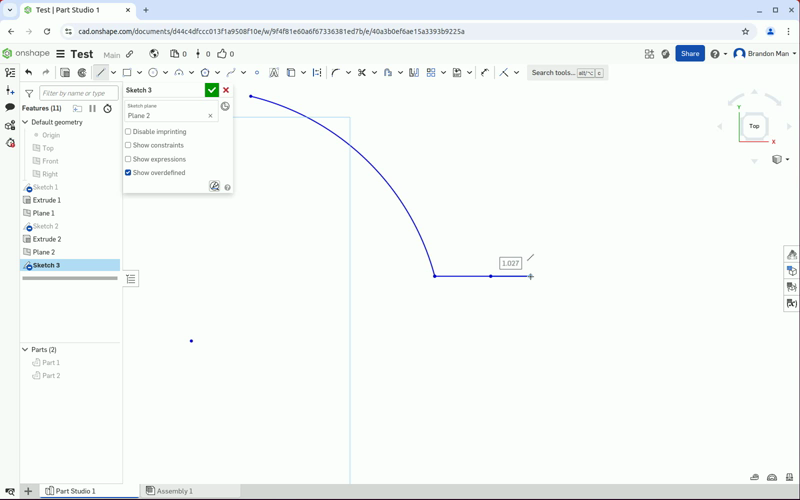
scroll(-6)
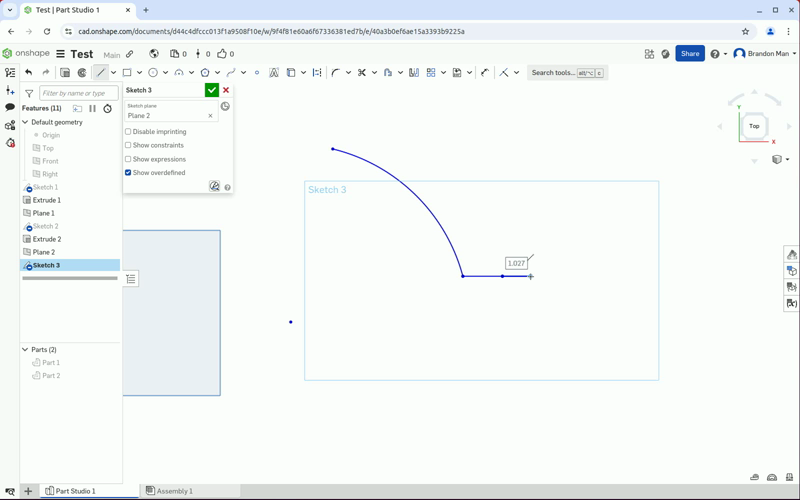
scroll(-6)
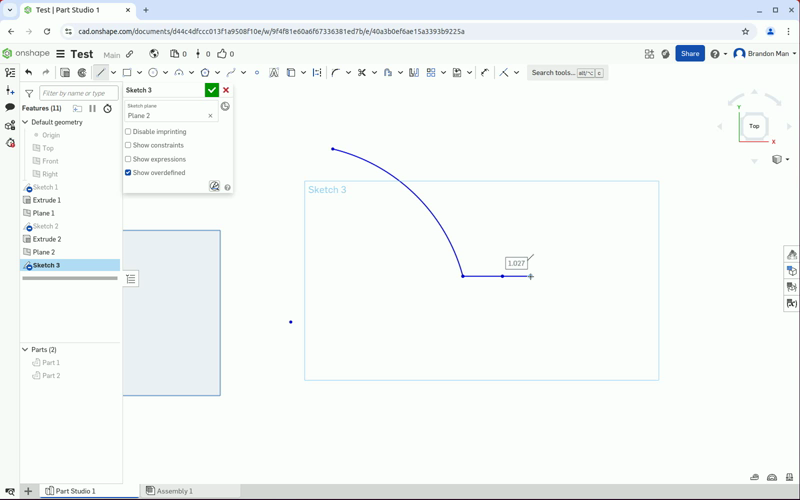
scroll(-6)
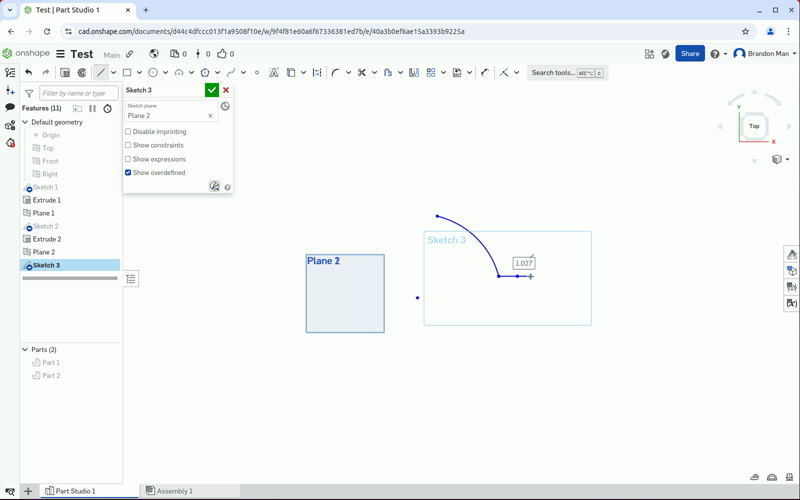
scroll(-6)
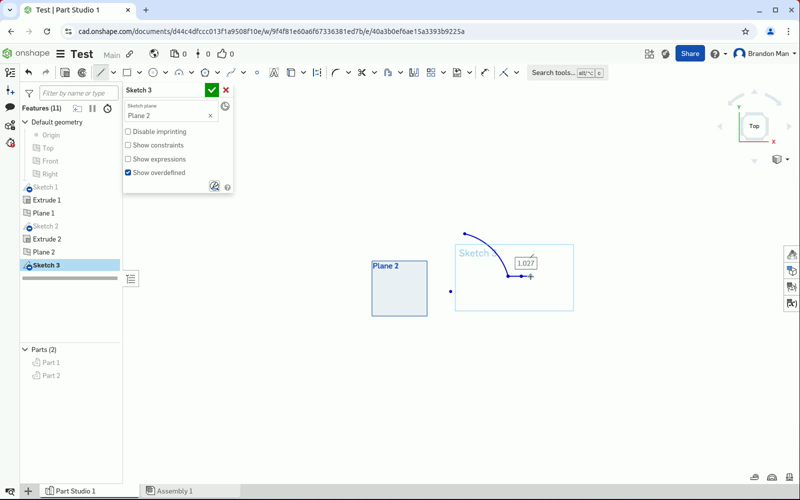
scroll(-6)
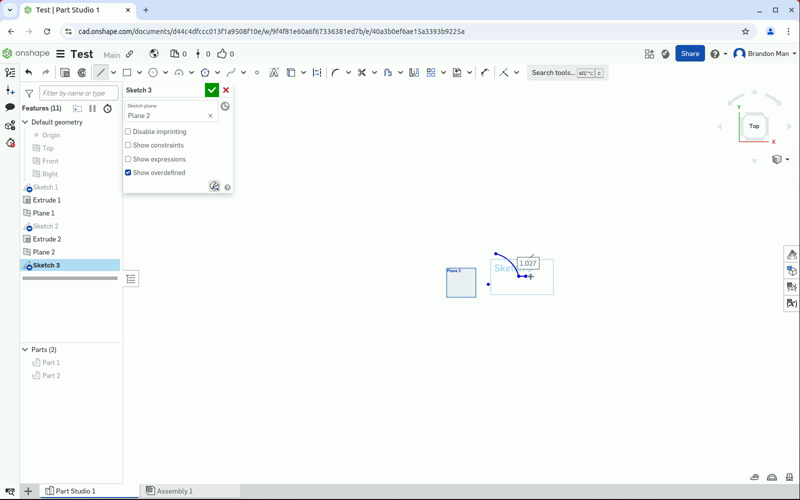
key_up(shift)
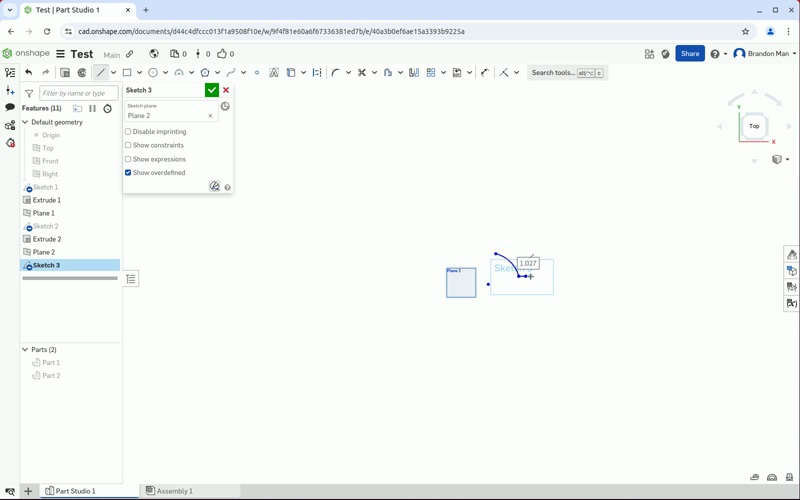
key(esc)
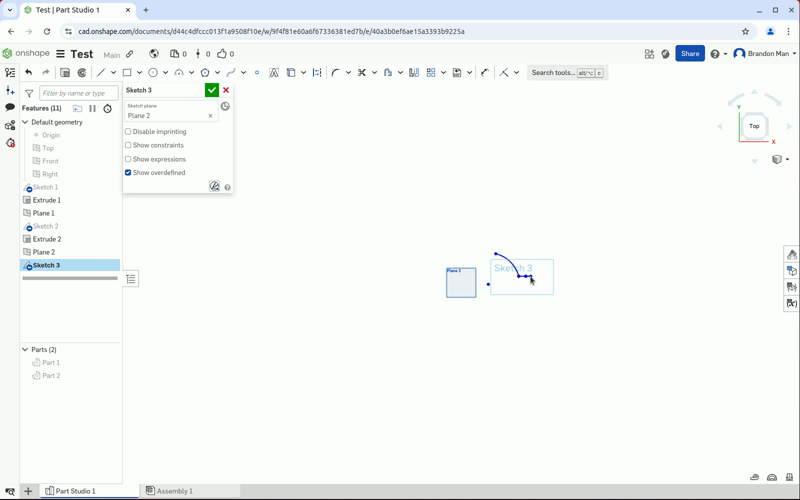
key(a)
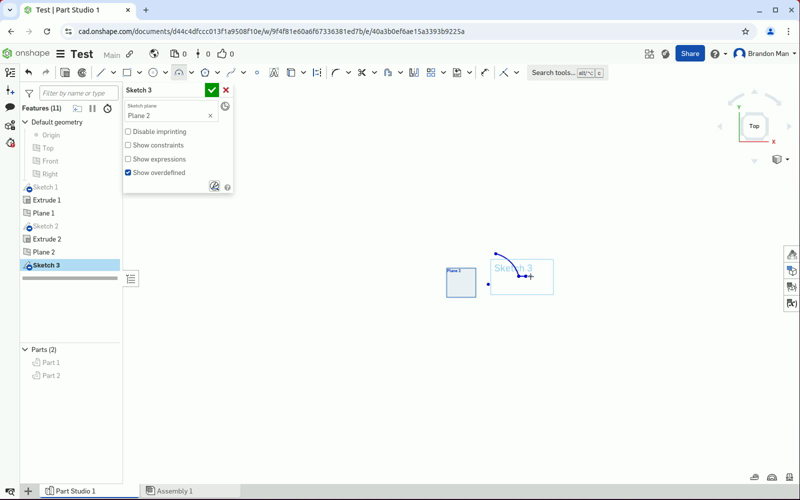
mouse_move(530, 276)
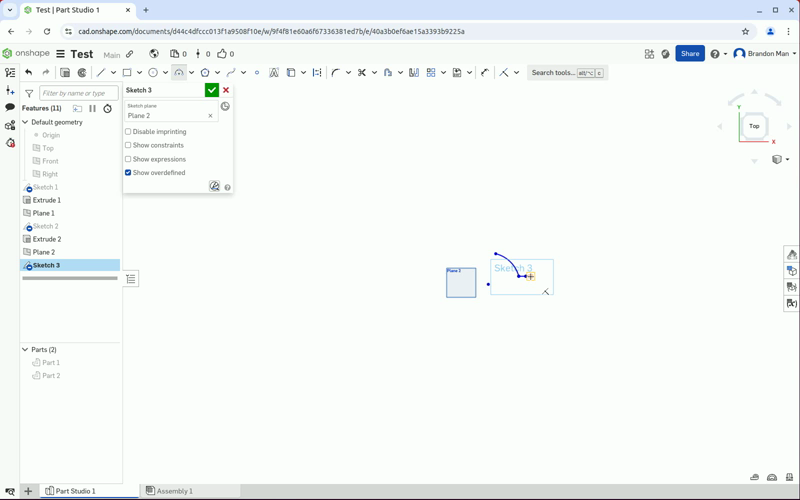
click(530, 276)
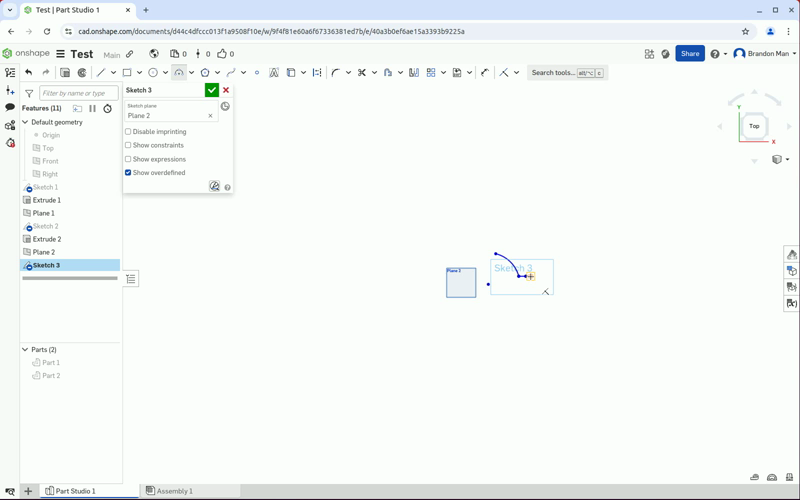
key_down(shift)
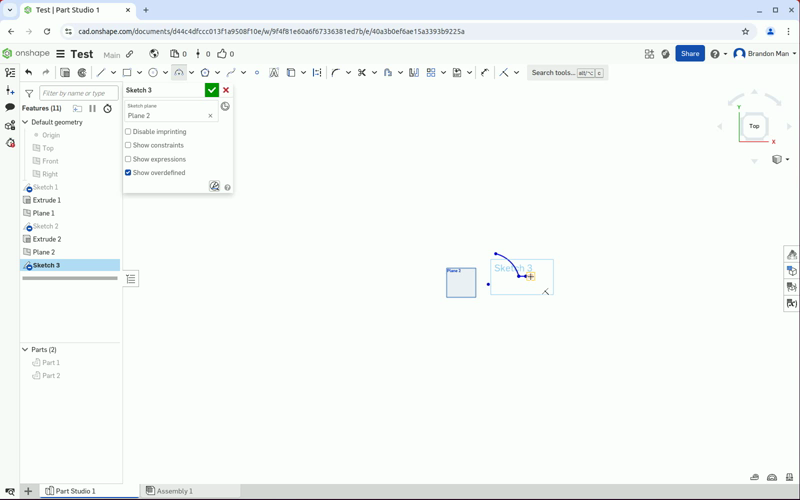
mouse_move(495, 241)
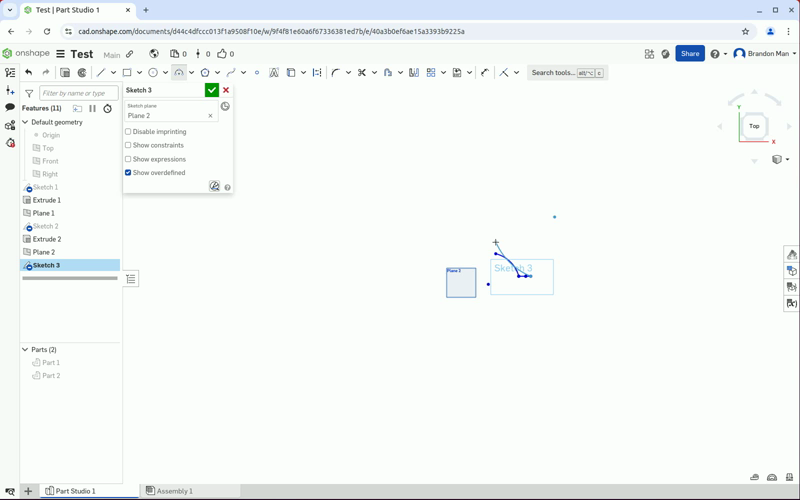
click(495, 241)
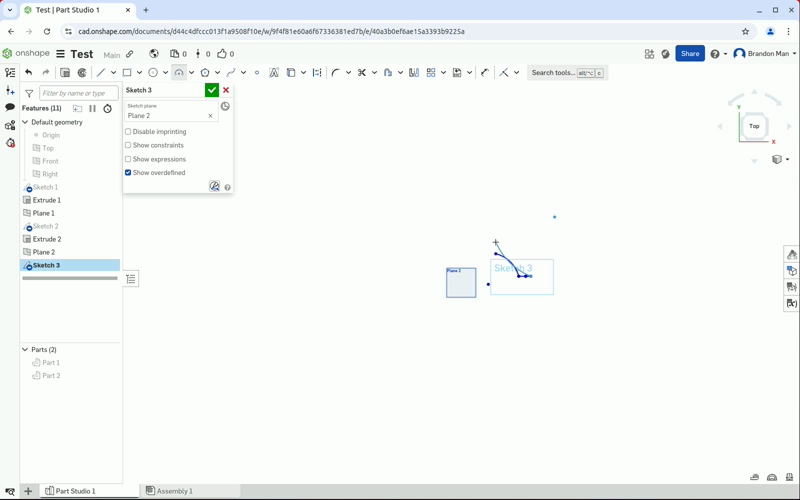
mouse_move(518, 253)
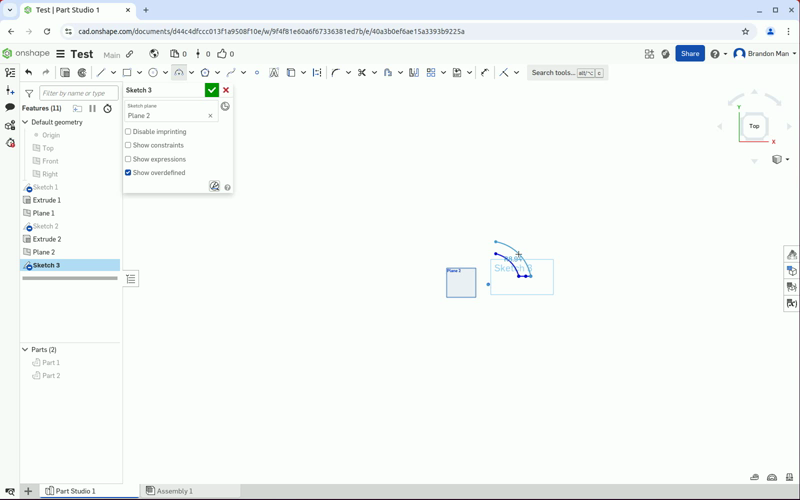
click(518, 253)
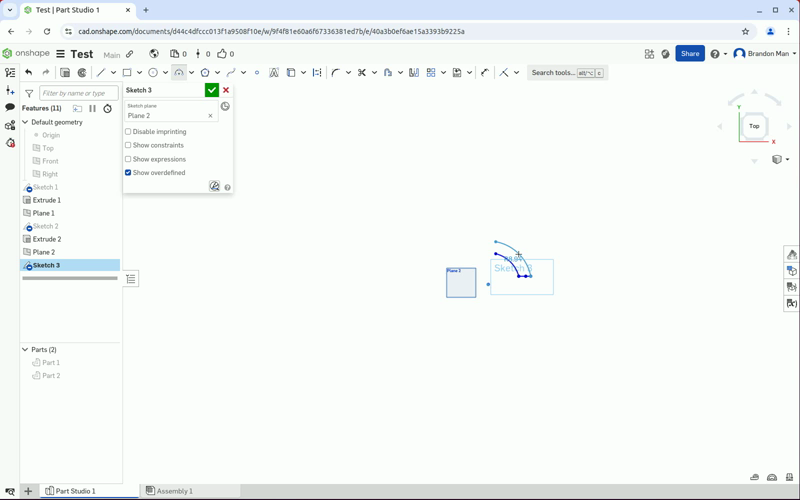
key_up(shift)
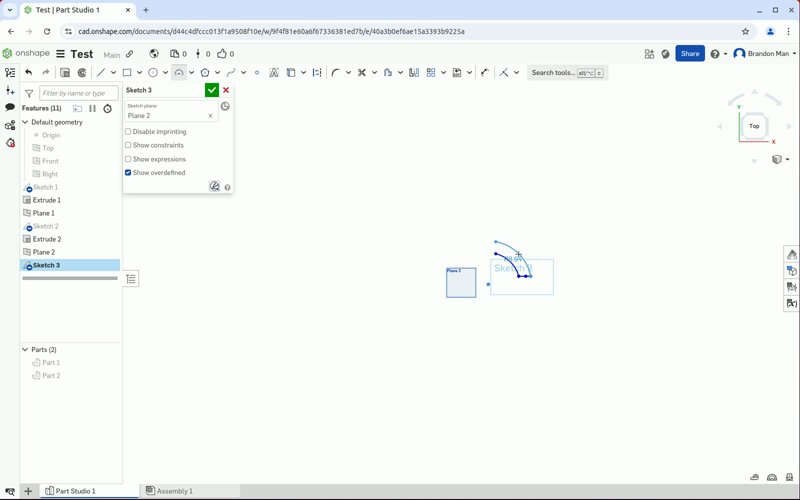
key(esc)
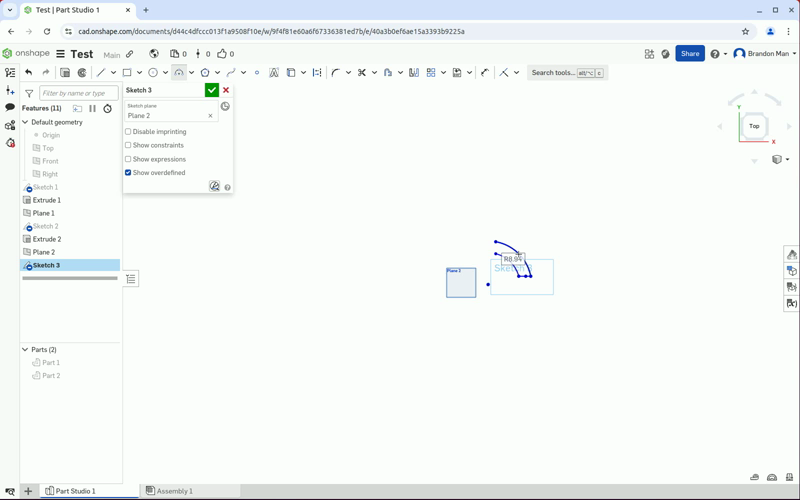
key(l)
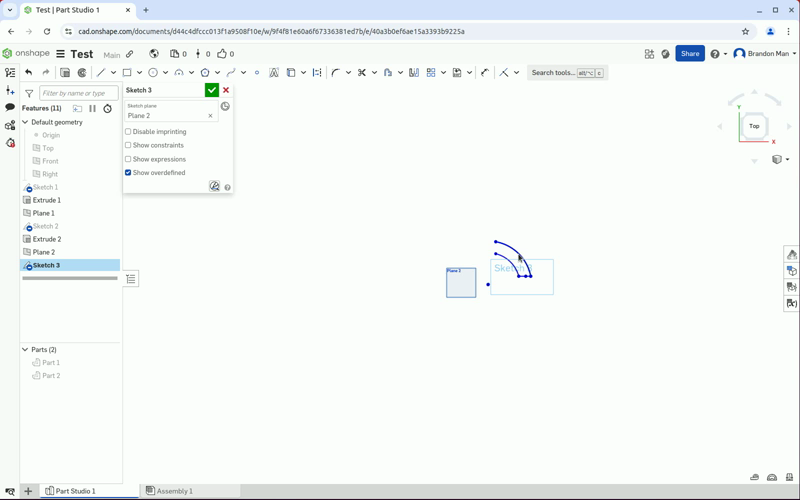
mouse_move(495, 241)
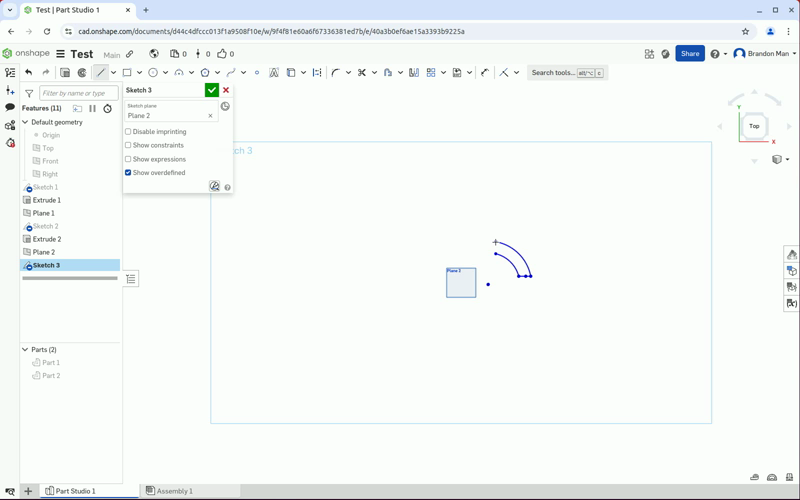
click(495, 241)
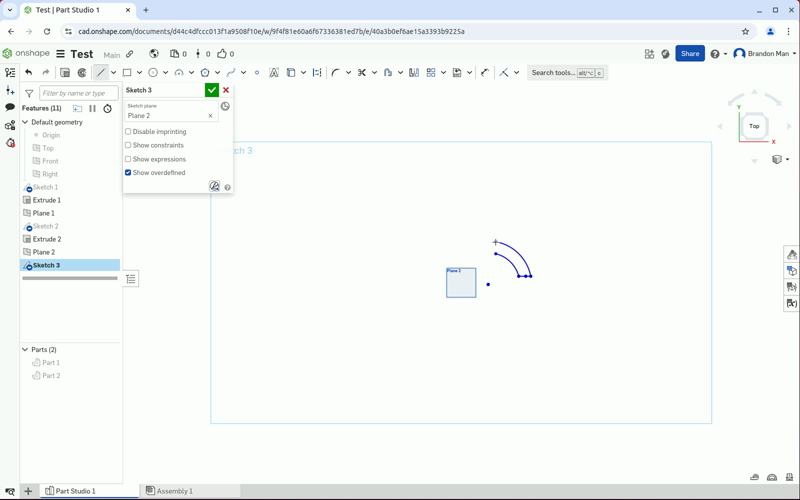
key_down(shift)
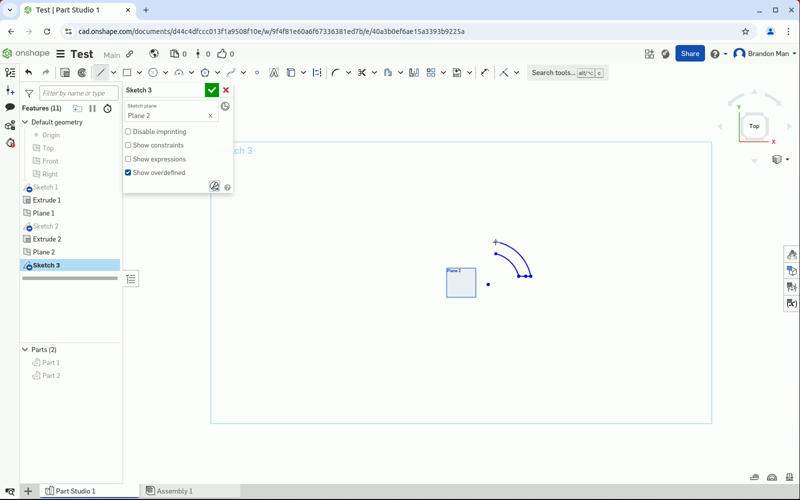
mouse_move(525, 241)
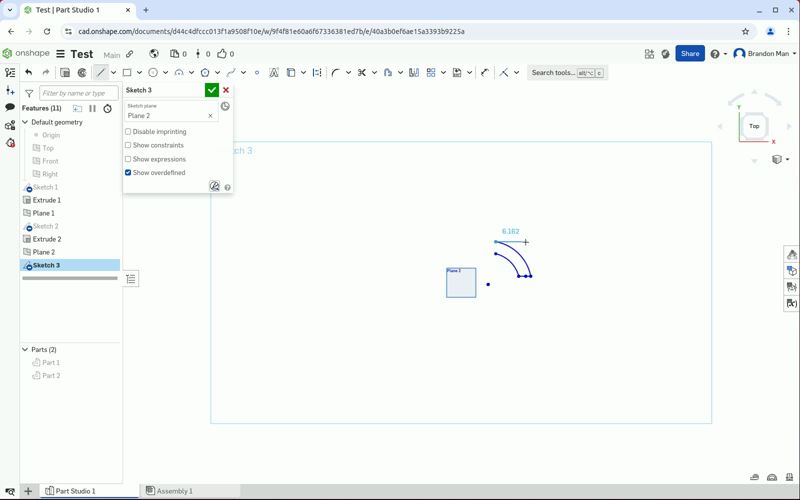
mouse_move(495, 246)
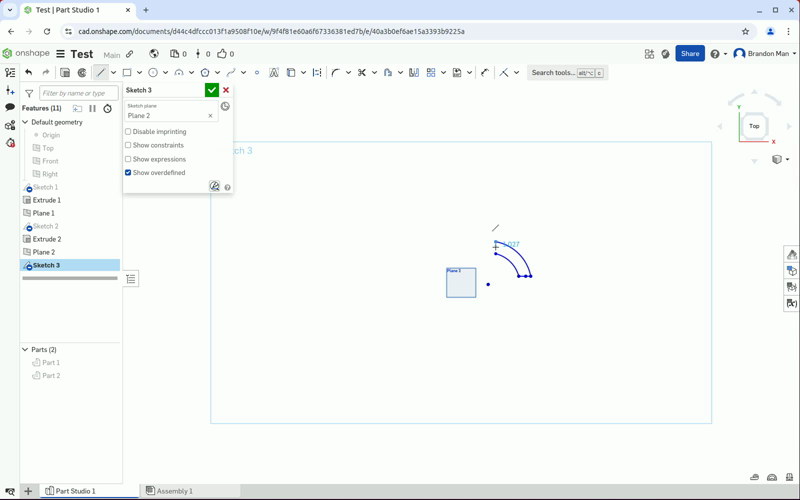
scroll(6)
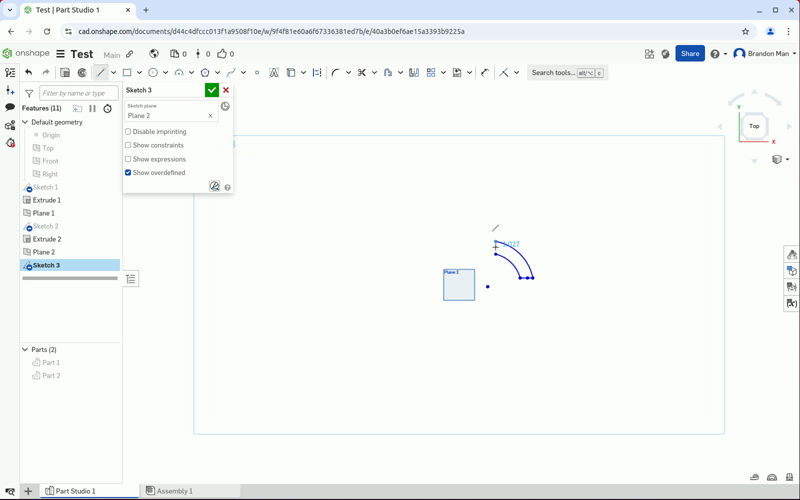
scroll(6)
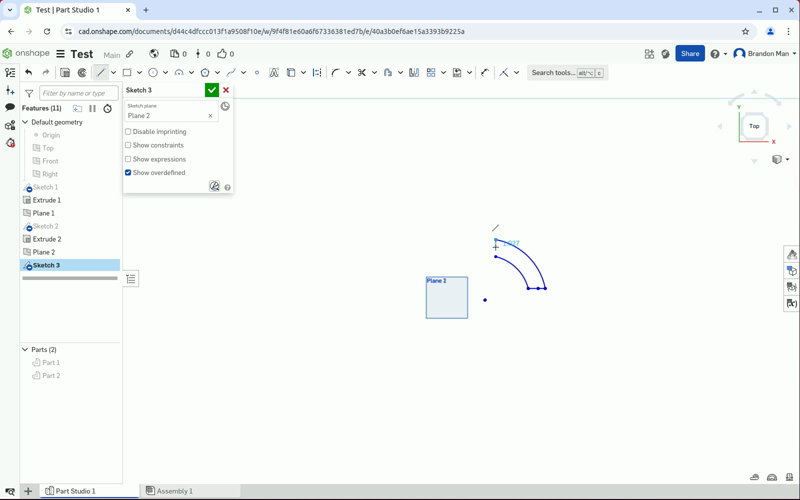
scroll(6)
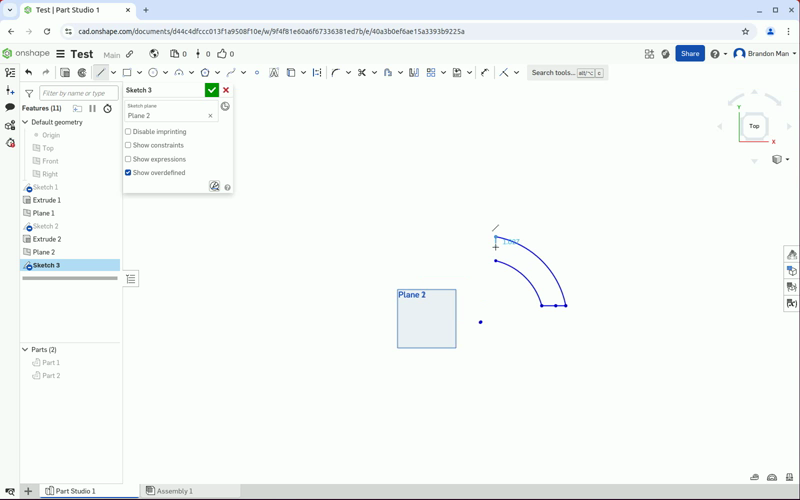
scroll(6)
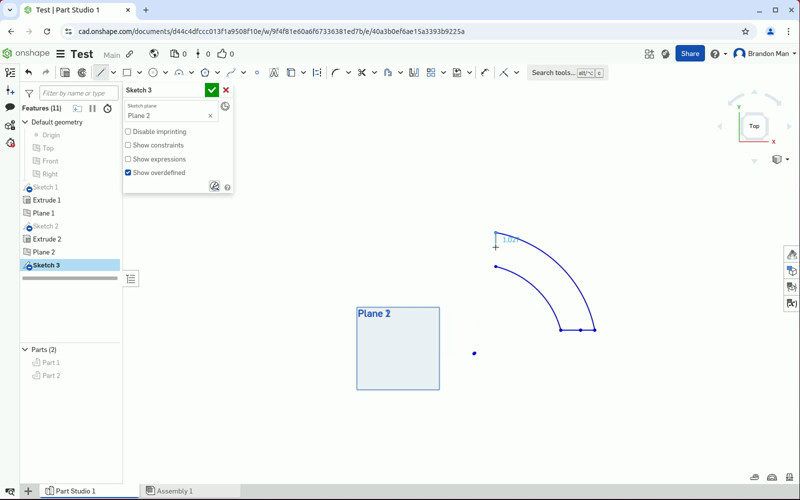
scroll(6)
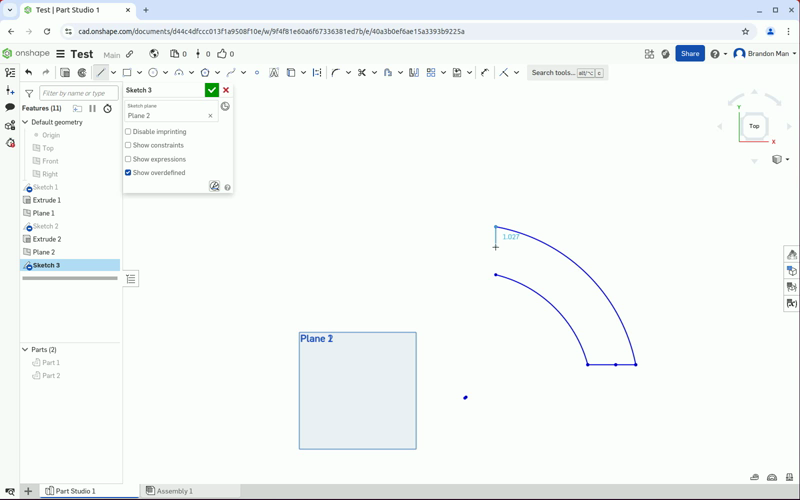
scroll(6)
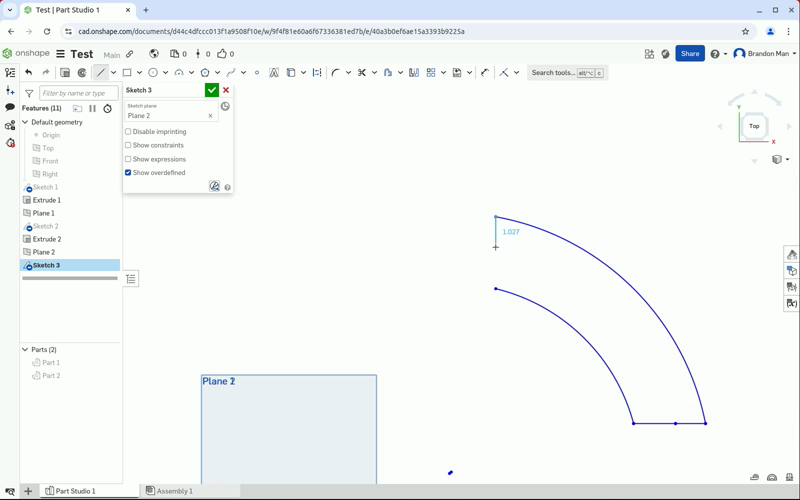
scroll(6)
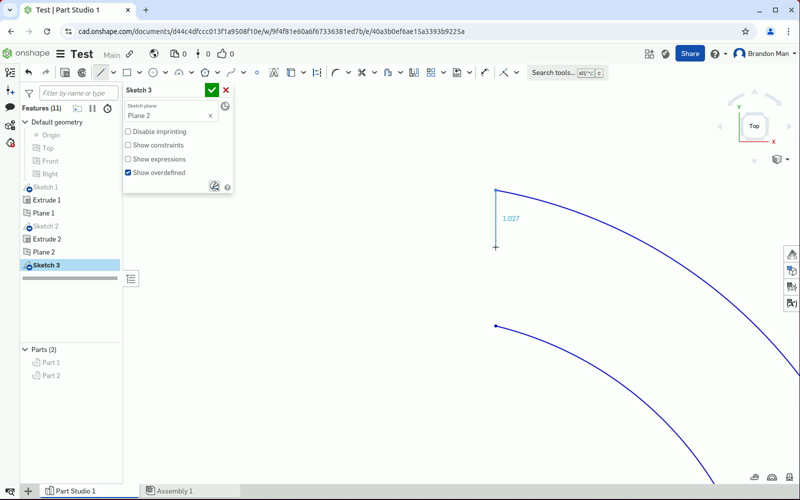
click(495, 246)
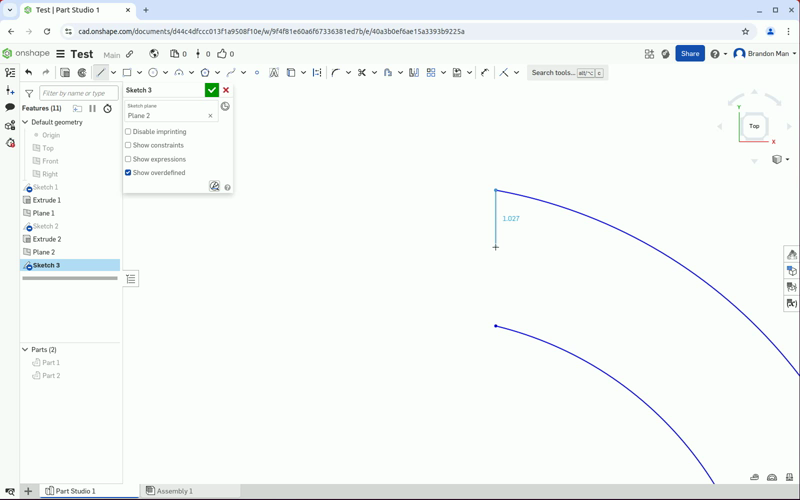
scroll(-6)
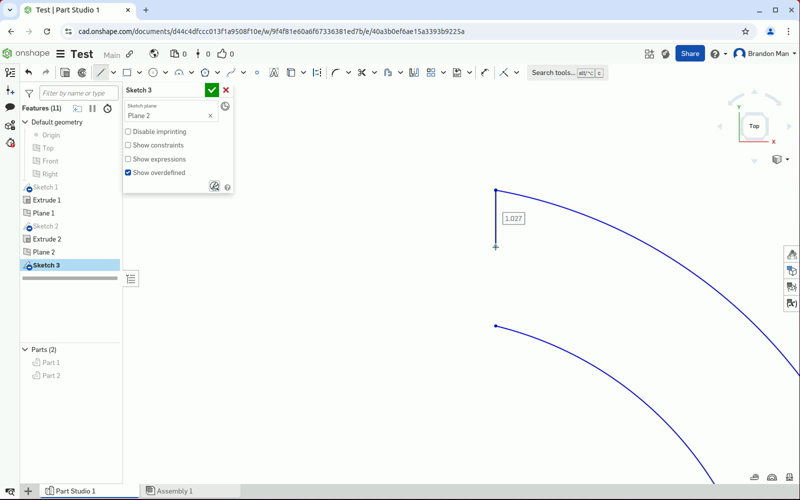
scroll(-6)
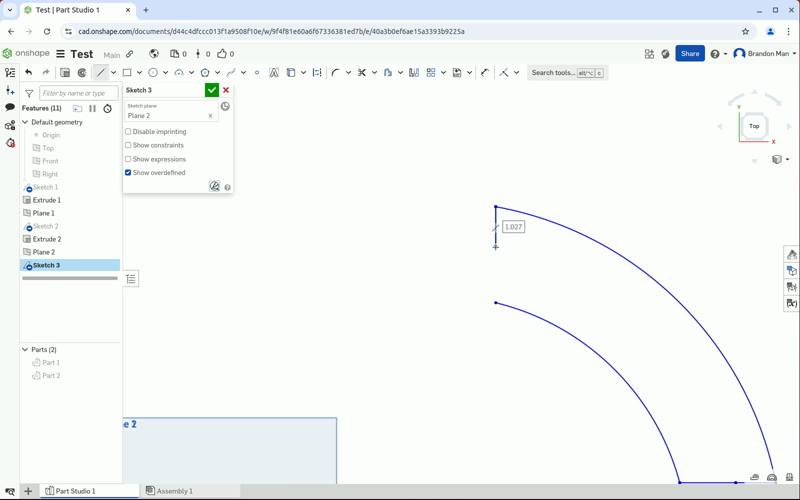
scroll(-6)
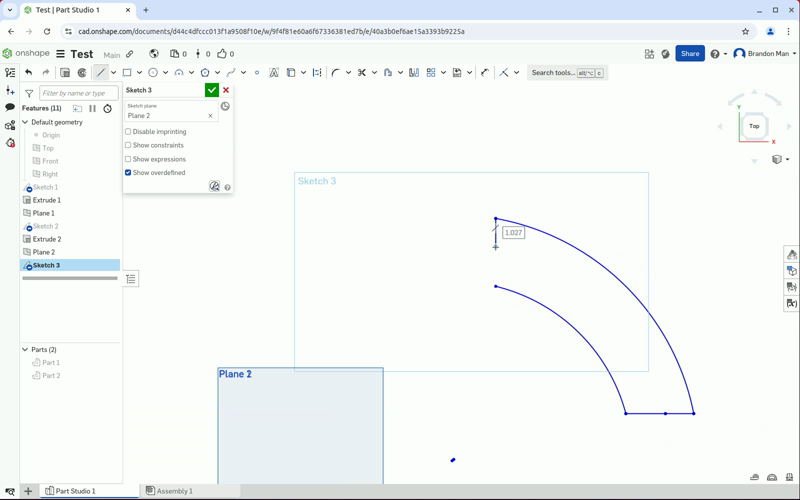
scroll(-6)
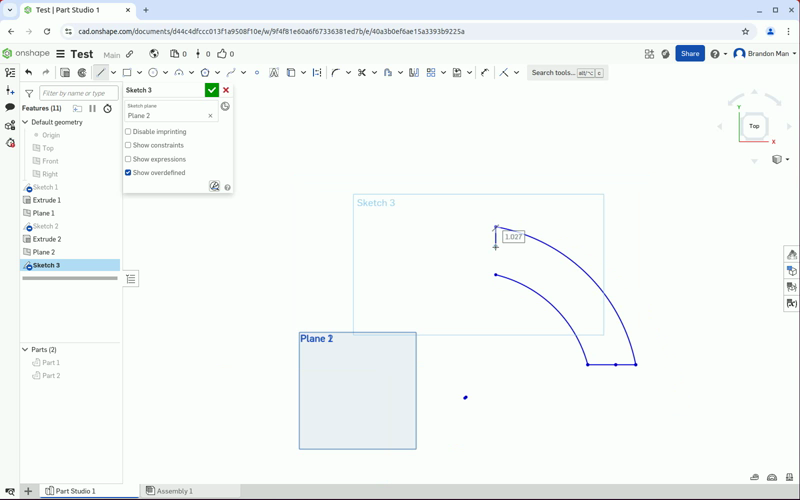
scroll(-6)
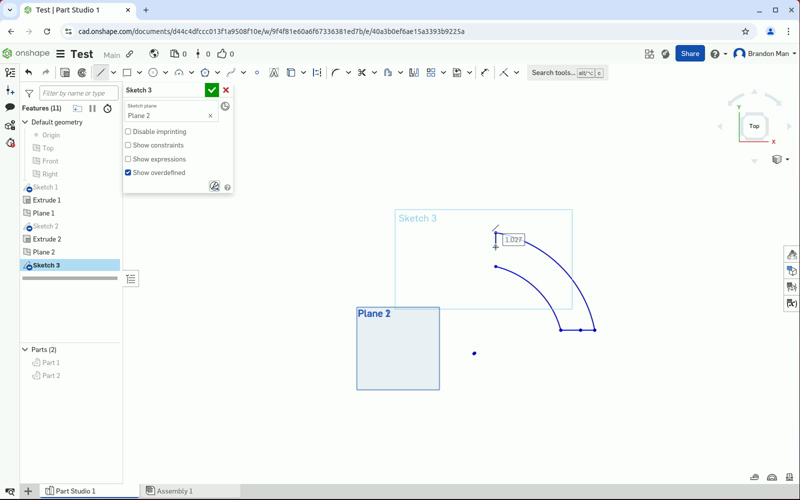
scroll(-6)
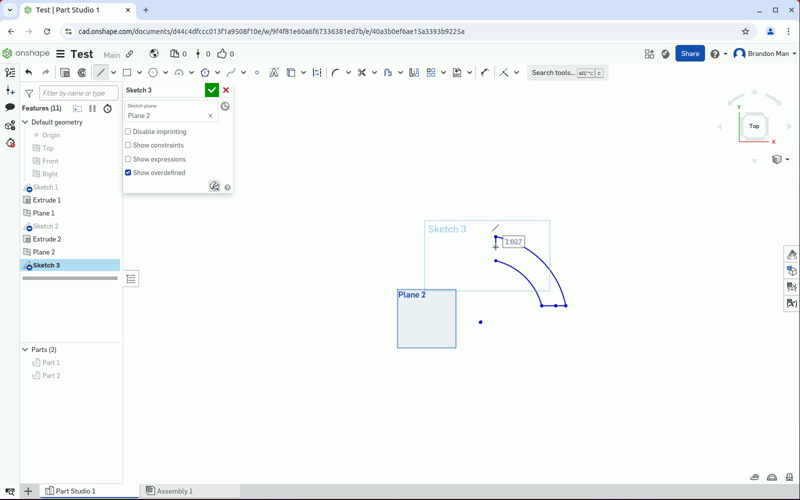
scroll(-6)
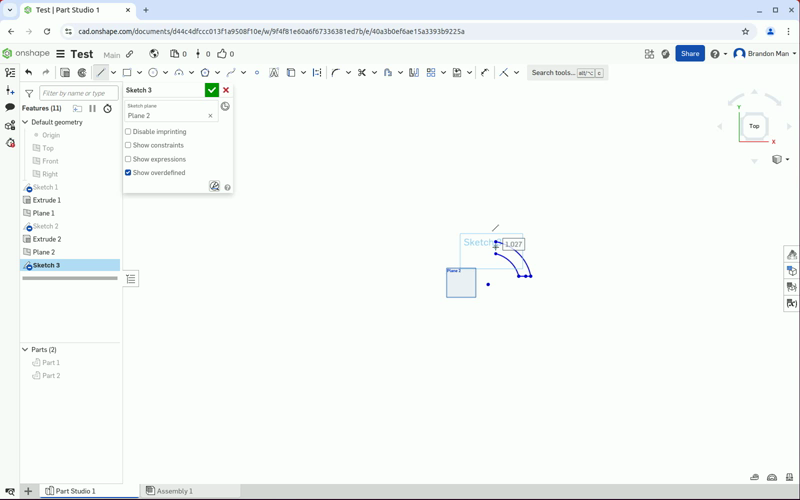
key_up(shift)
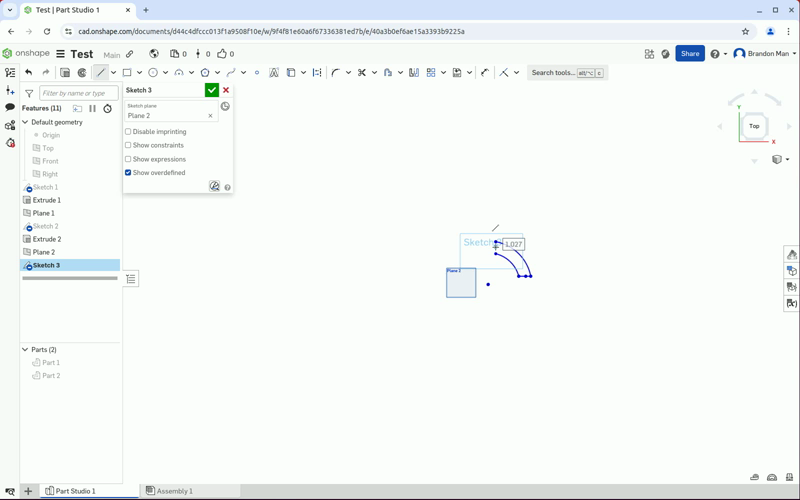
mouse_move(525, 246)
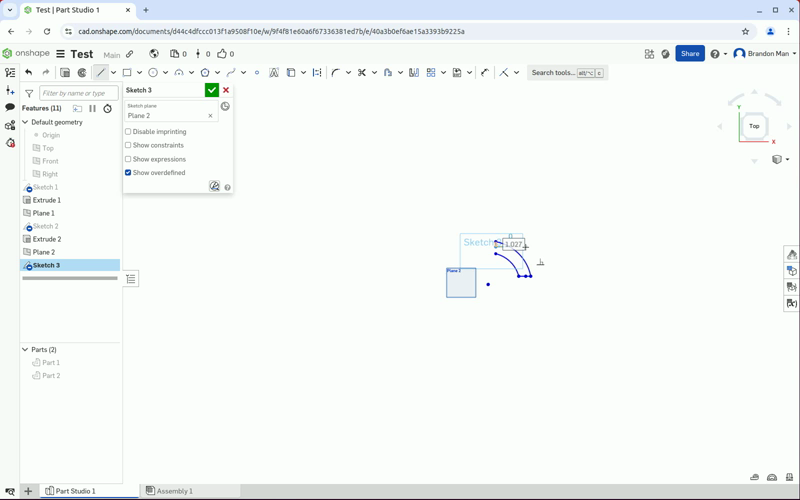
key_down(shift)
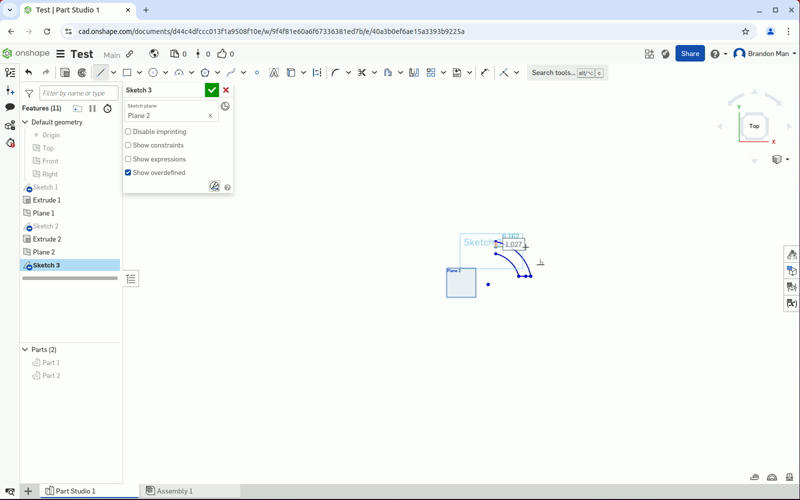
mouse_move(495, 253)
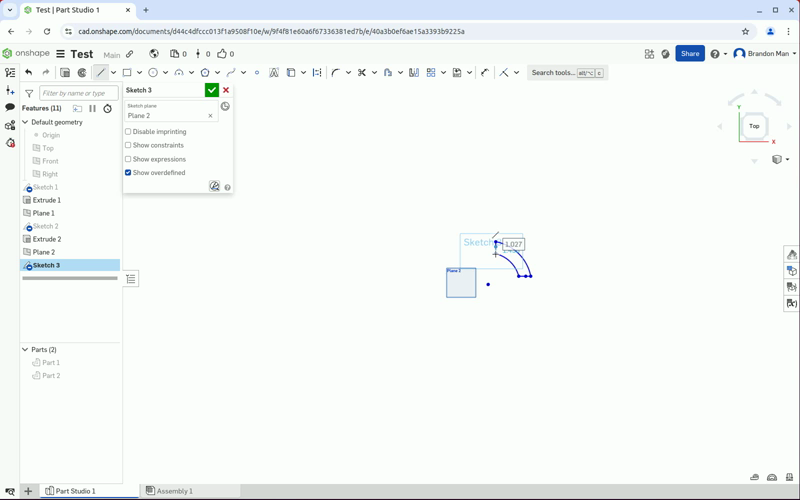
scroll(6)
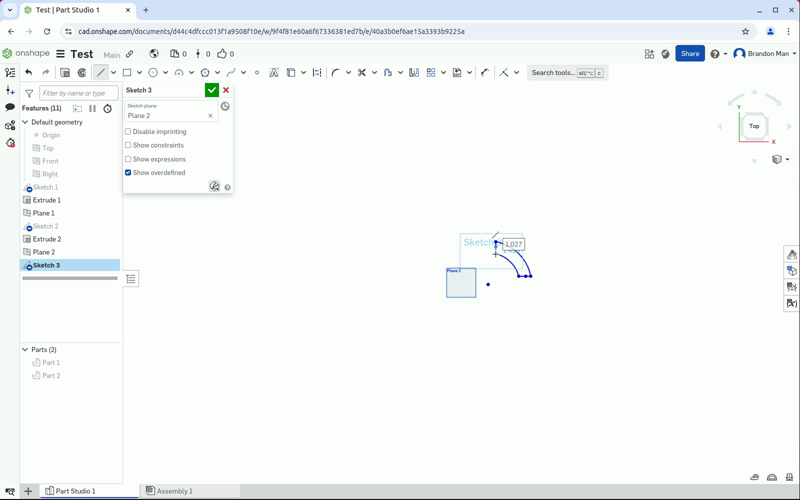
scroll(6)
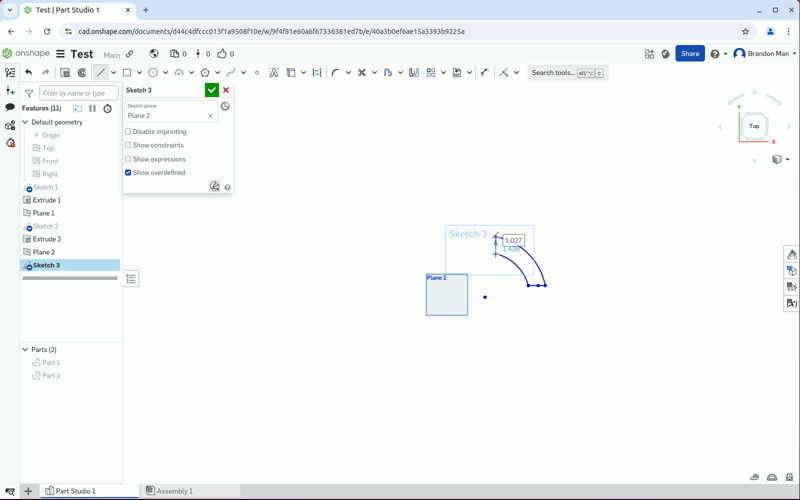
scroll(6)
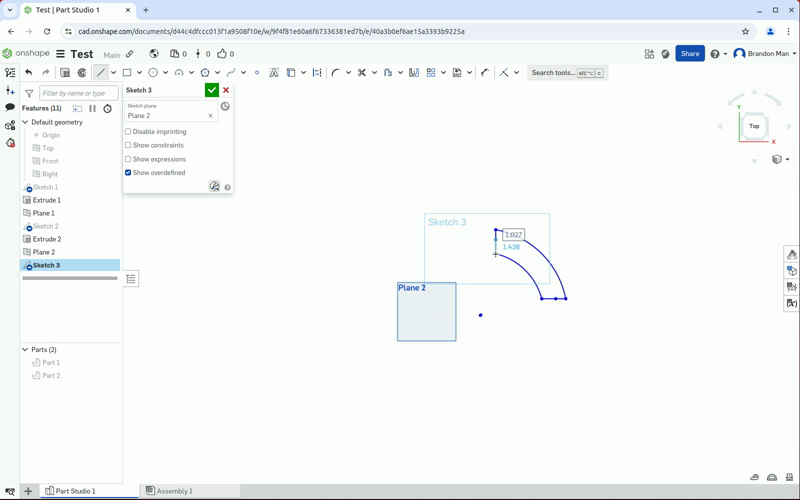
scroll(6)
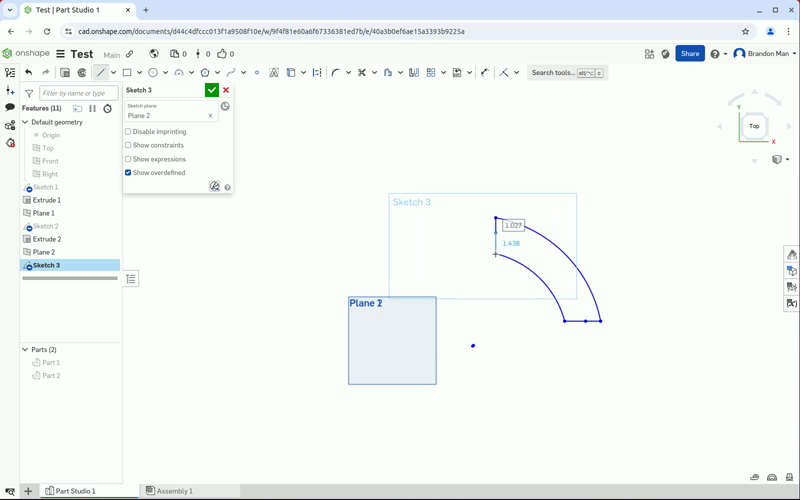
scroll(6)
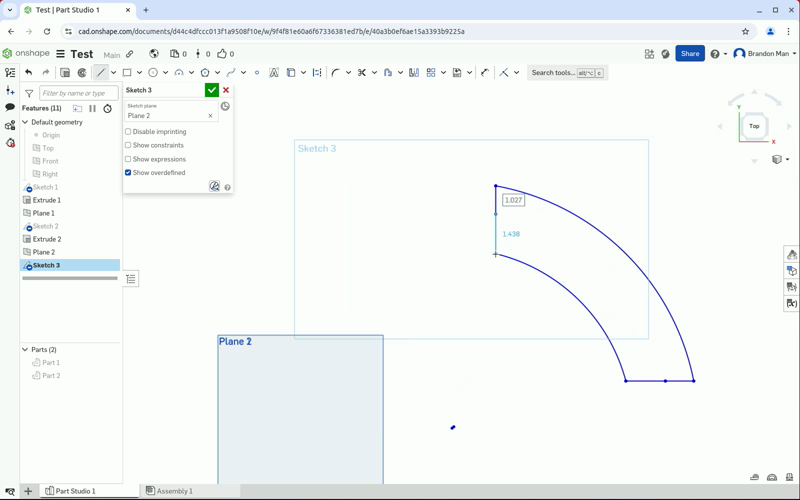
scroll(6)
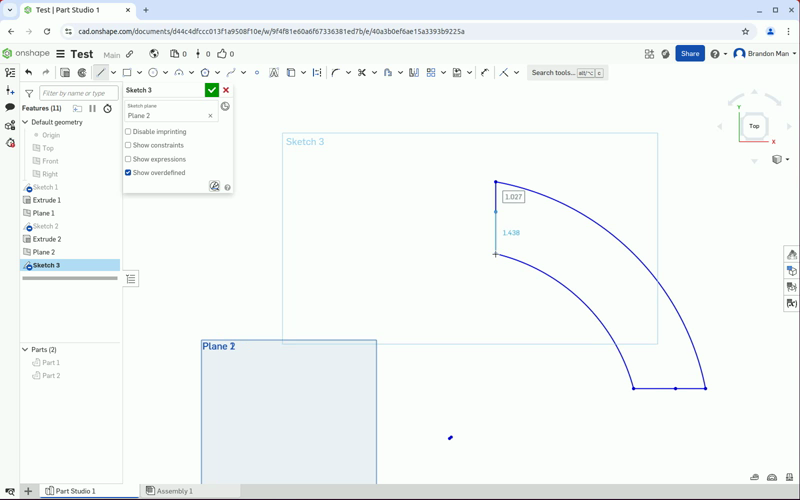
scroll(6)
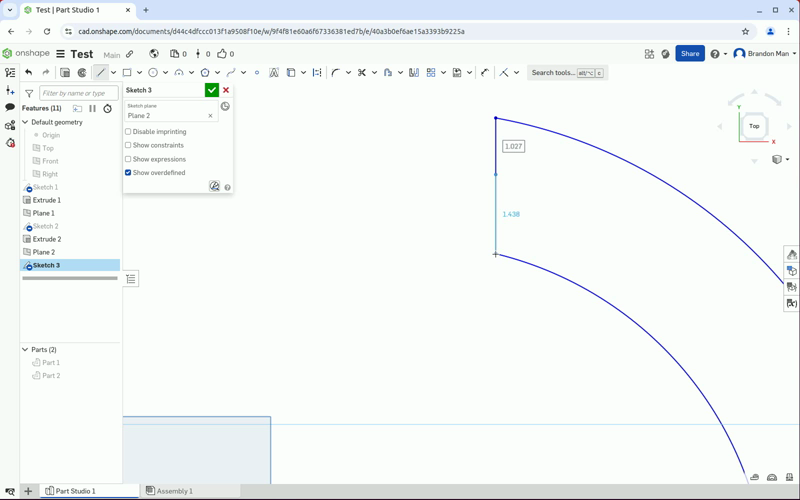
key_up(shift)
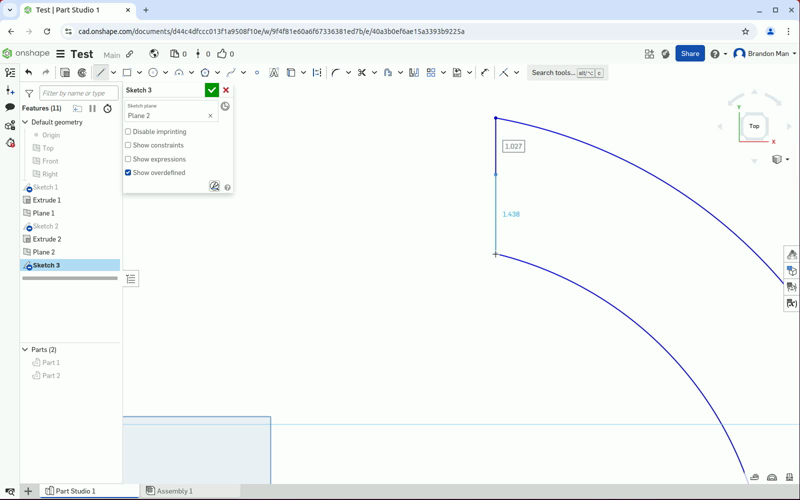
click(495, 253)
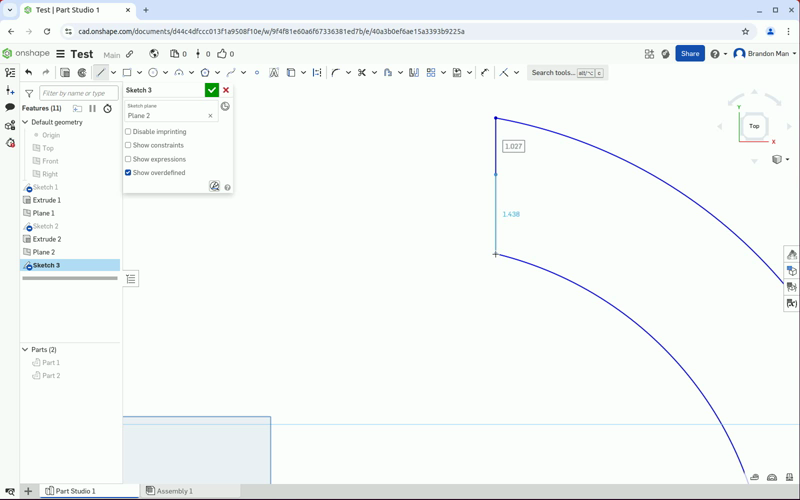
scroll(-6)
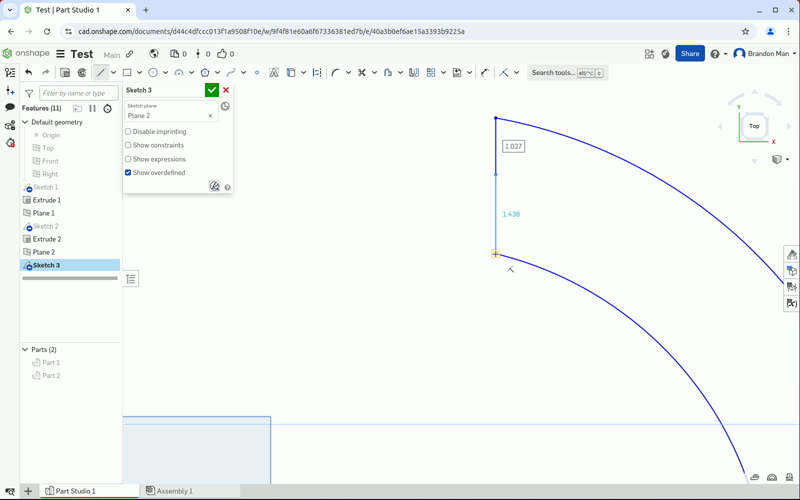
scroll(-6)
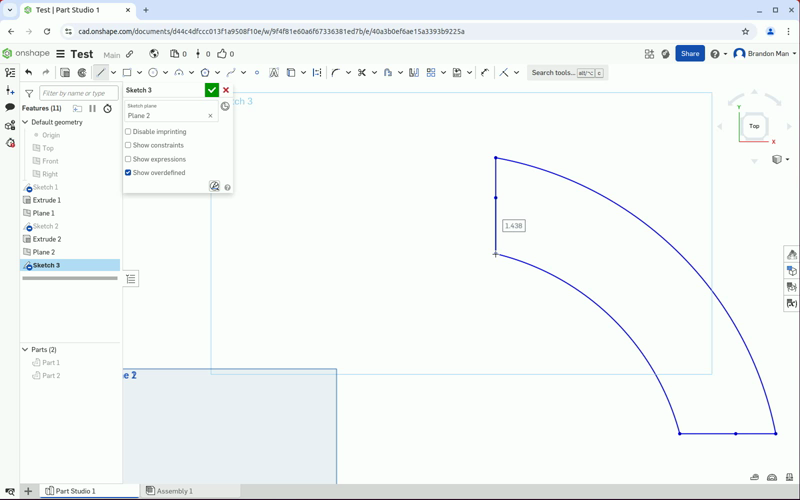
scroll(-6)
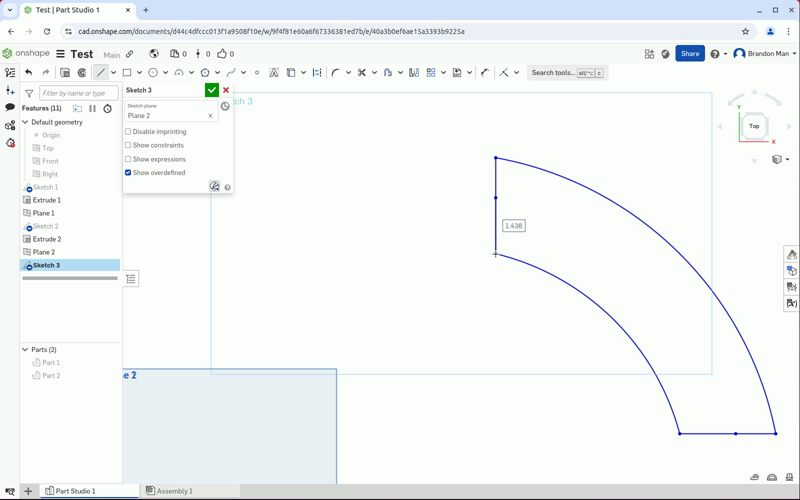
scroll(-6)
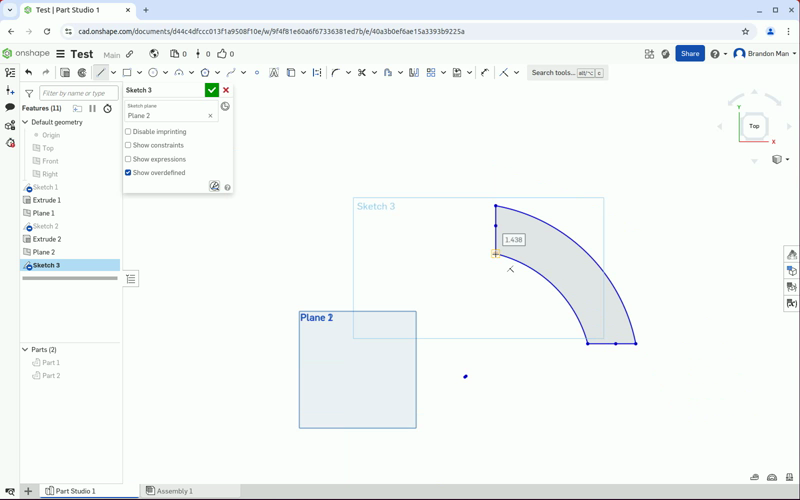
scroll(-6)
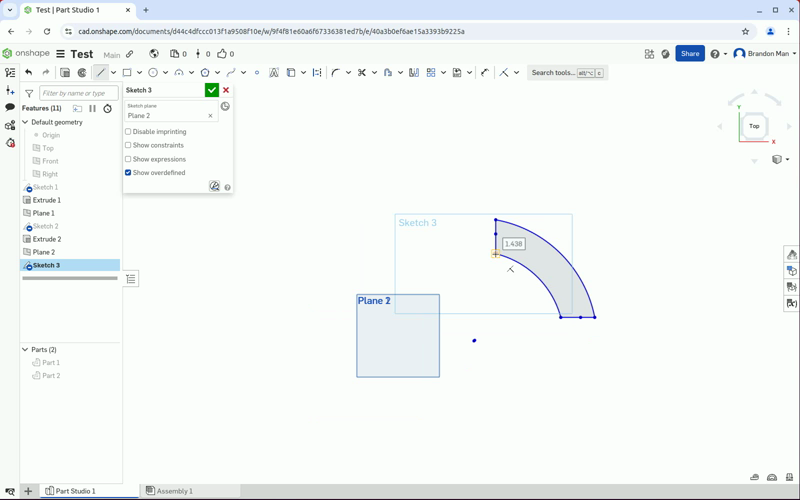
scroll(-6)
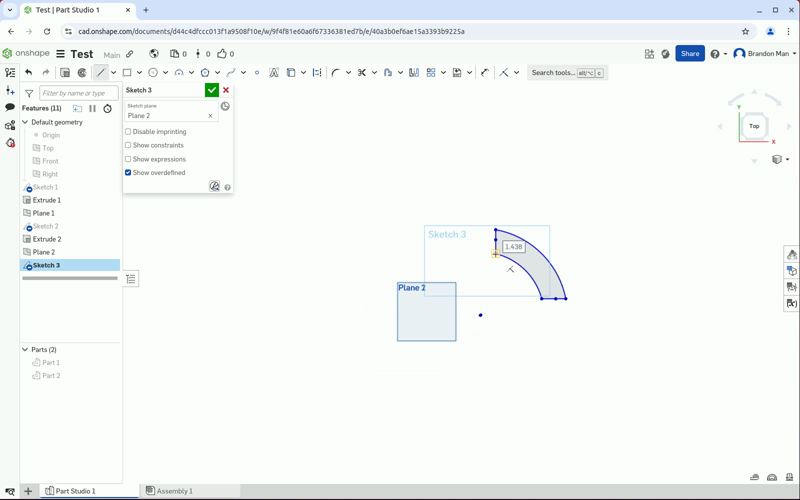
scroll(-6)
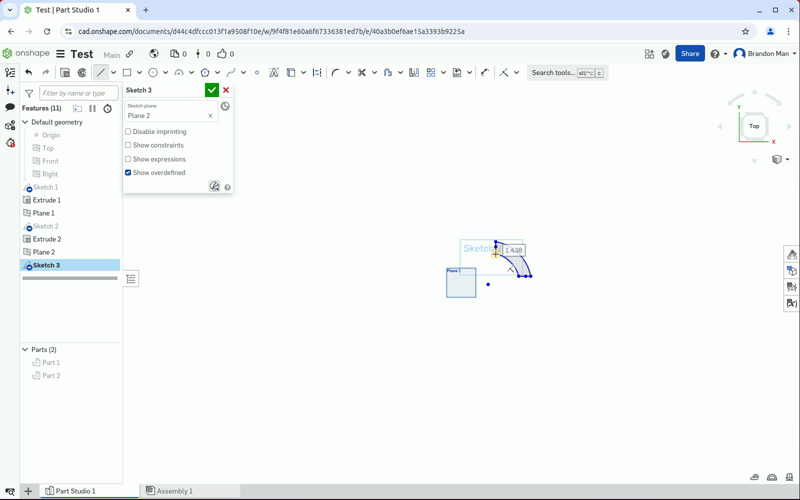
key(esc)
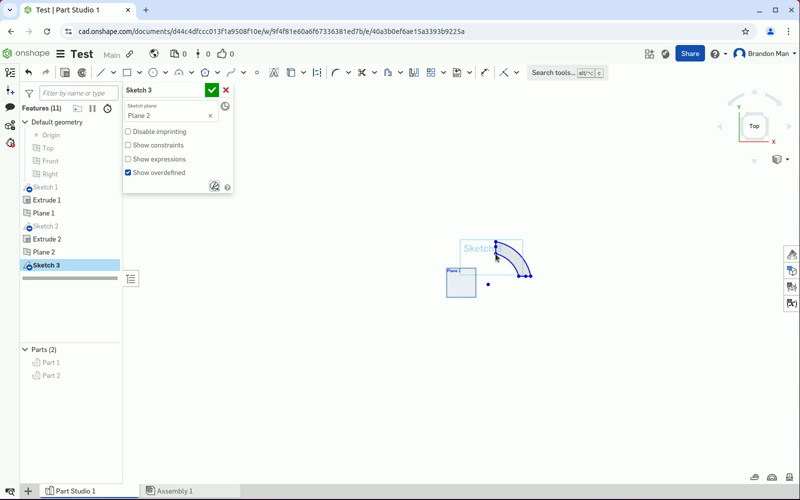
mouse_move(529, 273)
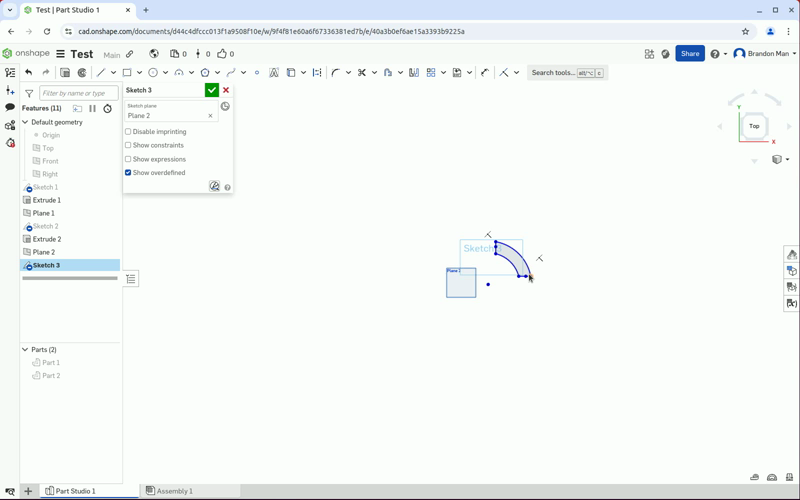
scroll(6)
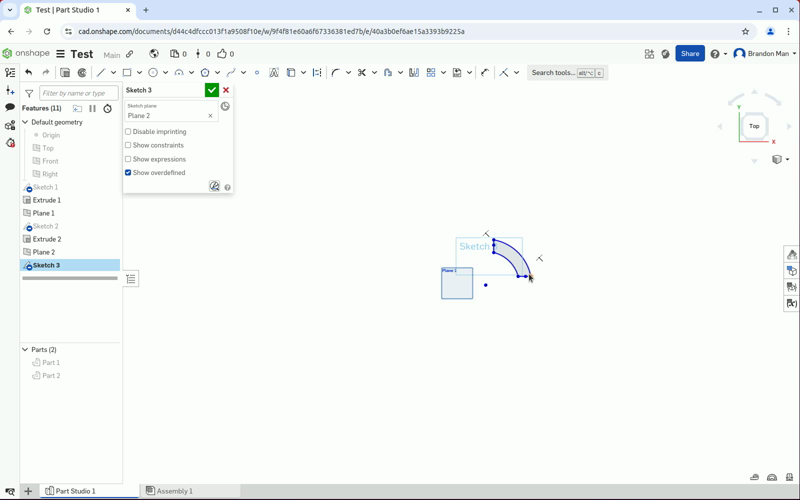
scroll(6)
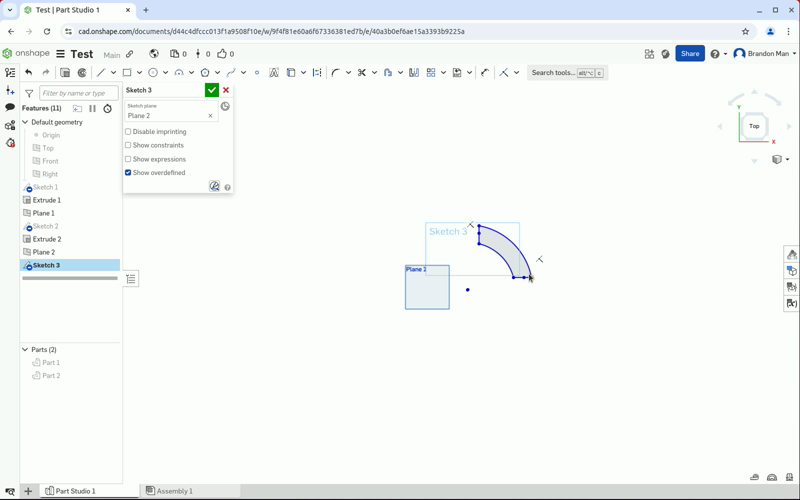
scroll(6)
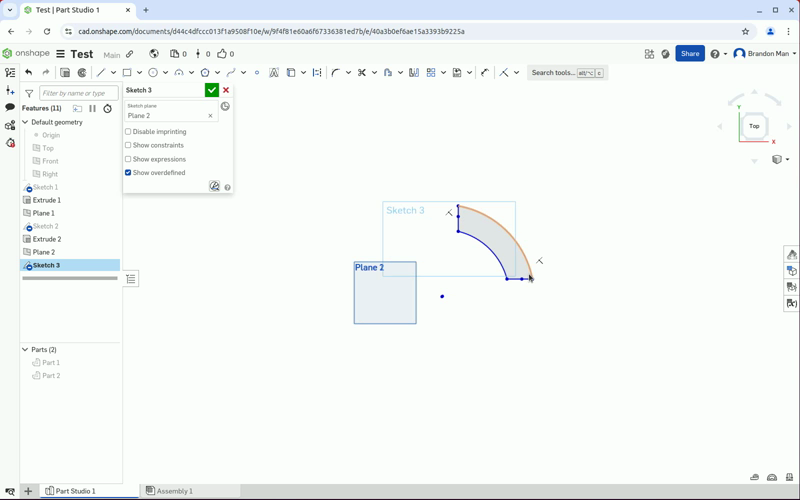
scroll(6)
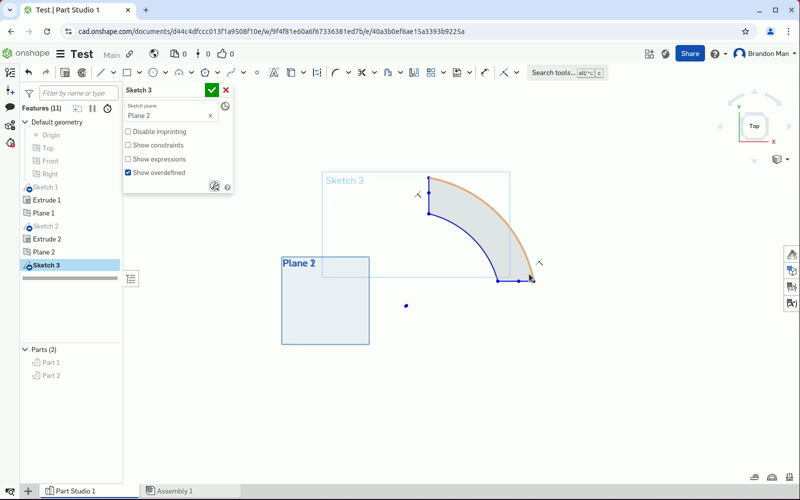
scroll(6)
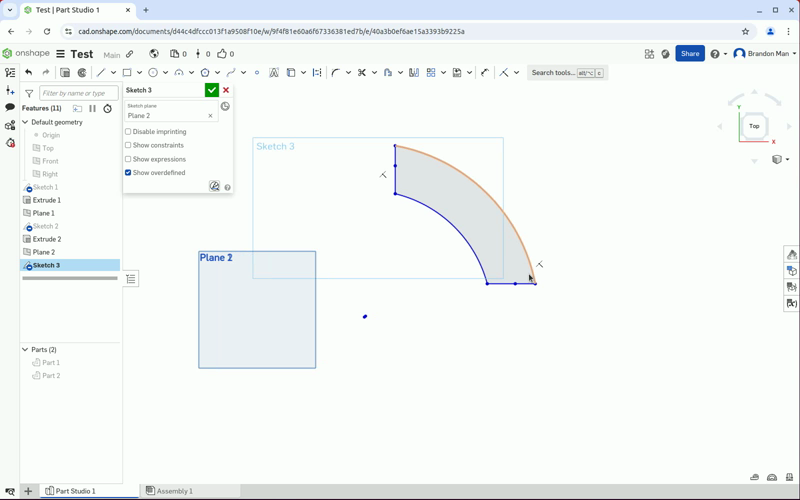
scroll(6)
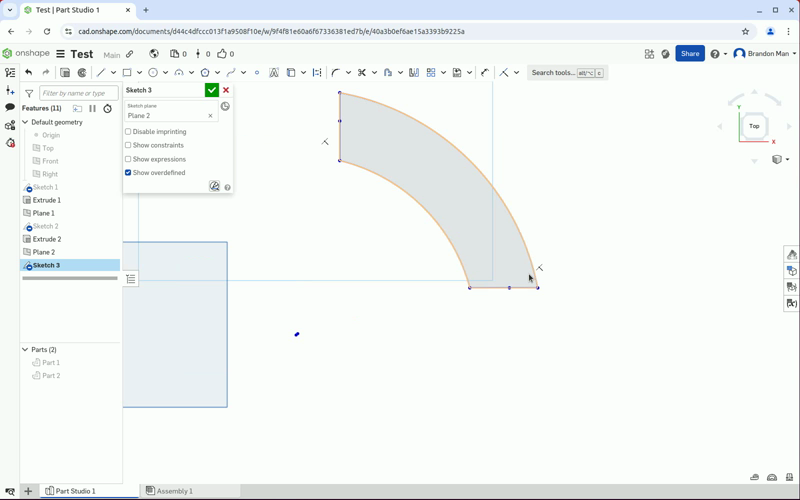
scroll(6)
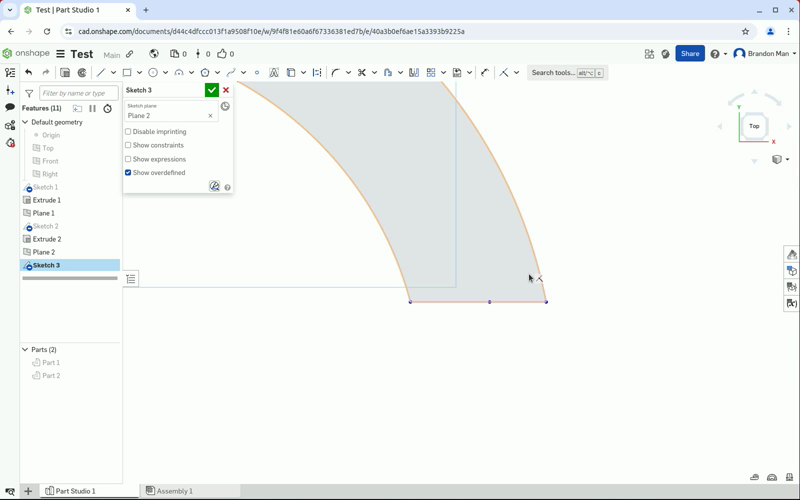
click(529, 273)
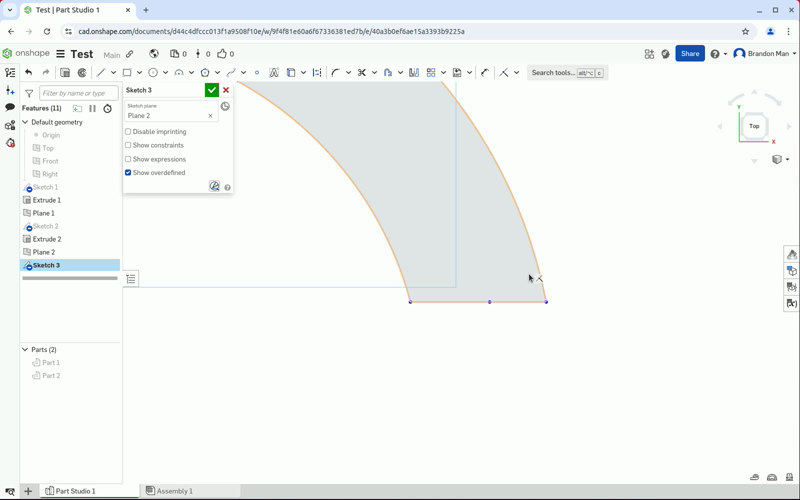
scroll(-6)
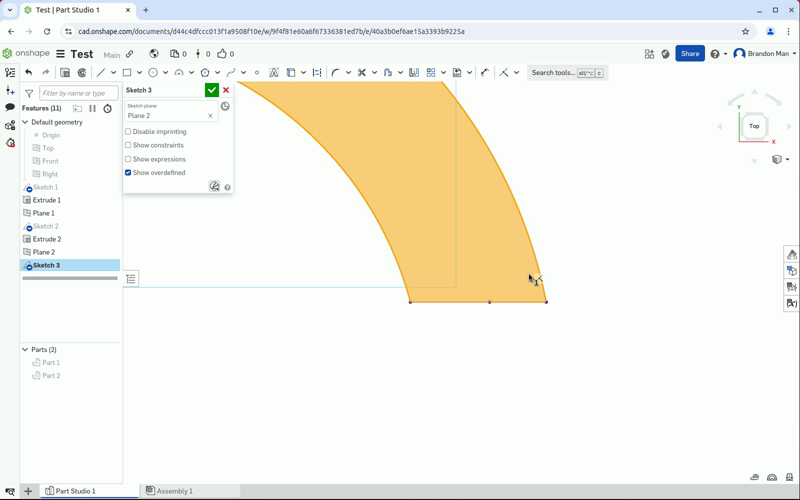
scroll(-6)
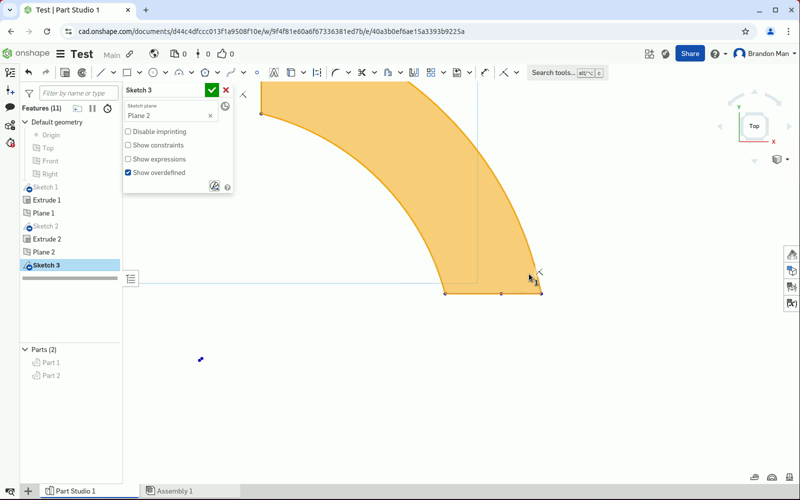
scroll(-6)
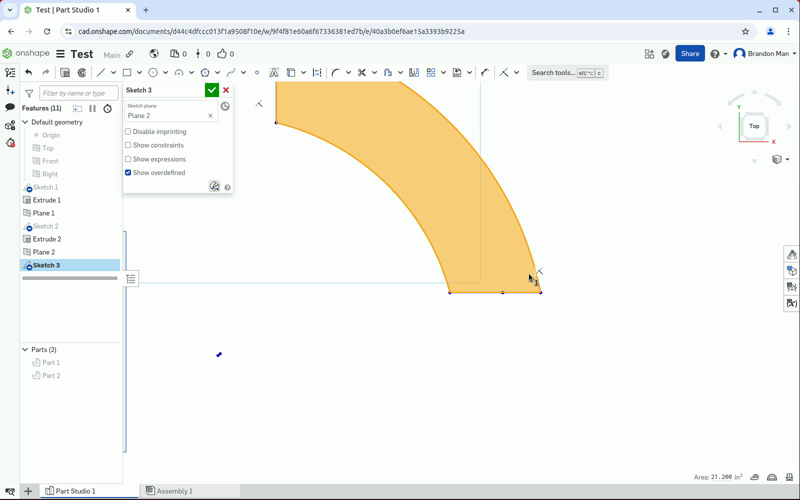
scroll(-6)
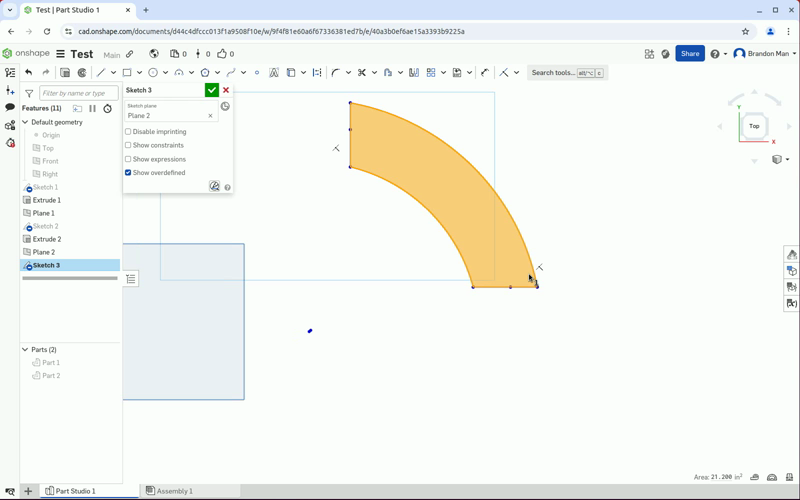
scroll(-6)
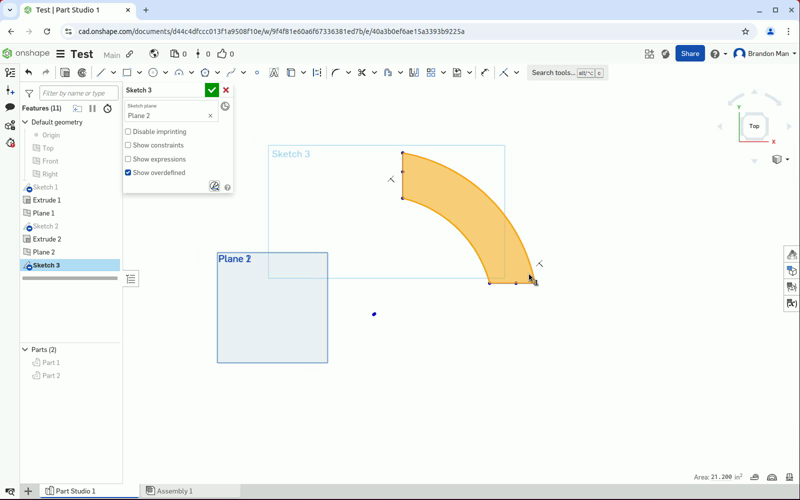
scroll(-6)
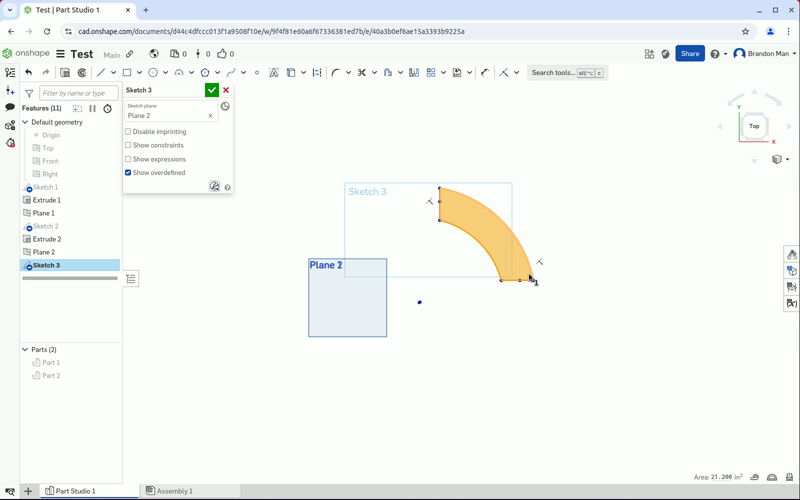
scroll(-6)
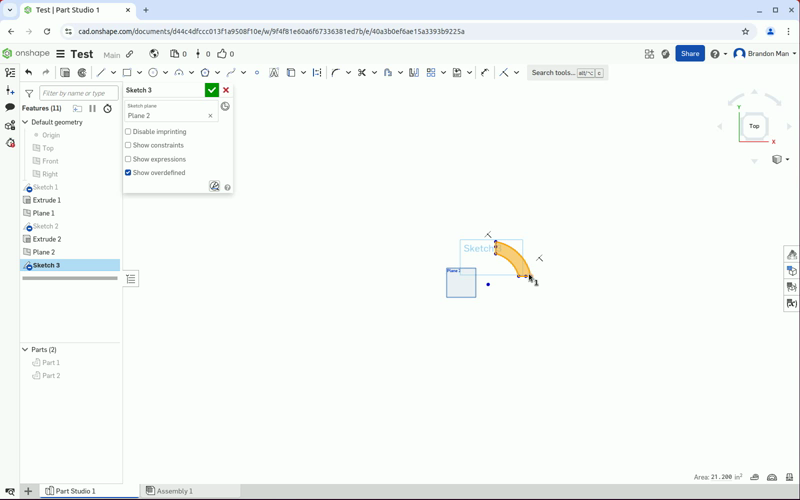
mouse_move(73, 352)
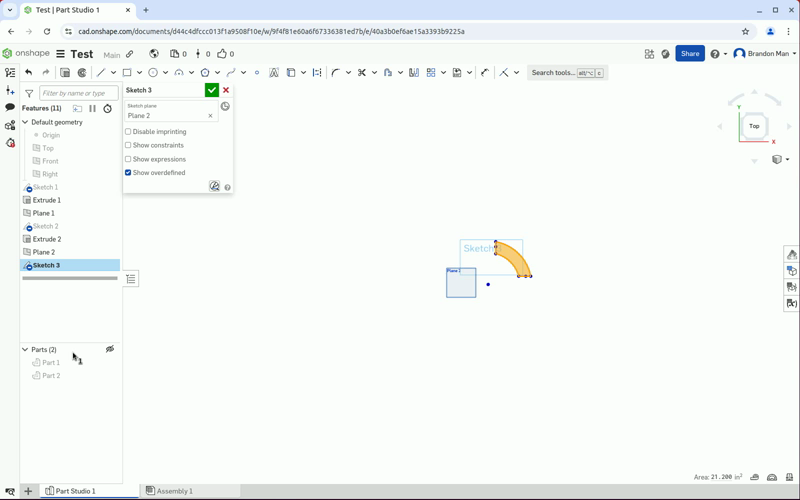
key(shift+y)
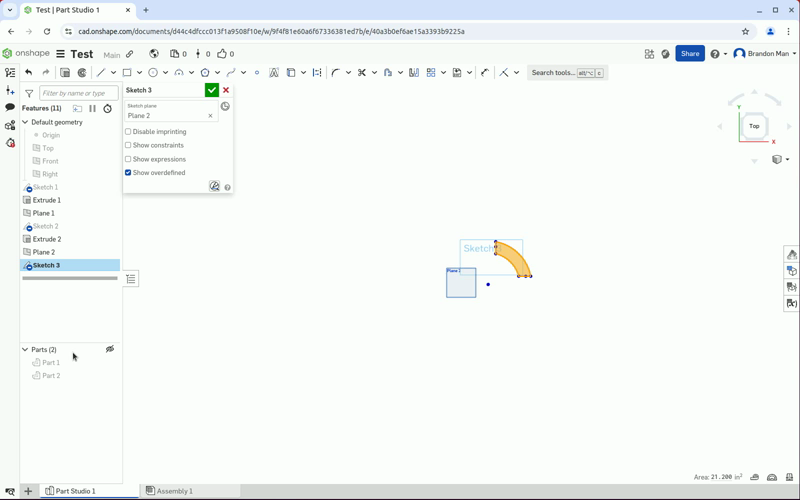
key(shift+e)
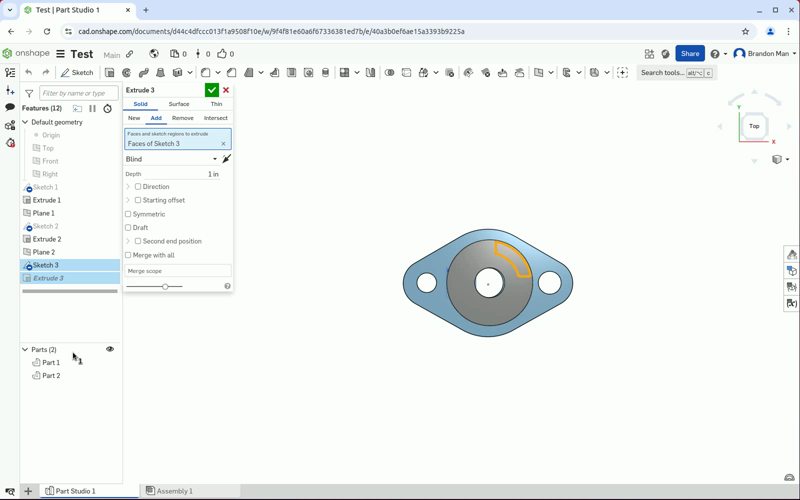
mouse_move(143, 106)
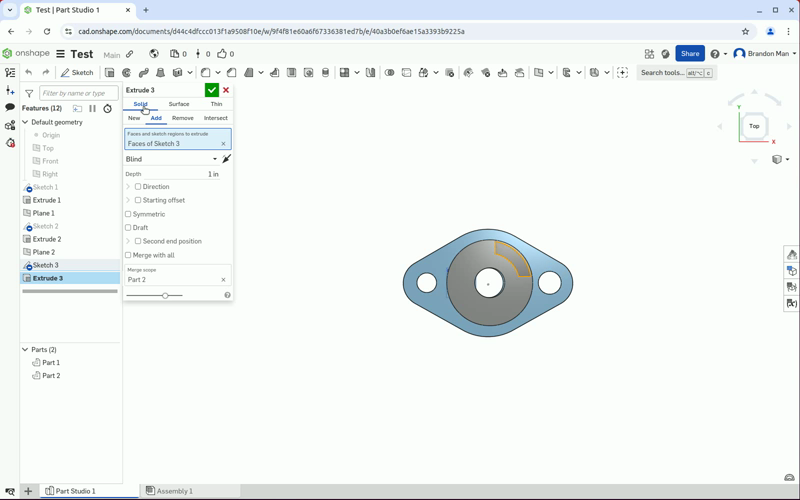
click(143, 106)
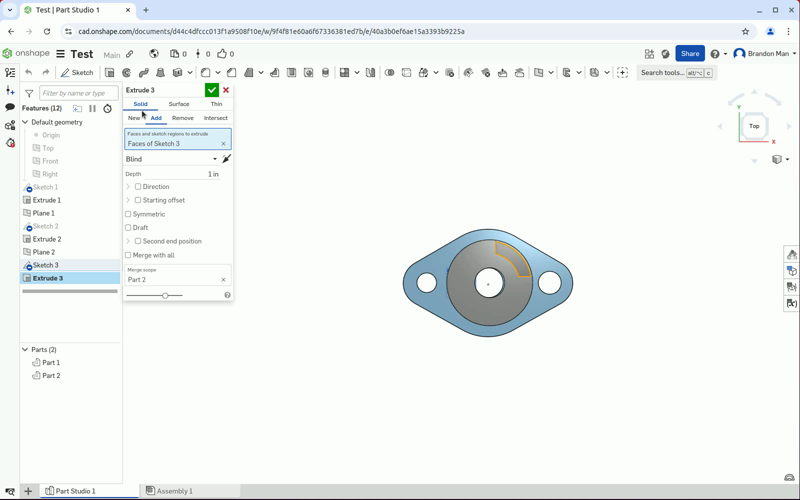
mouse_move(137, 120)
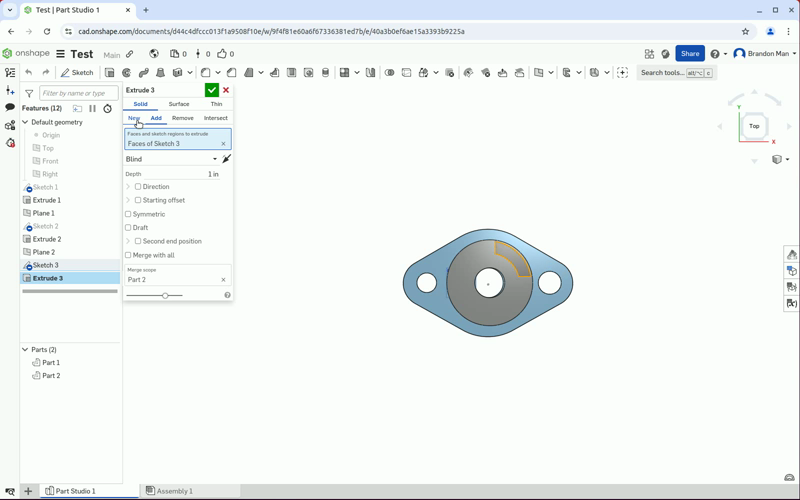
click(137, 120)
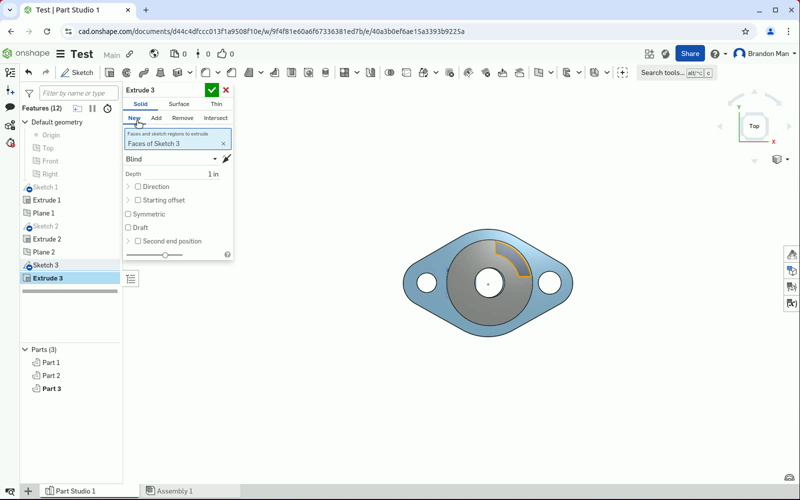
key(tab, 4)
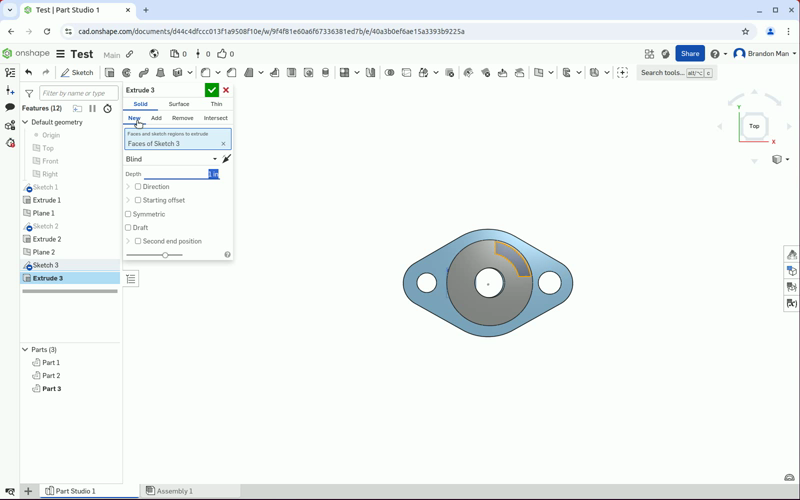
text(3.129)
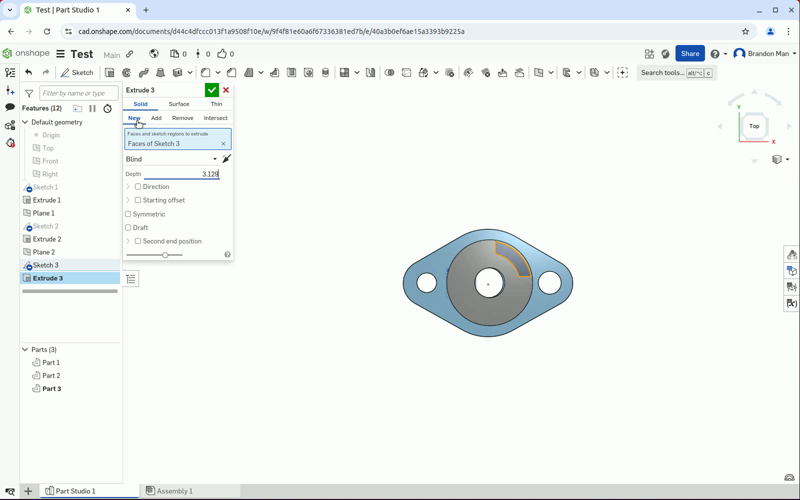
key(enter)
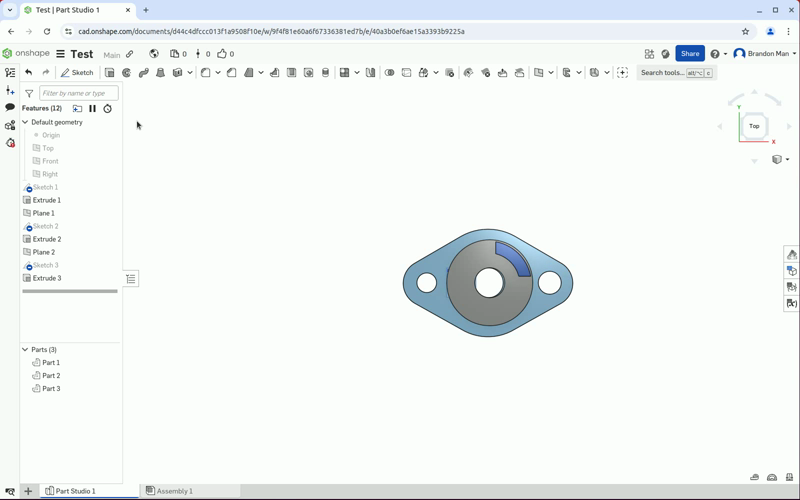
key(shift+h)
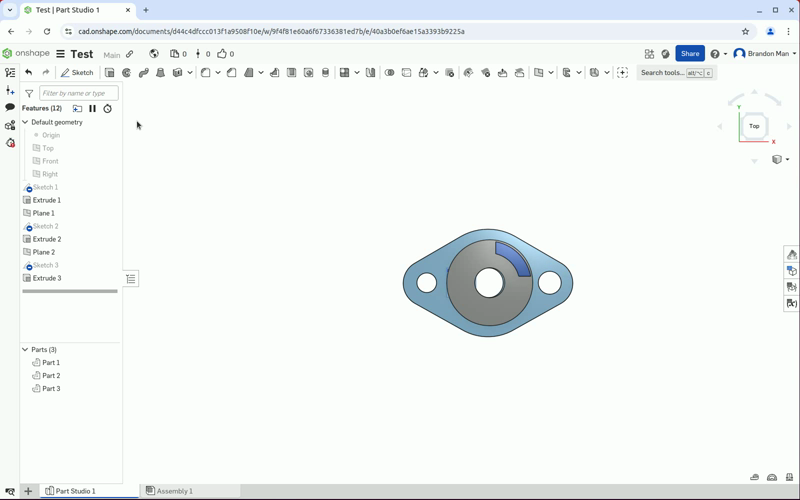
key(shift+h)
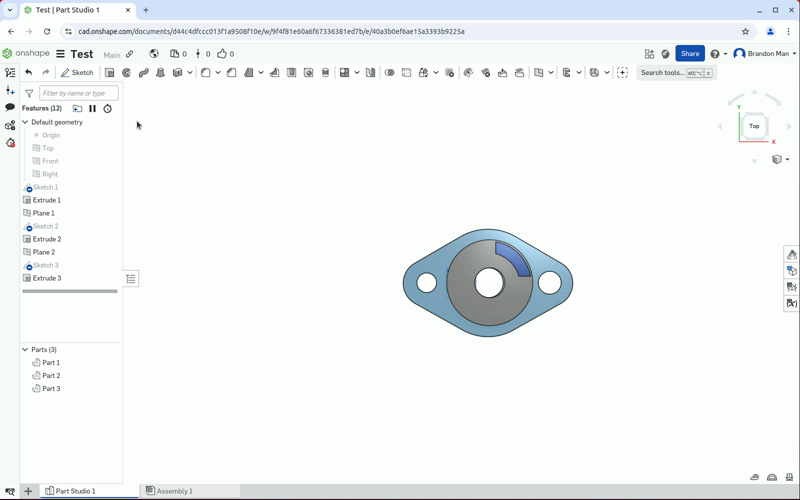
mouse_move(73, 189)
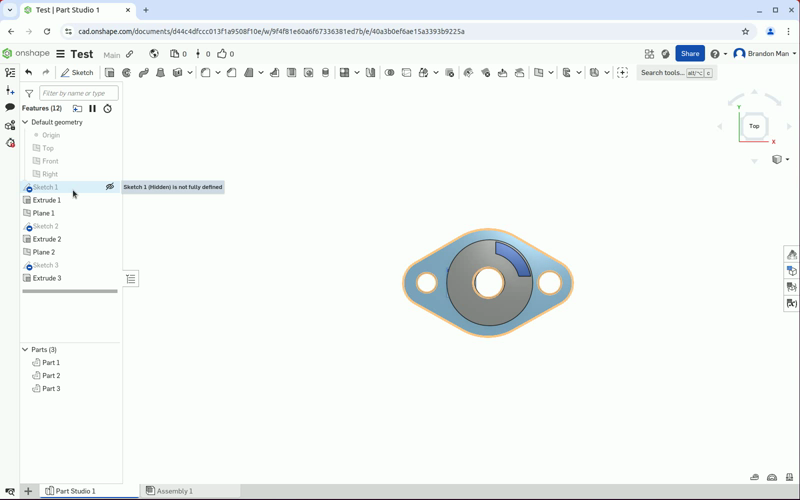
click(73, 189)
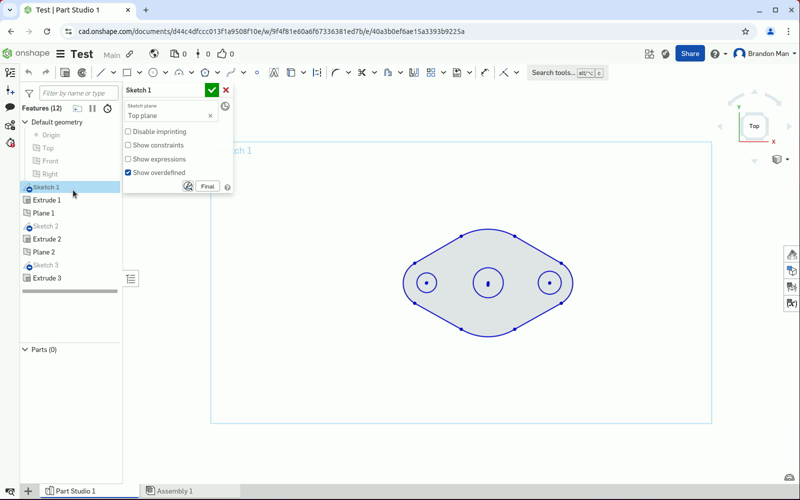
mouse_move(229, 92)
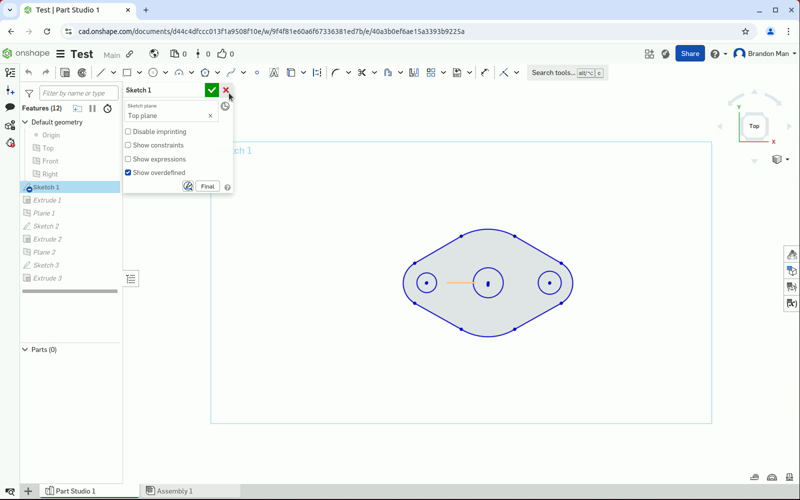
click(229, 92)
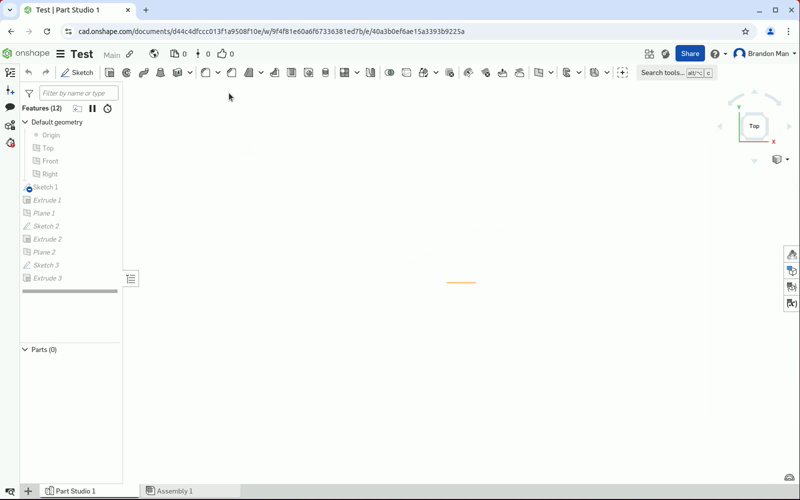
key(shift+s)
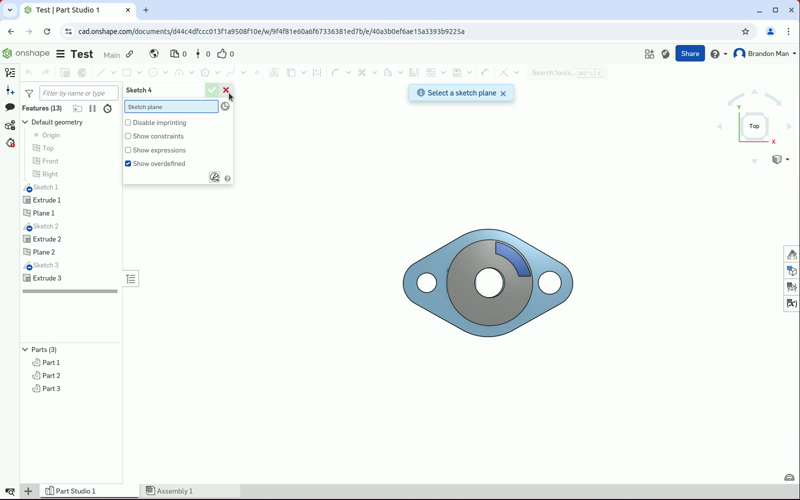
mouse_move(73, 254)
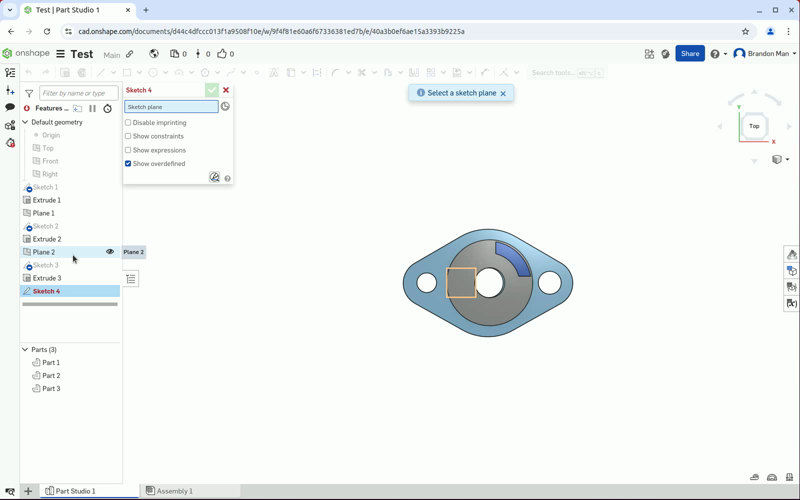
click(73, 254)
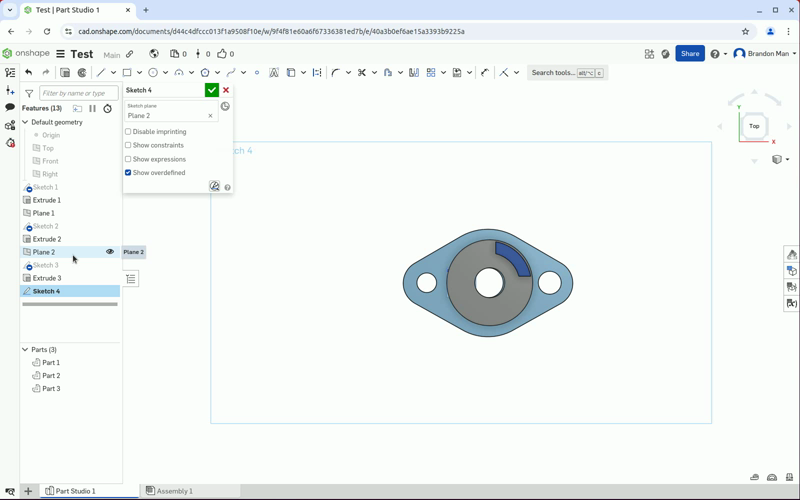
mouse_move(73, 352)
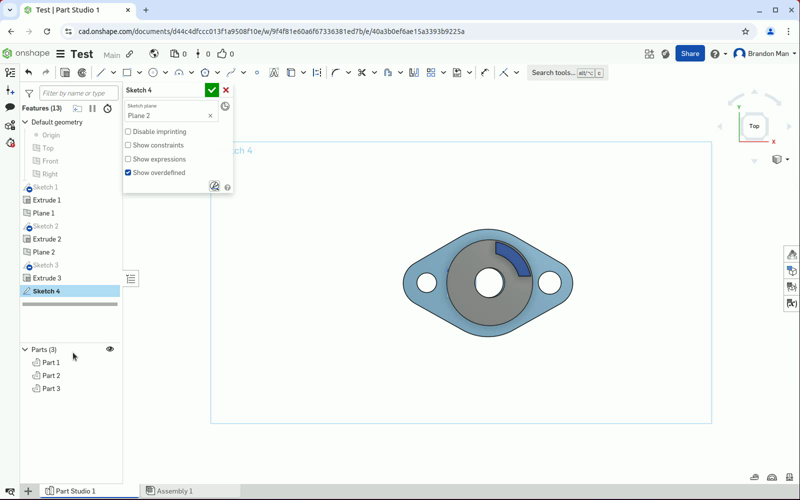
key(y)
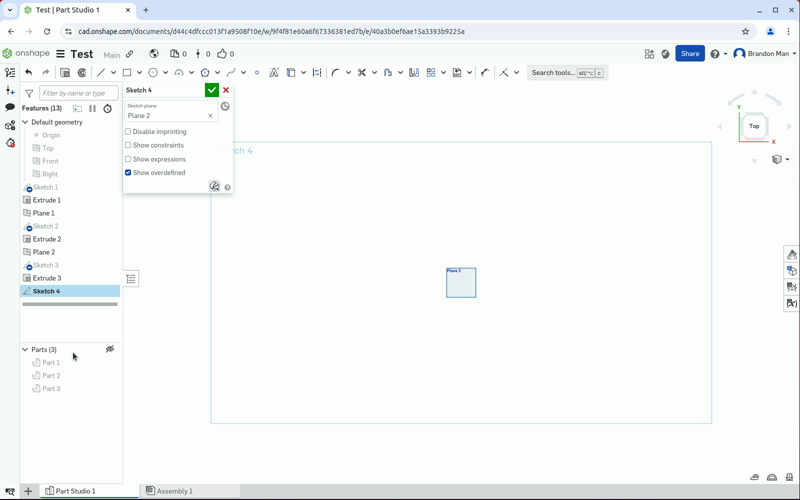
key(a)
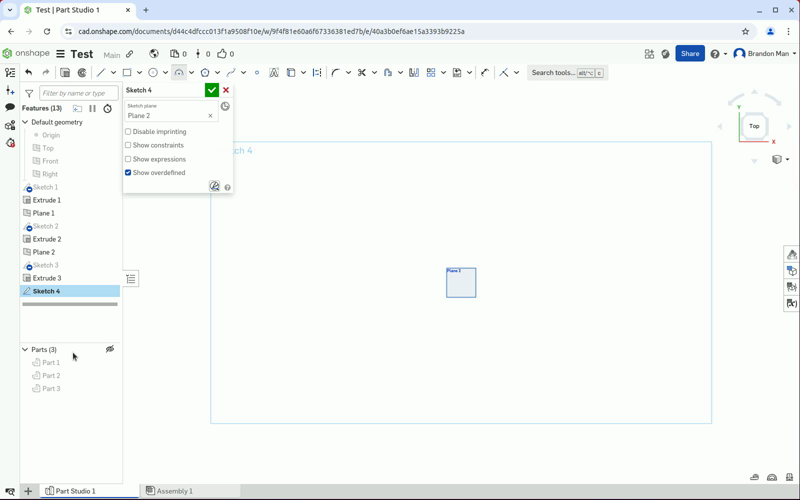
key_down(shift)
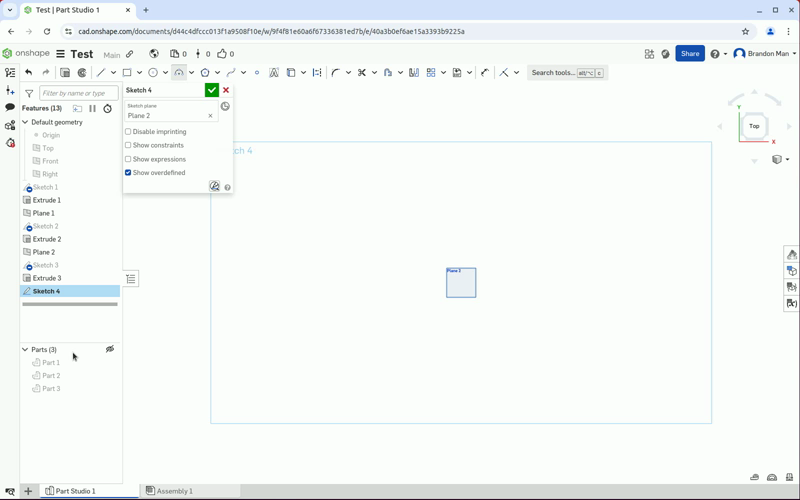
mouse_move(495, 325)
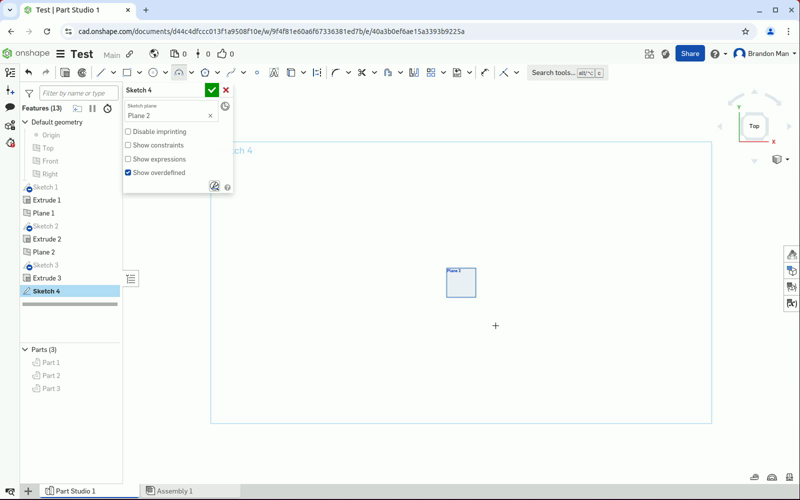
click(495, 325)
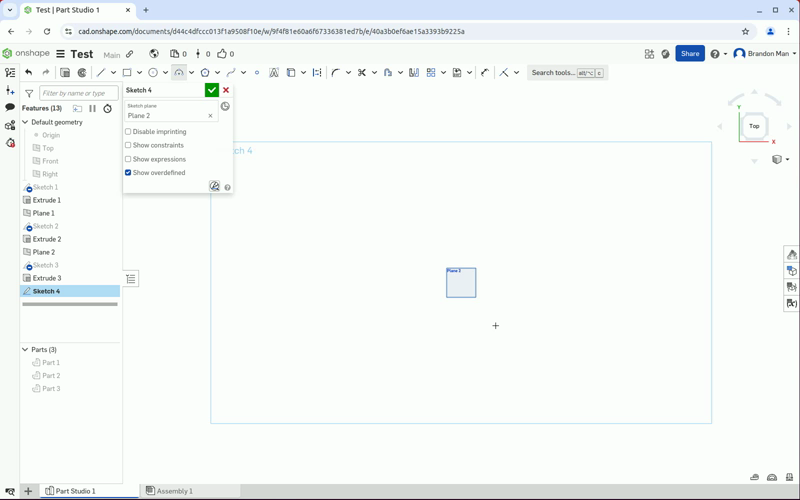
key_up(shift)
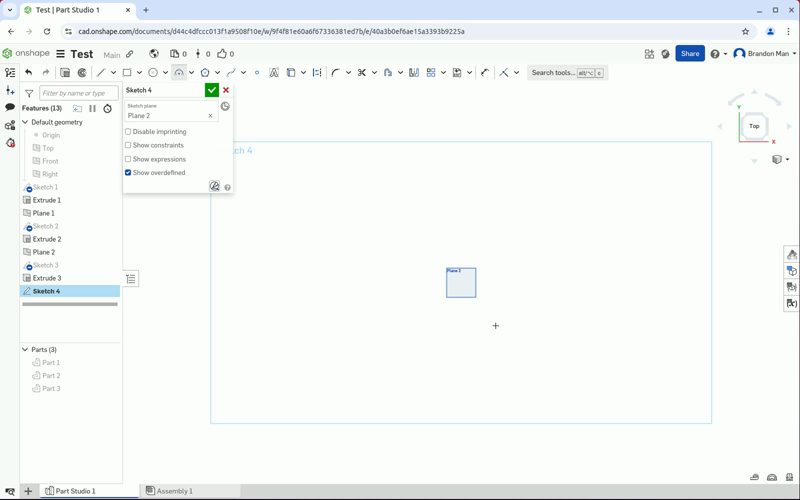
key_down(shift)
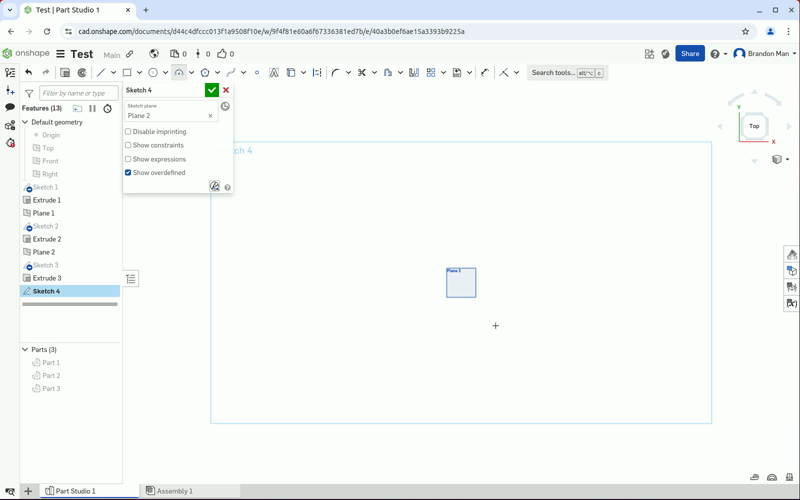
mouse_move(530, 290)
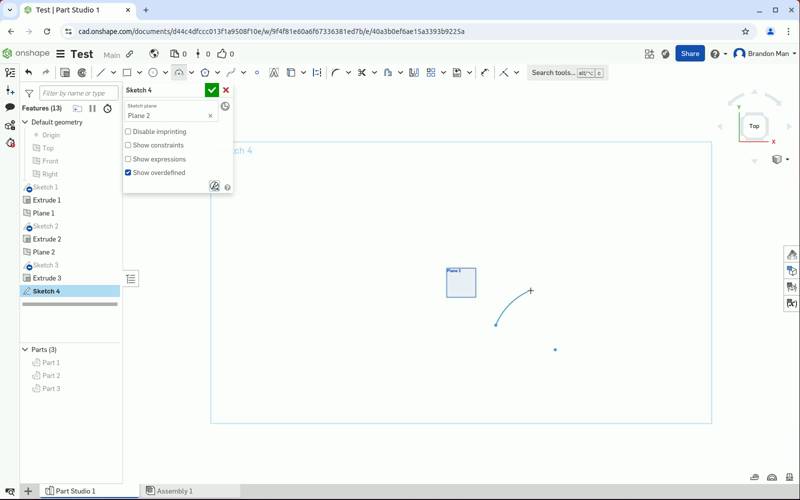
click(530, 290)
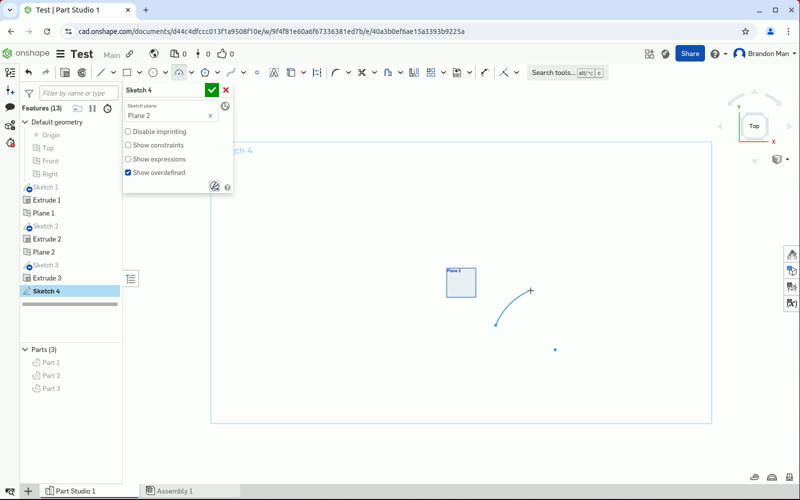
mouse_move(518, 312)
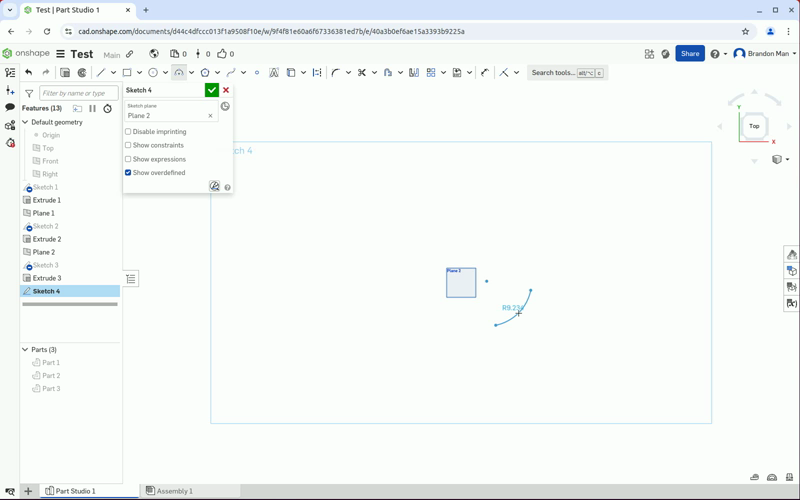
click(518, 312)
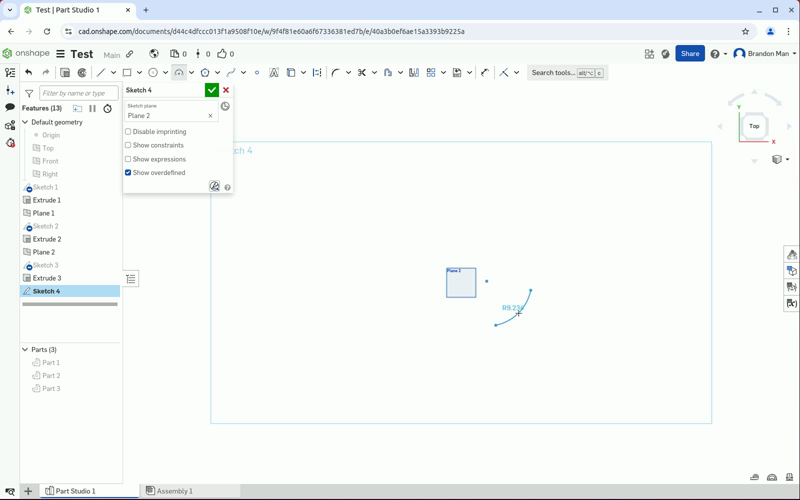
key_up(shift)
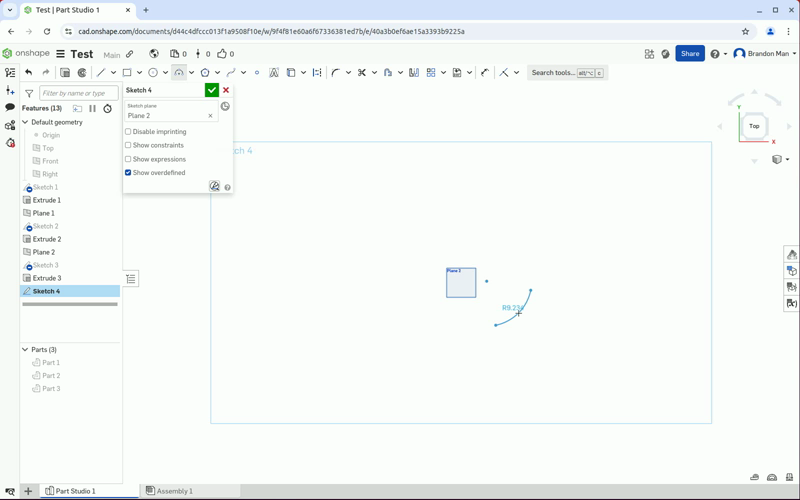
key(esc)
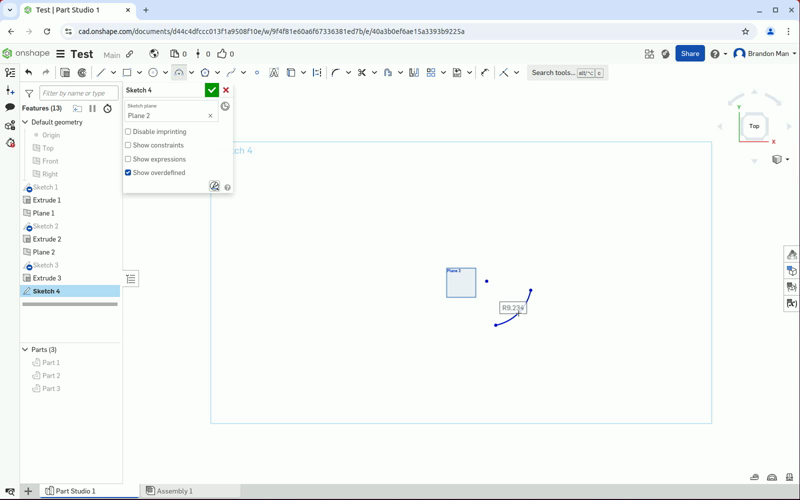
key(l)
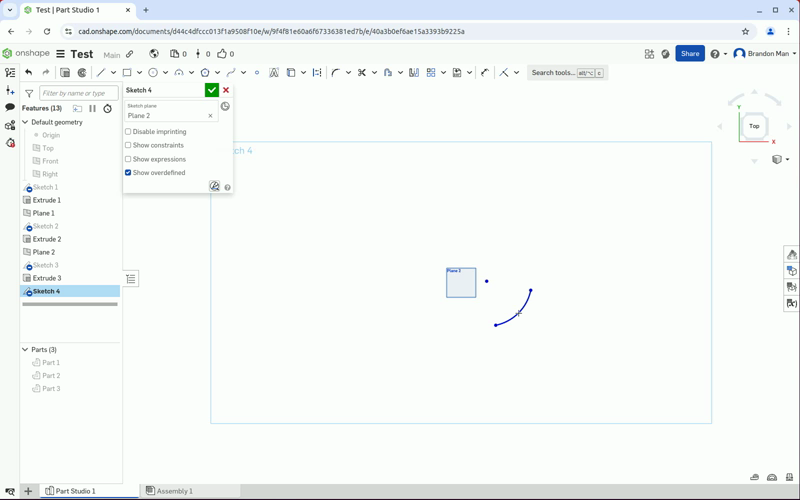
mouse_move(530, 290)
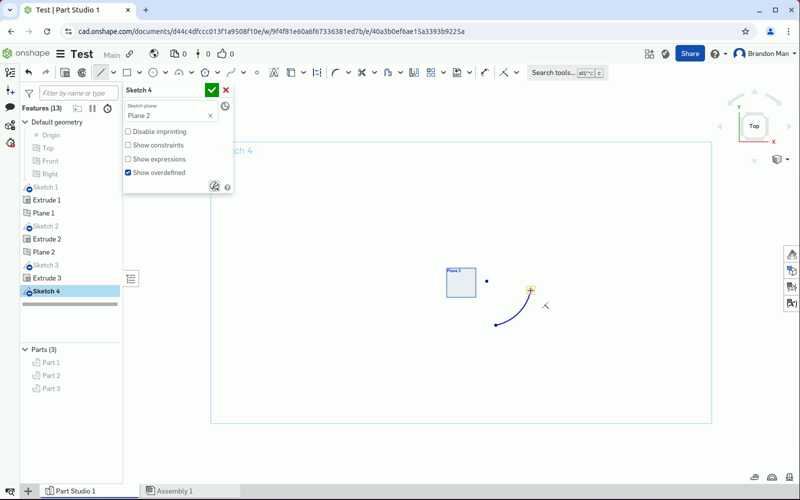
click(530, 290)
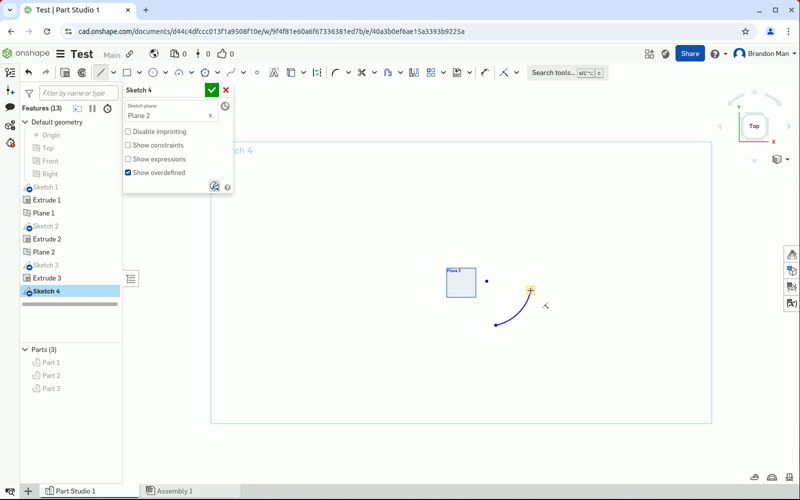
key_down(shift)
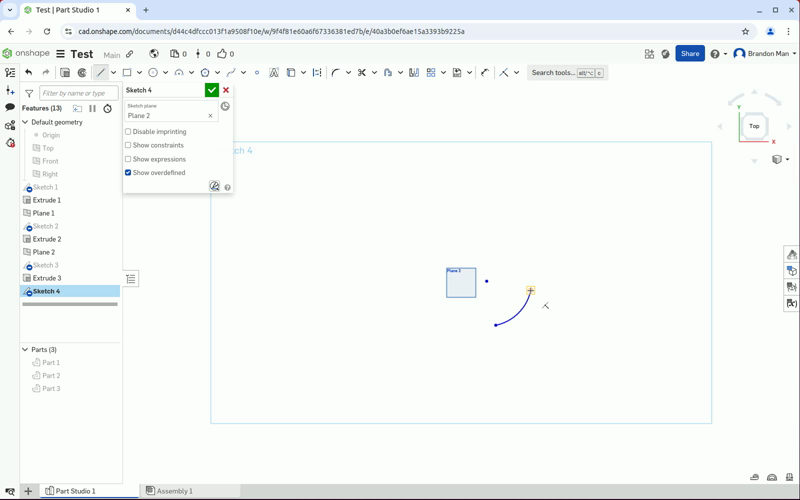
mouse_move(560, 290)
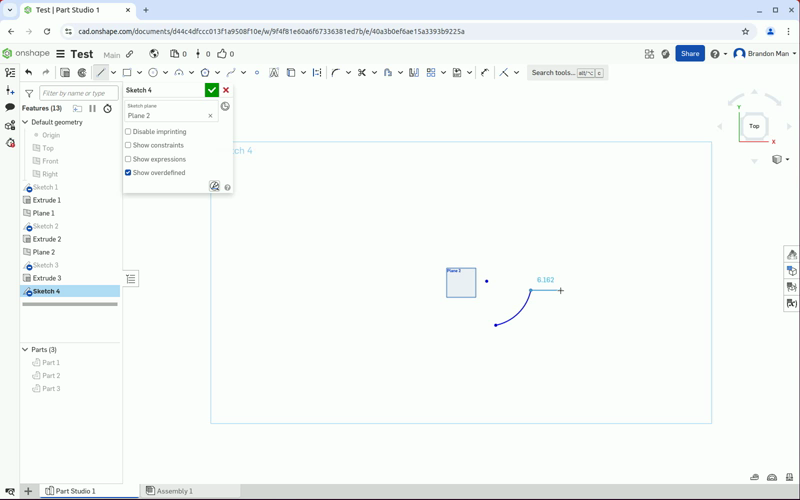
mouse_move(525, 290)
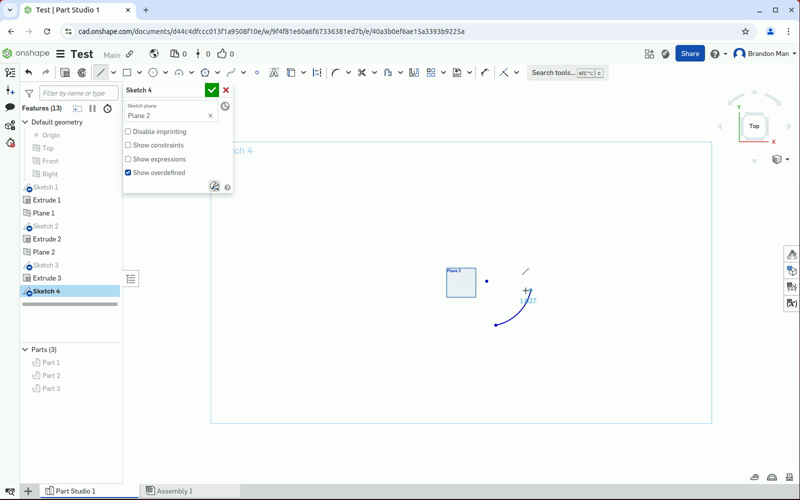
scroll(6)
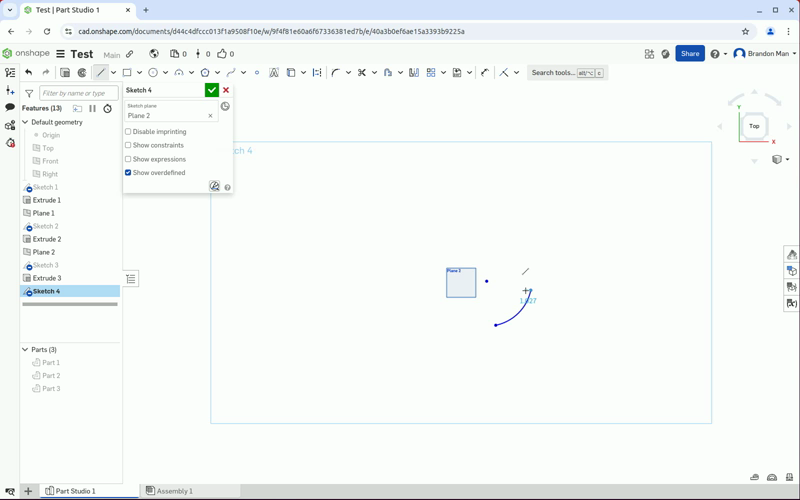
scroll(6)
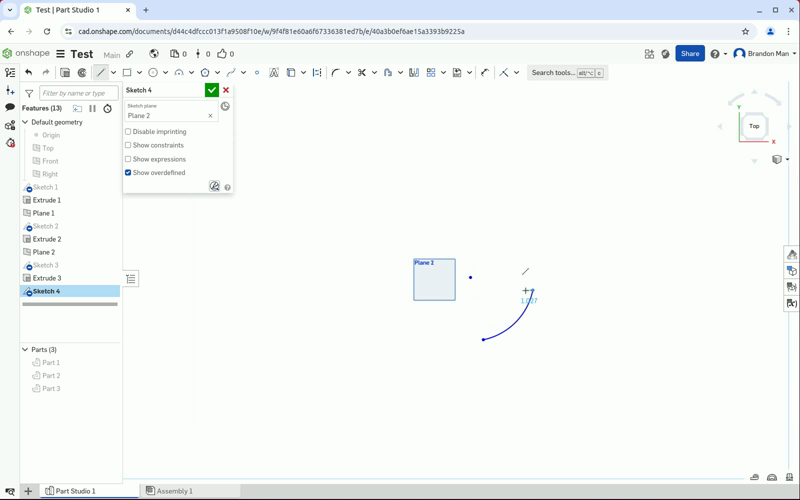
scroll(6)
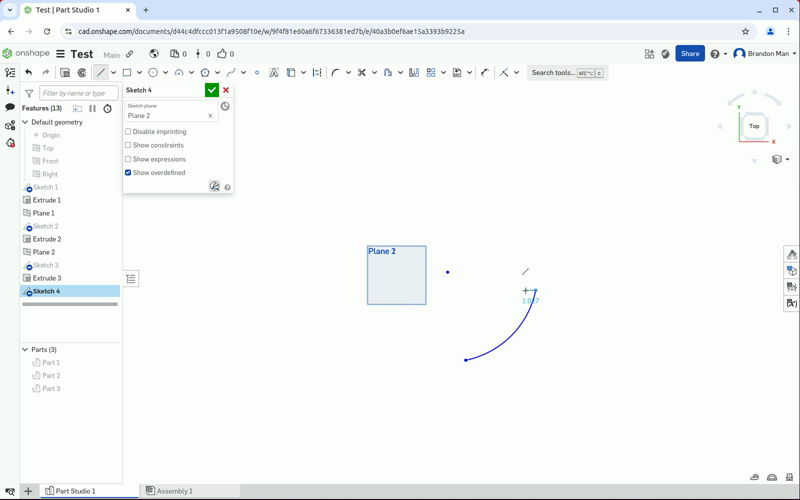
scroll(6)
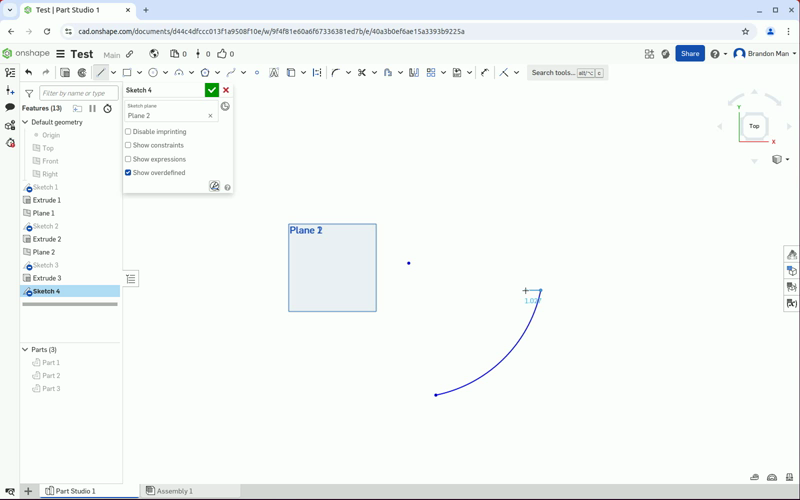
scroll(6)
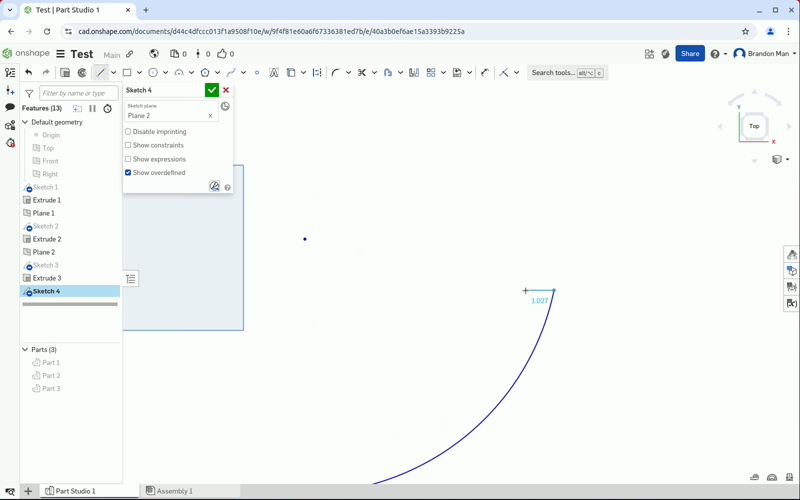
scroll(6)
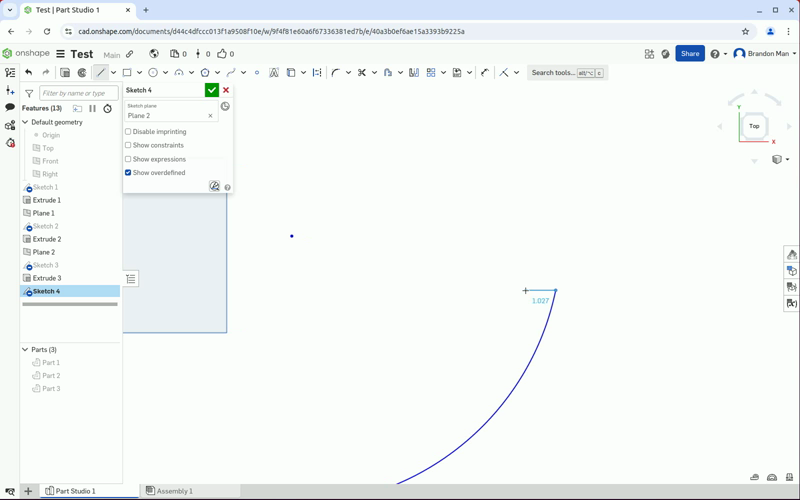
scroll(6)
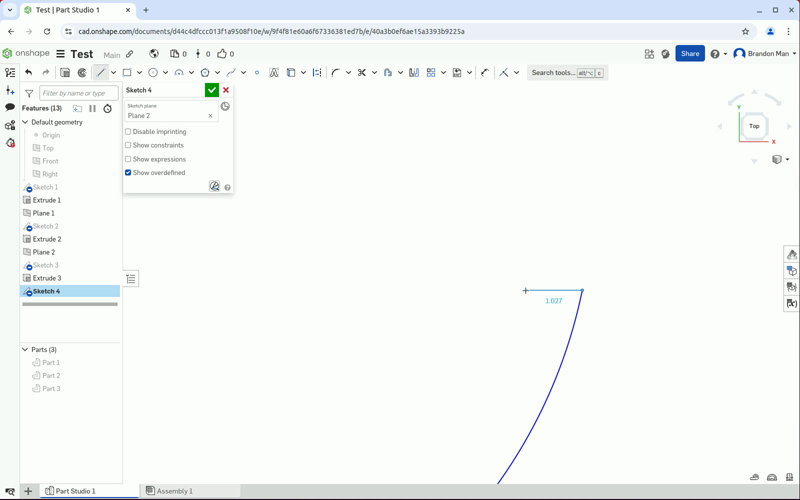
click(525, 290)
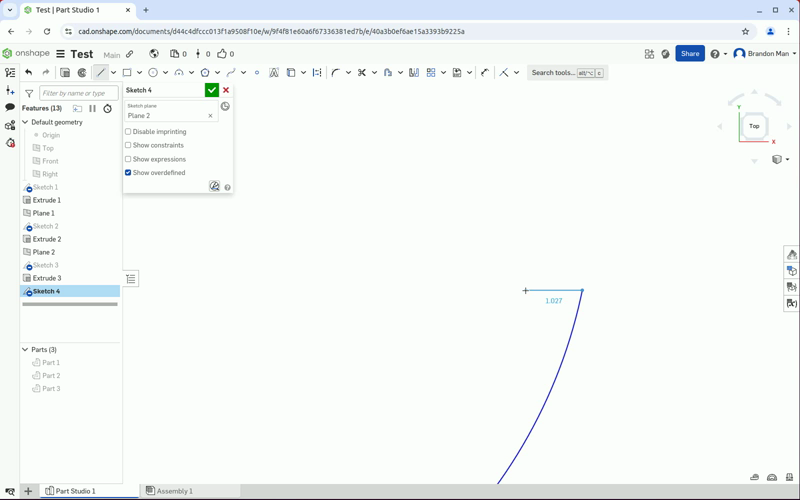
scroll(-6)
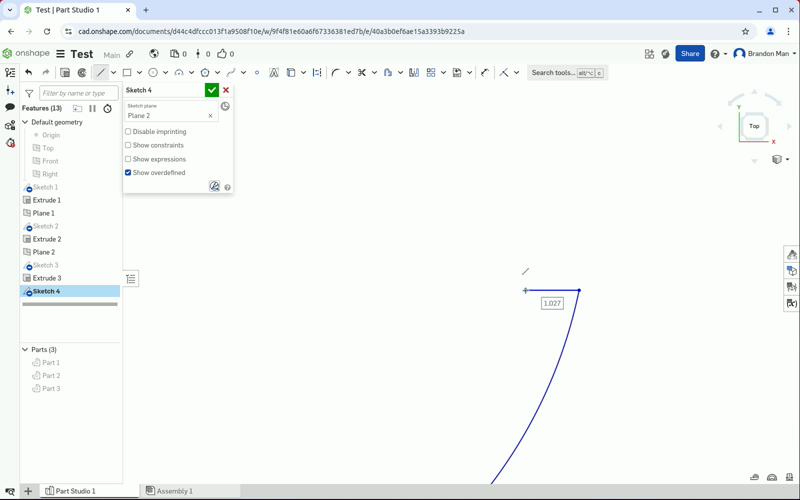
scroll(-6)
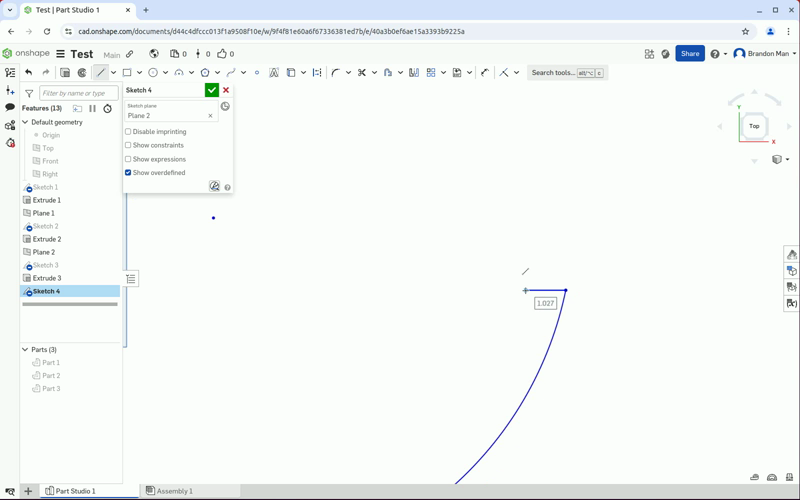
scroll(-6)
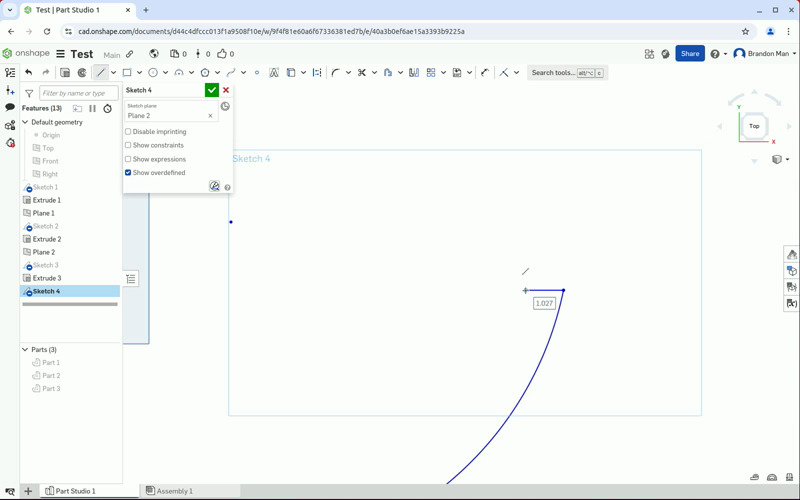
scroll(-6)
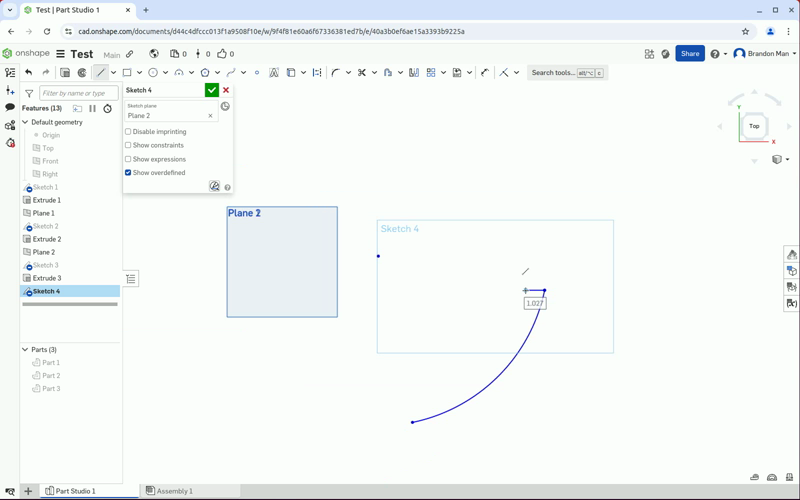
scroll(-6)
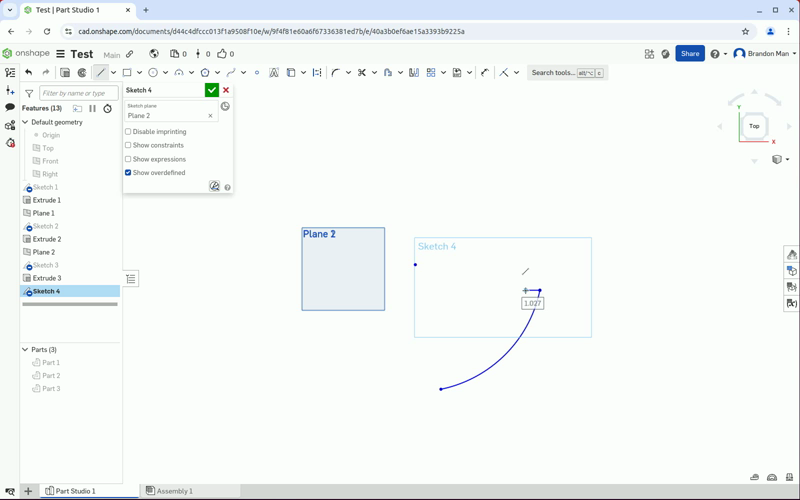
scroll(-6)
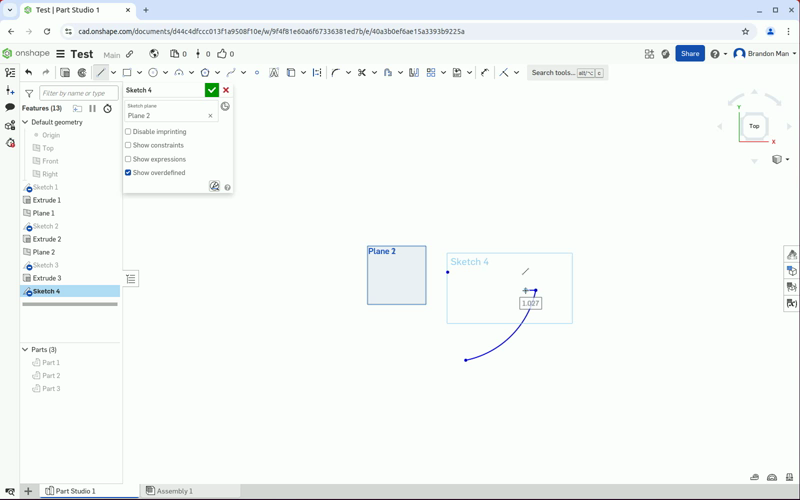
scroll(-6)
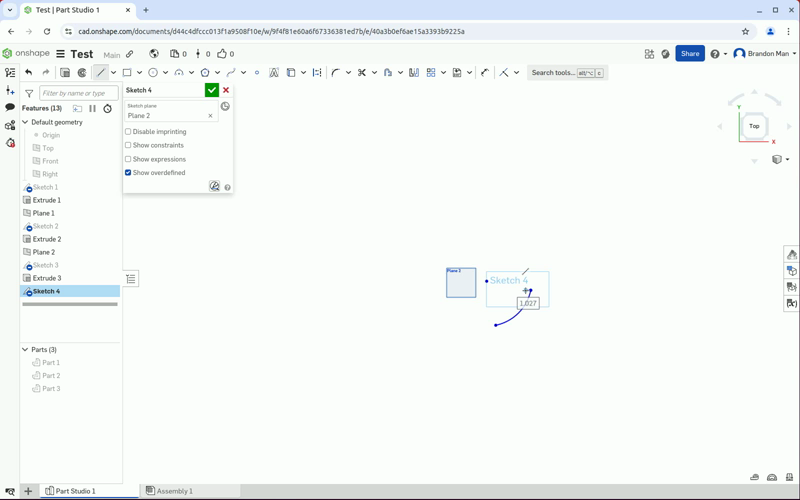
key_up(shift)
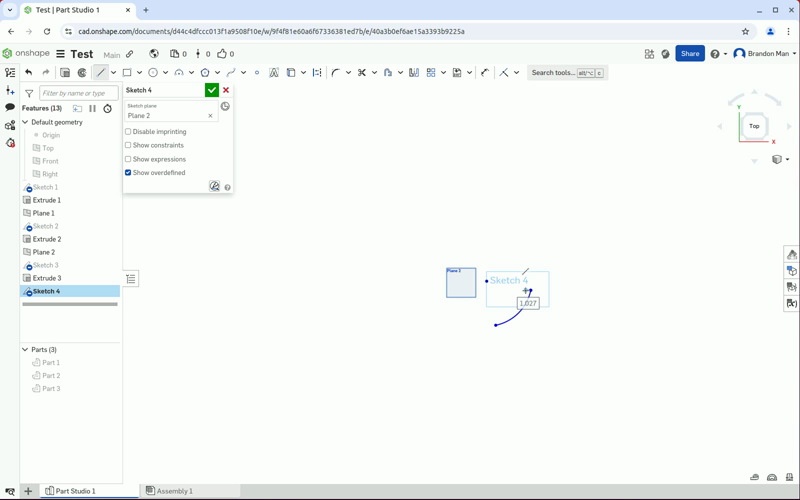
key_down(shift)
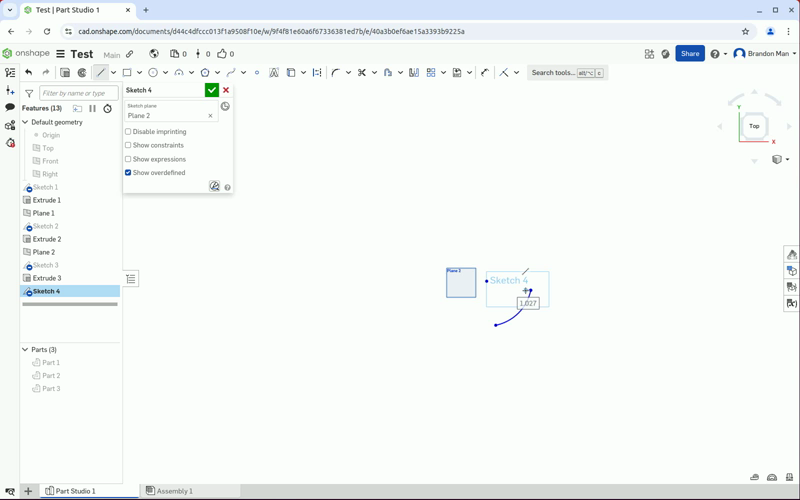
mouse_move(555, 290)
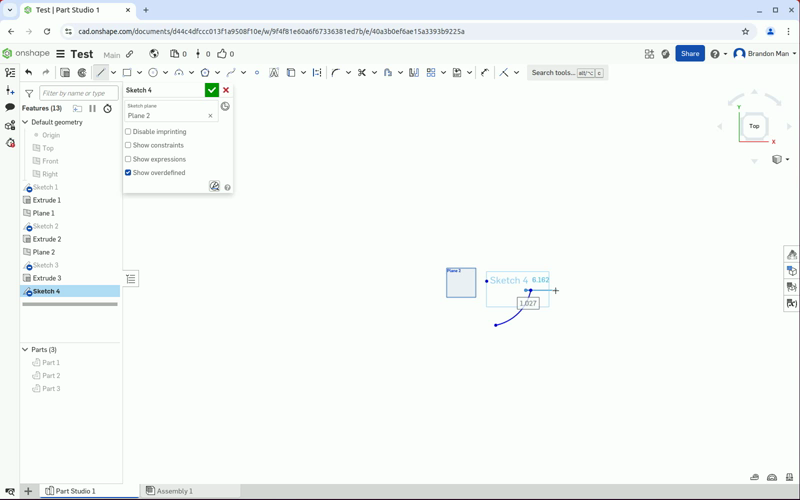
mouse_move(518, 290)
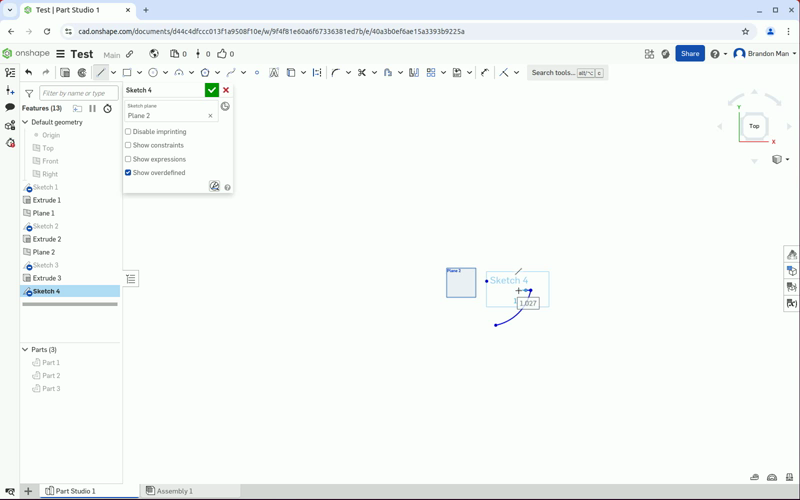
scroll(6)
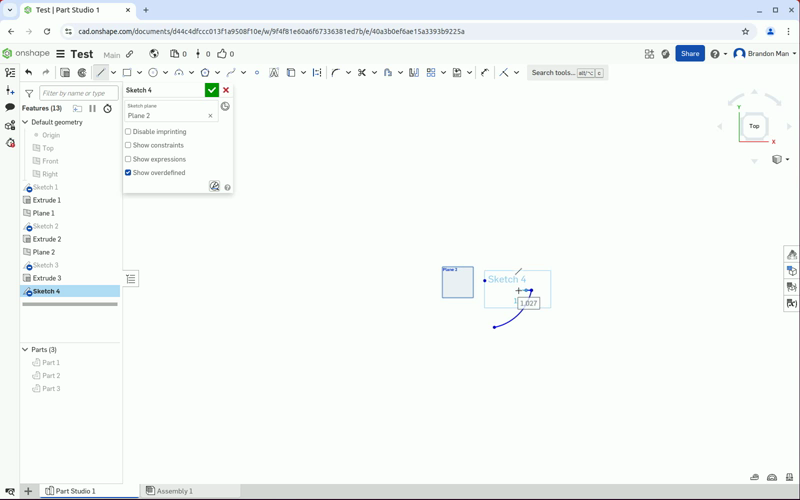
scroll(6)
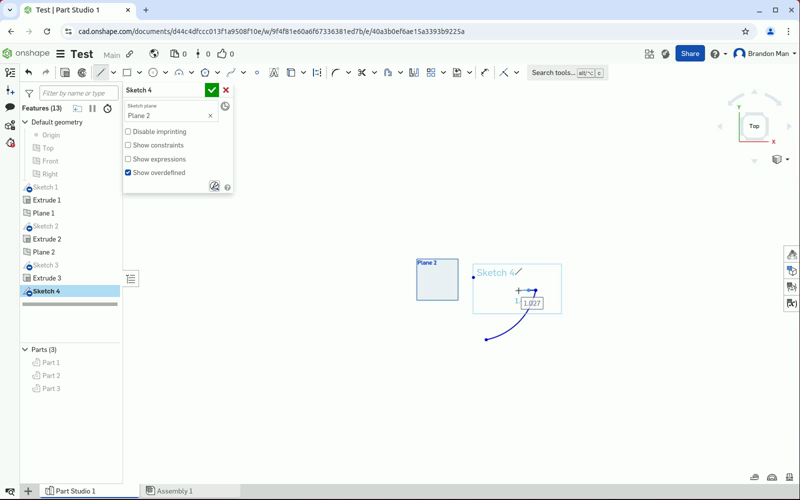
scroll(6)
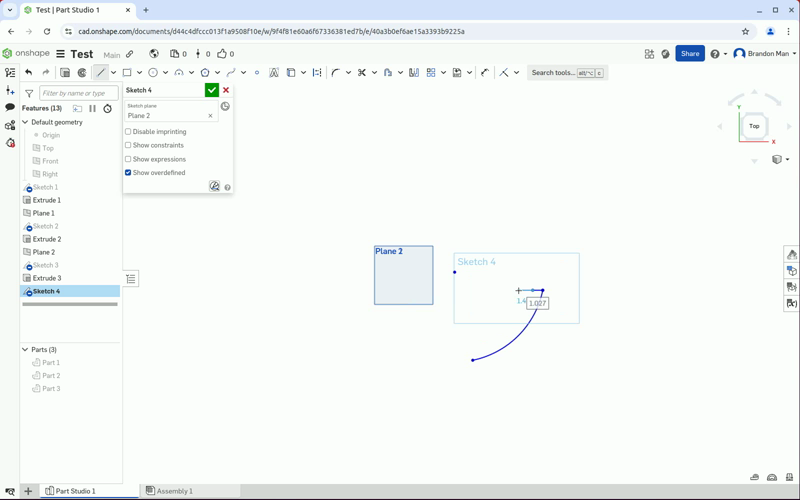
scroll(6)
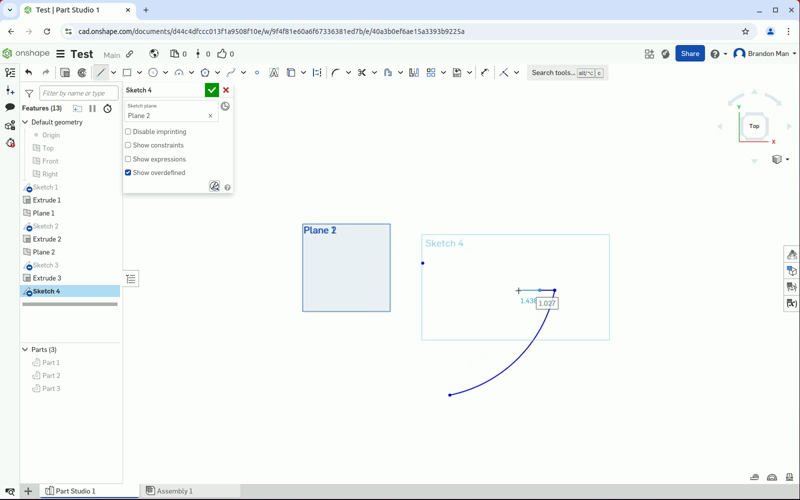
scroll(6)
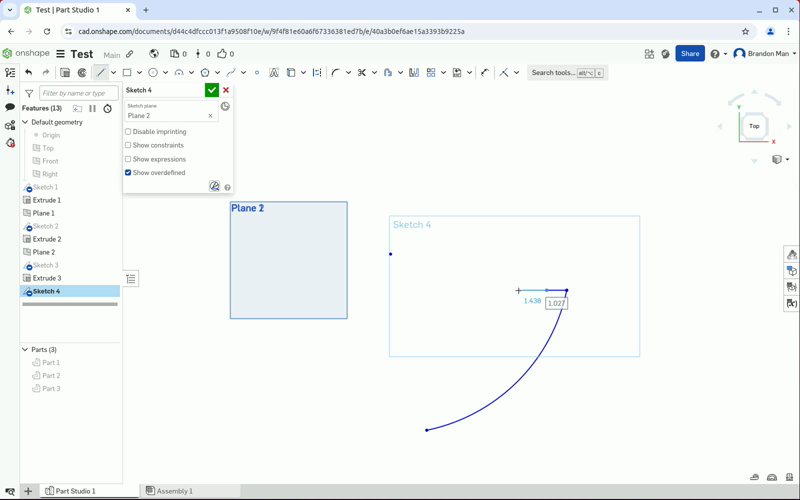
scroll(6)
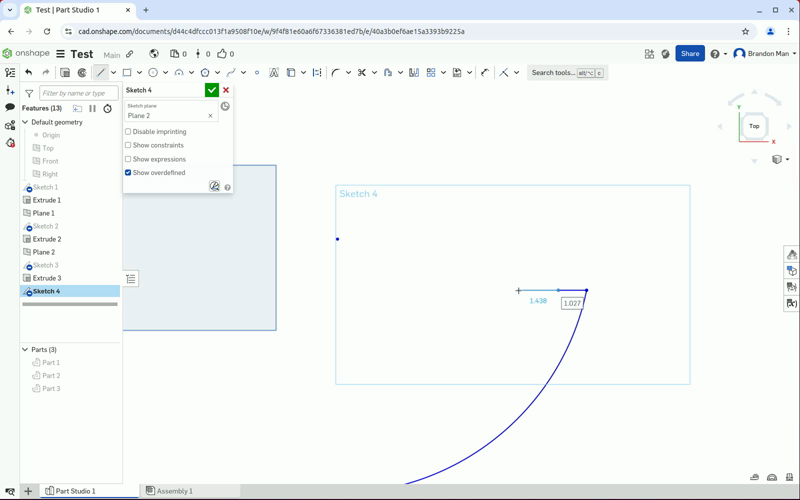
scroll(6)
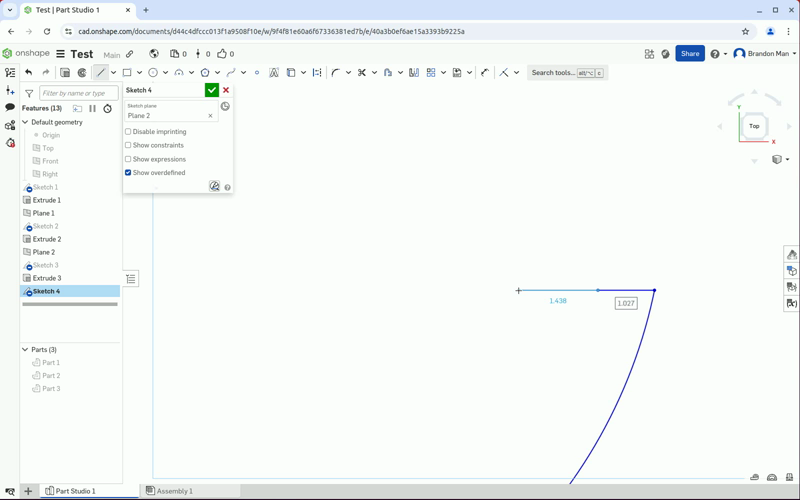
click(518, 290)
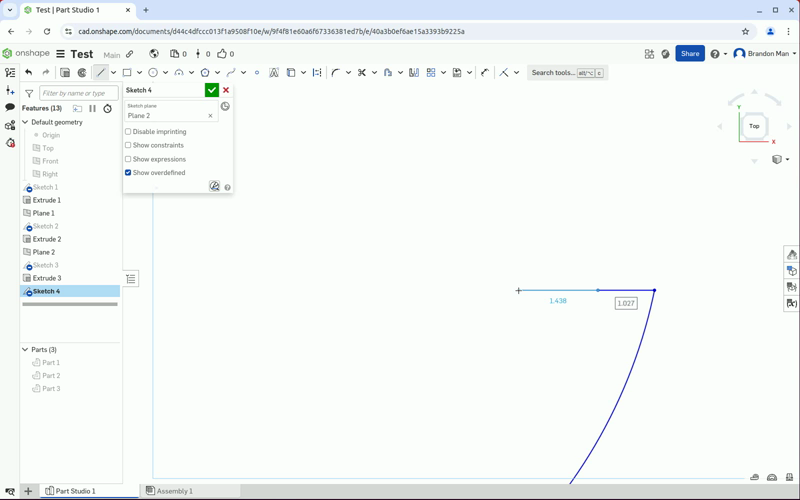
scroll(-6)
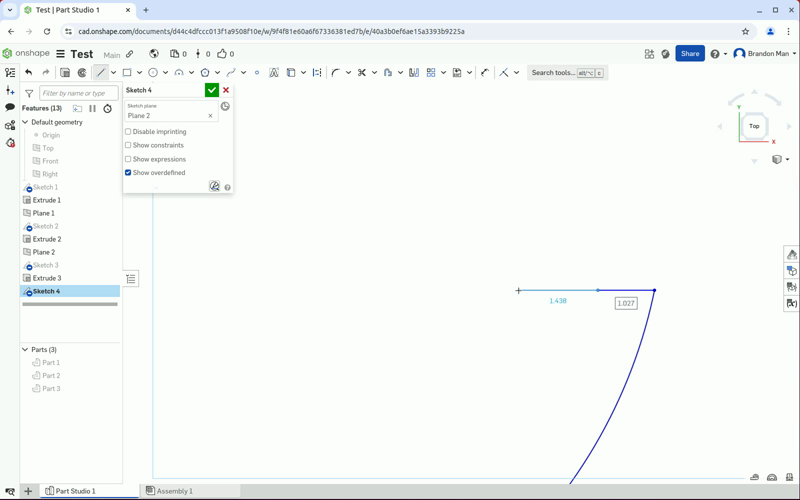
scroll(-6)
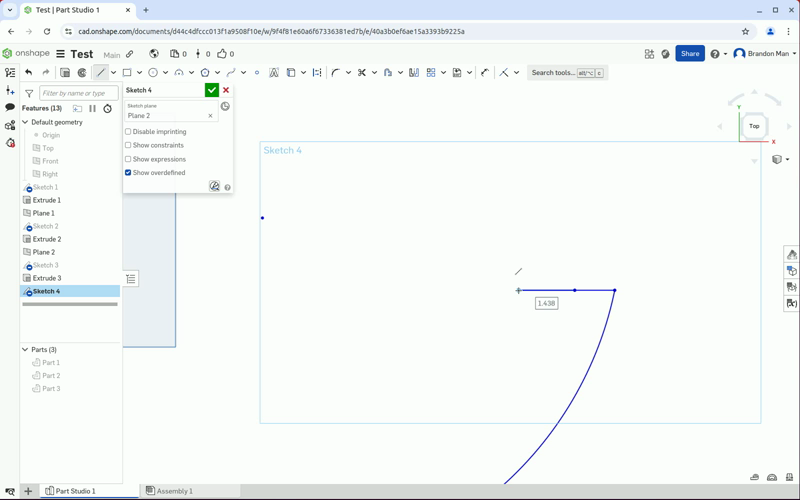
scroll(-6)
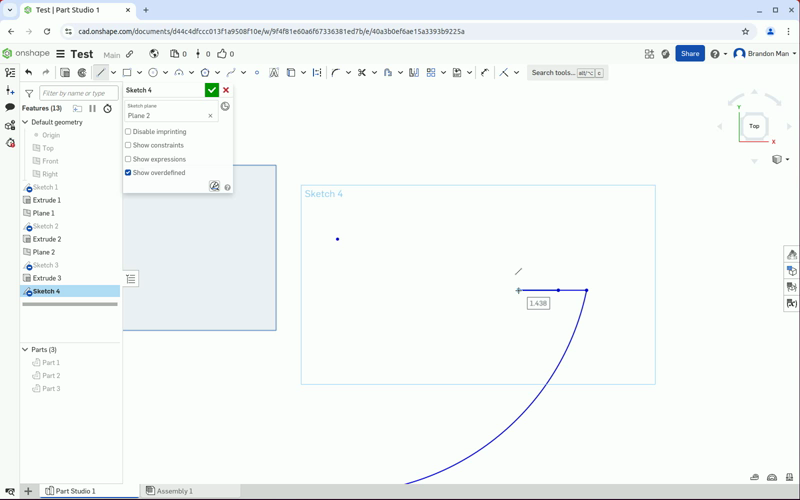
scroll(-6)
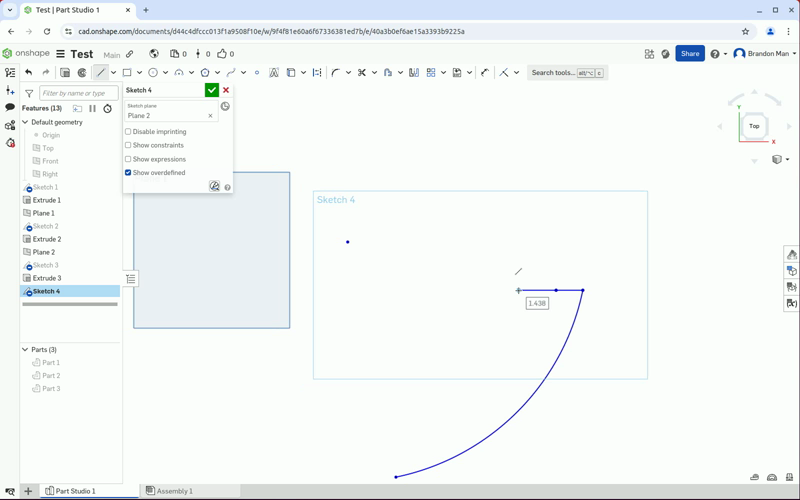
scroll(-6)
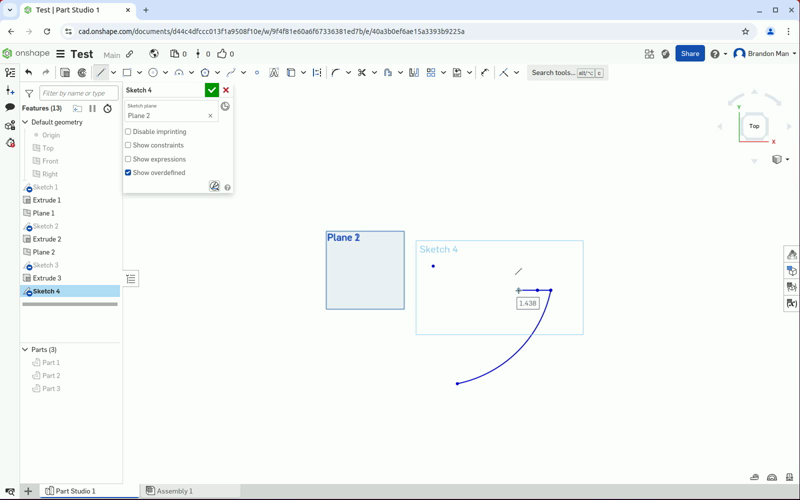
scroll(-6)
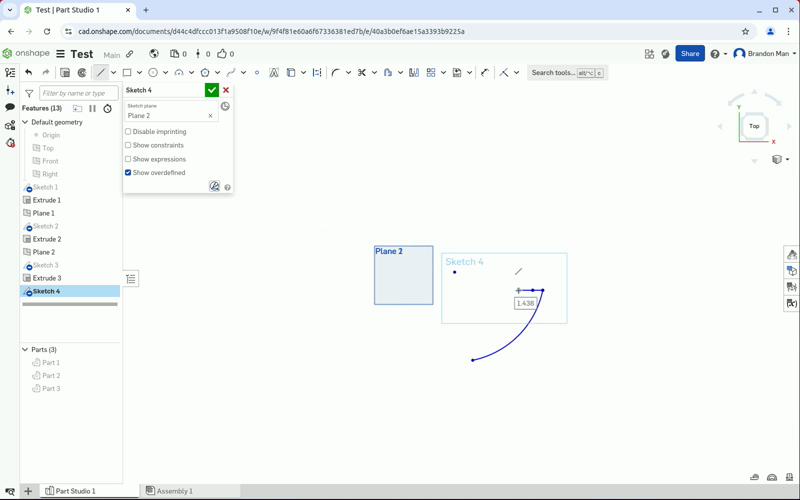
scroll(-6)
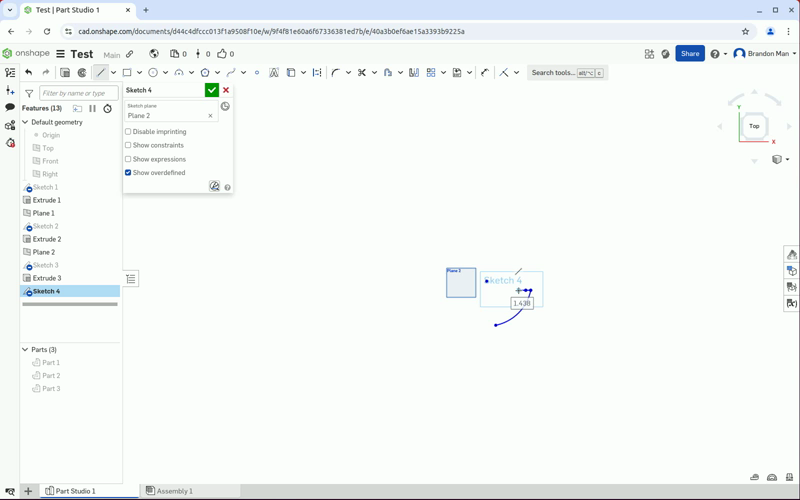
key_up(shift)
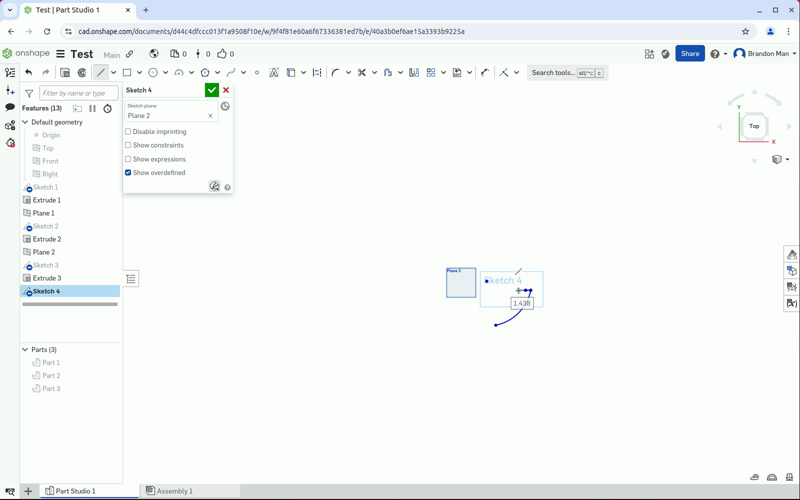
key(esc)
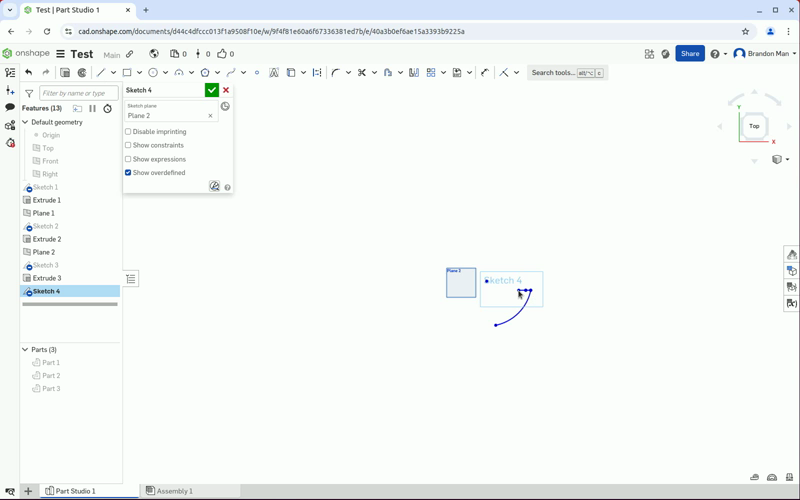
key(a)
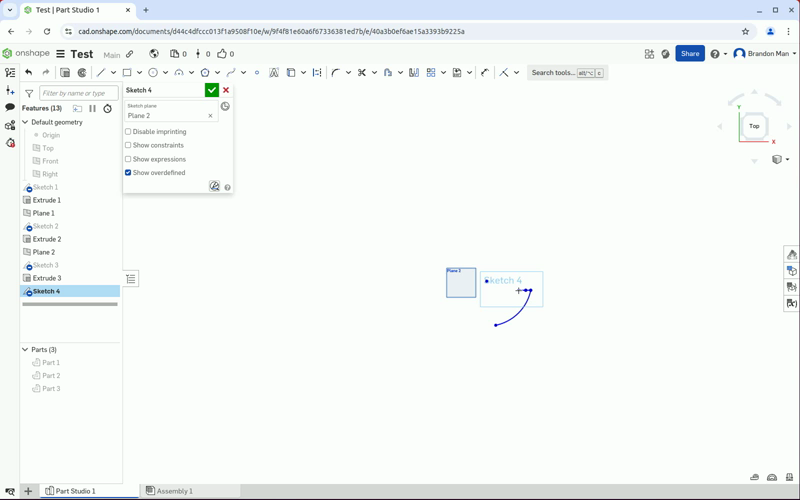
mouse_move(518, 290)
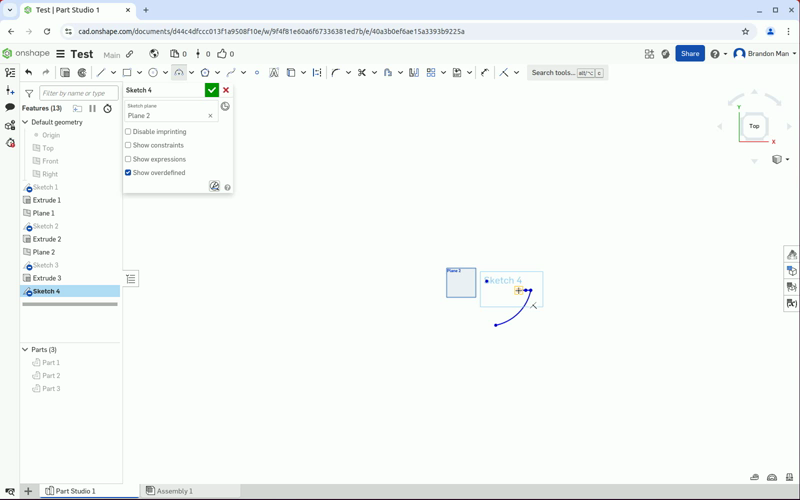
click(518, 290)
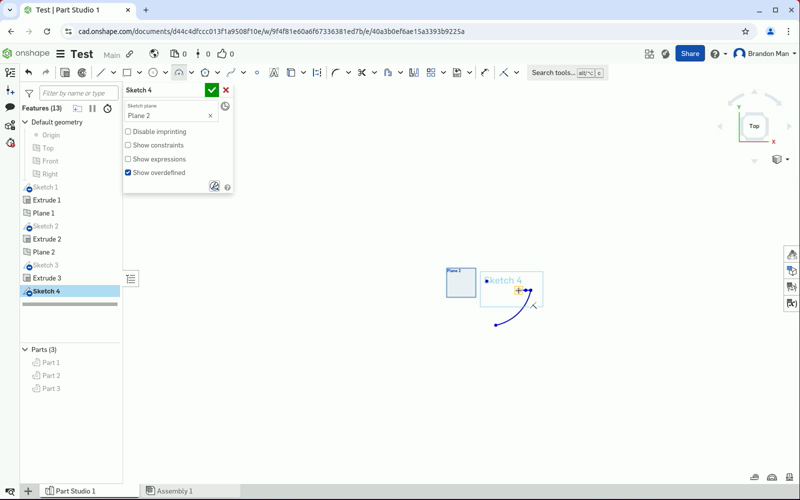
key_down(shift)
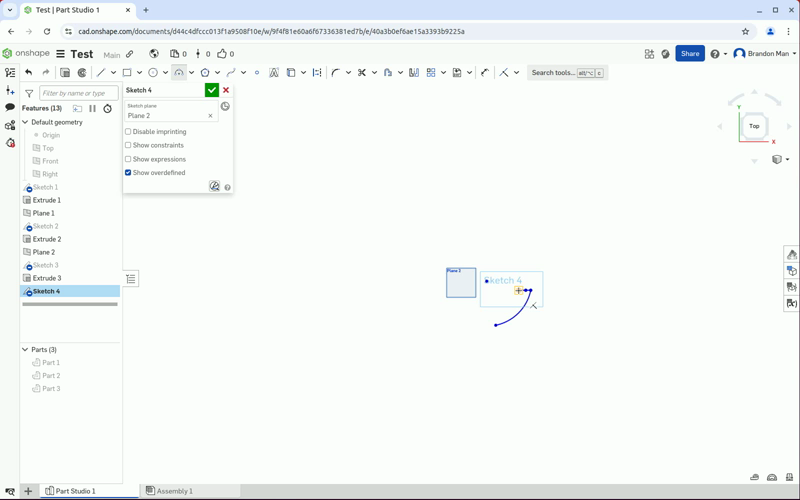
mouse_move(495, 312)
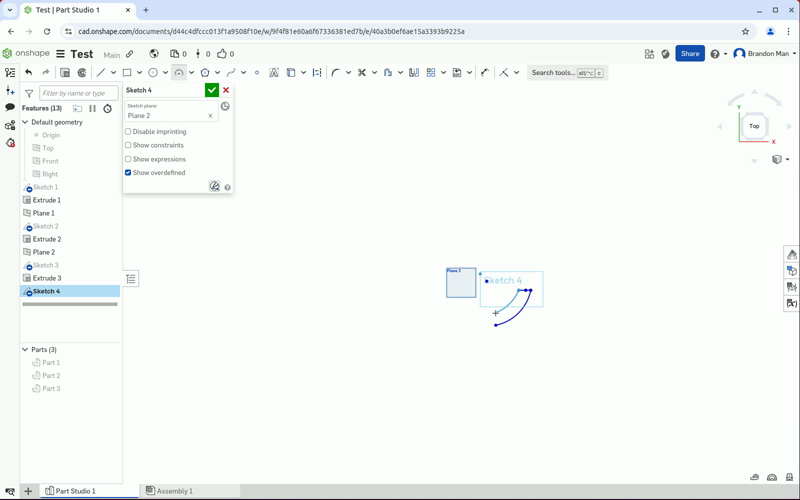
click(495, 312)
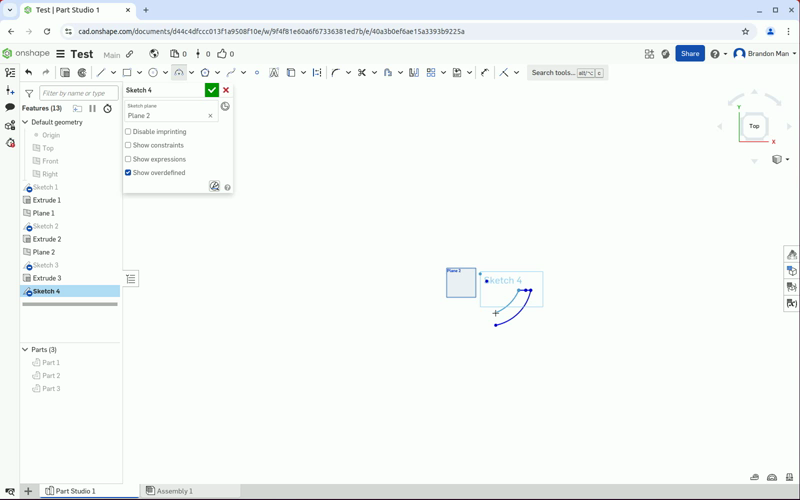
mouse_move(510, 304)
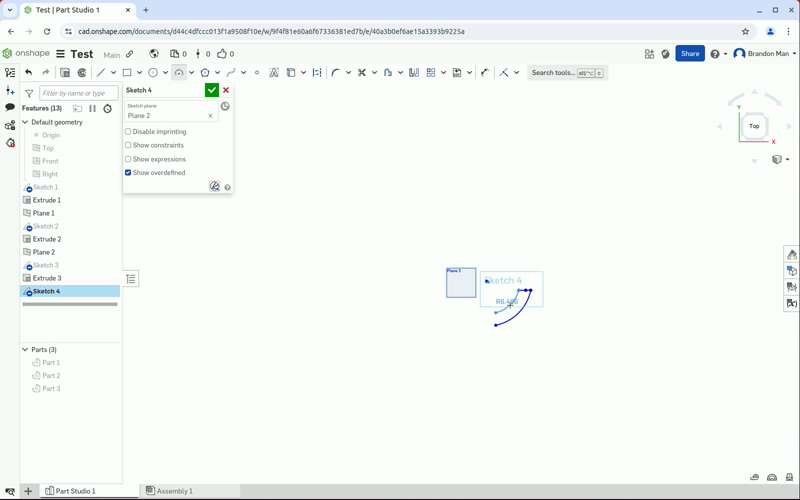
click(510, 304)
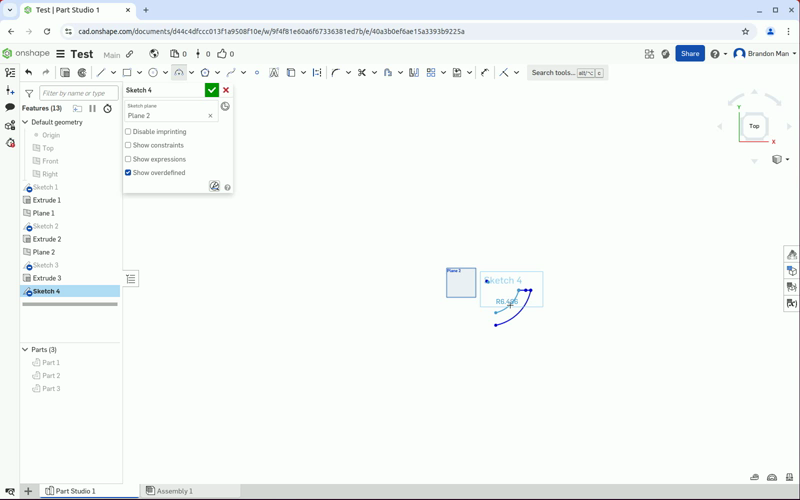
key_up(shift)
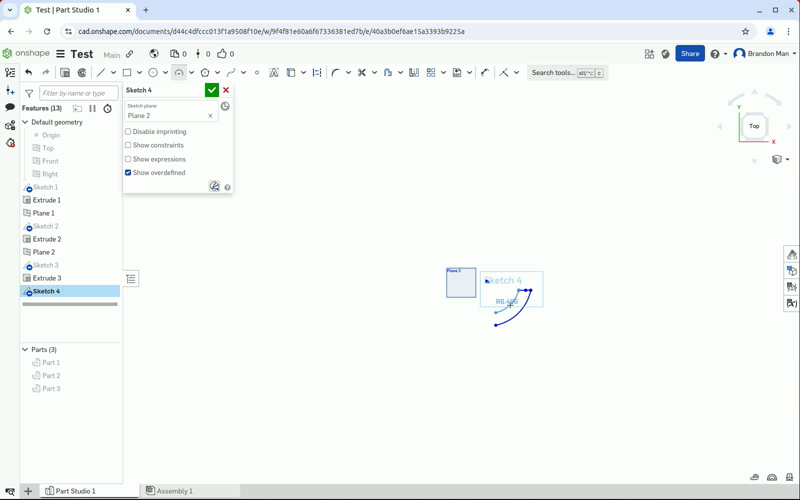
key(esc)
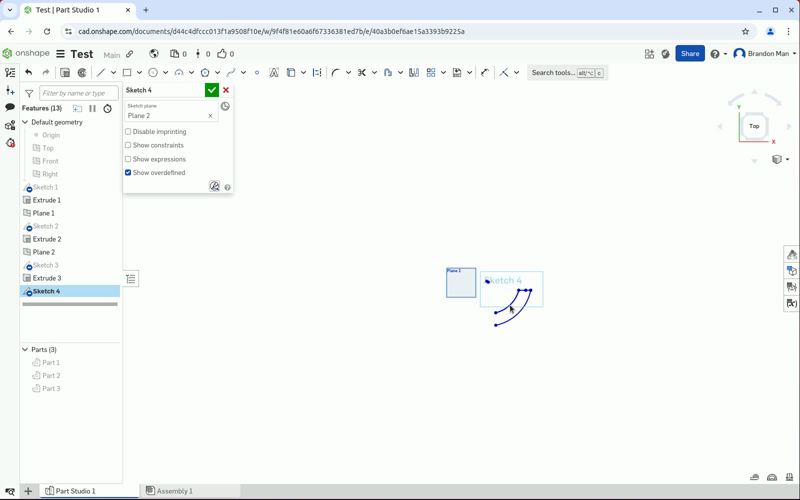
key(l)
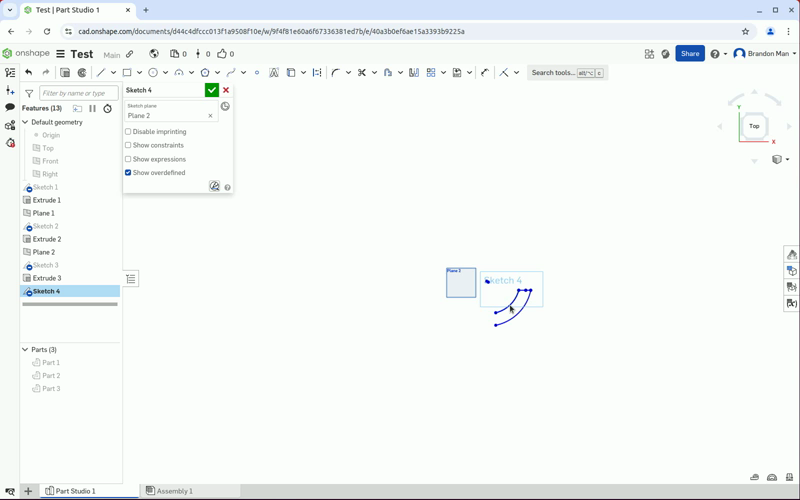
mouse_move(495, 312)
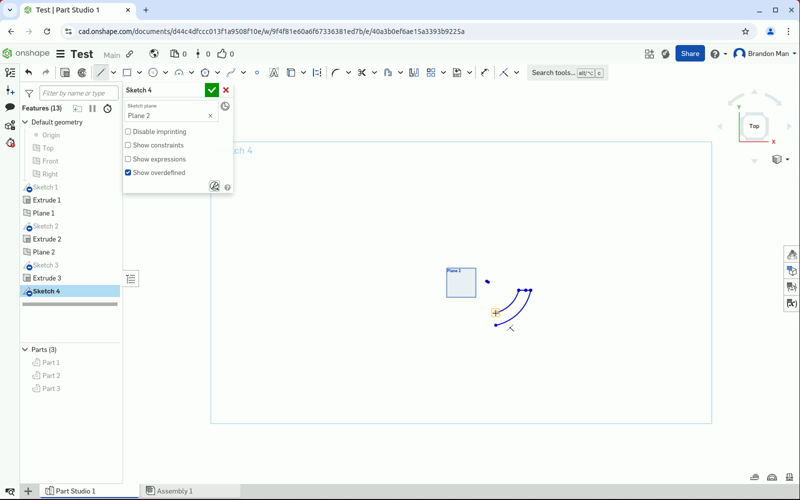
click(495, 312)
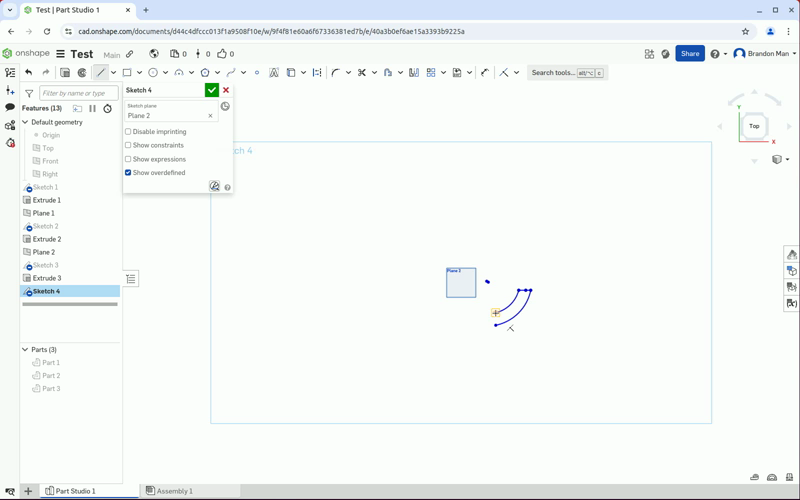
key_down(shift)
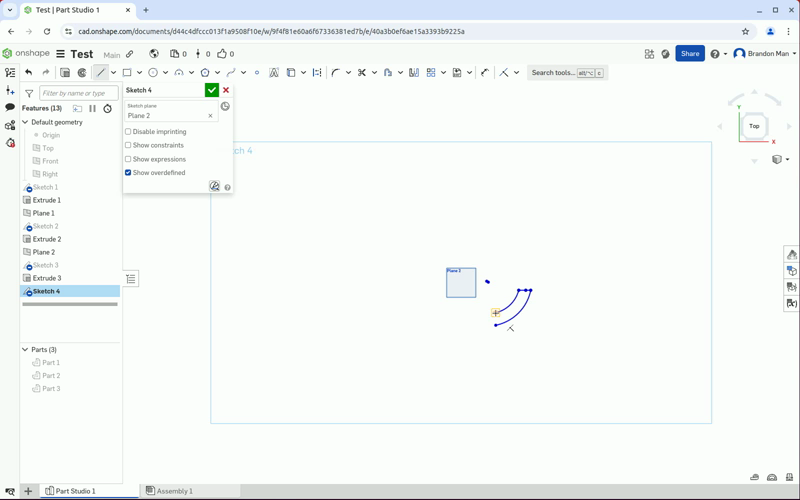
mouse_move(525, 312)
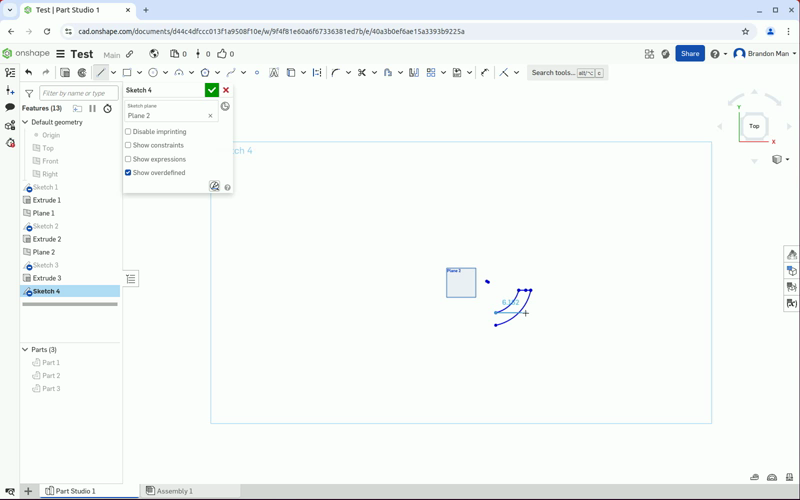
mouse_move(495, 319)
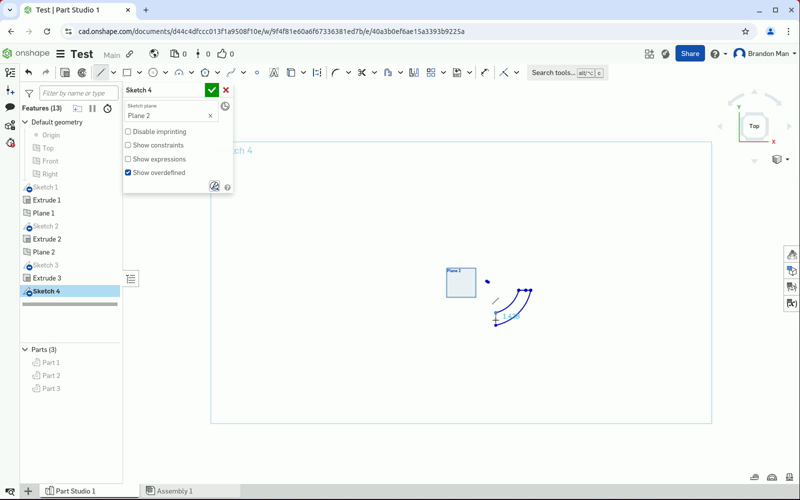
scroll(6)
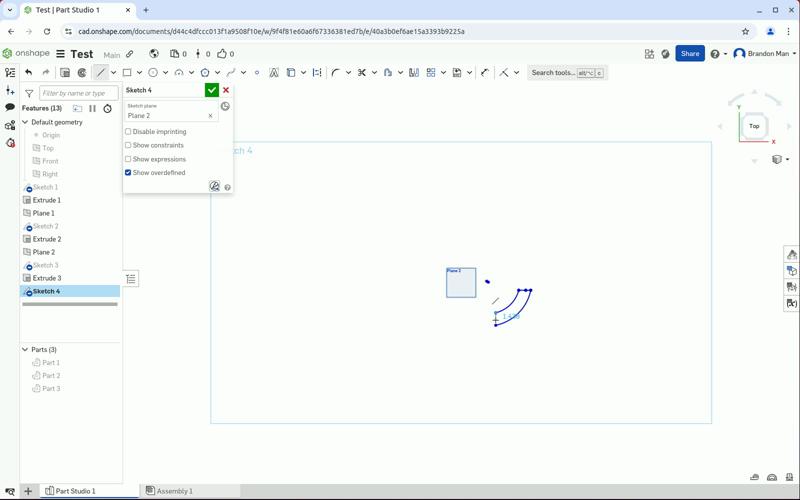
scroll(6)
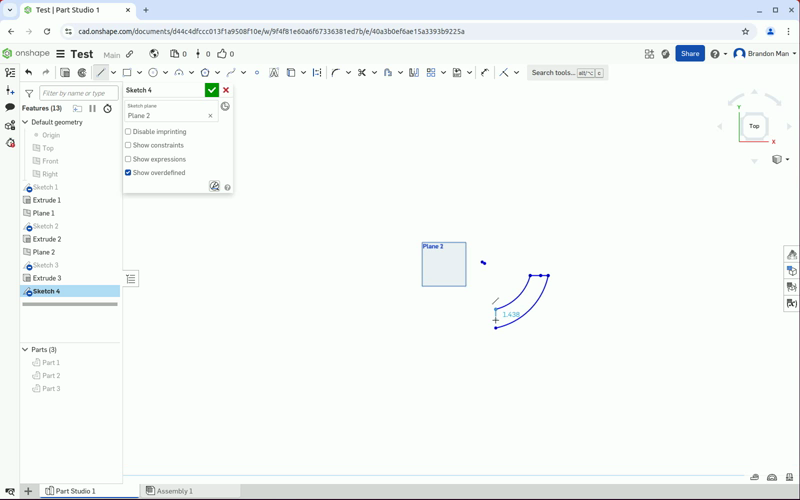
scroll(6)
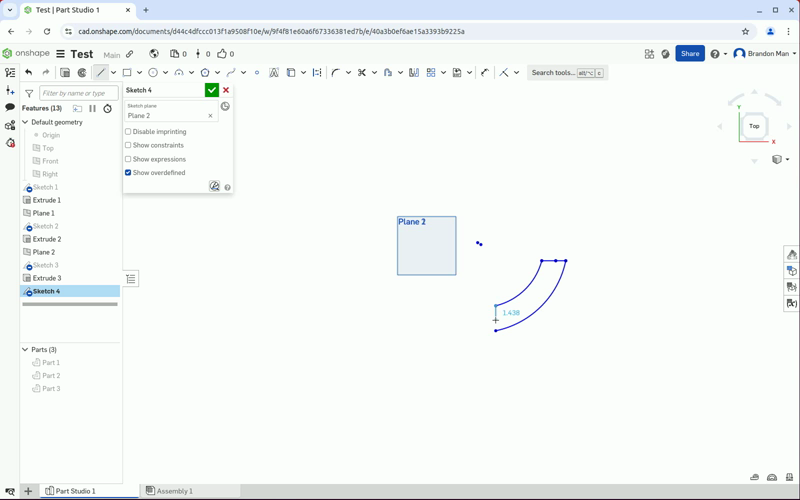
scroll(6)
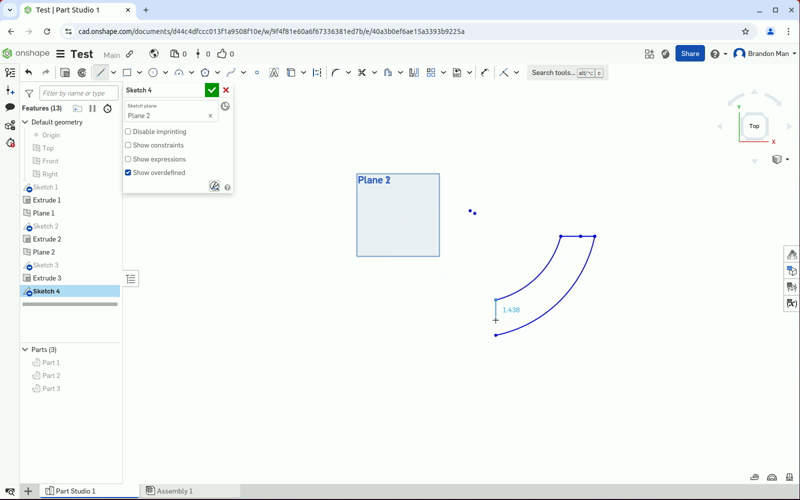
scroll(6)
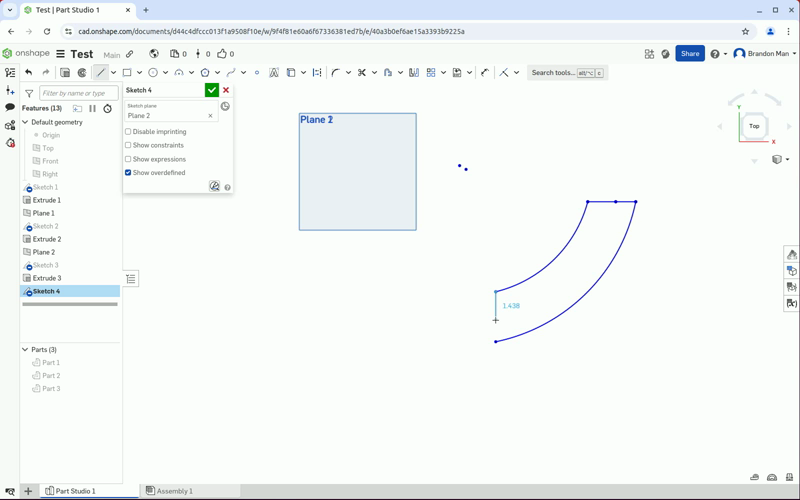
scroll(6)
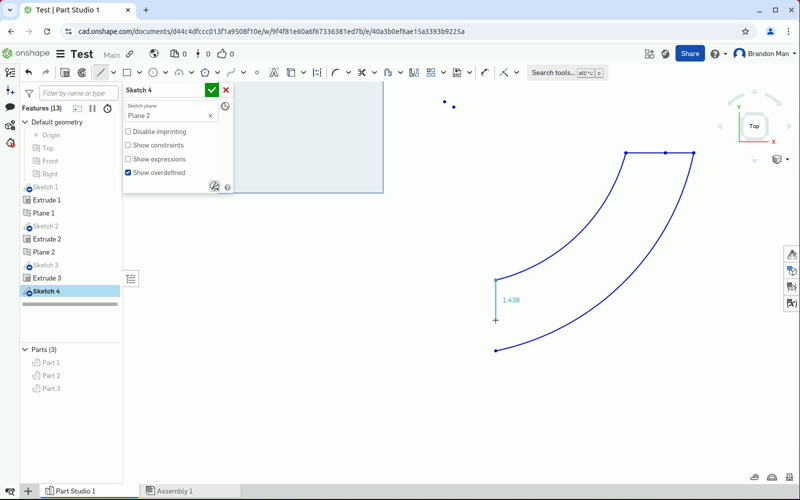
scroll(6)
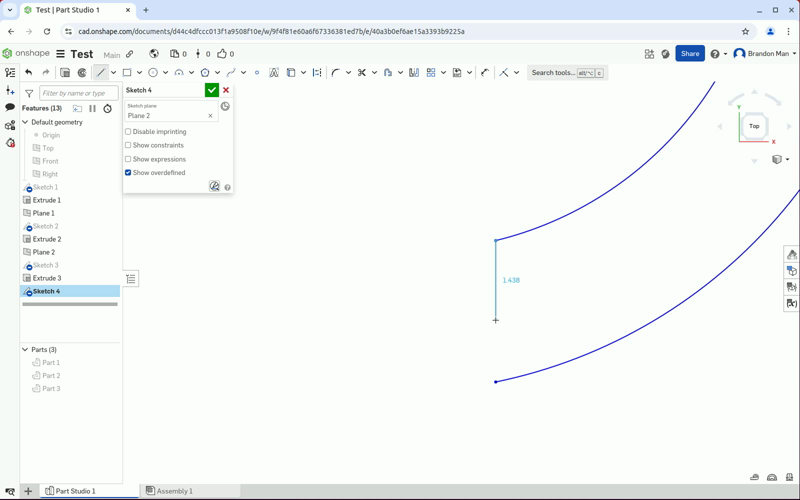
click(495, 319)
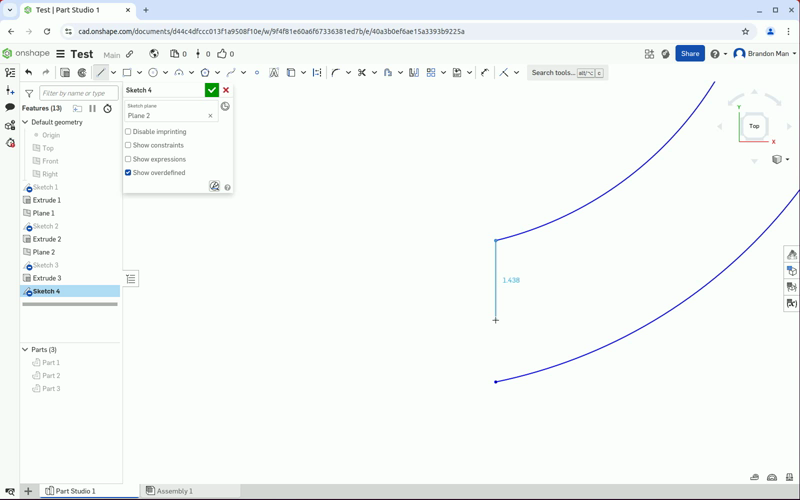
scroll(-6)
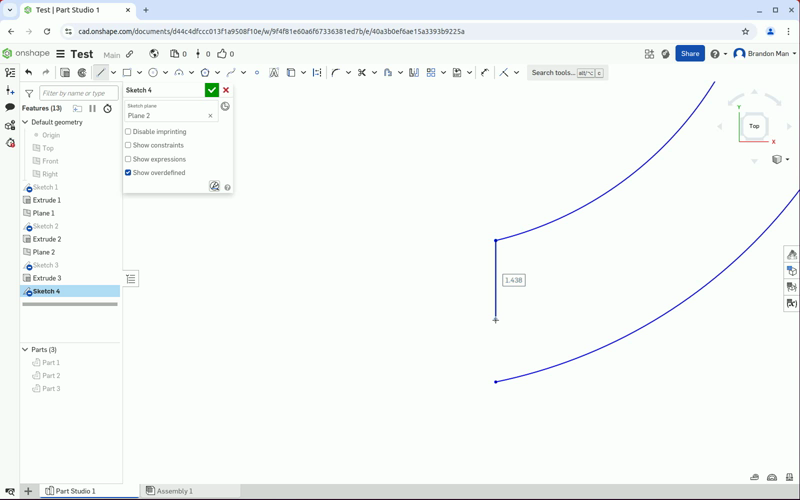
scroll(-6)
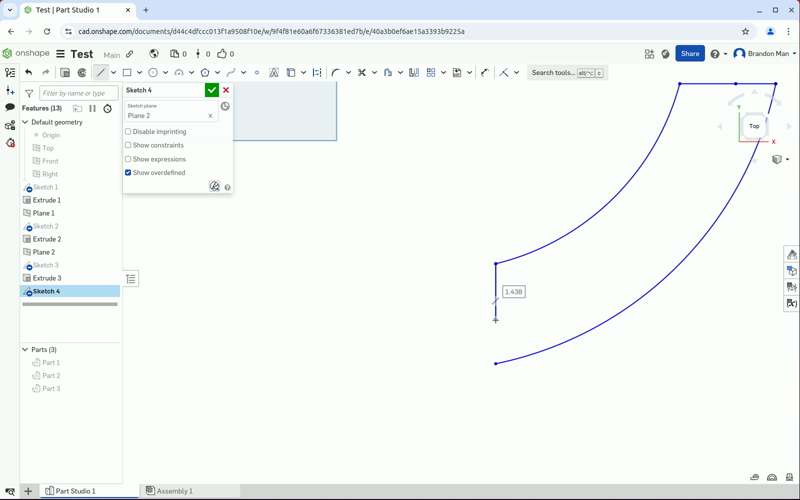
scroll(-6)
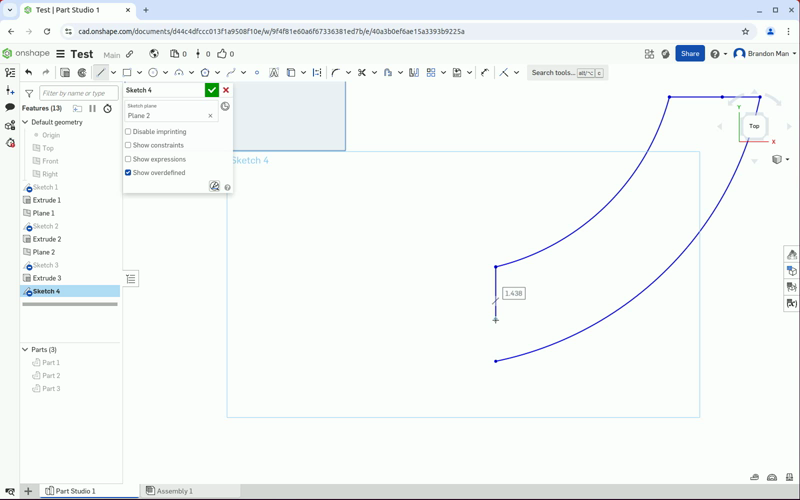
scroll(-6)
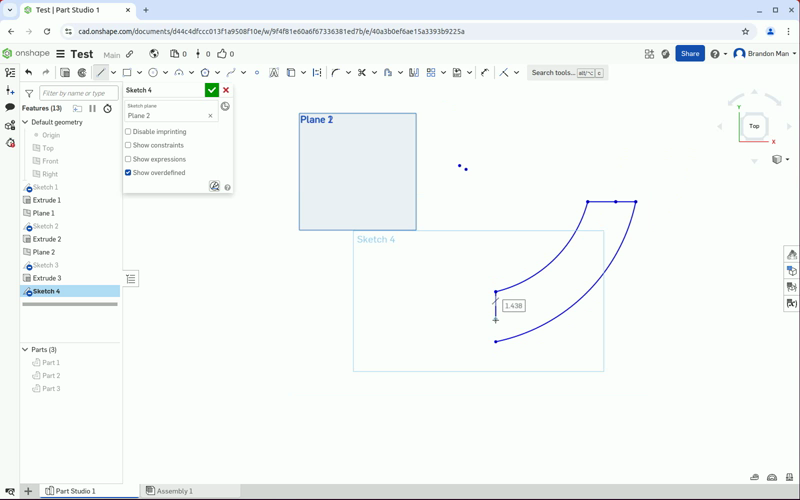
scroll(-6)
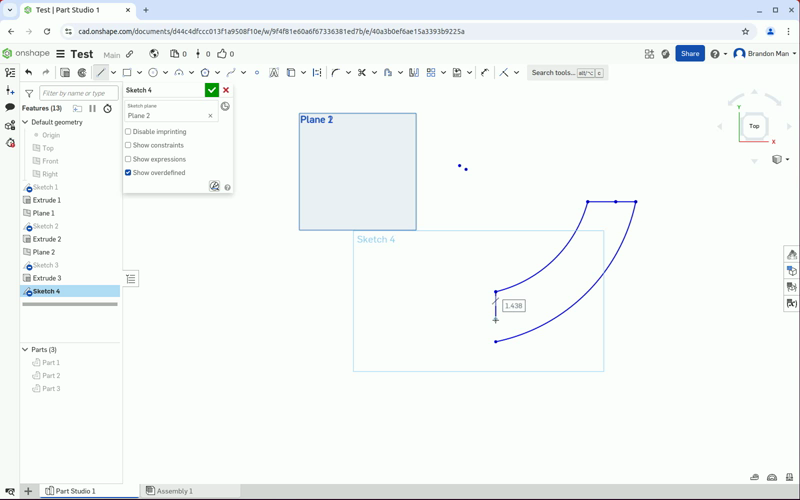
scroll(-6)
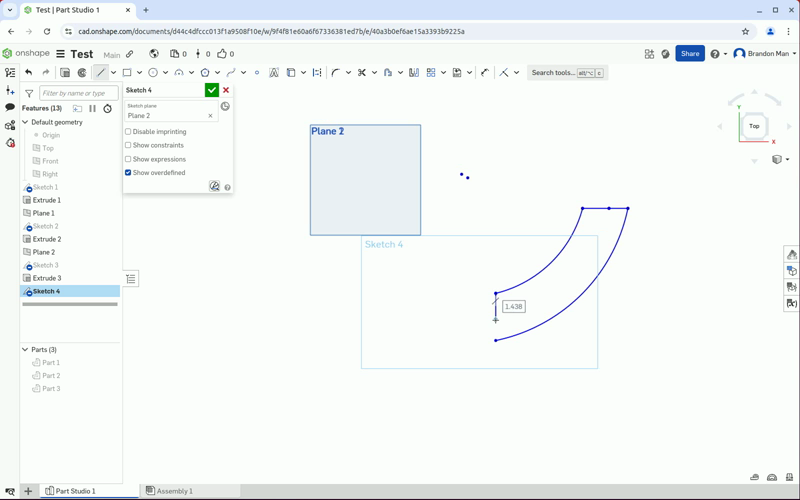
scroll(-6)
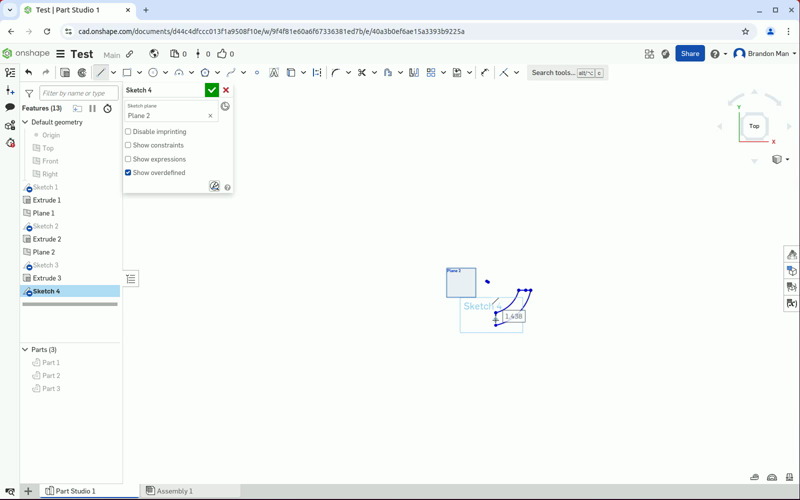
key_up(shift)
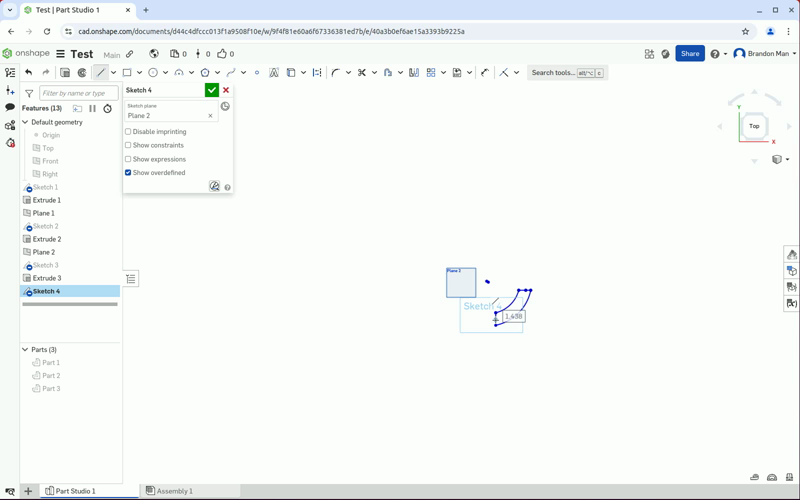
mouse_move(525, 319)
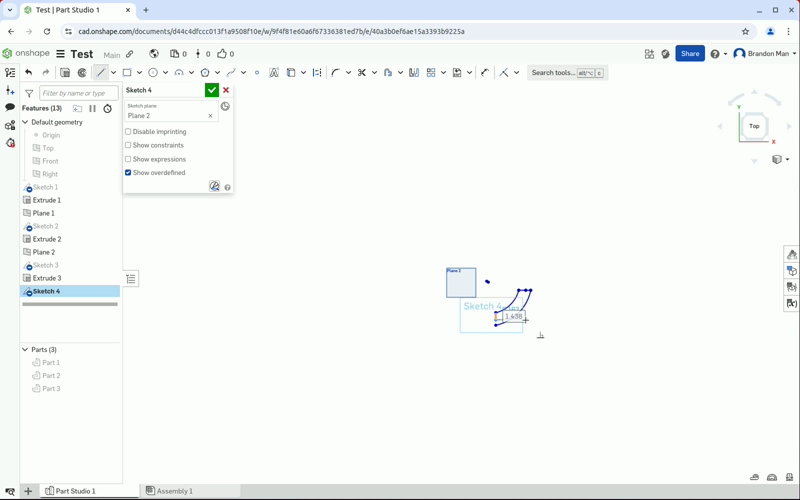
key_down(shift)
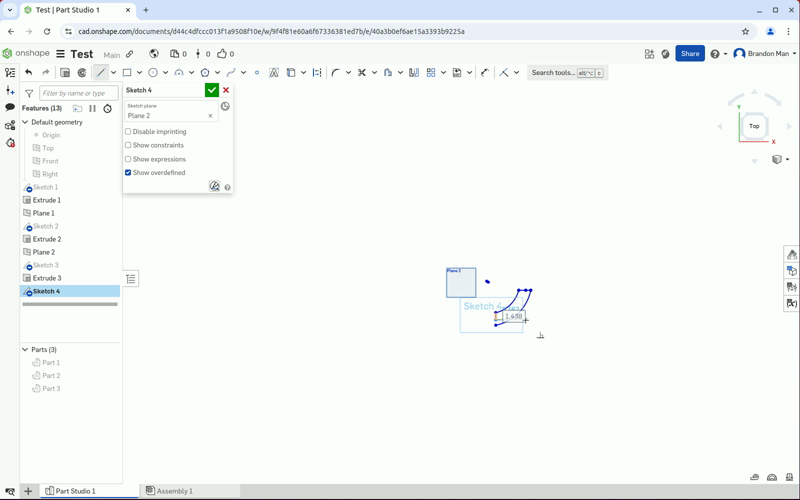
mouse_move(495, 325)
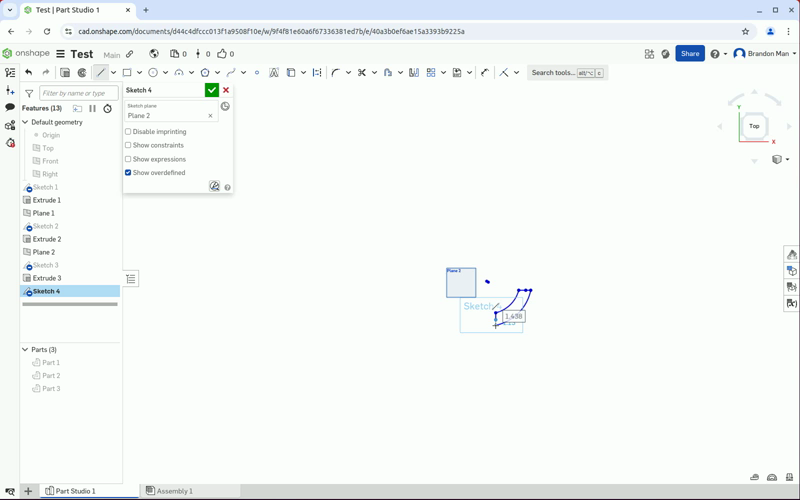
scroll(6)
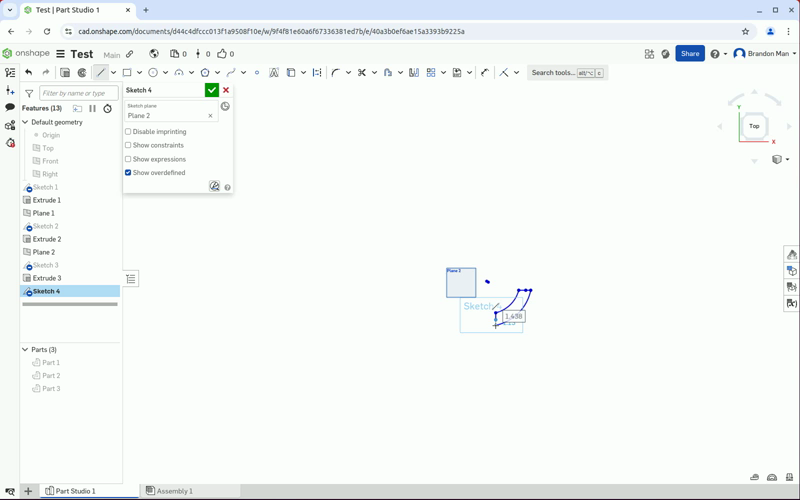
scroll(6)
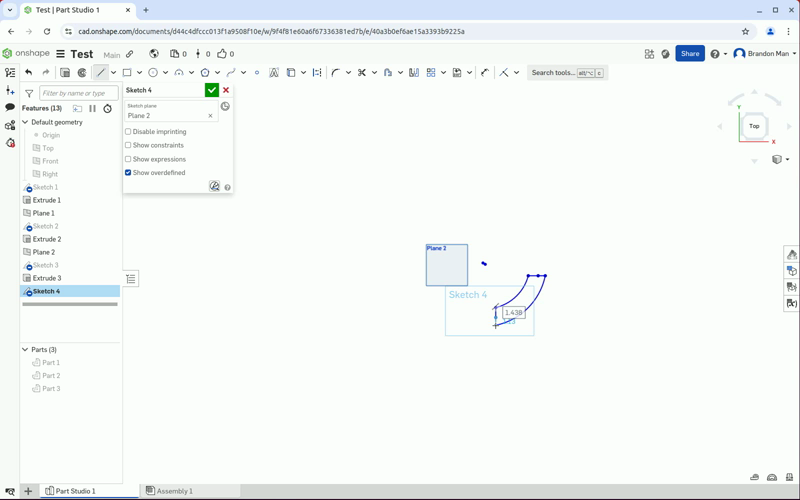
scroll(6)
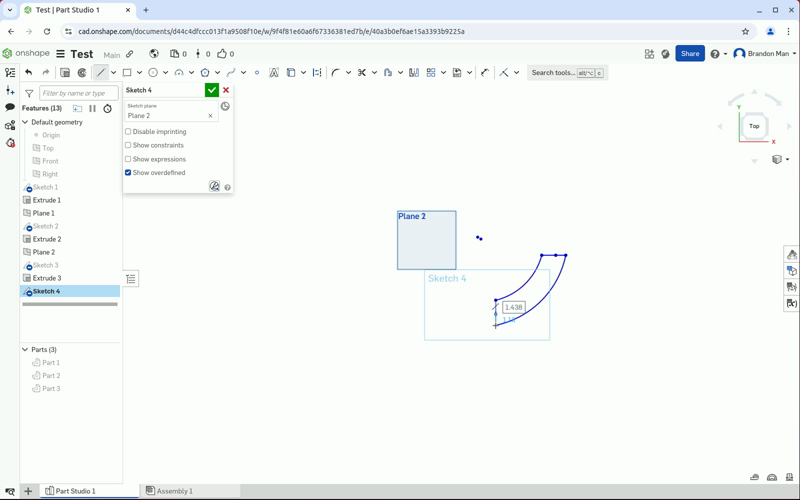
scroll(6)
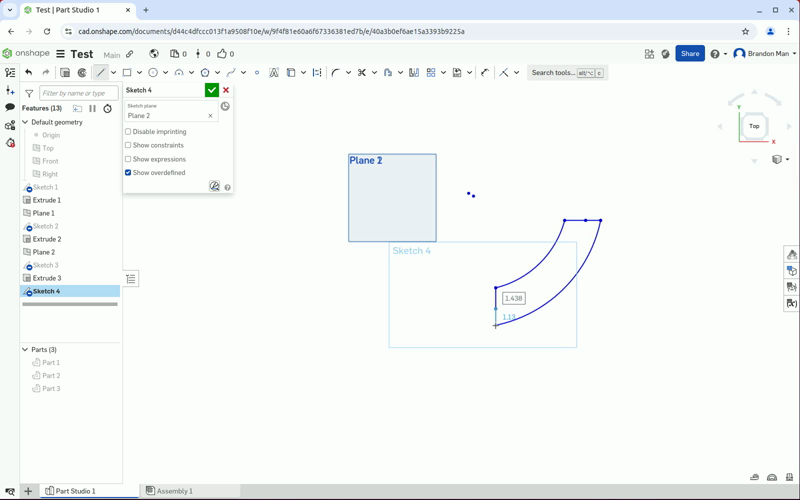
scroll(6)
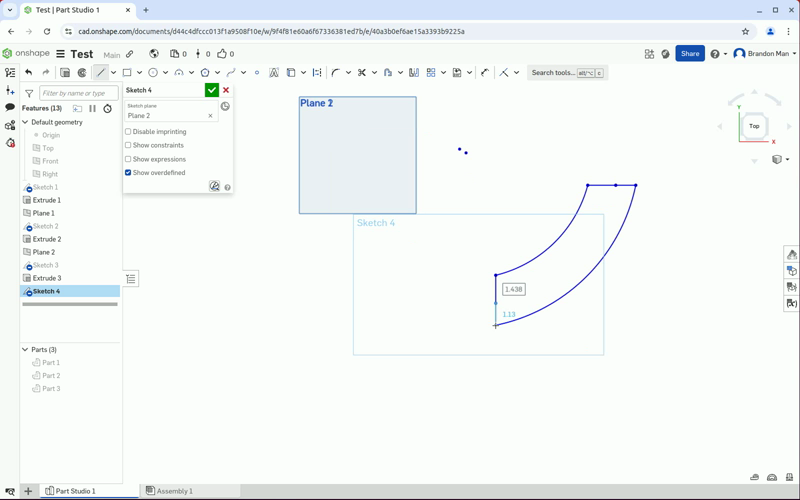
scroll(6)
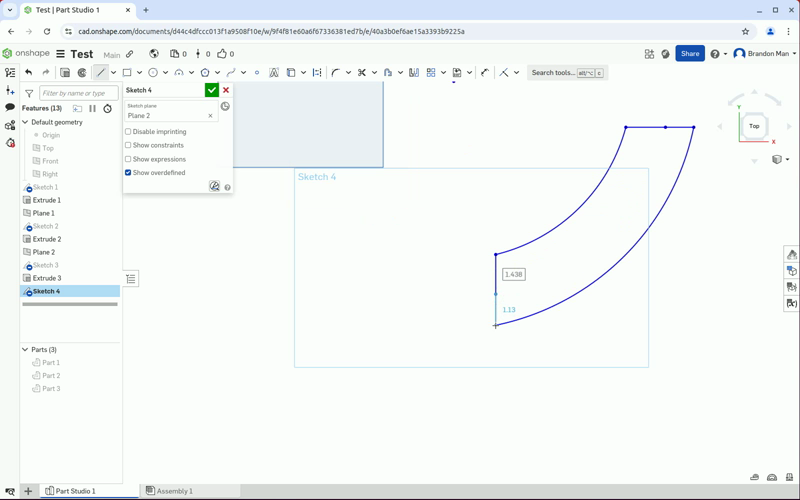
scroll(6)
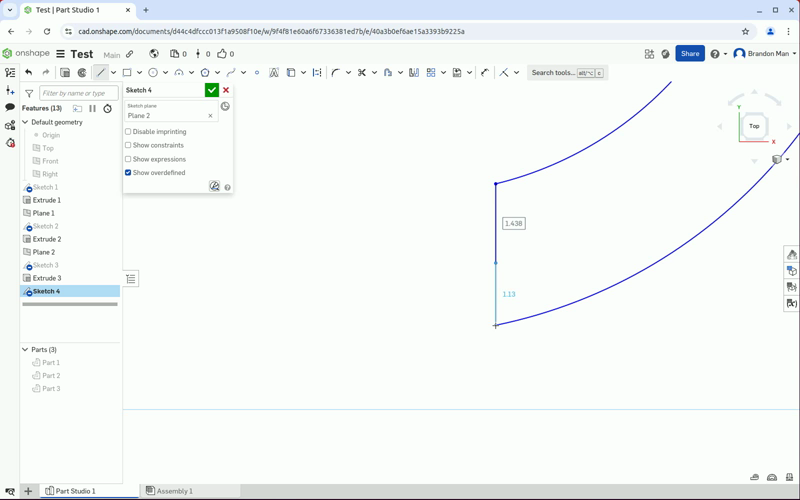
key_up(shift)
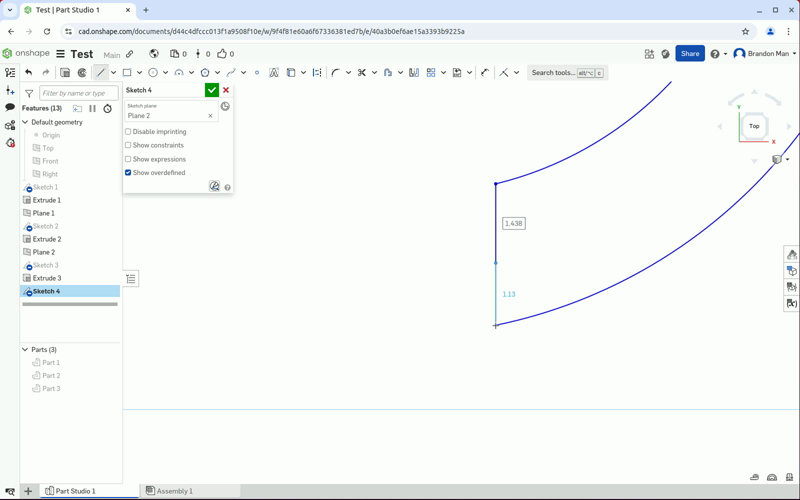
click(495, 325)
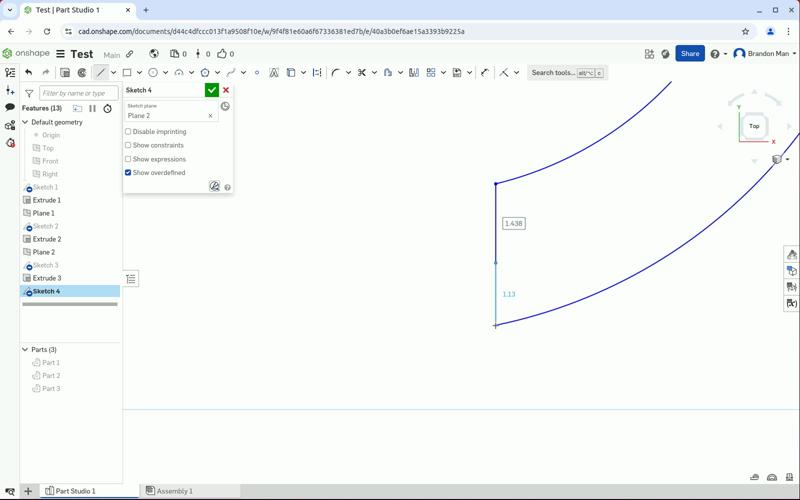
scroll(-6)
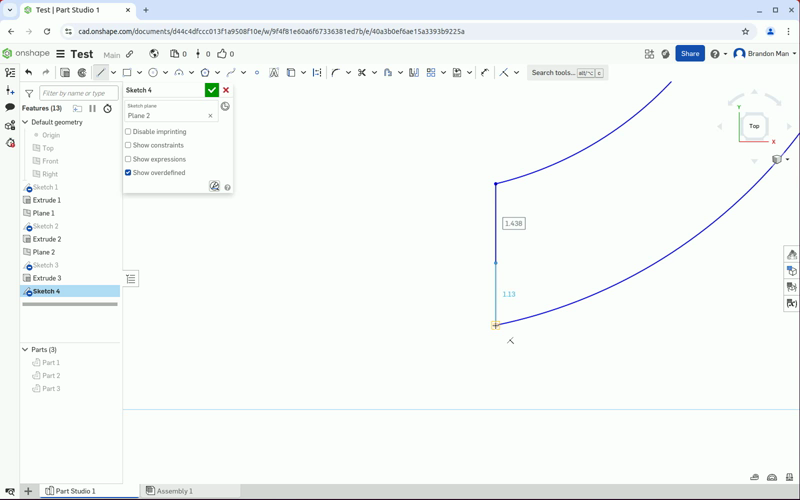
scroll(-6)
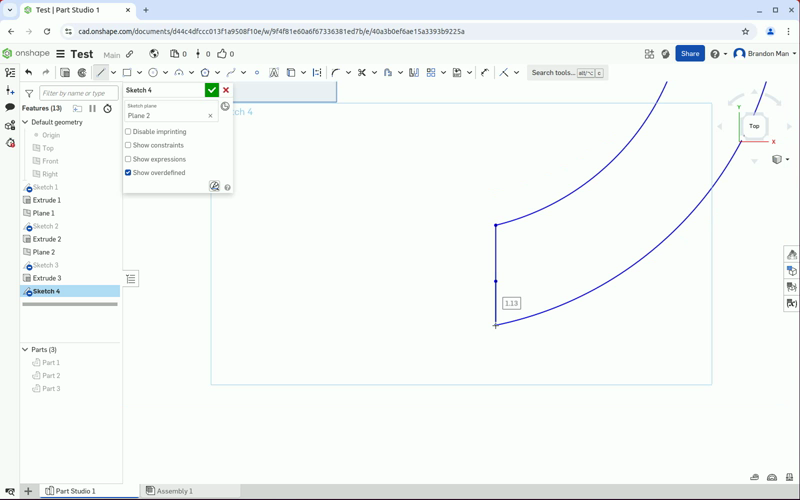
scroll(-6)
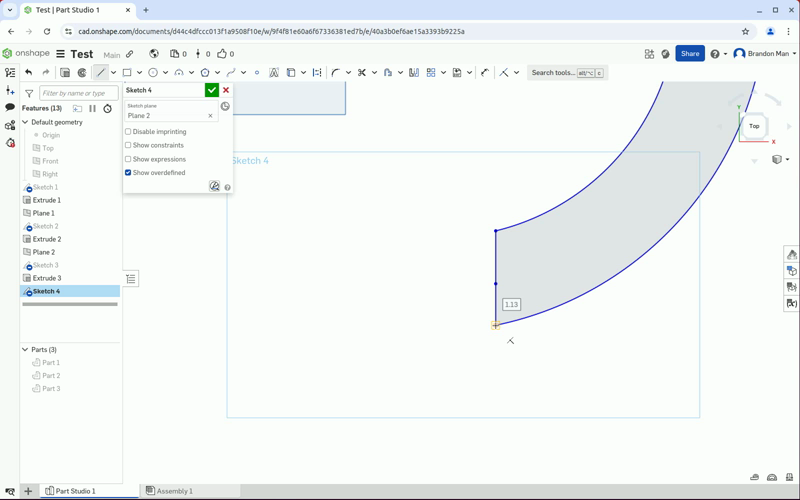
scroll(-6)
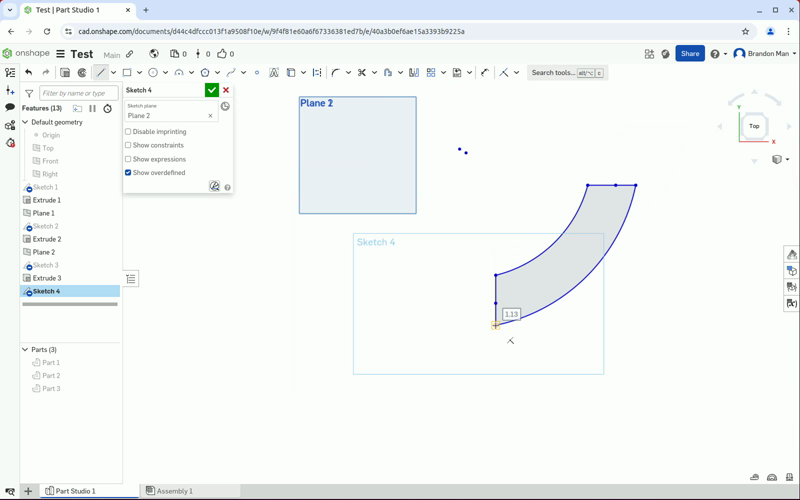
scroll(-6)
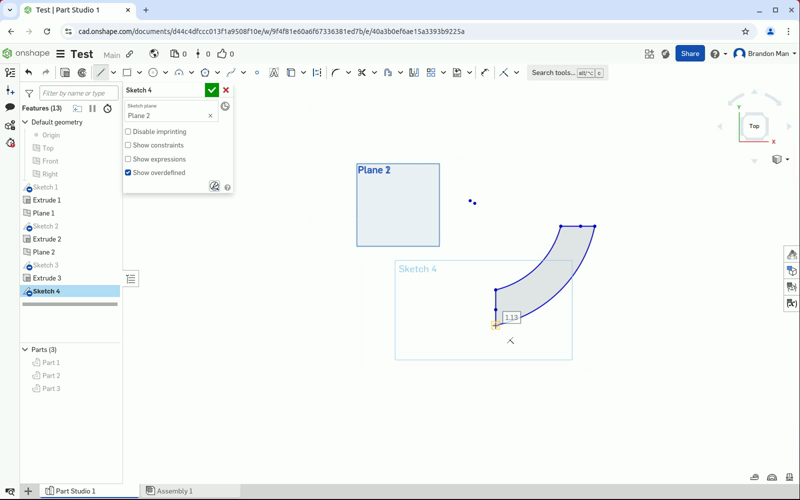
scroll(-6)
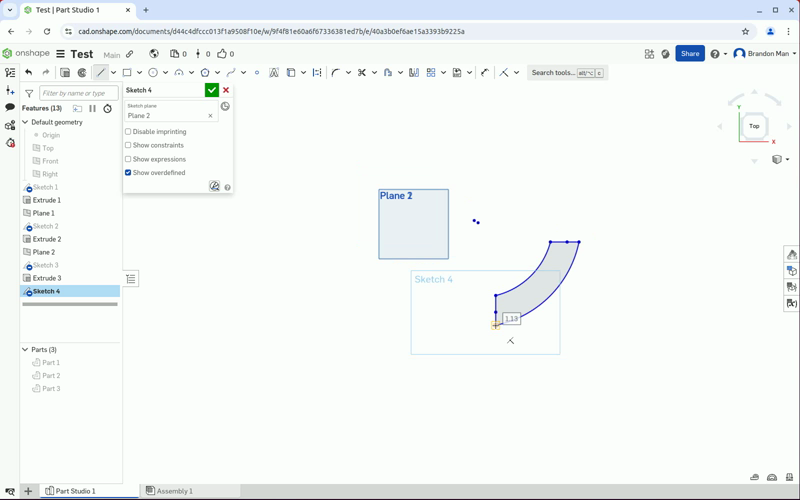
scroll(-6)
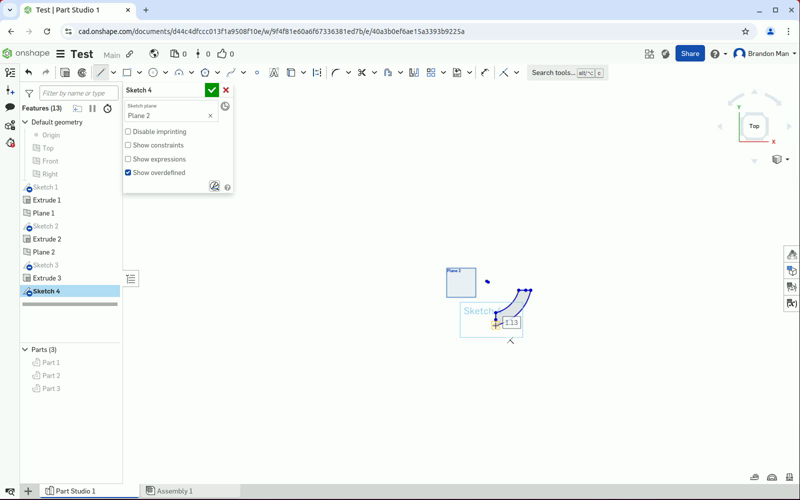
key(esc)
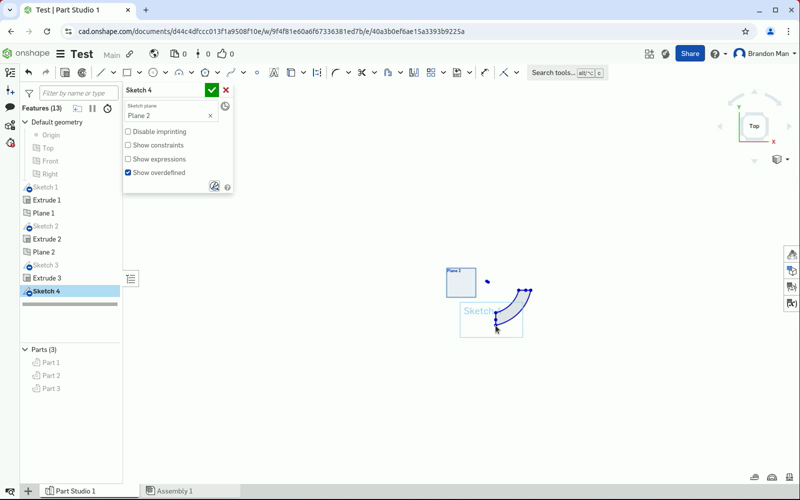
mouse_move(506, 318)
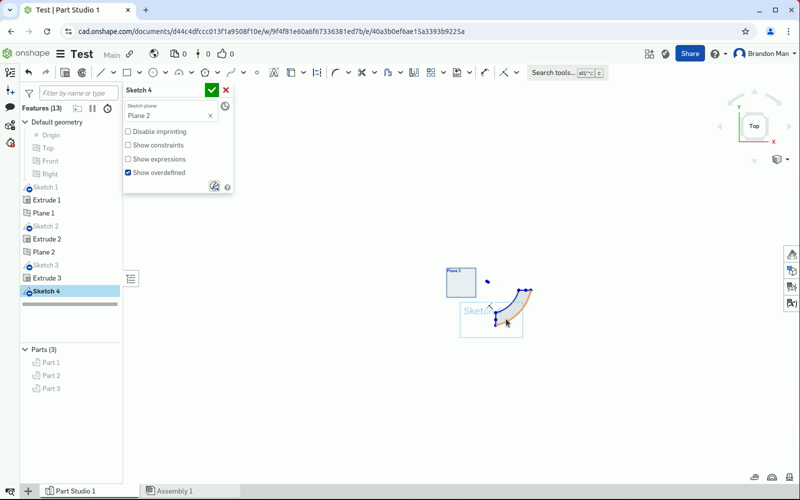
scroll(6)
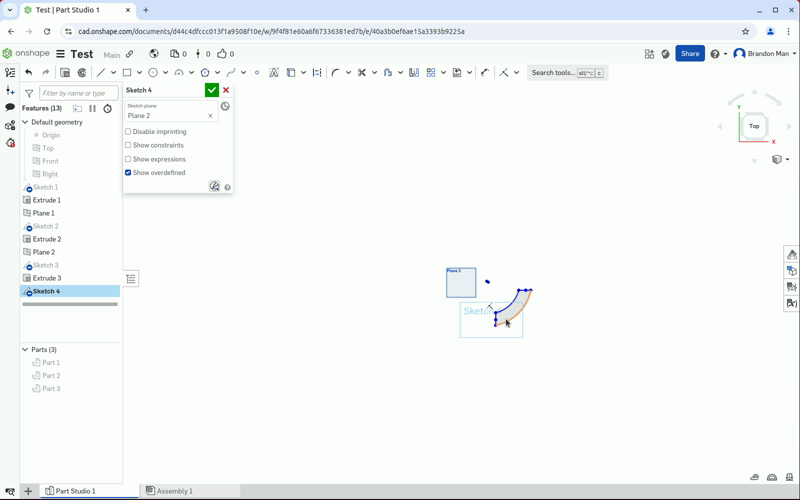
scroll(6)
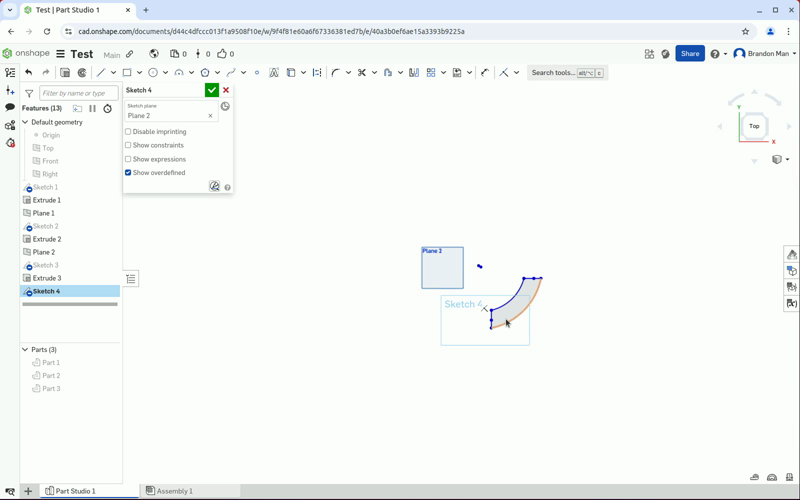
scroll(6)
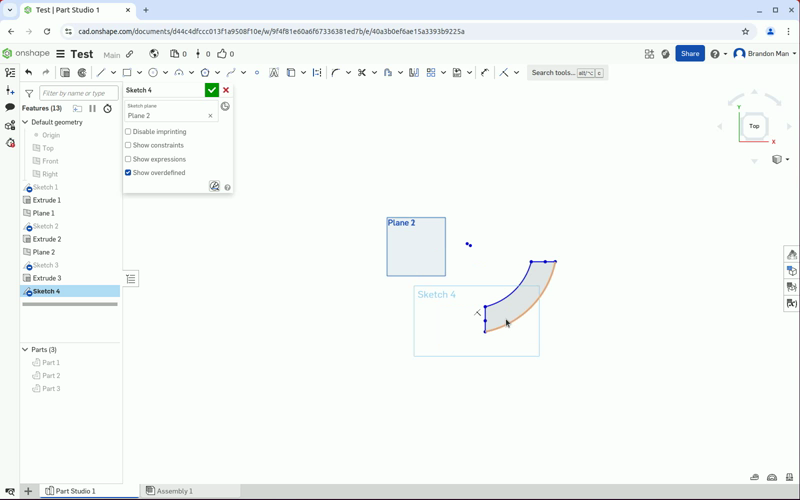
scroll(6)
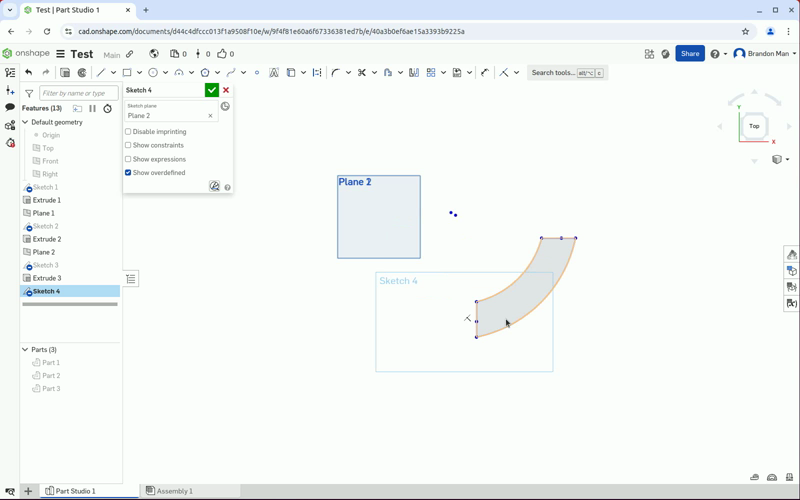
scroll(6)
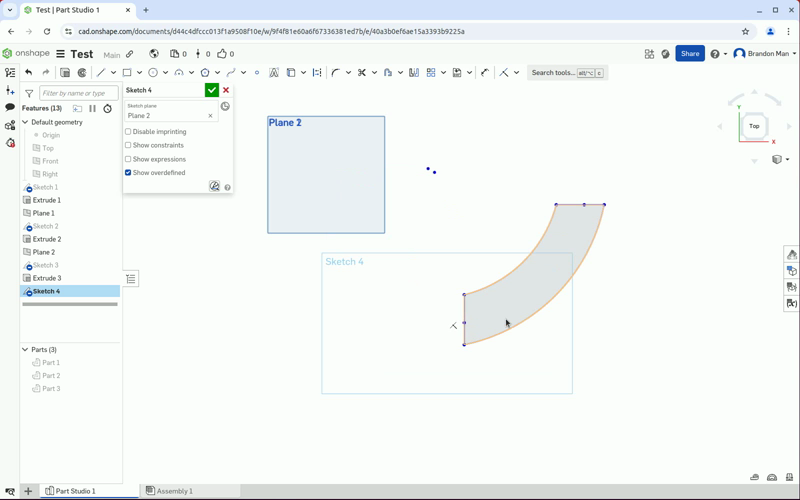
scroll(6)
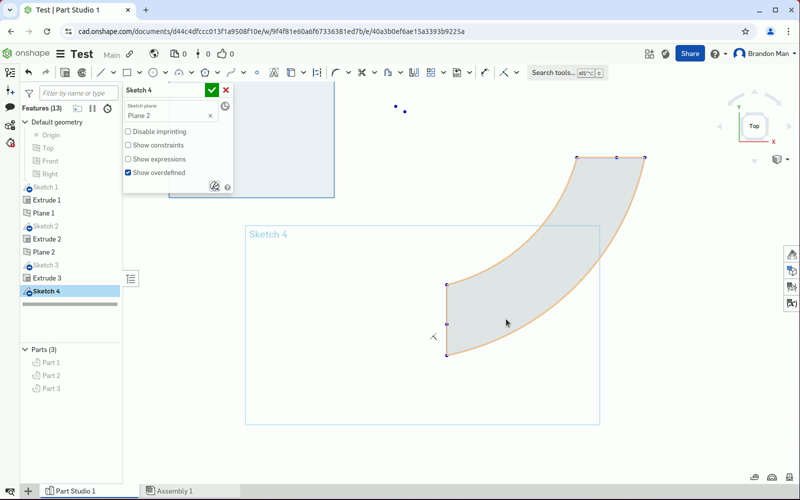
scroll(6)
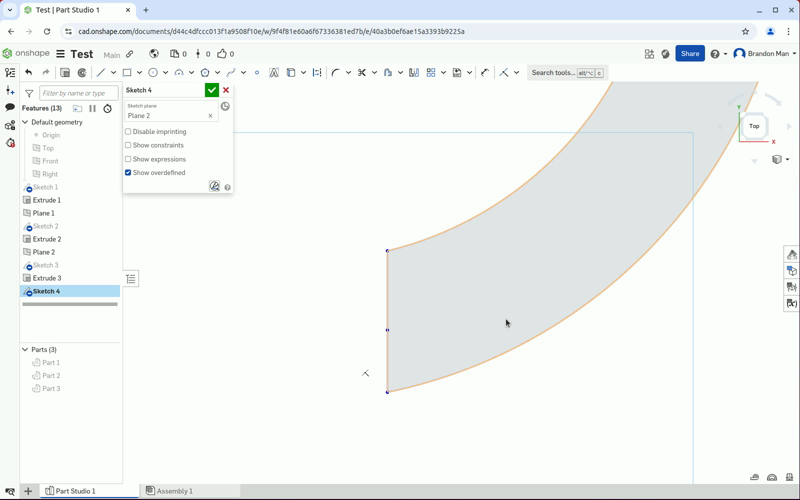
click(506, 318)
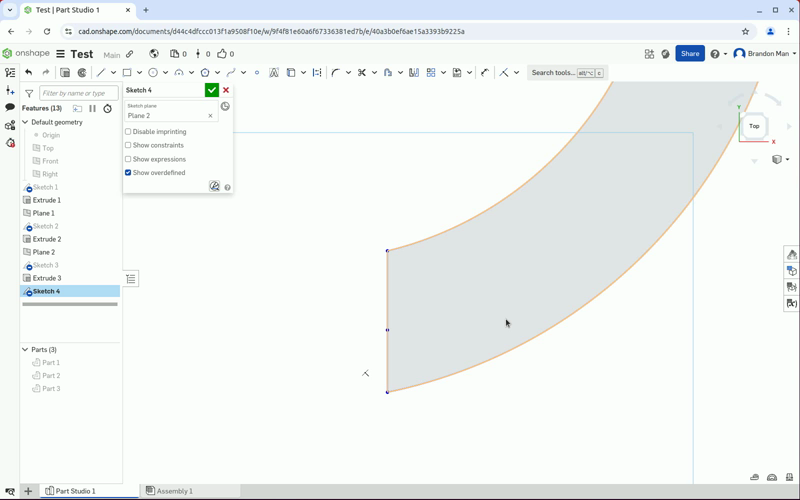
scroll(-6)
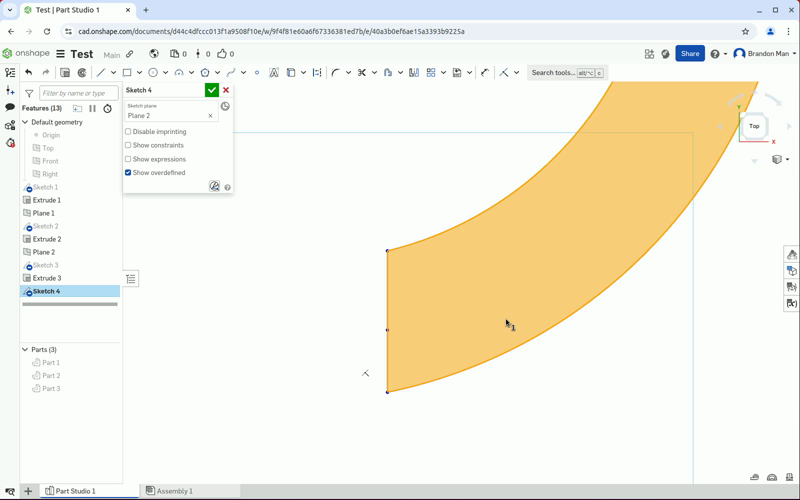
scroll(-6)
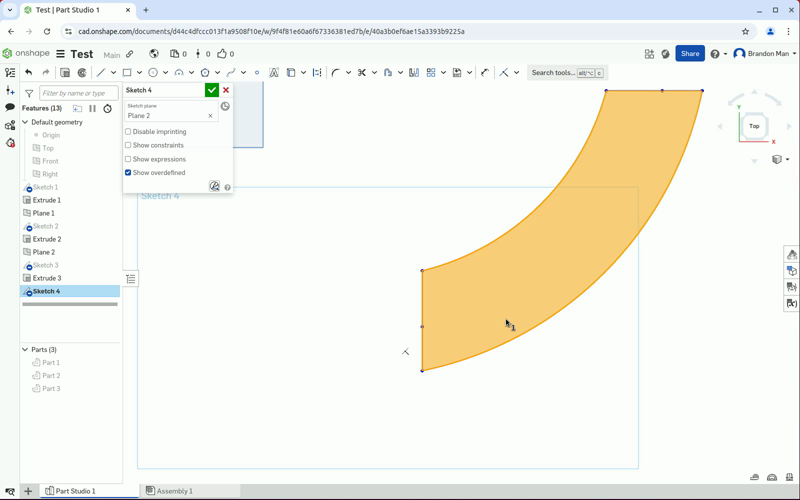
scroll(-6)
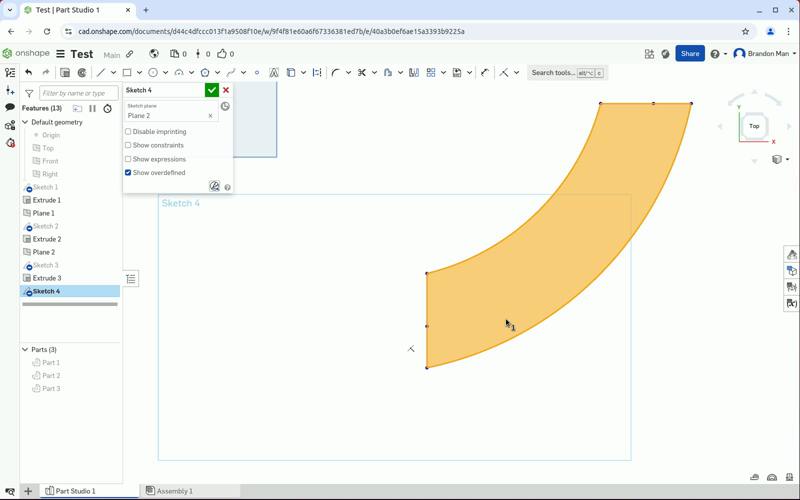
scroll(-6)
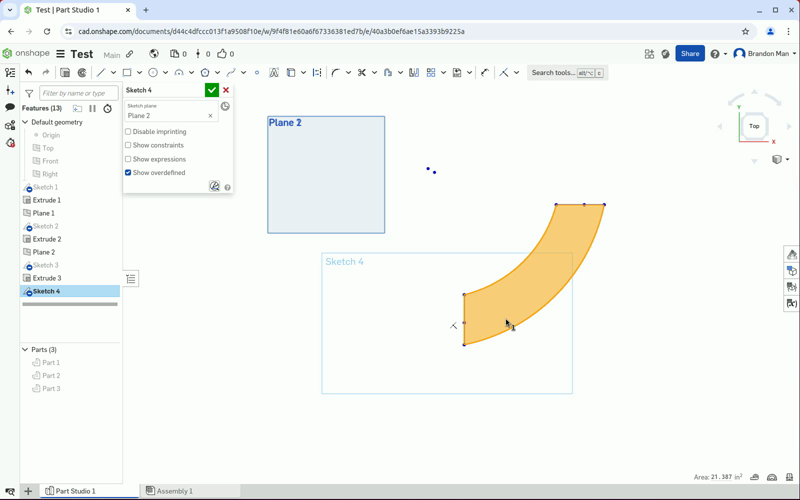
scroll(-6)
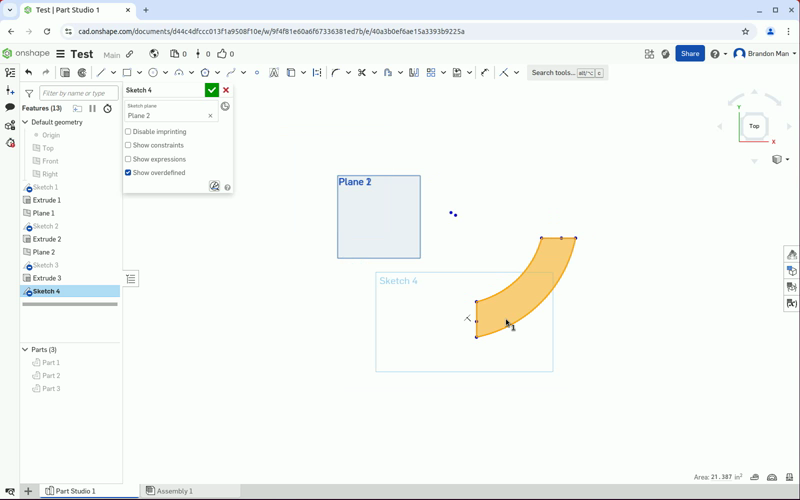
scroll(-6)
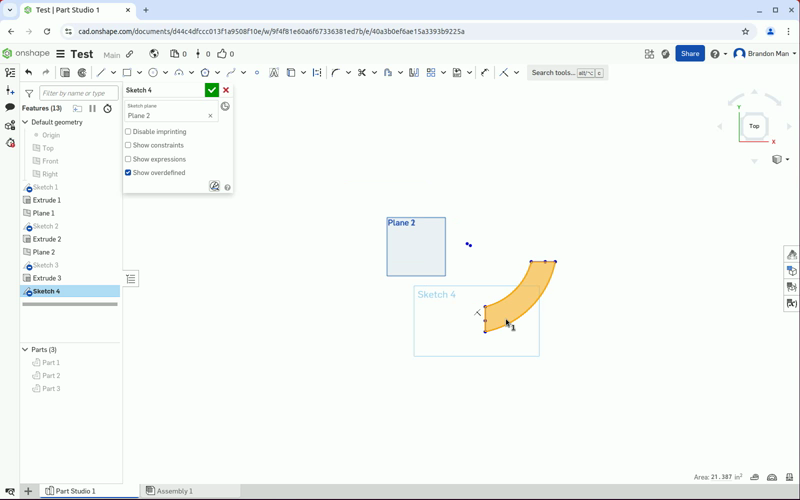
scroll(-6)
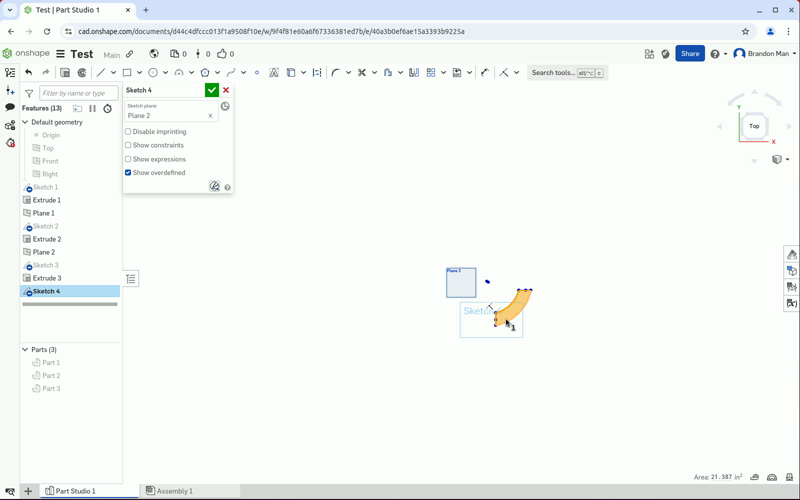
mouse_move(73, 352)
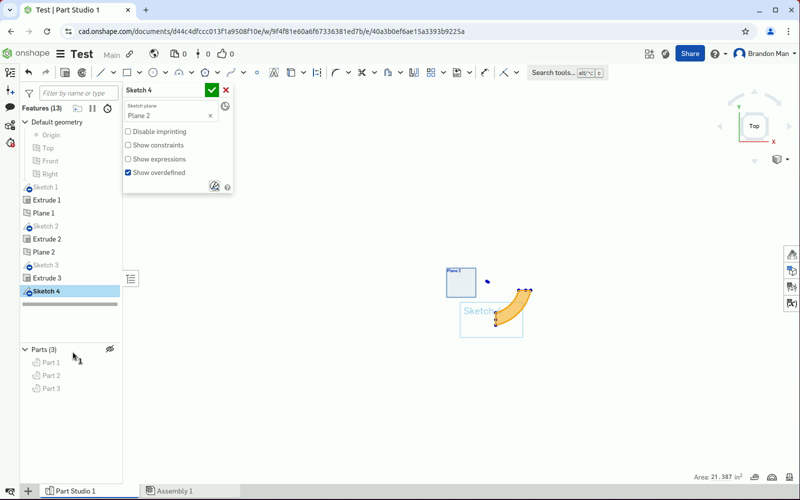
key(shift+y)
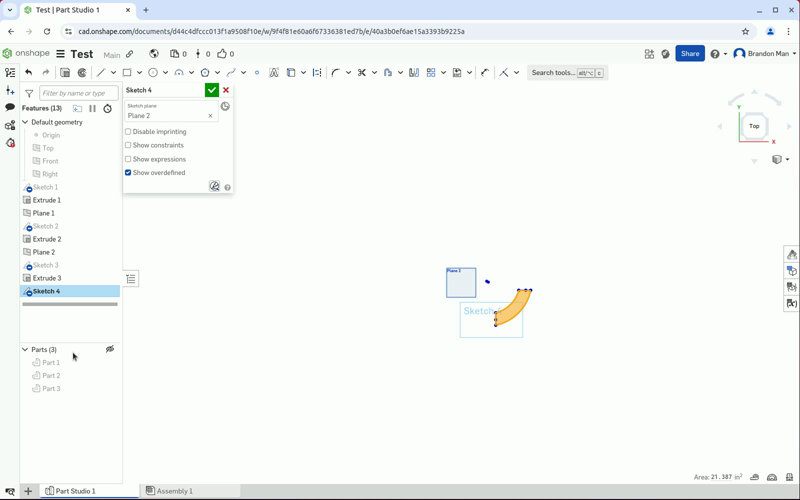
key(shift+e)
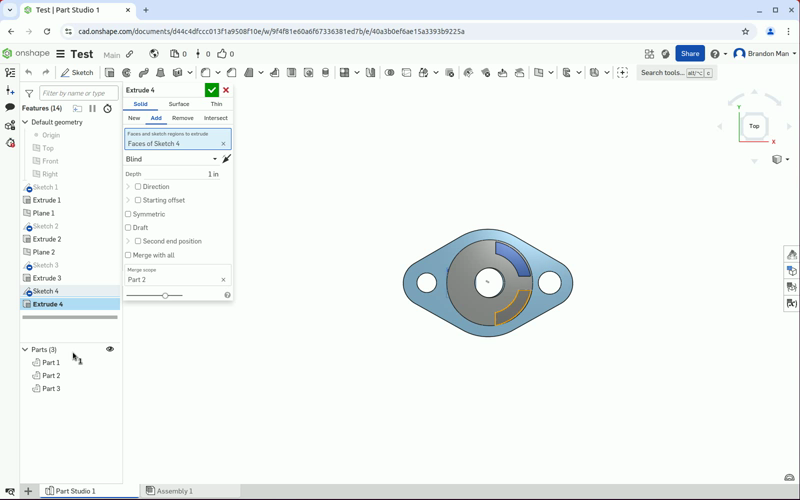
mouse_move(143, 106)
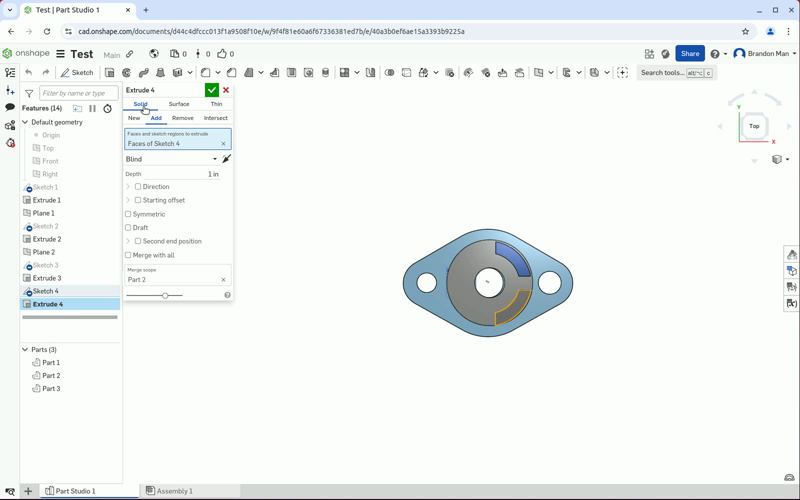
click(143, 106)
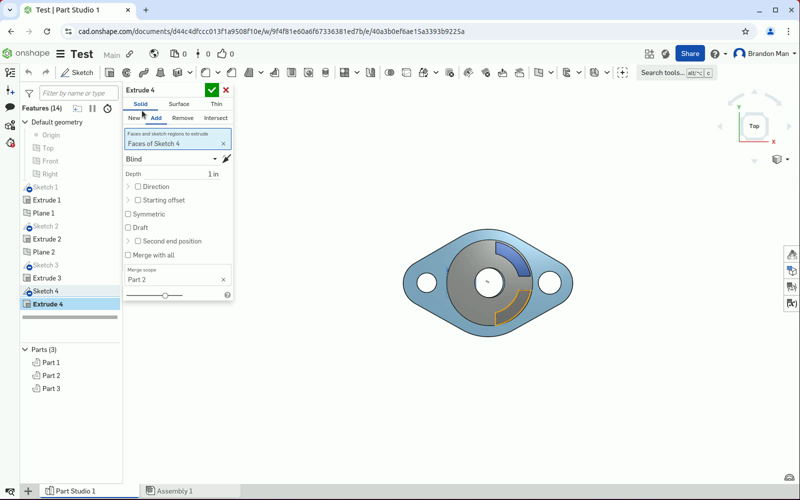
mouse_move(137, 120)
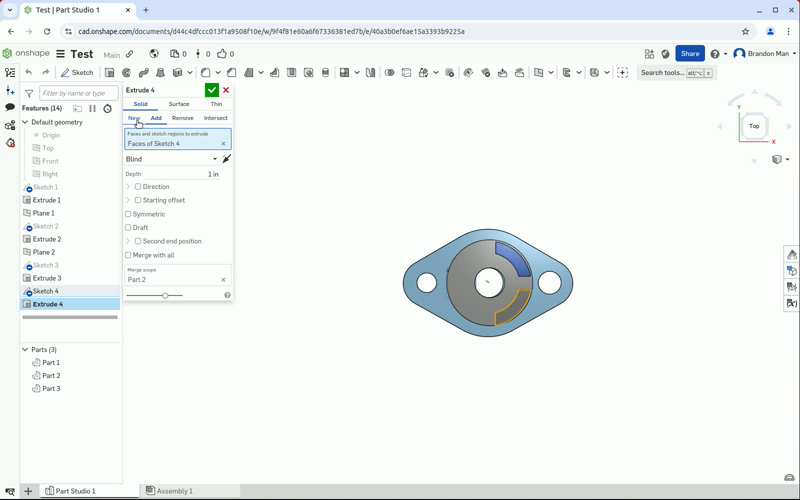
click(137, 120)
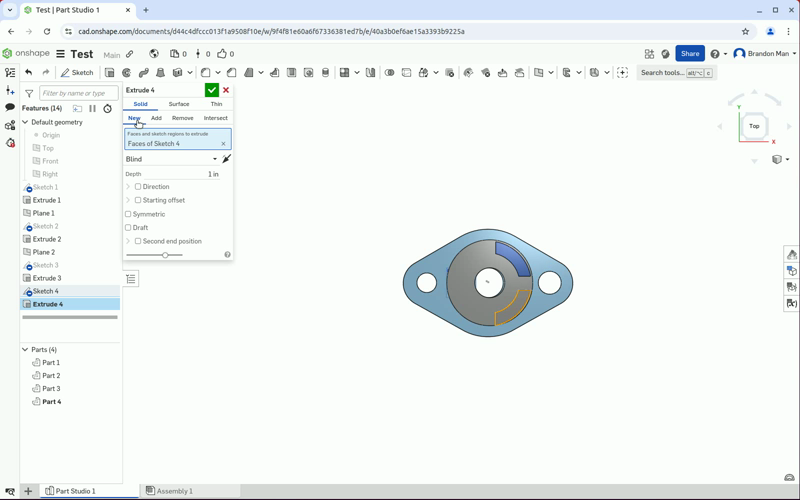
key(tab, 4)
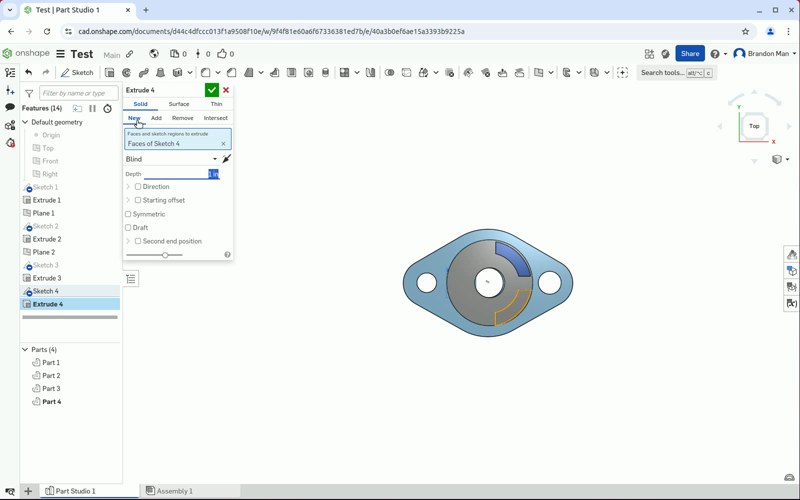
text(3.129)
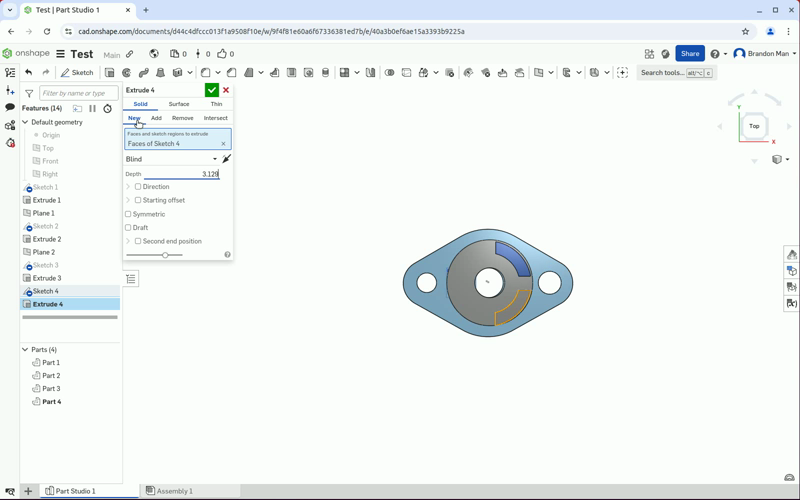
key(enter)
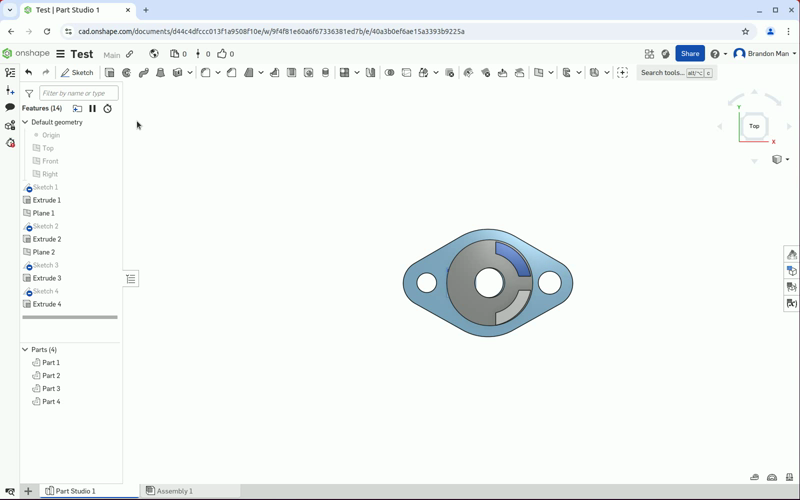
key(shift+h)
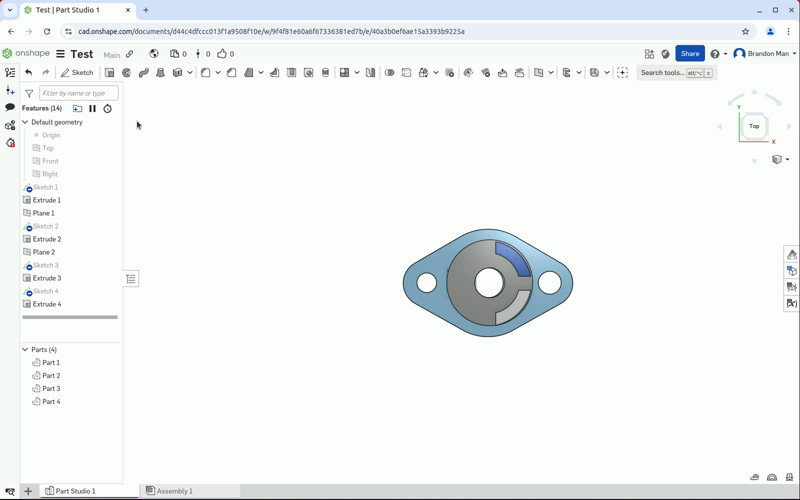
key(shift+h)
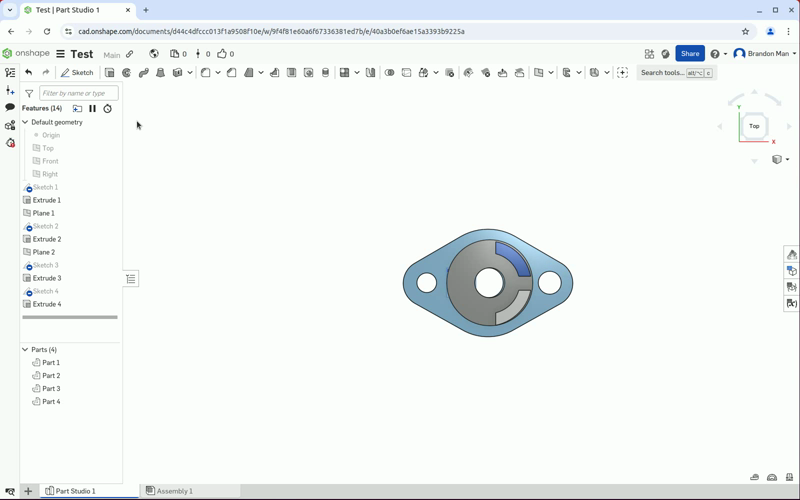
mouse_move(73, 189)
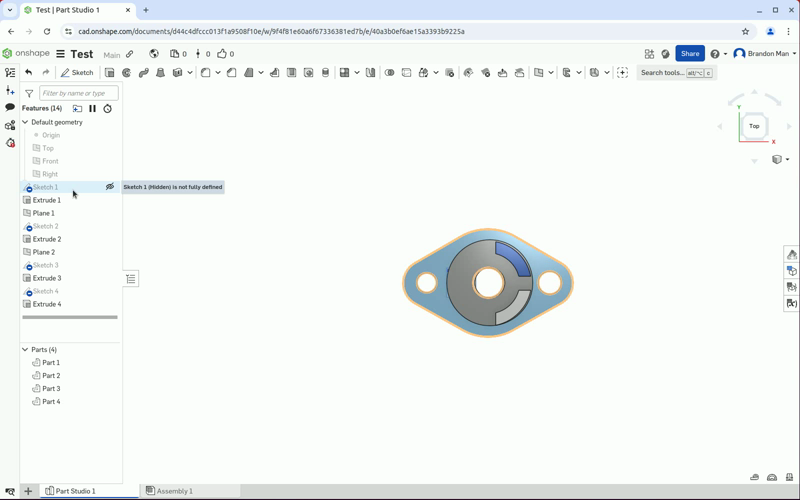
click(73, 189)
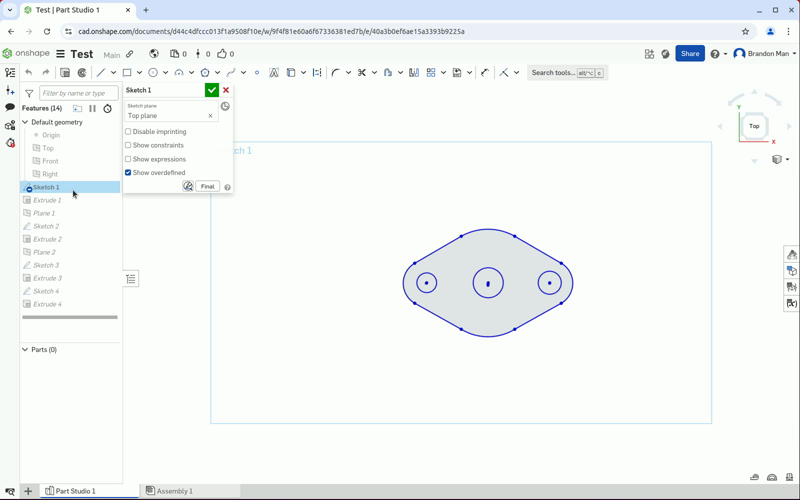
mouse_move(229, 92)
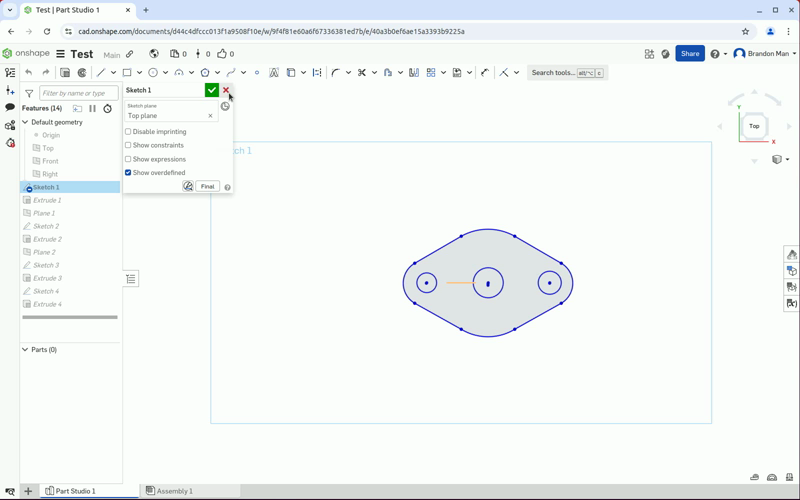
click(229, 92)
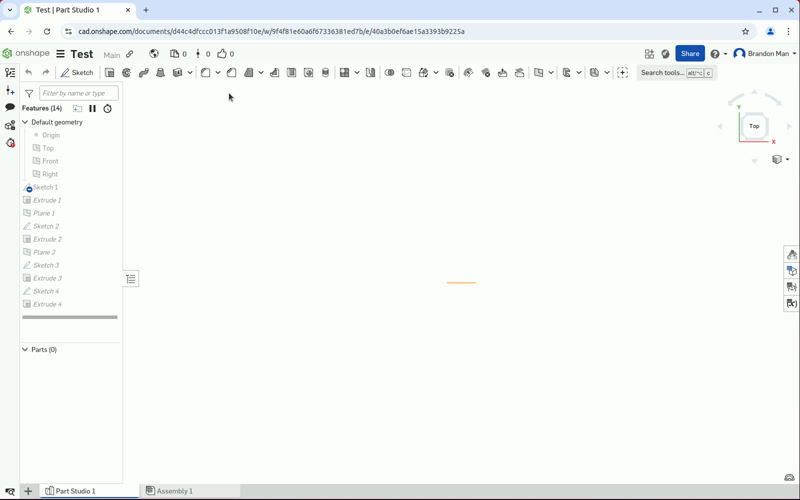
key(shift+s)
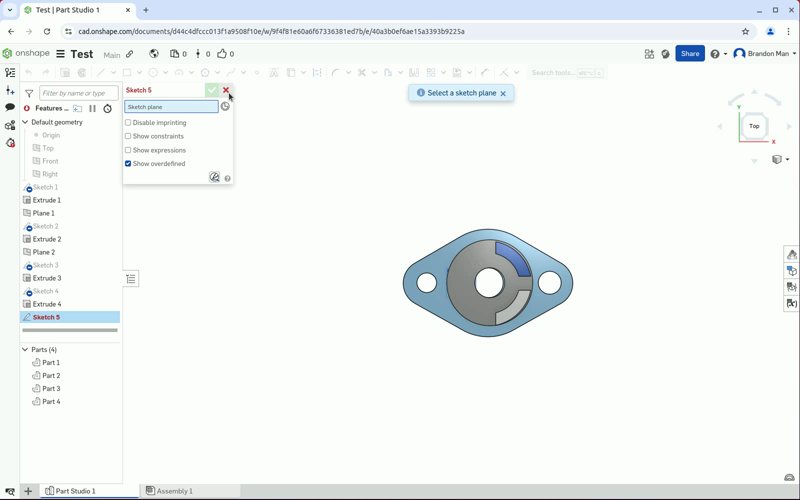
mouse_move(73, 254)
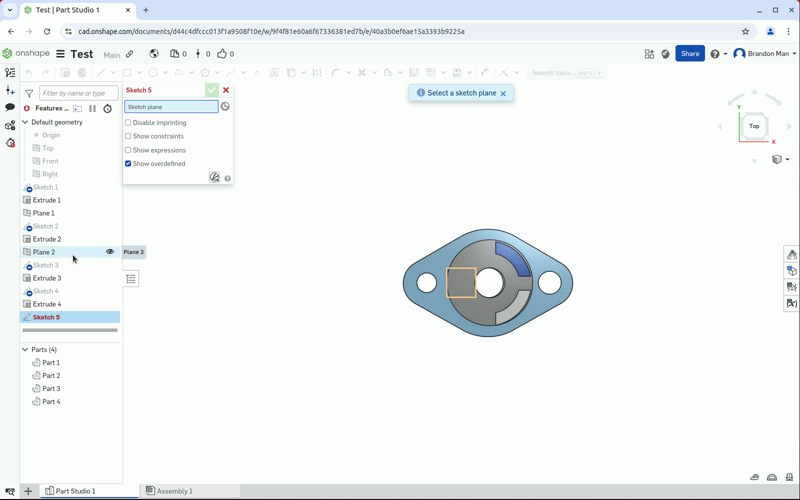
click(73, 254)
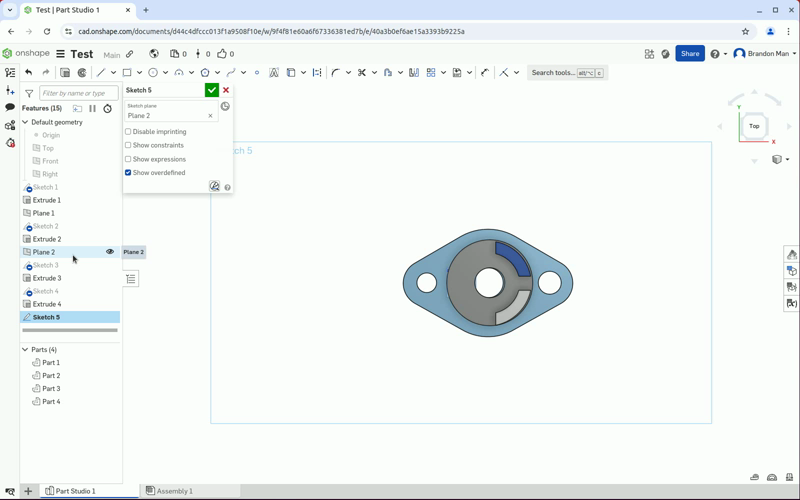
mouse_move(73, 352)
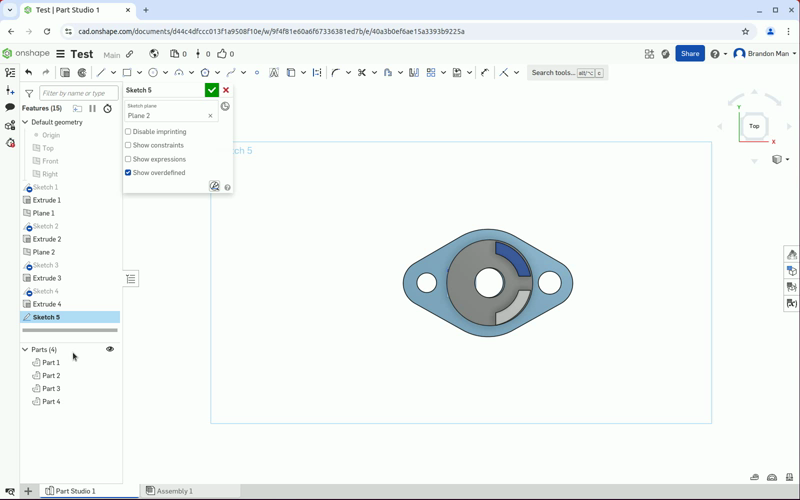
key(y)
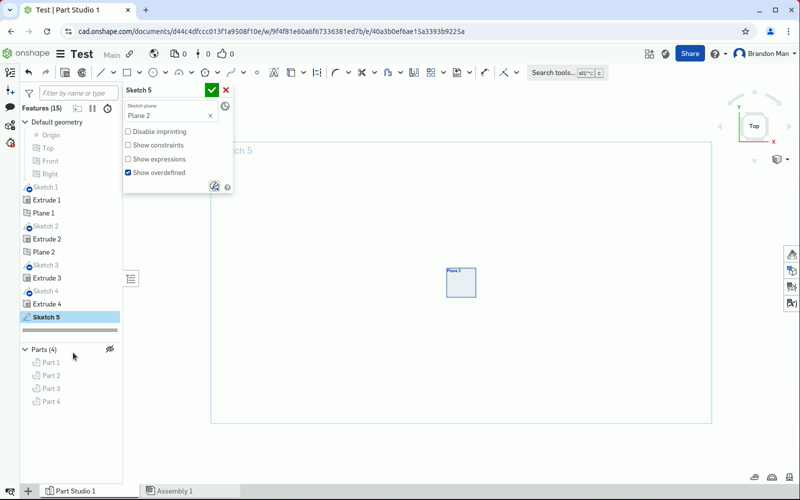
key(a)
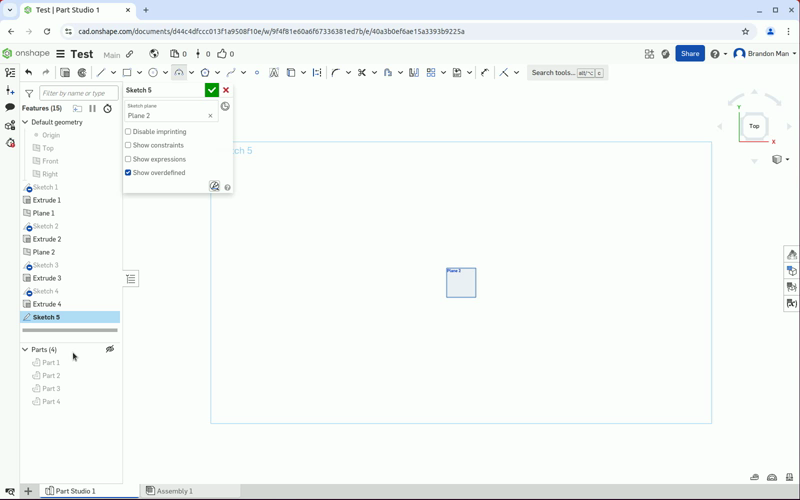
key_down(shift)
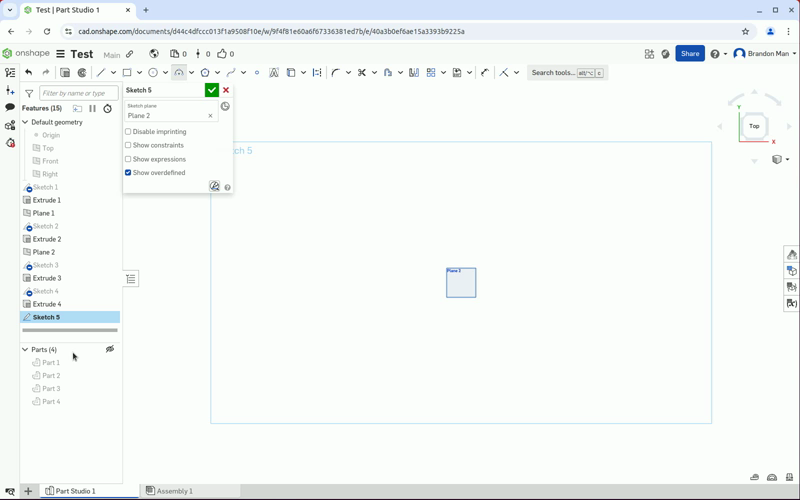
mouse_move(446, 291)
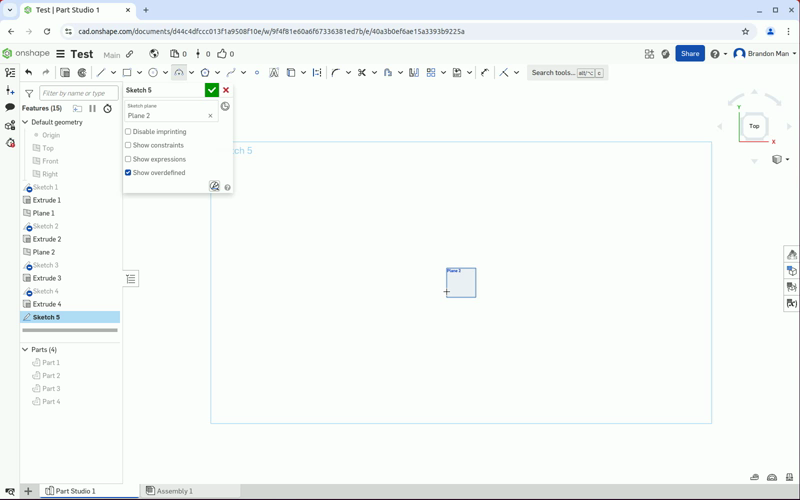
click(446, 291)
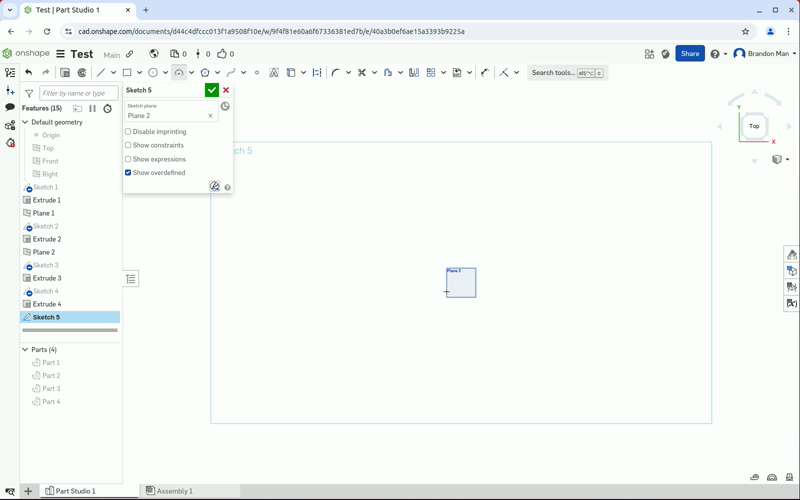
key_up(shift)
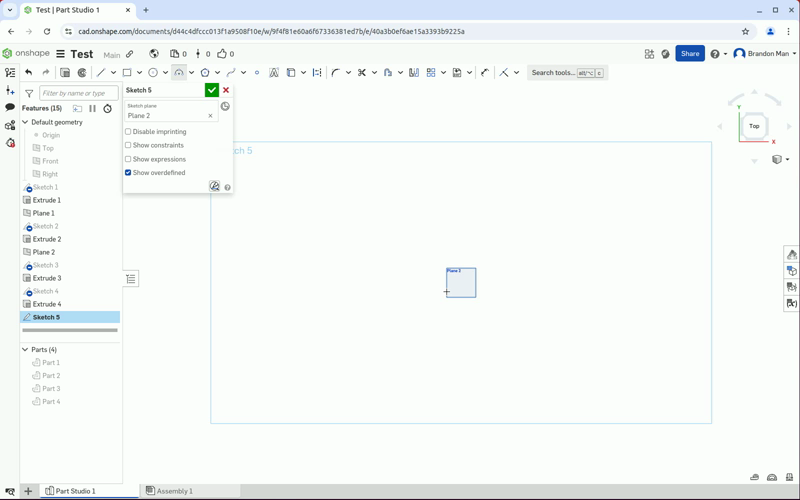
key_down(shift)
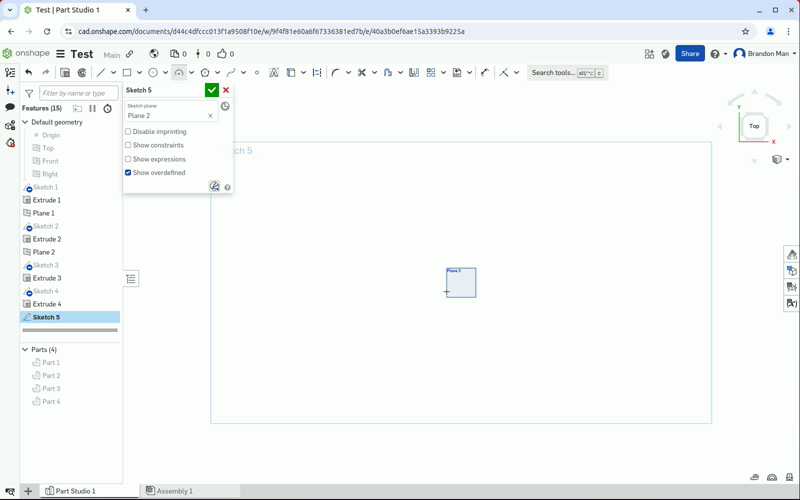
mouse_move(481, 325)
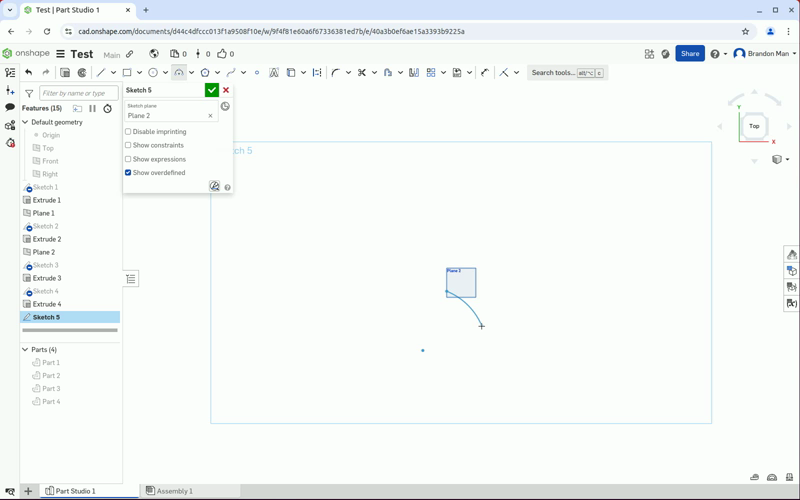
click(481, 325)
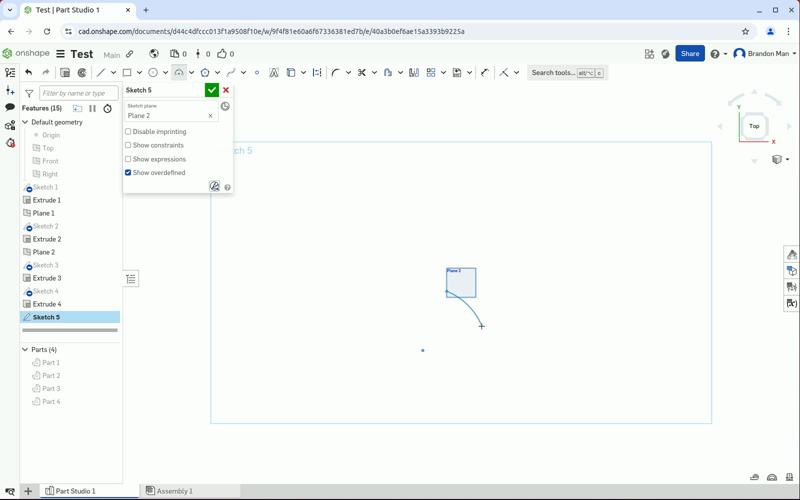
mouse_move(458, 313)
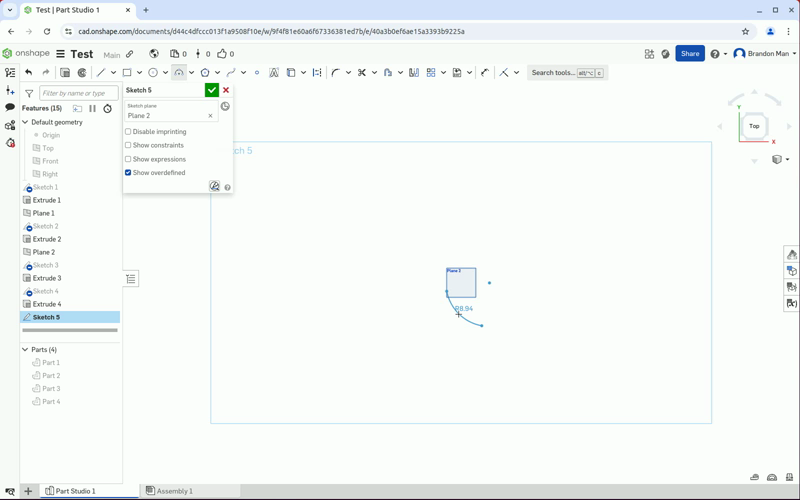
click(458, 313)
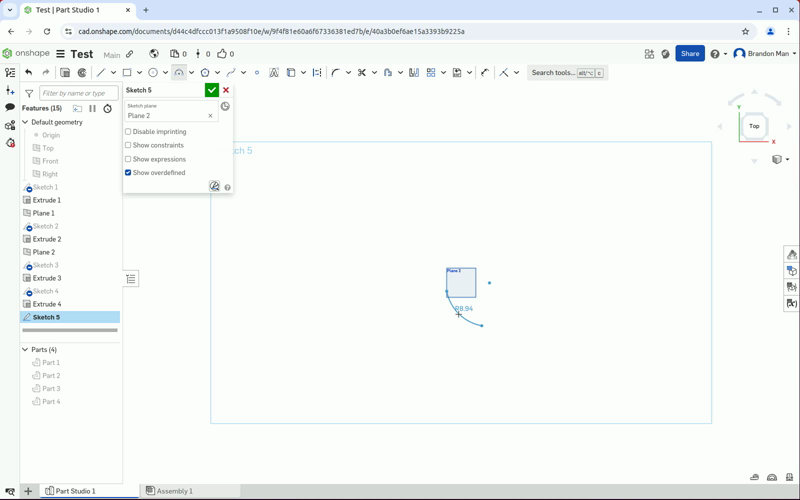
key_up(shift)
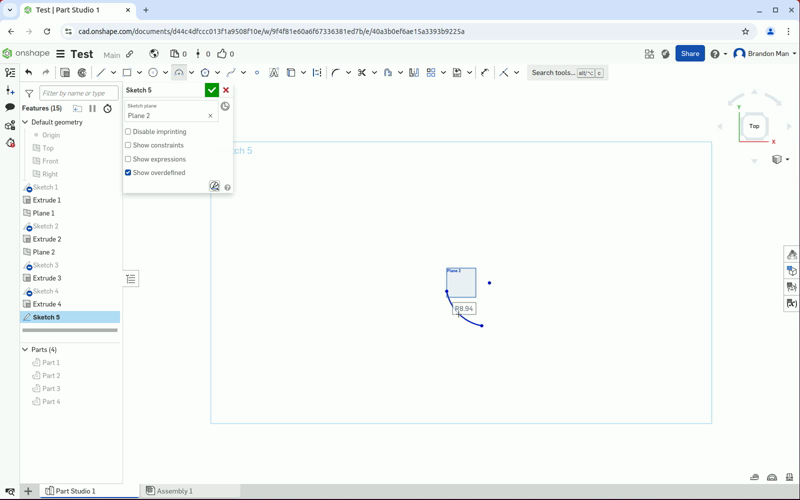
key(esc)
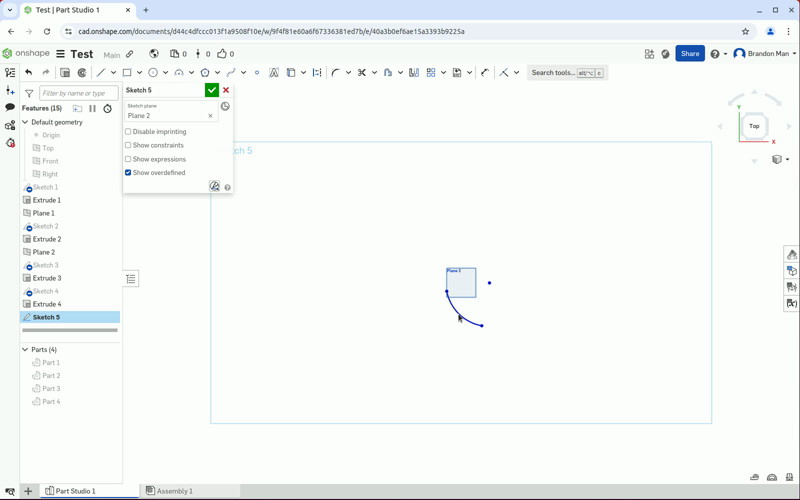
key(l)
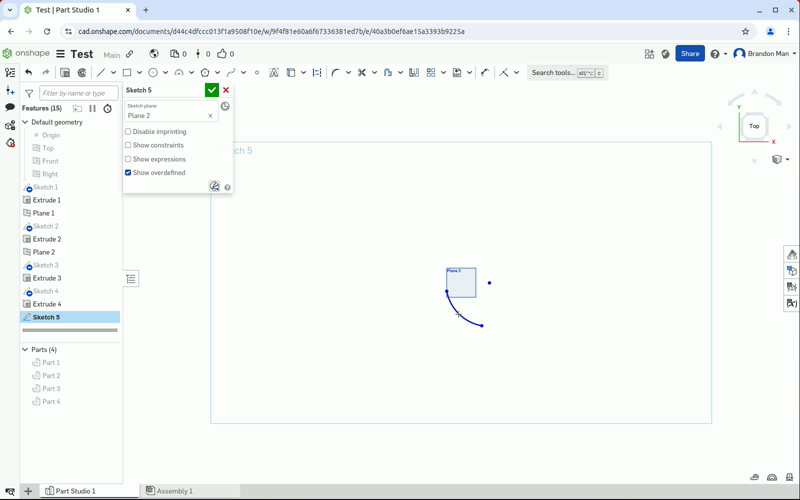
mouse_move(481, 325)
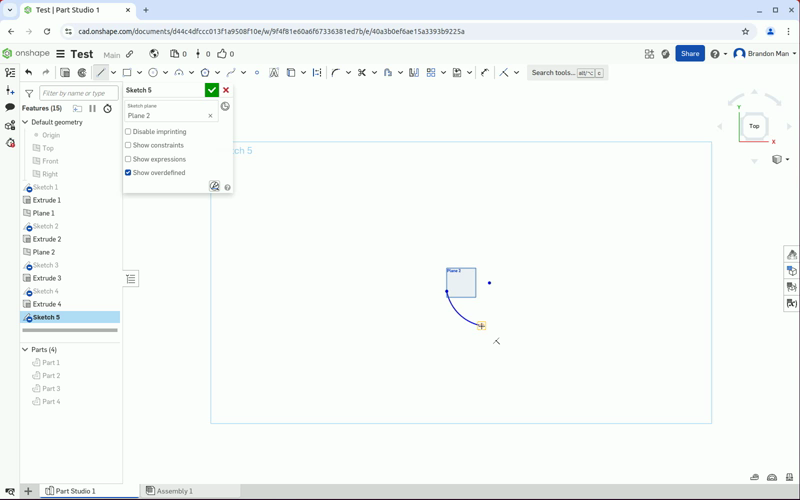
click(481, 325)
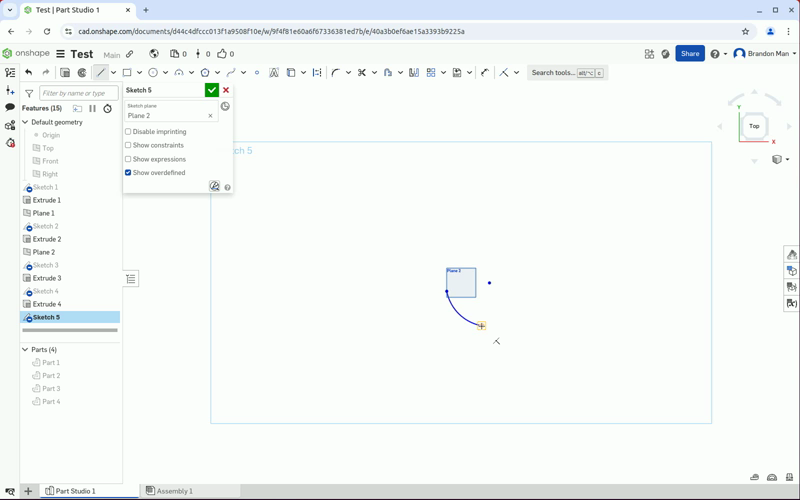
key_down(shift)
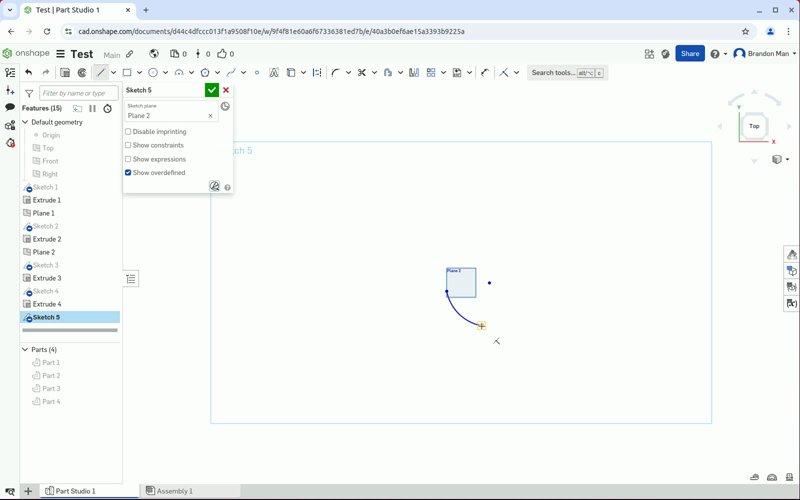
mouse_move(511, 325)
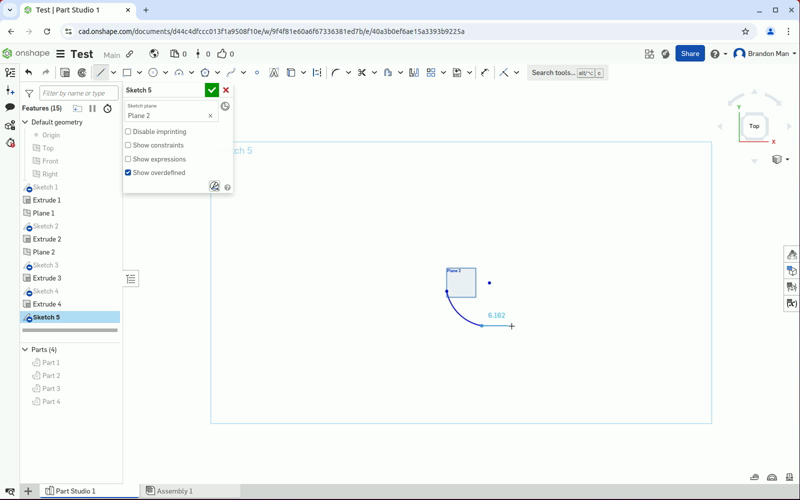
mouse_move(481, 320)
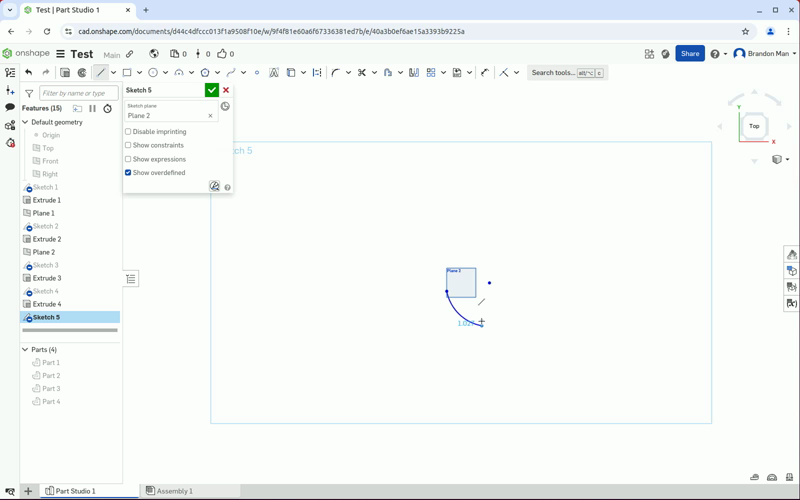
scroll(6)
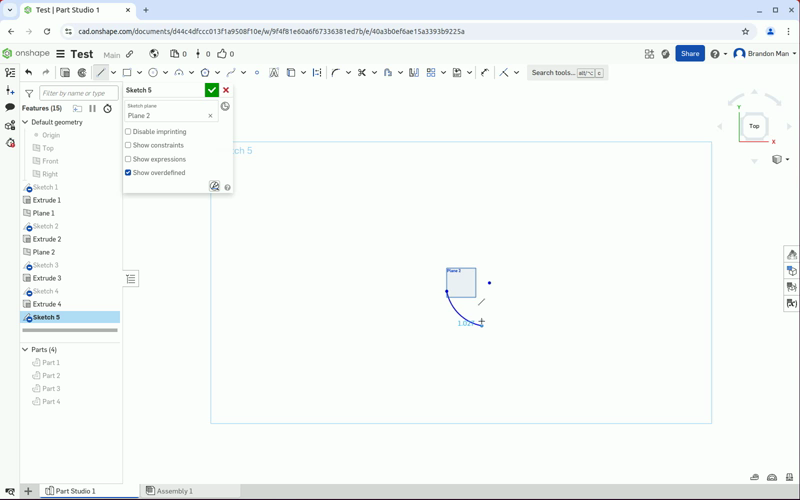
scroll(6)
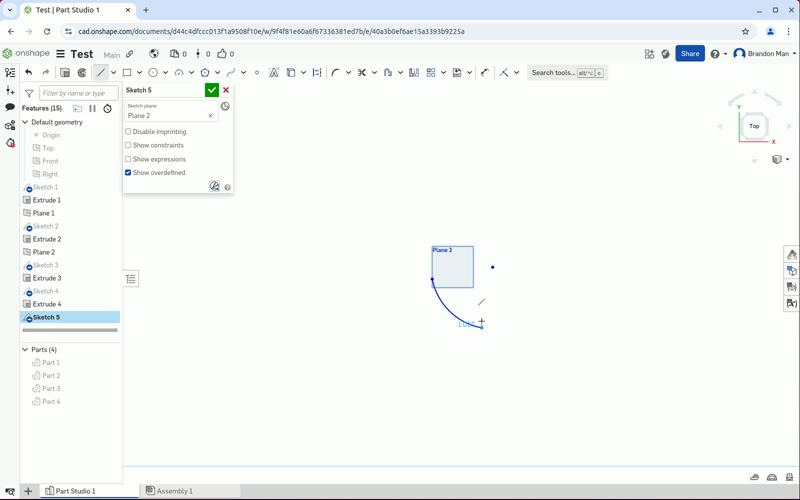
scroll(6)
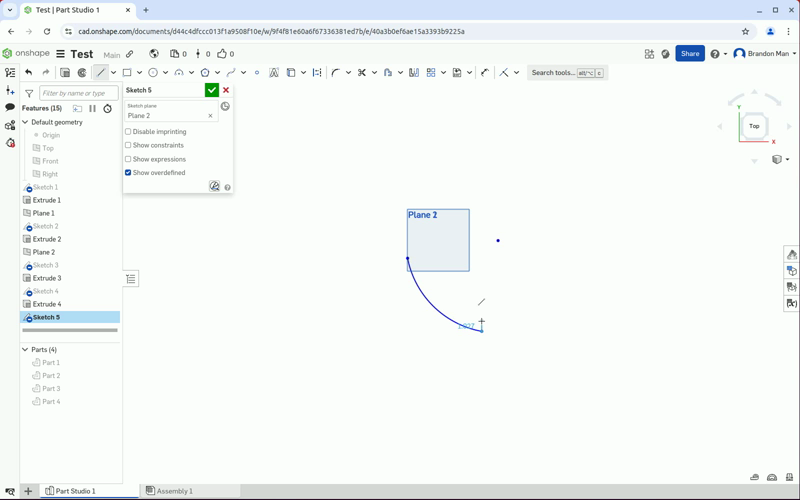
scroll(6)
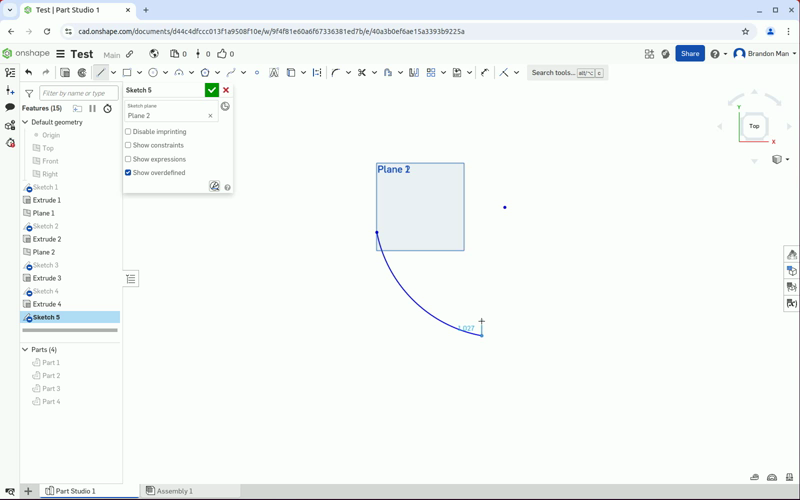
scroll(6)
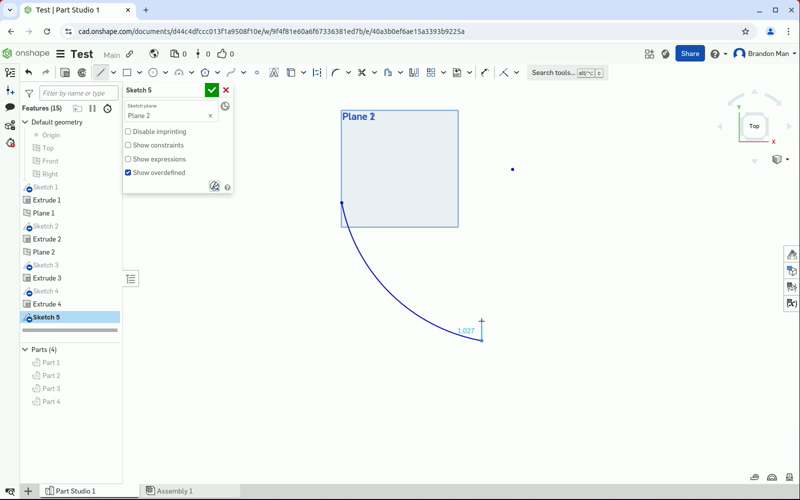
scroll(6)
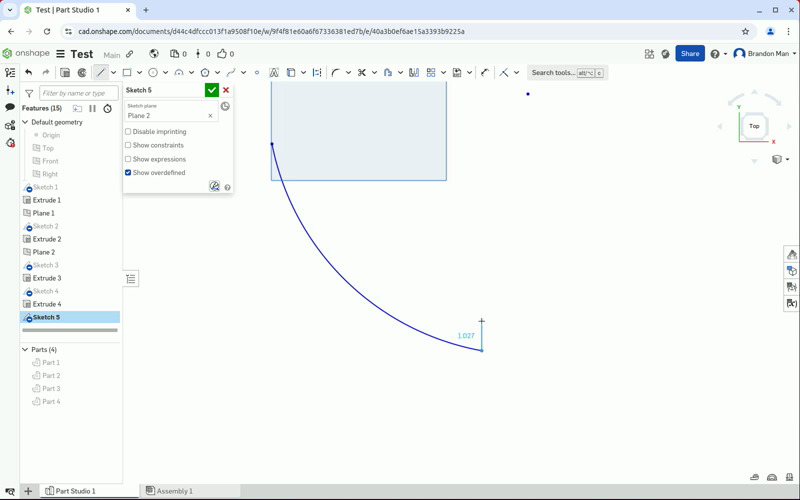
scroll(6)
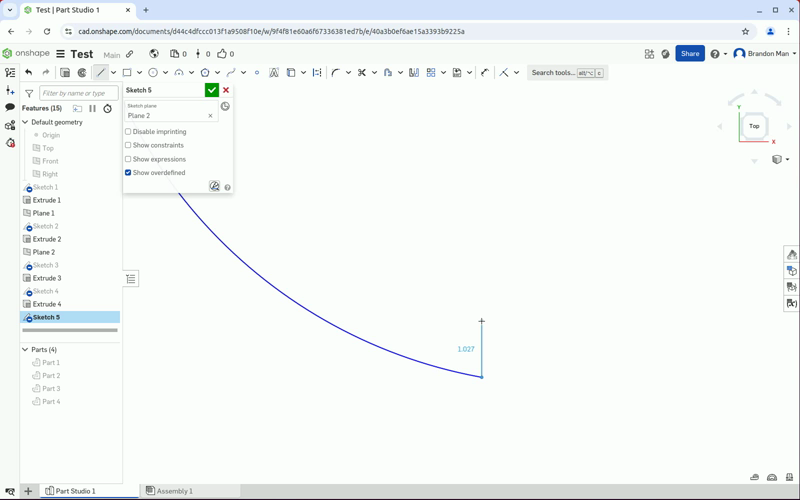
click(481, 320)
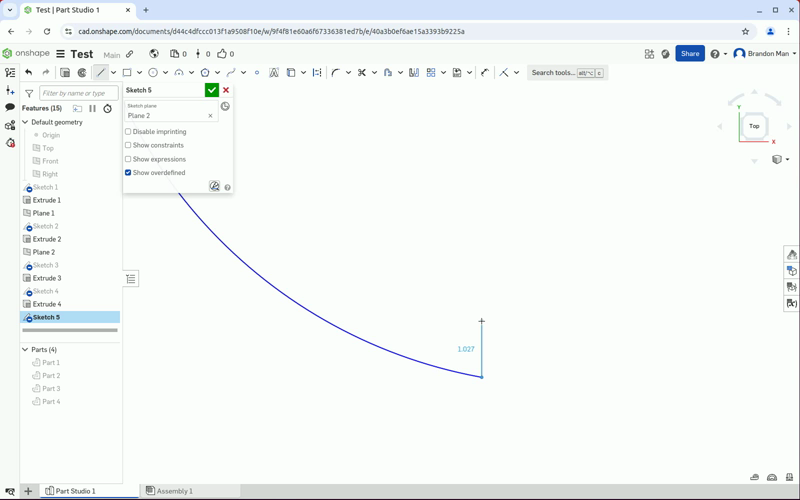
scroll(-6)
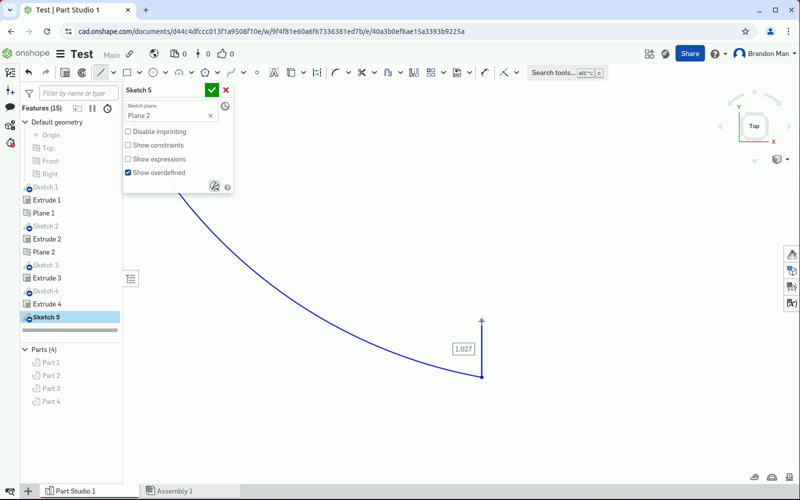
scroll(-6)
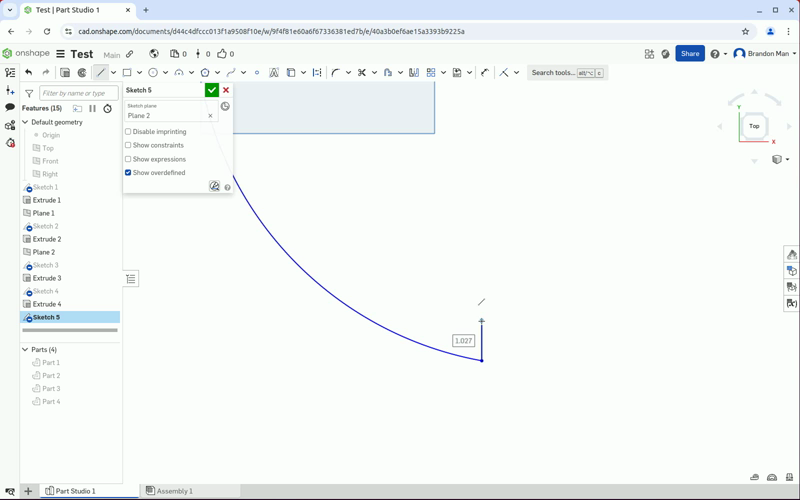
scroll(-6)
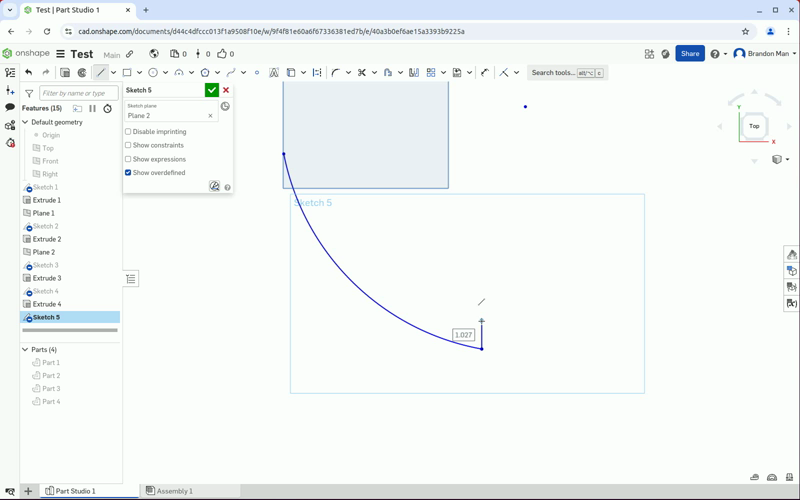
scroll(-6)
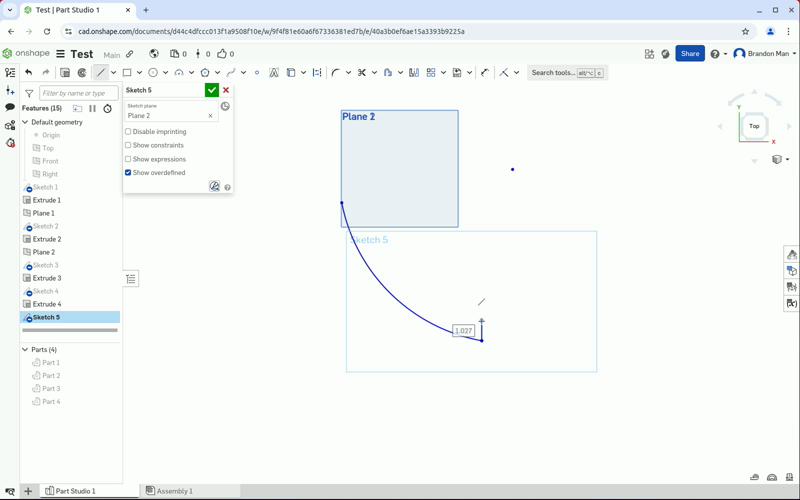
scroll(-6)
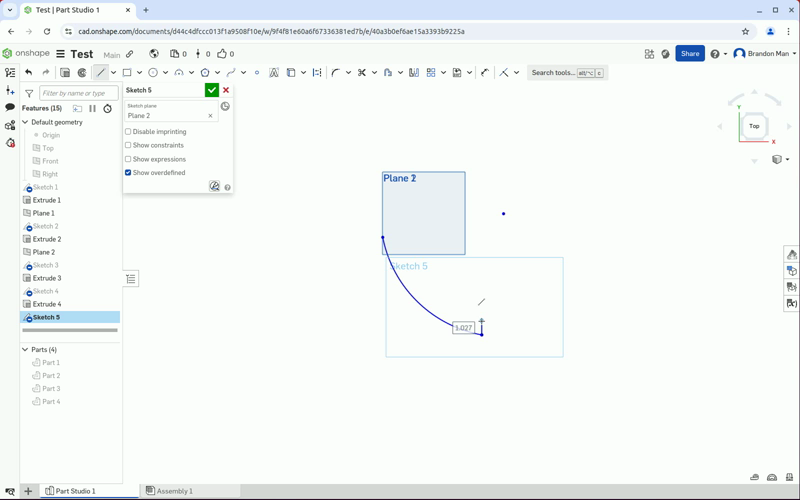
scroll(-6)
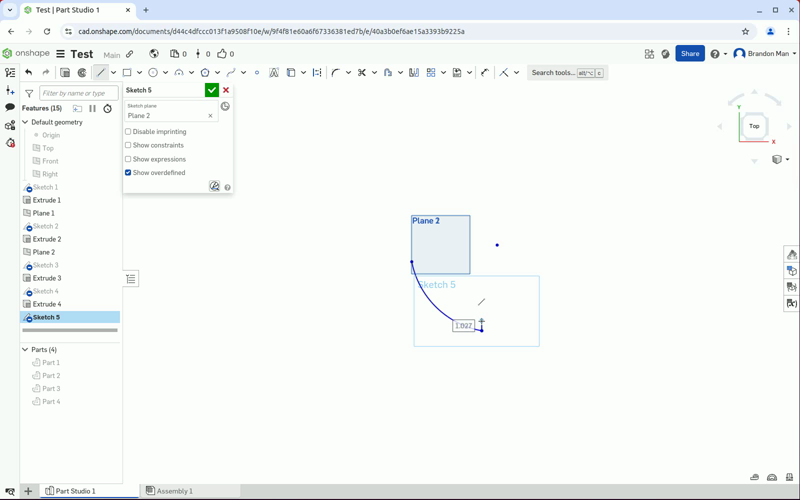
scroll(-6)
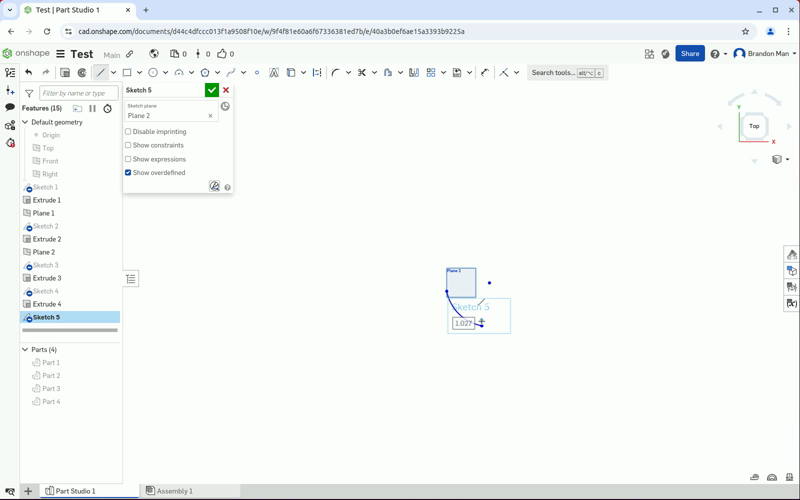
key_up(shift)
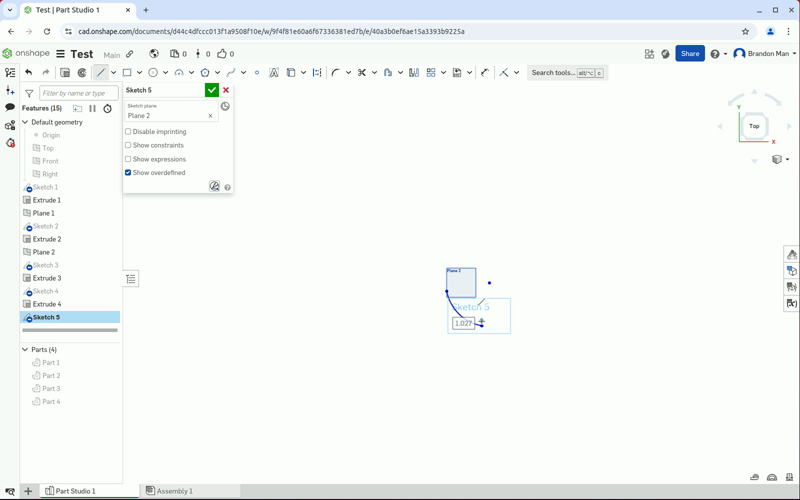
key_down(shift)
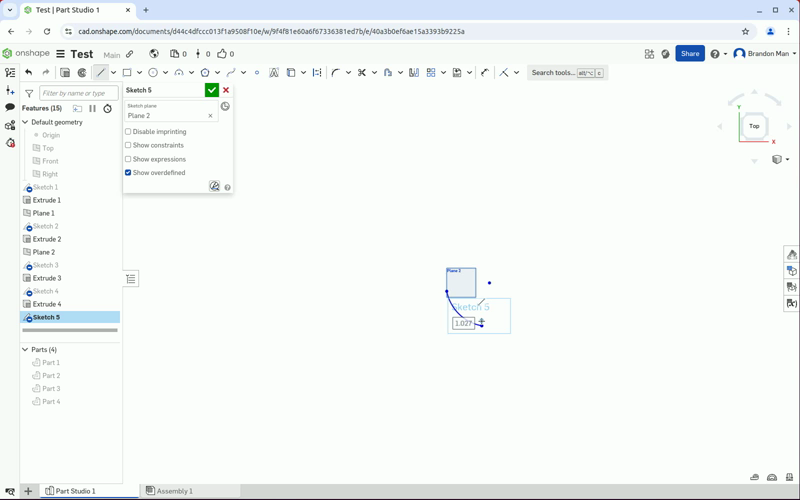
mouse_move(511, 320)
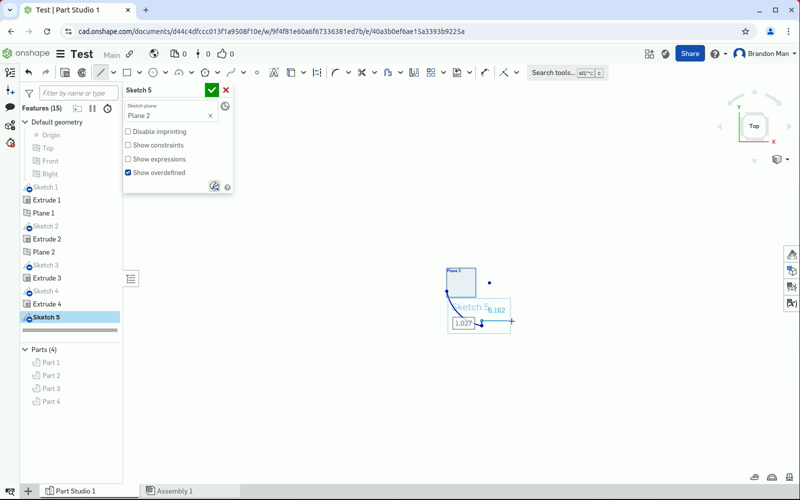
mouse_move(481, 313)
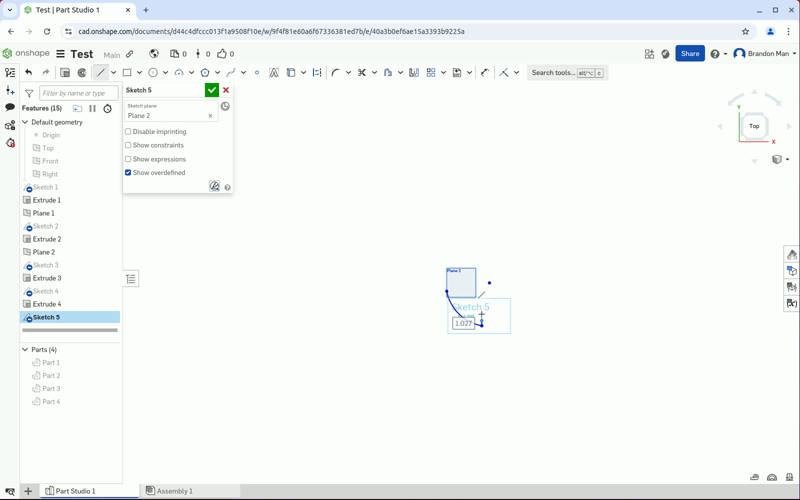
scroll(6)
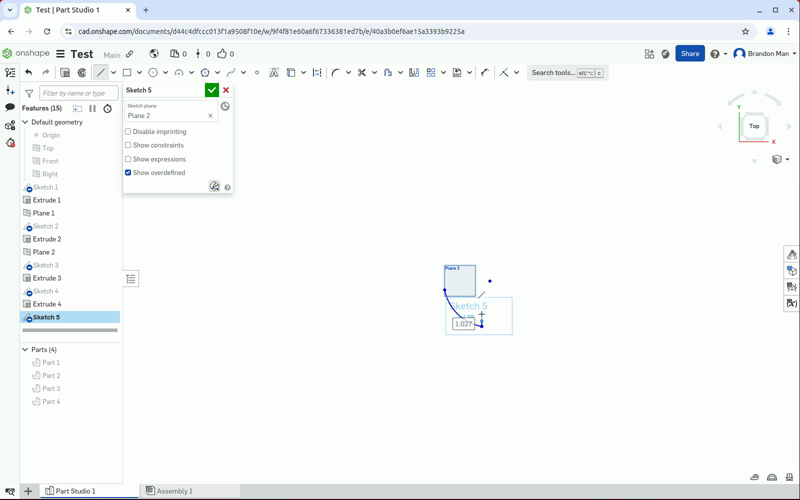
scroll(6)
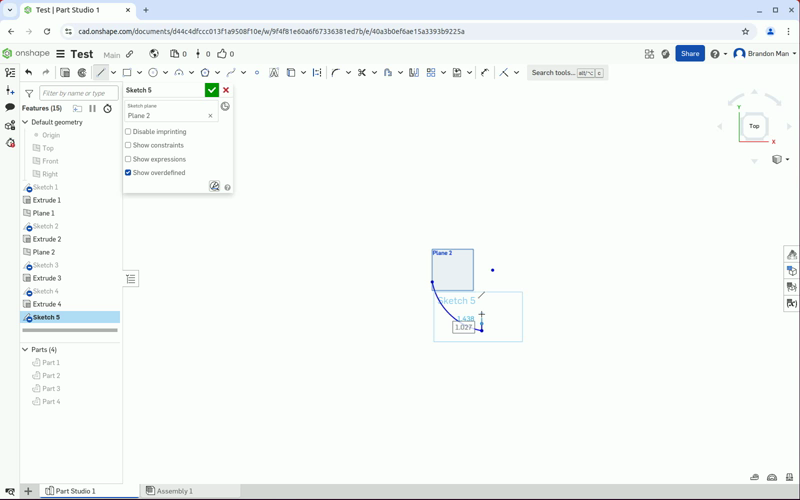
scroll(6)
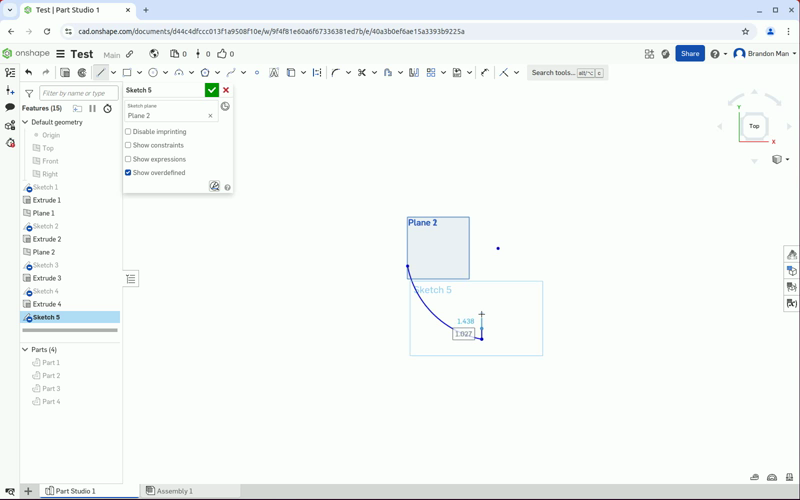
scroll(6)
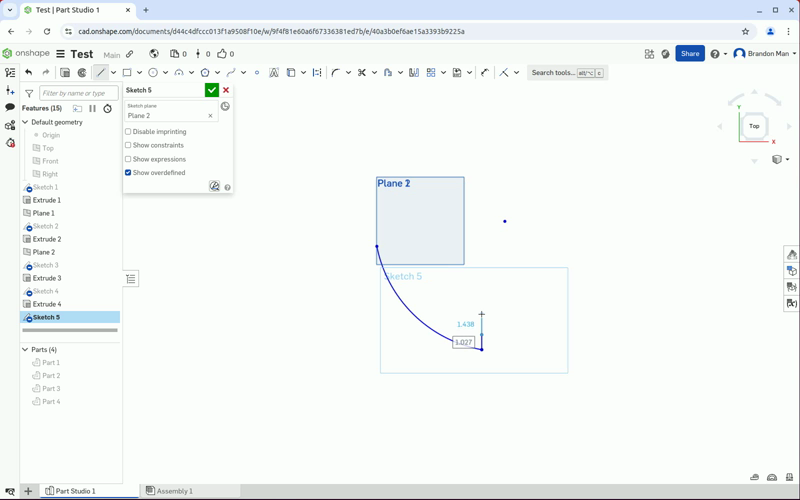
scroll(6)
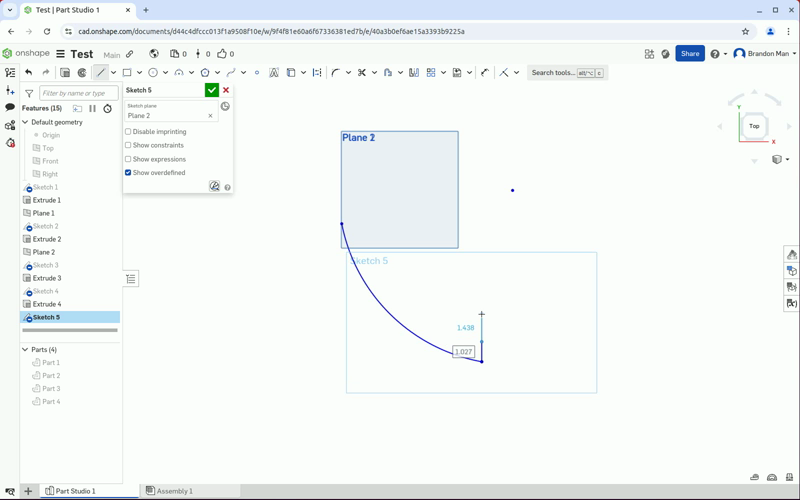
scroll(6)
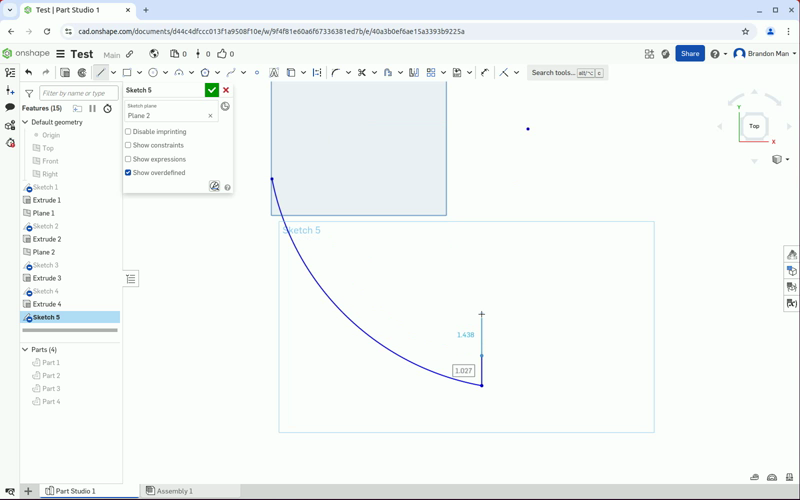
scroll(6)
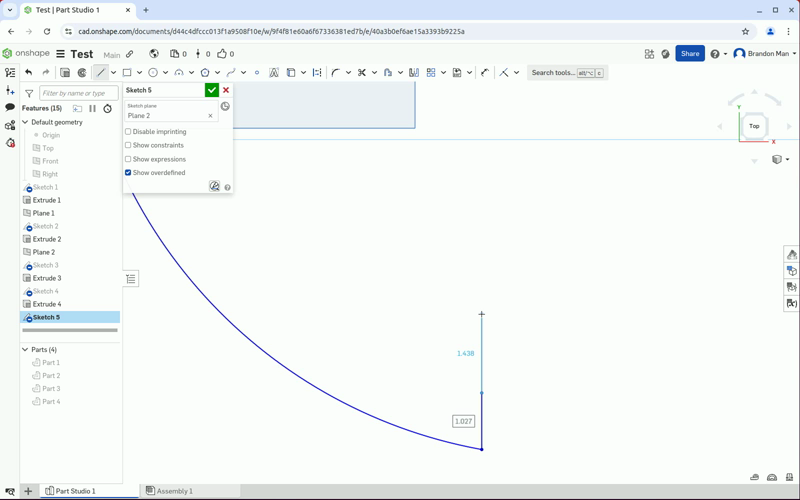
click(481, 313)
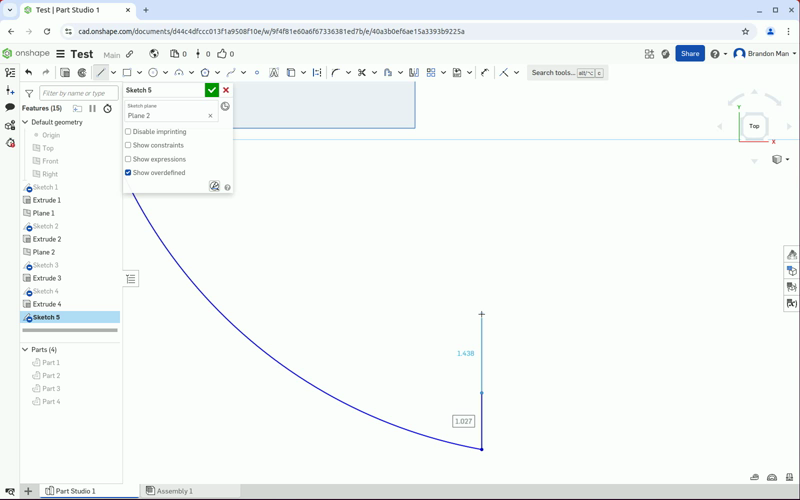
scroll(-6)
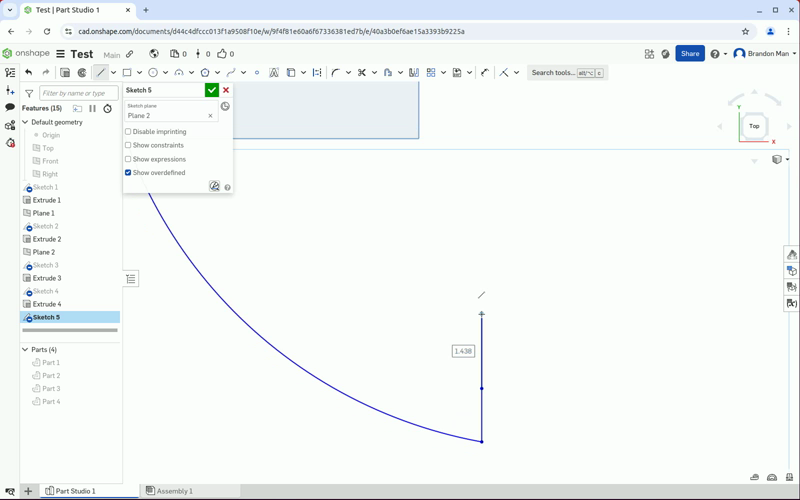
scroll(-6)
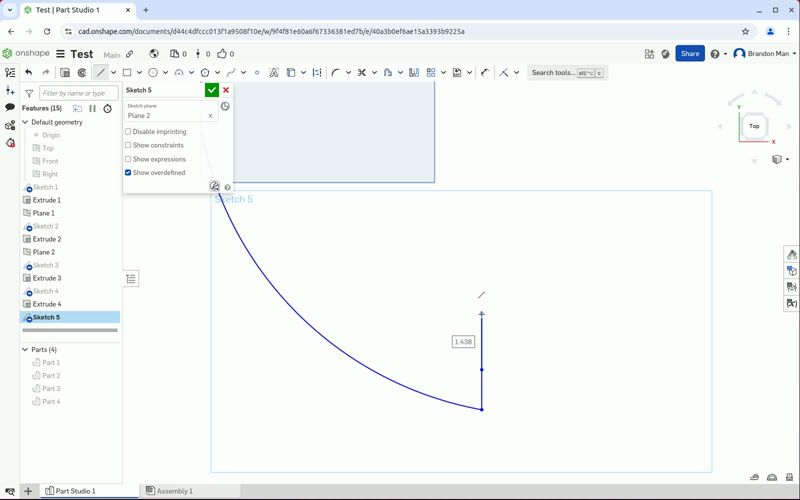
scroll(-6)
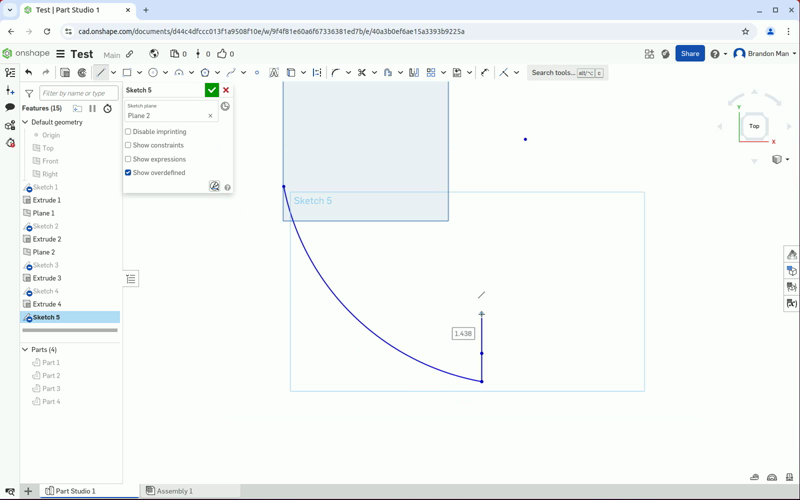
scroll(-6)
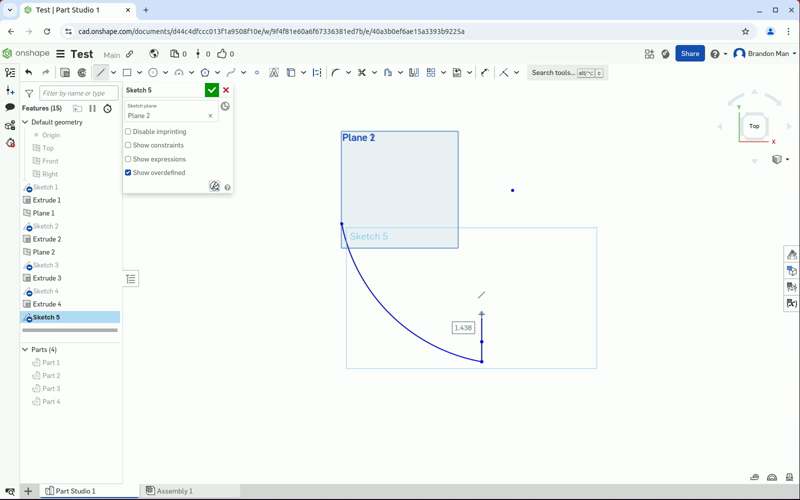
scroll(-6)
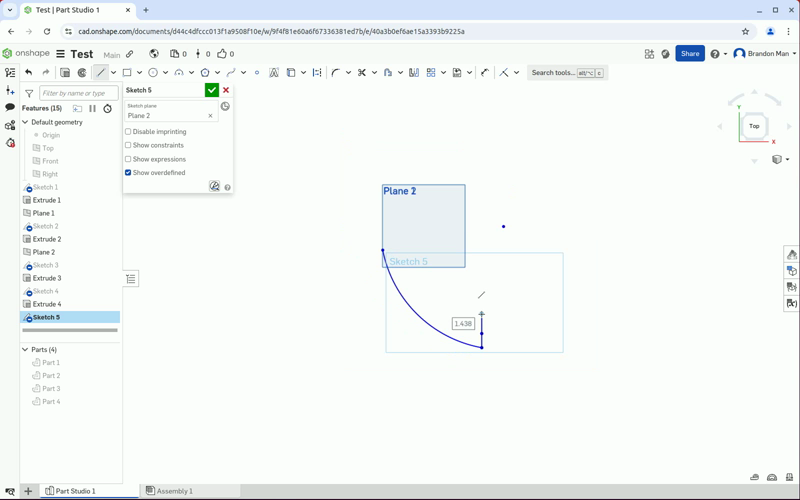
scroll(-6)
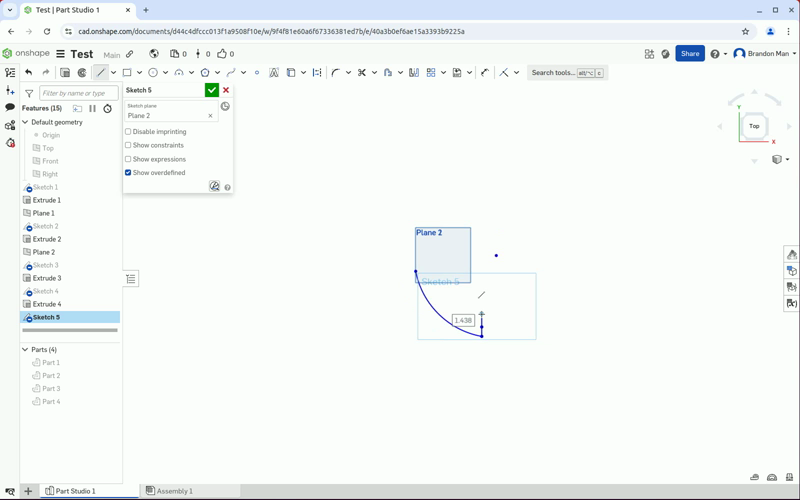
scroll(-6)
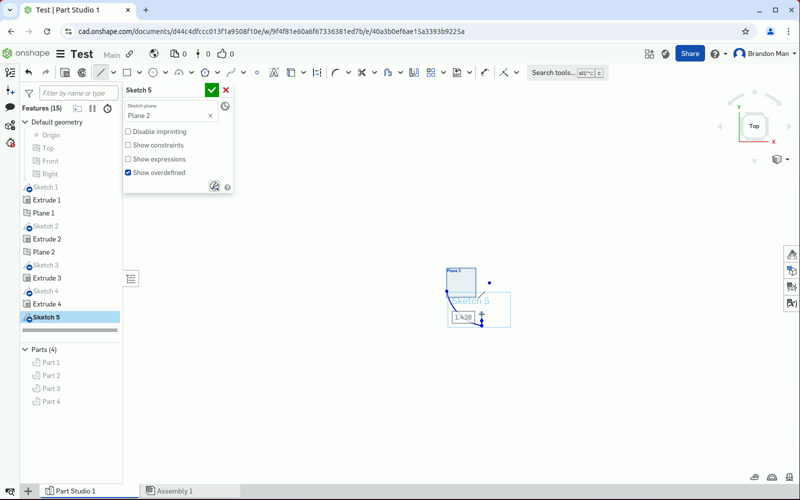
key_up(shift)
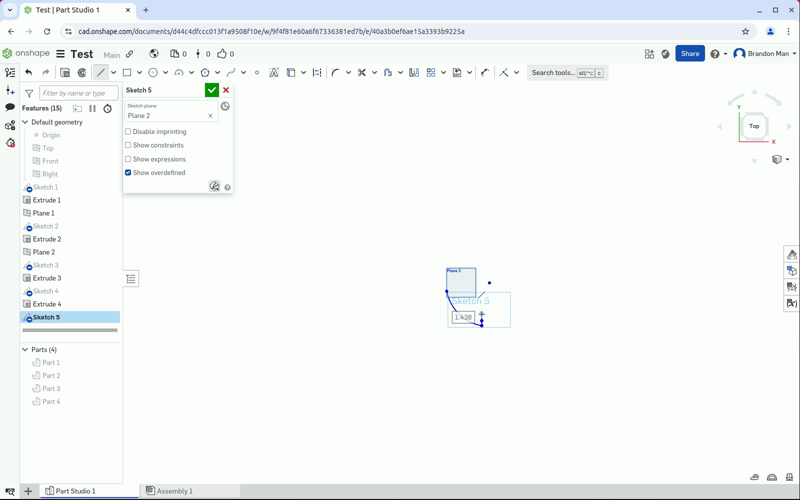
key(esc)
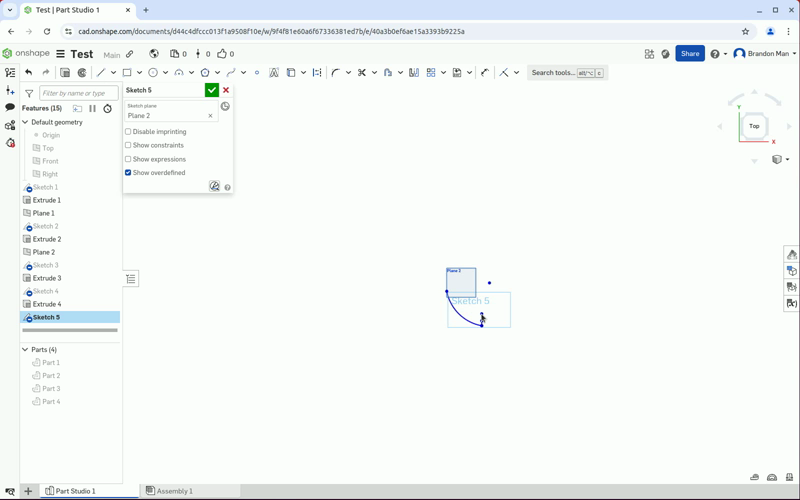
key(a)
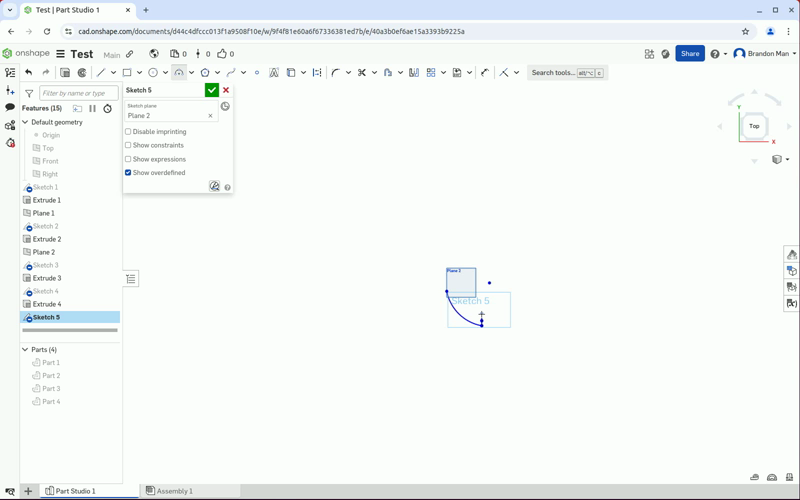
mouse_move(481, 313)
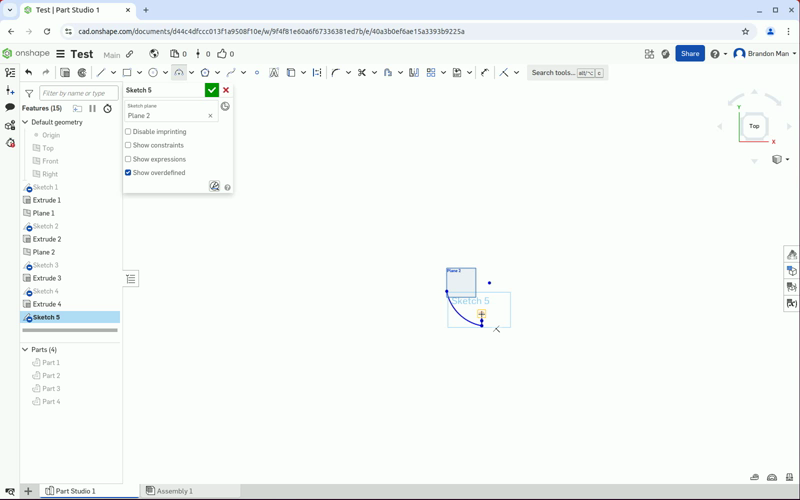
click(481, 313)
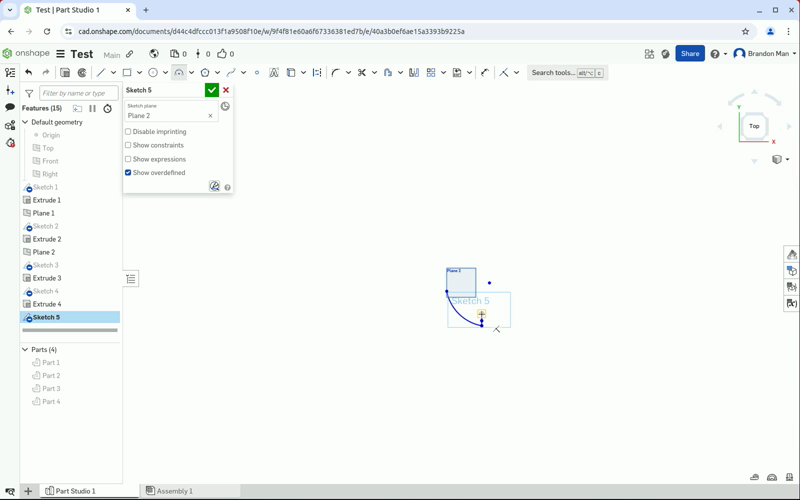
key_down(shift)
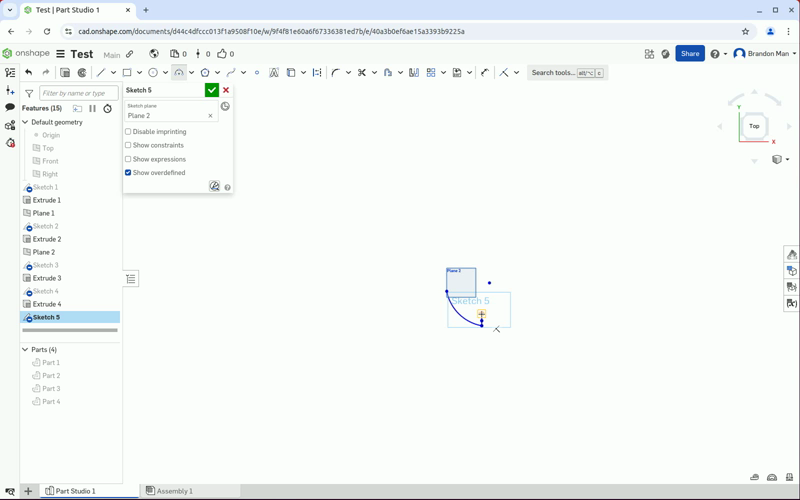
mouse_move(458, 291)
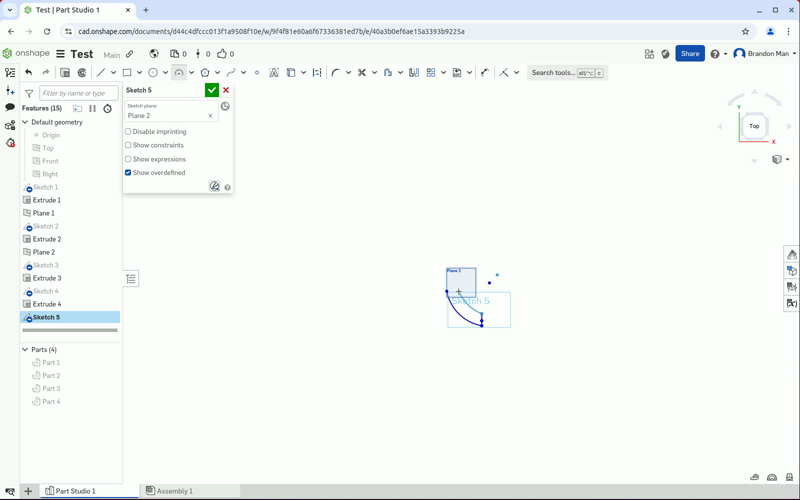
click(458, 291)
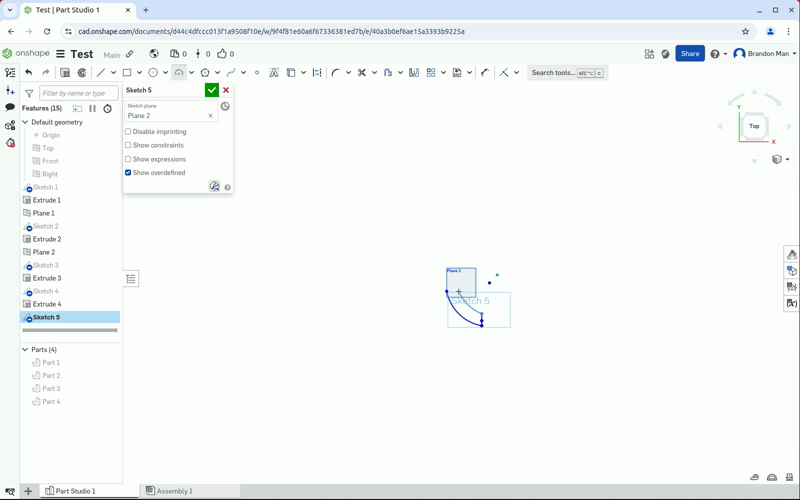
mouse_move(467, 305)
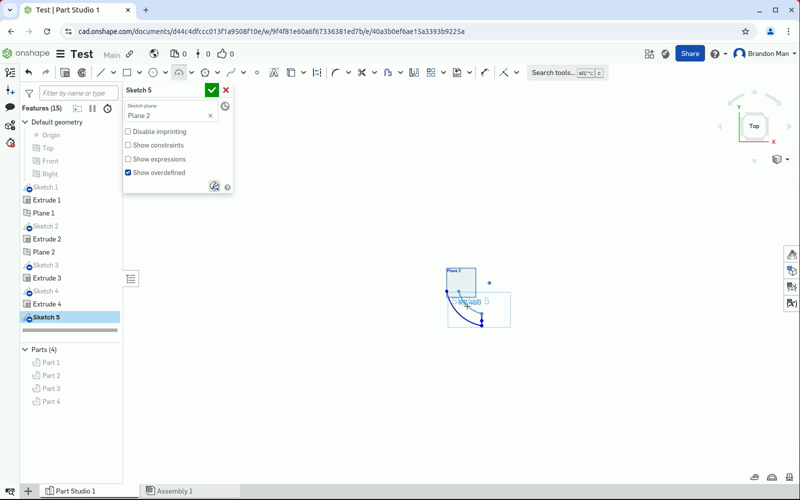
click(467, 305)
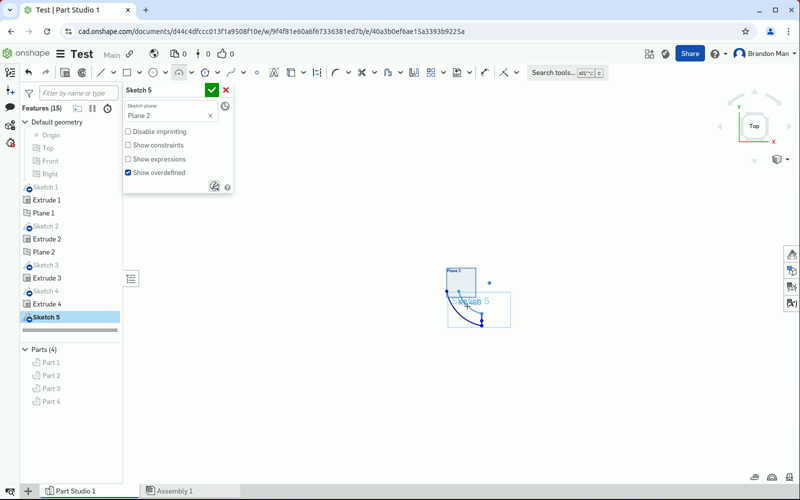
key_up(shift)
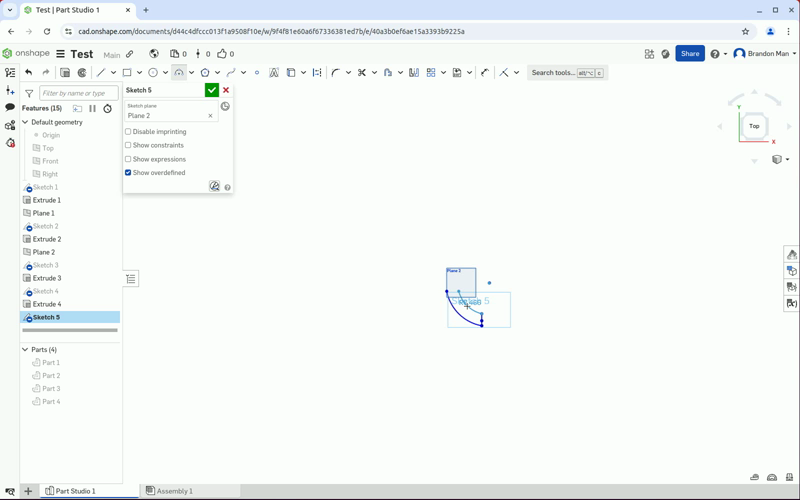
key(esc)
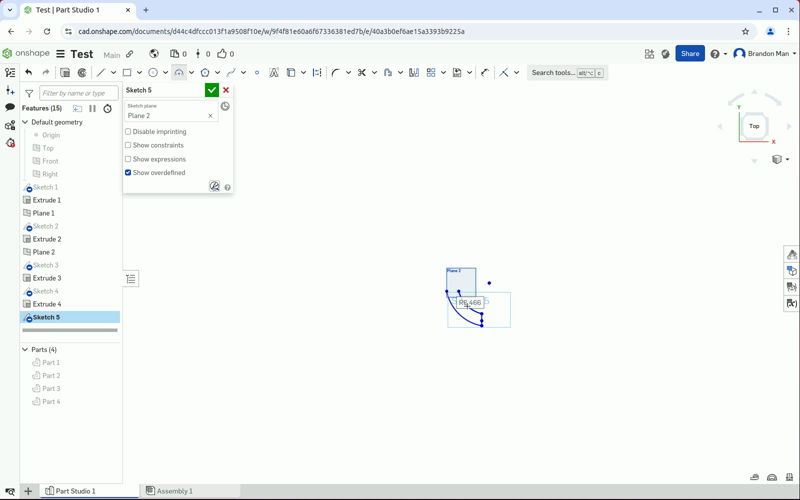
key(l)
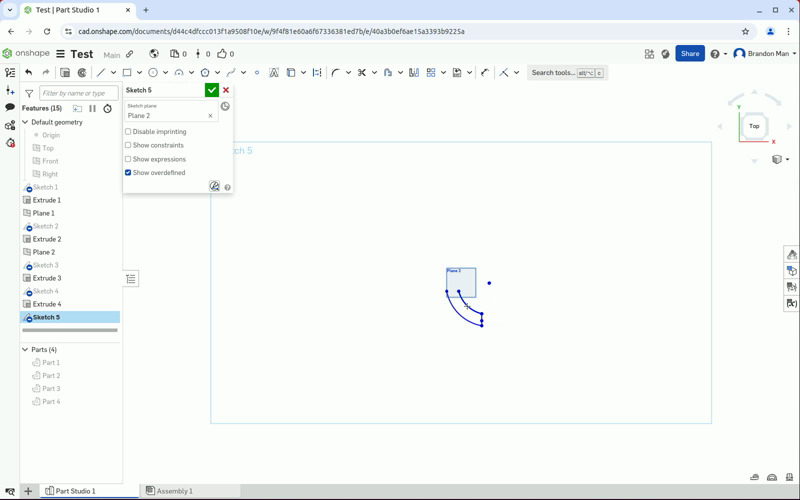
mouse_move(458, 291)
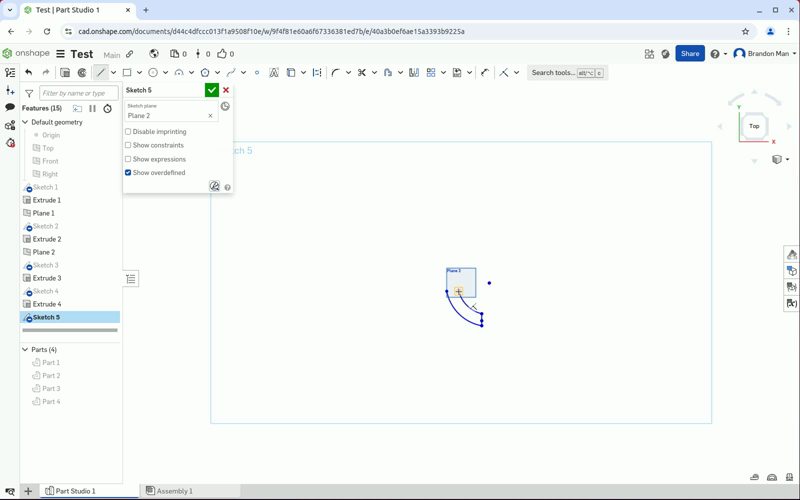
click(458, 291)
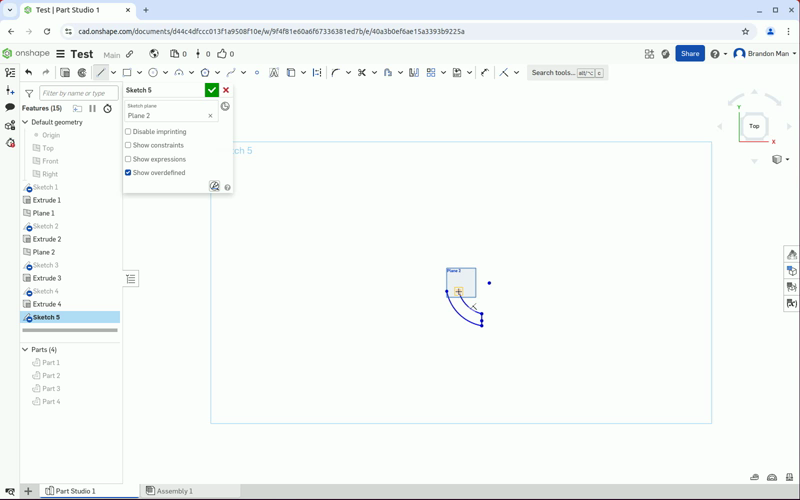
key_down(shift)
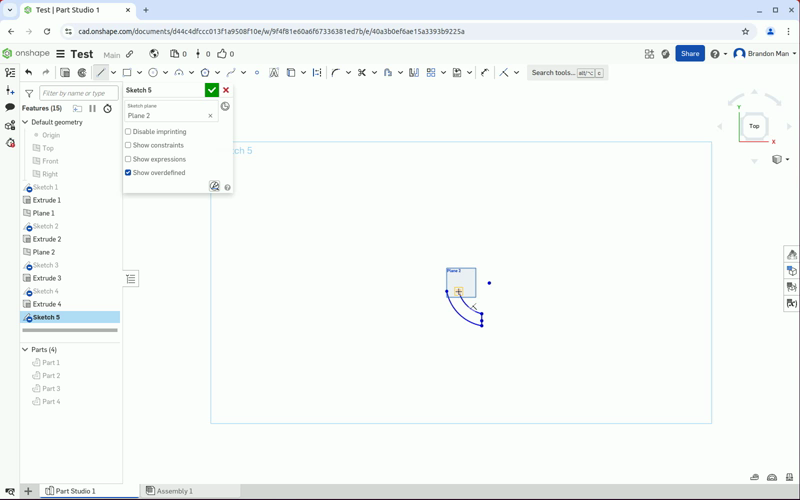
mouse_move(488, 291)
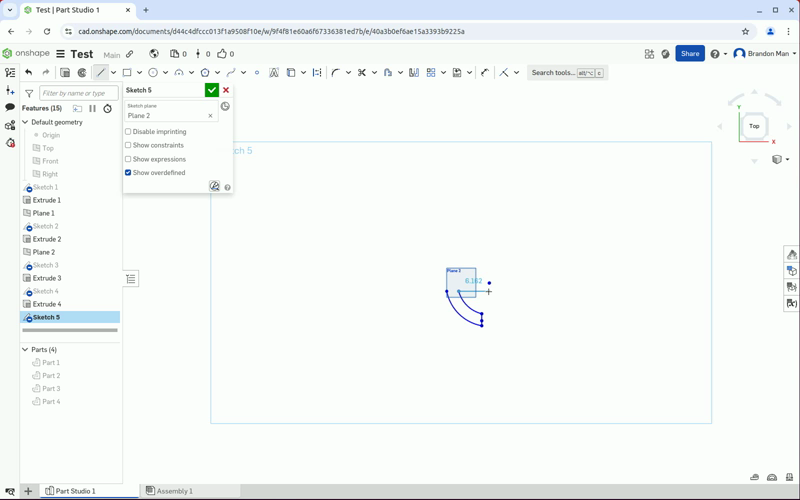
mouse_move(451, 291)
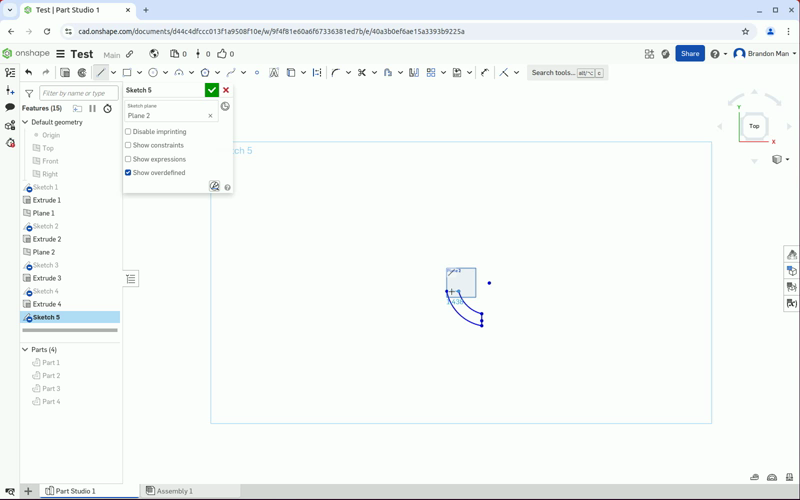
scroll(6)
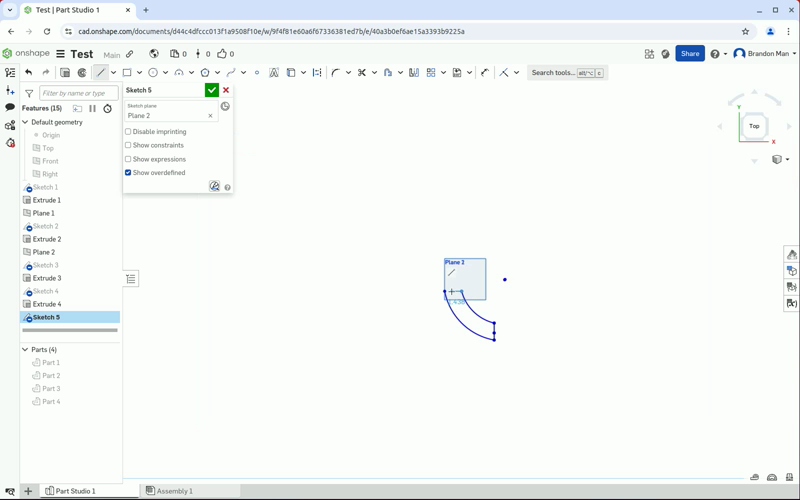
scroll(6)
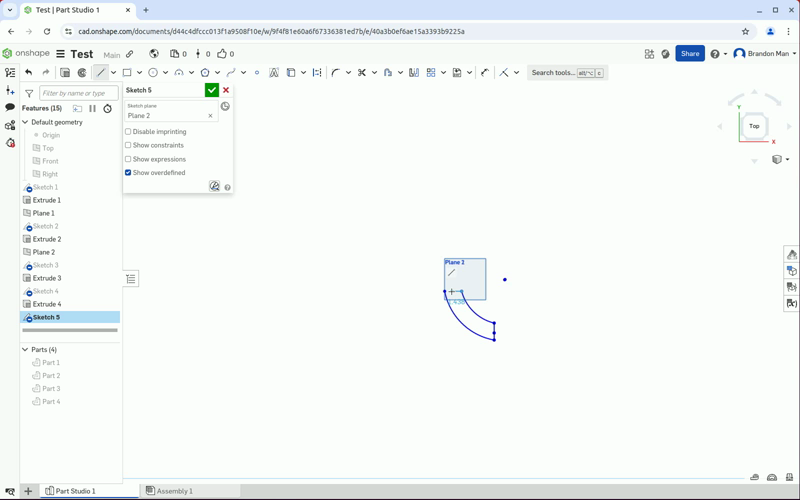
scroll(6)
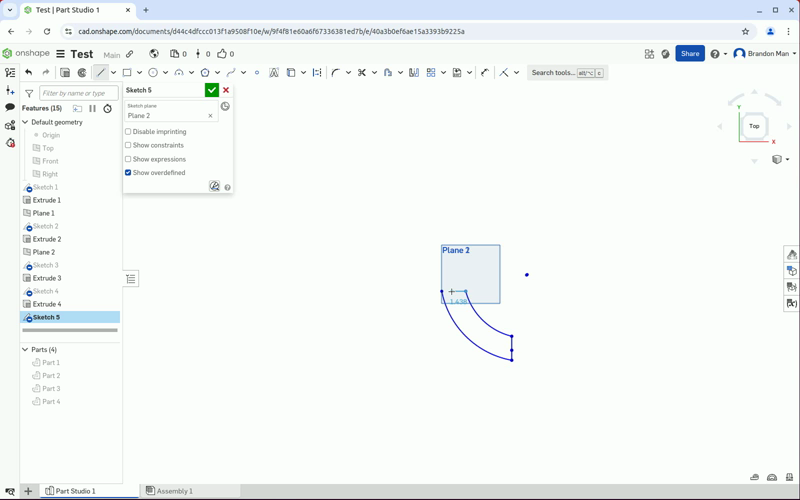
scroll(6)
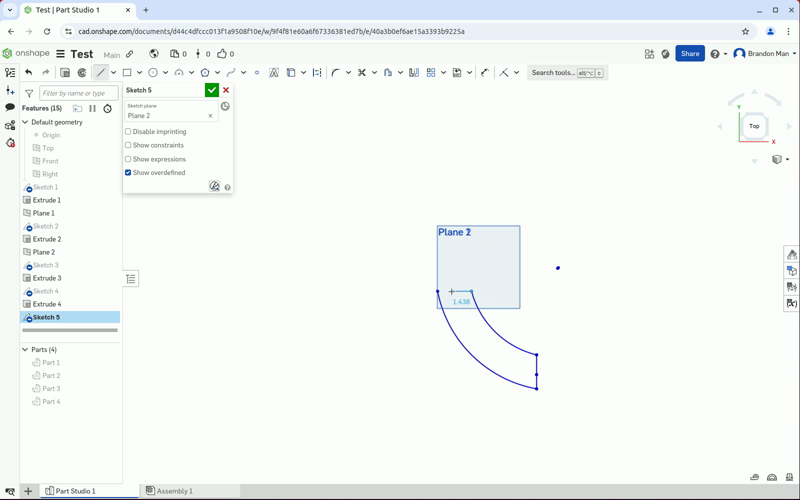
scroll(6)
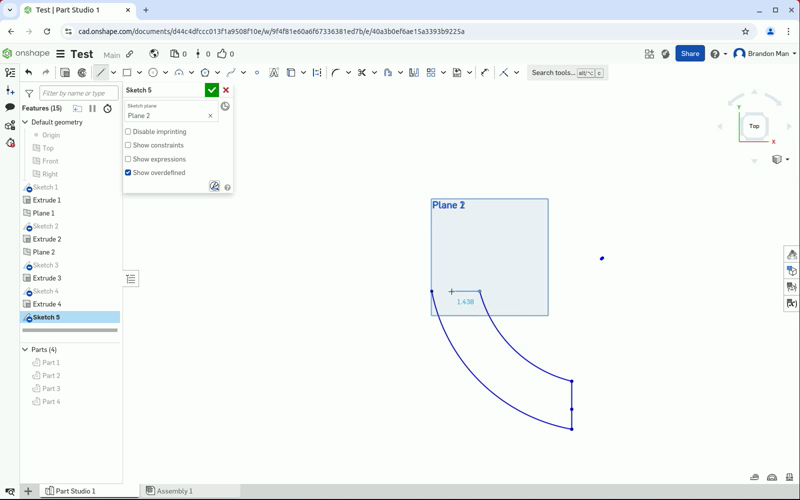
scroll(6)
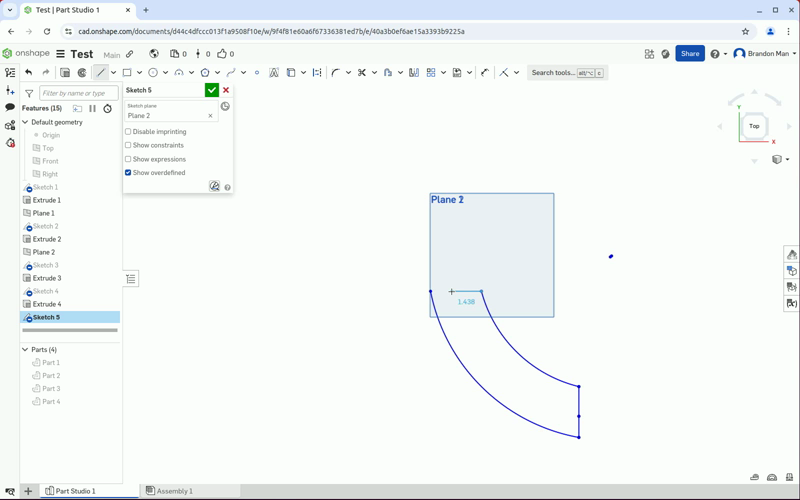
scroll(6)
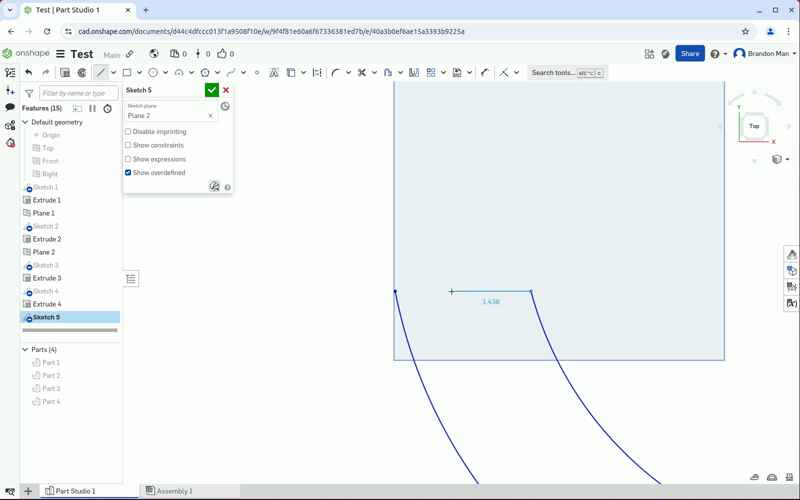
click(451, 291)
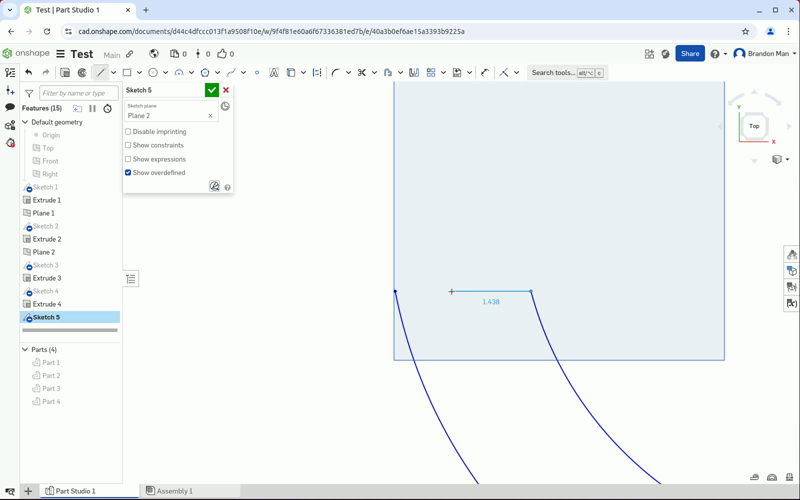
scroll(-6)
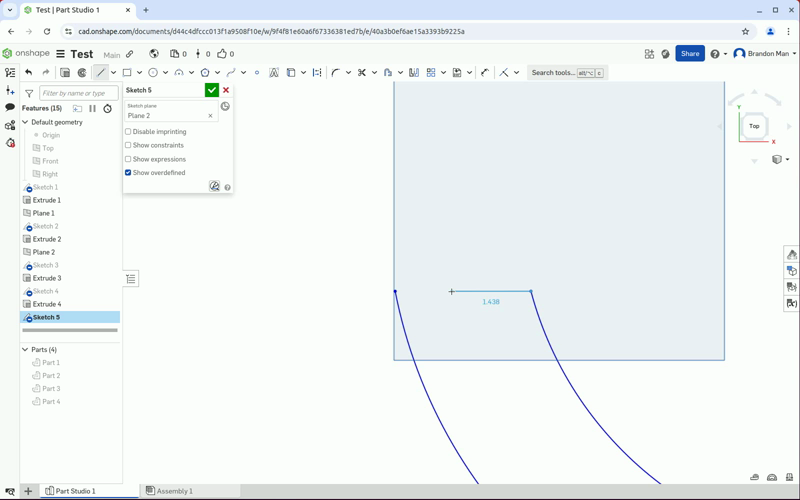
scroll(-6)
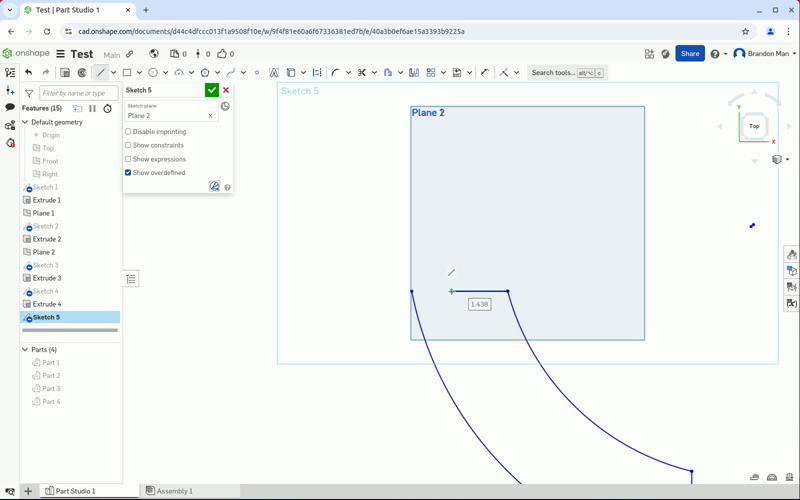
scroll(-6)
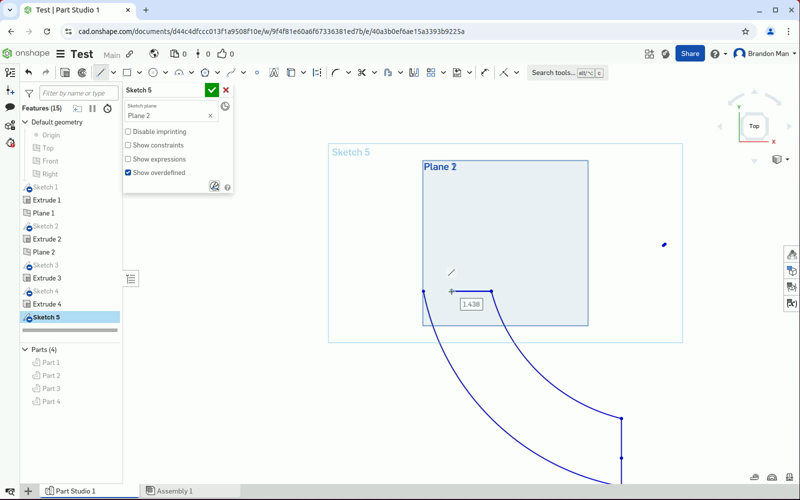
scroll(-6)
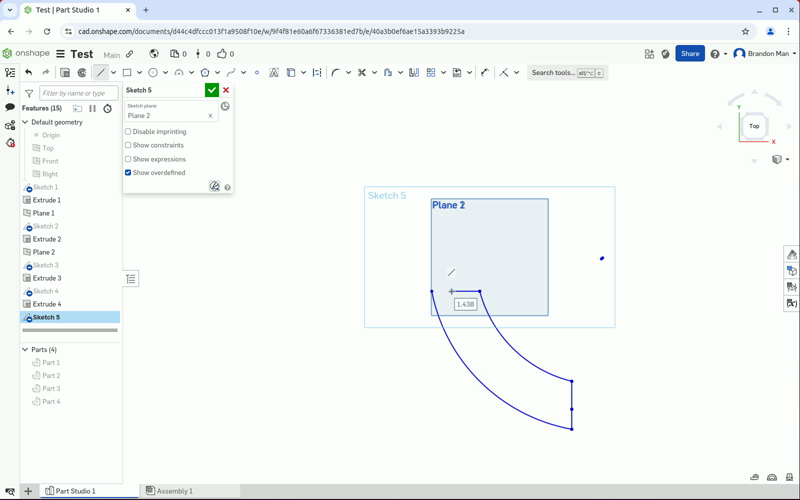
scroll(-6)
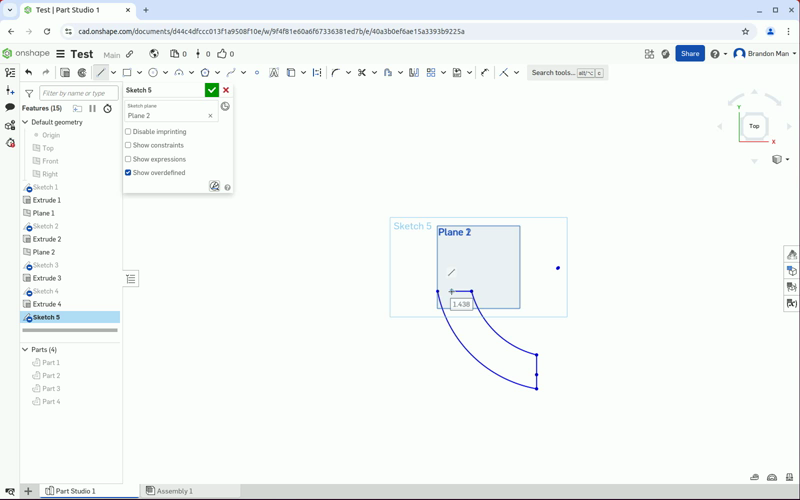
scroll(-6)
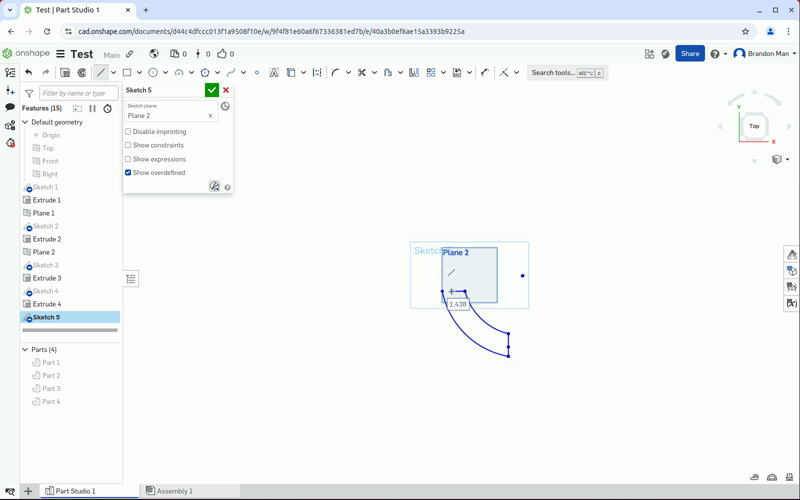
scroll(-6)
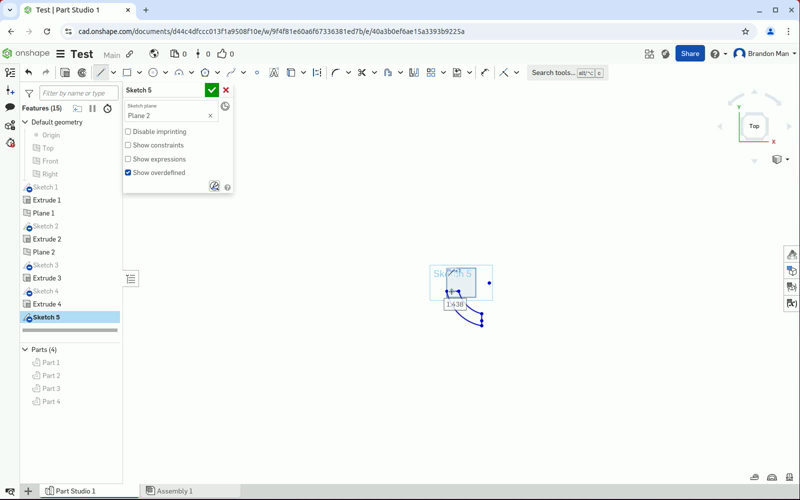
key_up(shift)
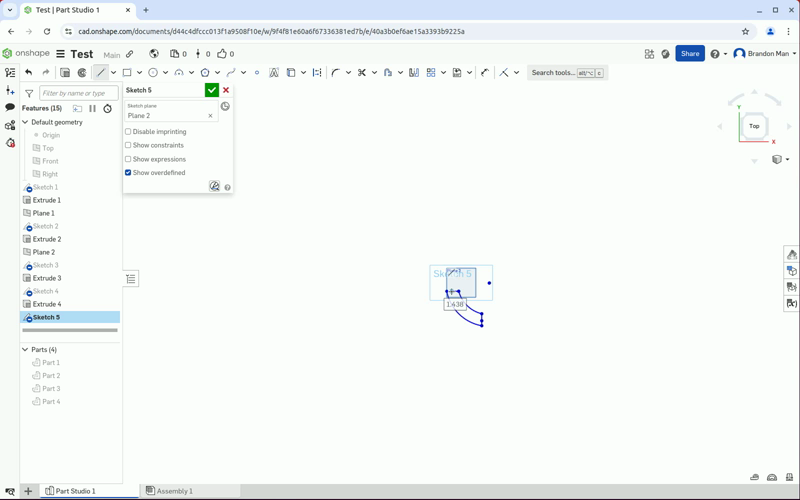
mouse_move(481, 291)
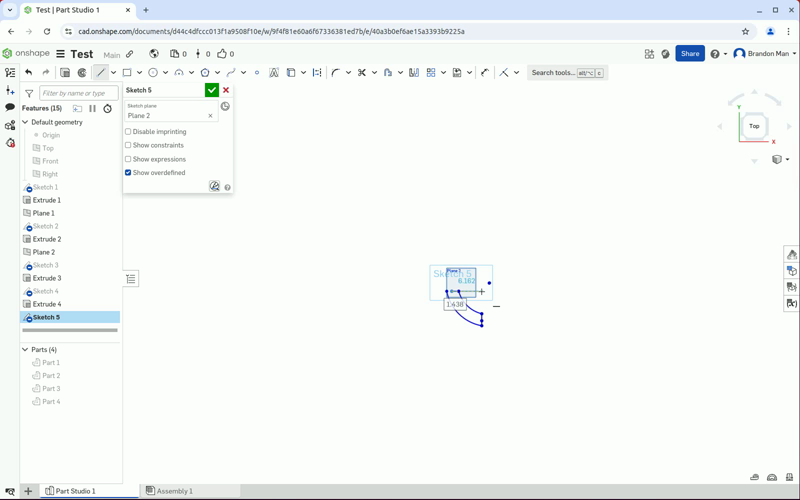
key_down(shift)
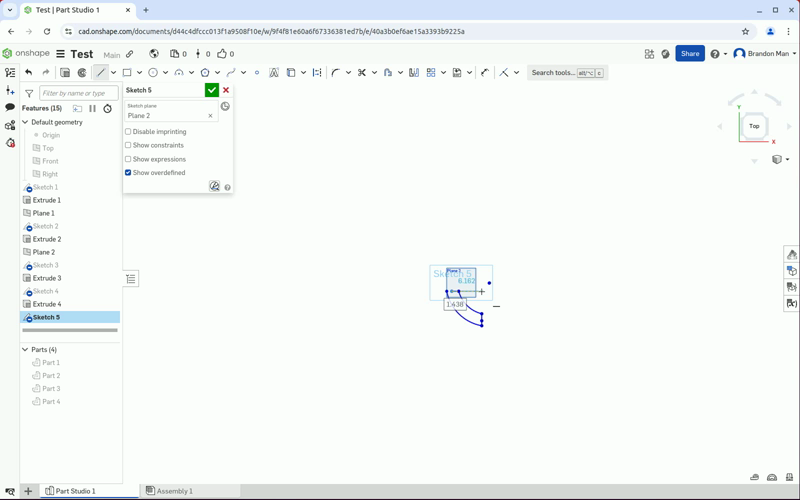
mouse_move(446, 291)
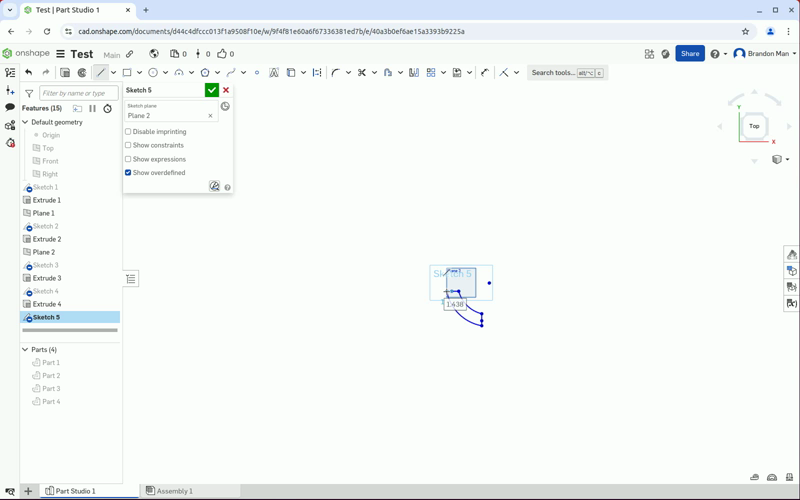
scroll(6)
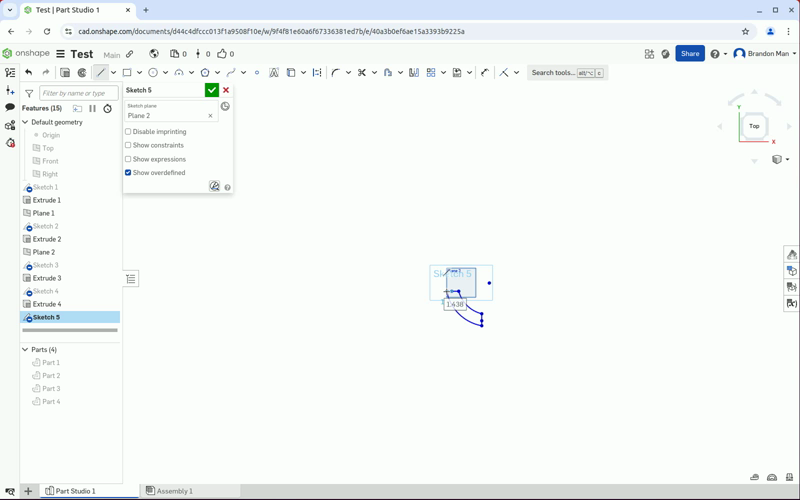
scroll(6)
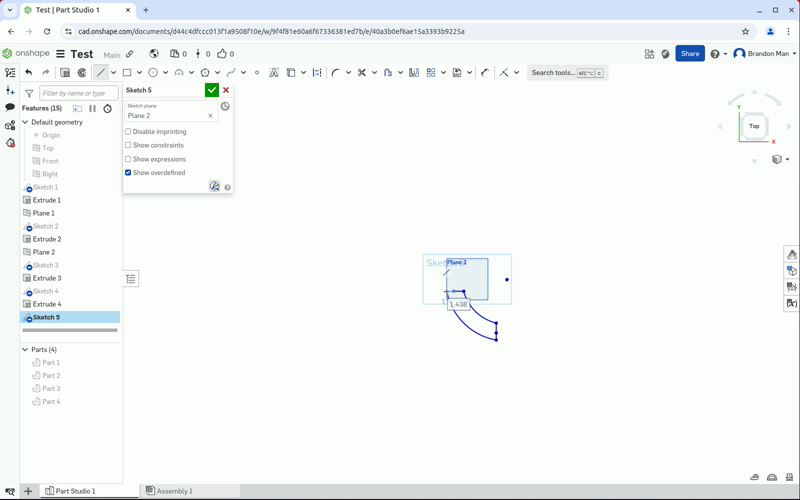
scroll(6)
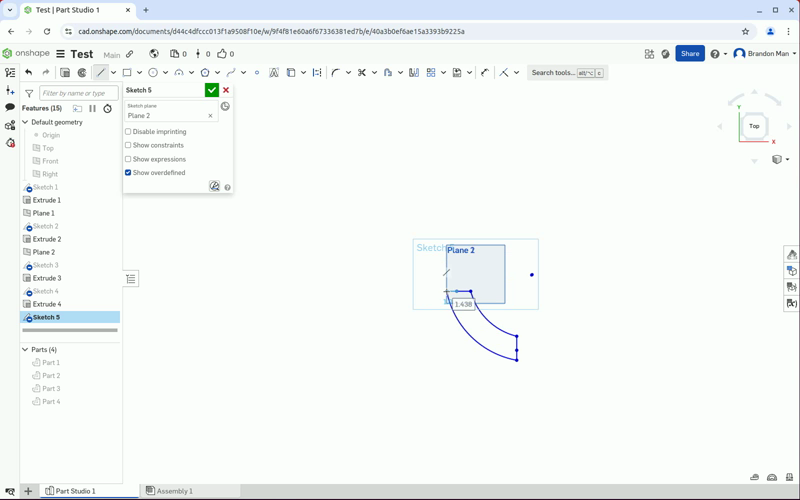
scroll(6)
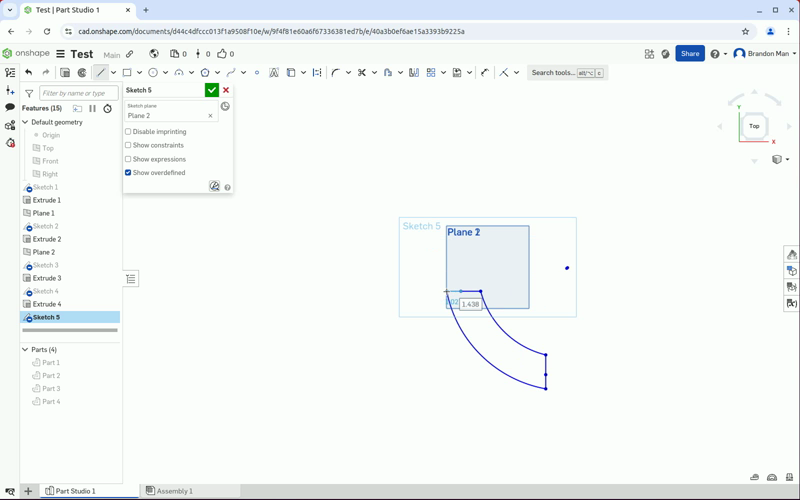
scroll(6)
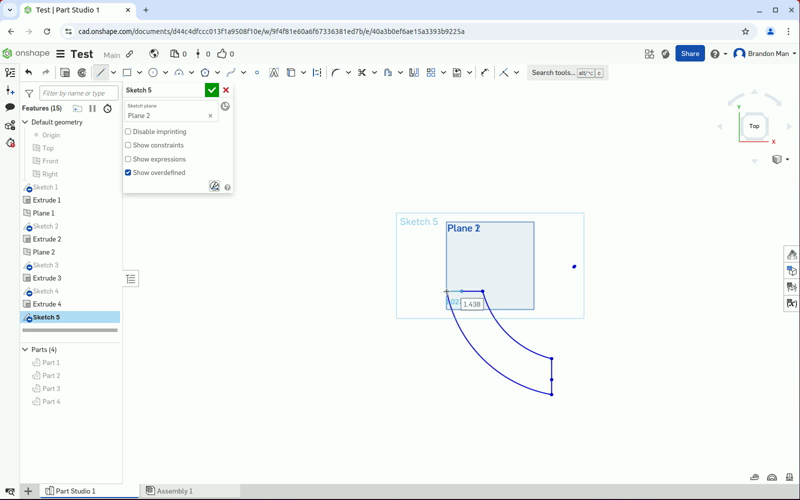
scroll(6)
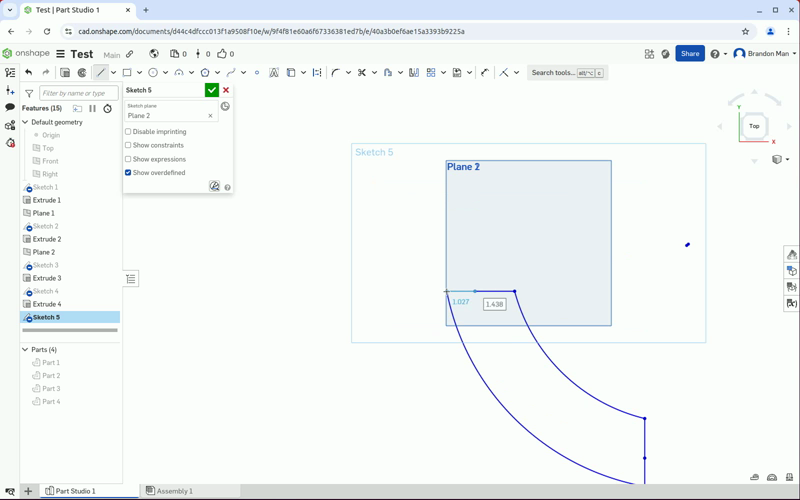
scroll(6)
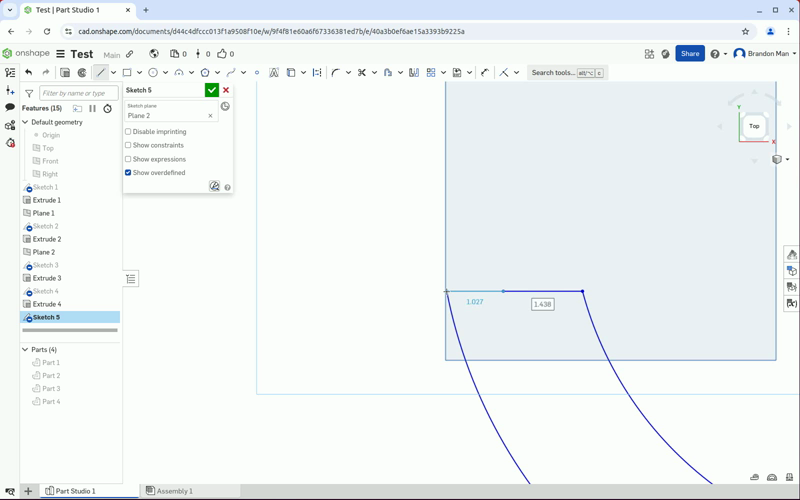
key_up(shift)
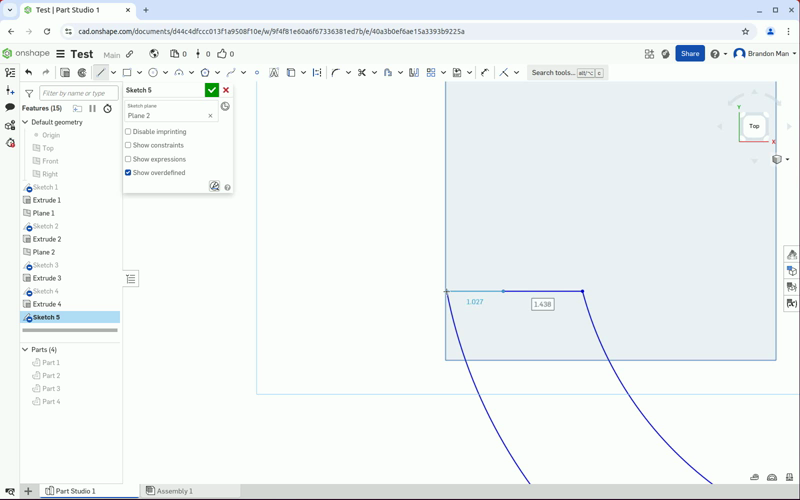
click(446, 291)
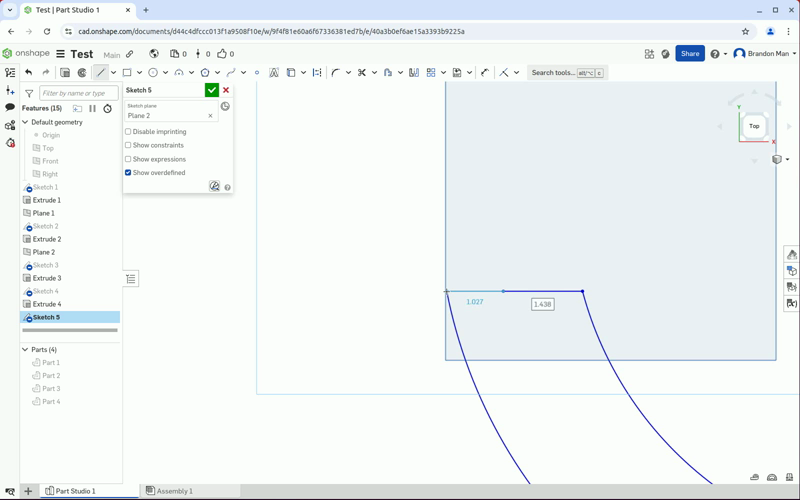
scroll(-6)
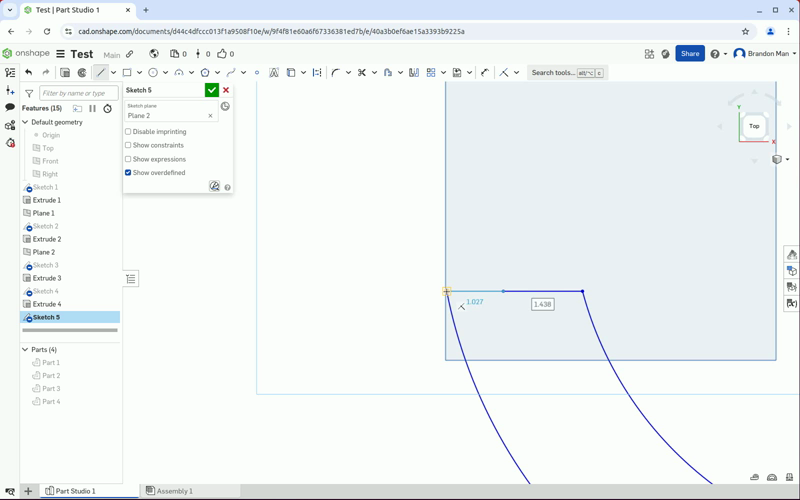
scroll(-6)
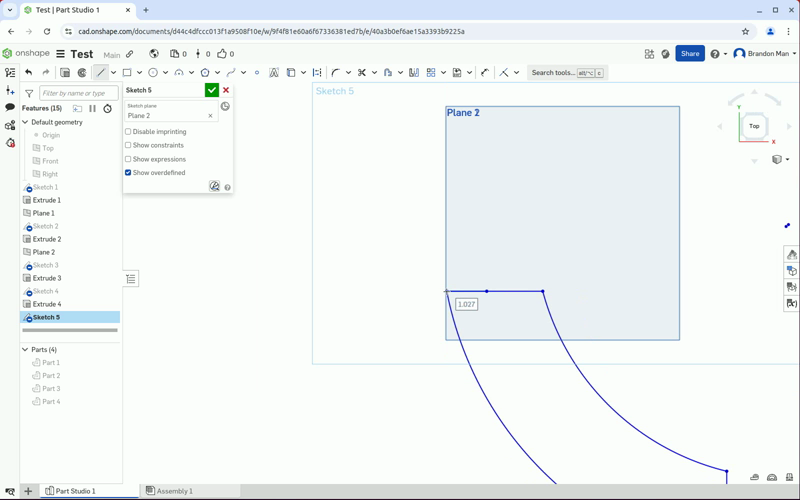
scroll(-6)
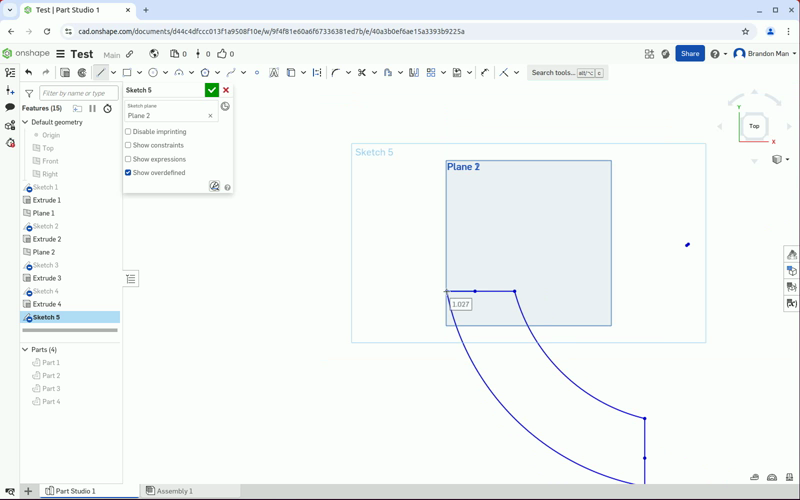
scroll(-6)
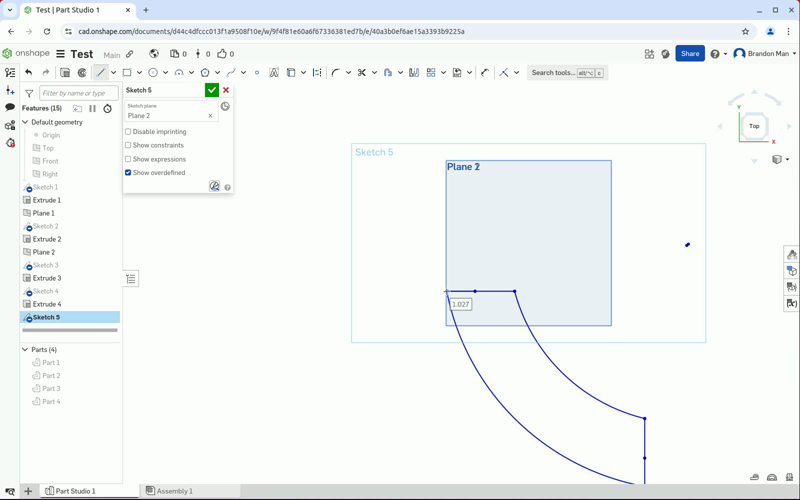
scroll(-6)
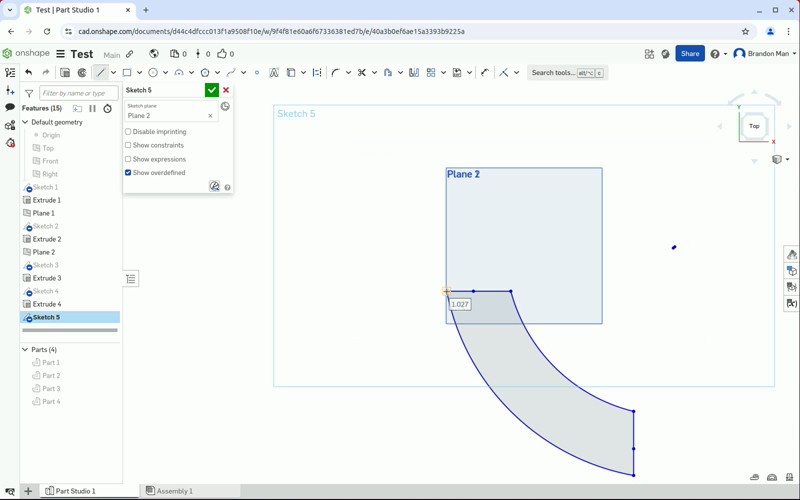
scroll(-6)
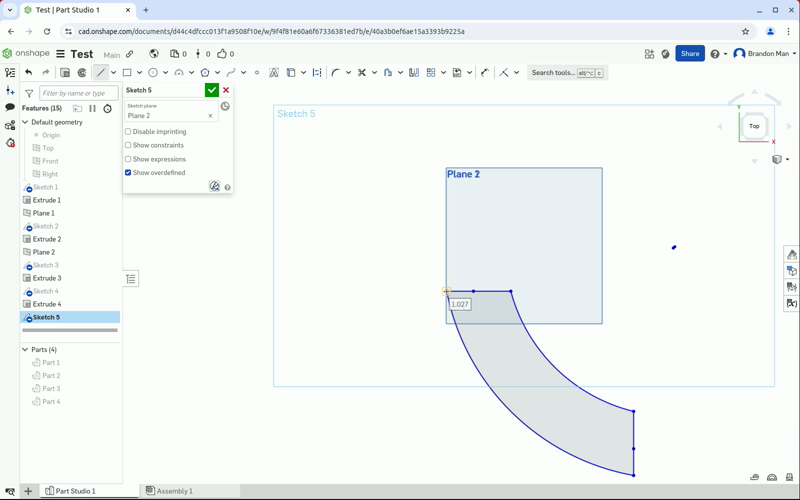
scroll(-6)
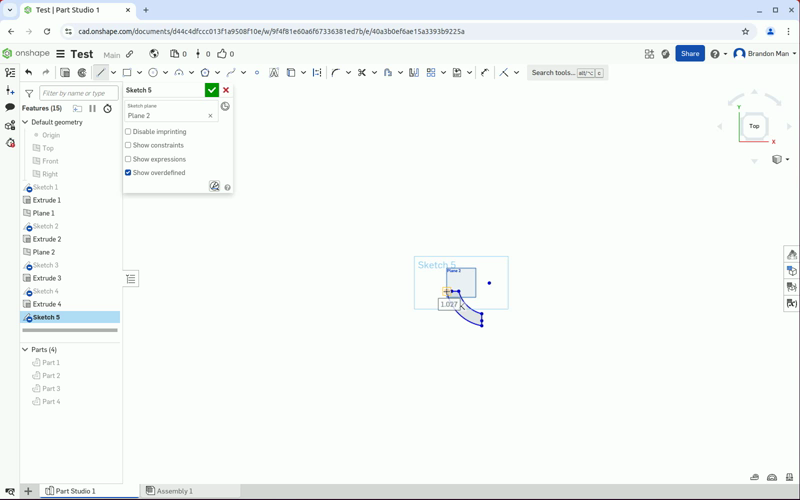
key(esc)
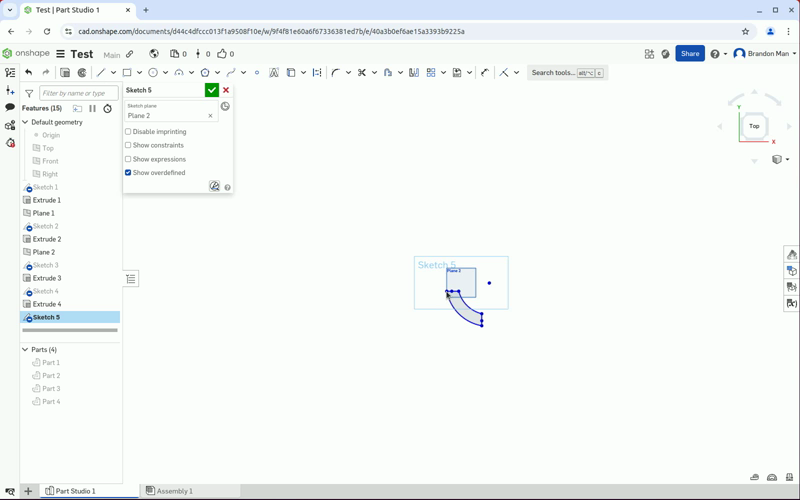
mouse_move(469, 312)
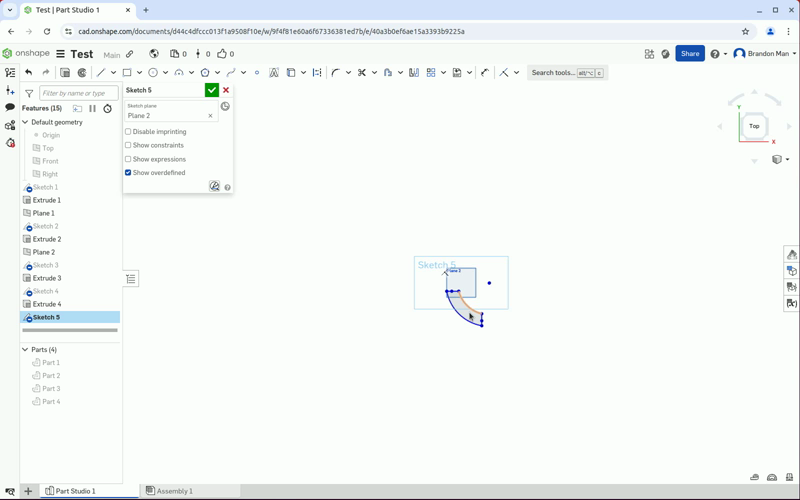
scroll(6)
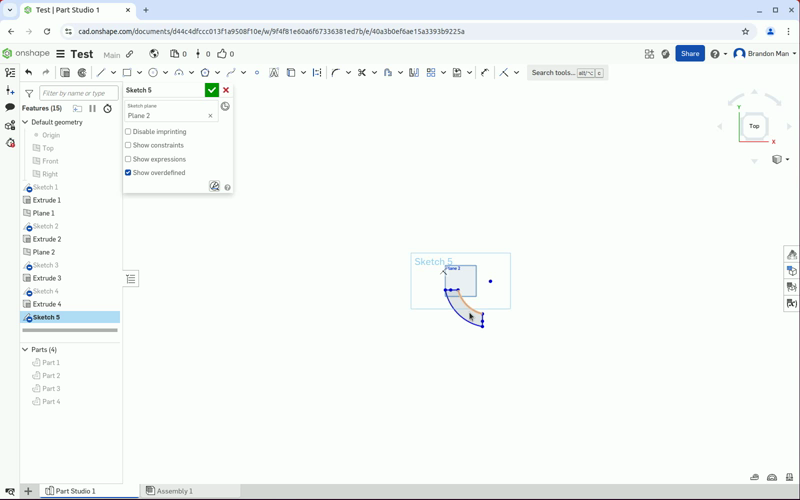
scroll(6)
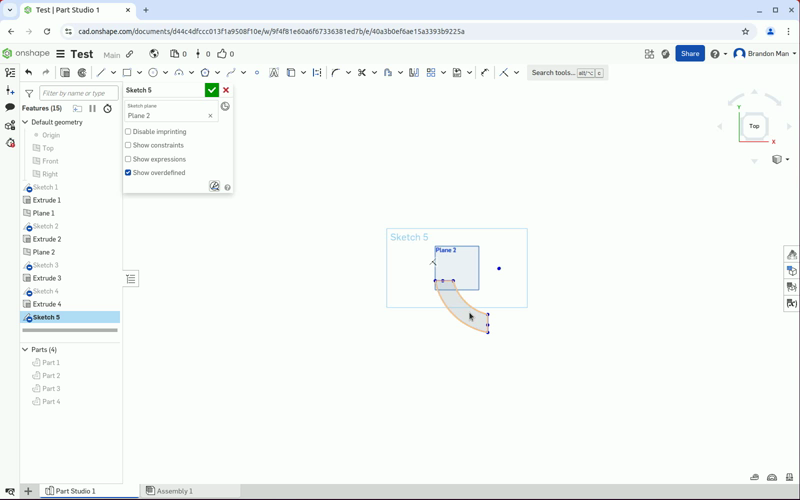
scroll(6)
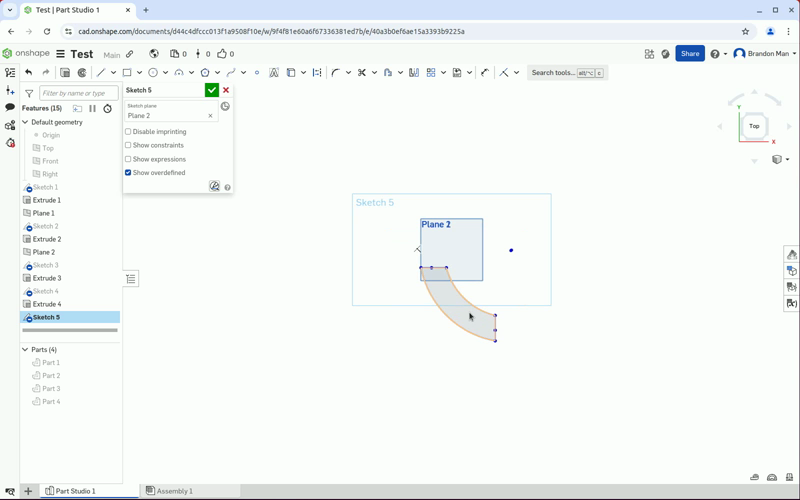
scroll(6)
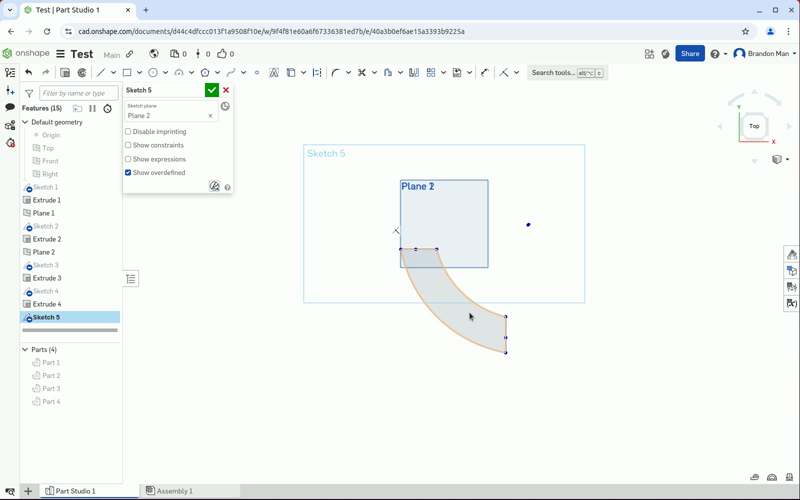
scroll(6)
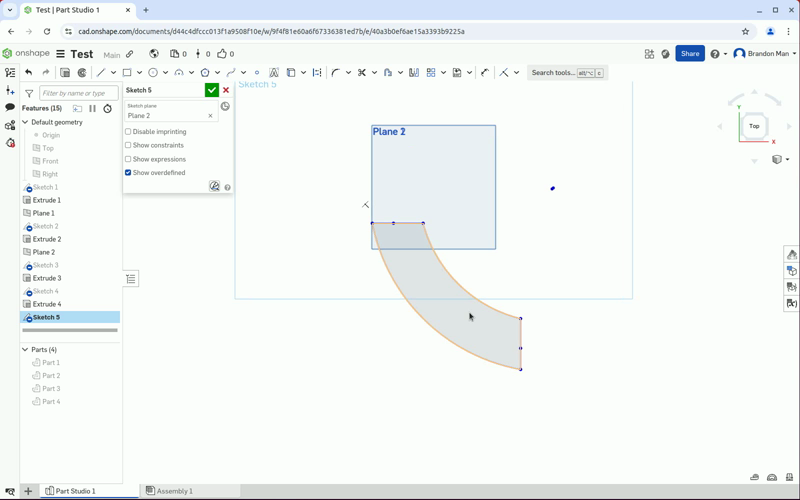
scroll(6)
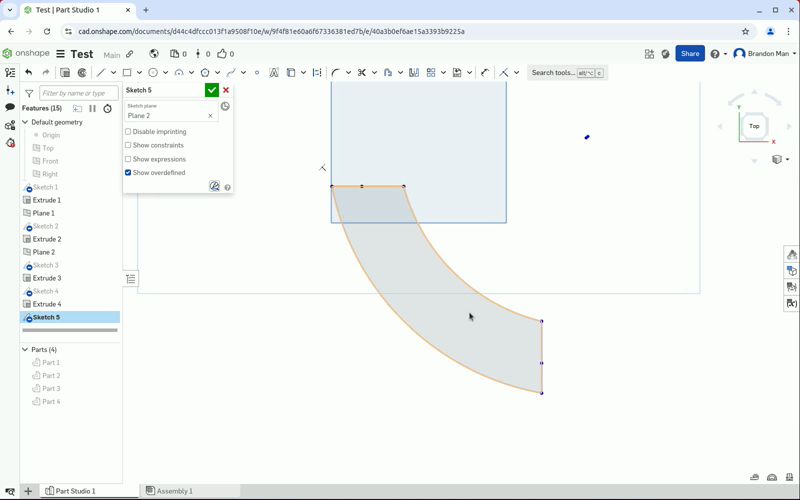
scroll(6)
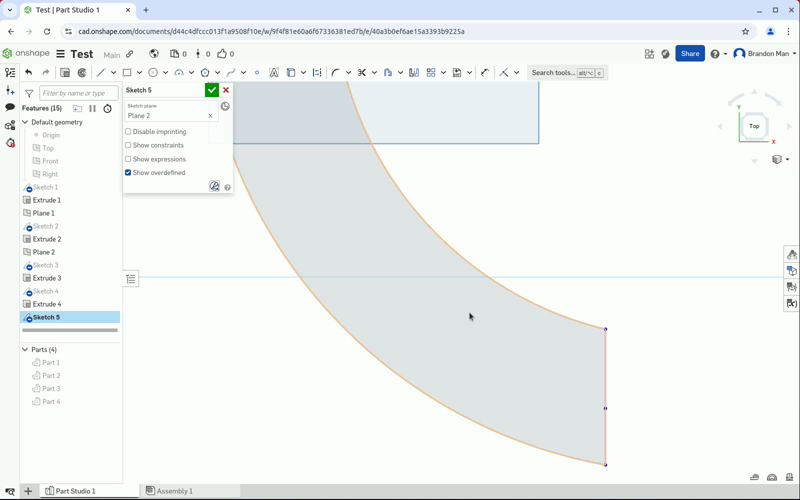
click(469, 312)
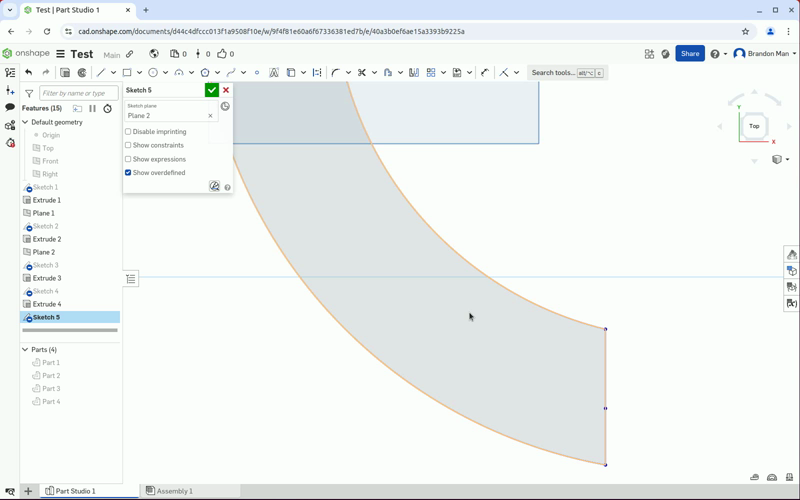
scroll(-6)
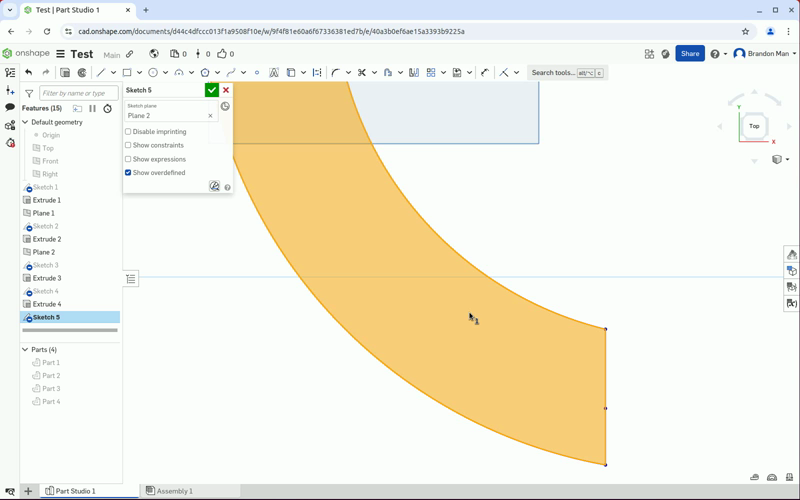
scroll(-6)
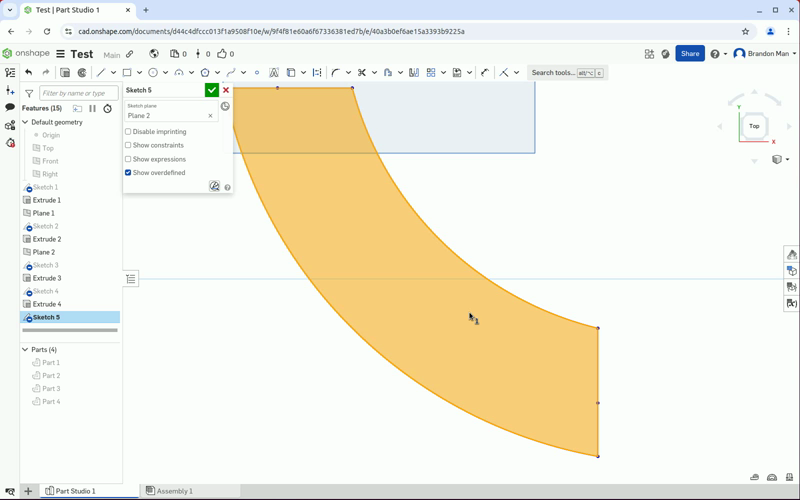
scroll(-6)
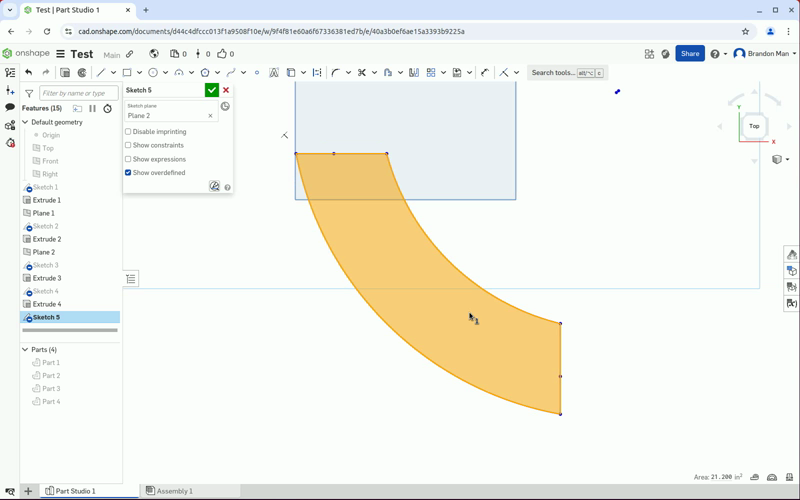
scroll(-6)
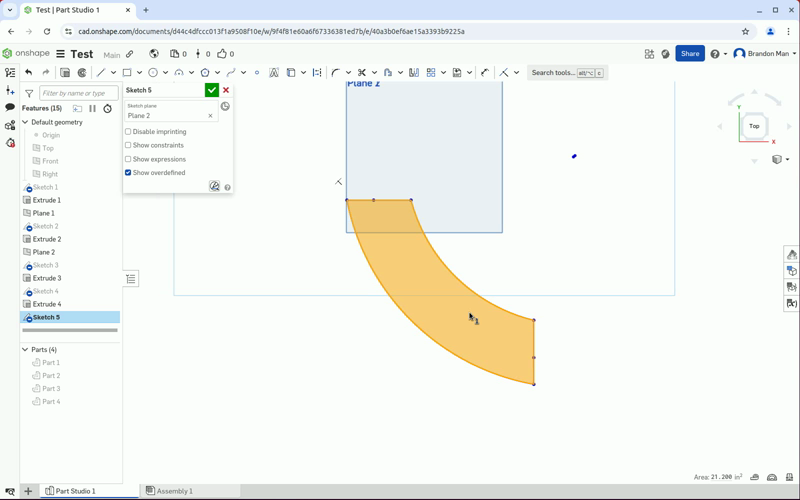
scroll(-6)
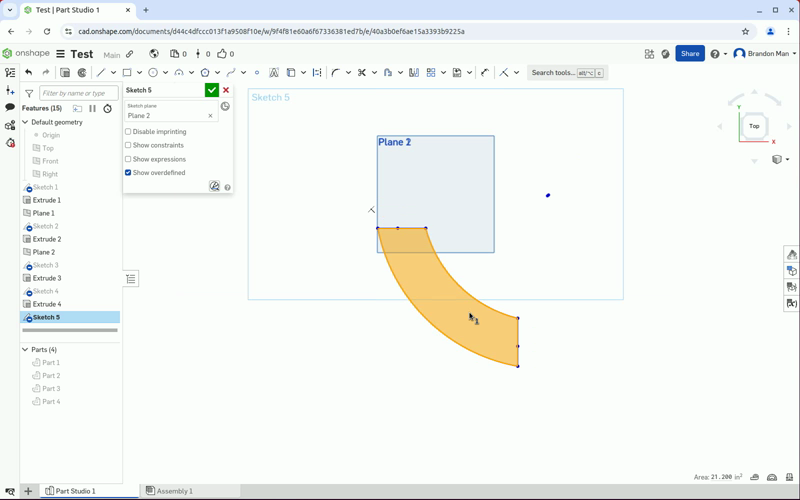
scroll(-6)
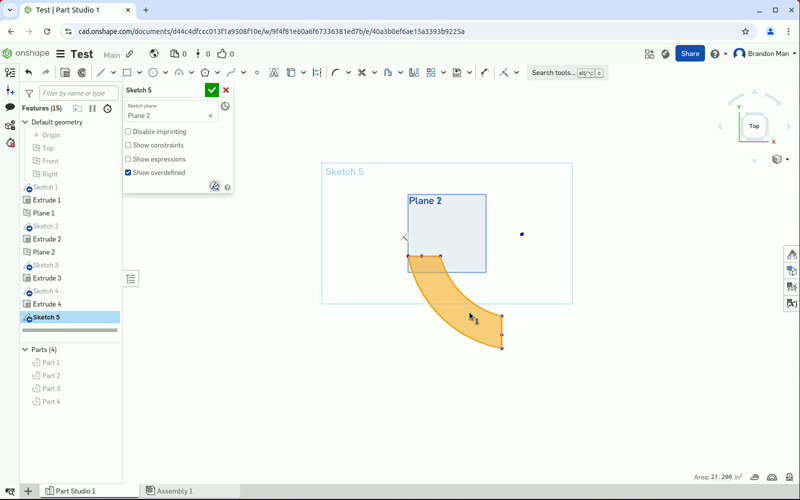
scroll(-6)
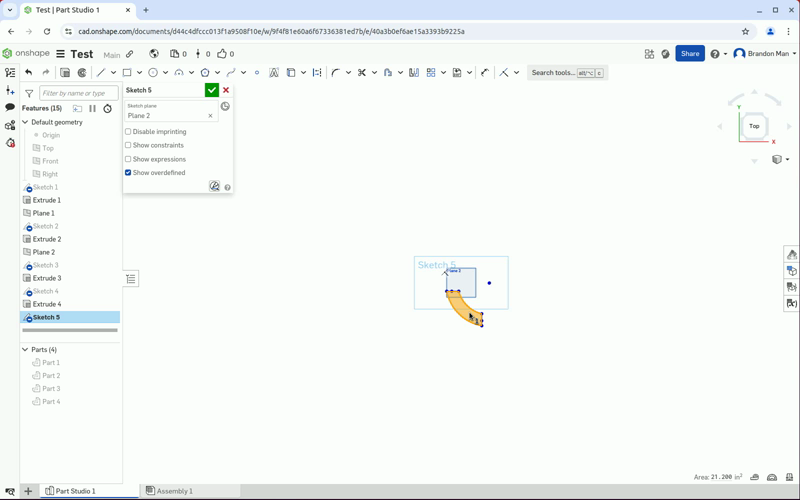
mouse_move(73, 352)
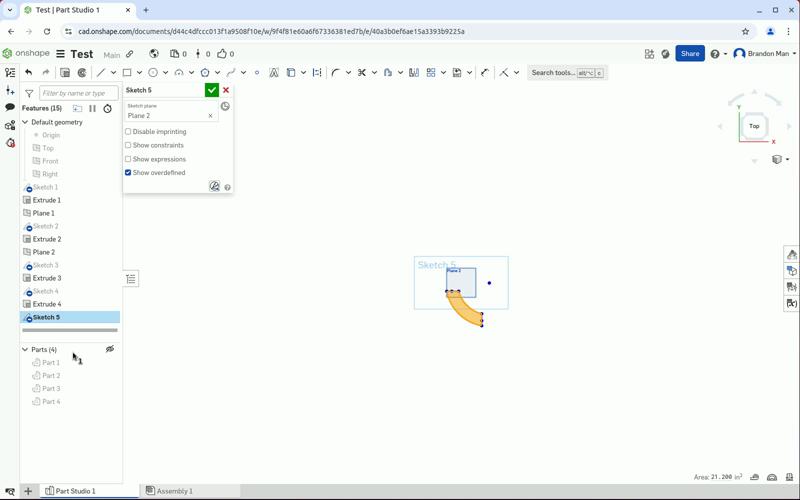
key(shift+y)
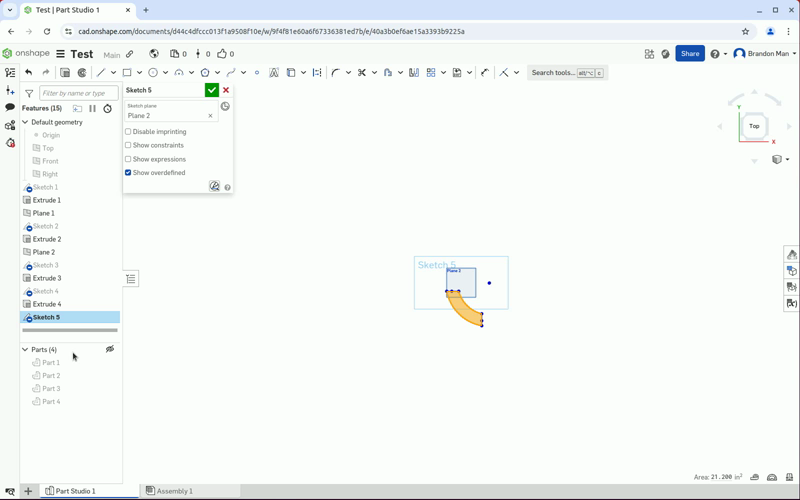
key(shift+e)
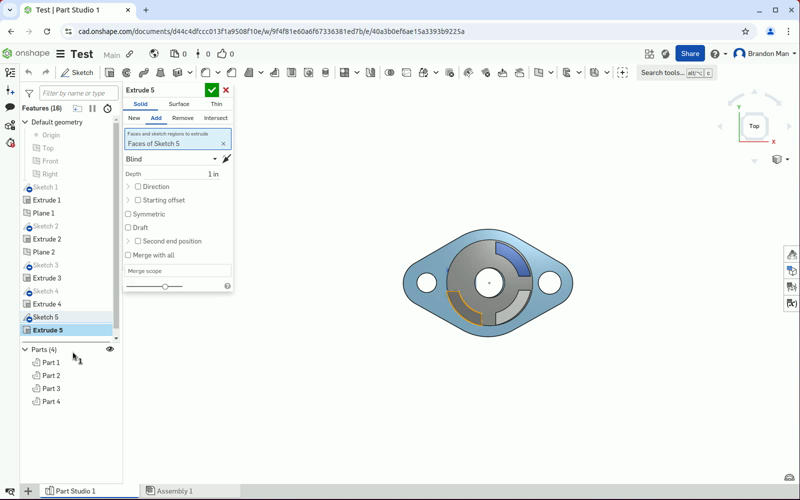
mouse_move(143, 106)
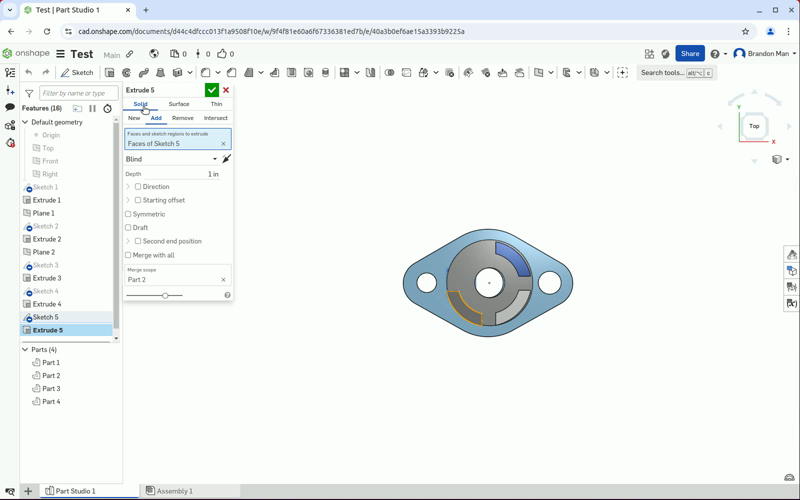
click(143, 106)
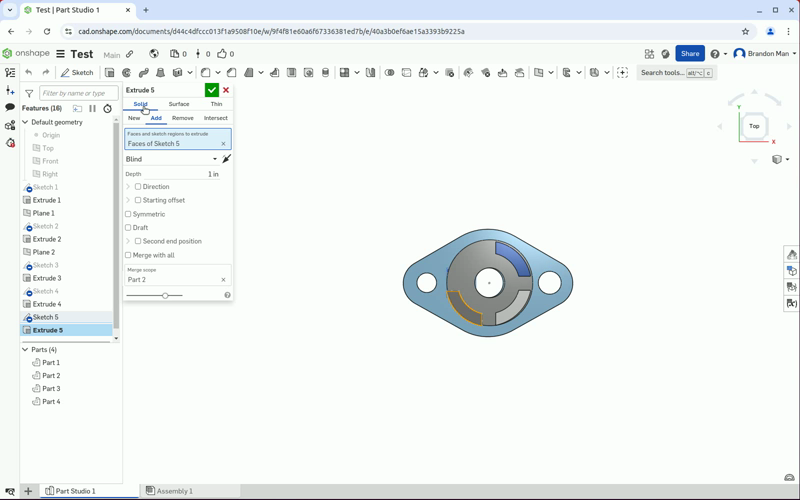
mouse_move(137, 120)
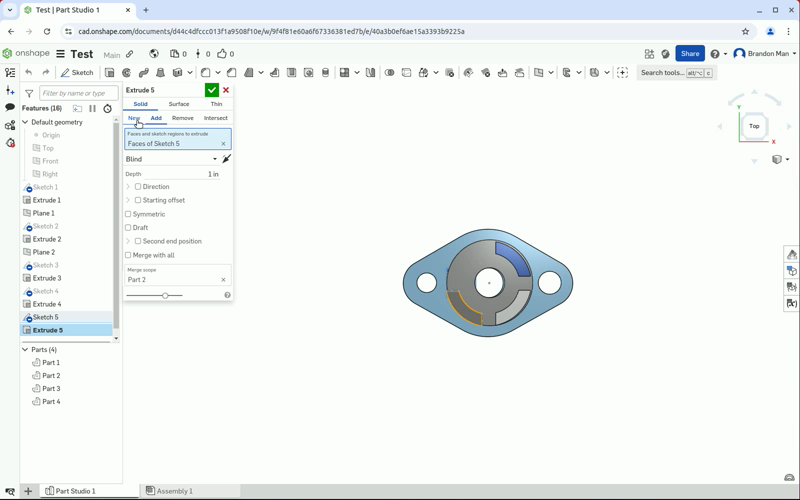
click(137, 120)
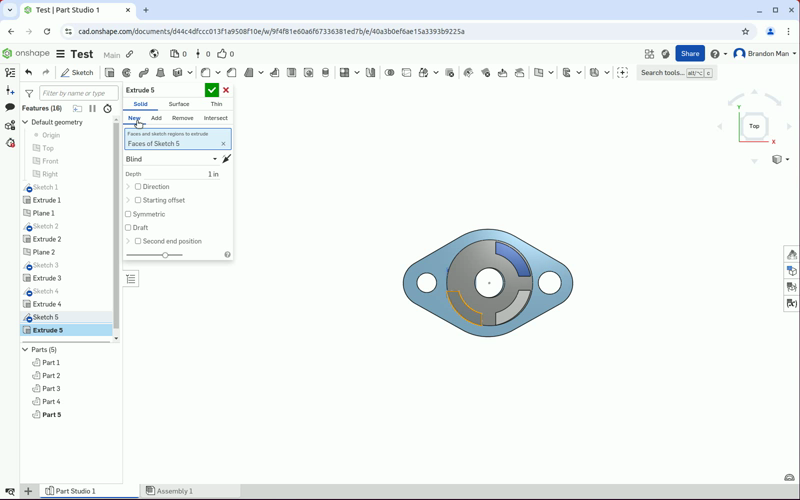
key(tab, 4)
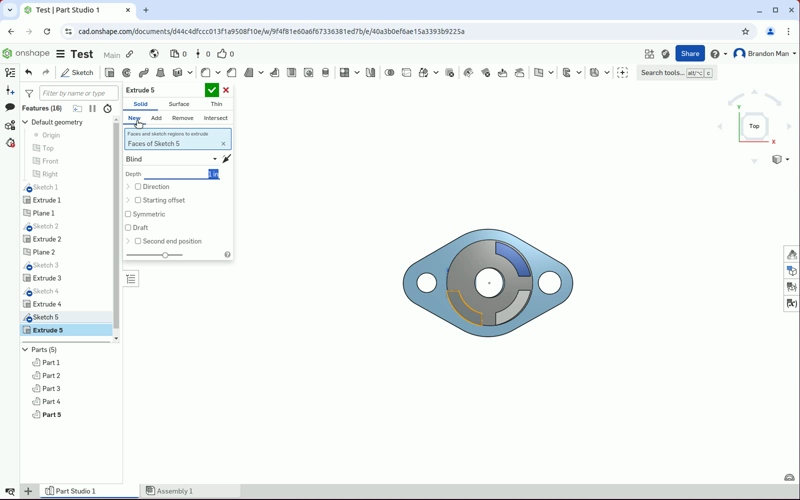
text(3.129)
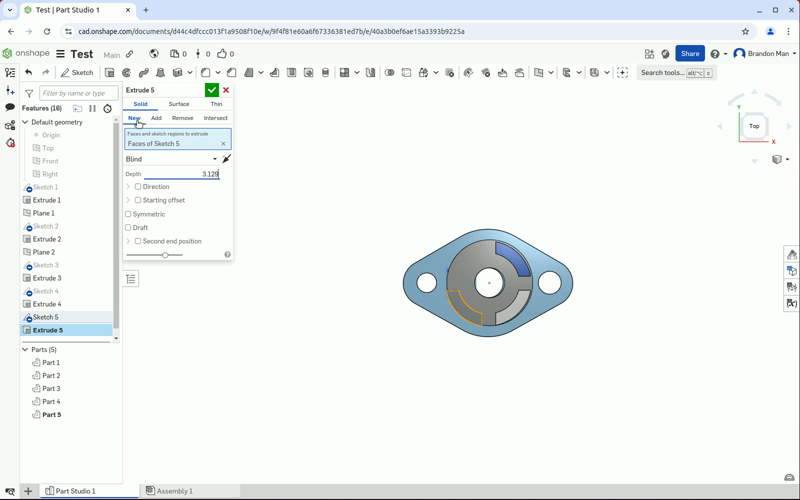
key(enter)
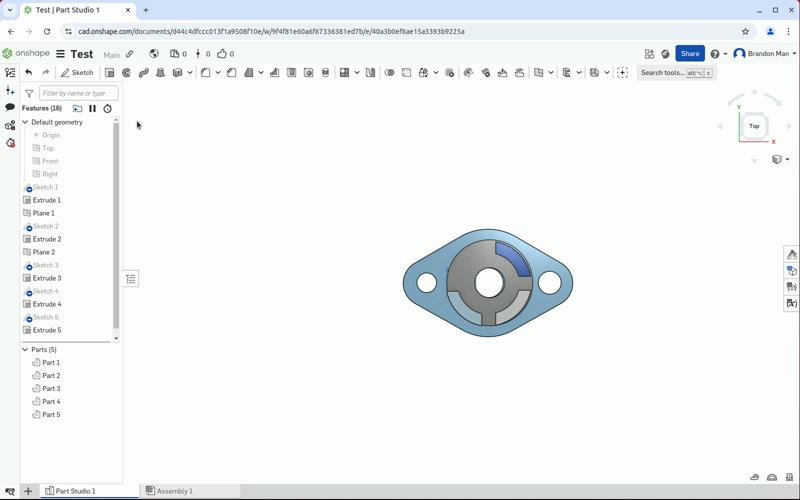
key(shift+h)
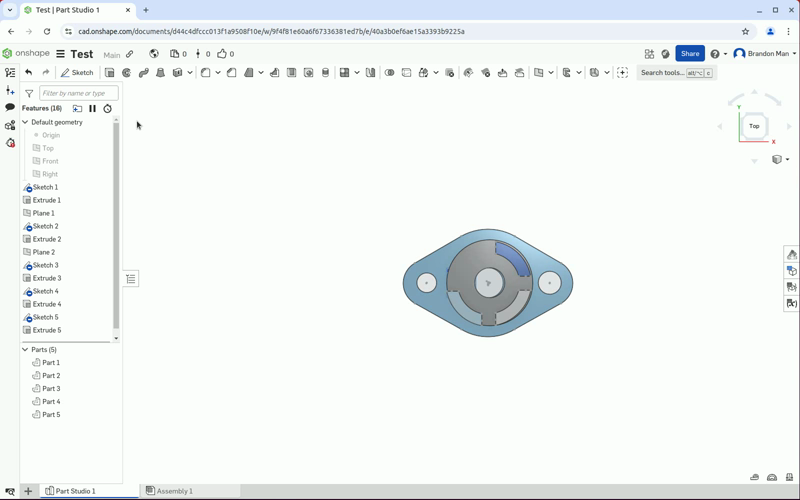
key(shift+h)
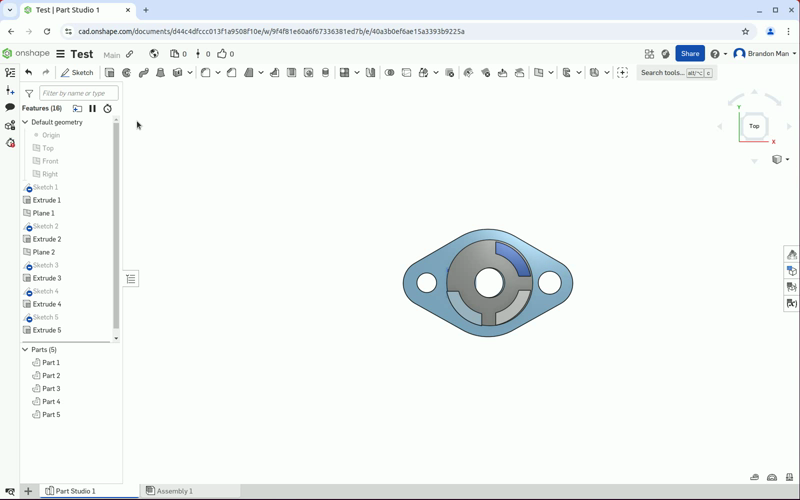
mouse_move(69, 189)
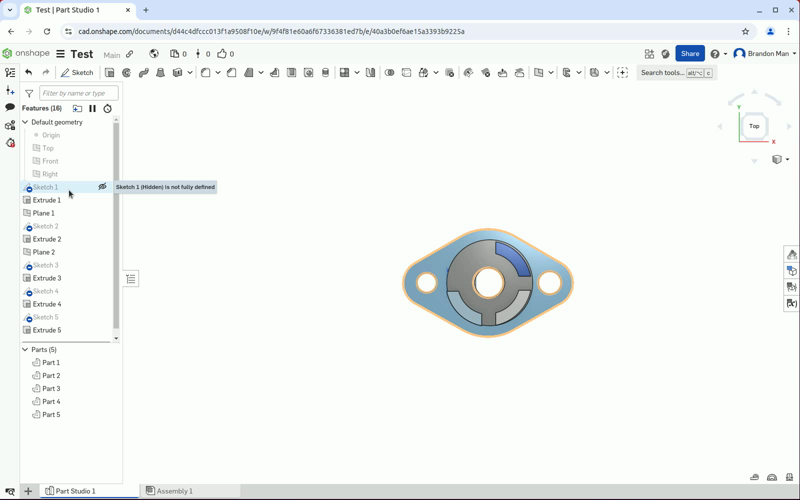
click(69, 189)
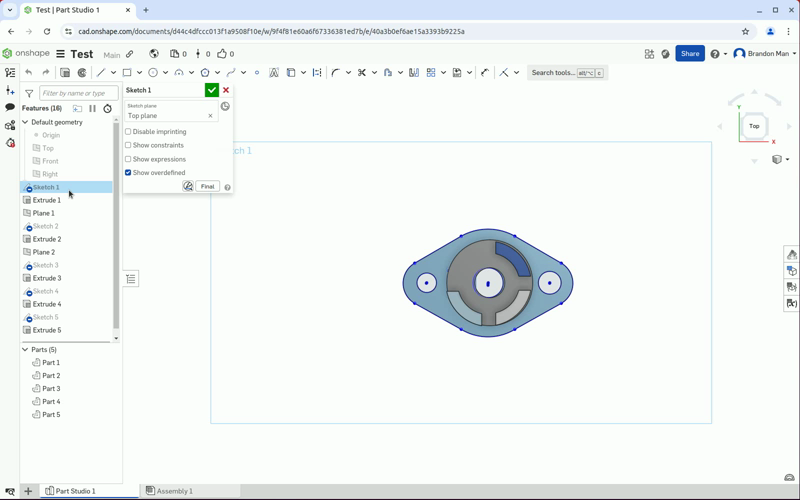
mouse_move(229, 92)
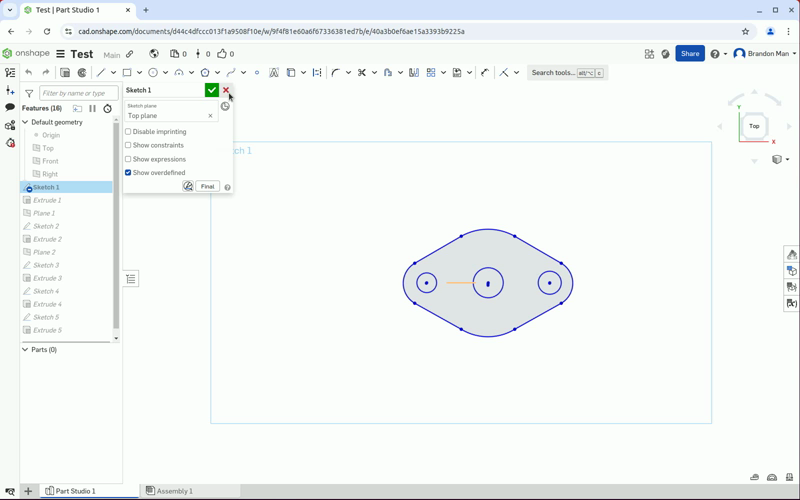
click(229, 92)
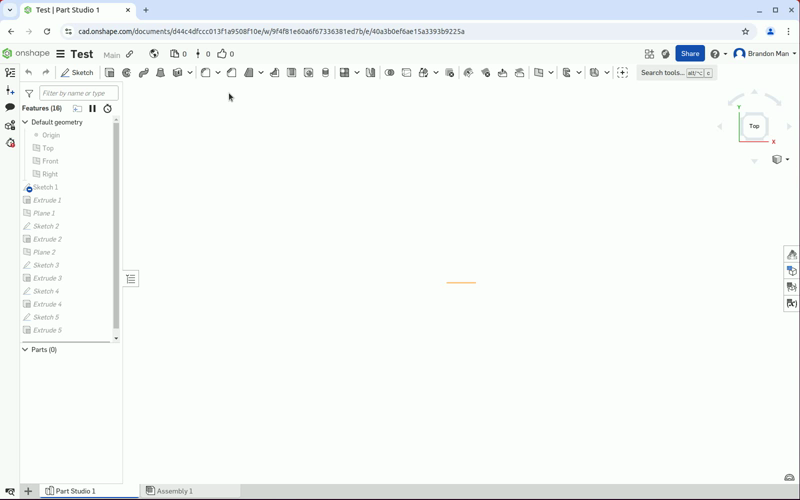
key(shift+s)
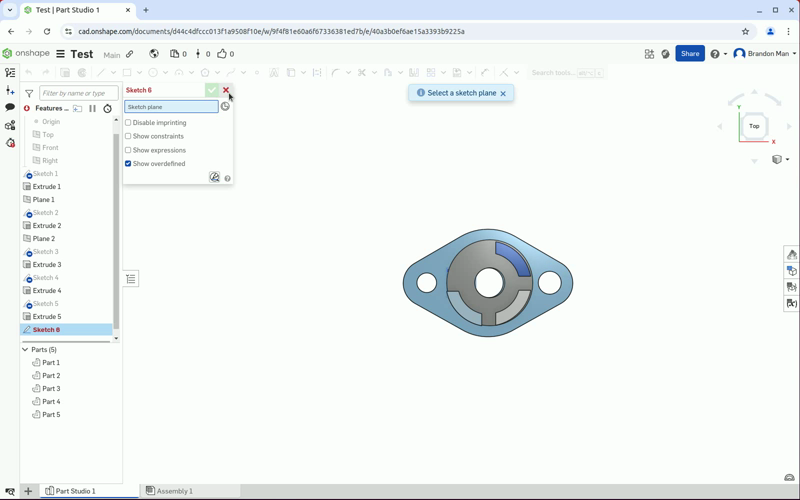
mouse_move(69, 241)
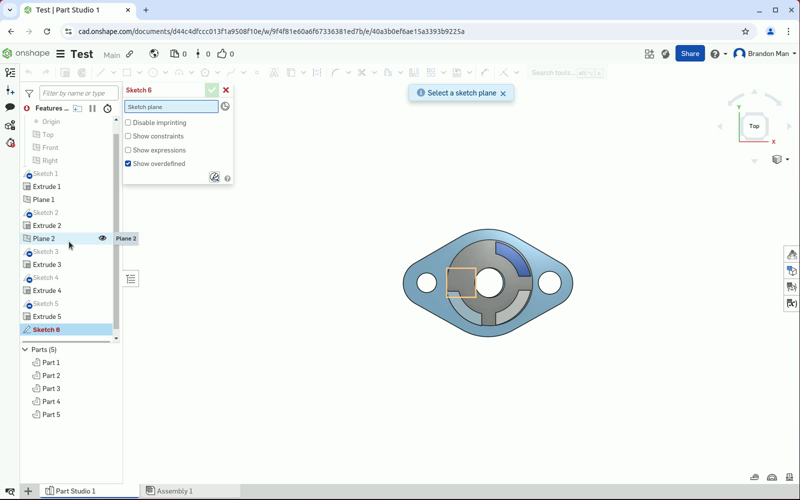
click(69, 241)
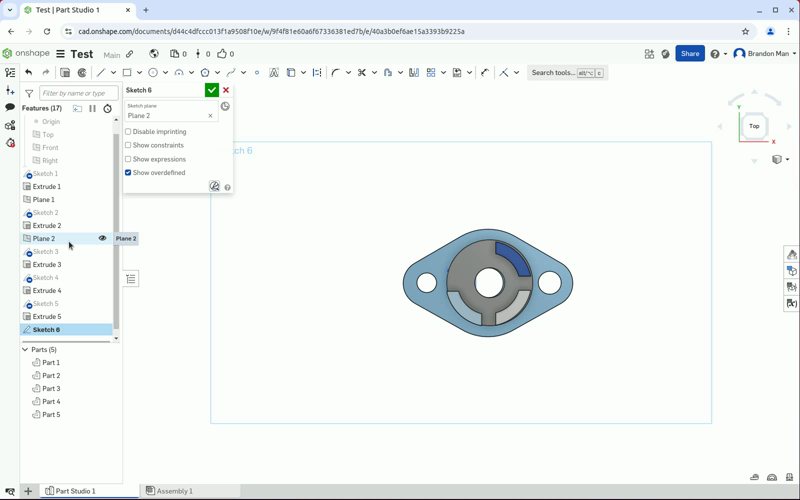
mouse_move(73, 352)
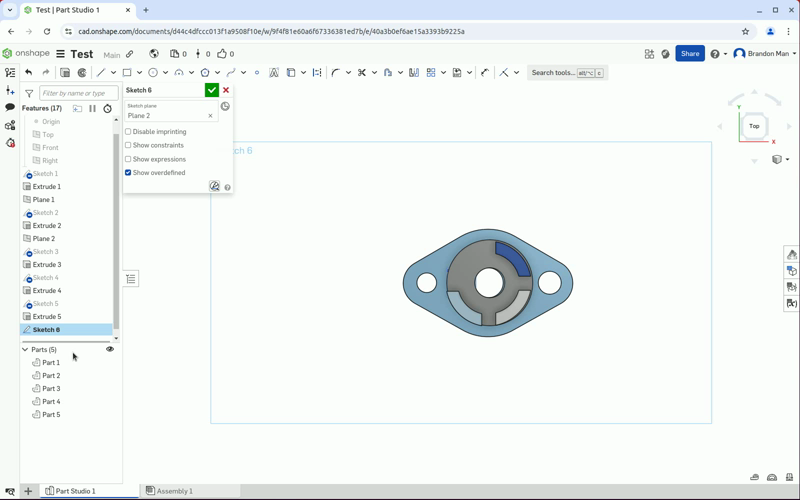
key(y)
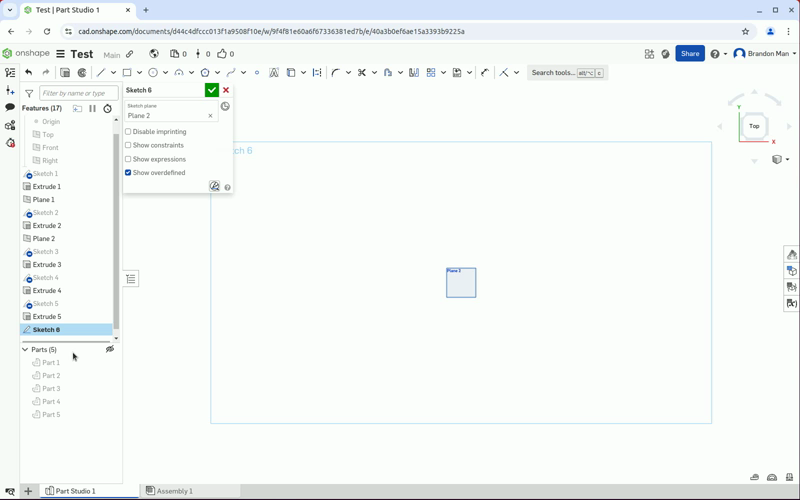
key(l)
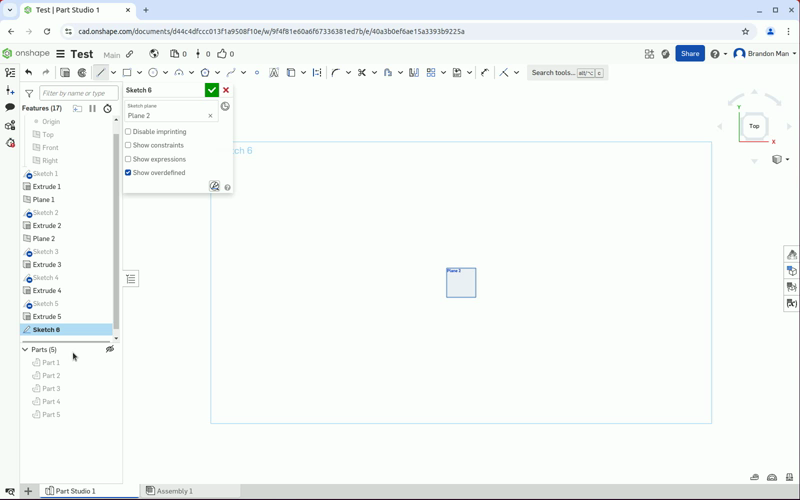
key_down(shift)
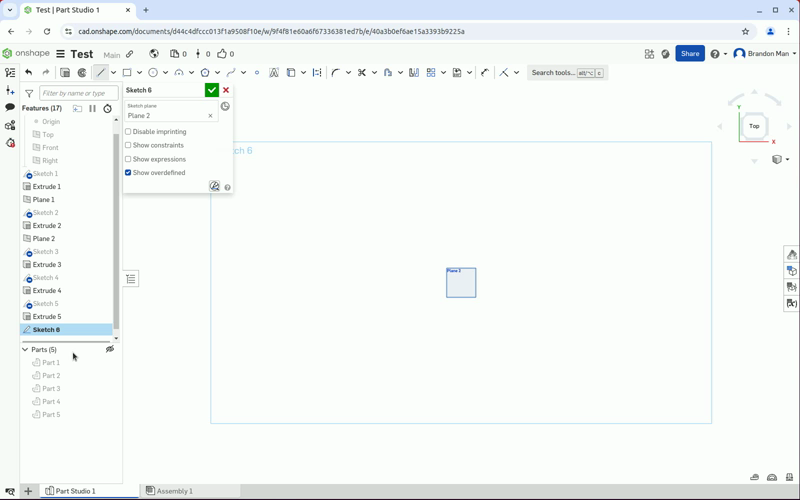
mouse_move(446, 274)
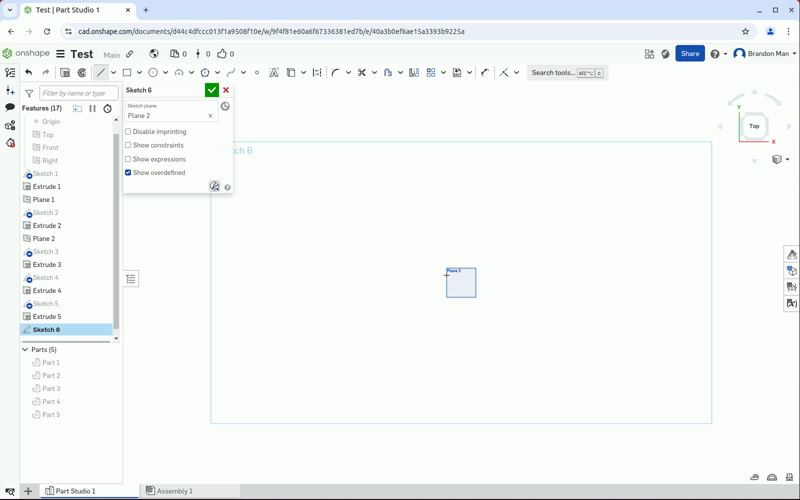
click(446, 274)
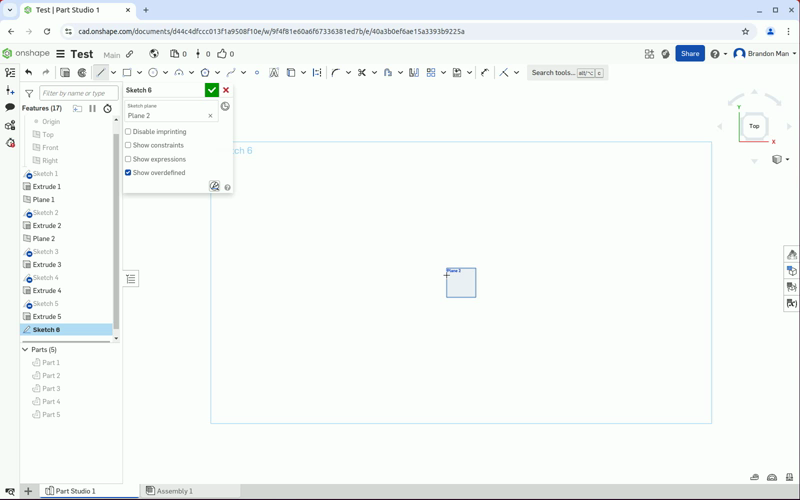
key_up(shift)
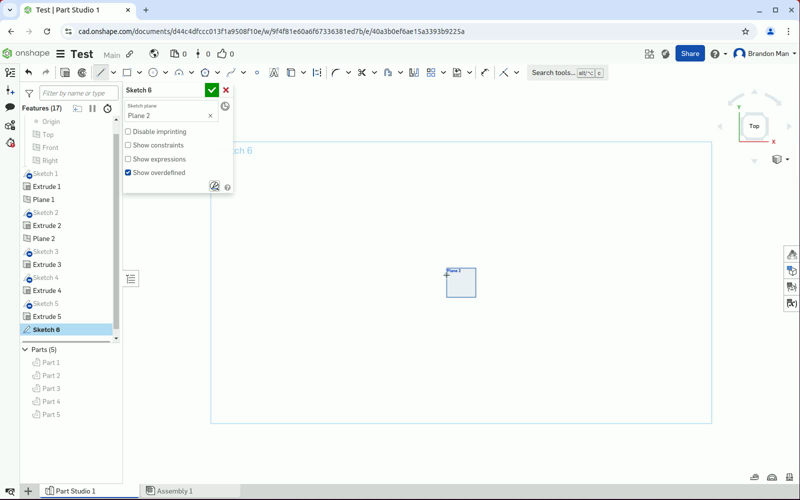
key_down(shift)
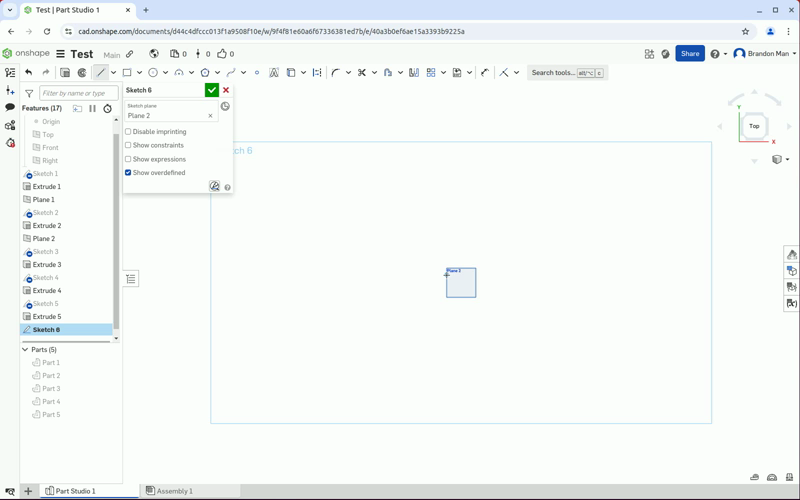
mouse_move(476, 274)
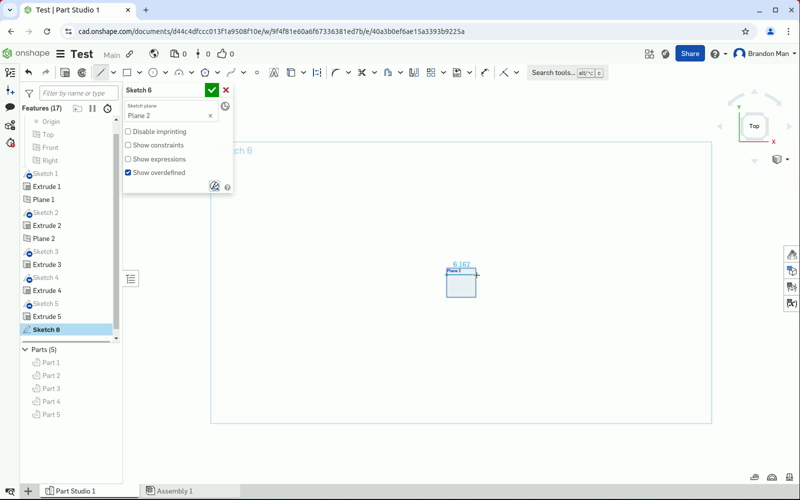
mouse_move(451, 274)
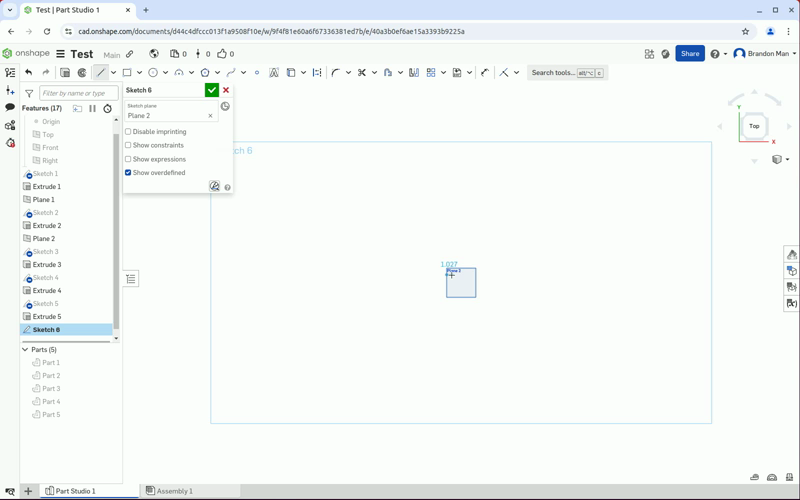
scroll(6)
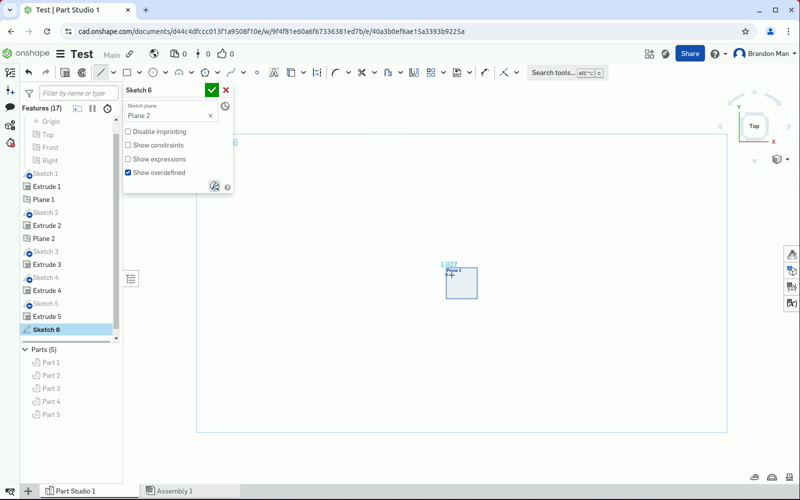
scroll(6)
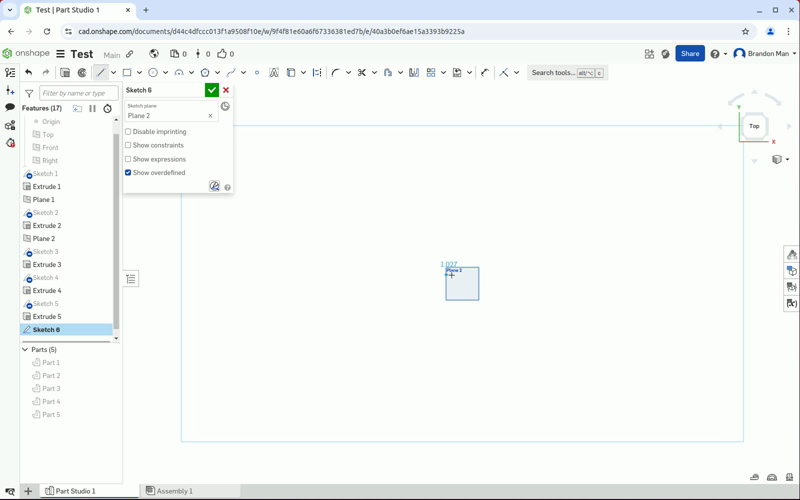
scroll(6)
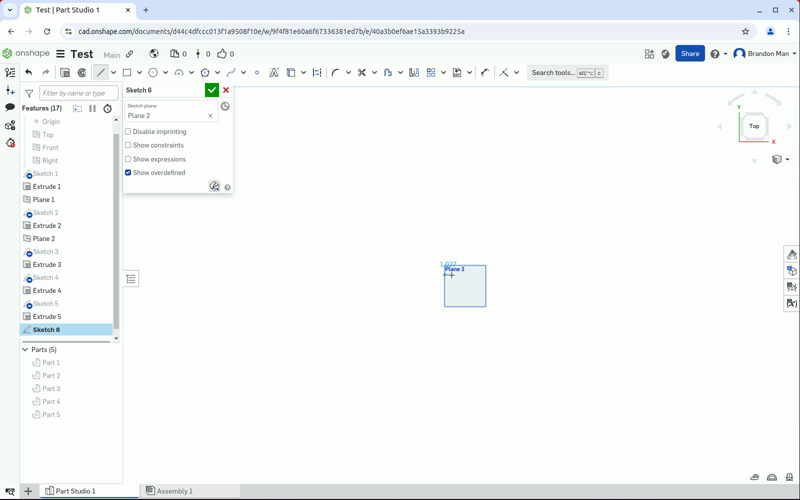
scroll(6)
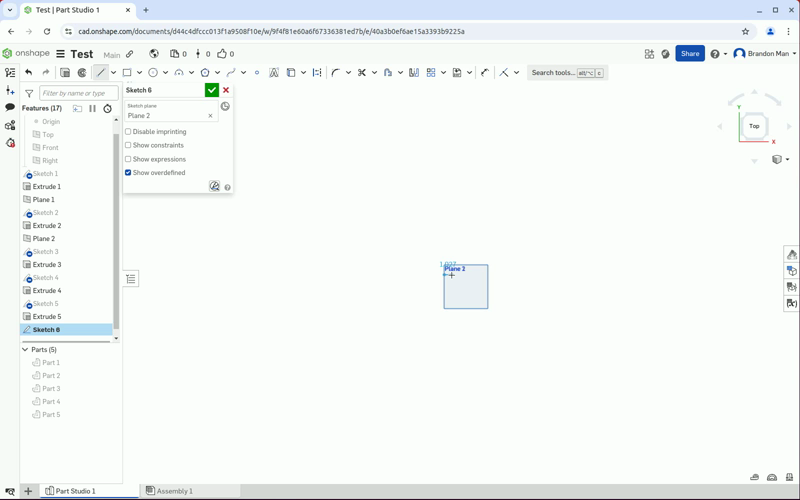
scroll(6)
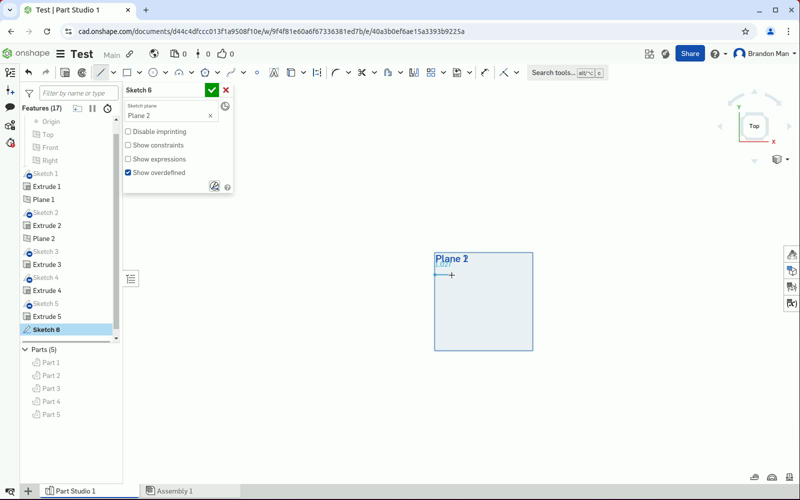
scroll(6)
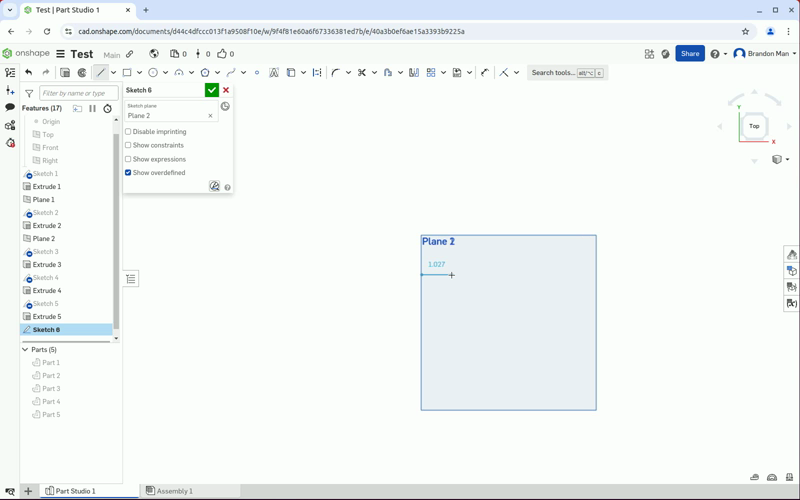
scroll(6)
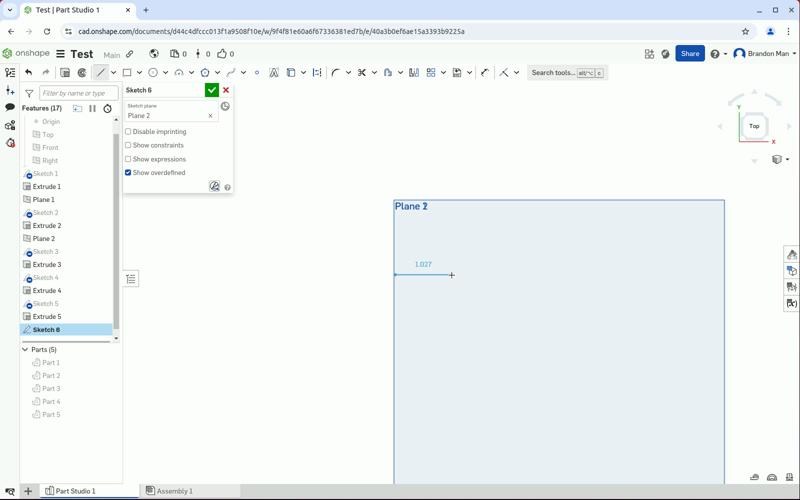
click(451, 274)
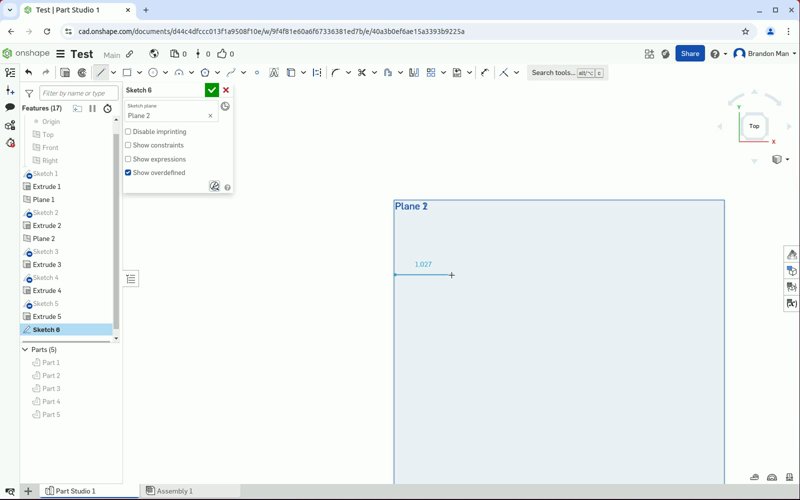
scroll(-6)
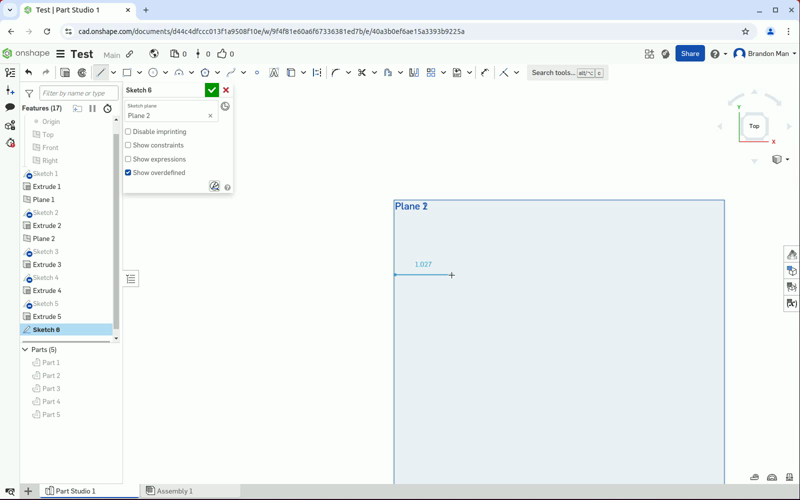
scroll(-6)
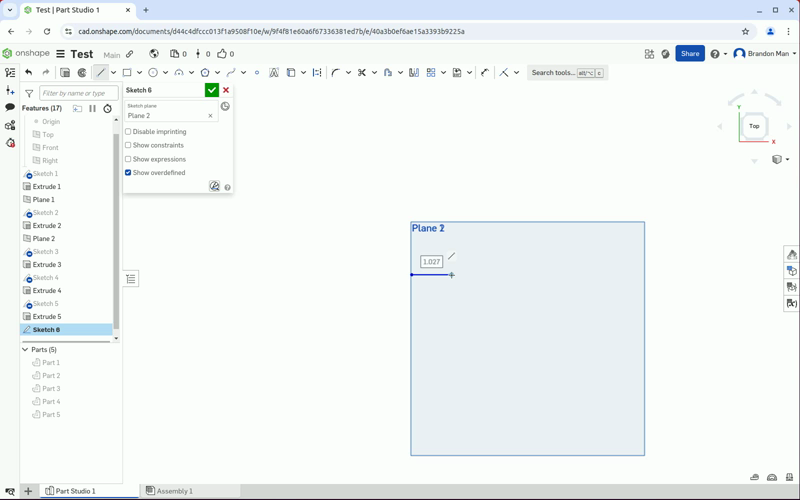
scroll(-6)
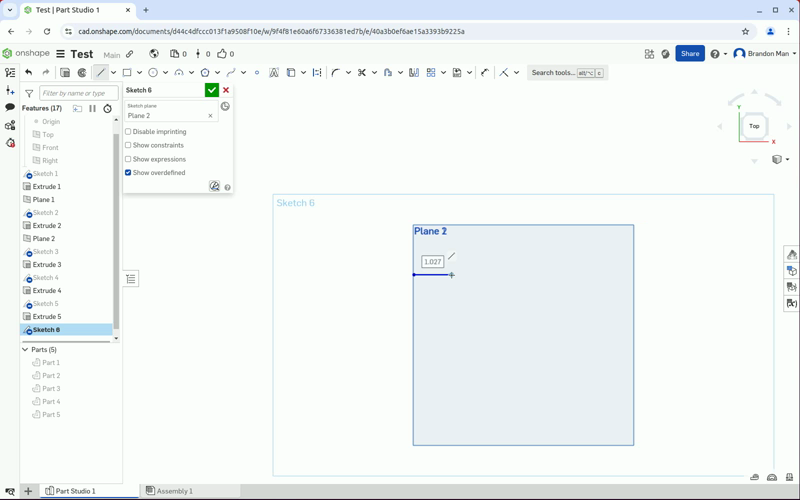
scroll(-6)
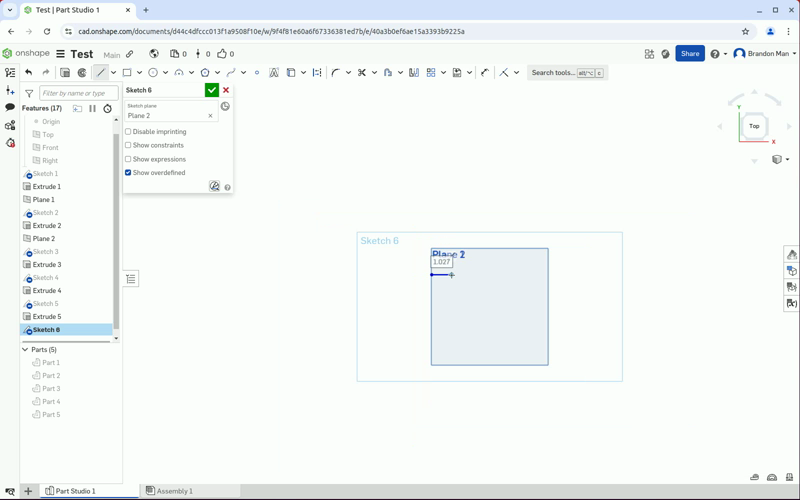
scroll(-6)
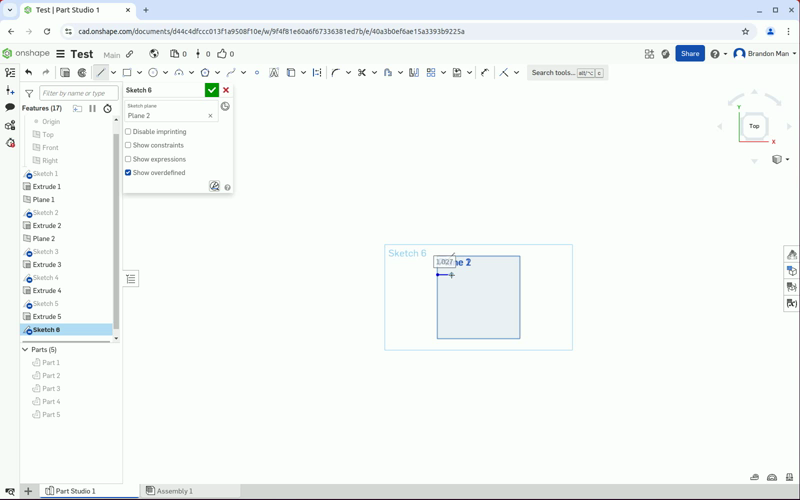
scroll(-6)
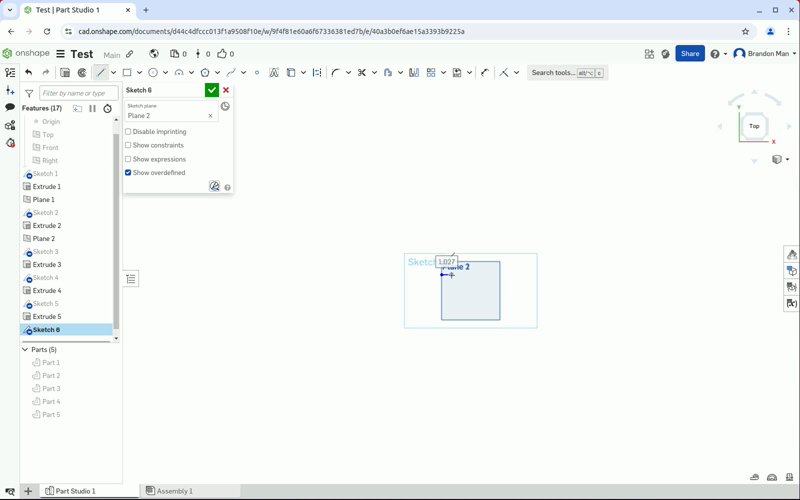
scroll(-6)
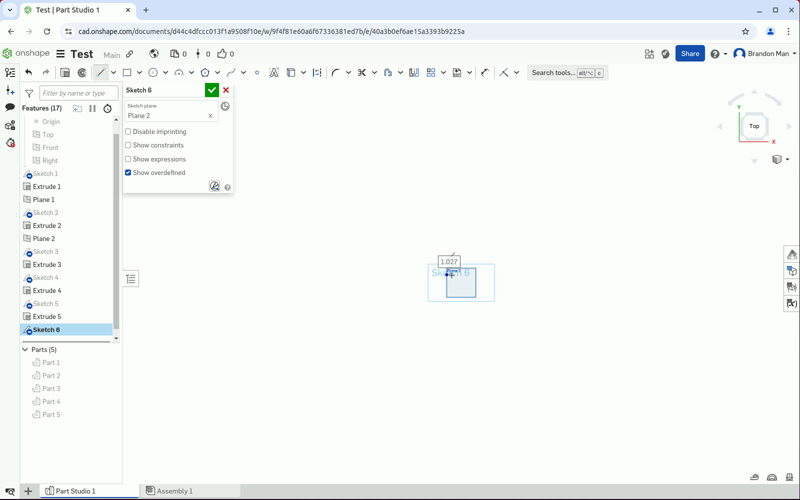
key_up(shift)
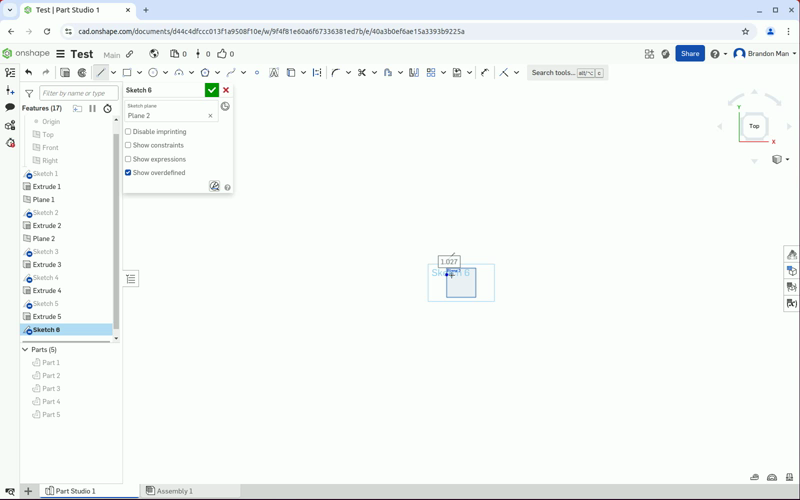
key_down(shift)
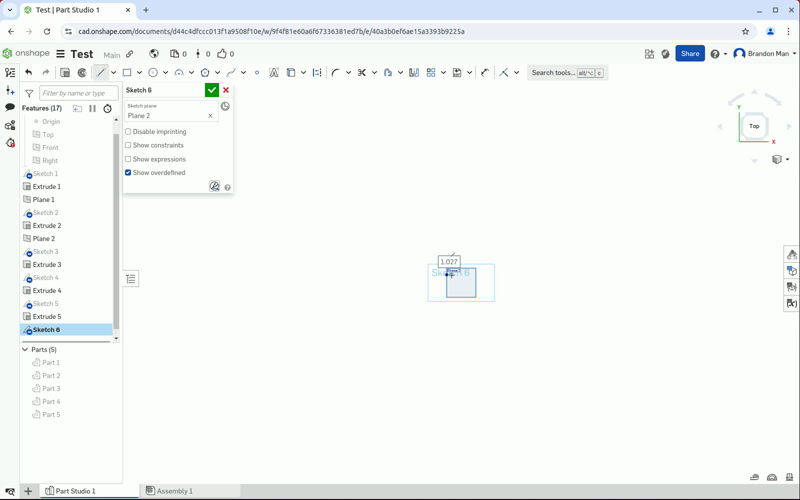
mouse_move(481, 274)
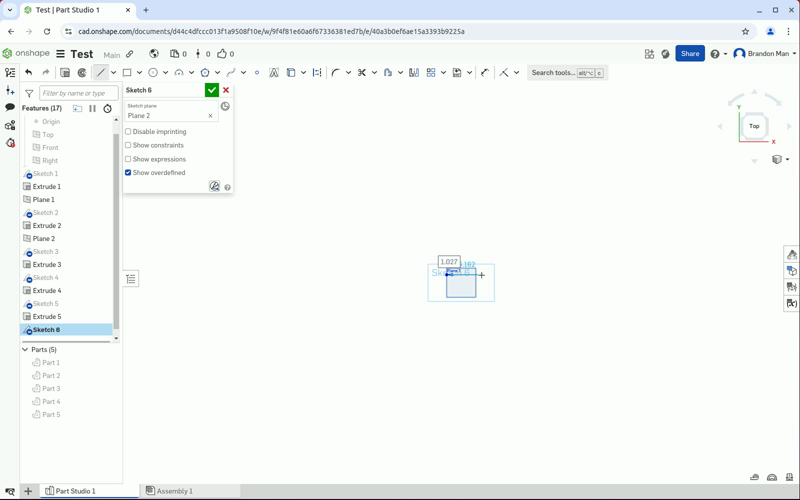
mouse_move(458, 274)
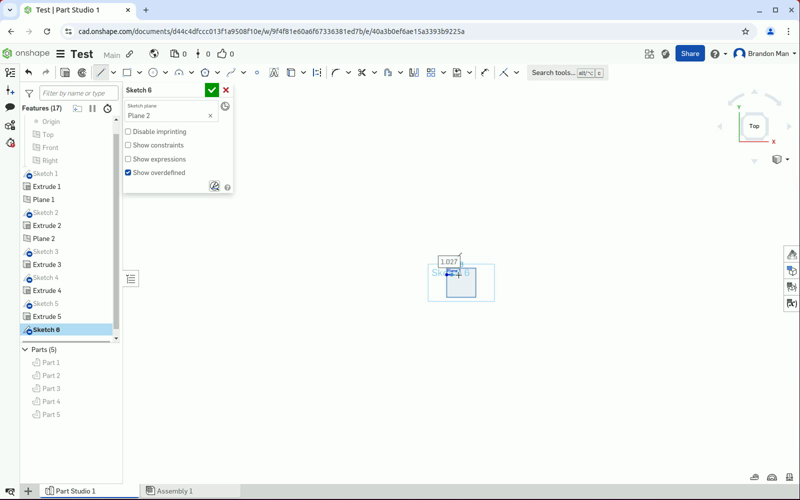
scroll(6)
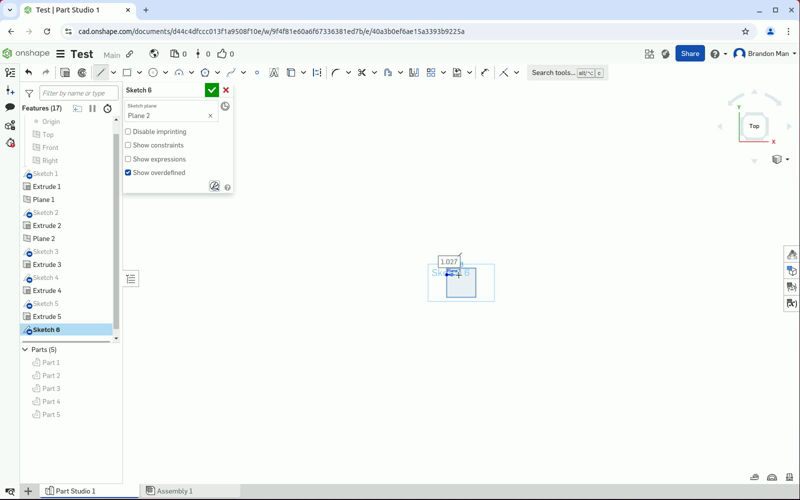
scroll(6)
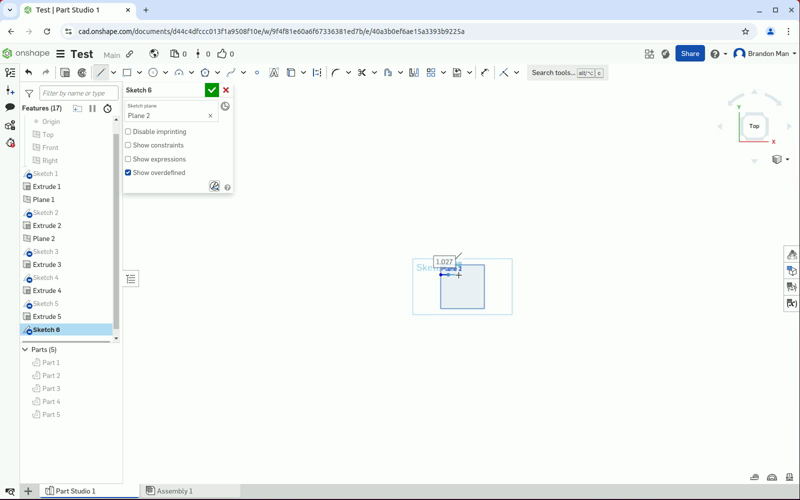
scroll(6)
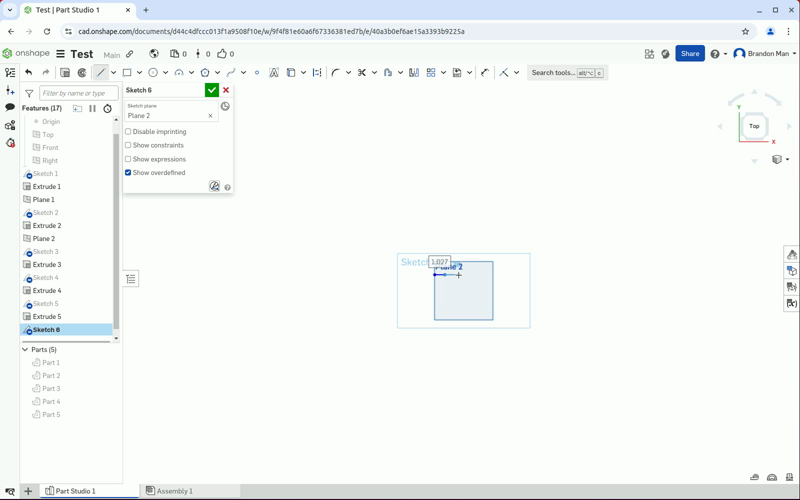
scroll(6)
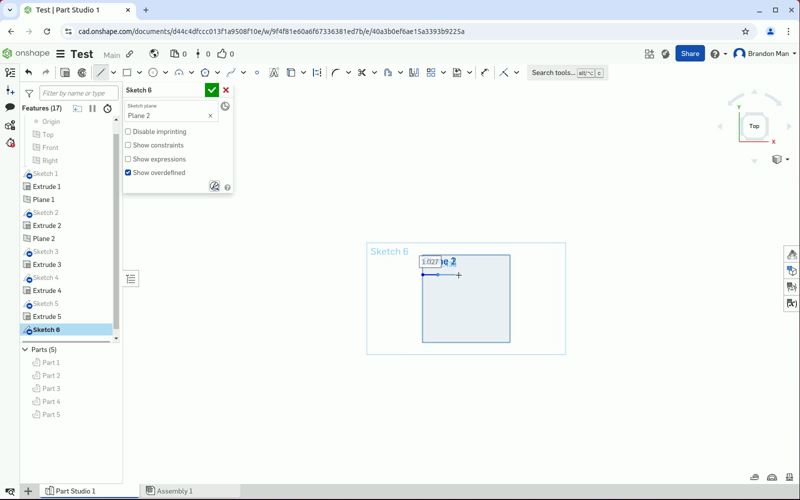
scroll(6)
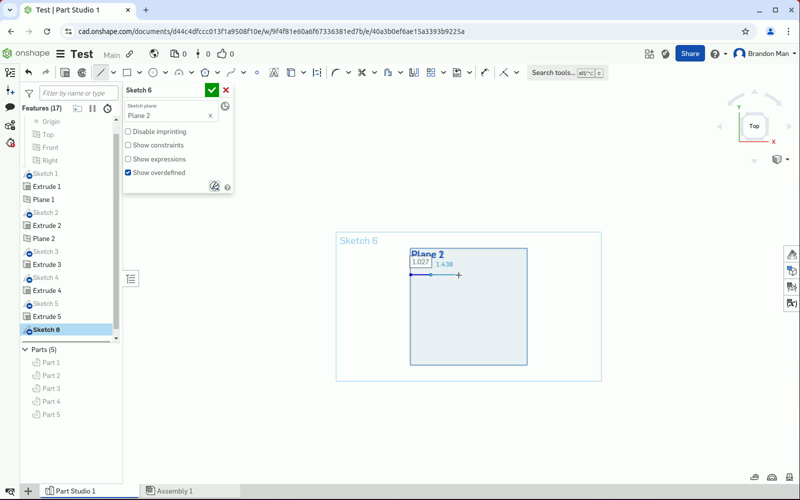
scroll(6)
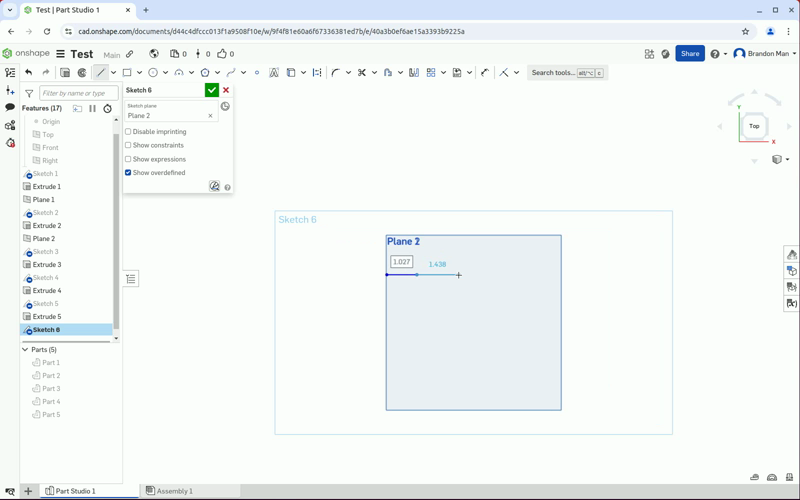
scroll(6)
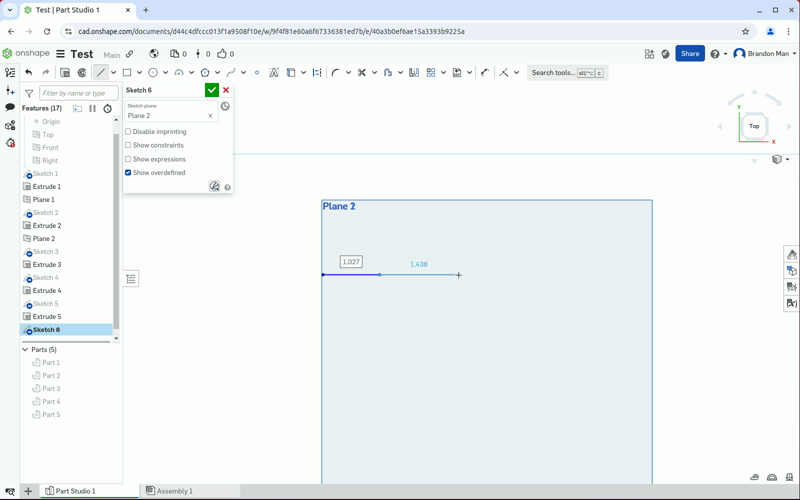
click(458, 274)
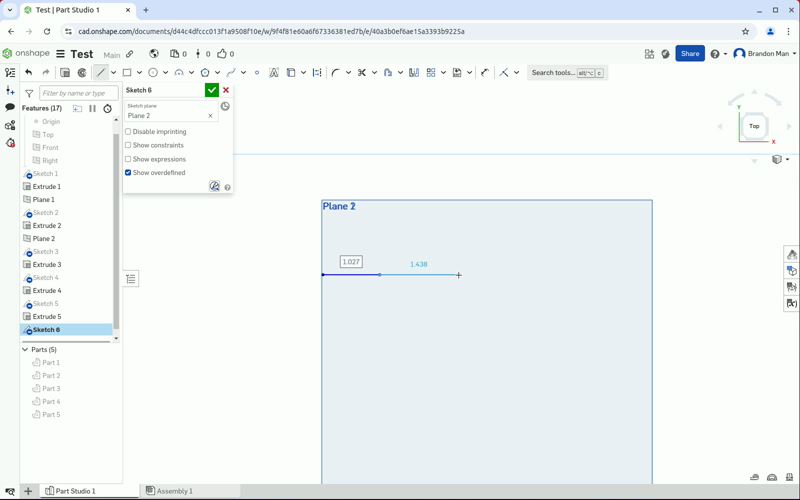
scroll(-6)
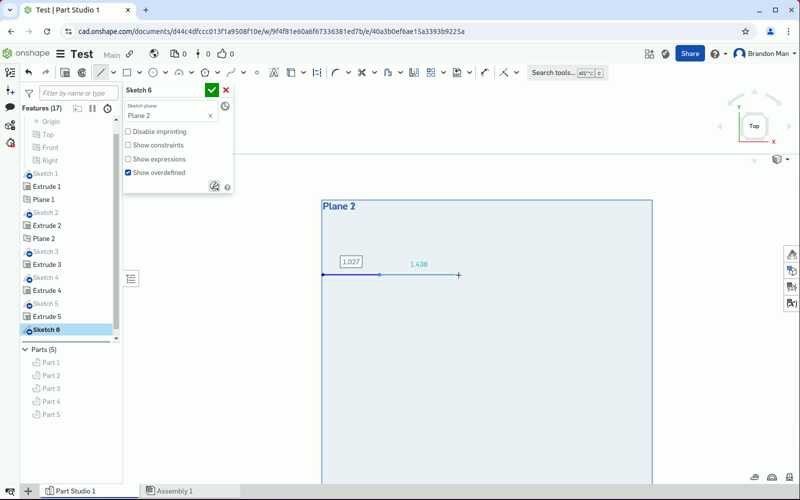
scroll(-6)
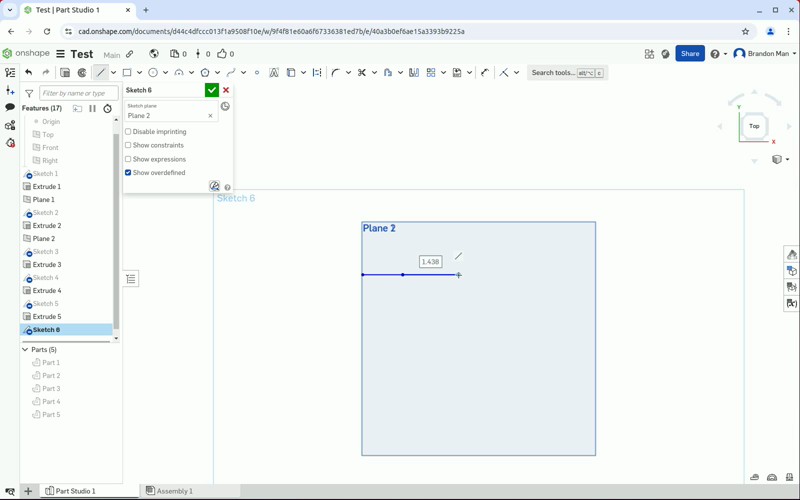
scroll(-6)
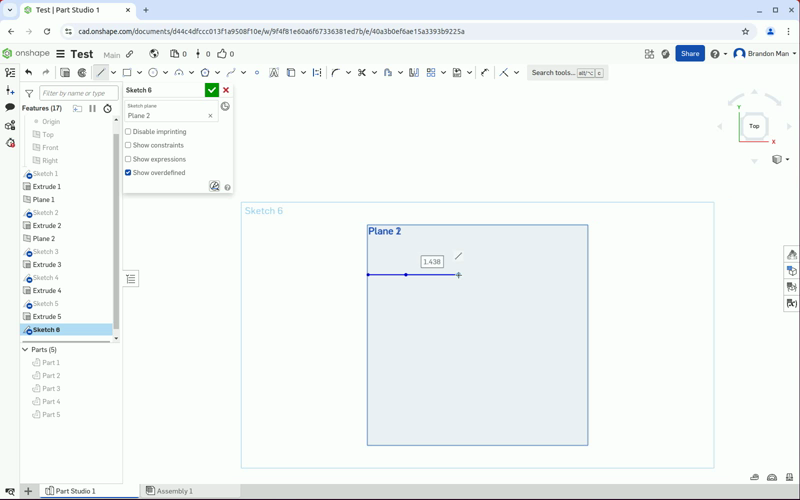
scroll(-6)
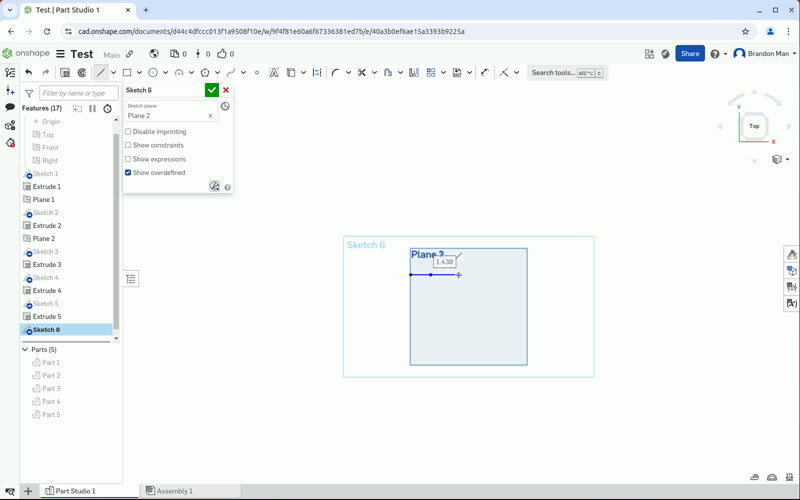
scroll(-6)
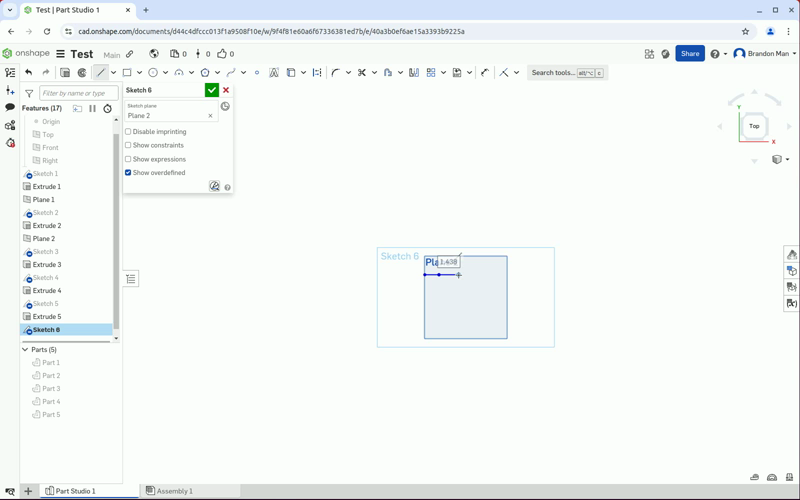
scroll(-6)
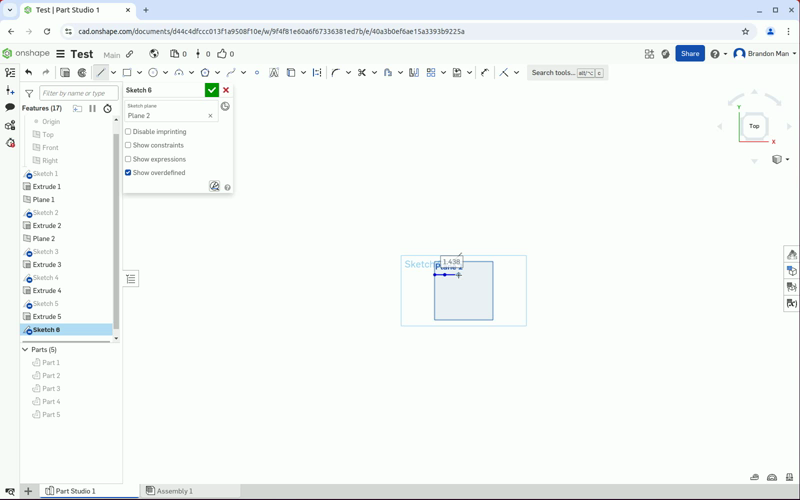
scroll(-6)
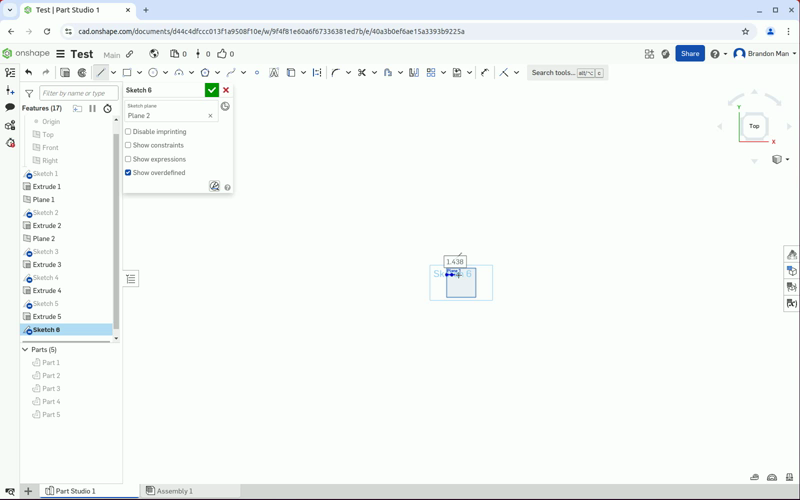
key_up(shift)
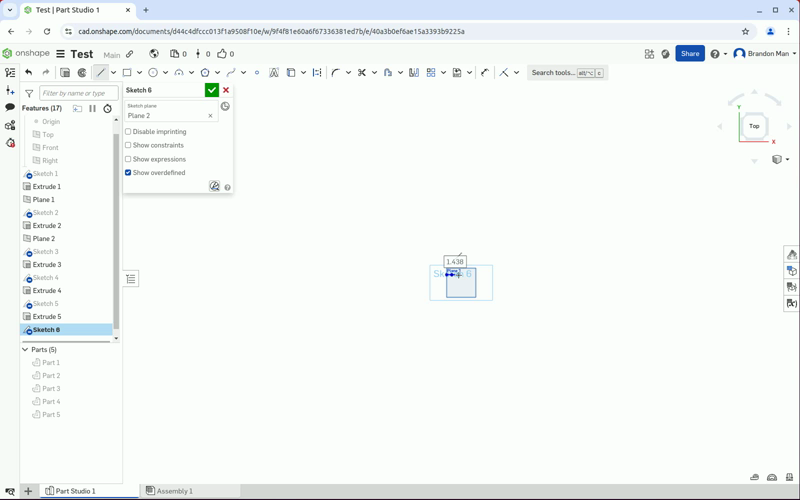
key(esc)
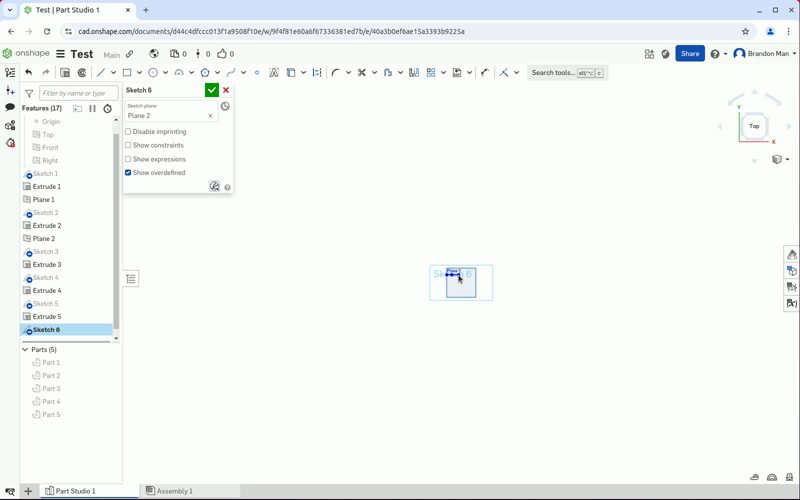
key(a)
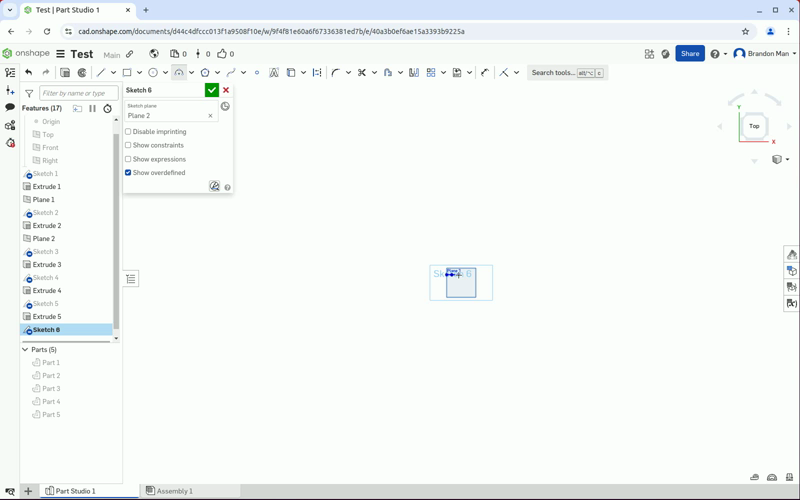
mouse_move(458, 274)
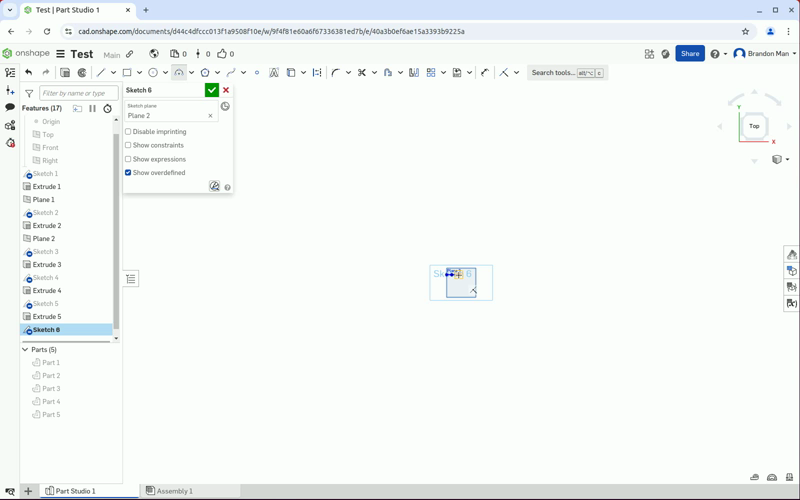
click(458, 274)
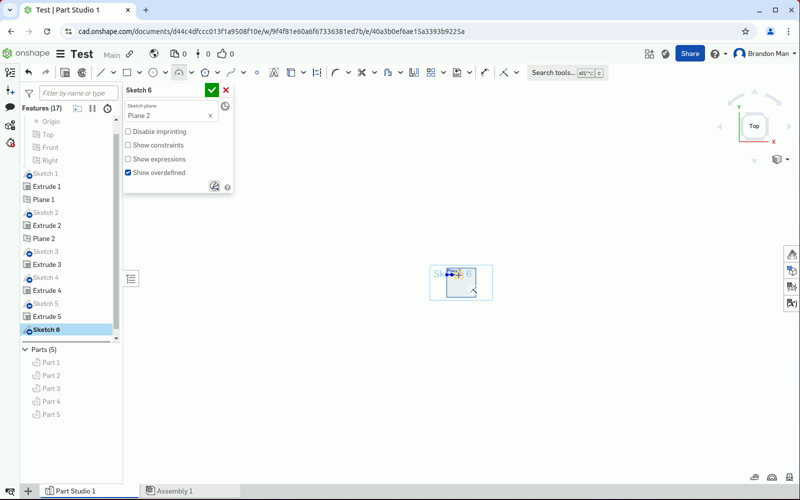
key_down(shift)
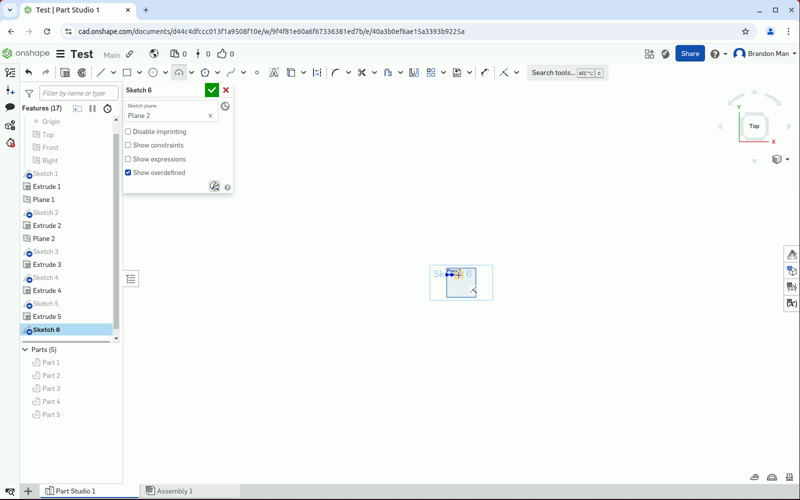
mouse_move(481, 252)
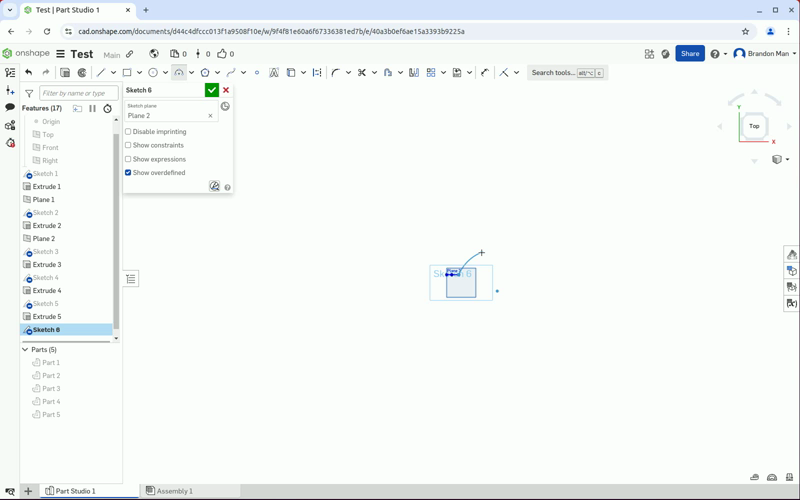
click(481, 252)
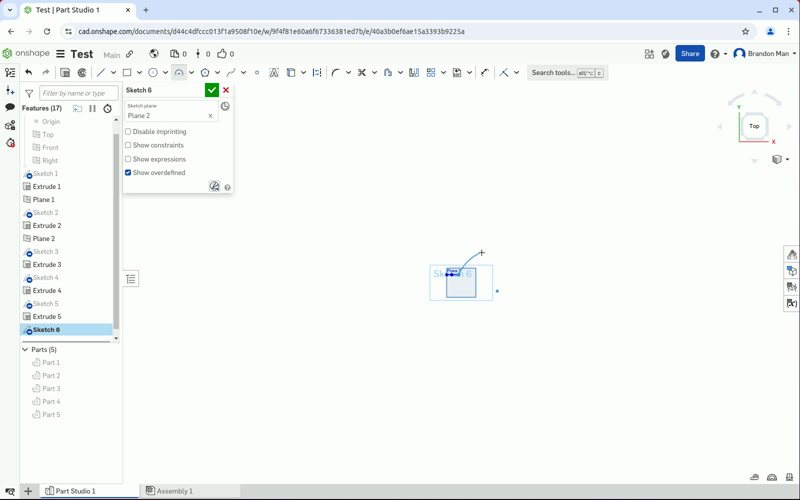
mouse_move(467, 260)
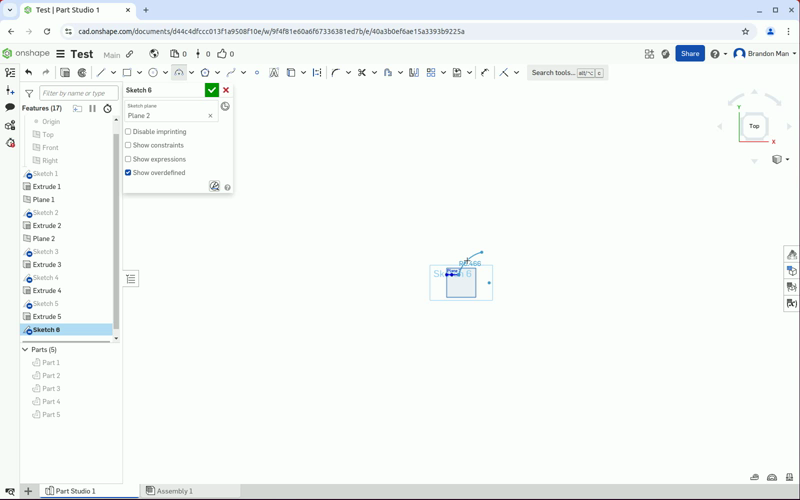
click(467, 260)
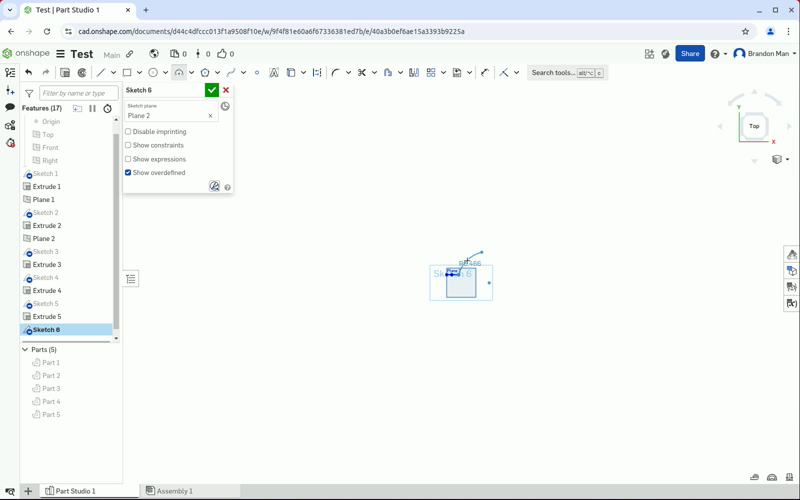
key_up(shift)
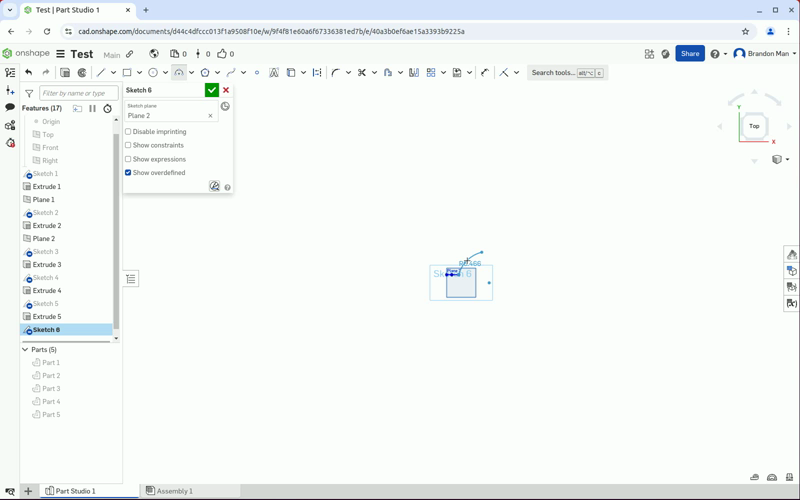
key(esc)
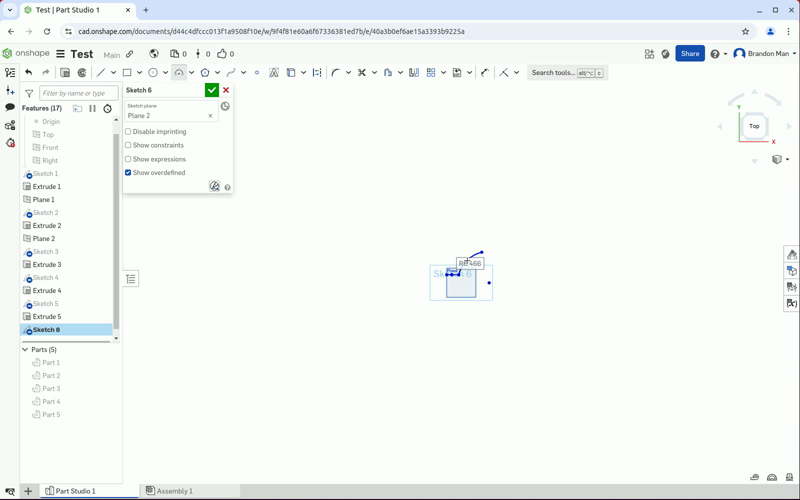
key(l)
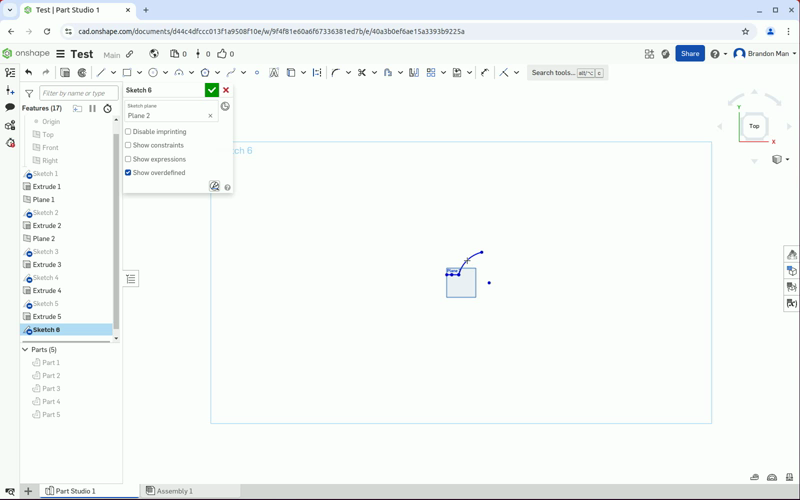
mouse_move(481, 252)
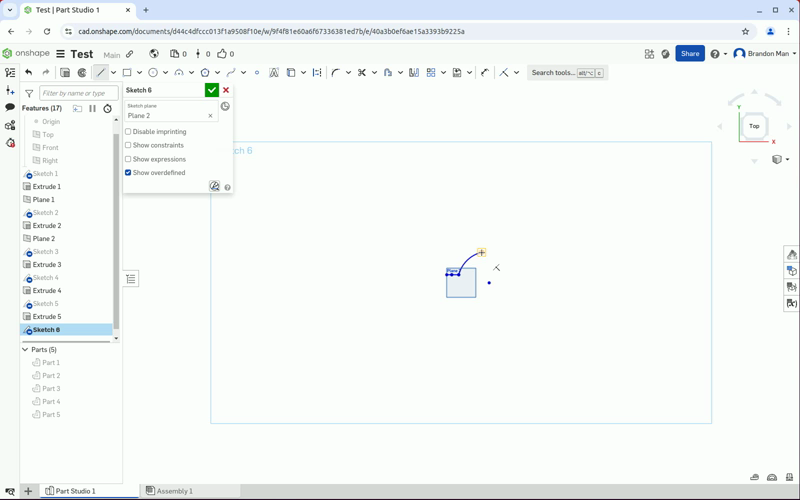
click(481, 252)
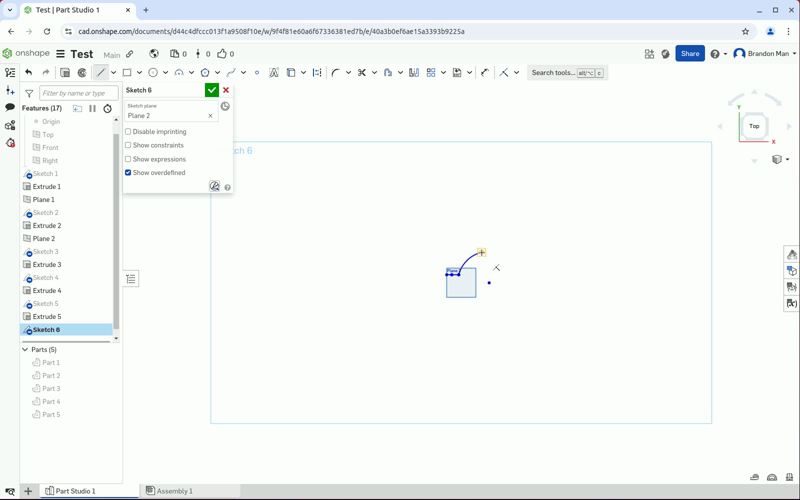
key_down(shift)
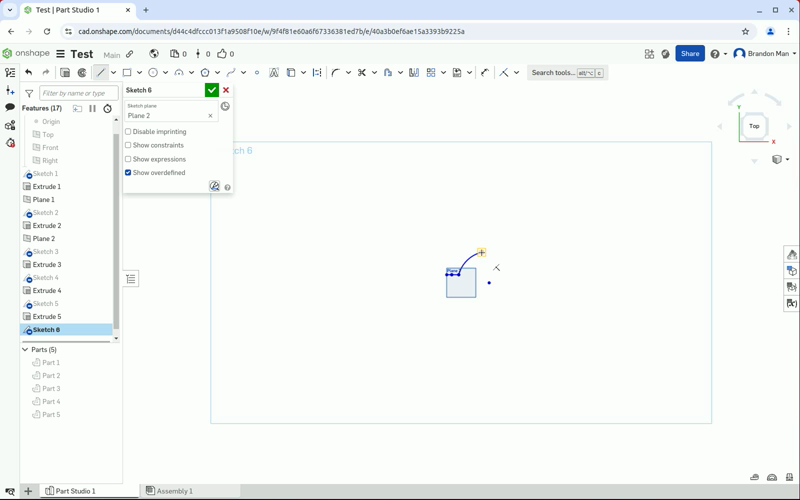
mouse_move(511, 252)
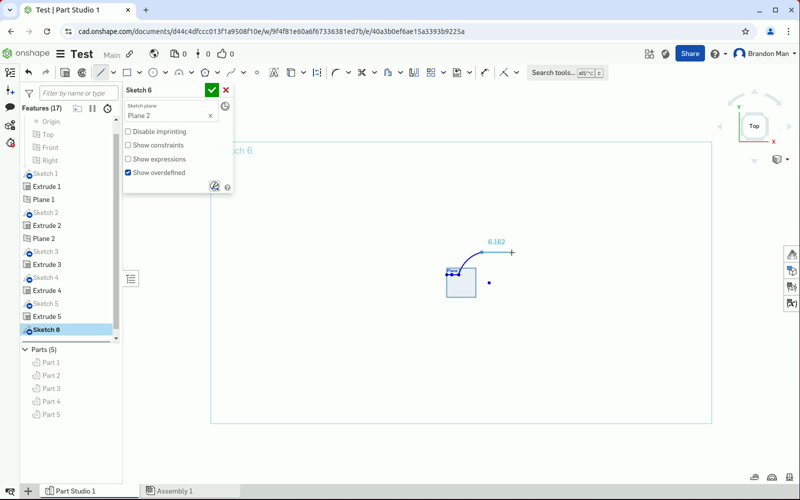
mouse_move(481, 245)
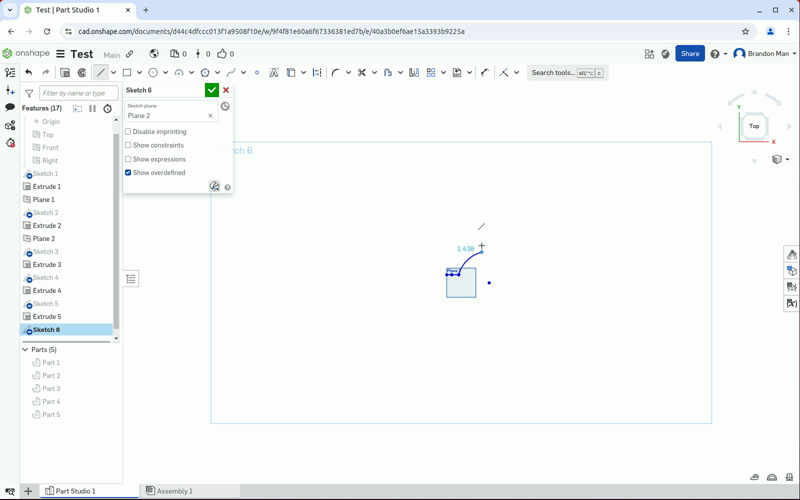
scroll(6)
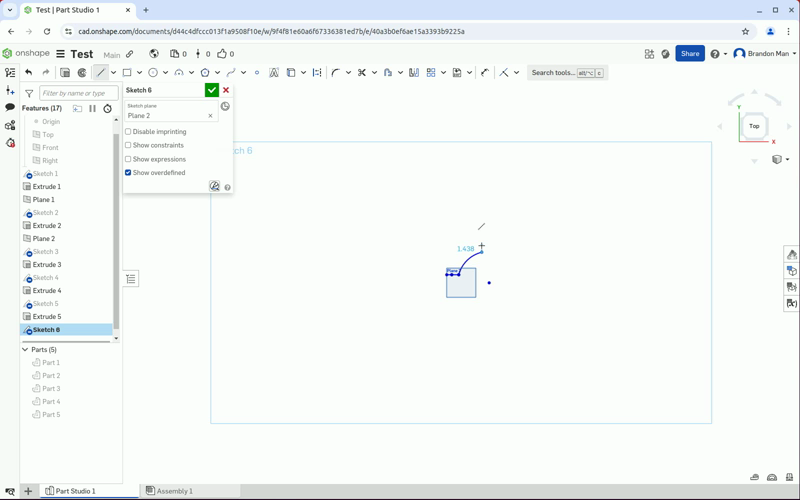
scroll(6)
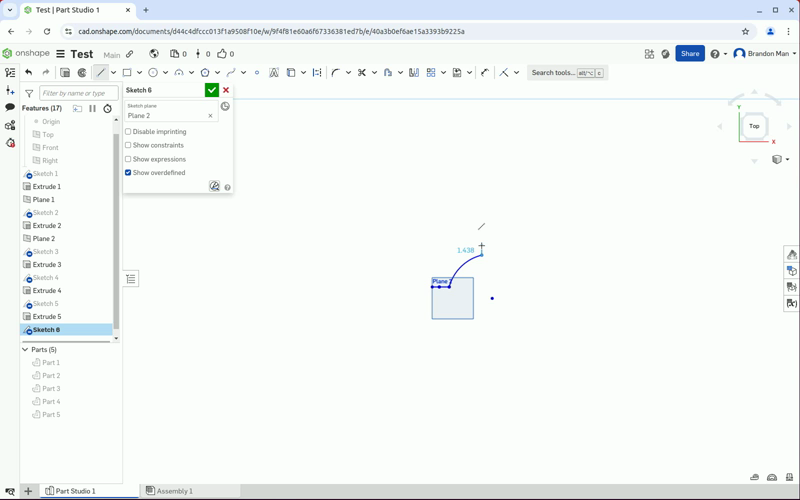
scroll(6)
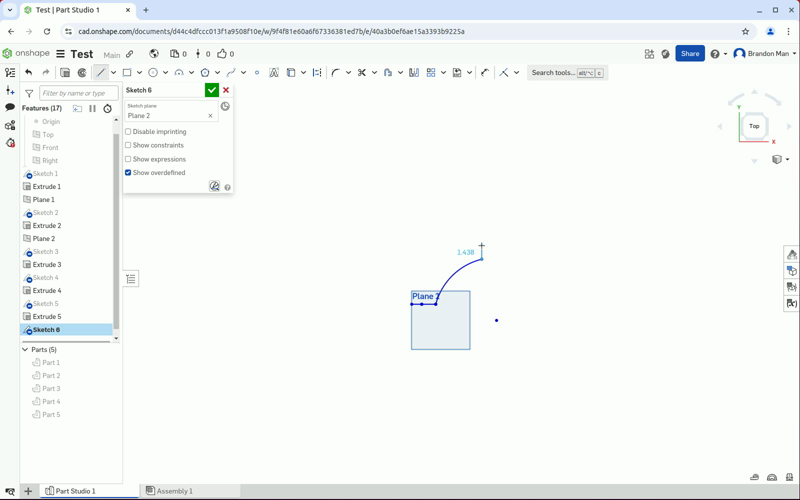
scroll(6)
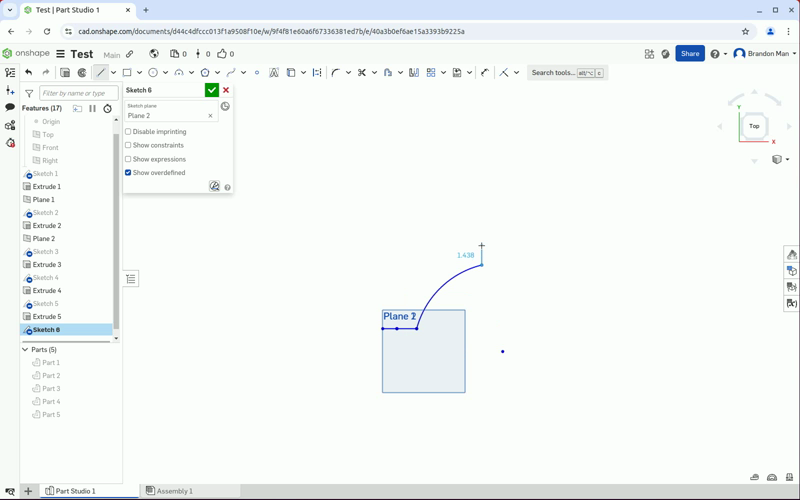
scroll(6)
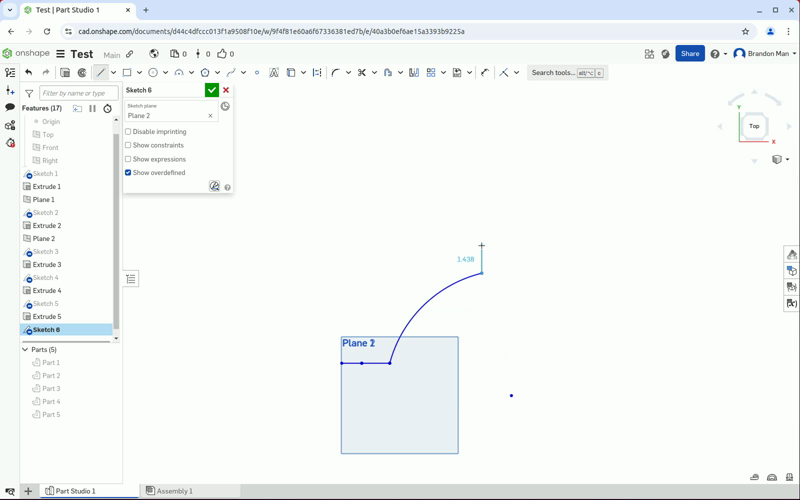
scroll(6)
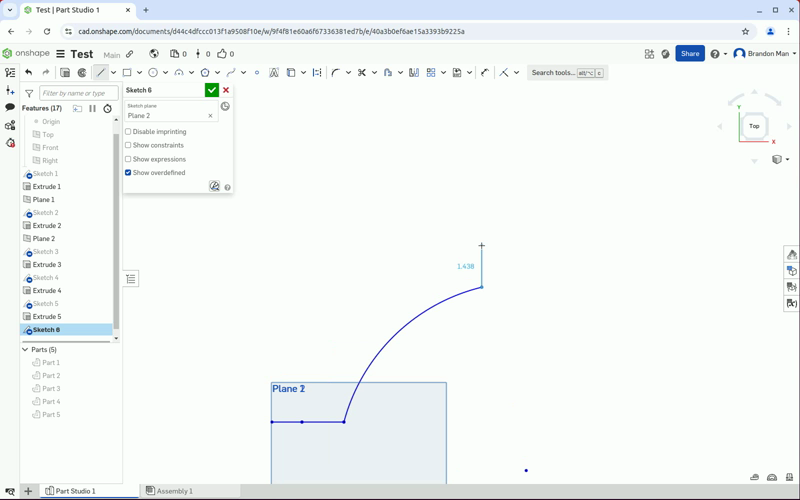
scroll(6)
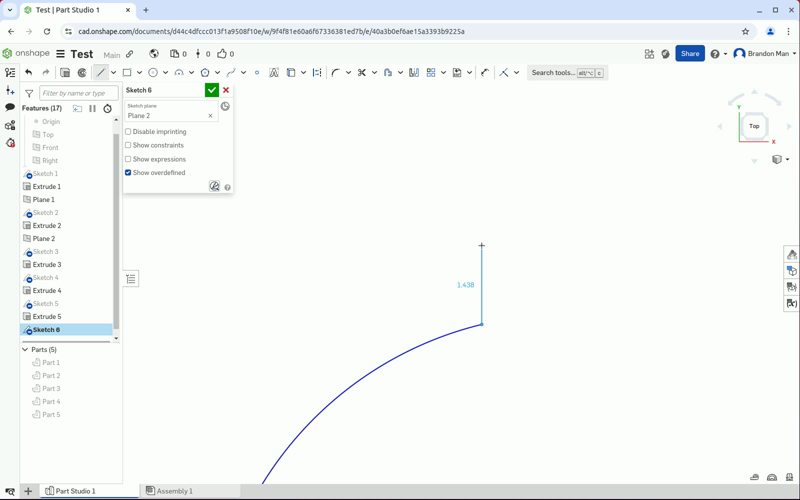
click(481, 245)
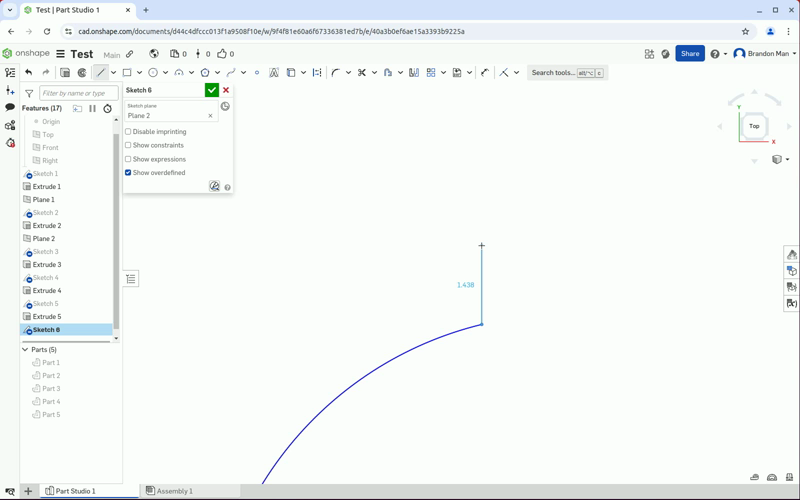
scroll(-6)
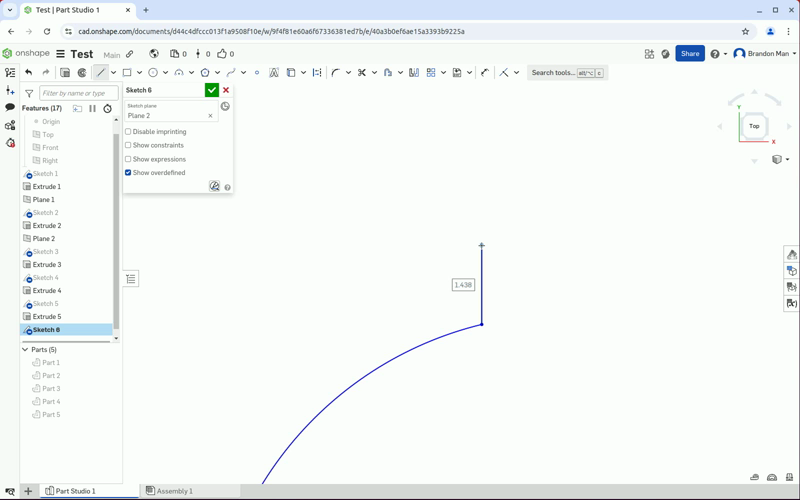
scroll(-6)
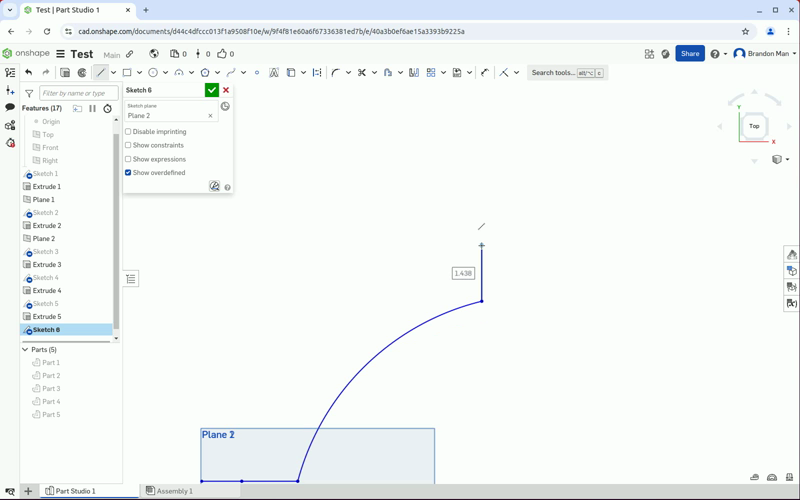
scroll(-6)
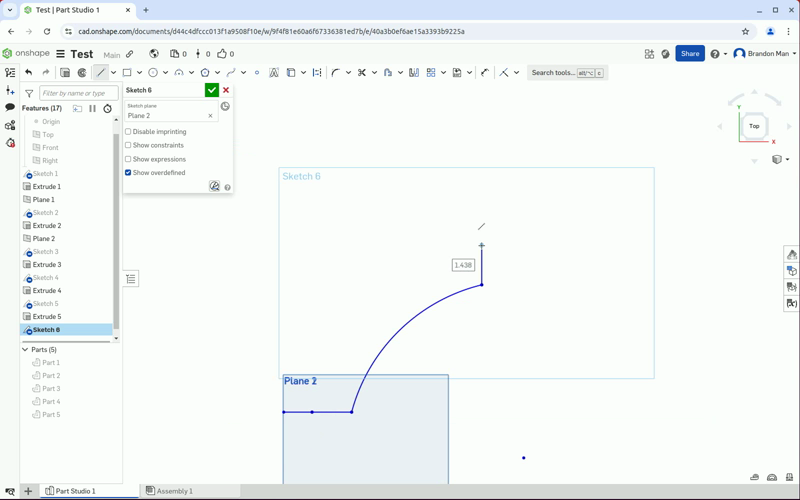
scroll(-6)
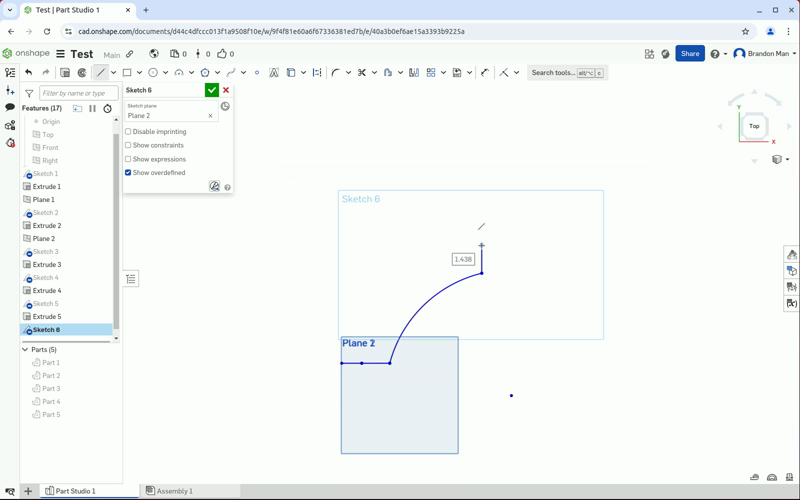
scroll(-6)
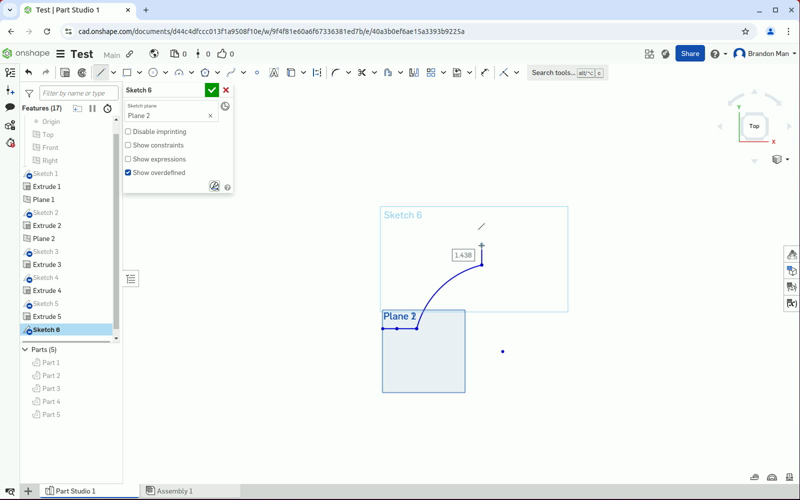
scroll(-6)
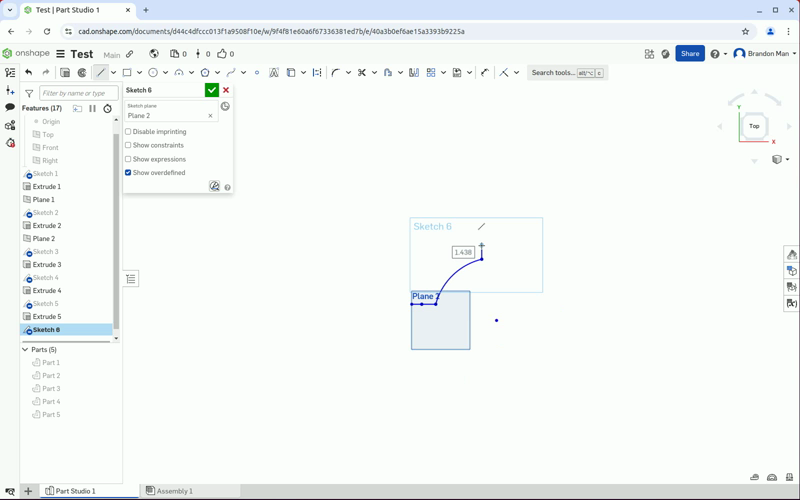
scroll(-6)
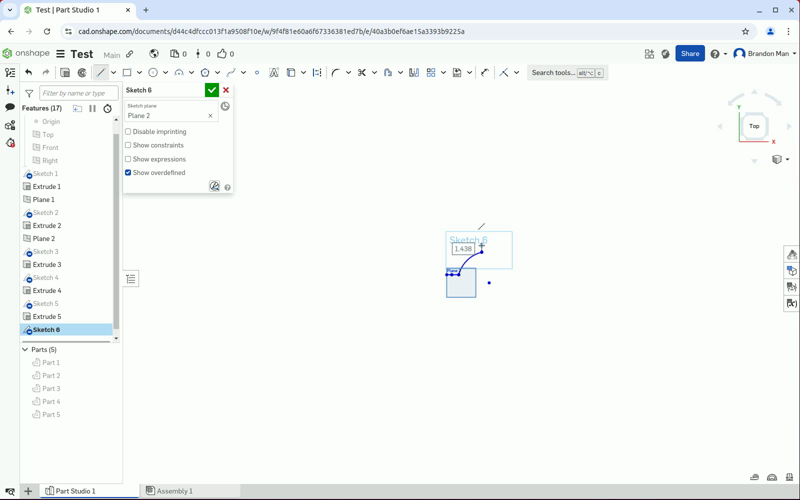
key_up(shift)
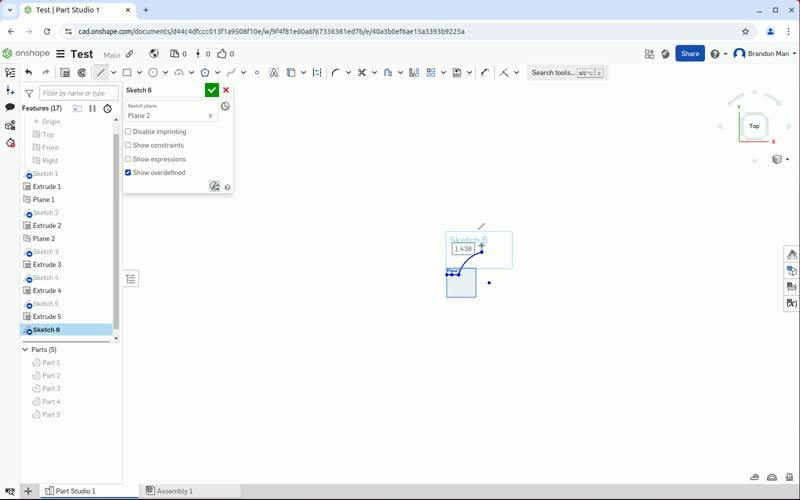
key_down(shift)
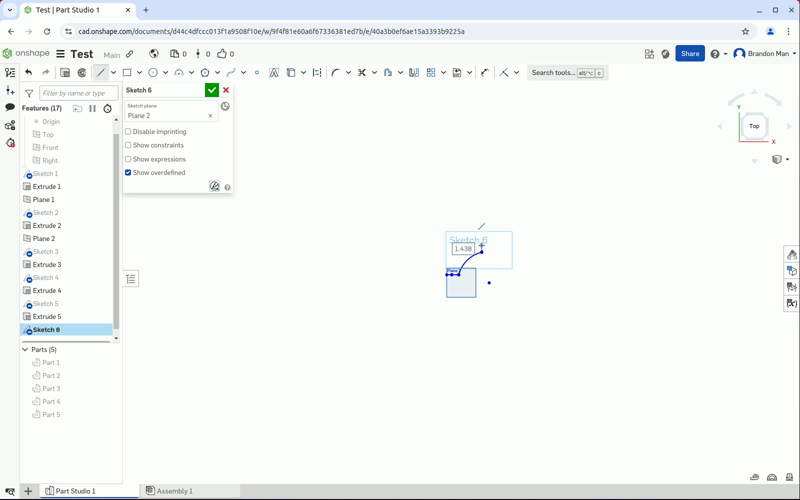
mouse_move(511, 245)
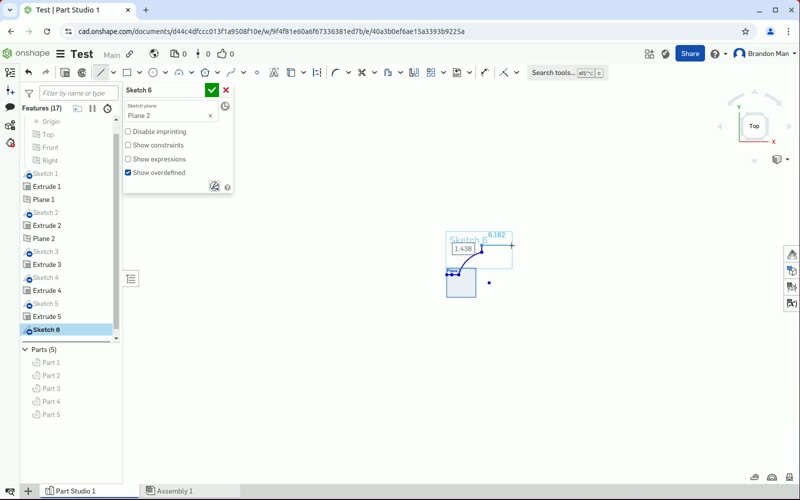
mouse_move(481, 240)
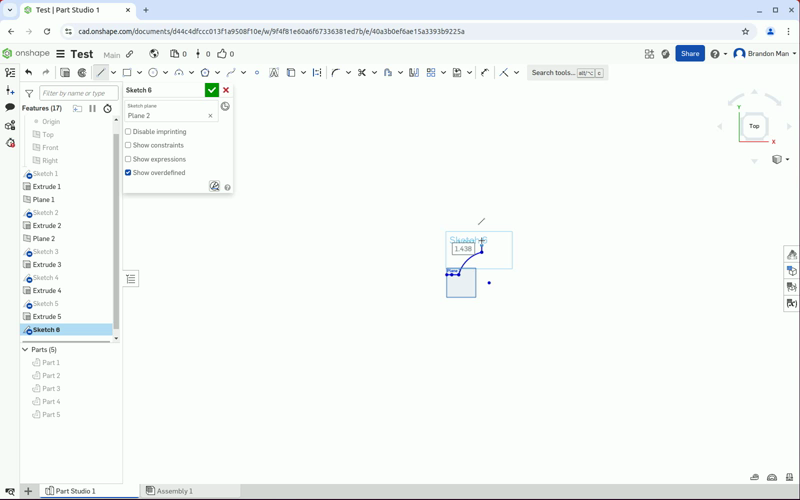
scroll(6)
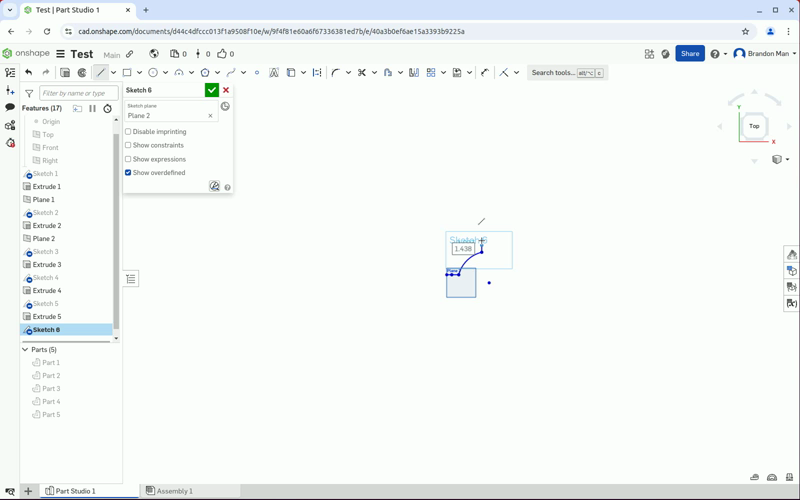
scroll(6)
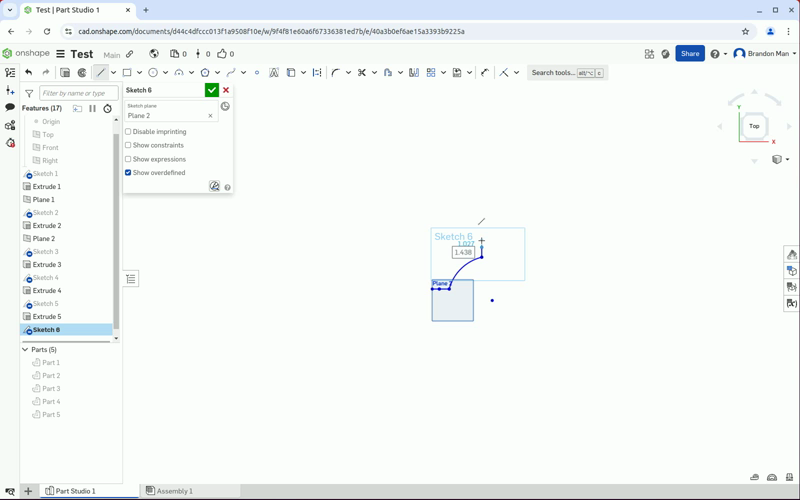
scroll(6)
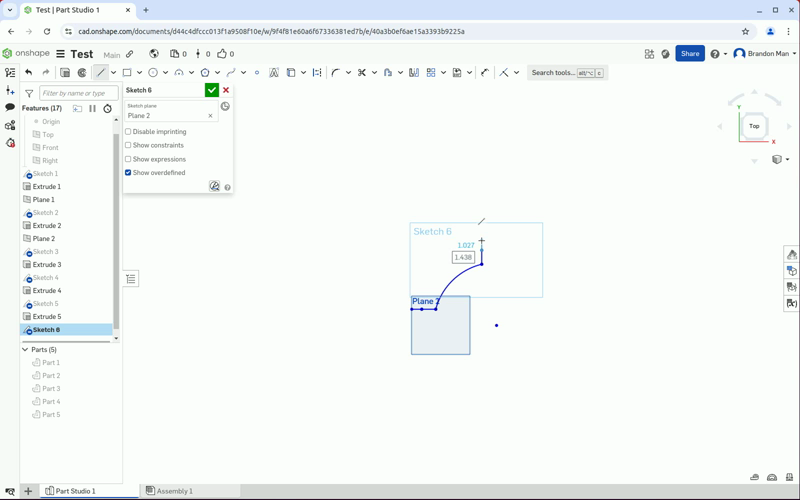
scroll(6)
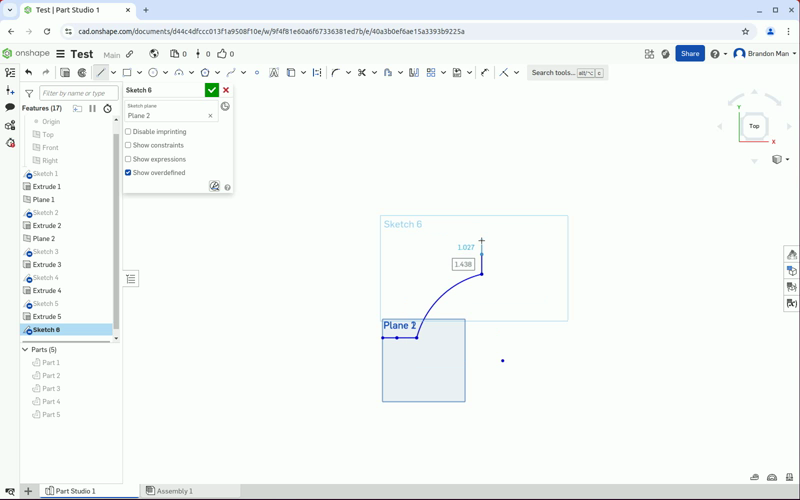
scroll(6)
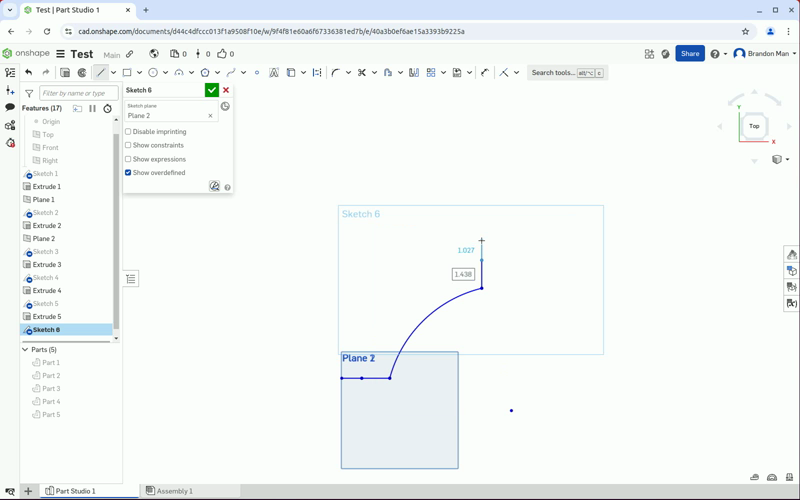
scroll(6)
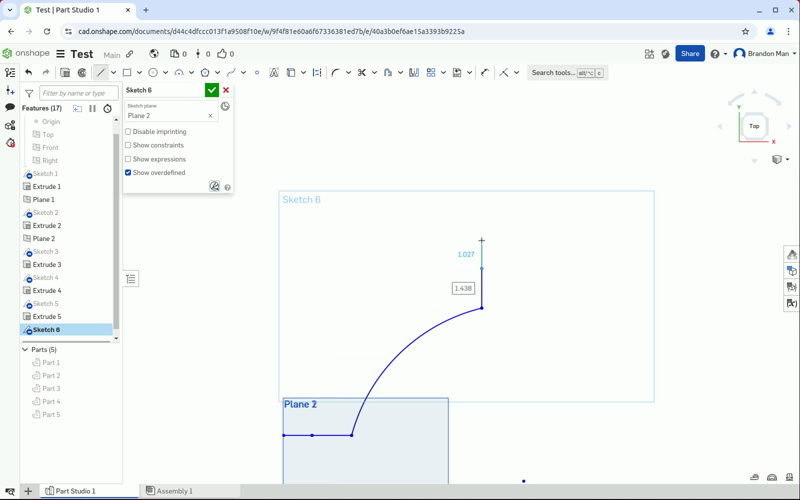
scroll(6)
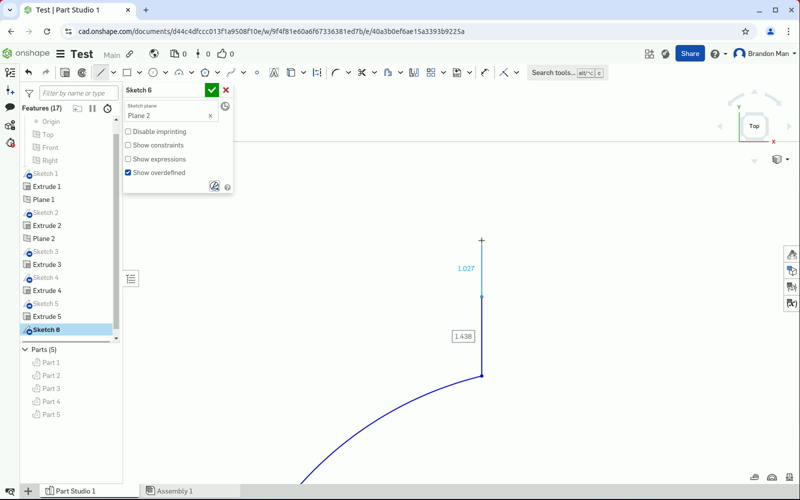
click(481, 240)
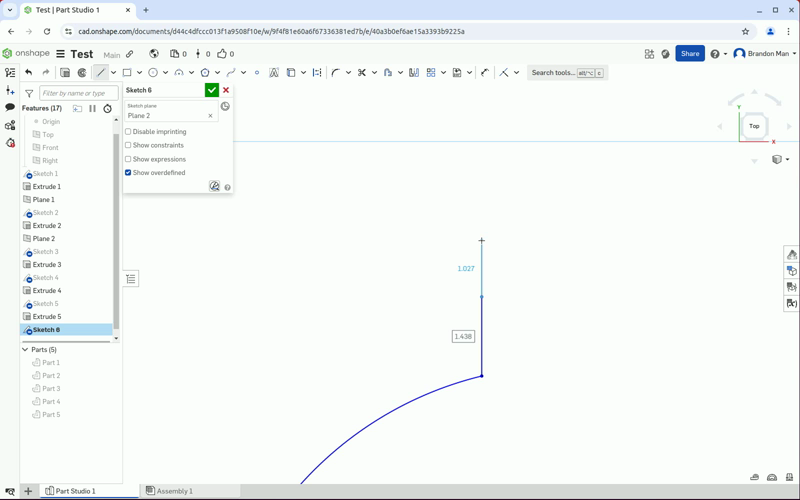
scroll(-6)
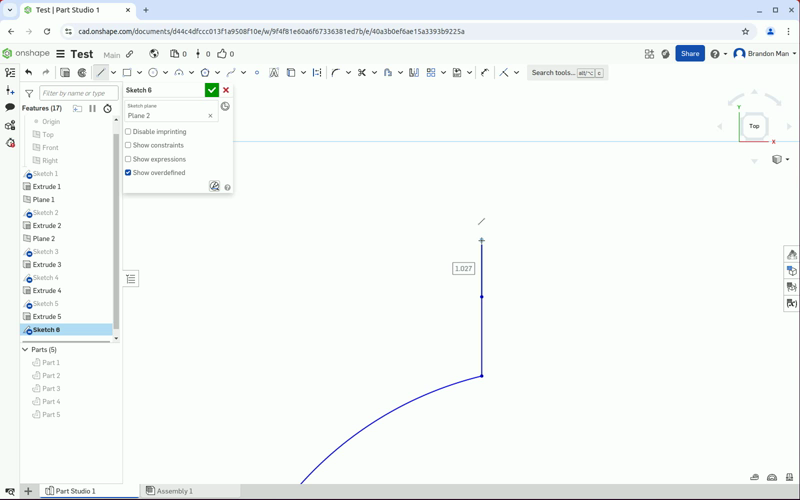
scroll(-6)
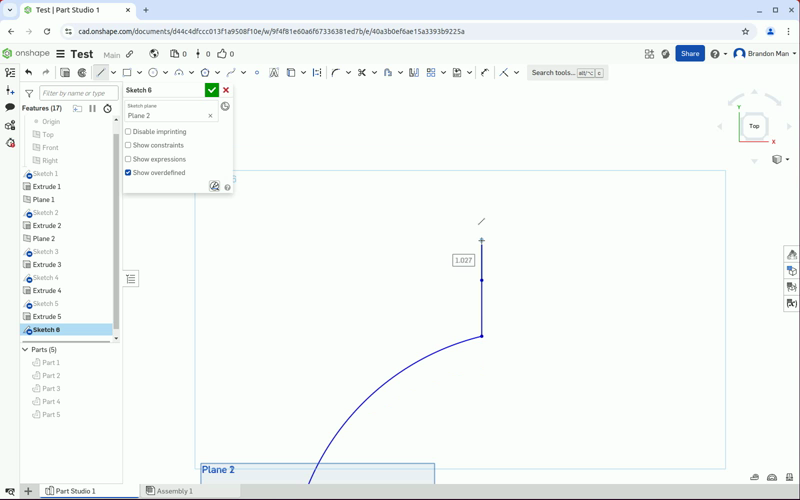
scroll(-6)
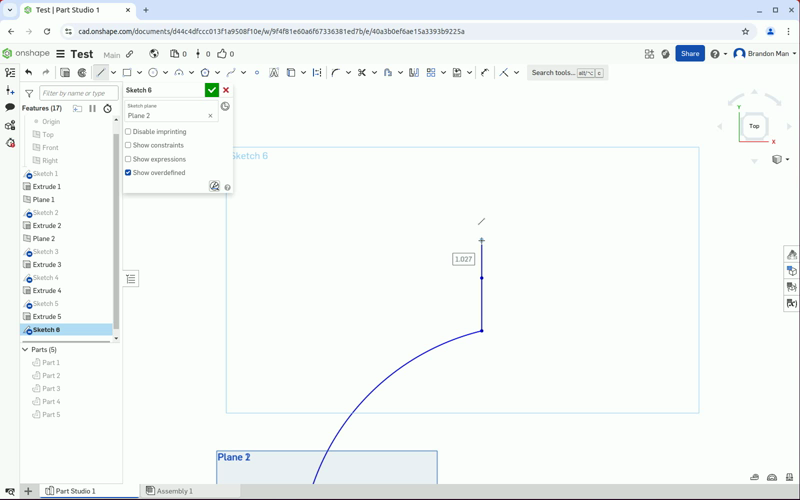
scroll(-6)
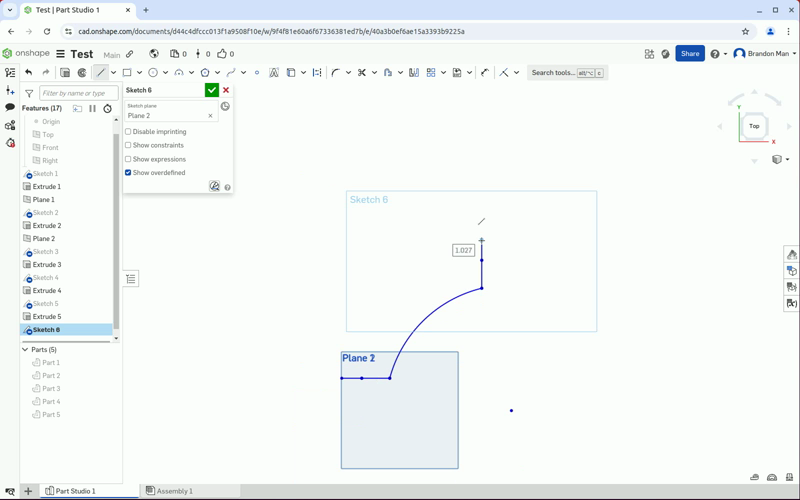
scroll(-6)
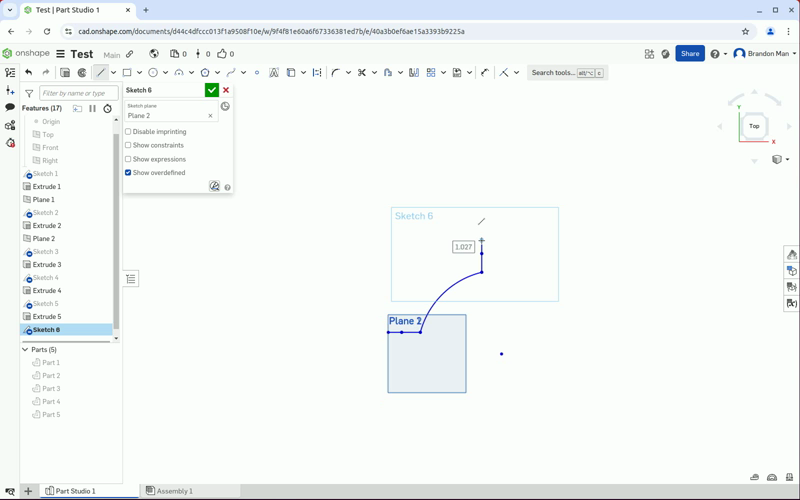
scroll(-6)
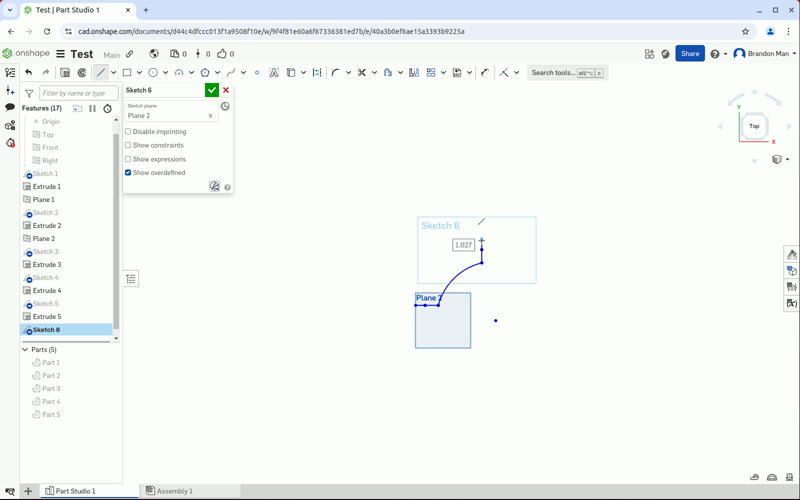
scroll(-6)
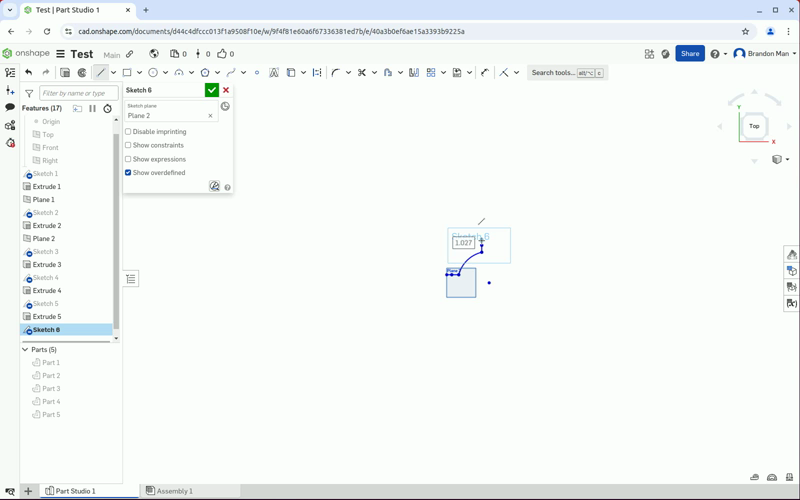
key_up(shift)
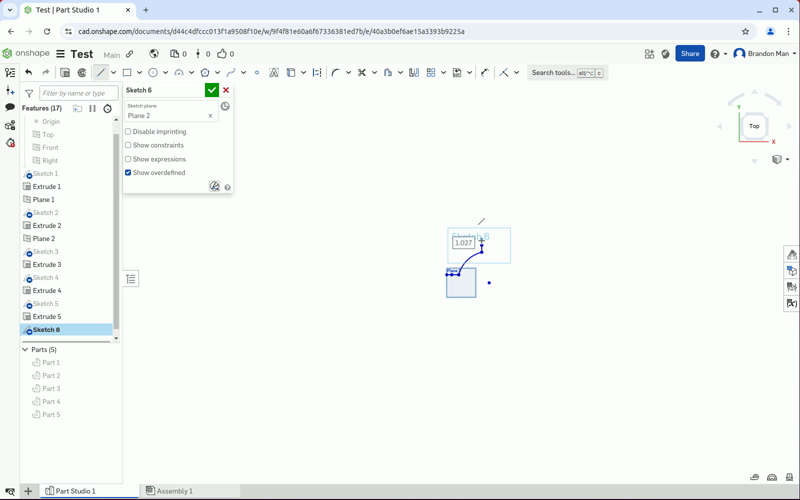
key(esc)
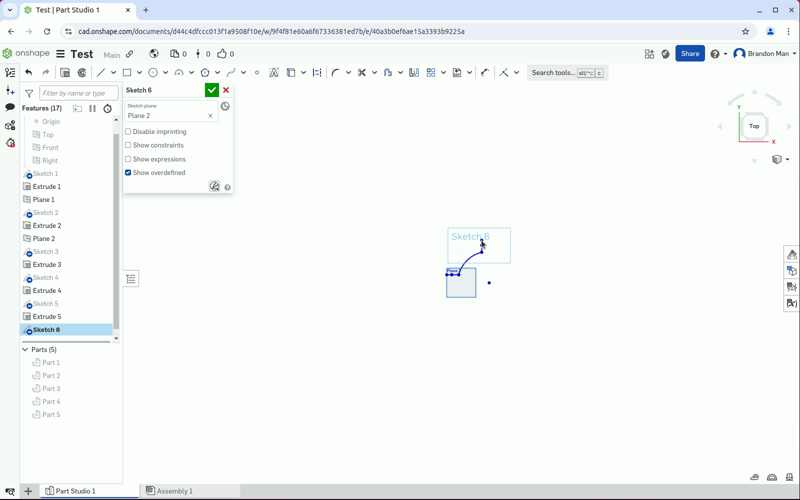
key(a)
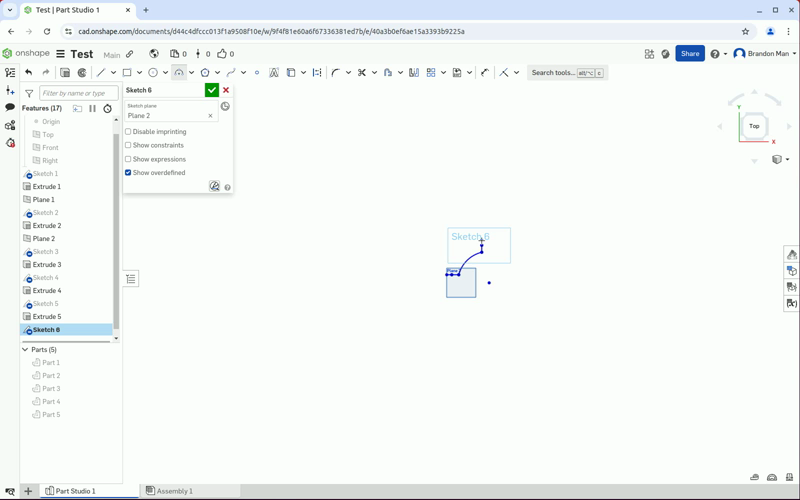
mouse_move(481, 240)
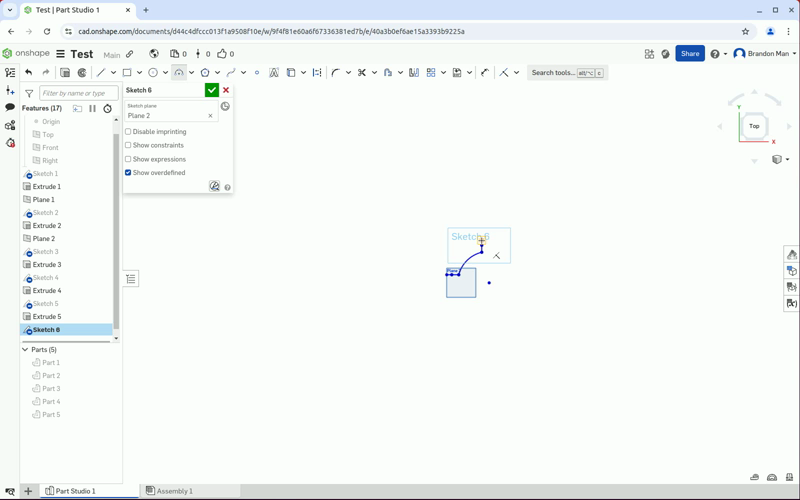
click(481, 240)
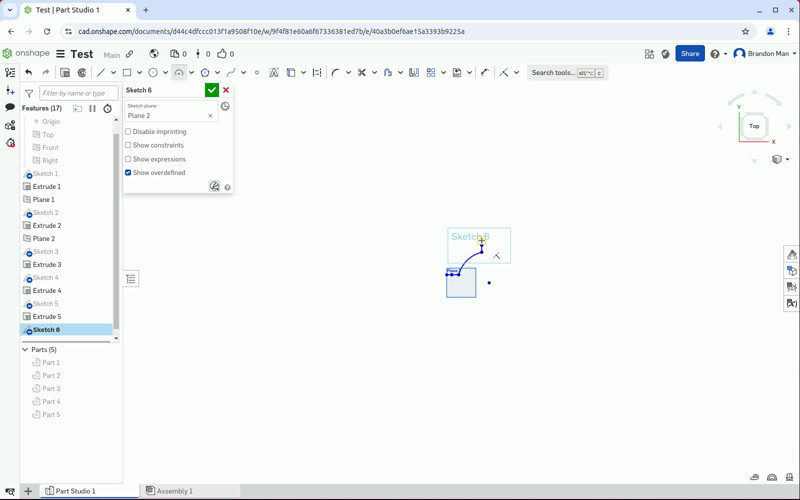
mouse_move(446, 274)
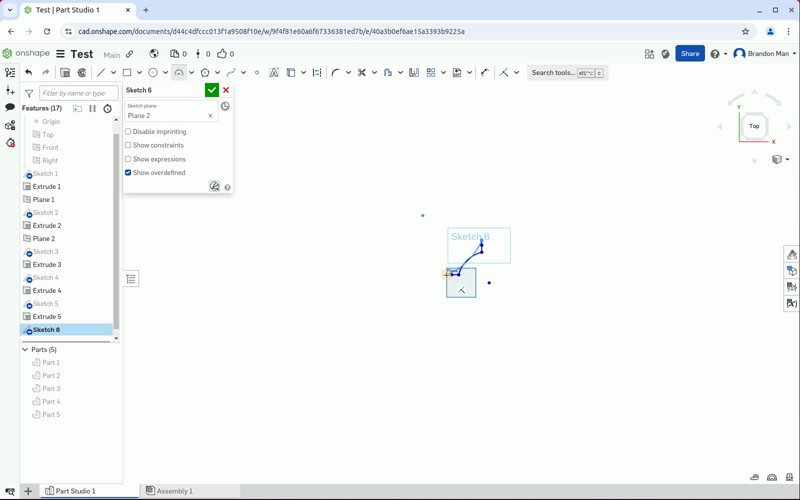
click(446, 274)
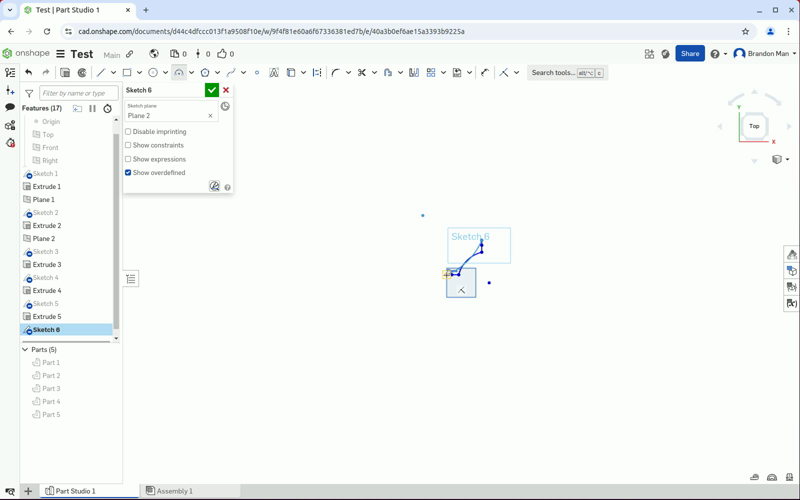
key_down(shift)
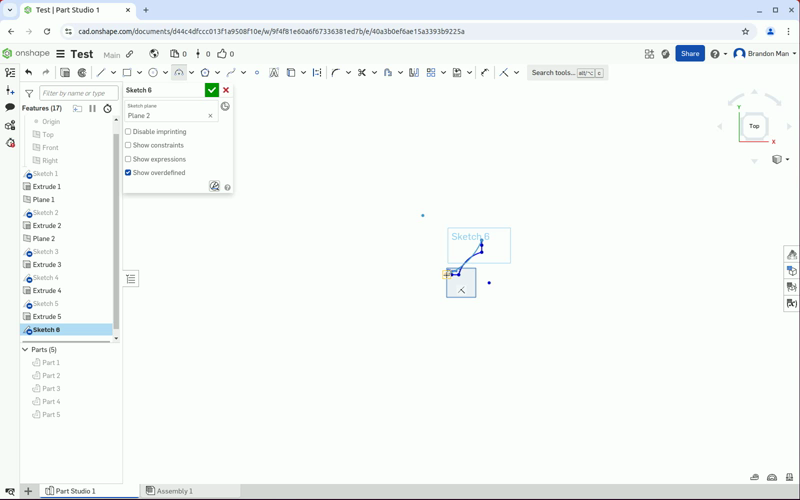
mouse_move(458, 252)
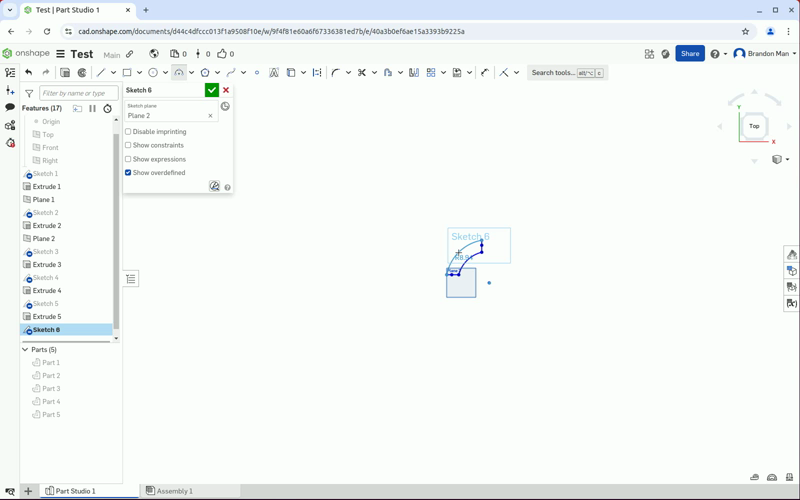
click(458, 252)
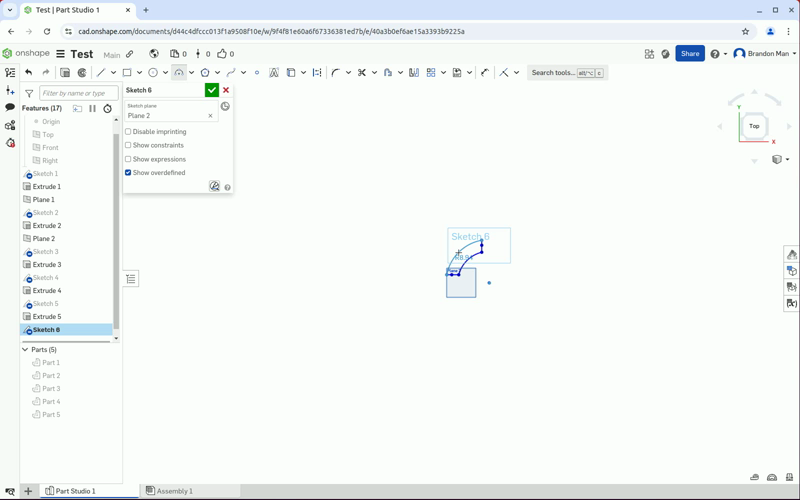
key_up(shift)
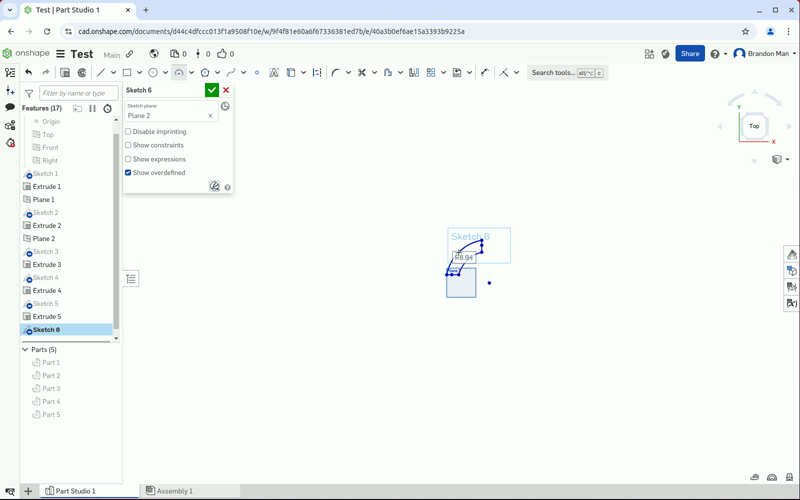
key(esc)
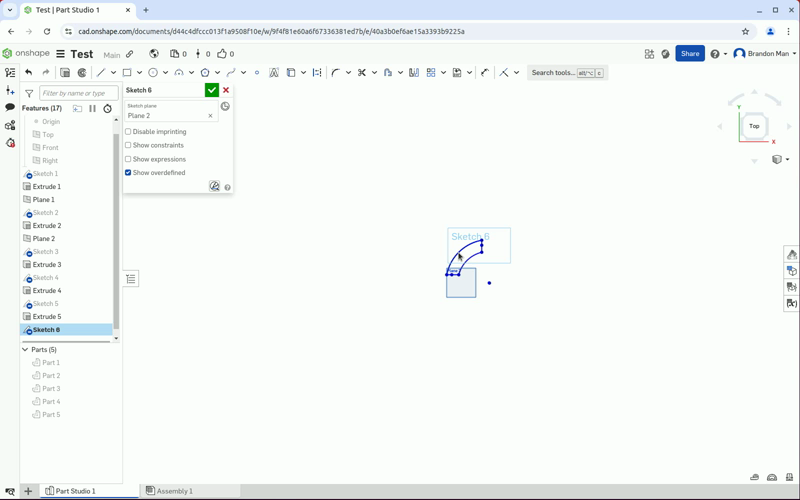
mouse_move(454, 262)
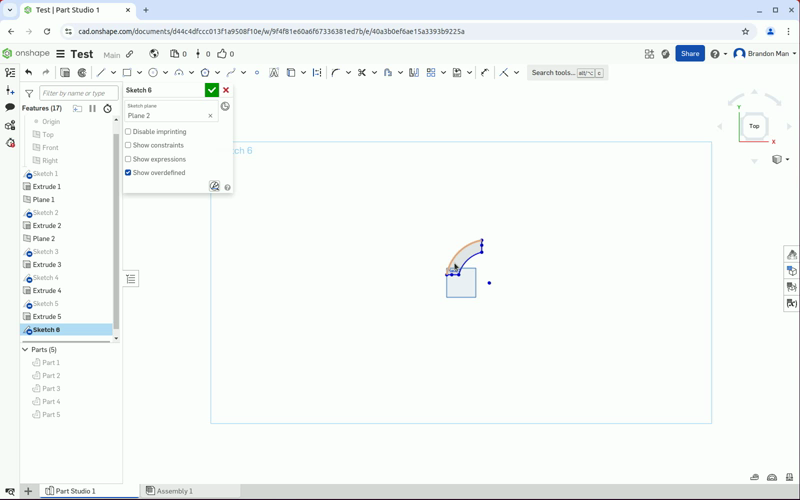
scroll(6)
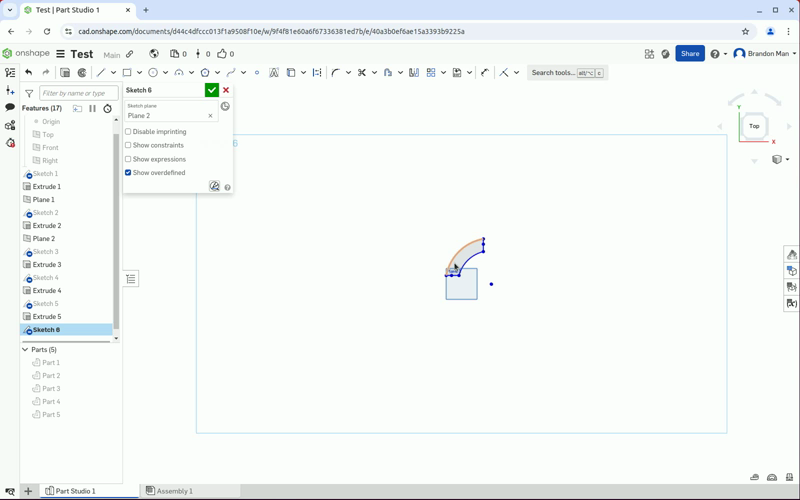
scroll(6)
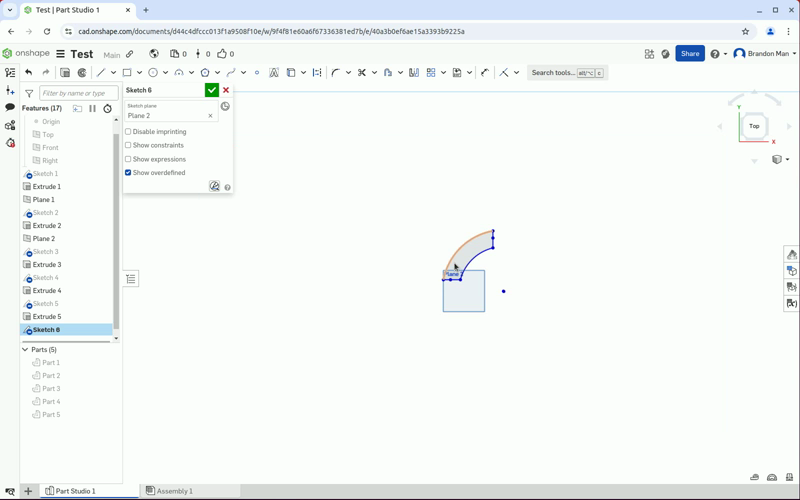
scroll(6)
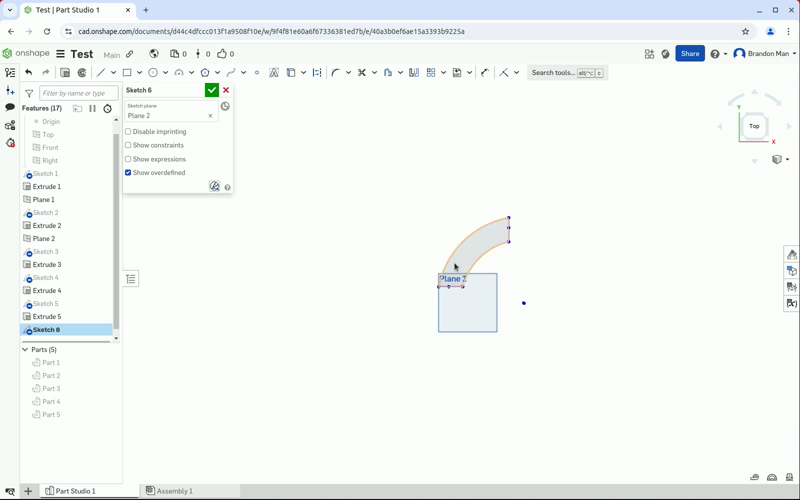
scroll(6)
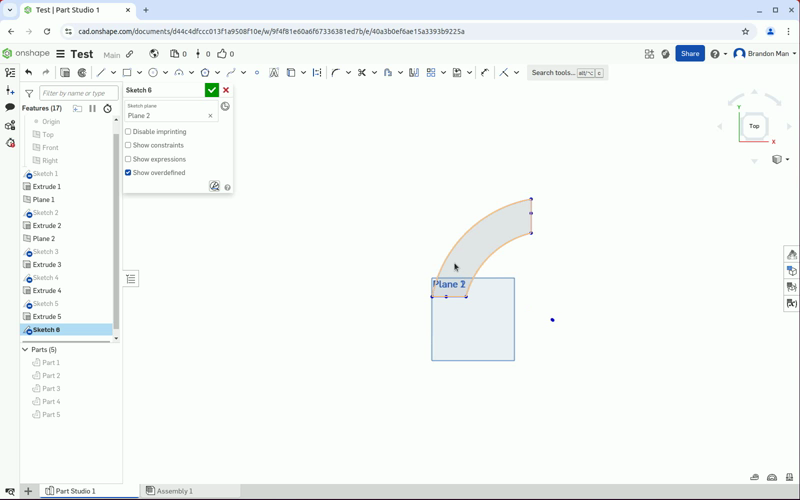
scroll(6)
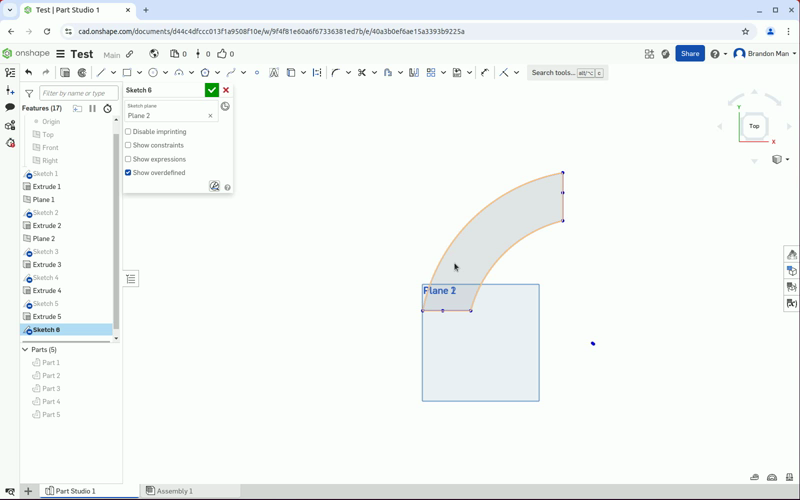
scroll(6)
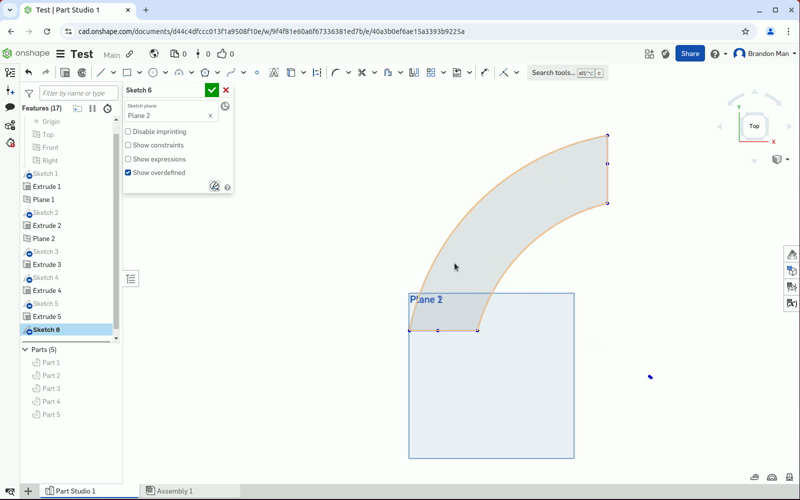
scroll(6)
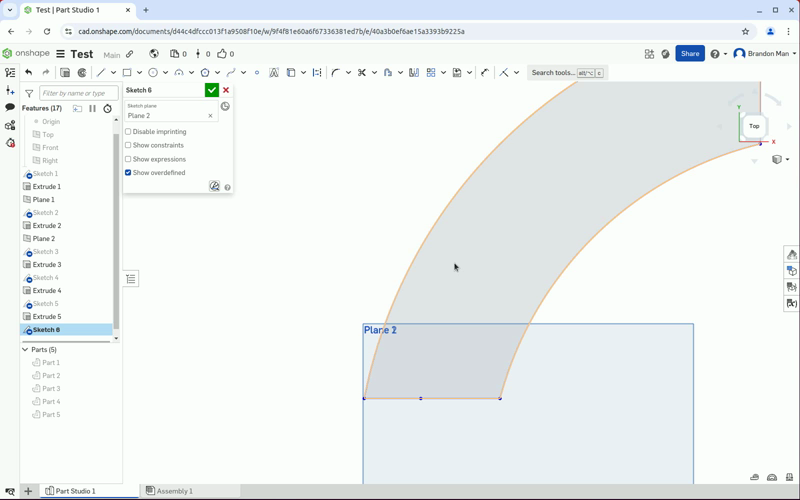
click(454, 262)
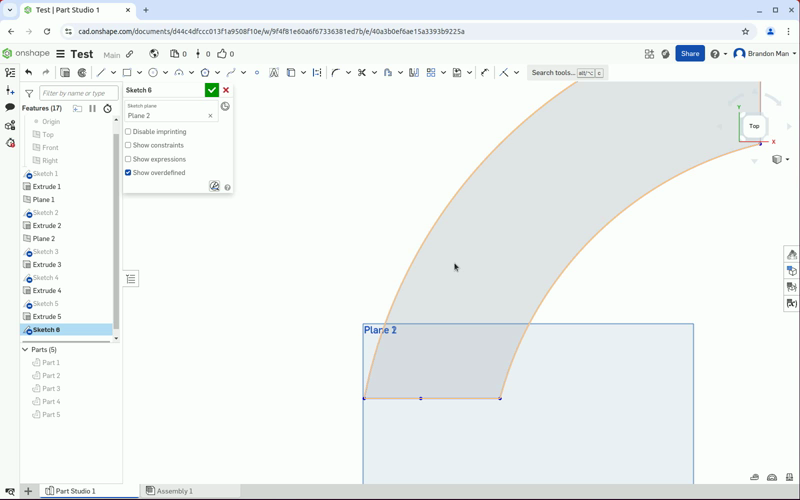
scroll(-6)
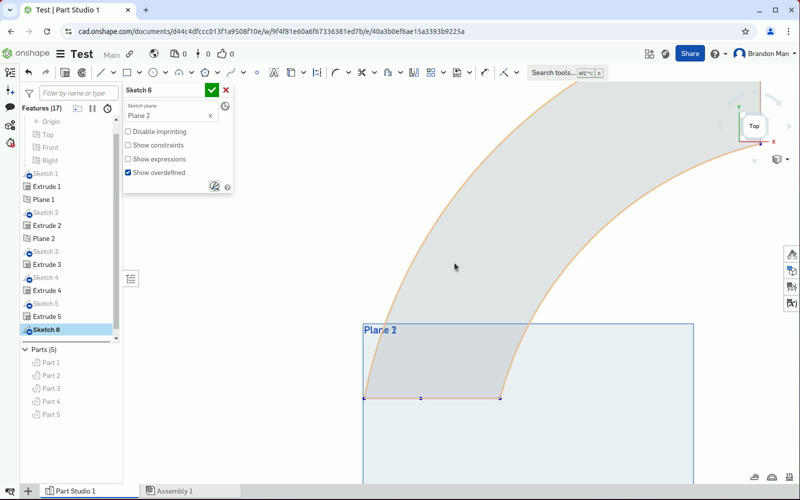
scroll(-6)
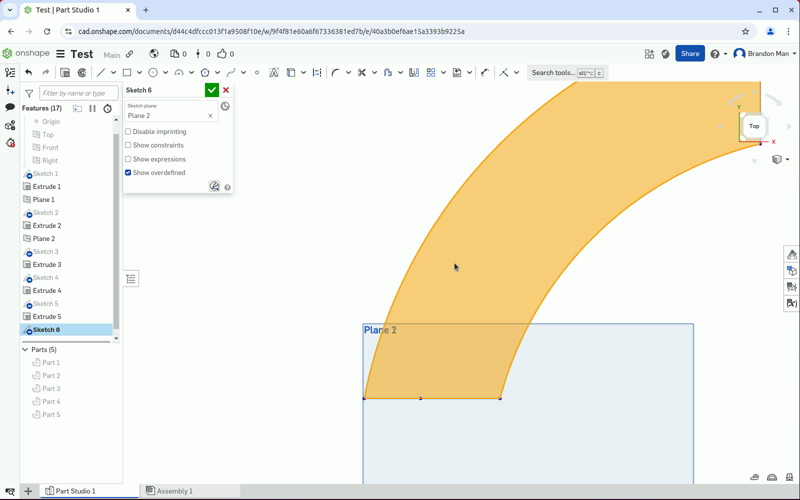
scroll(-6)
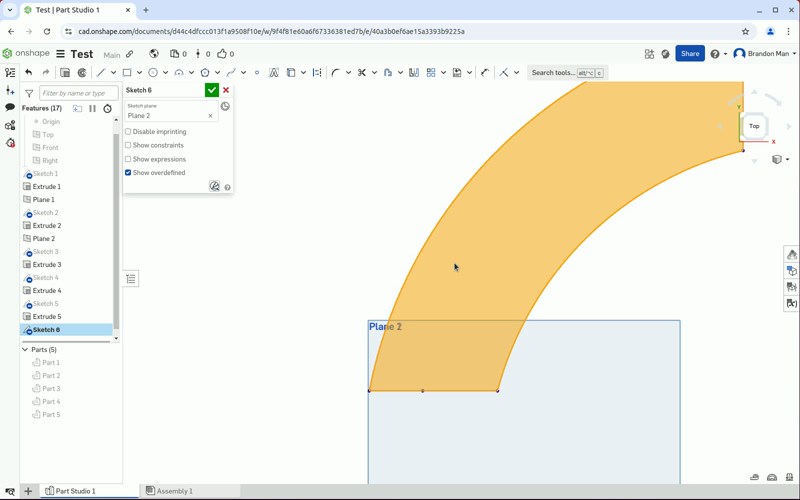
scroll(-6)
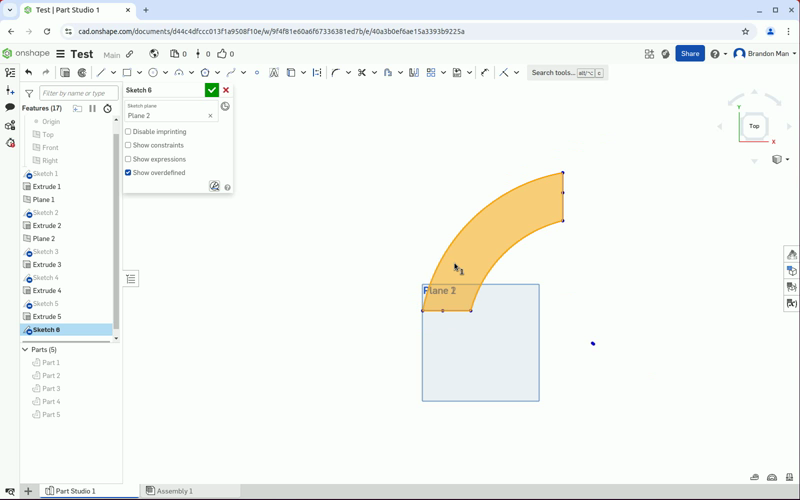
scroll(-6)
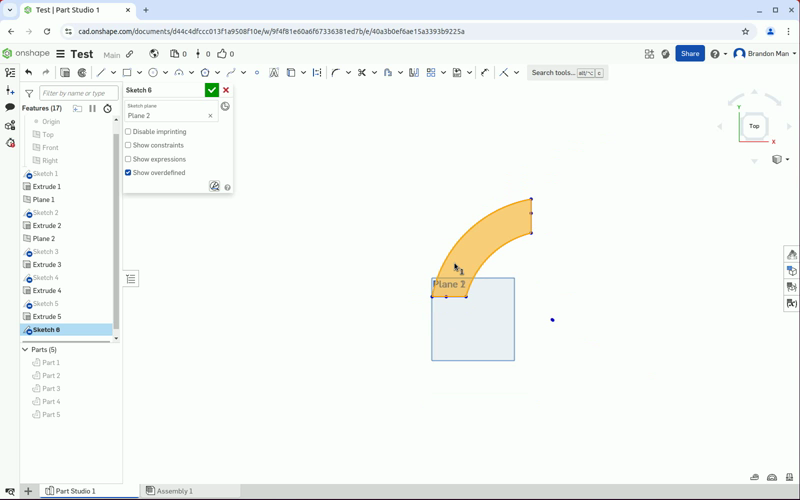
scroll(-6)
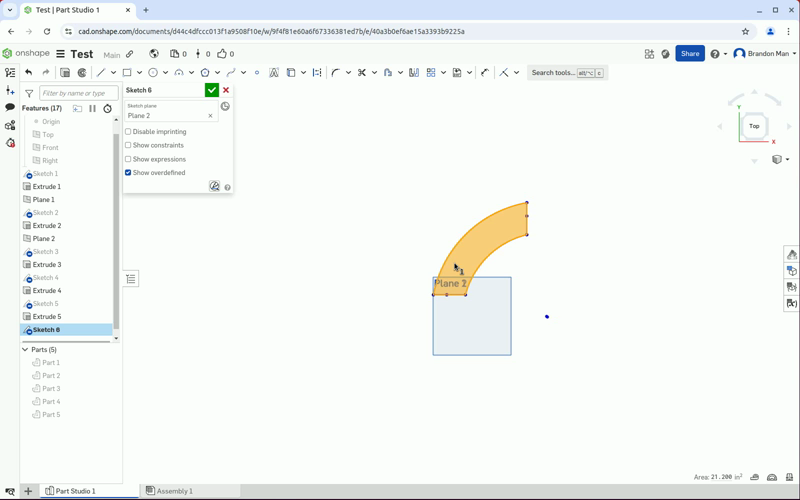
scroll(-6)
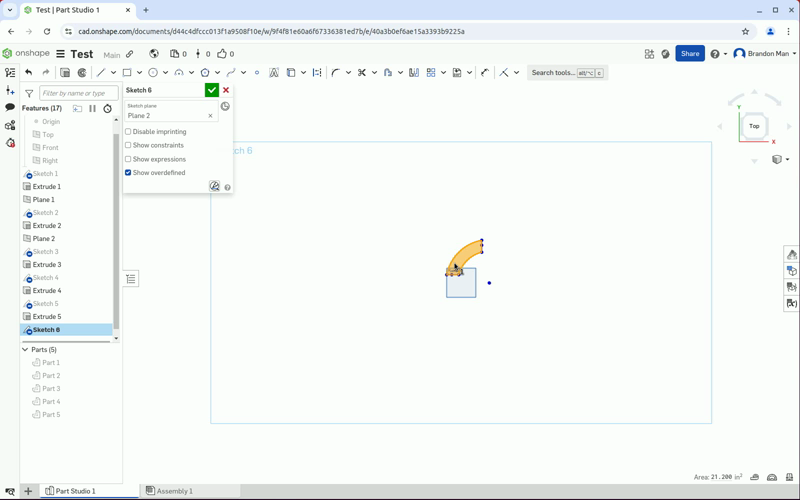
mouse_move(73, 352)
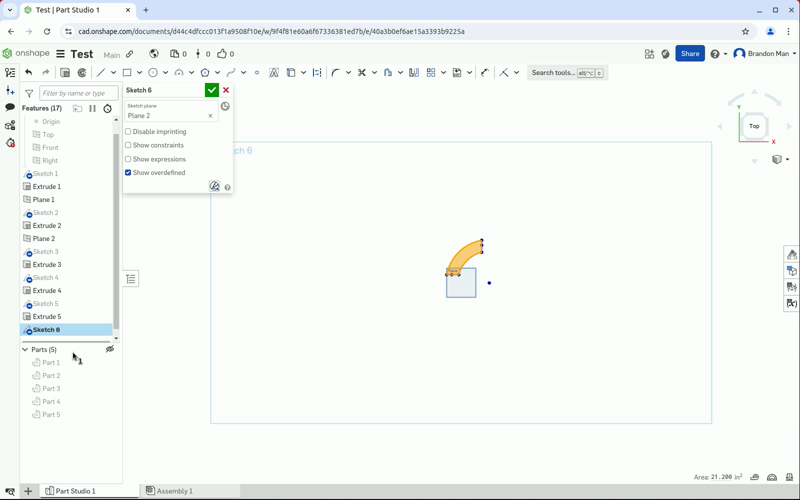
key(shift+y)
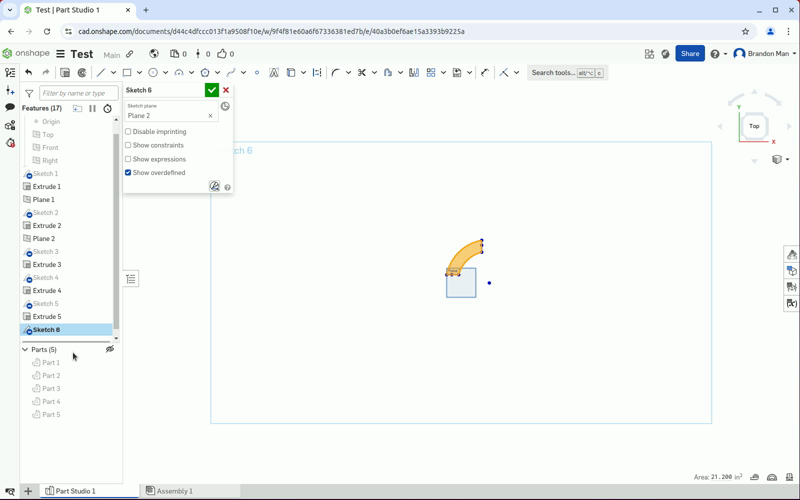
key(shift+e)
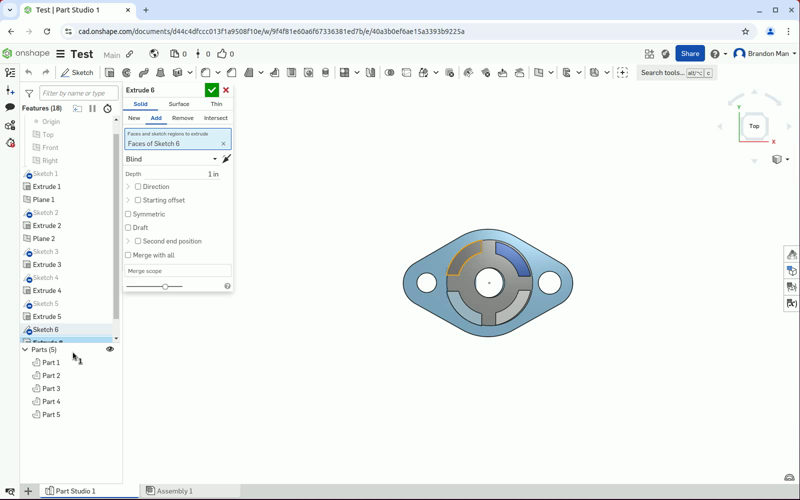
mouse_move(143, 106)
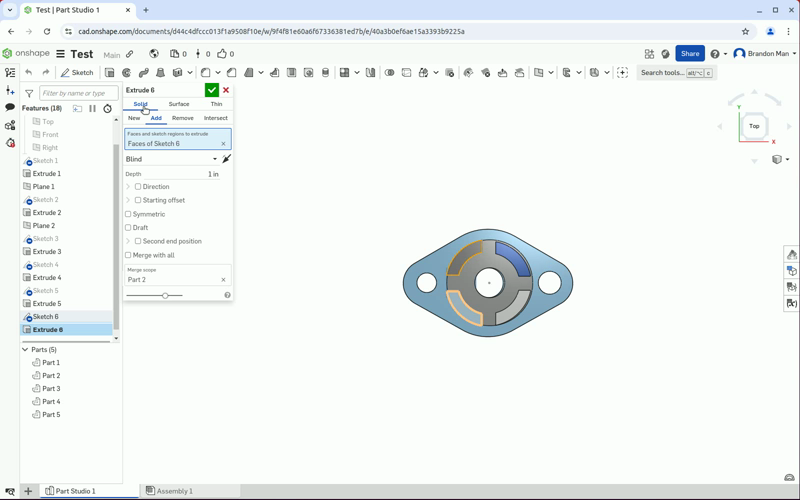
click(143, 106)
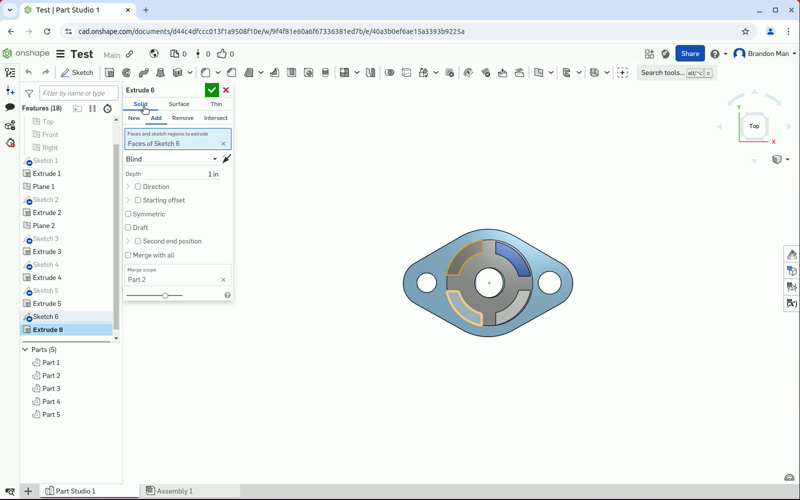
mouse_move(137, 120)
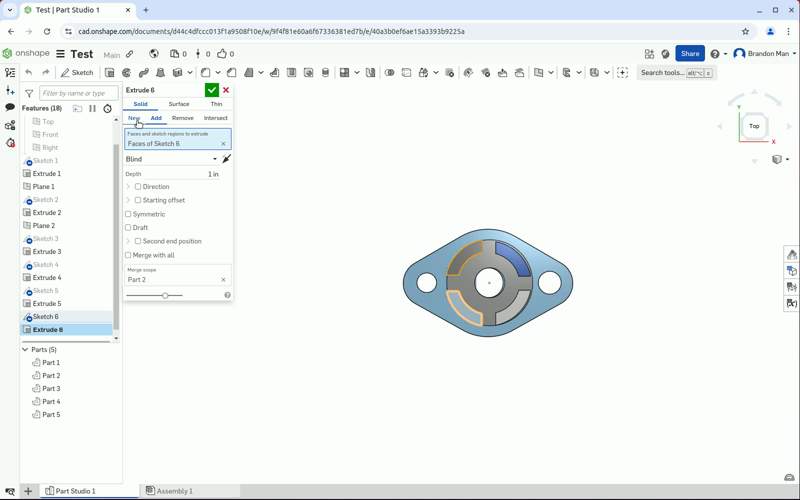
click(137, 120)
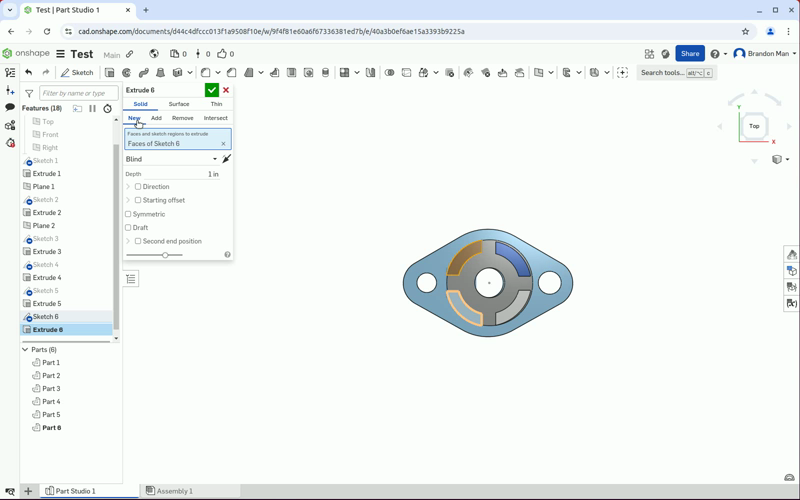
key(tab, 4)
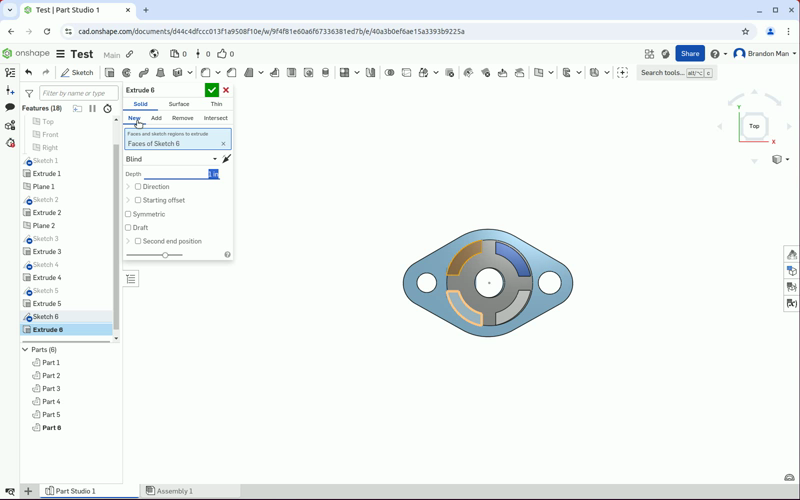
text(3.129)
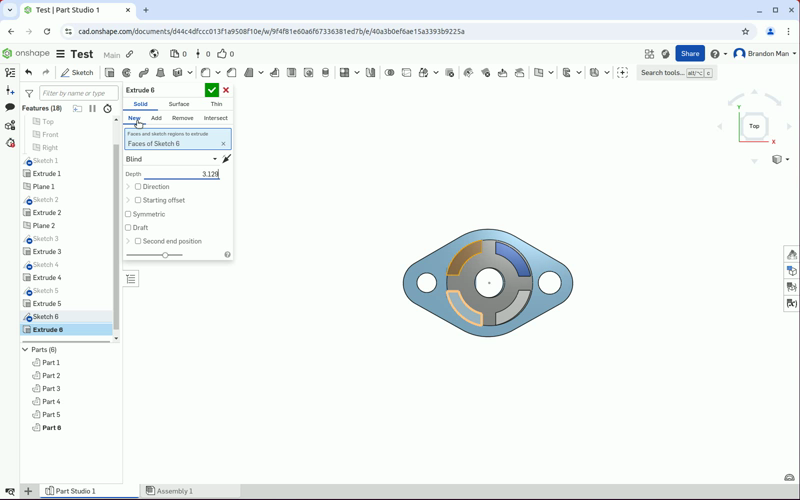
key(enter)
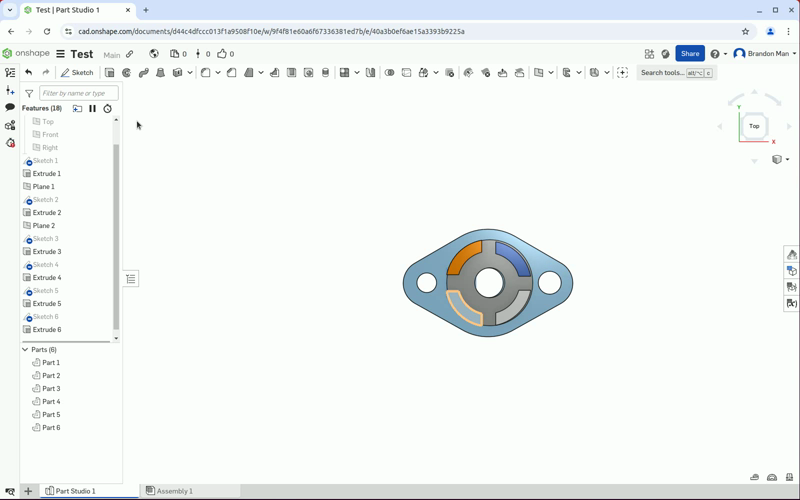
key(shift+h)
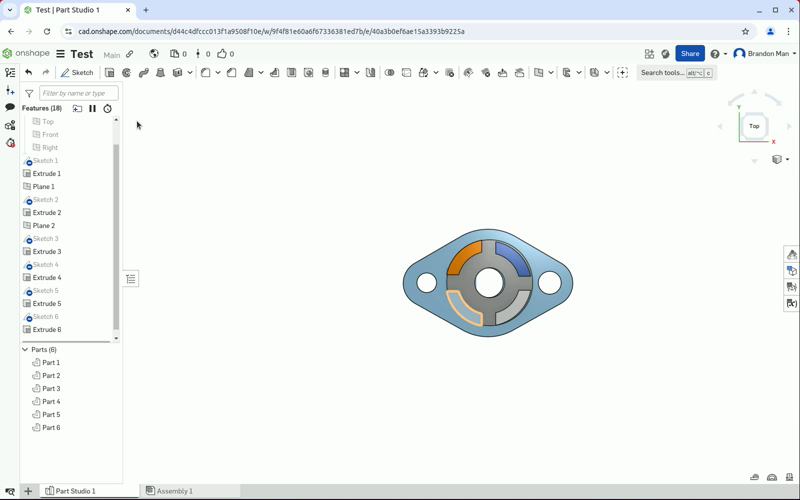
key(shift+h)
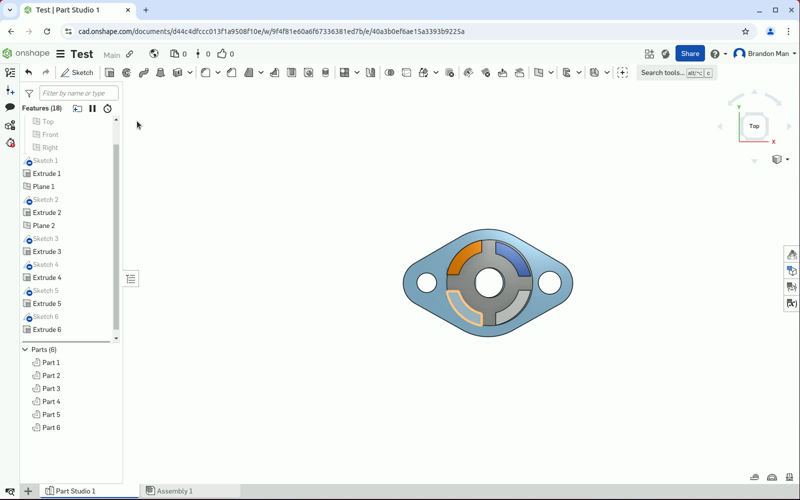
key(shift+7)
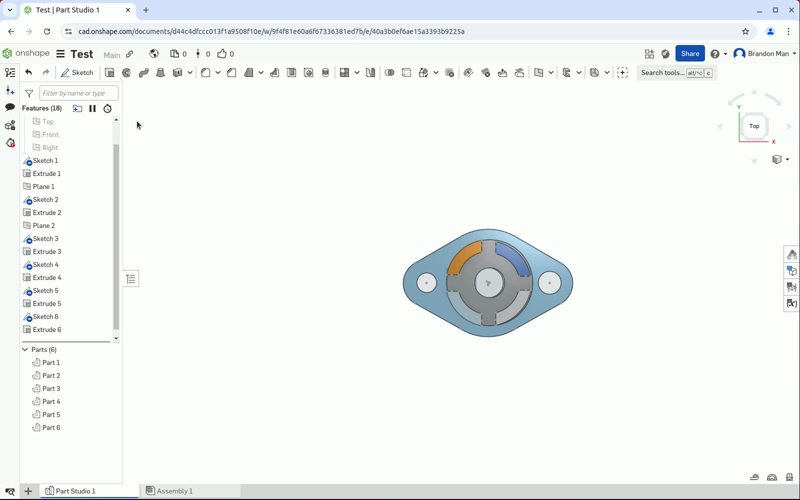
key(up, 3)
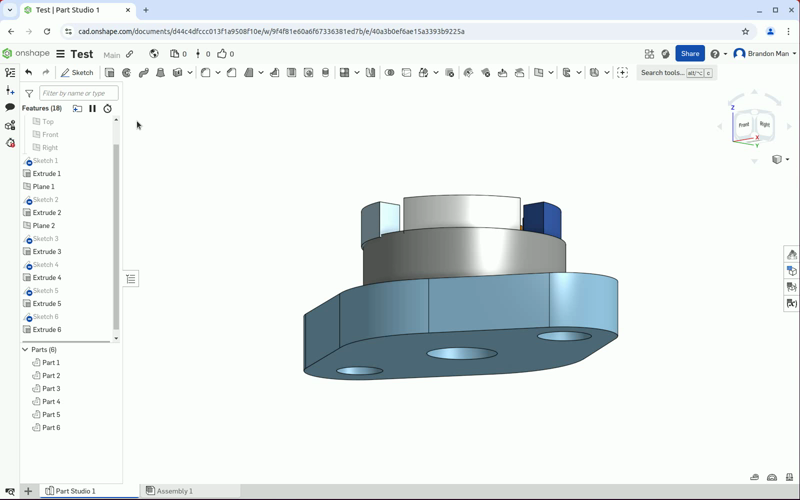
key(left, 3)
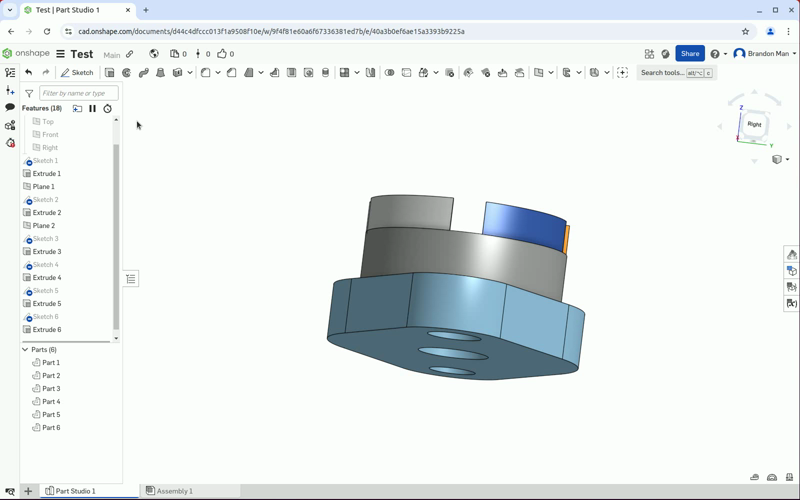
key(right, 3)
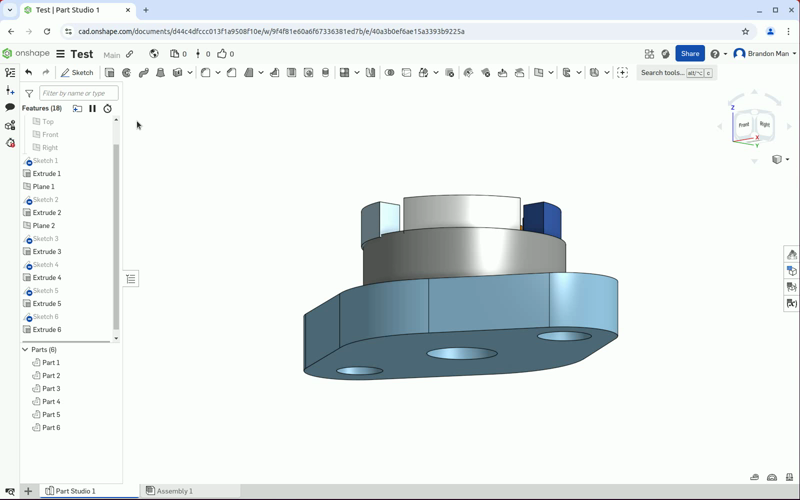
key(down, 3)
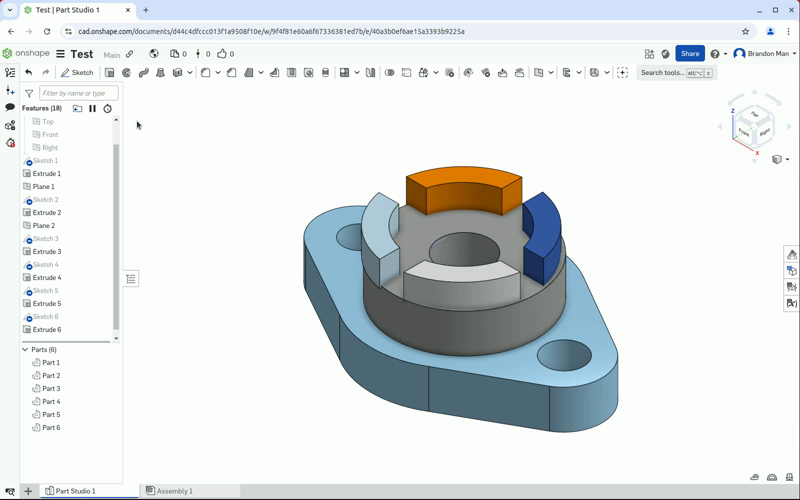
mouse_move(69, 163)
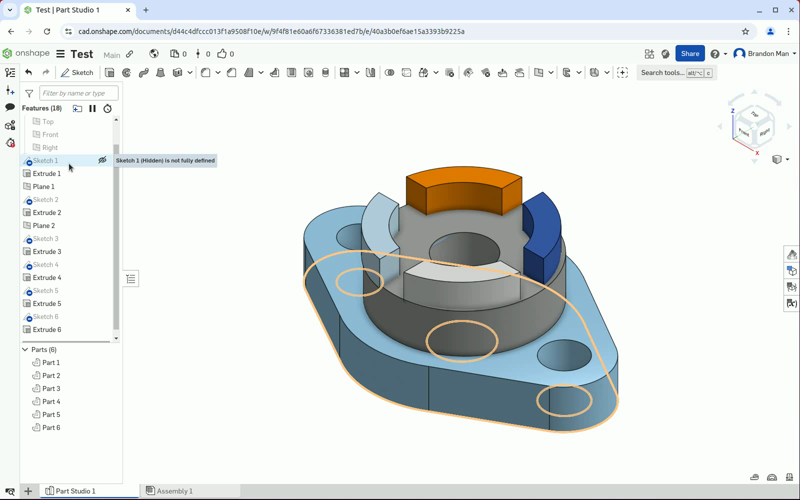
click(69, 163)